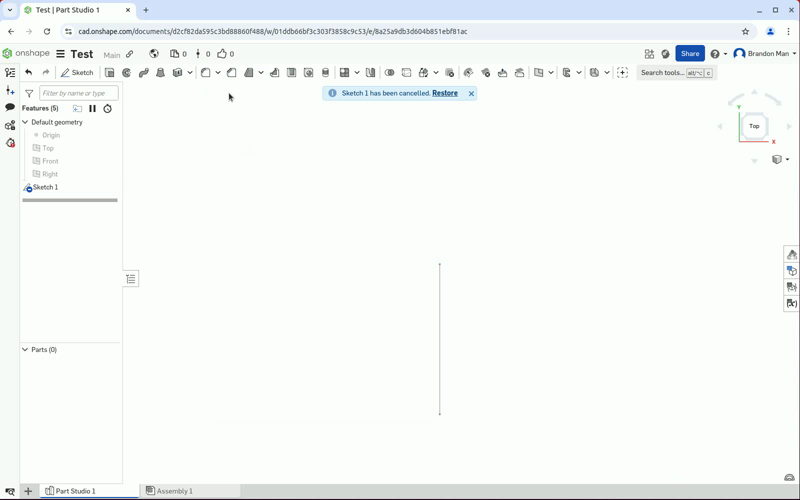
key(shift+h)
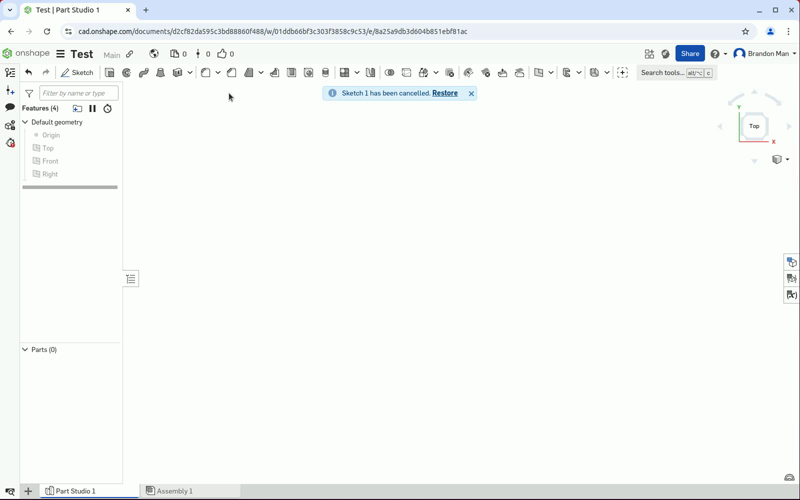
mouse_move(73, 352)
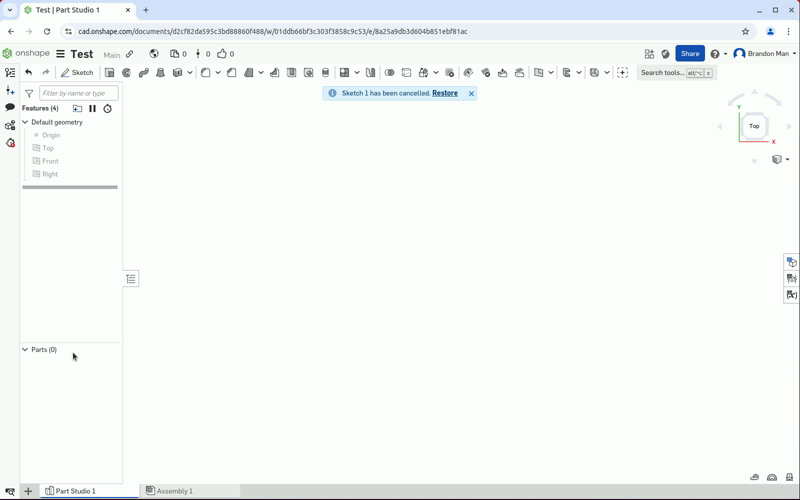
key(y)
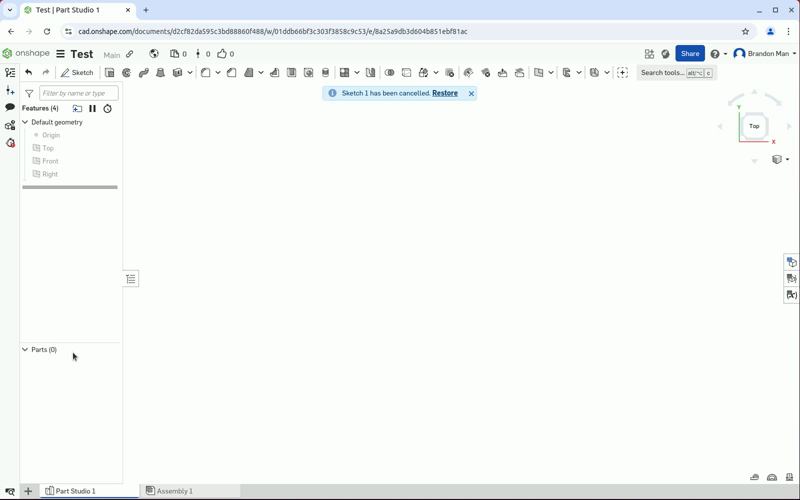
key(shift+p)
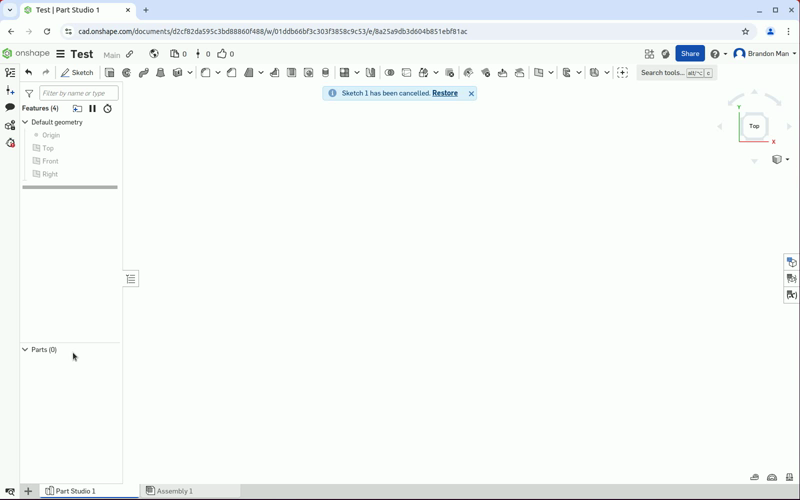
key(space)
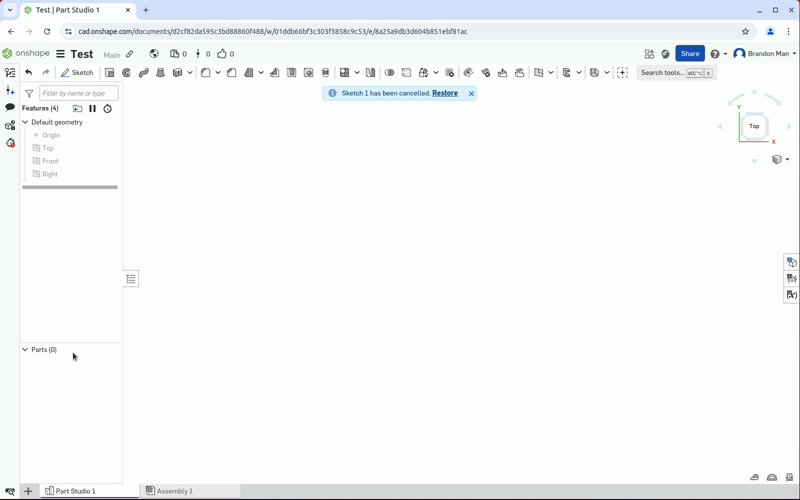
key_down(shift)
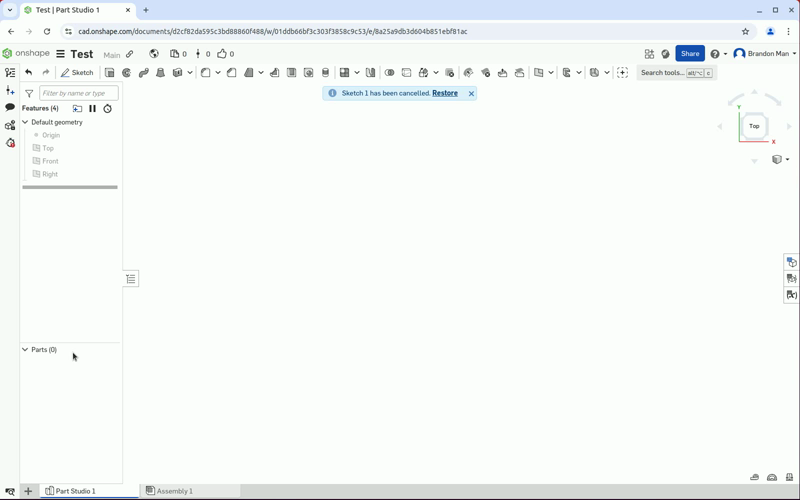
key(up)
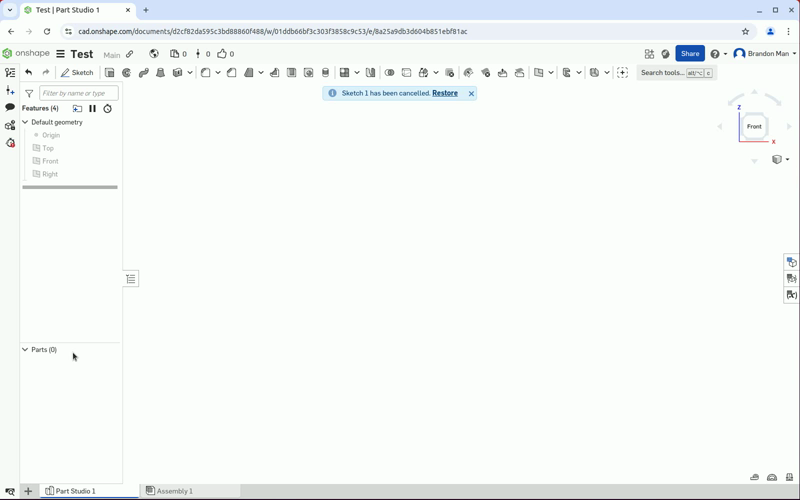
key_up(shift)
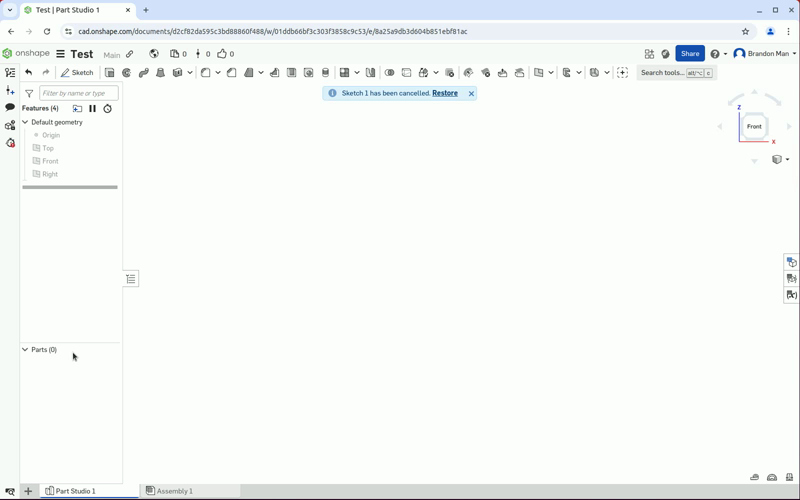
mouse_move(73, 352)
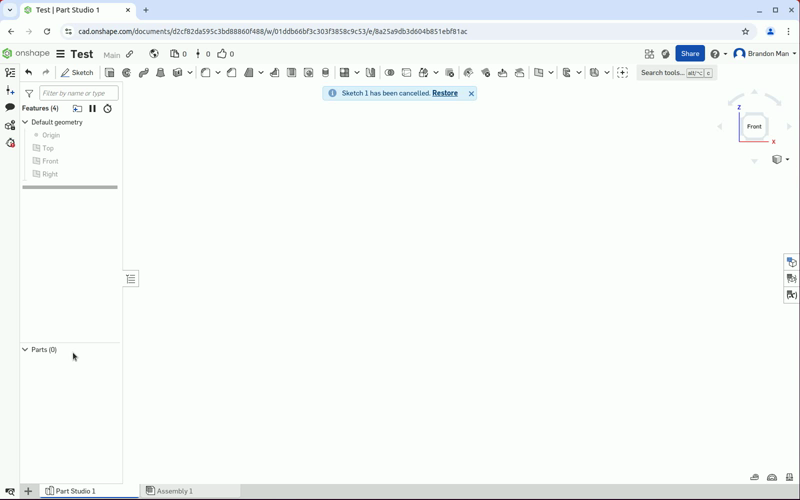
key(shift+y)
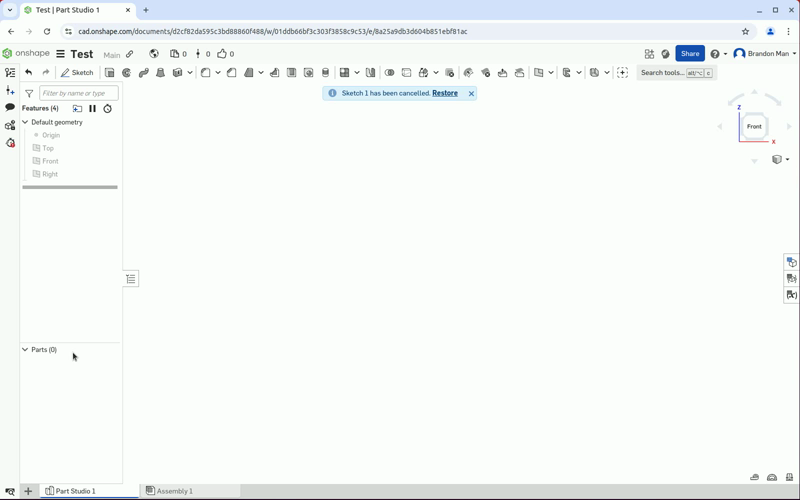
key(shift+s)
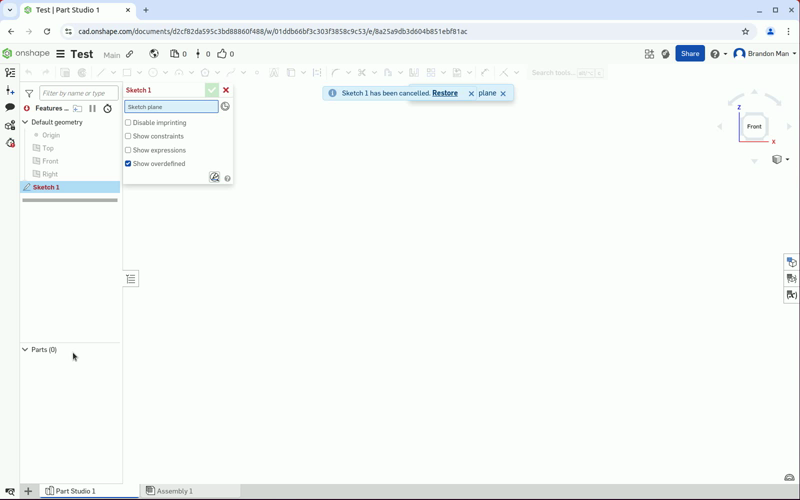
mouse_move(73, 163)
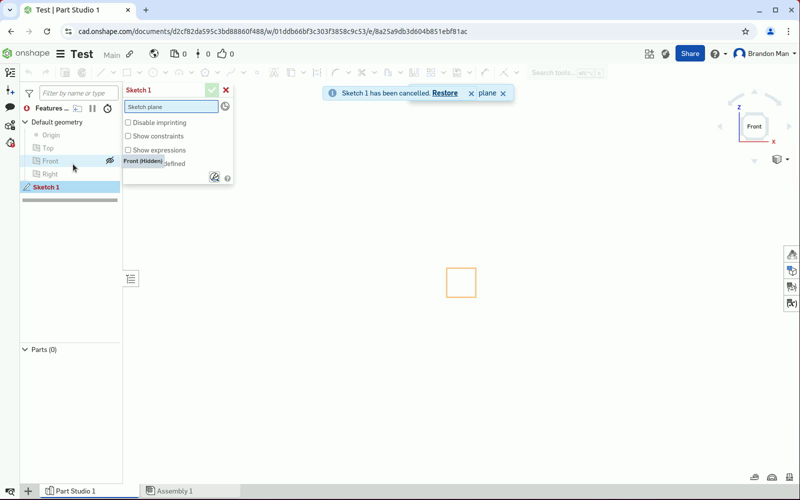
click(73, 163)
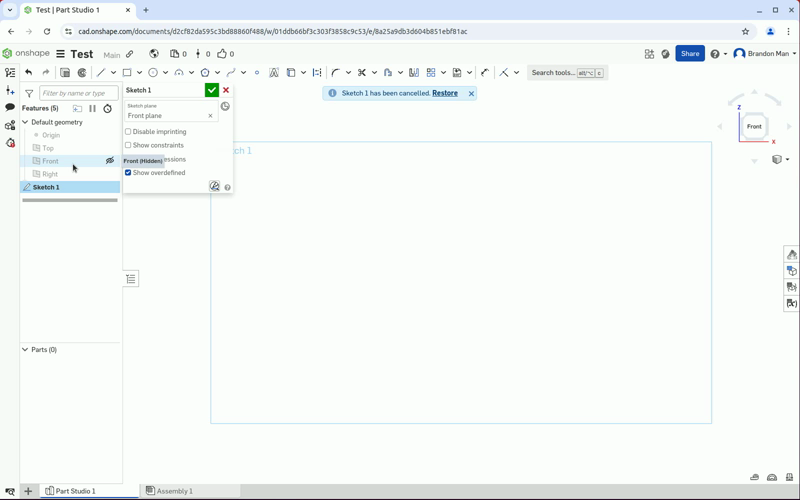
mouse_move(73, 352)
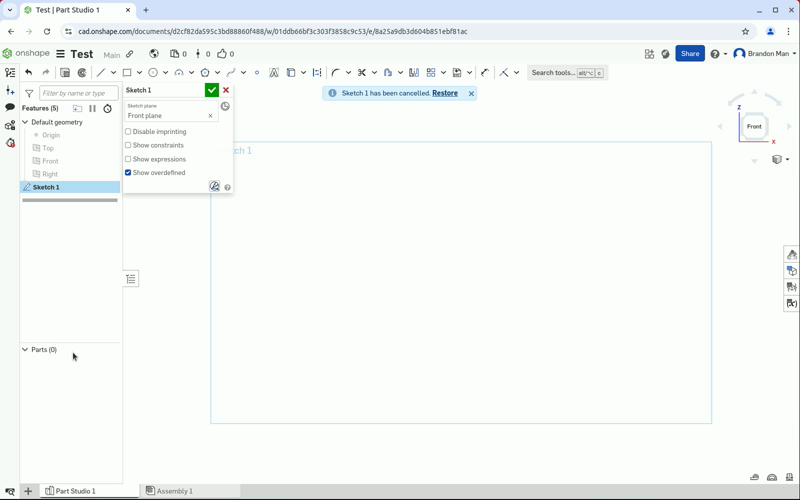
key(y)
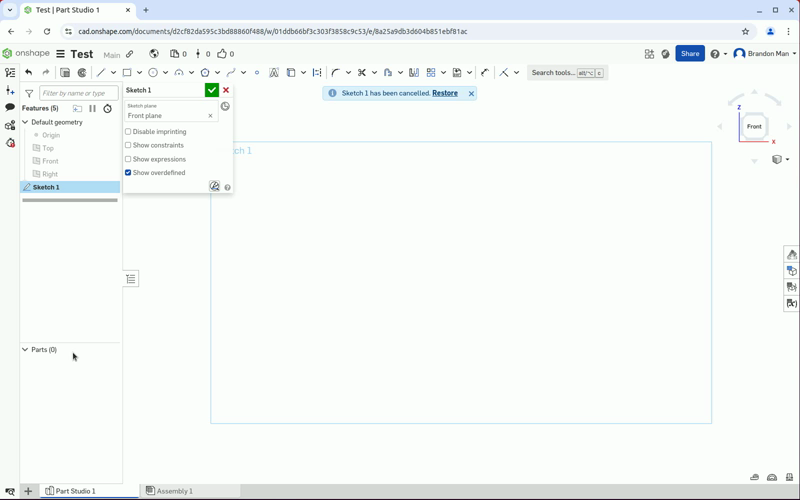
key(l)
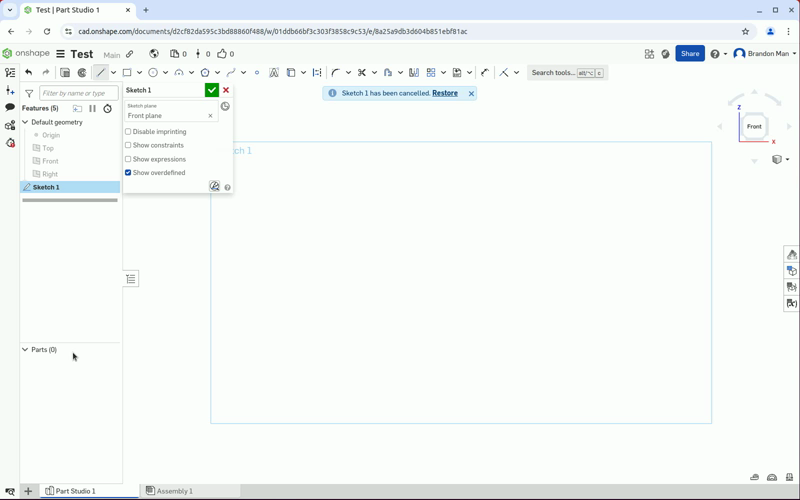
key_down(shift)
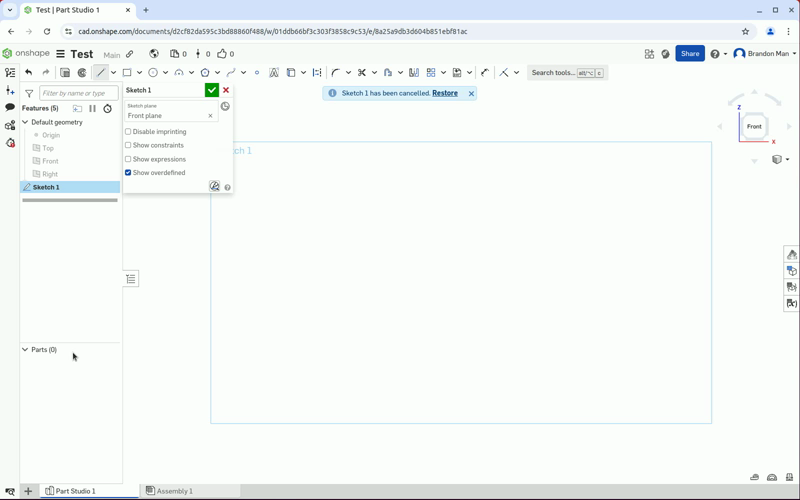
mouse_move(460, 282)
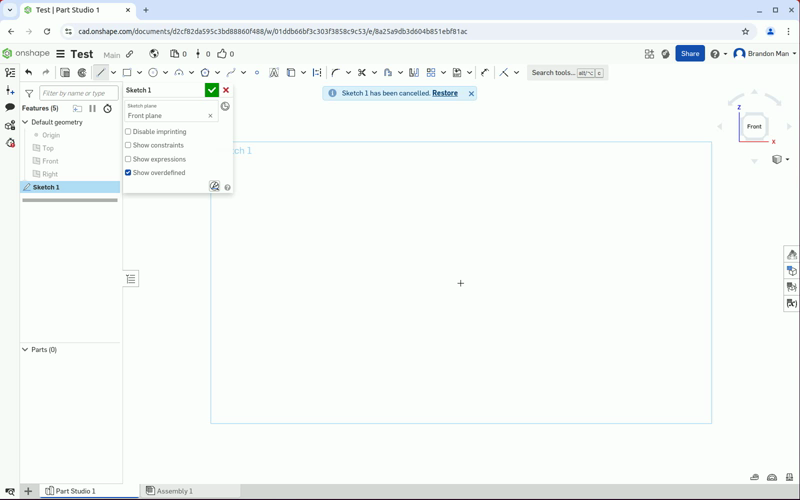
click(460, 282)
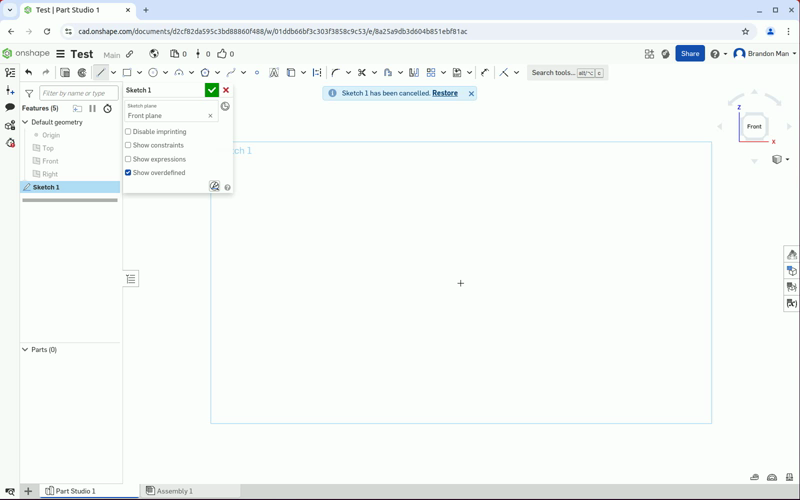
key_up(shift)
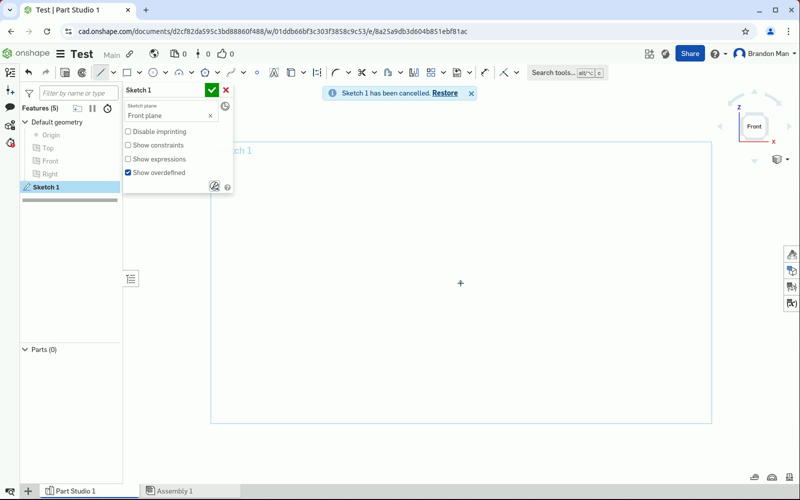
key_down(shift)
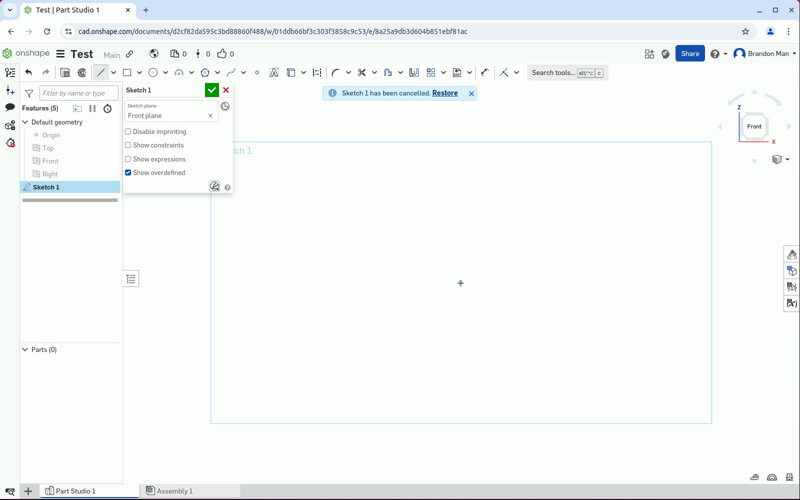
mouse_move(490, 282)
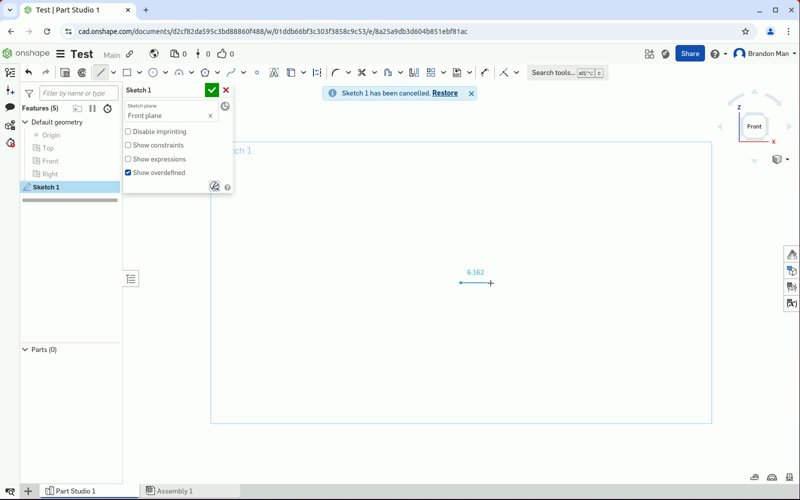
mouse_move(480, 282)
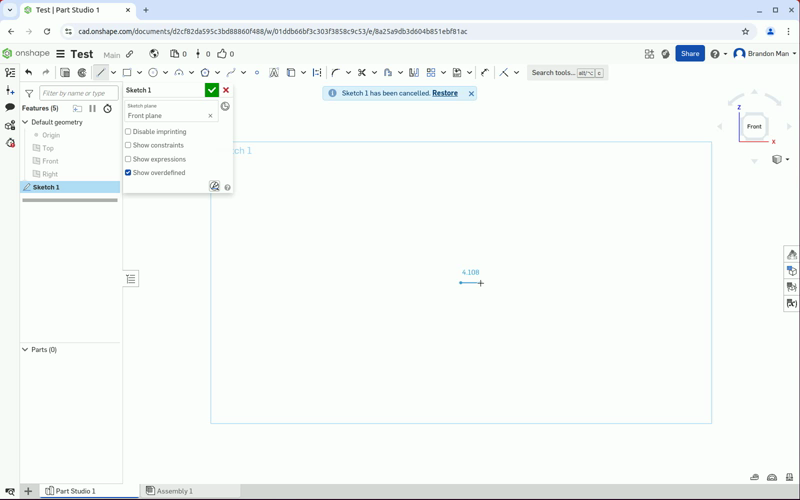
click(480, 282)
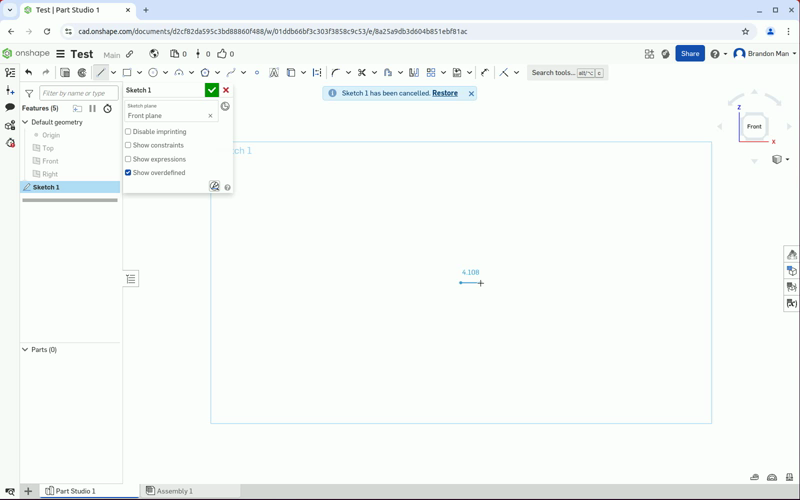
key_up(shift)
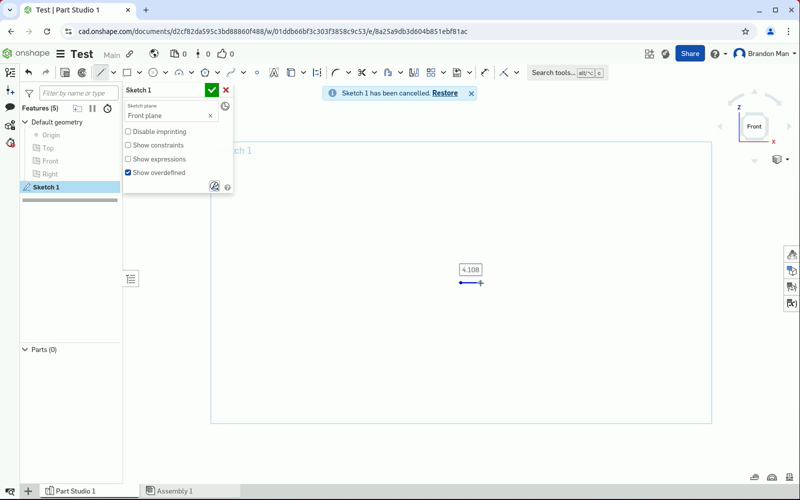
key_down(shift)
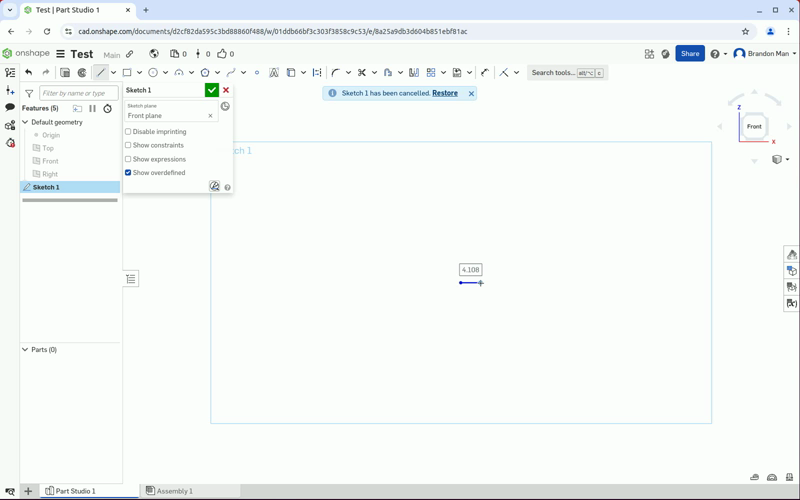
mouse_move(510, 282)
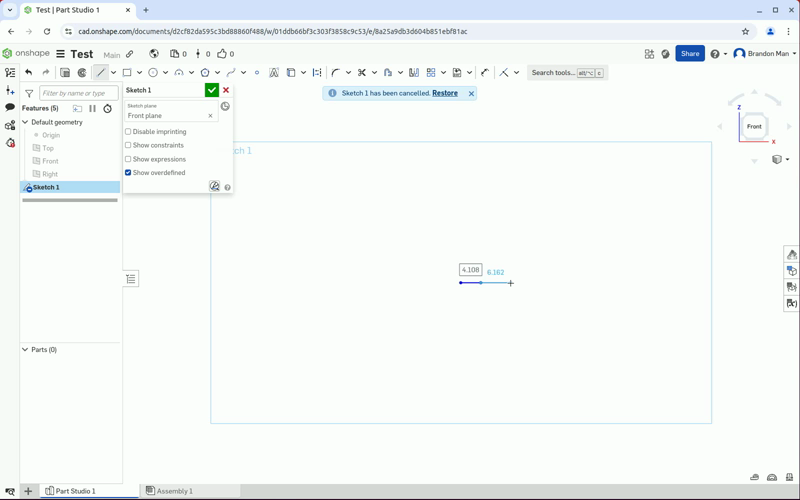
mouse_move(480, 266)
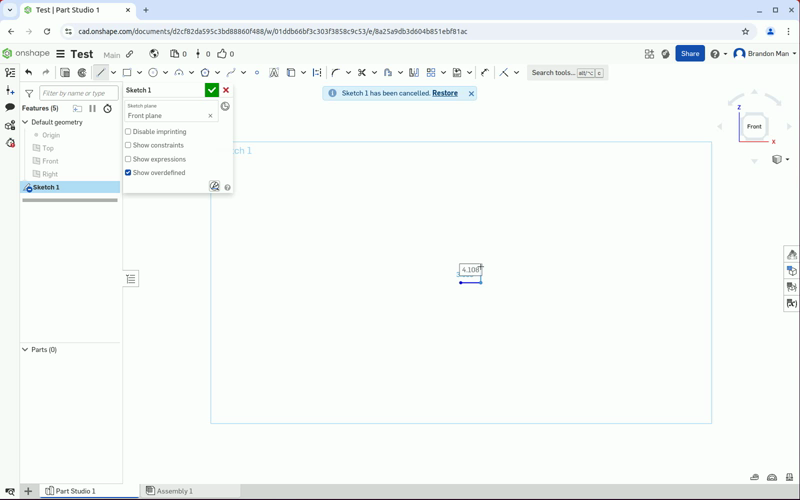
click(480, 266)
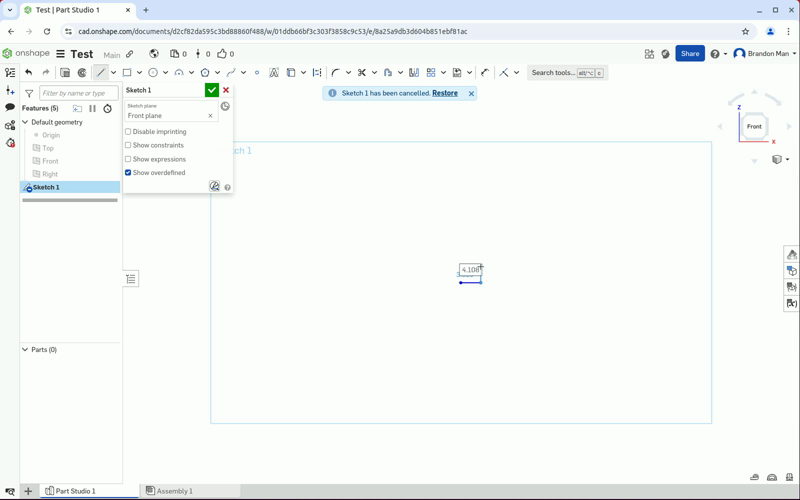
key_up(shift)
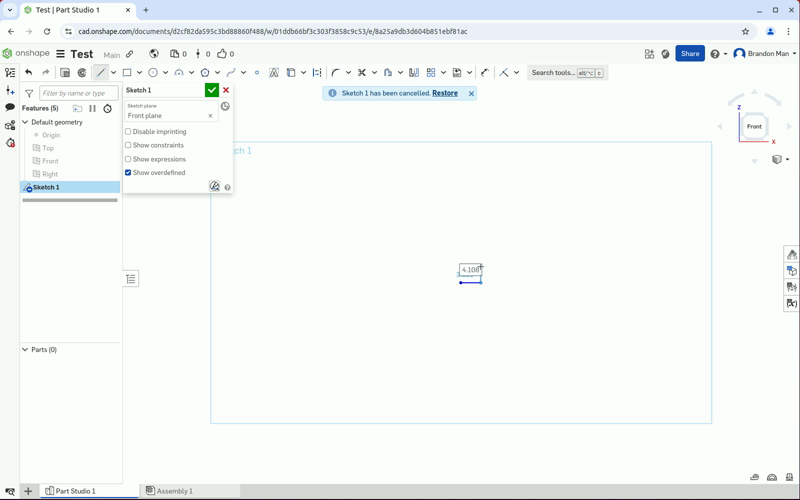
key_down(shift)
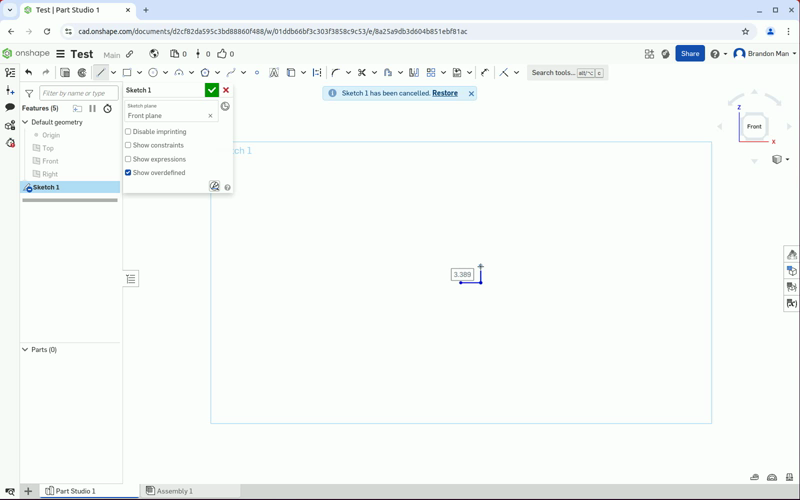
mouse_move(510, 266)
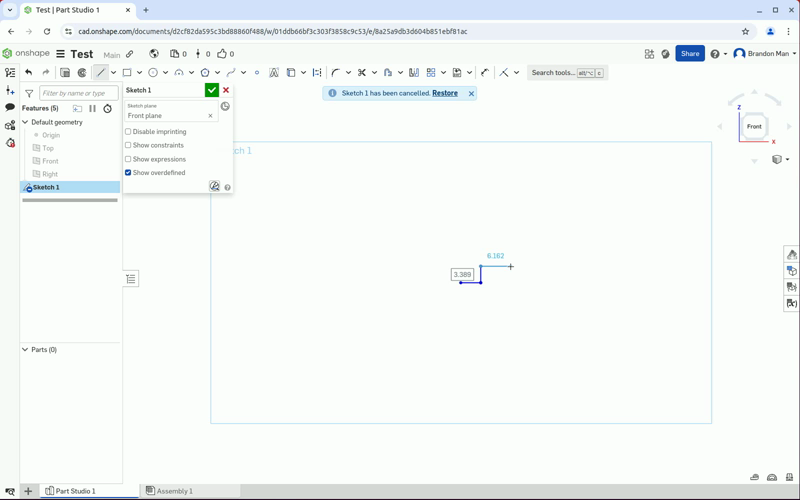
mouse_move(479, 266)
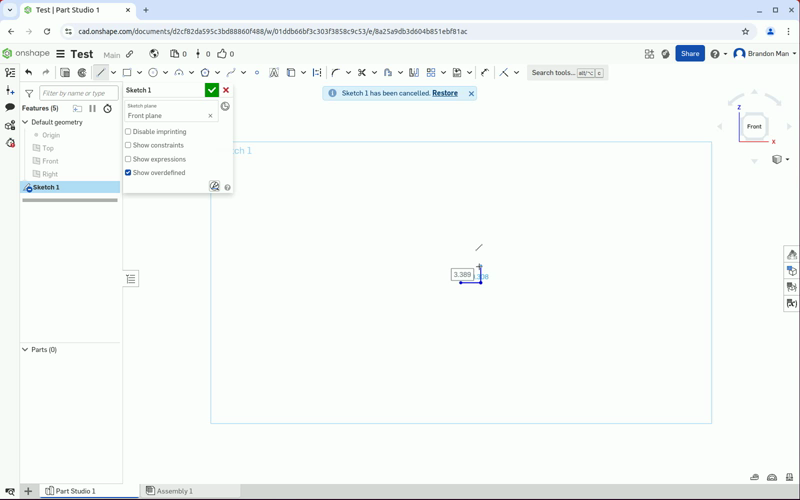
scroll(6)
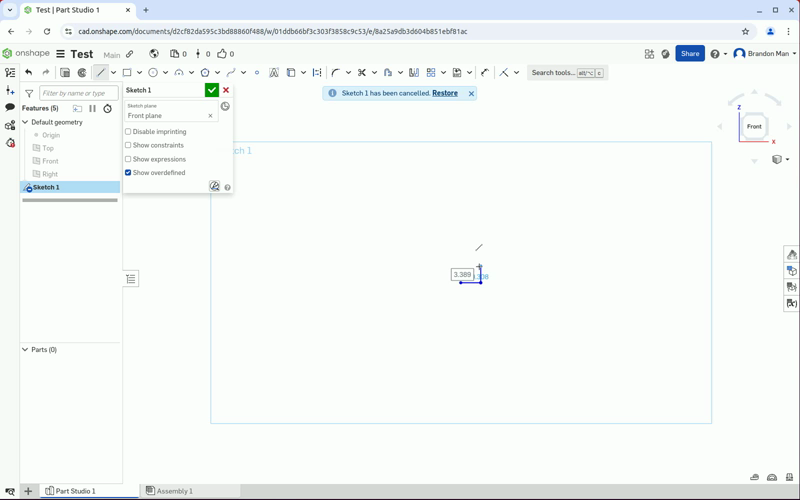
scroll(6)
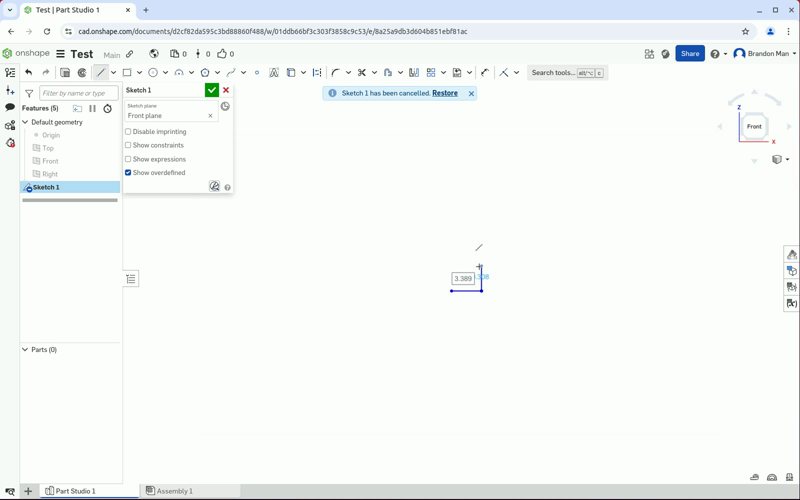
scroll(6)
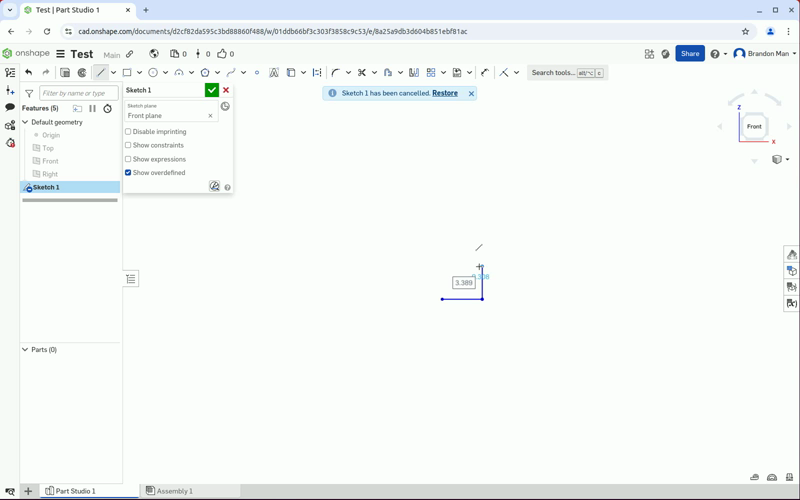
scroll(6)
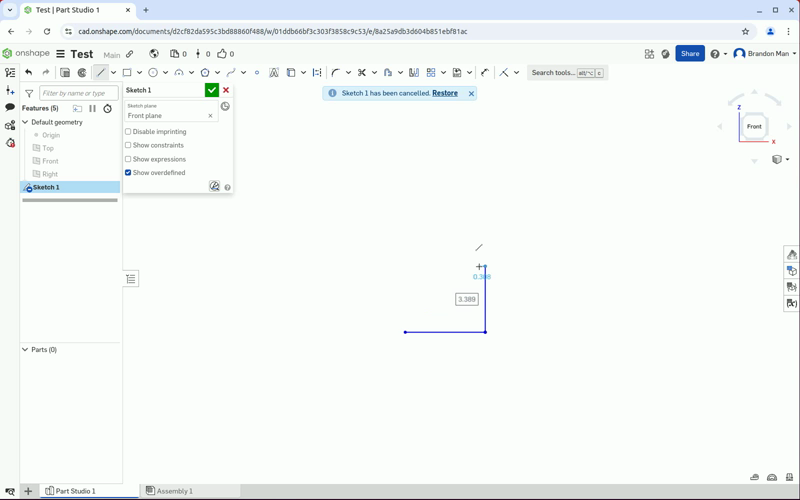
scroll(6)
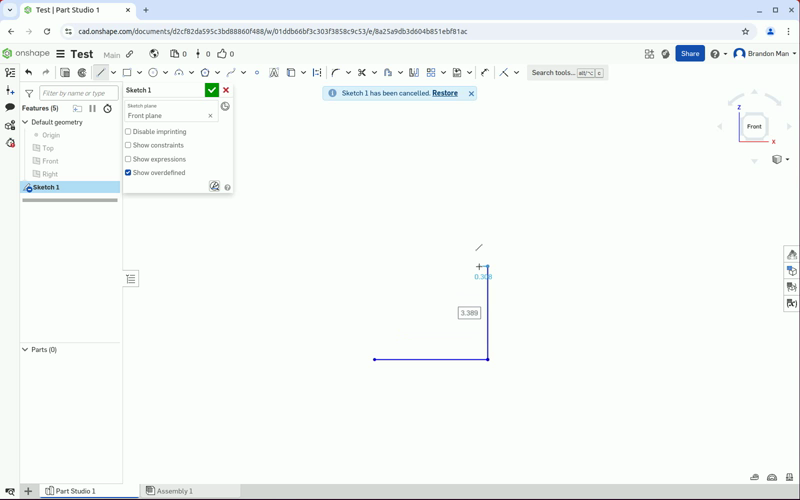
scroll(6)
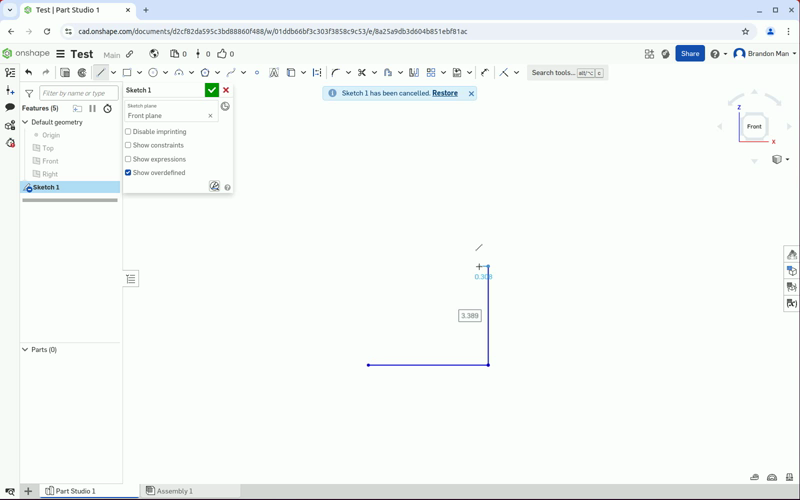
scroll(6)
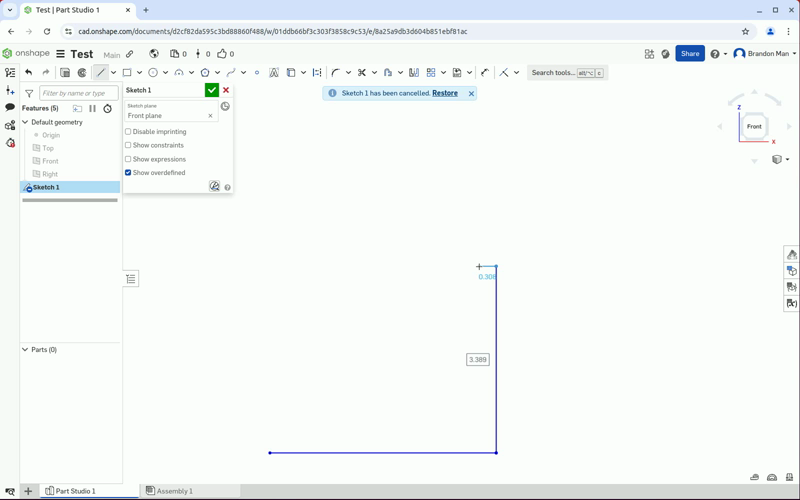
click(479, 266)
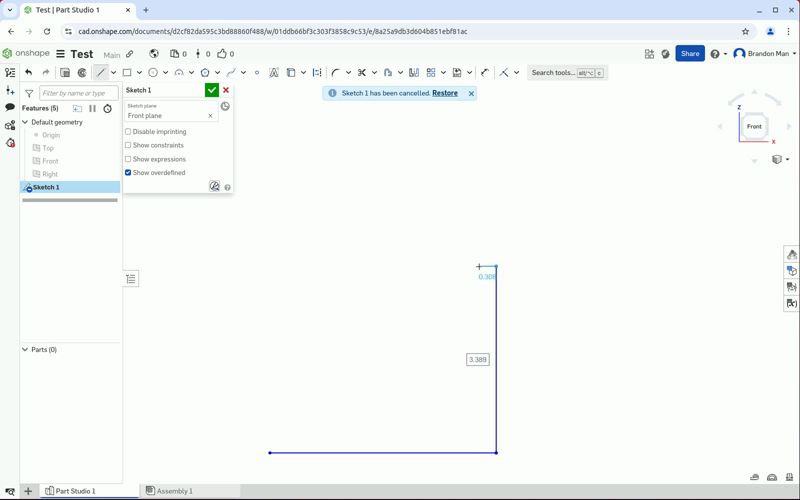
scroll(-6)
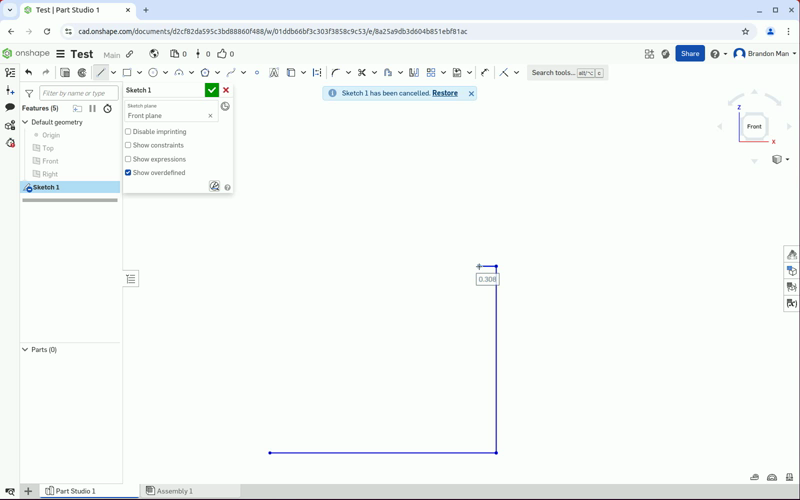
scroll(-6)
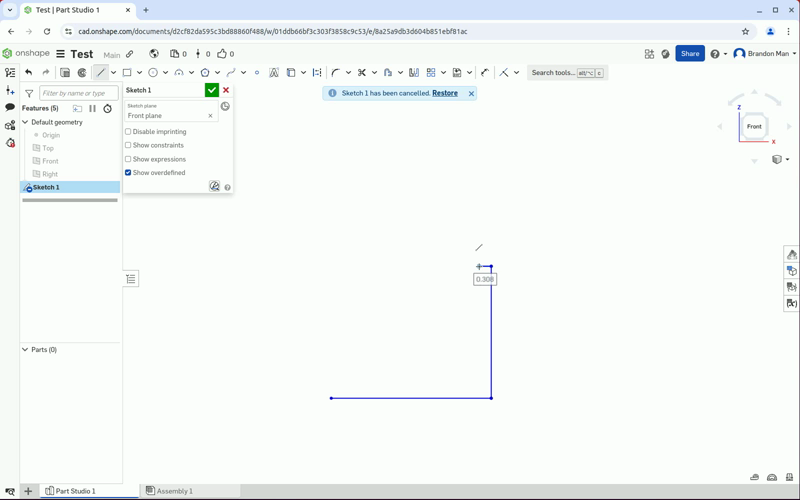
scroll(-6)
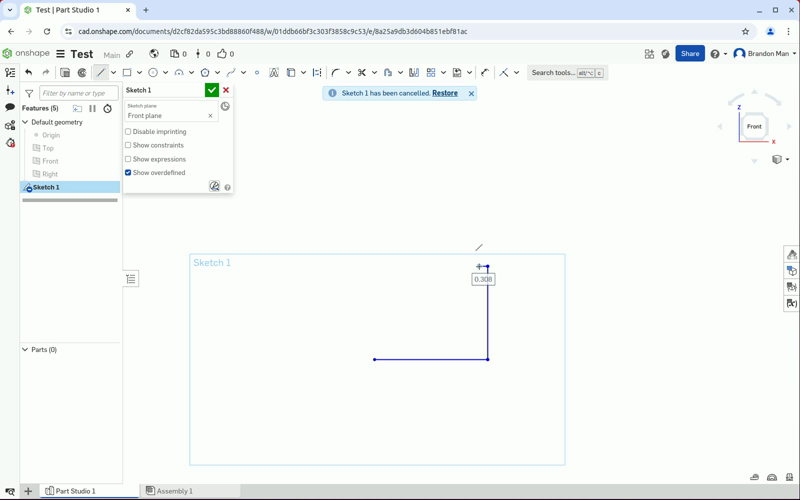
scroll(-6)
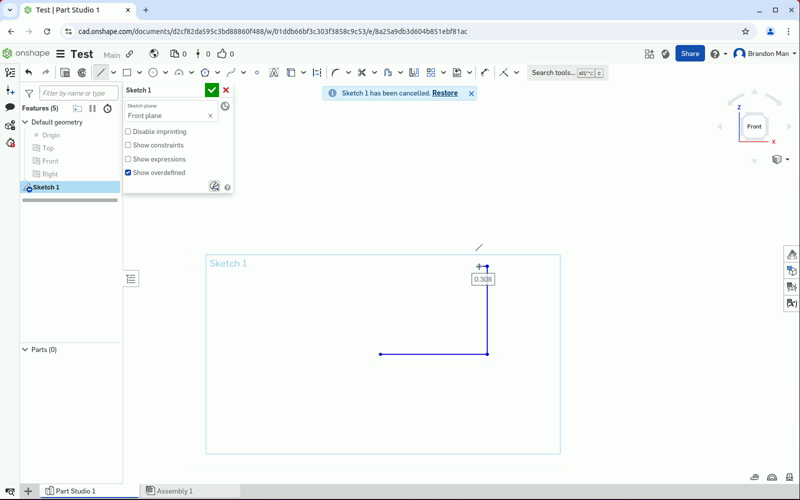
scroll(-6)
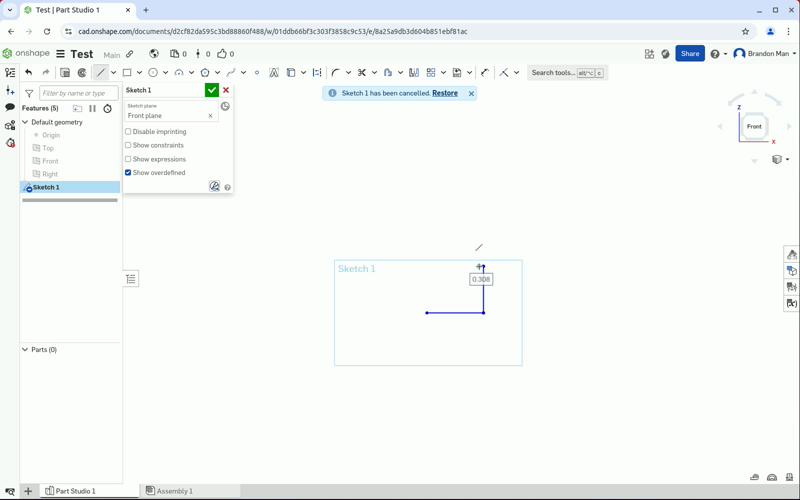
scroll(-6)
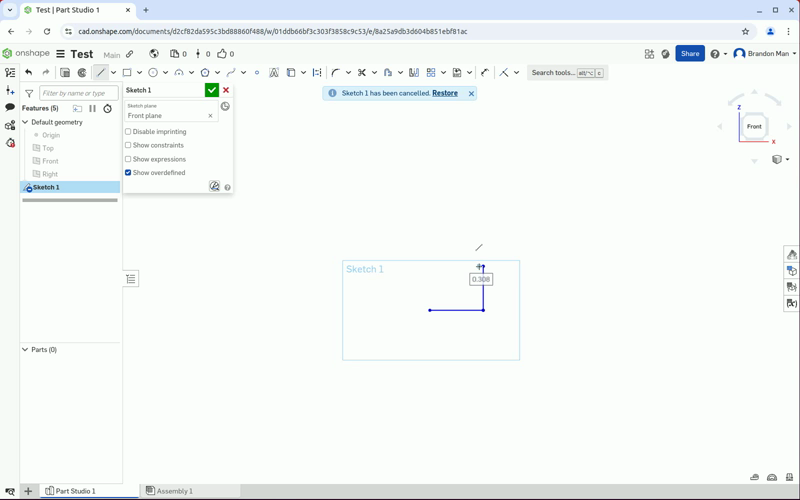
scroll(-6)
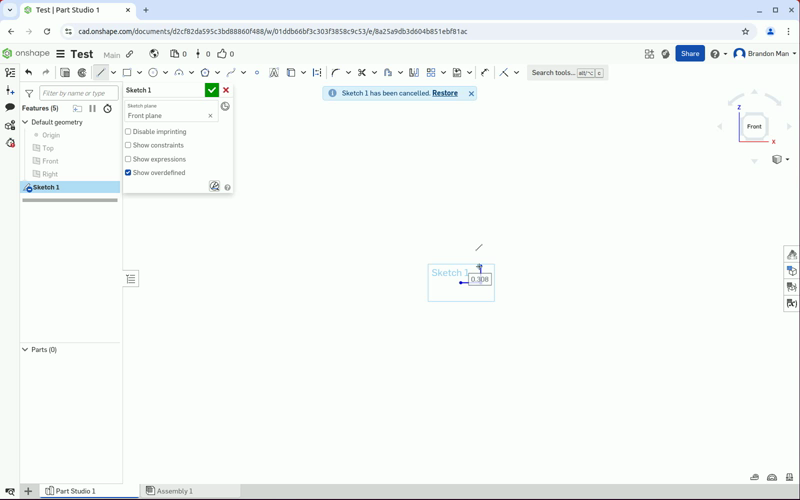
key_up(shift)
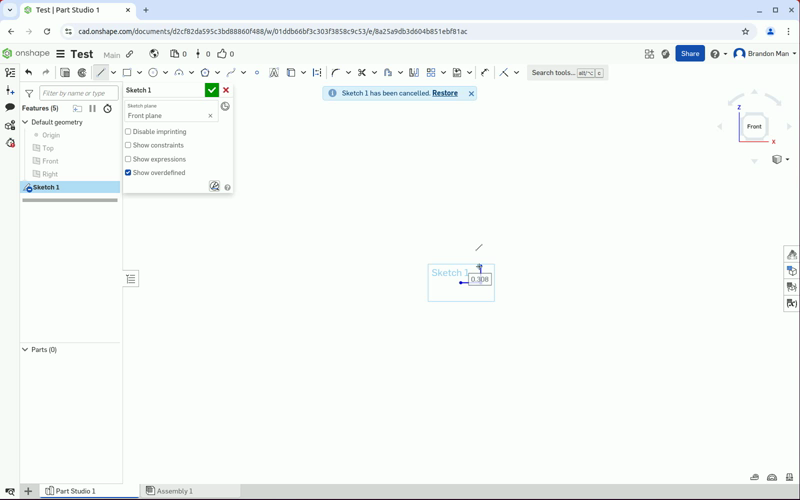
key_down(shift)
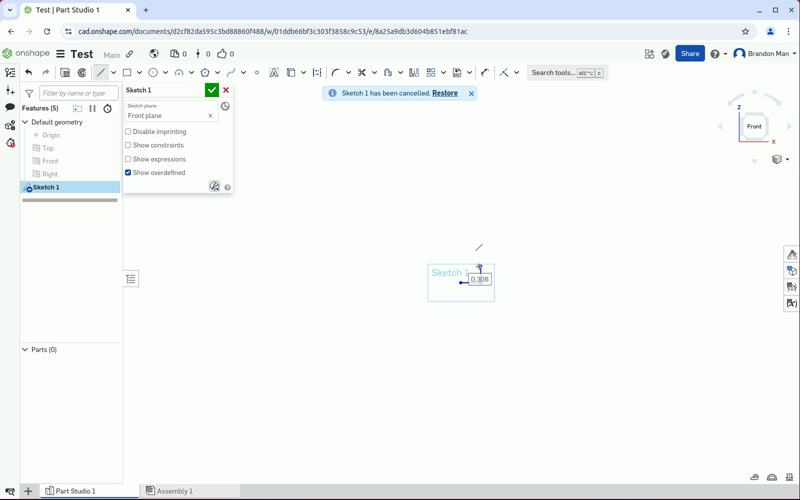
mouse_move(509, 266)
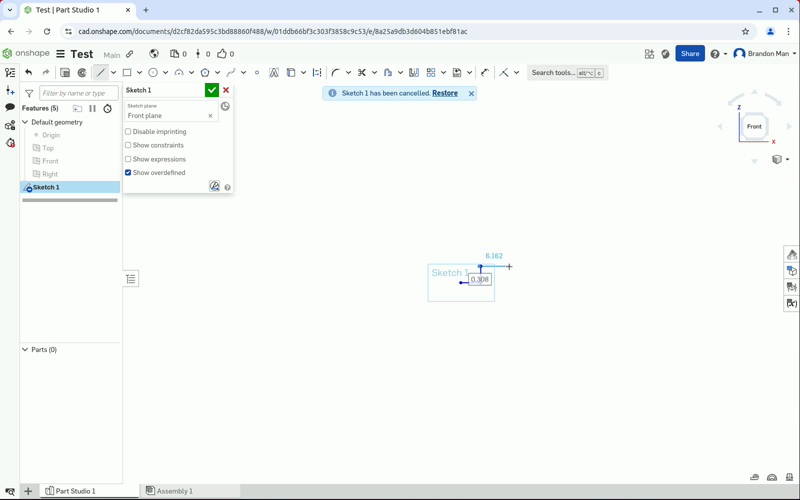
mouse_move(461, 266)
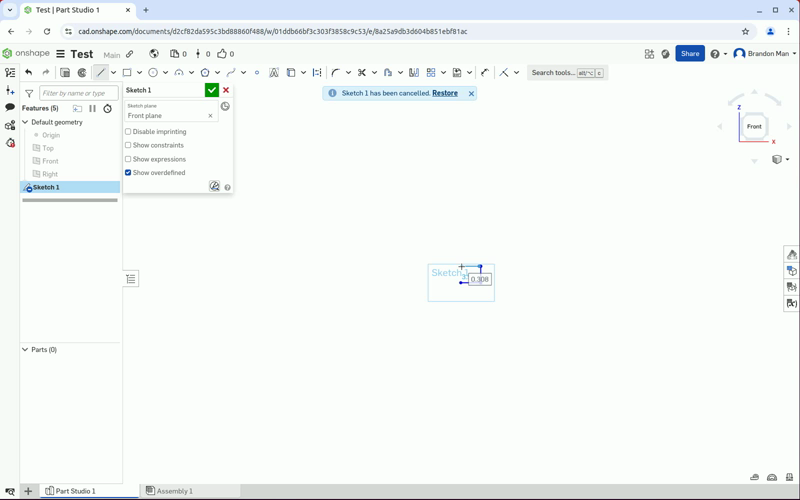
click(461, 266)
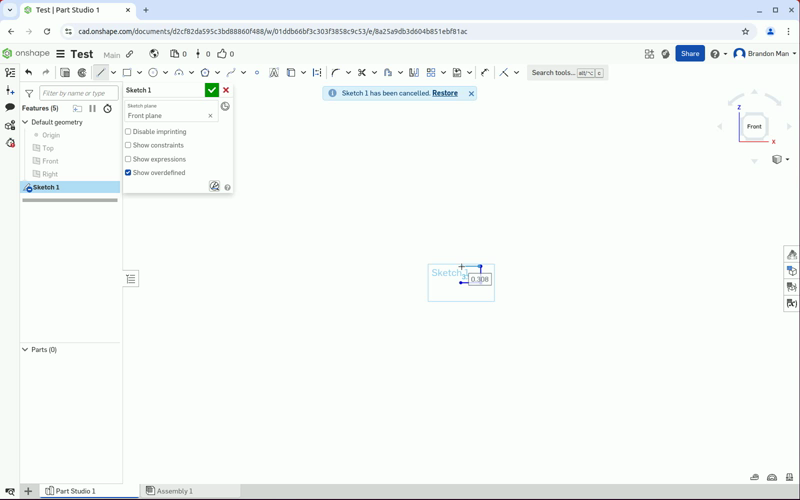
key_up(shift)
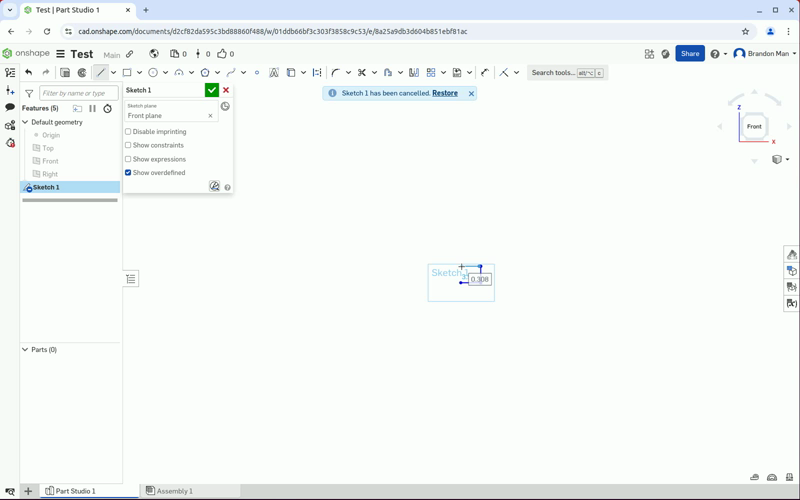
key_down(shift)
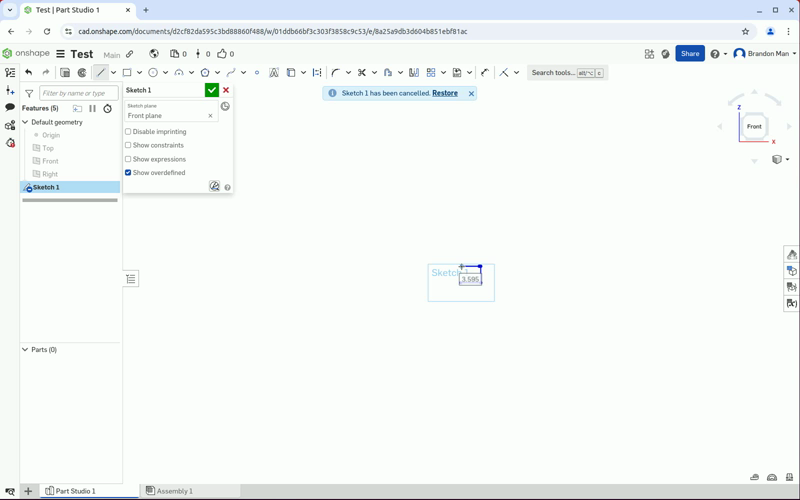
mouse_move(492, 266)
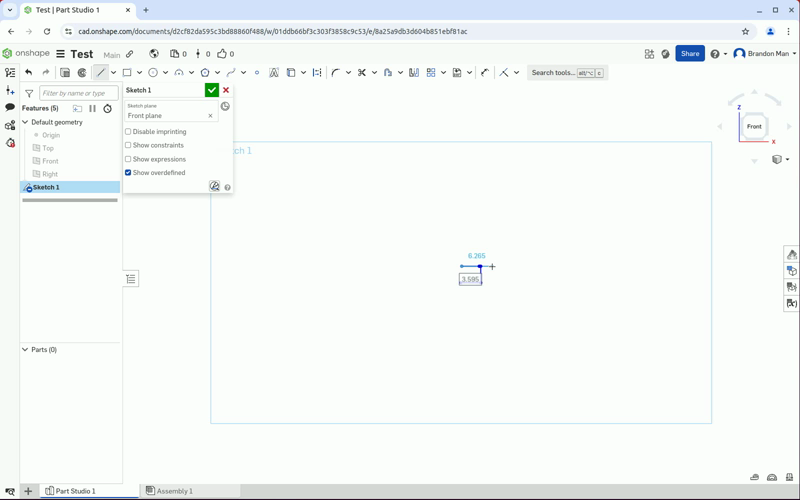
mouse_move(460, 266)
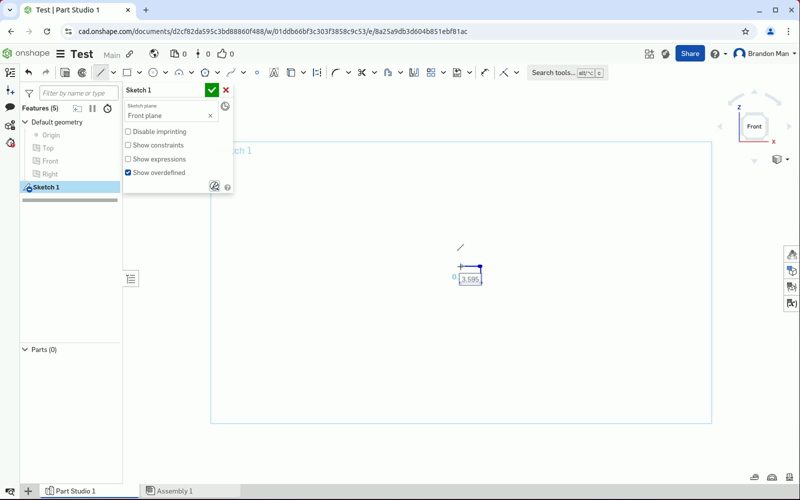
scroll(6)
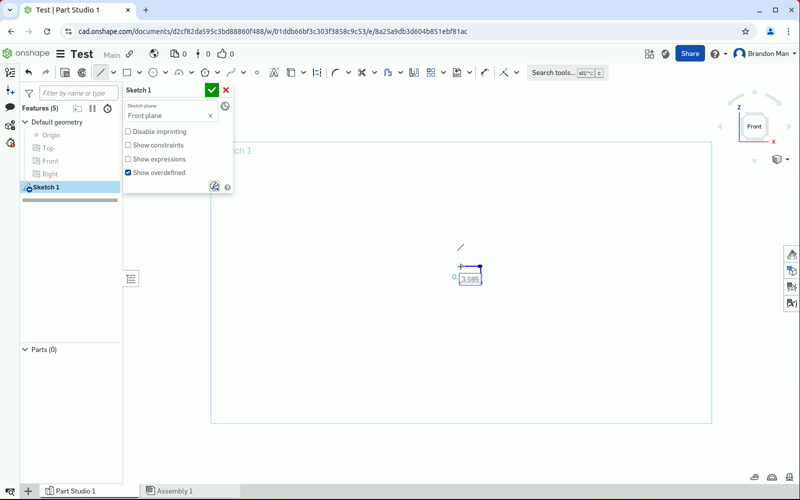
scroll(6)
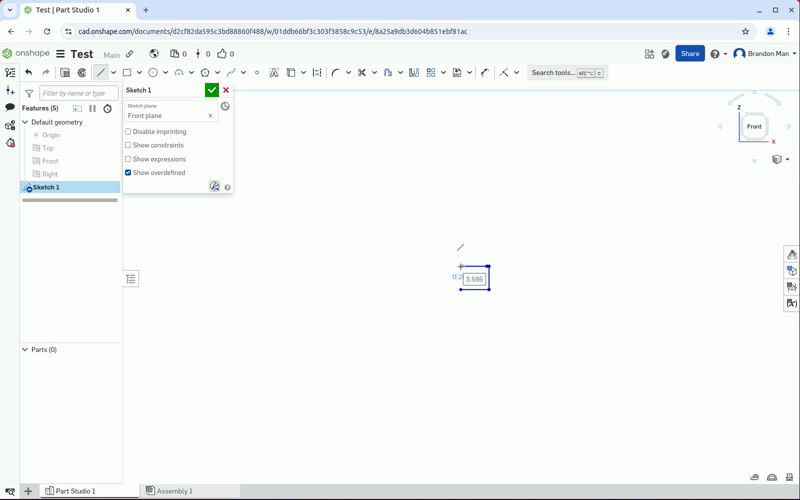
scroll(6)
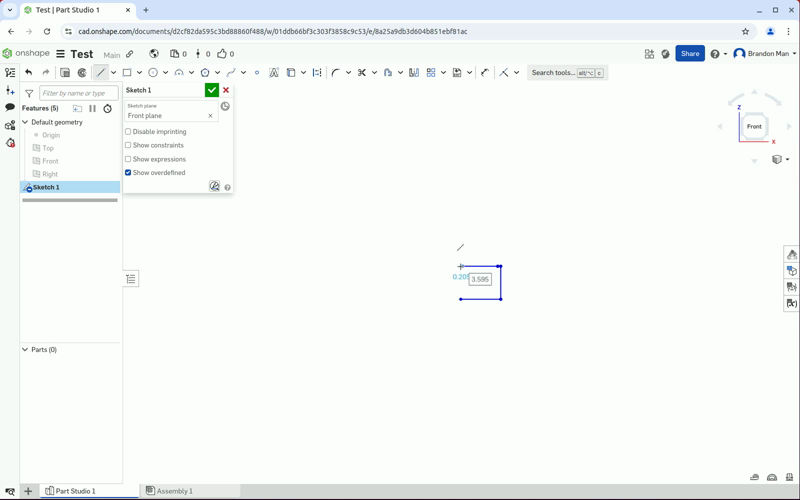
scroll(6)
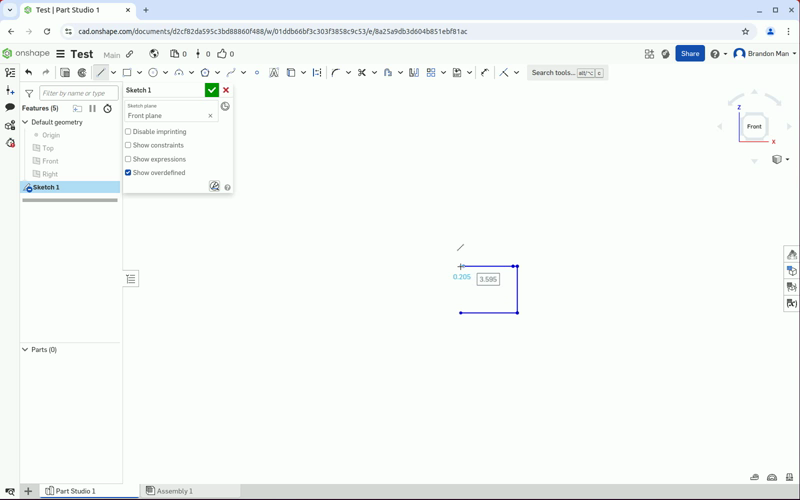
scroll(6)
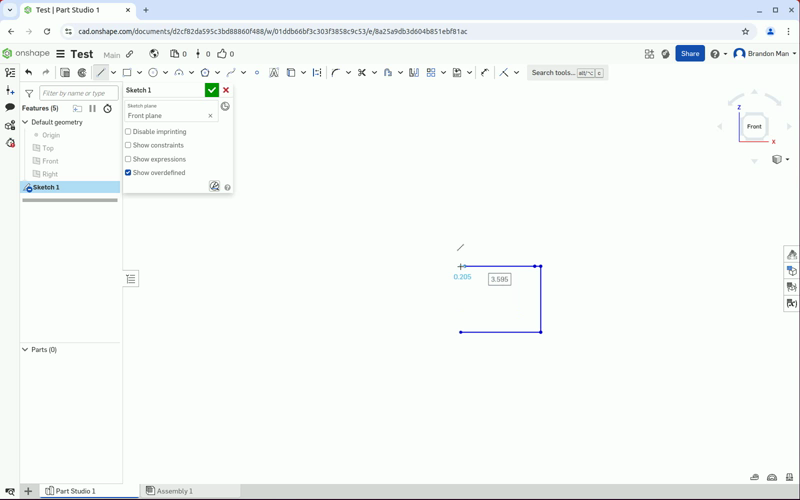
scroll(6)
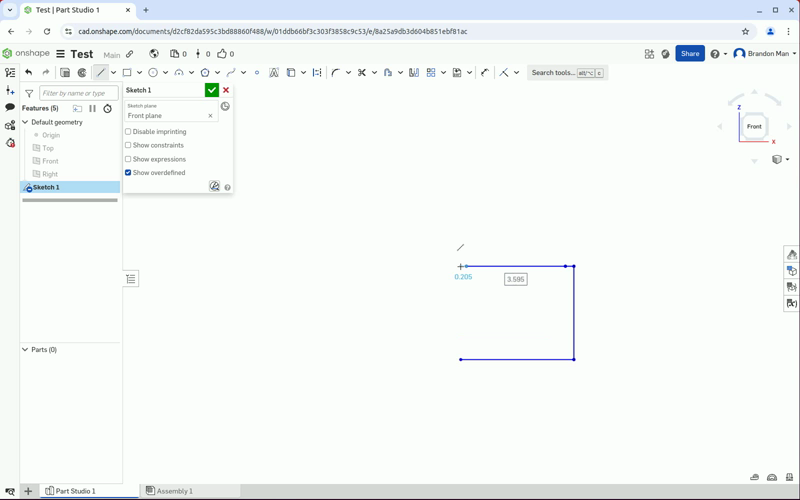
scroll(6)
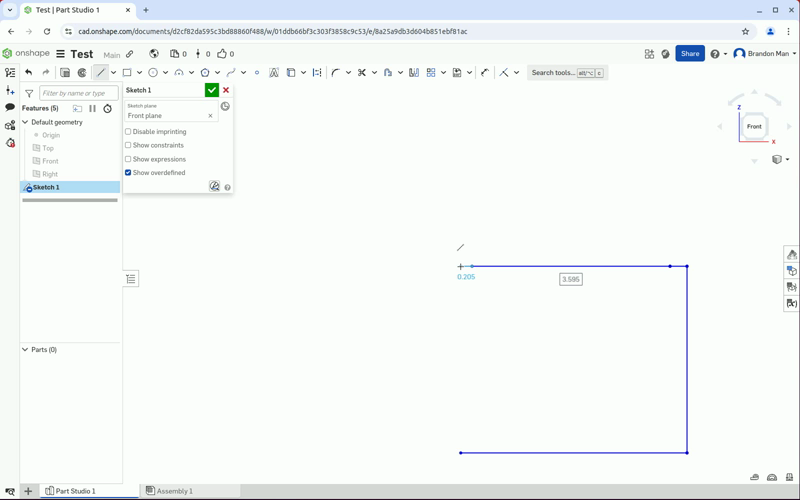
click(460, 266)
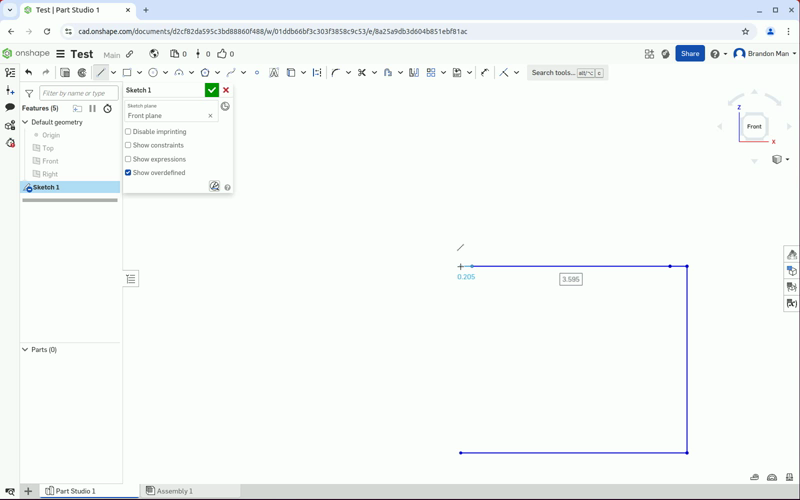
scroll(-6)
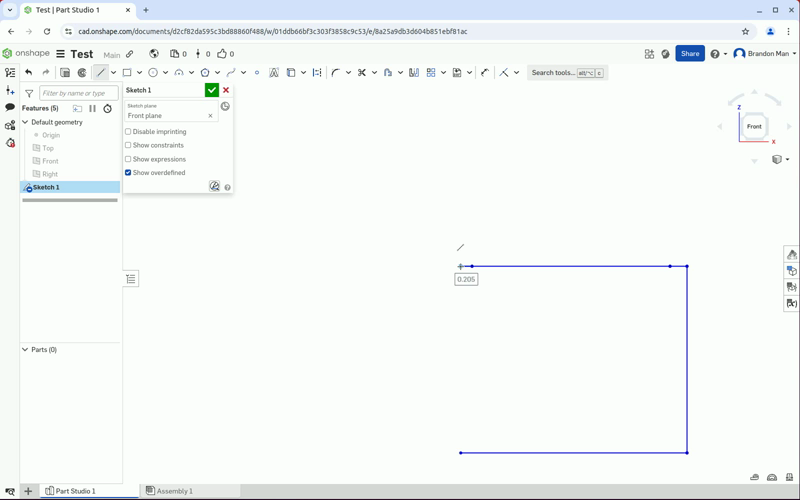
scroll(-6)
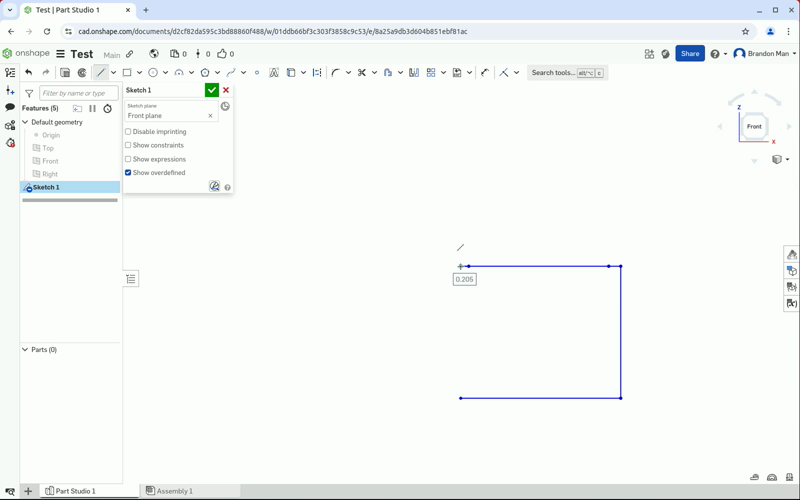
scroll(-6)
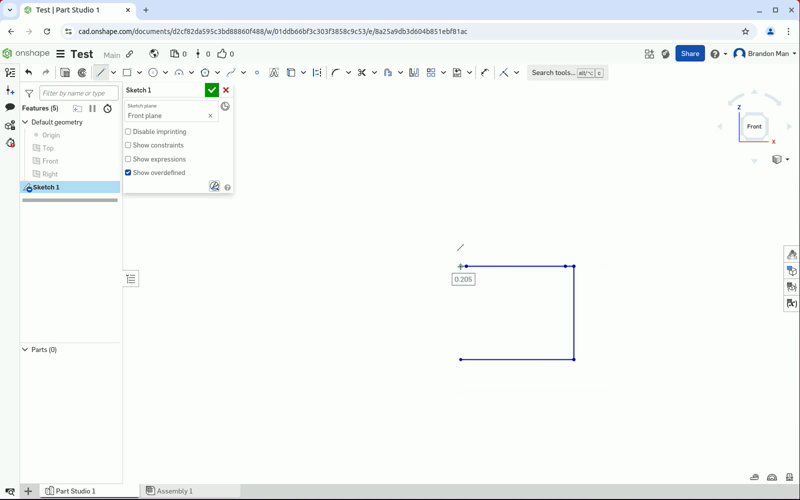
scroll(-6)
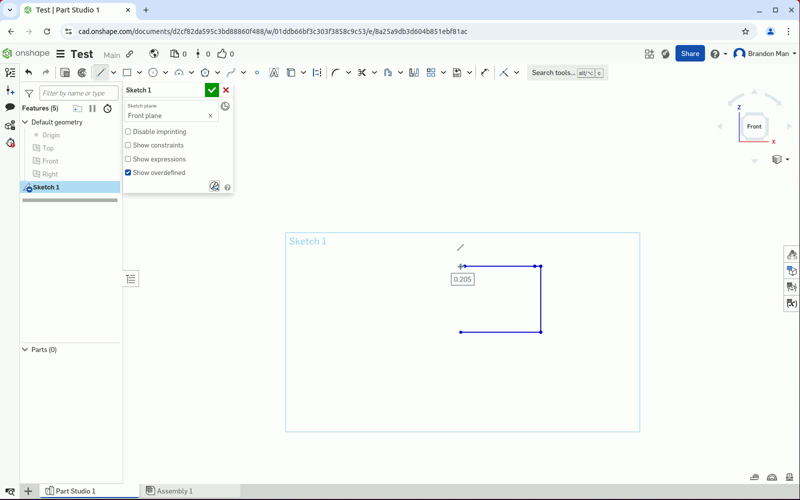
scroll(-6)
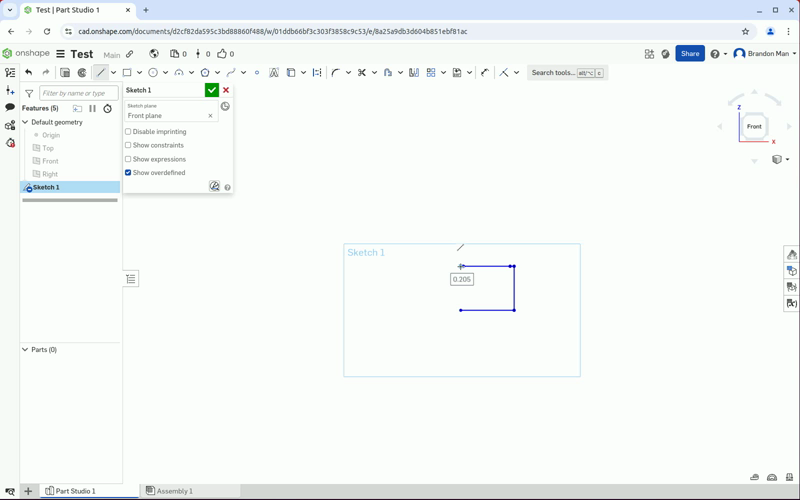
scroll(-6)
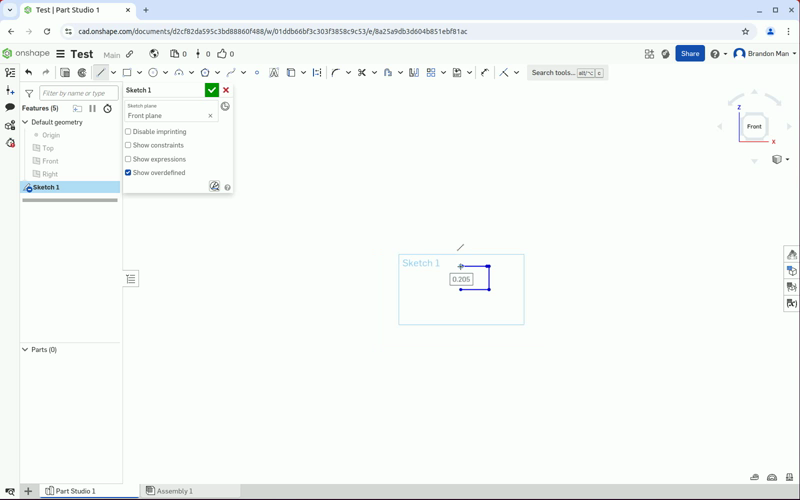
scroll(-6)
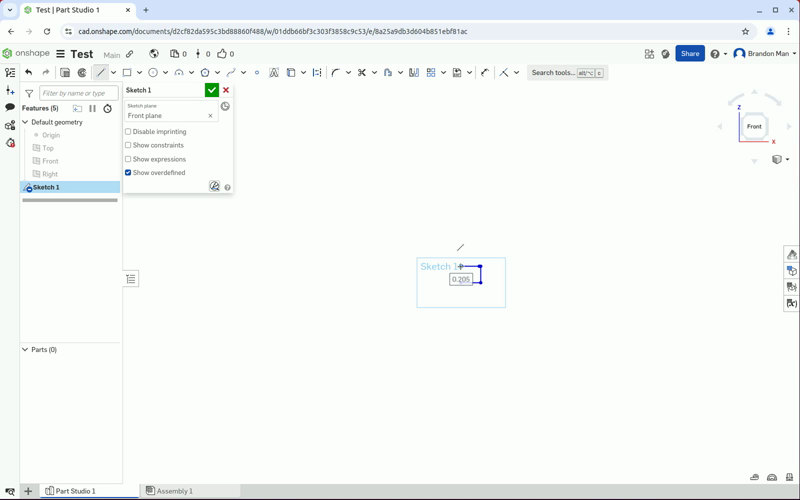
key_up(shift)
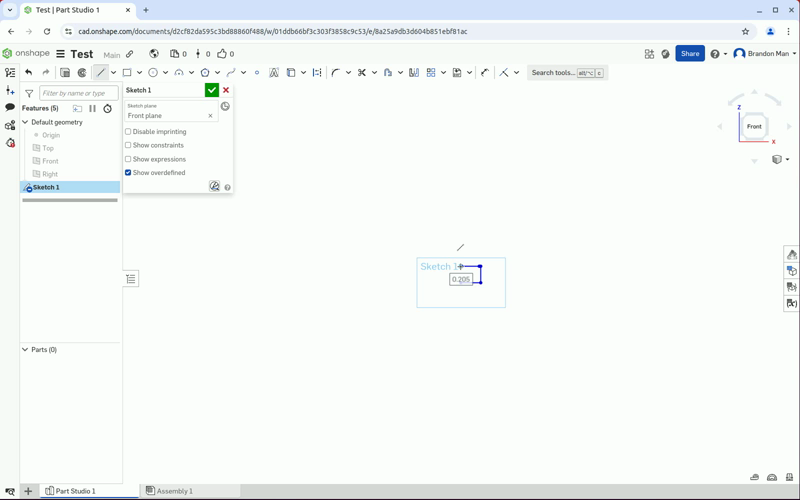
mouse_move(490, 266)
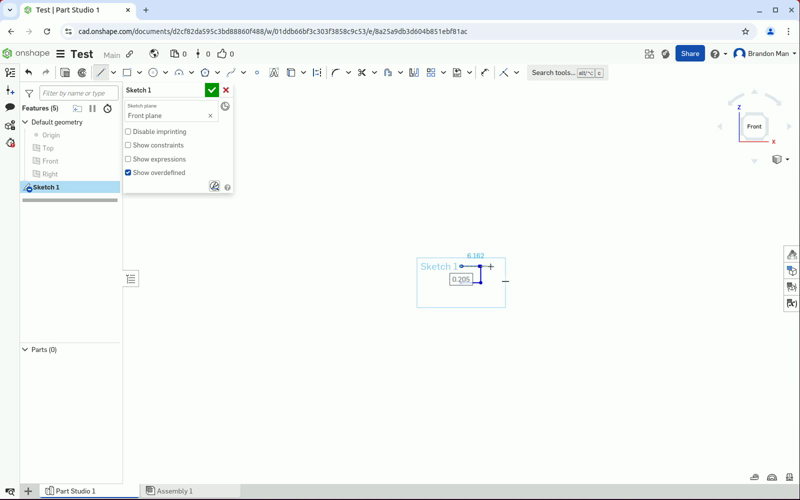
key_down(shift)
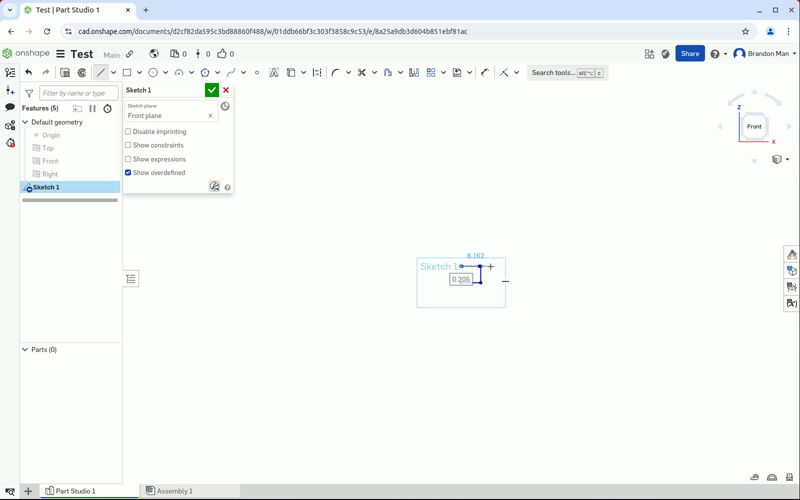
mouse_move(460, 282)
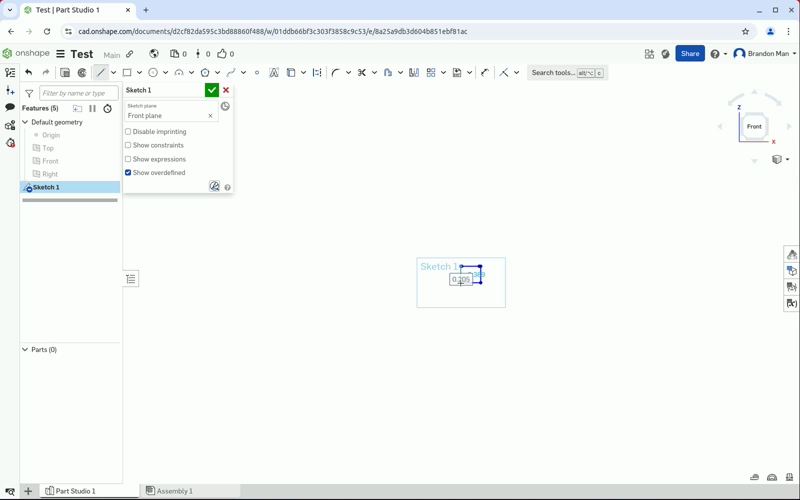
key_up(shift)
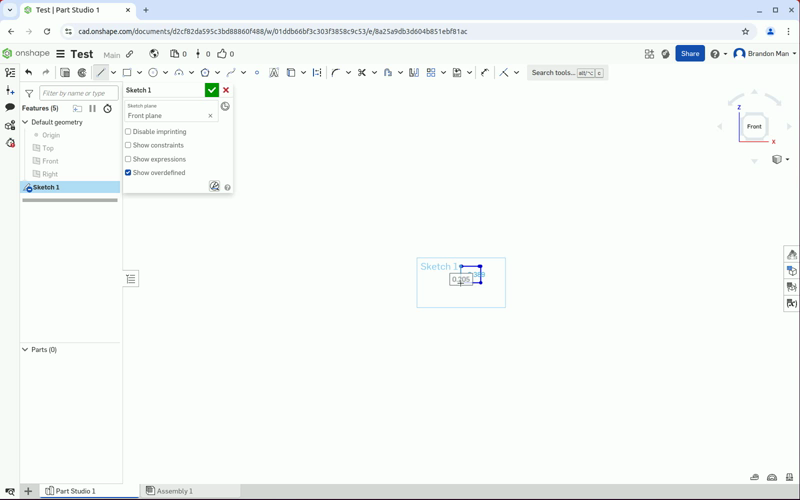
click(460, 282)
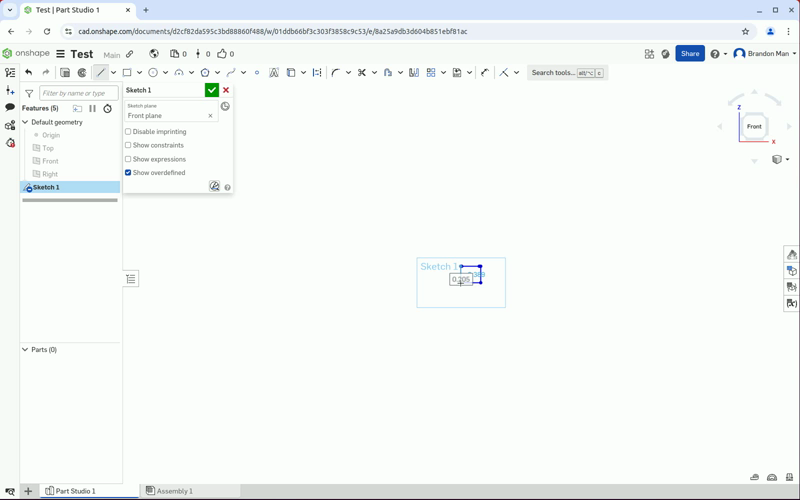
key(esc)
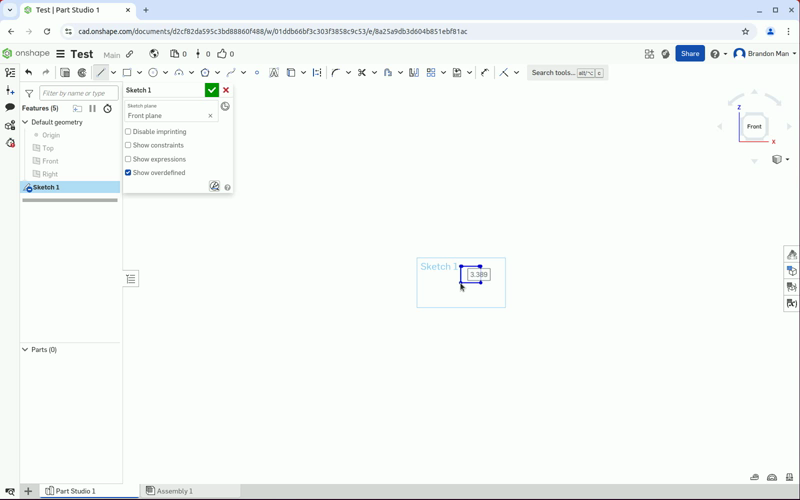
key(l)
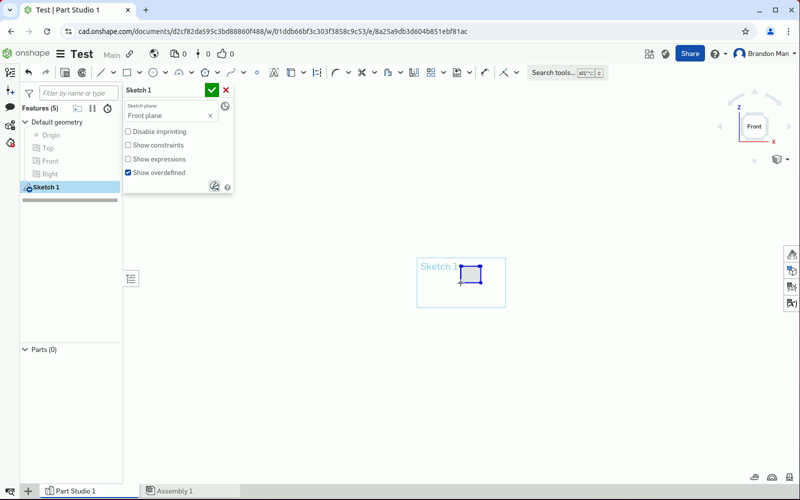
key_down(shift)
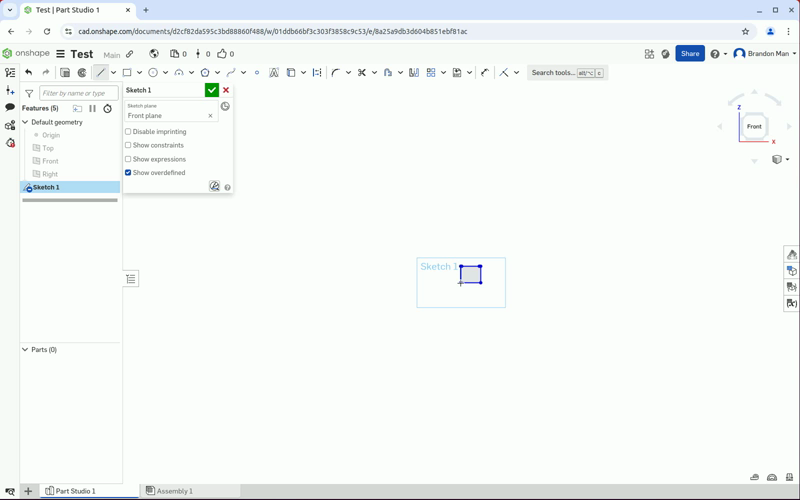
mouse_move(461, 281)
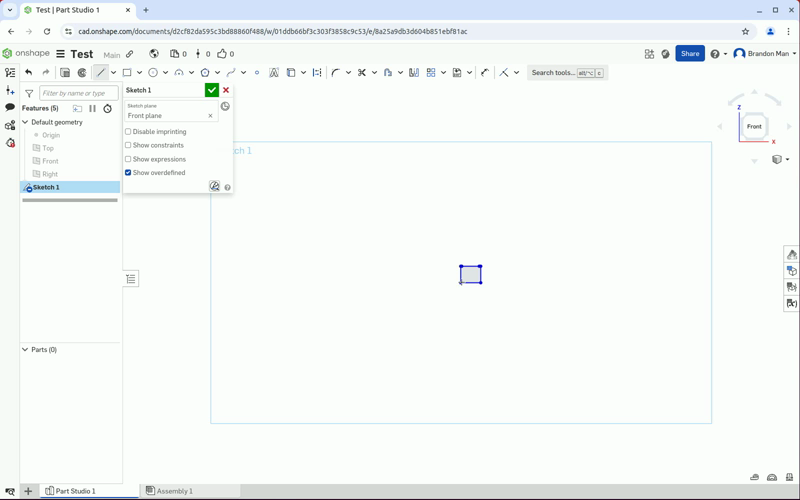
scroll(6)
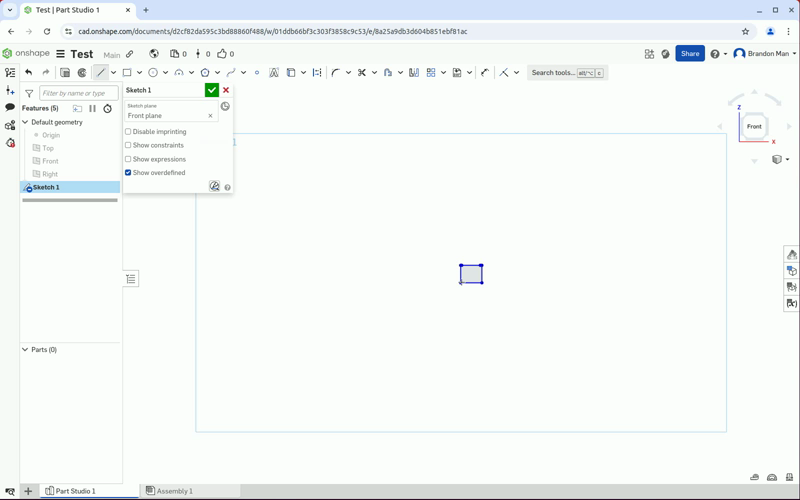
scroll(6)
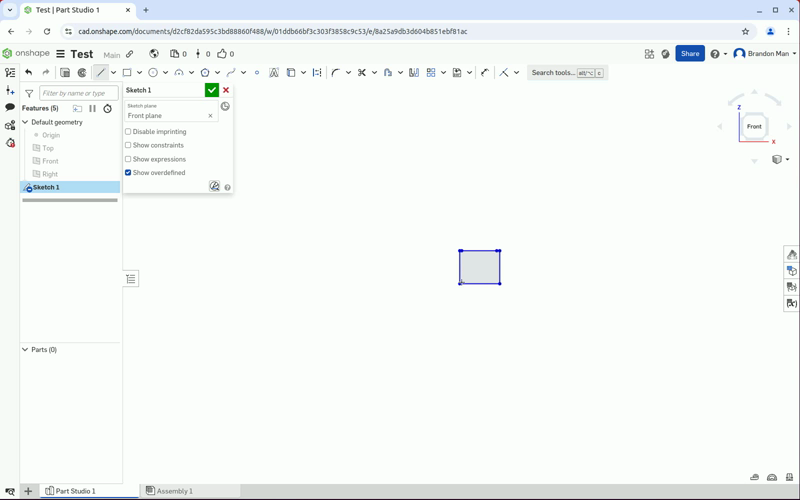
scroll(6)
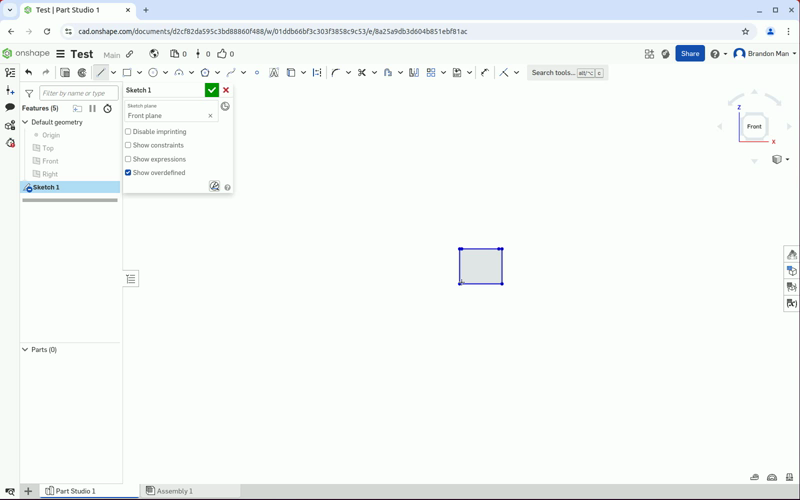
scroll(6)
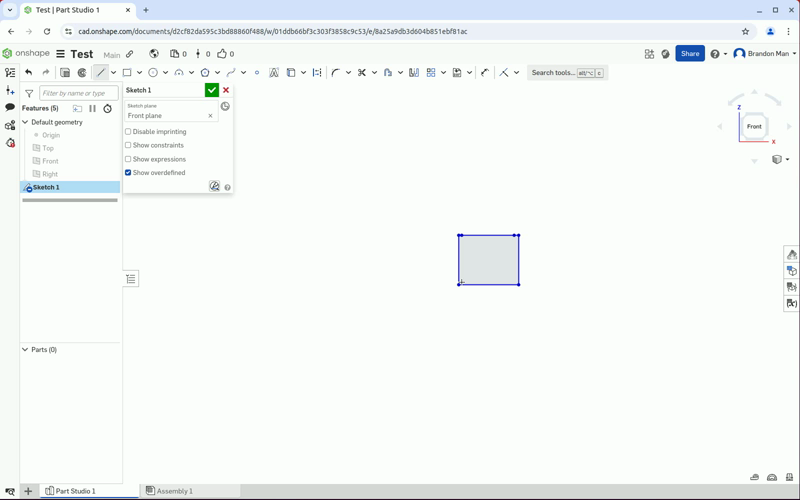
scroll(6)
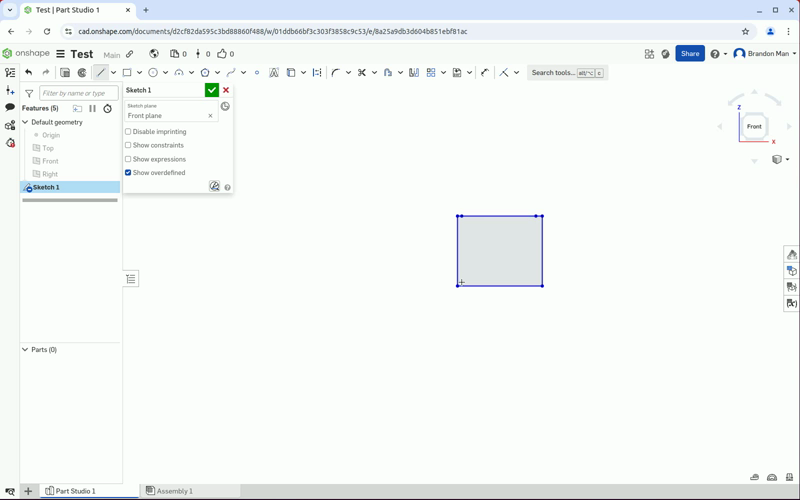
scroll(6)
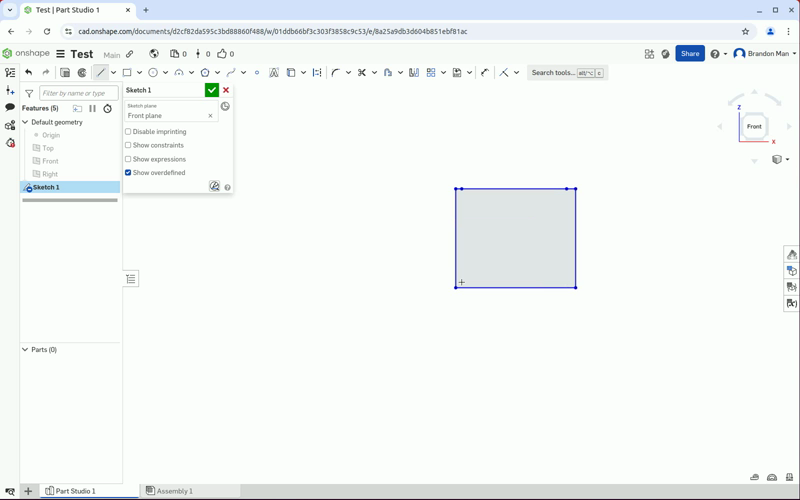
scroll(6)
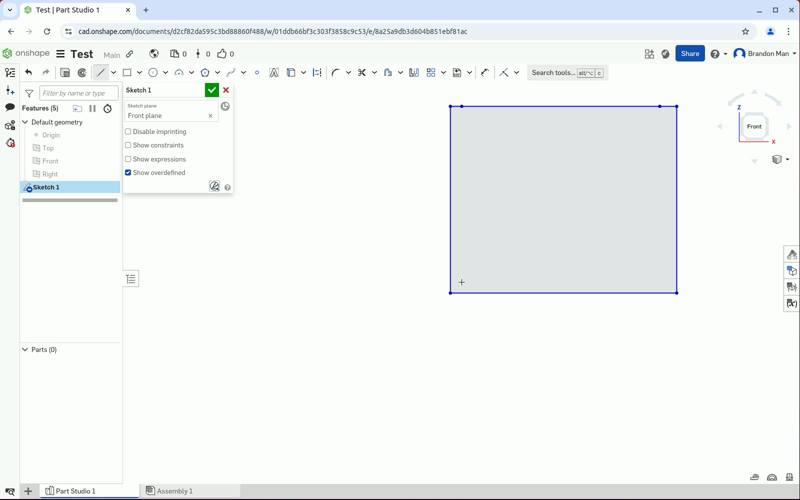
click(461, 281)
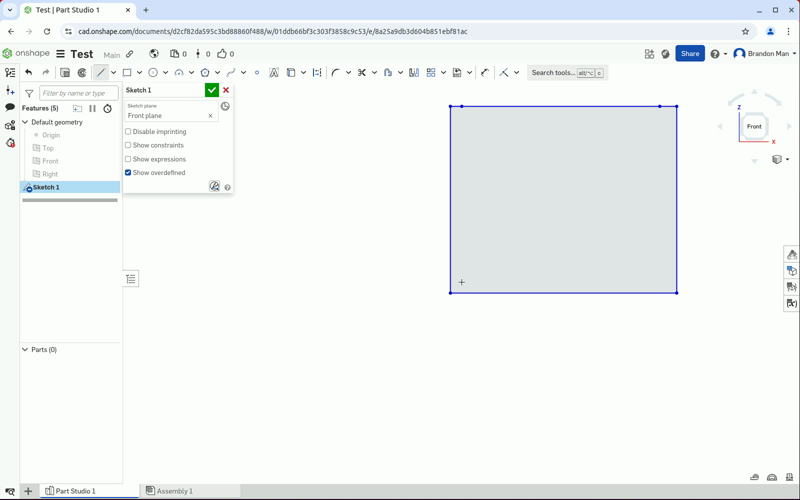
scroll(-6)
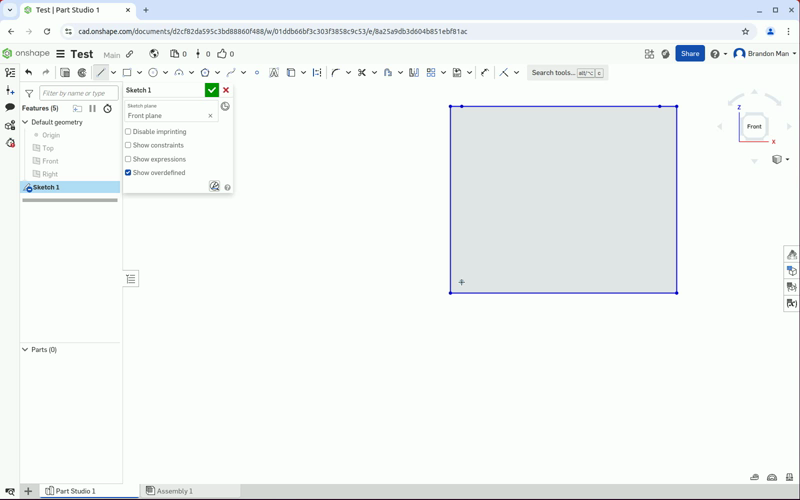
scroll(-6)
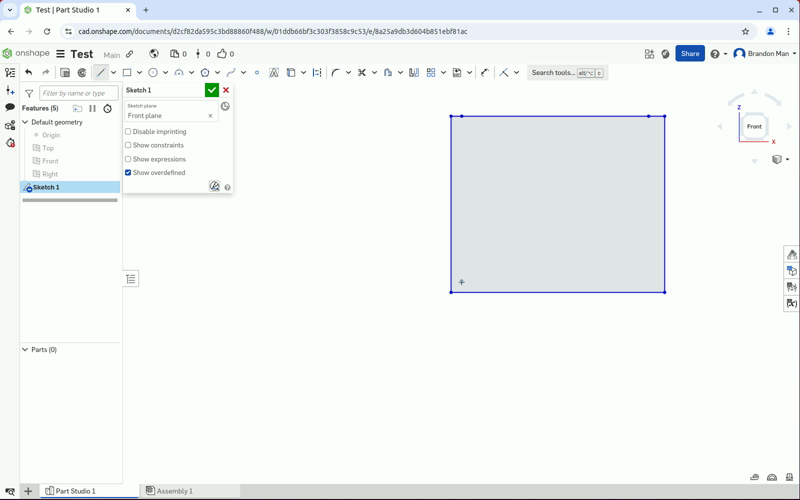
scroll(-6)
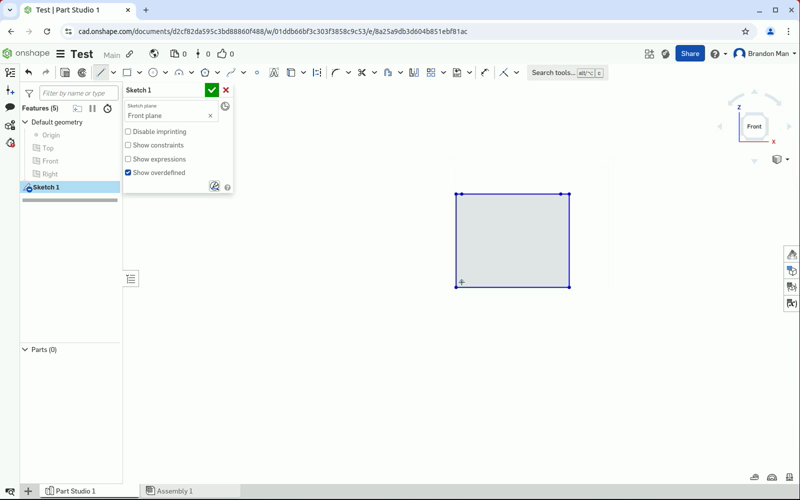
scroll(-6)
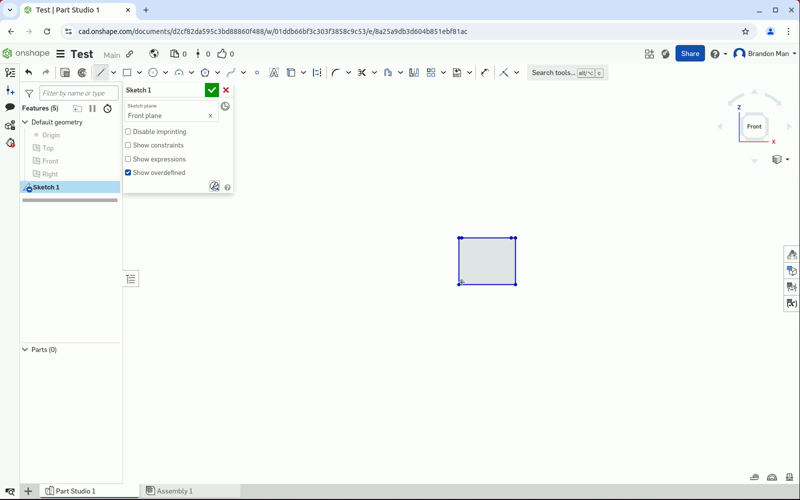
scroll(-6)
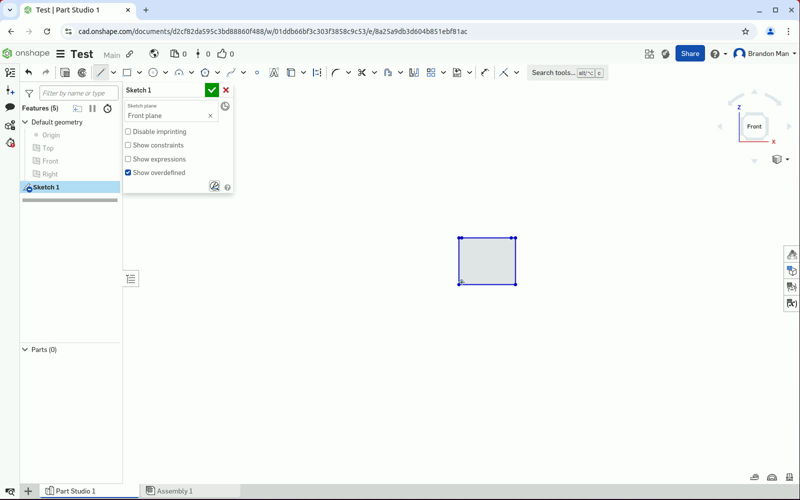
scroll(-6)
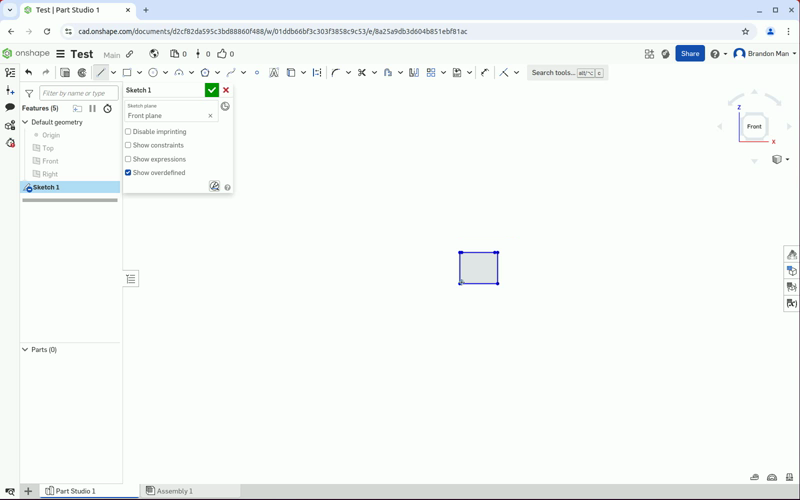
scroll(-6)
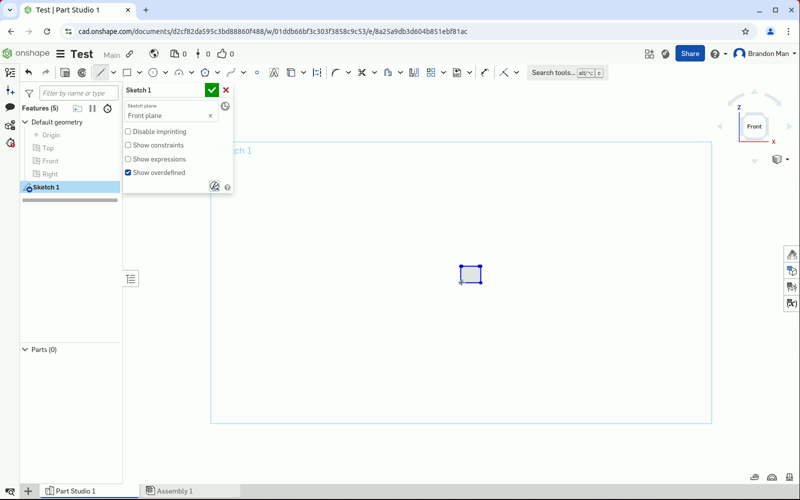
key_up(shift)
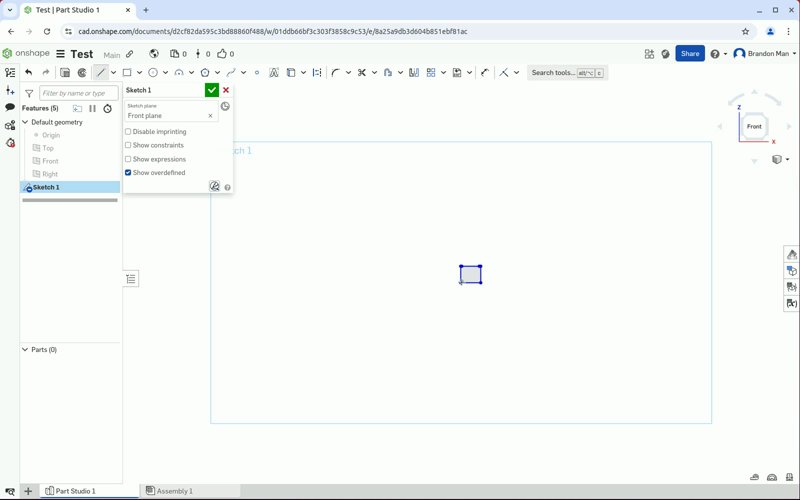
key_down(shift)
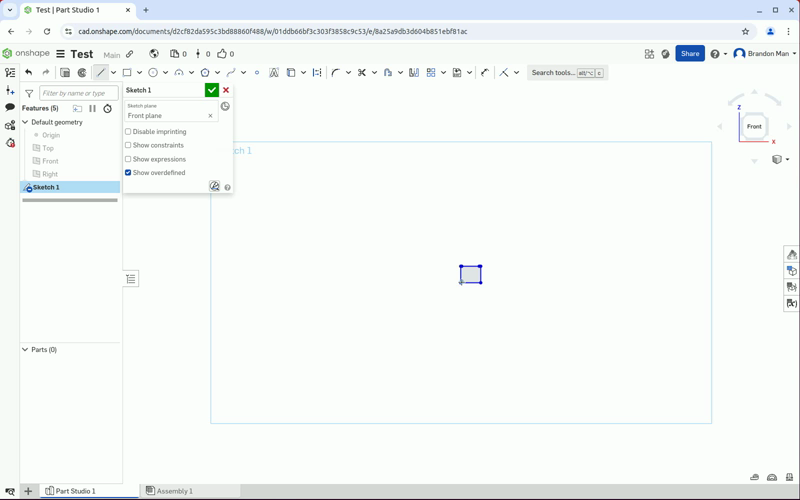
mouse_move(492, 281)
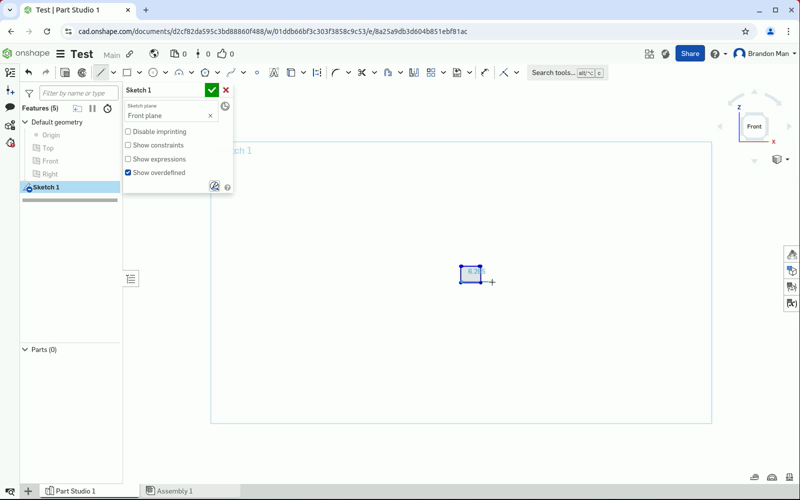
mouse_move(479, 281)
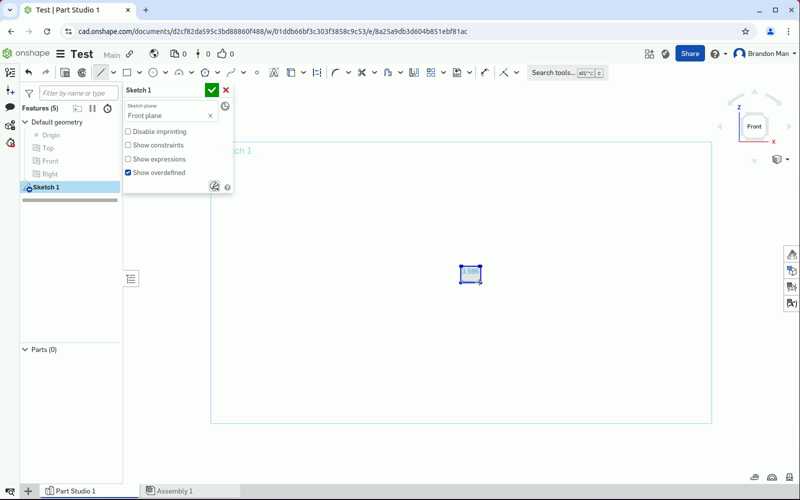
scroll(6)
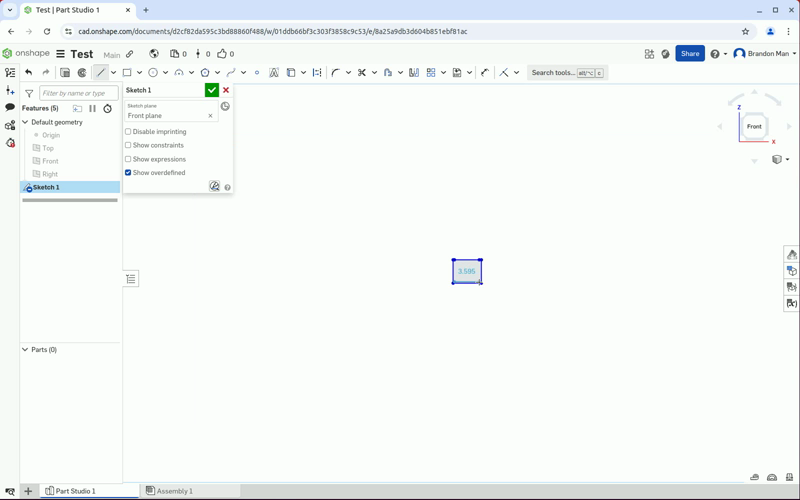
scroll(6)
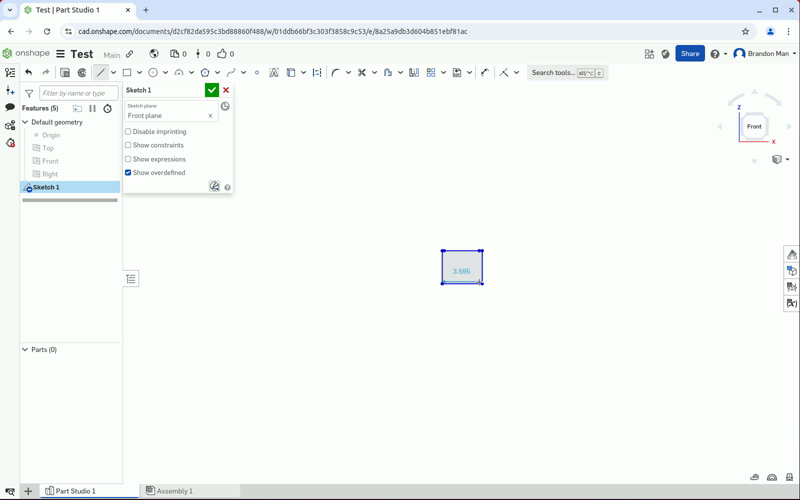
scroll(6)
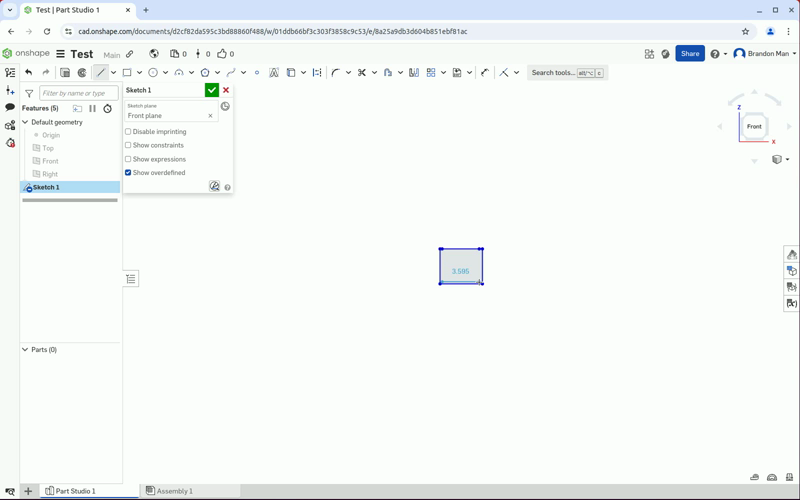
scroll(6)
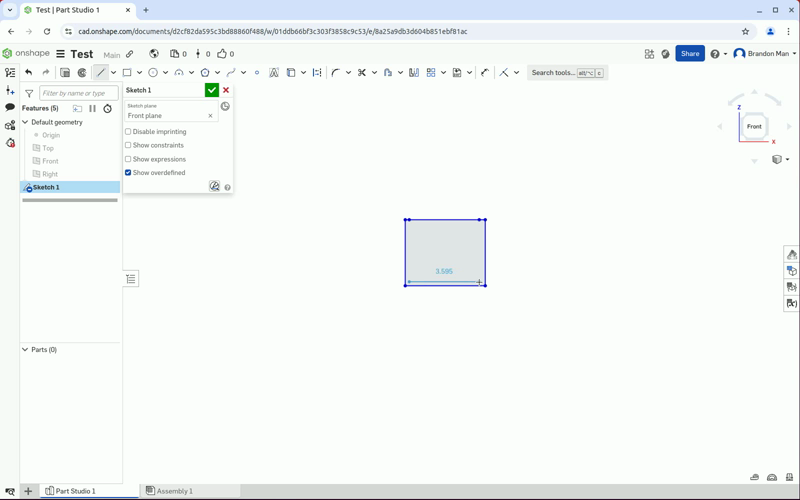
scroll(6)
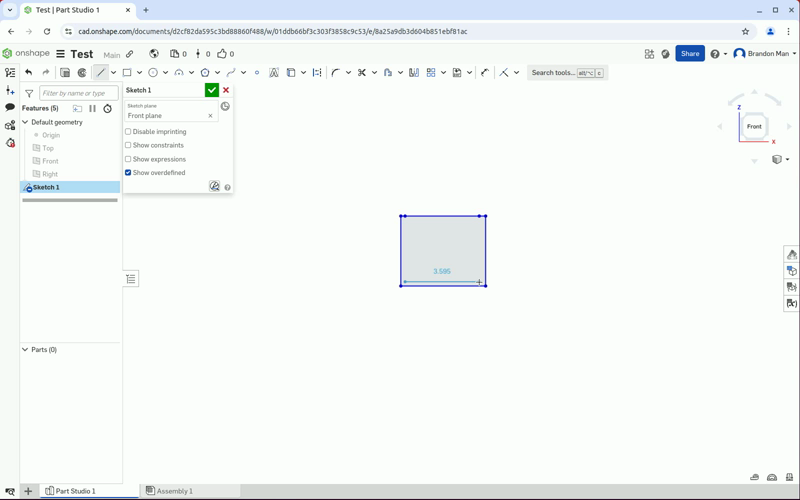
scroll(6)
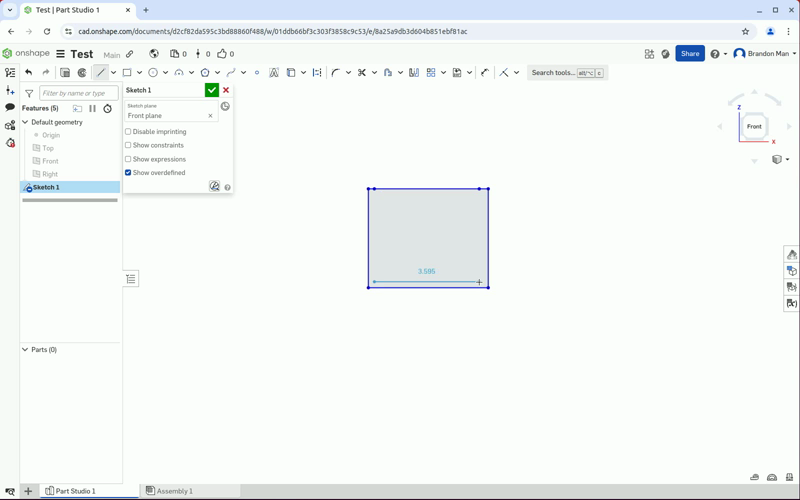
scroll(6)
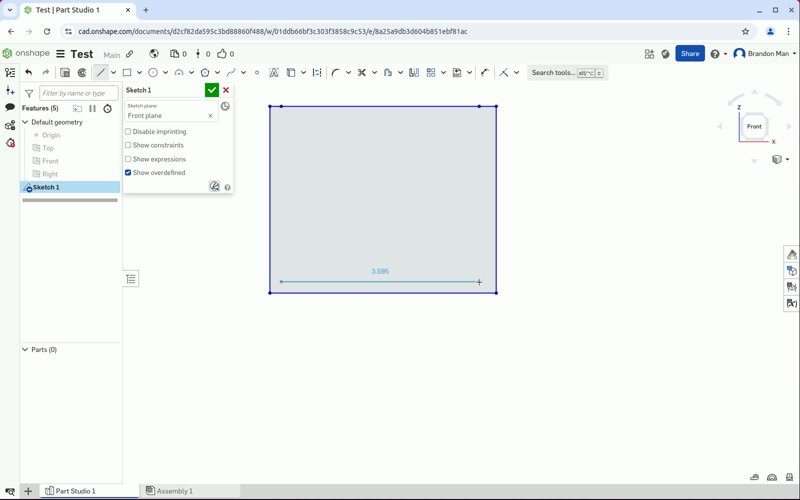
click(479, 281)
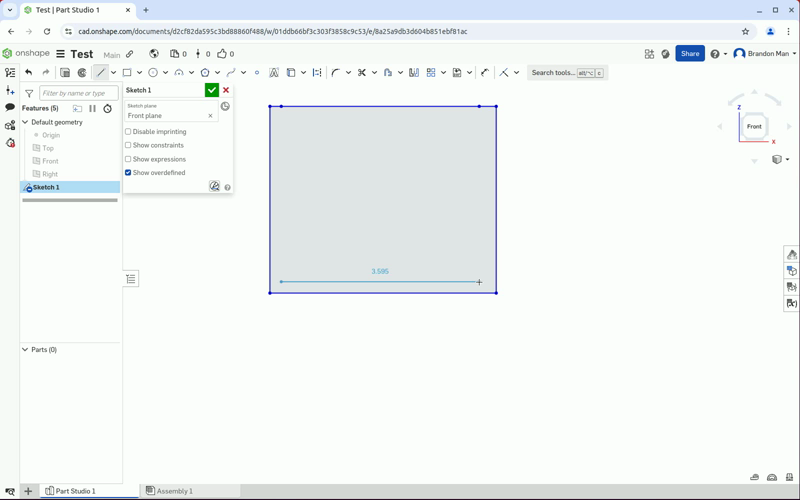
scroll(-6)
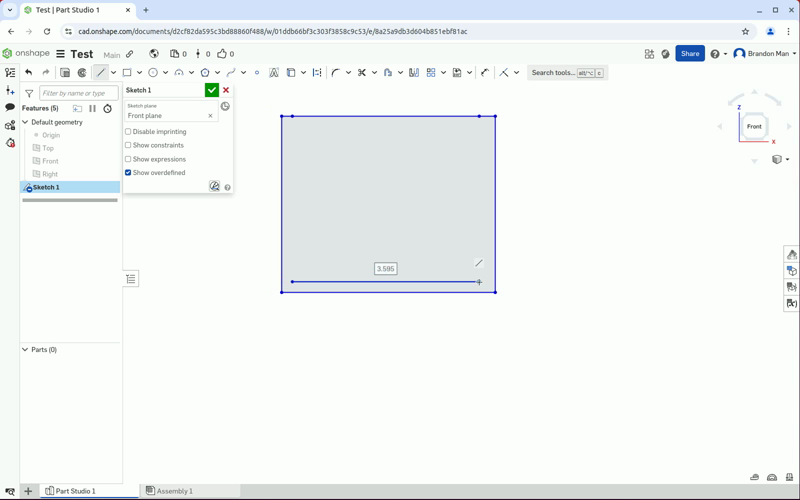
scroll(-6)
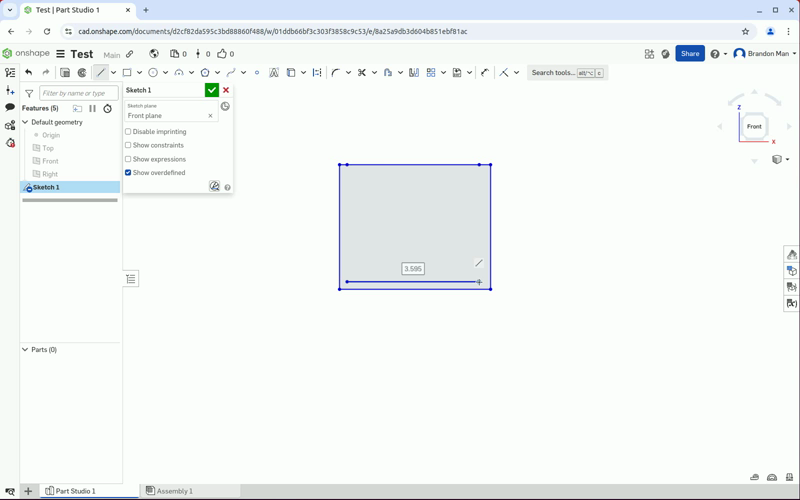
scroll(-6)
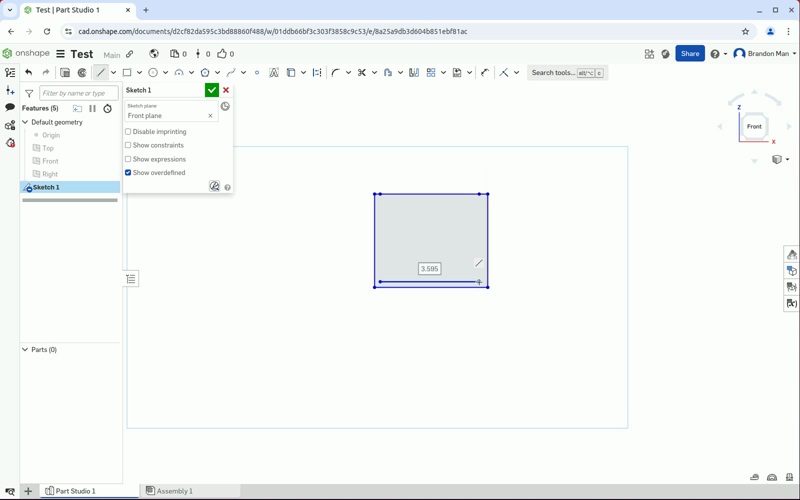
scroll(-6)
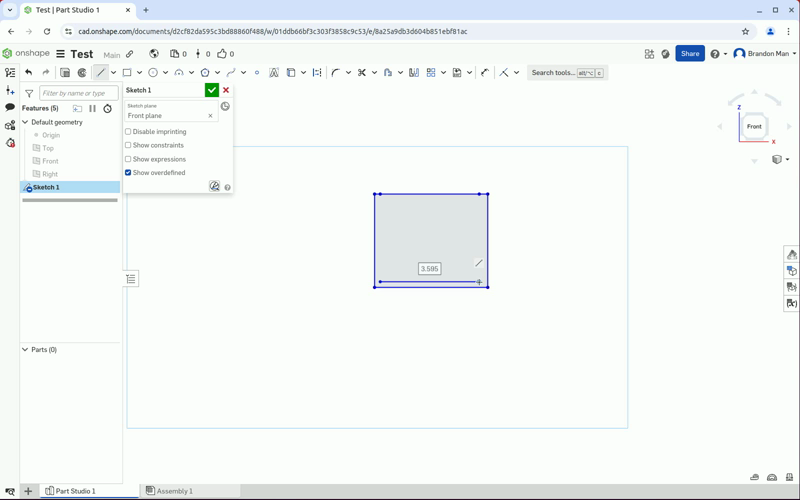
scroll(-6)
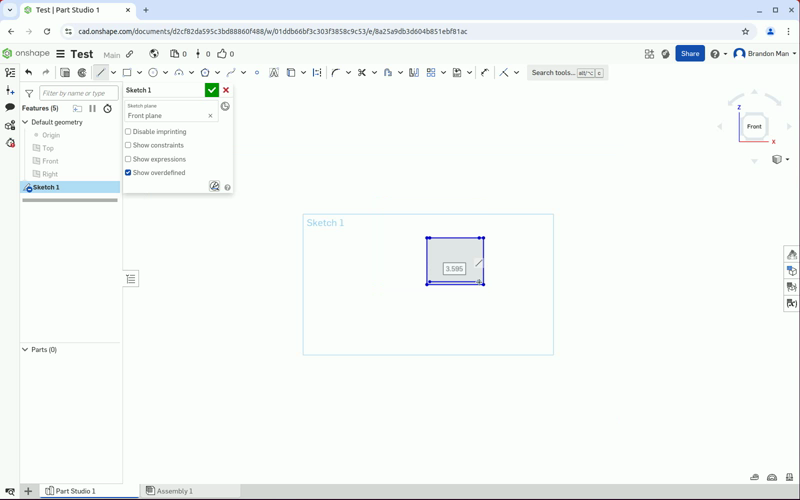
scroll(-6)
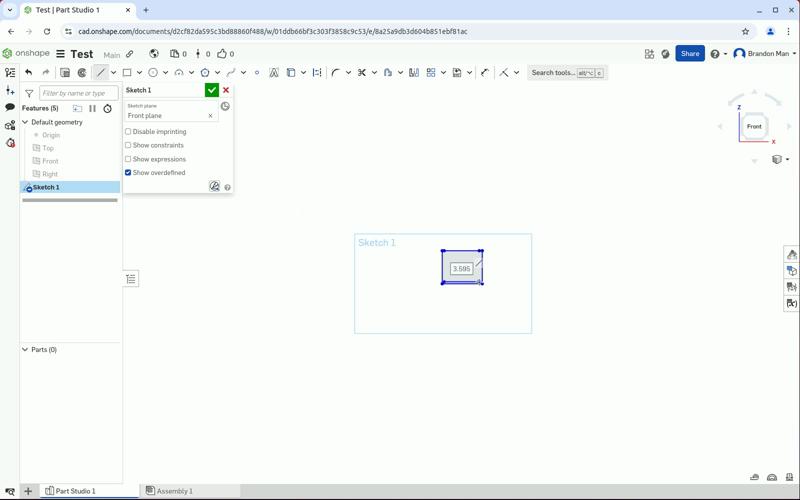
scroll(-6)
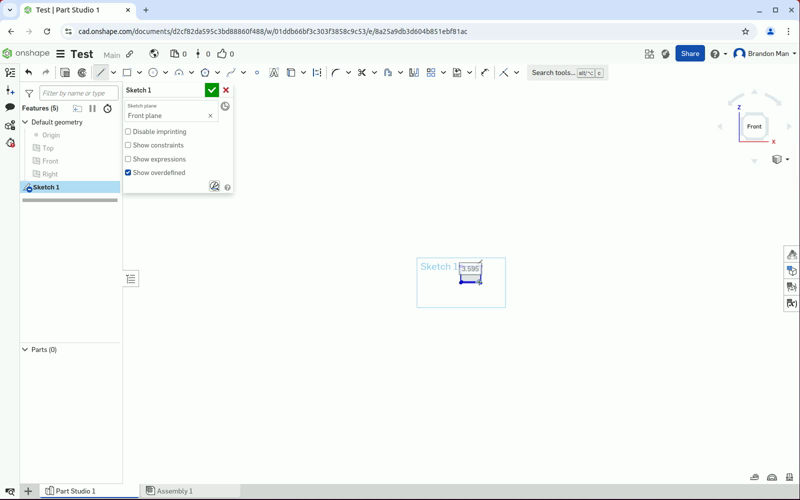
key_up(shift)
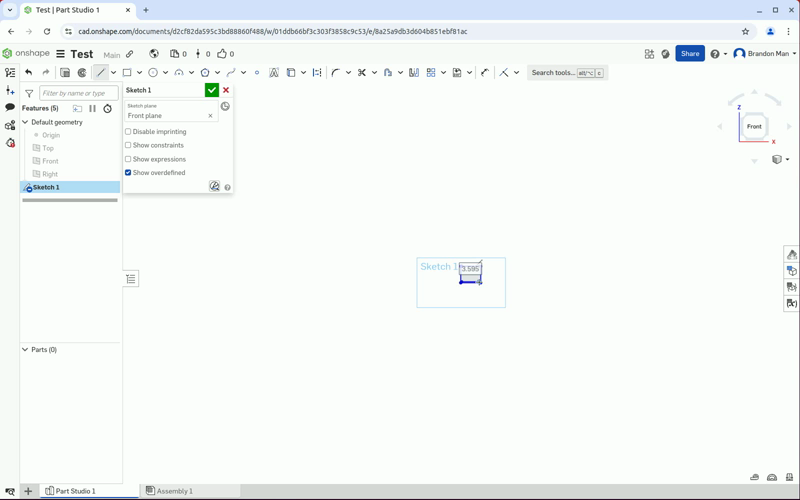
key_down(shift)
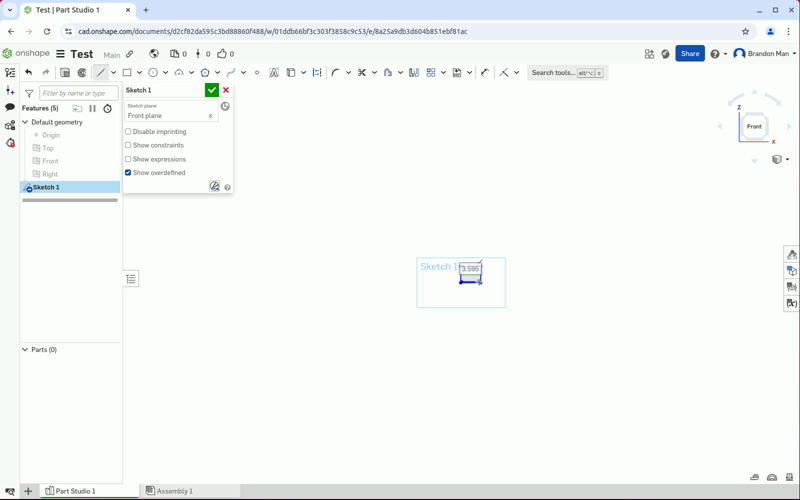
mouse_move(509, 281)
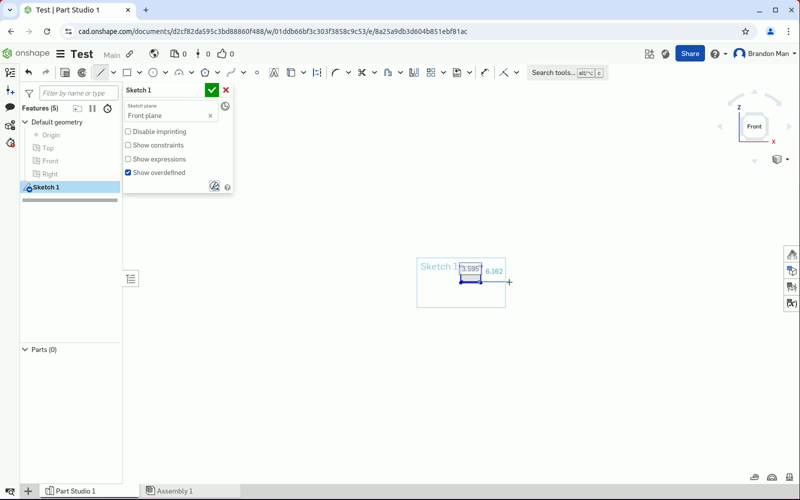
mouse_move(479, 267)
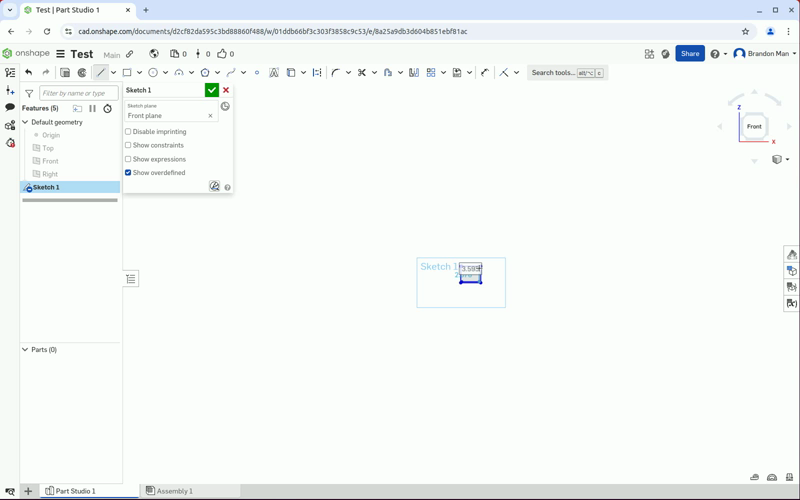
scroll(6)
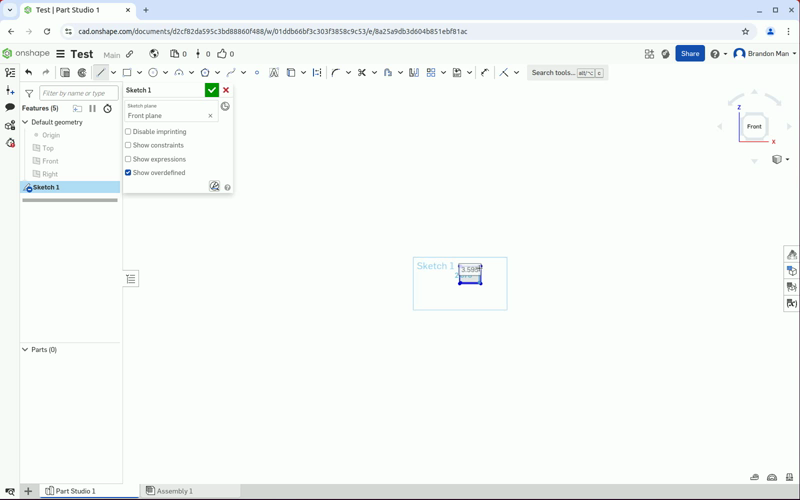
scroll(6)
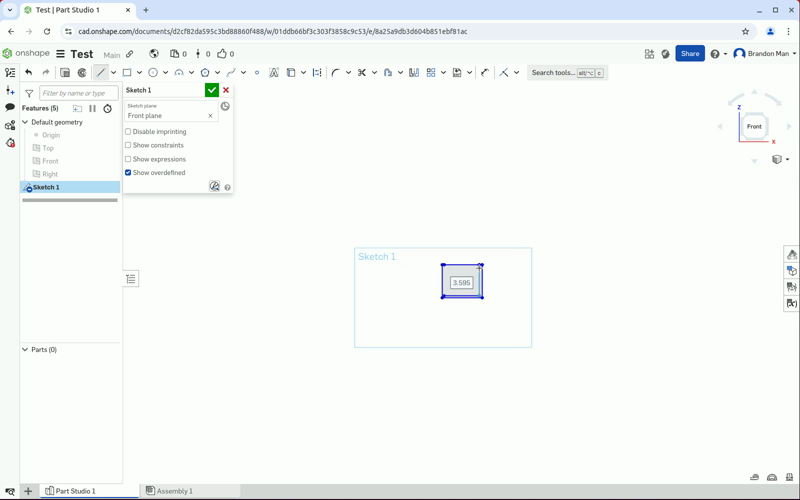
scroll(6)
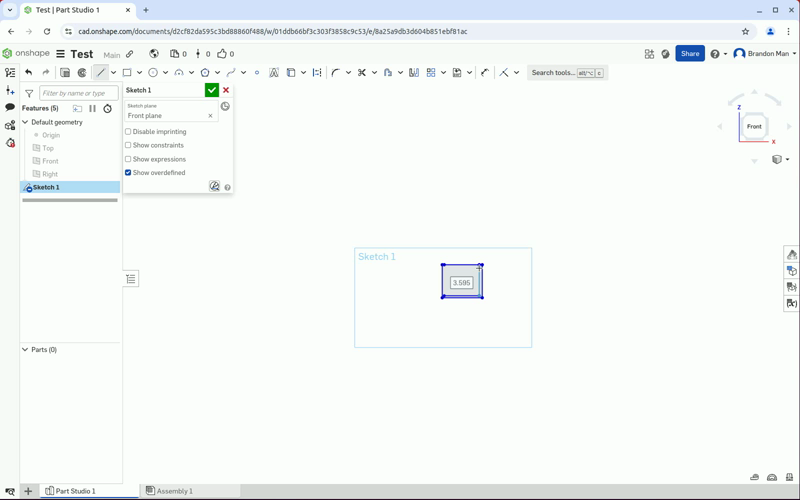
scroll(6)
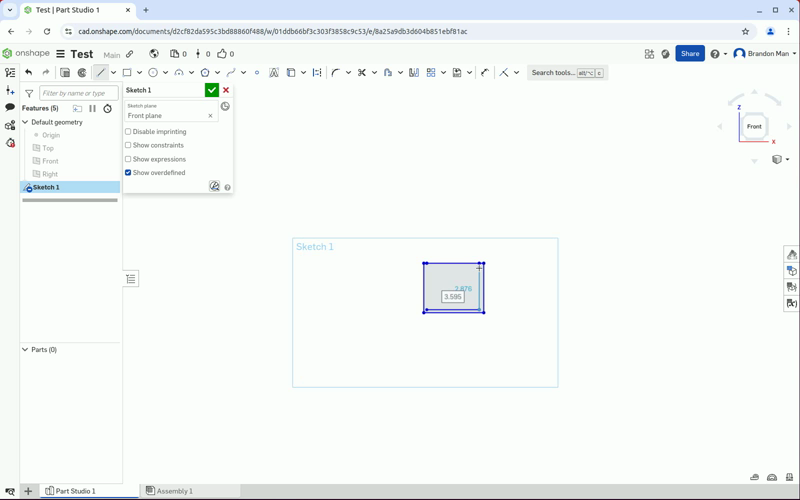
scroll(6)
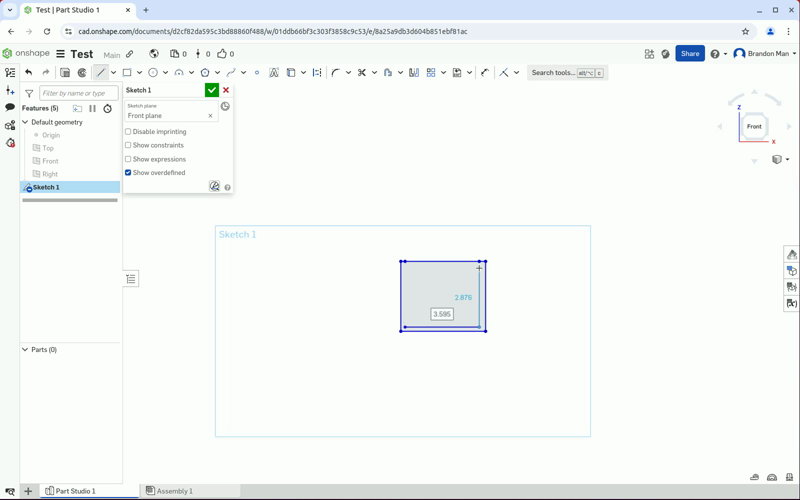
scroll(6)
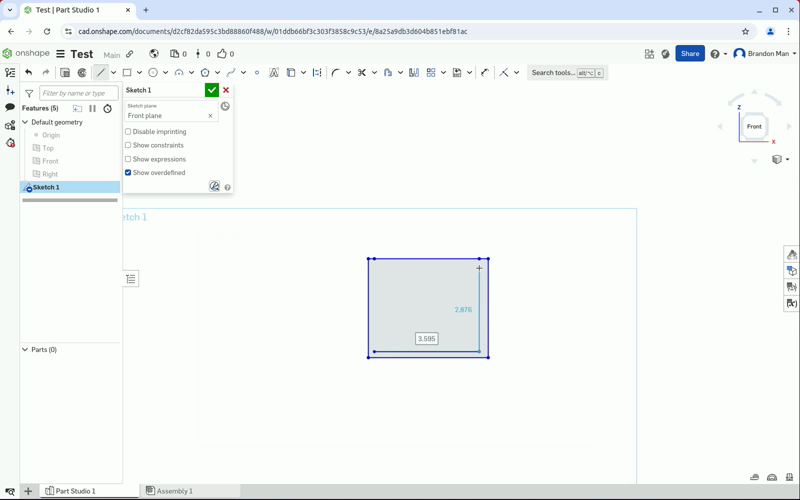
scroll(6)
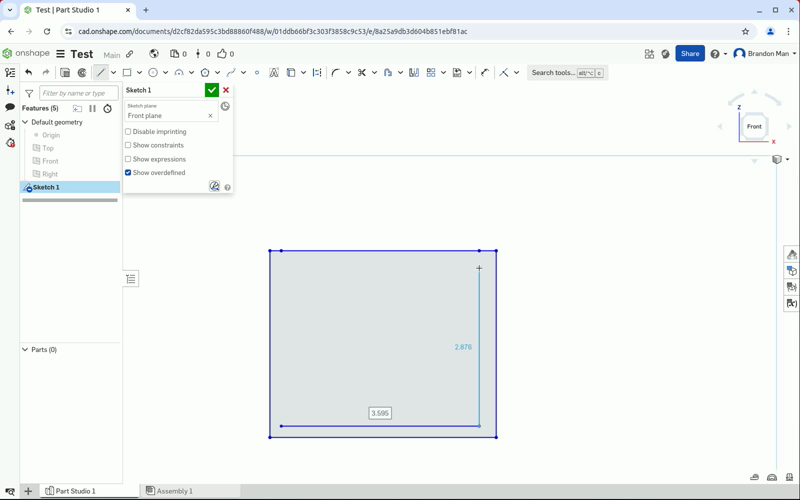
click(479, 267)
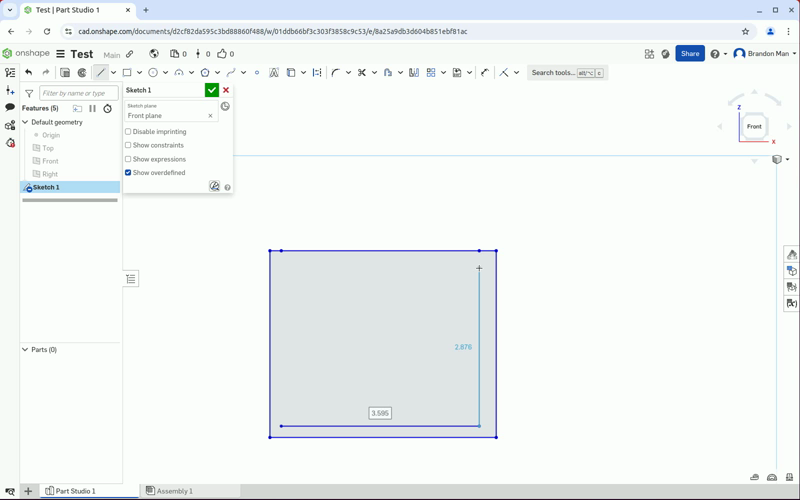
scroll(-6)
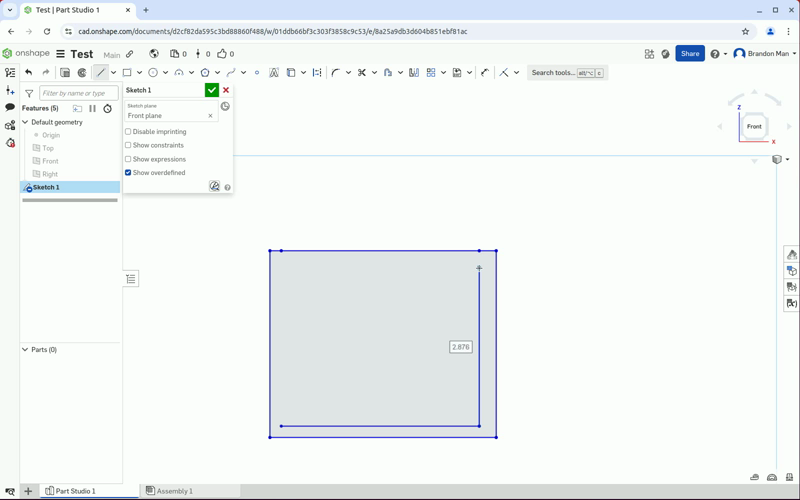
scroll(-6)
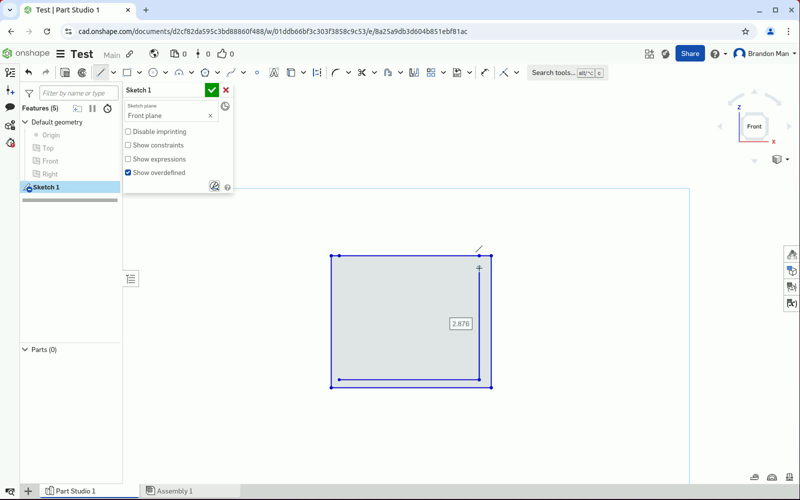
scroll(-6)
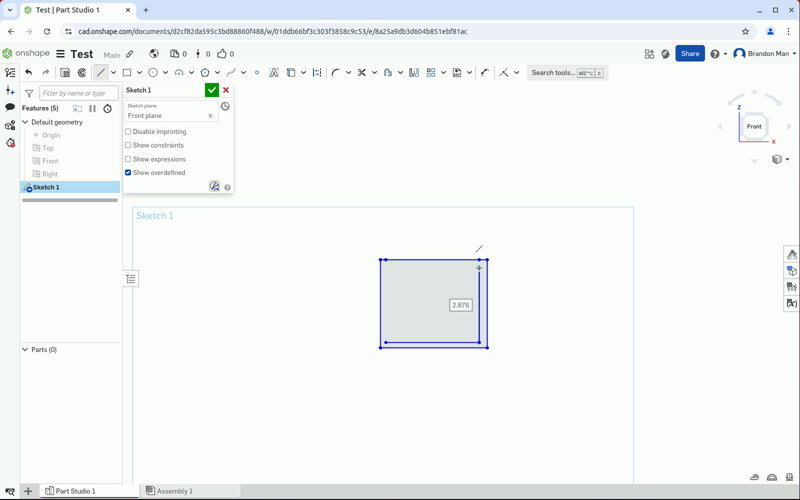
scroll(-6)
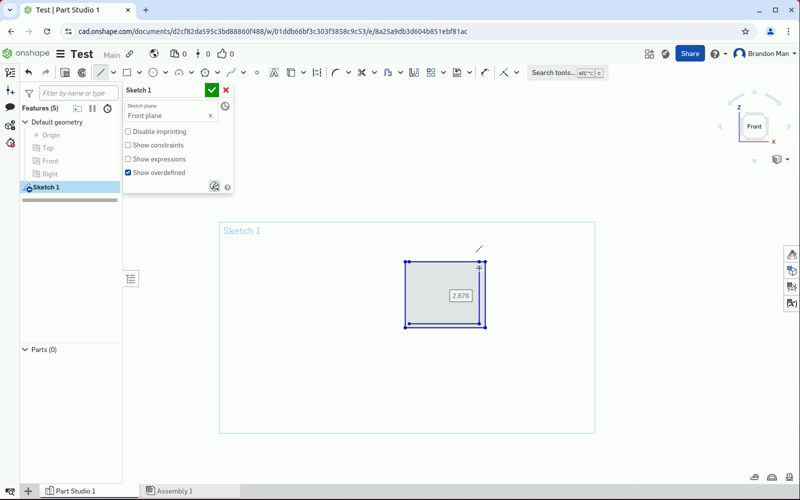
scroll(-6)
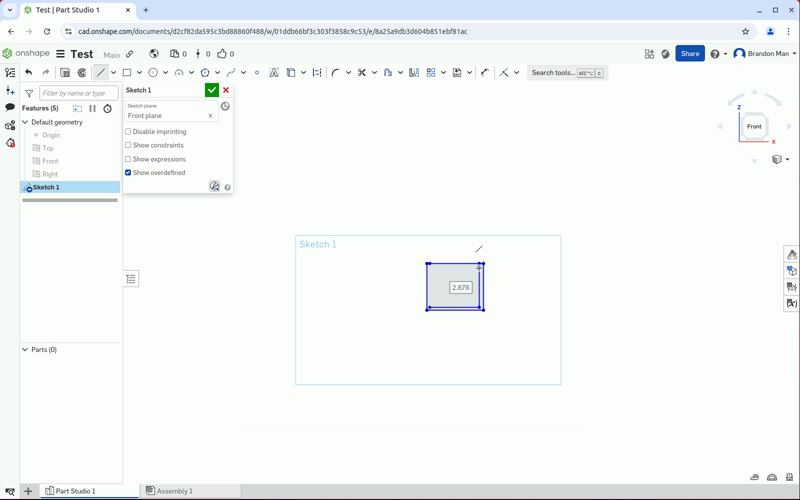
scroll(-6)
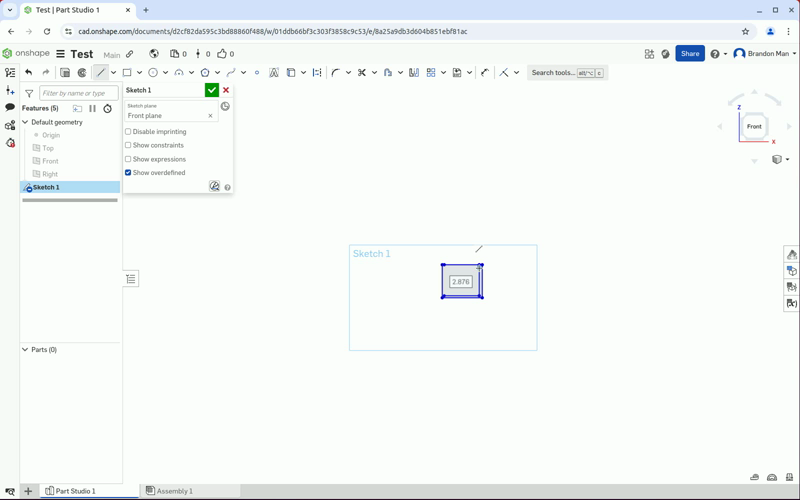
scroll(-6)
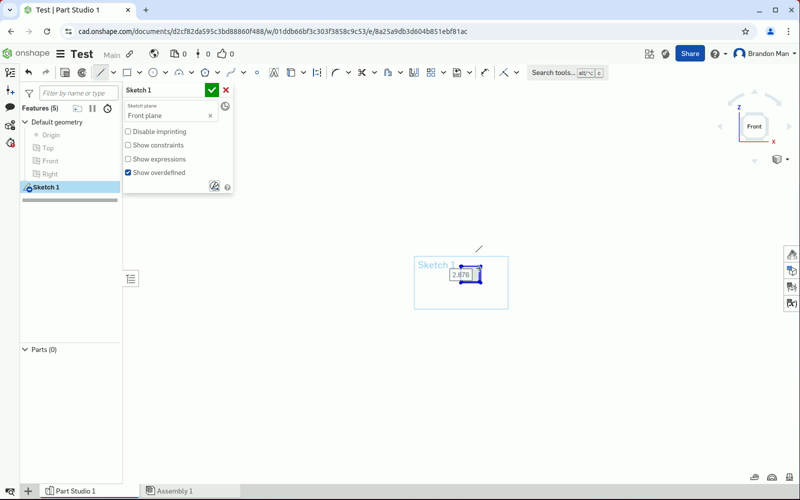
key_up(shift)
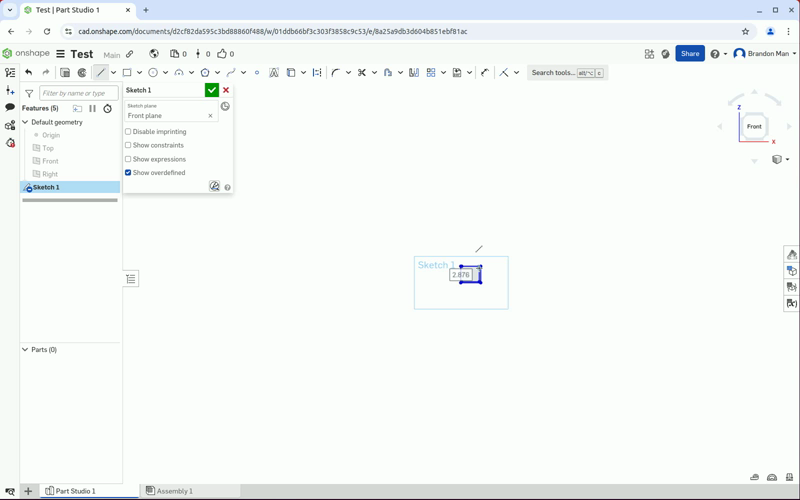
key_down(shift)
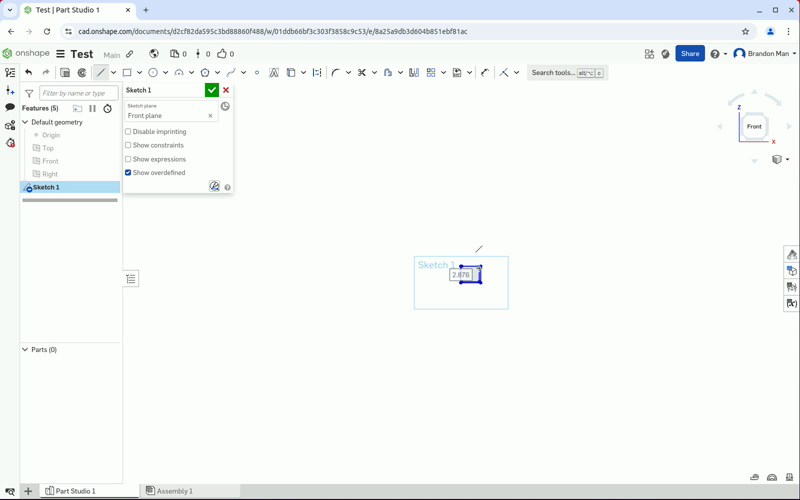
mouse_move(509, 267)
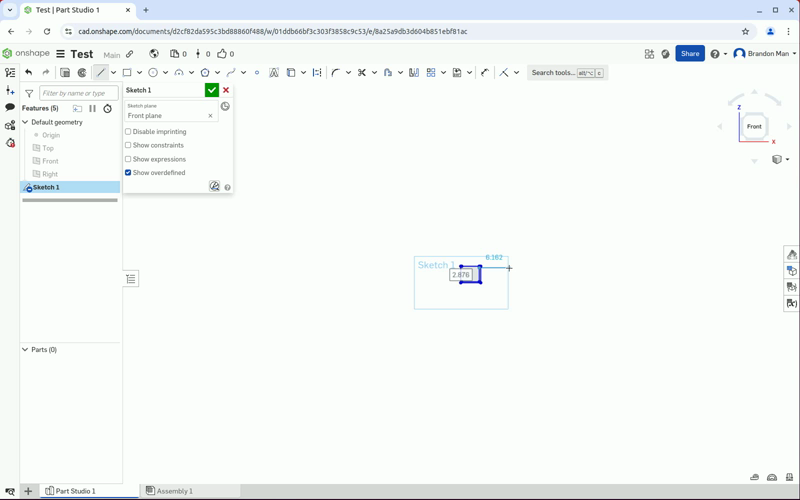
mouse_move(461, 267)
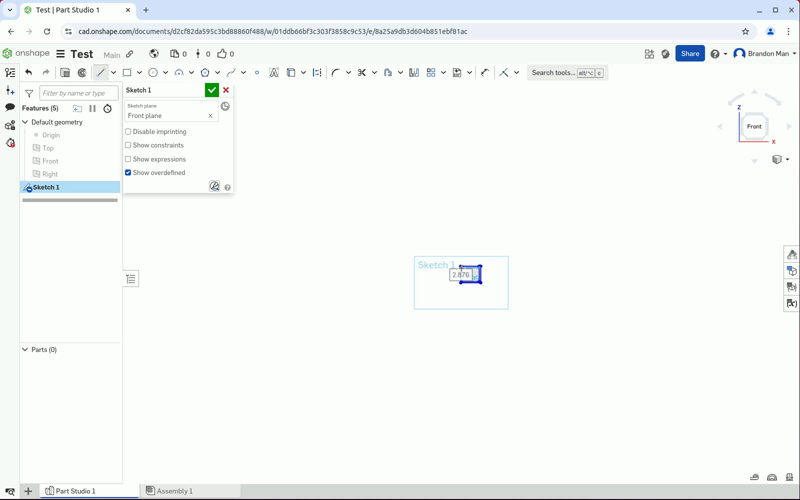
scroll(6)
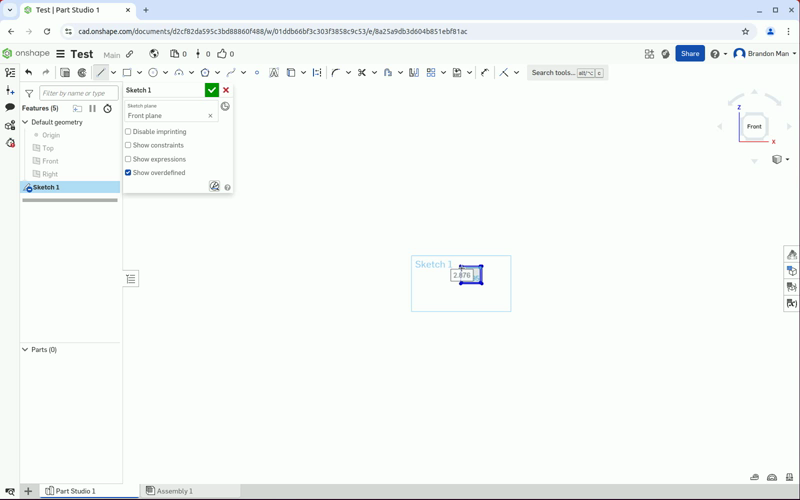
scroll(6)
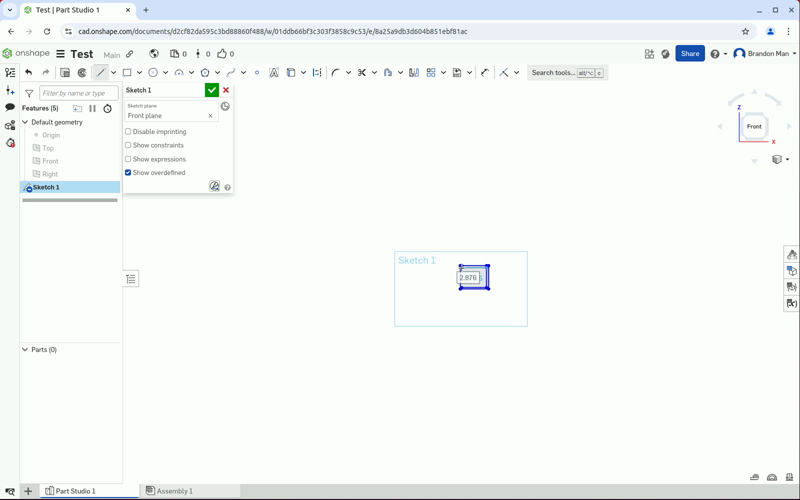
scroll(6)
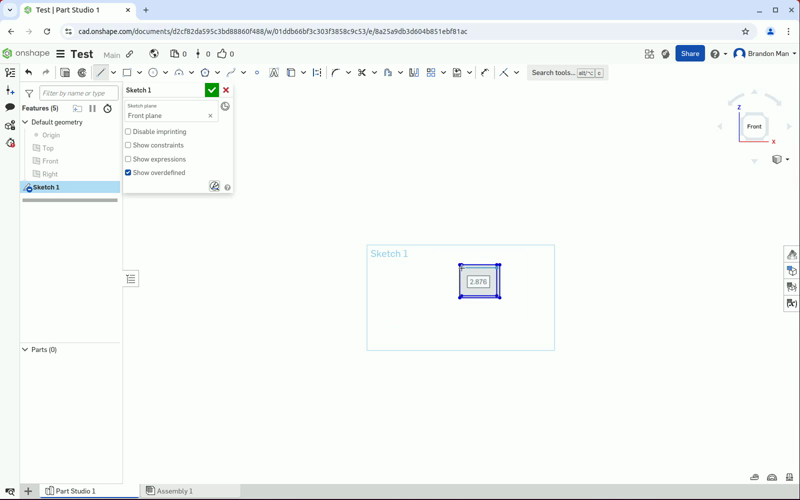
scroll(6)
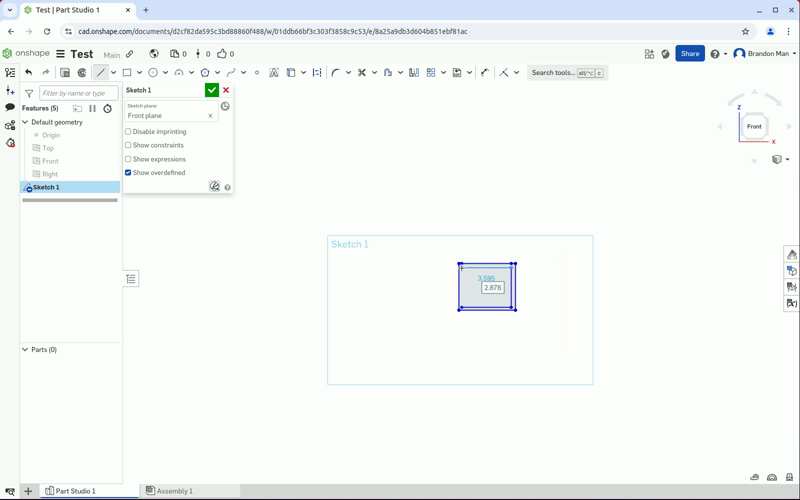
scroll(6)
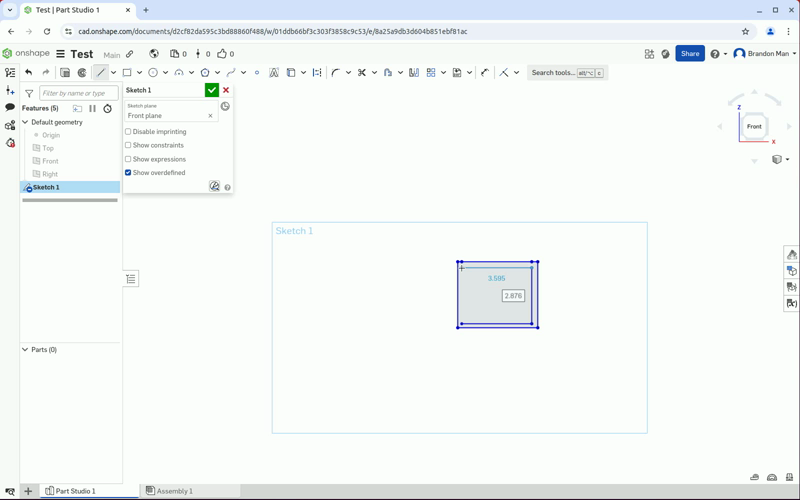
scroll(6)
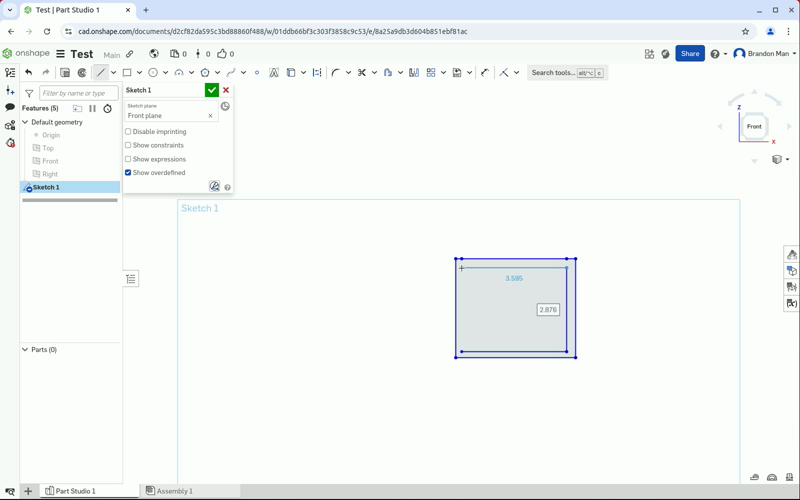
scroll(6)
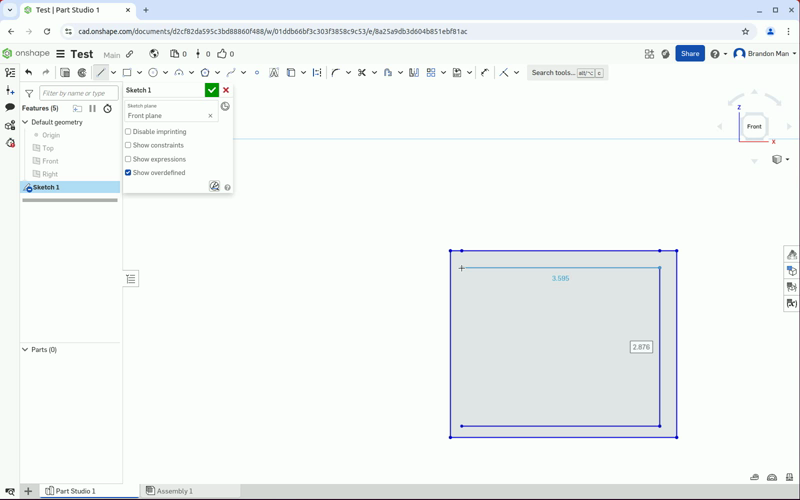
click(461, 267)
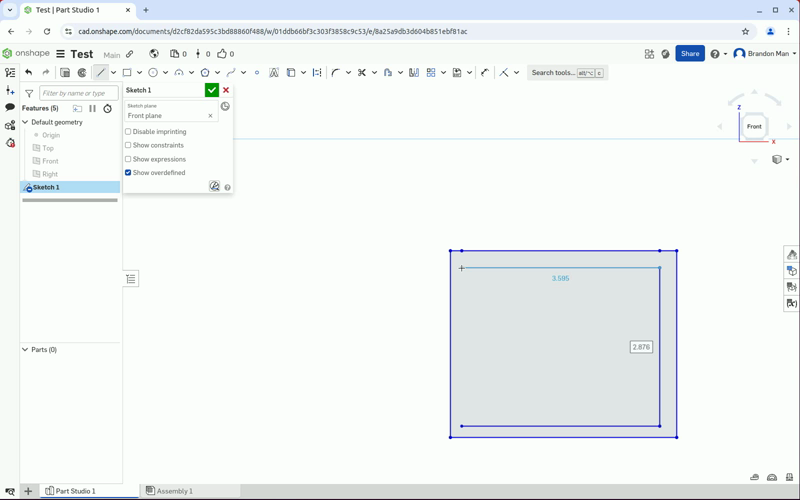
scroll(-6)
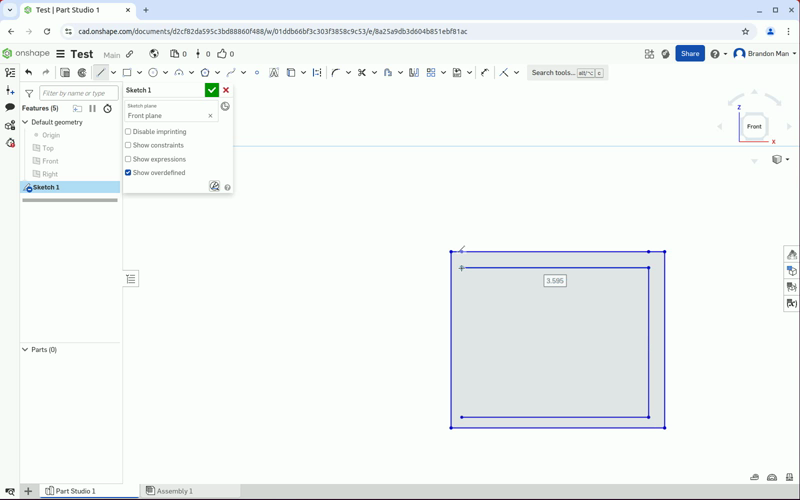
scroll(-6)
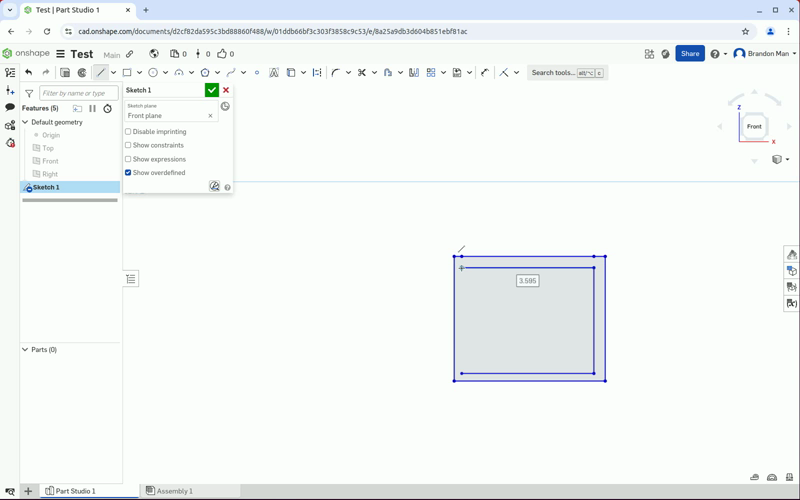
scroll(-6)
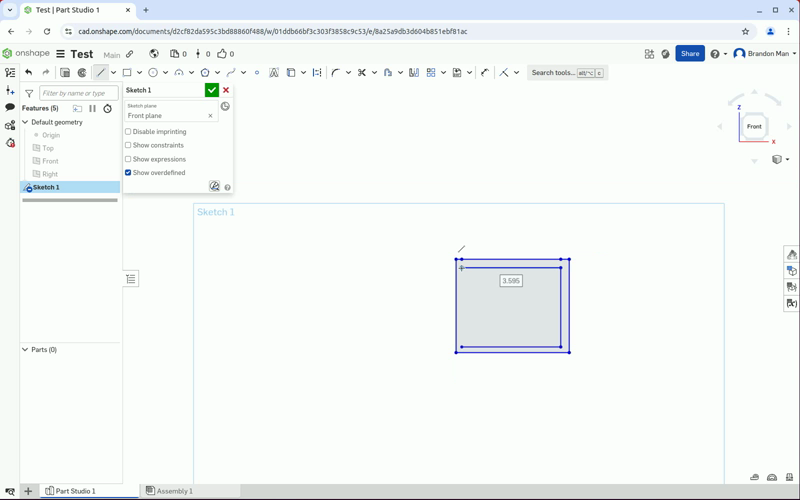
scroll(-6)
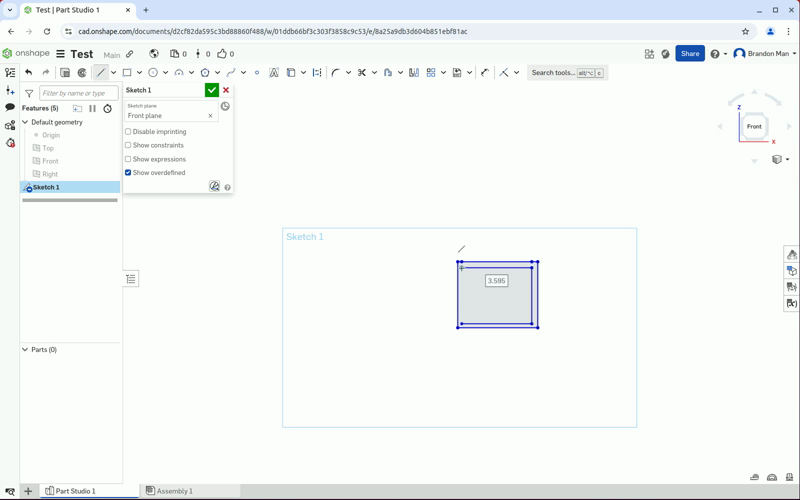
scroll(-6)
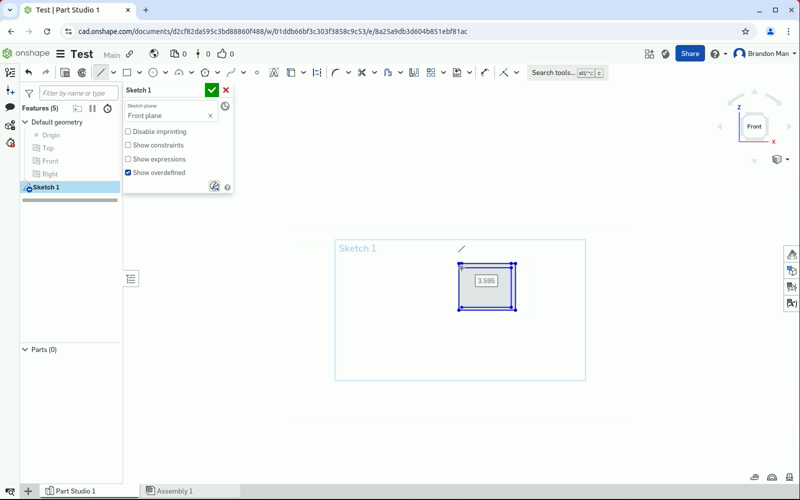
scroll(-6)
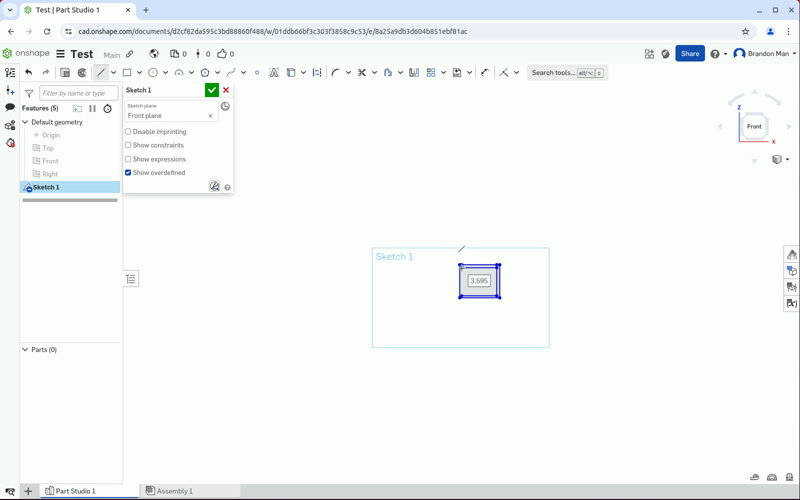
scroll(-6)
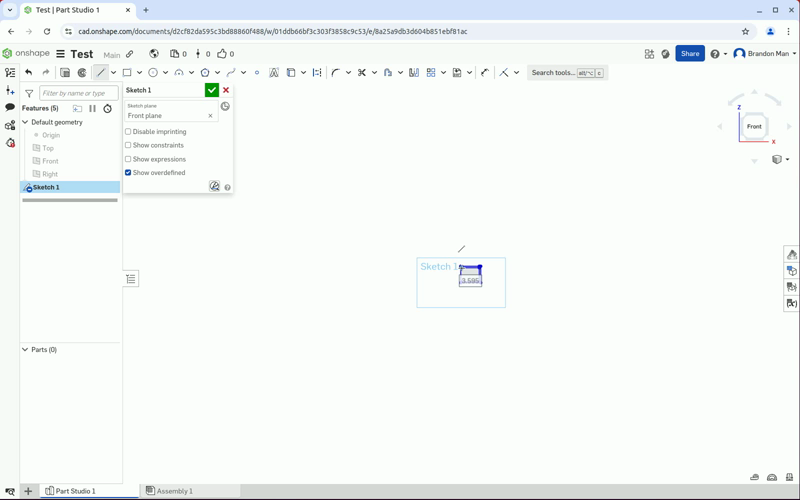
key_up(shift)
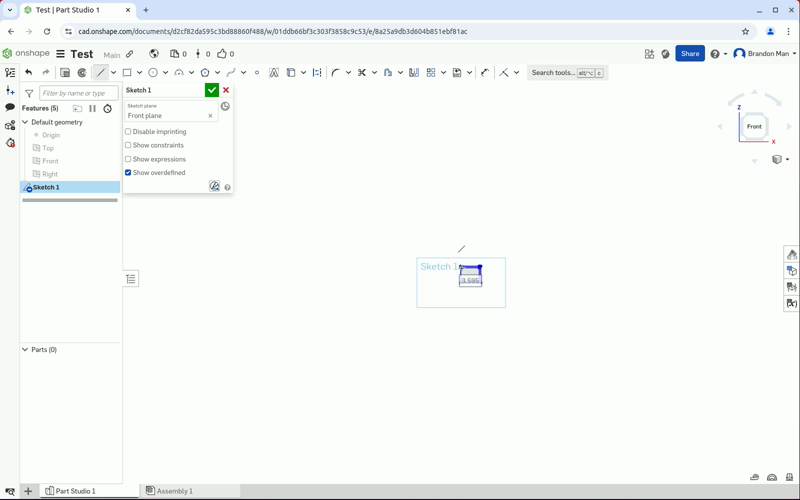
mouse_move(492, 267)
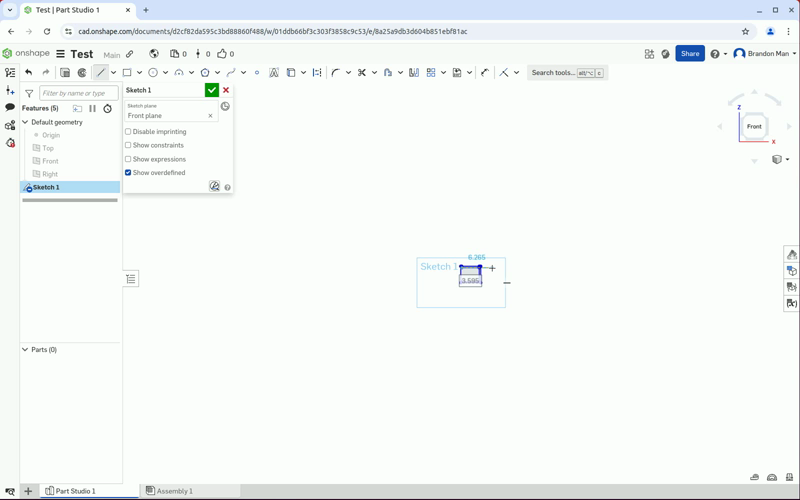
key_down(shift)
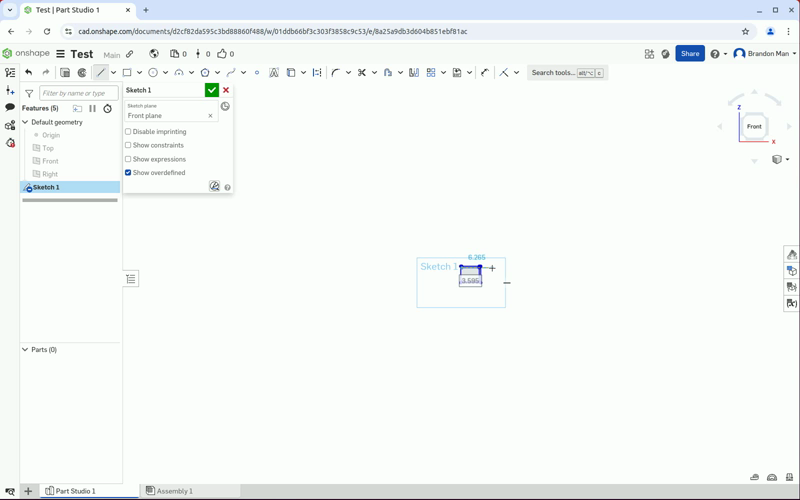
mouse_move(461, 281)
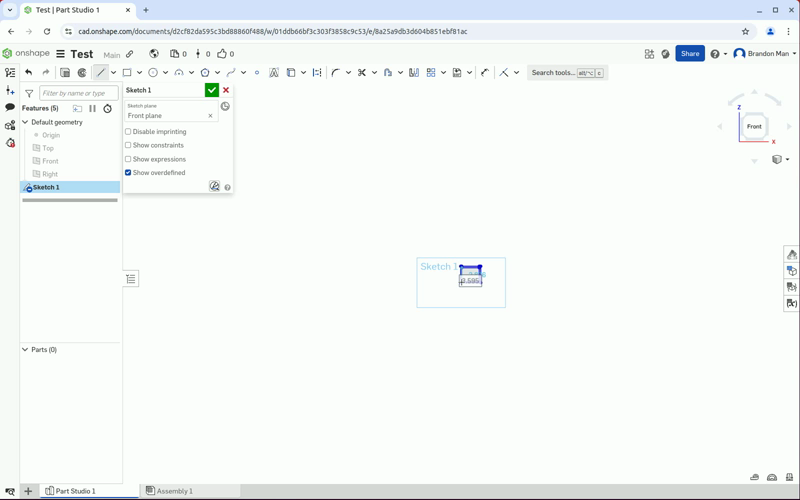
scroll(6)
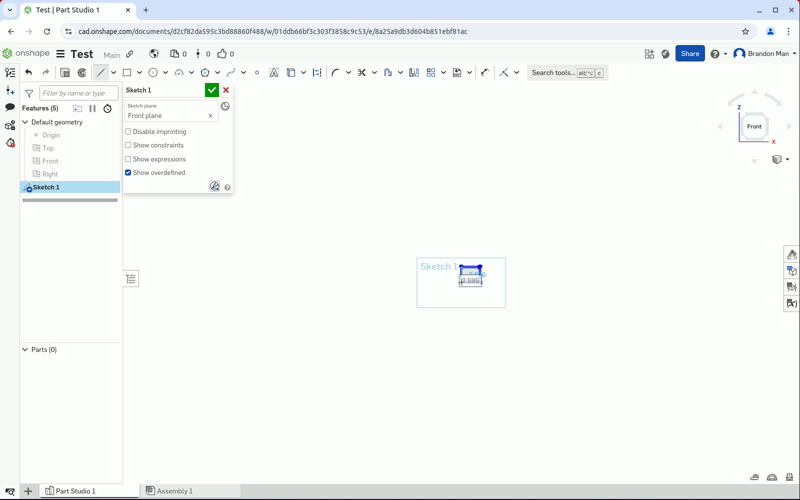
scroll(6)
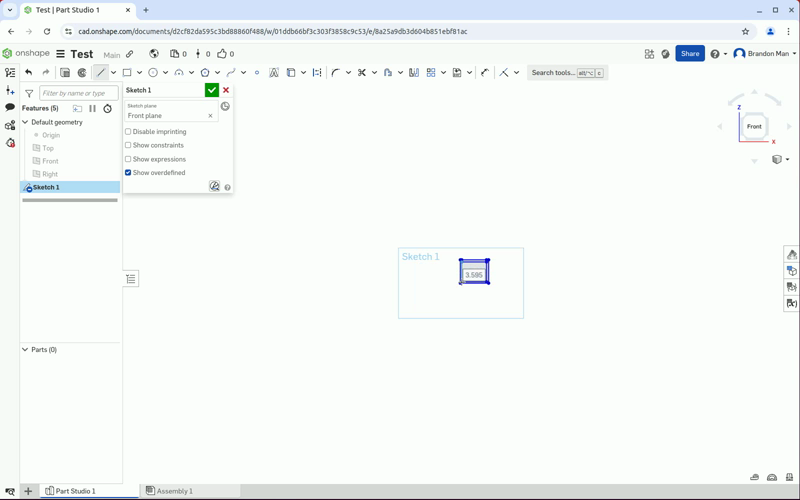
scroll(6)
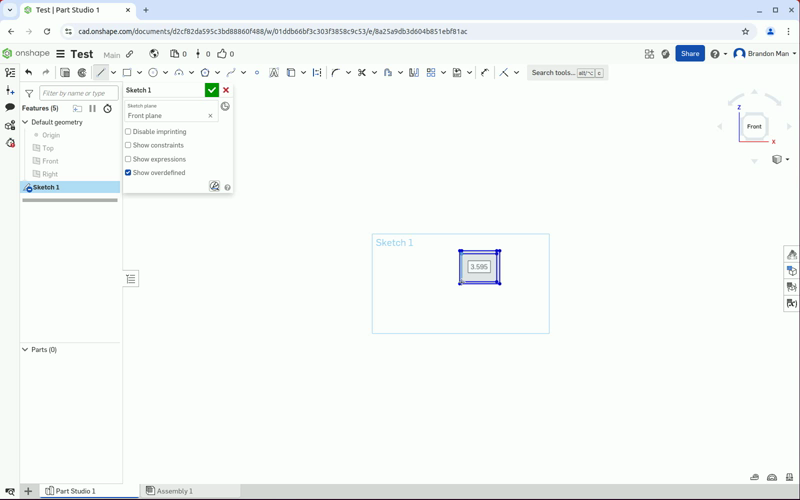
scroll(6)
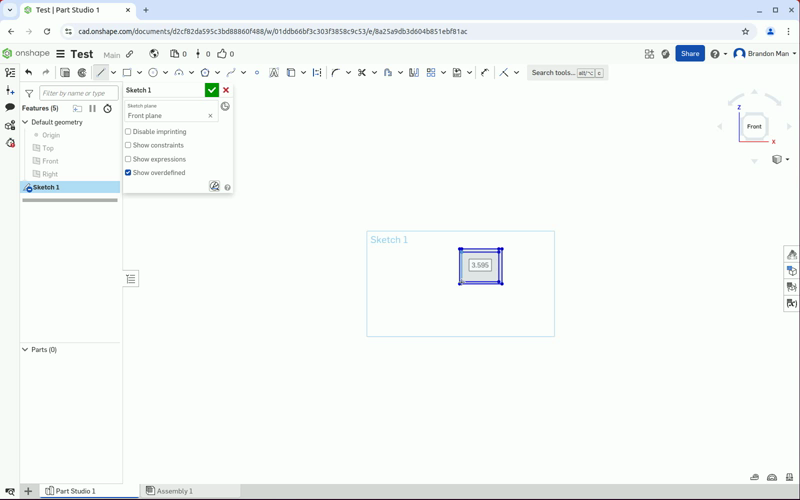
scroll(6)
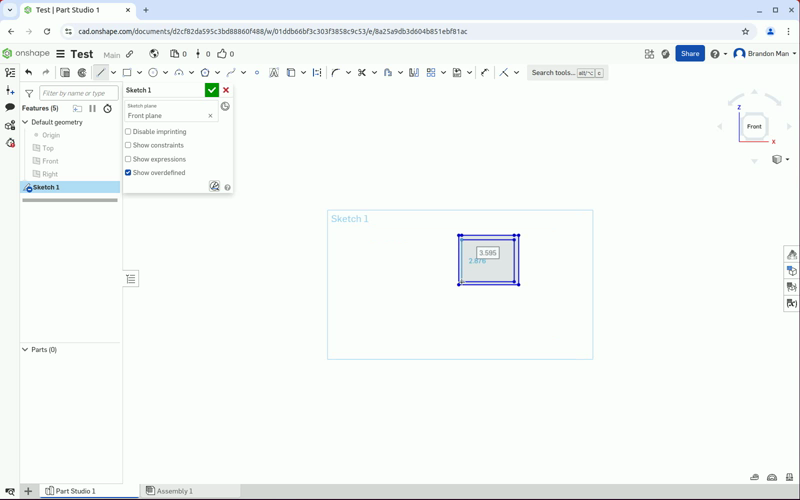
scroll(6)
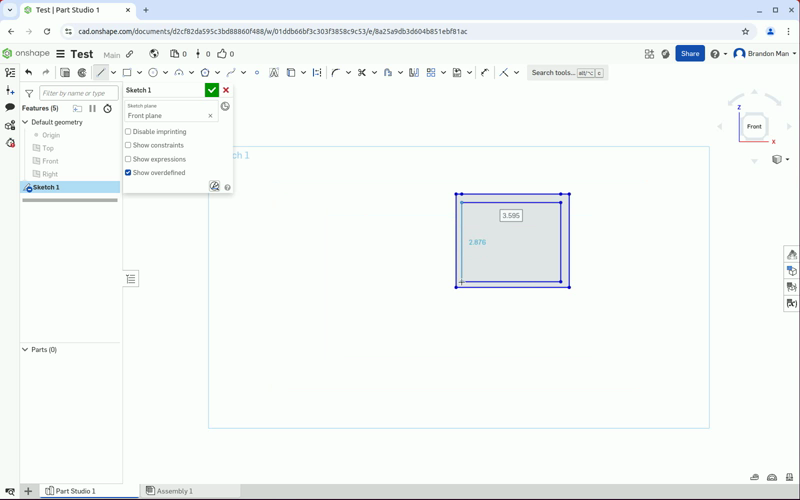
scroll(6)
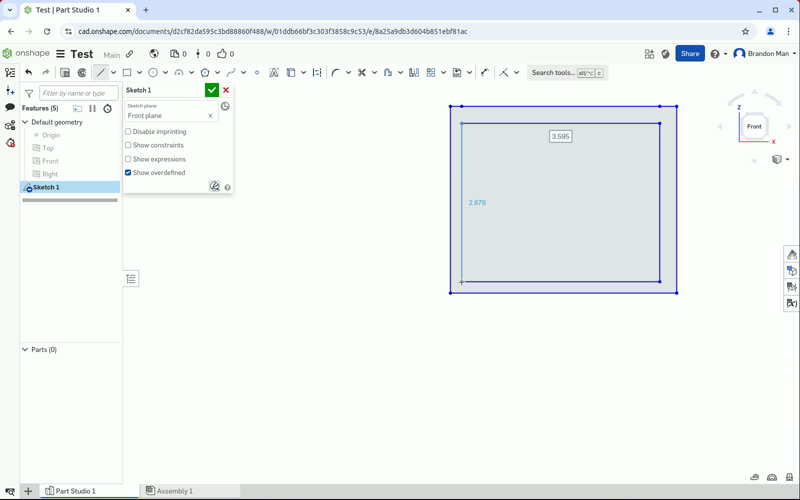
key_up(shift)
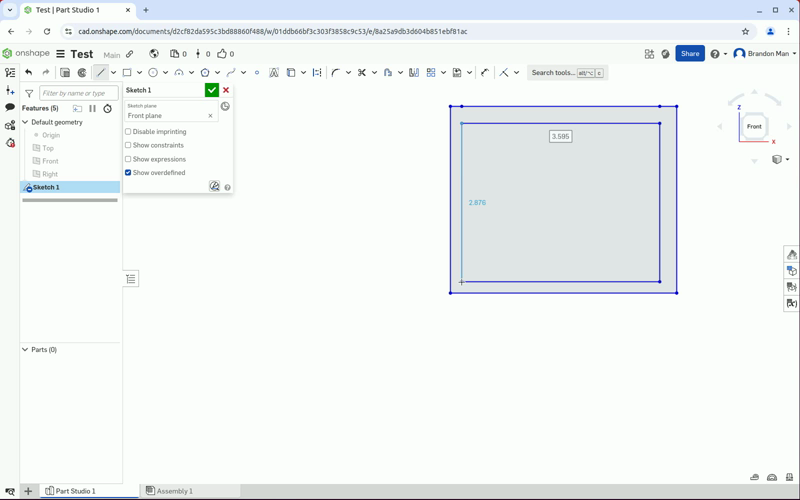
click(461, 281)
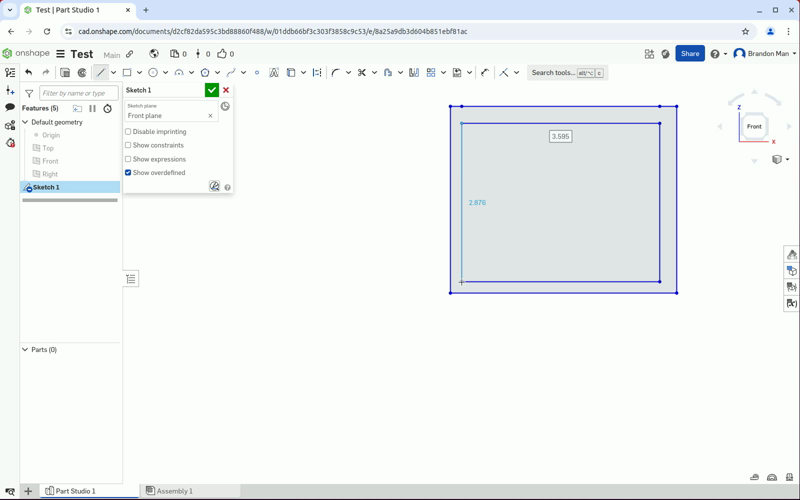
scroll(-6)
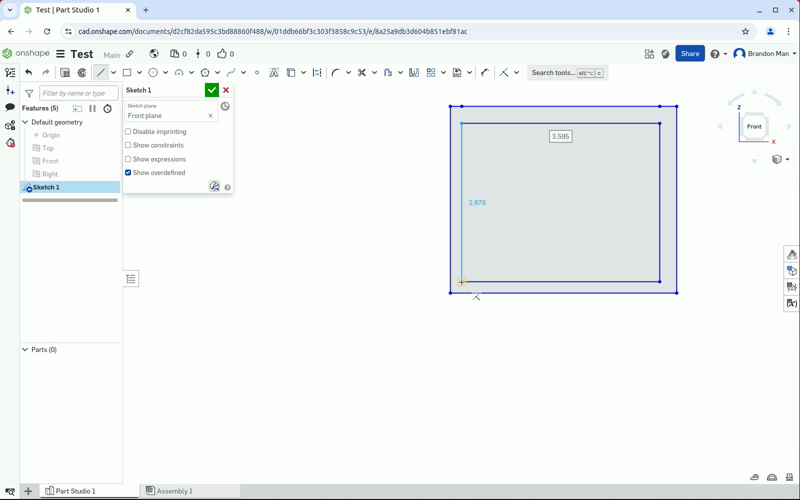
scroll(-6)
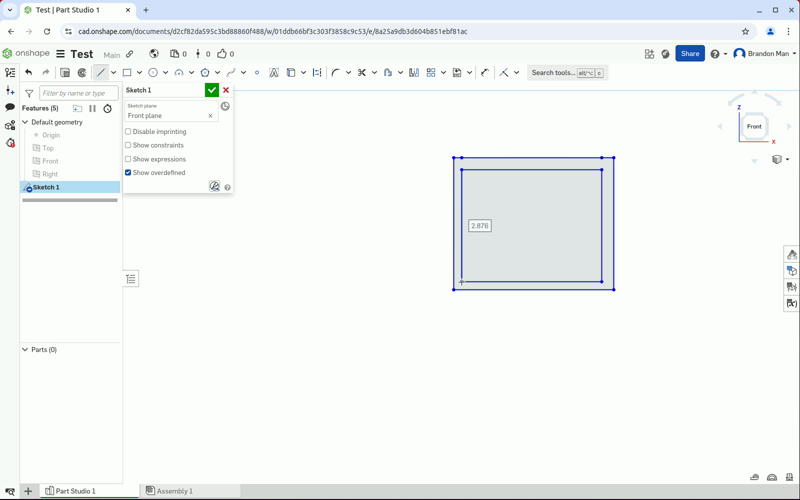
scroll(-6)
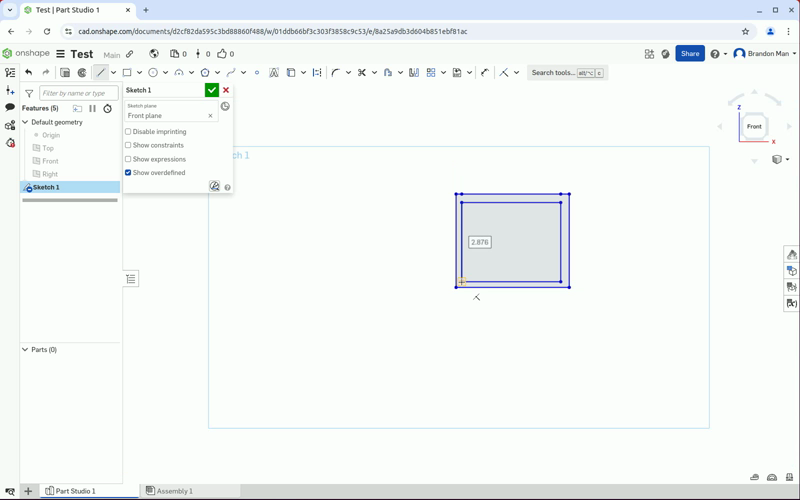
scroll(-6)
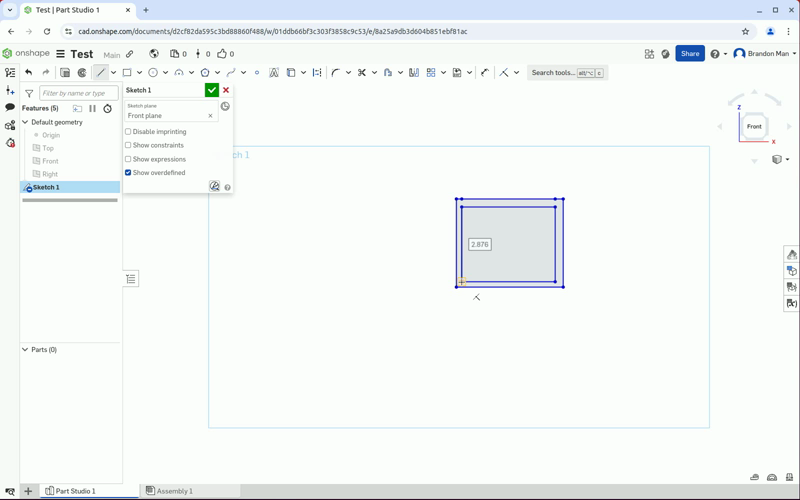
scroll(-6)
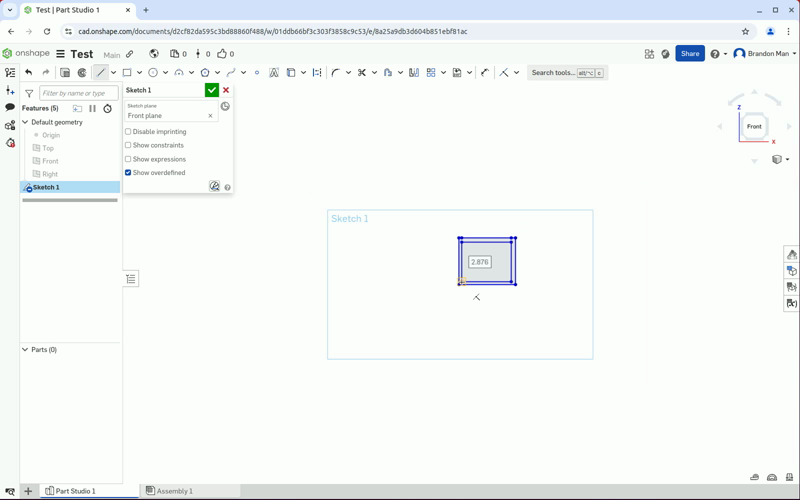
scroll(-6)
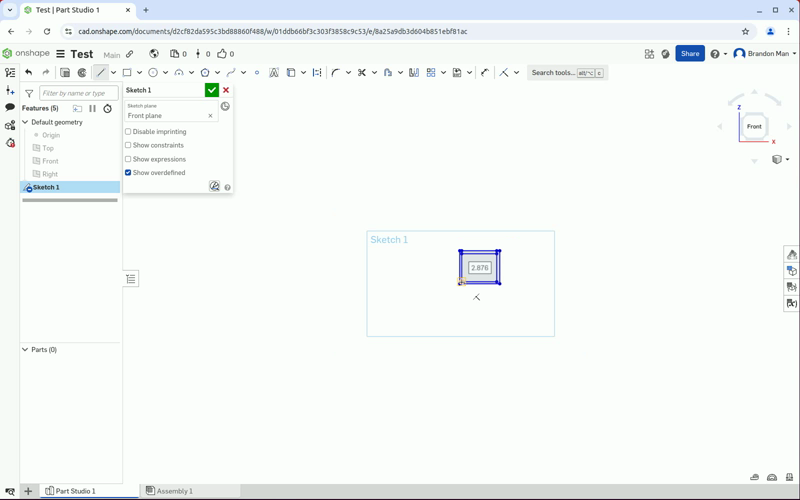
scroll(-6)
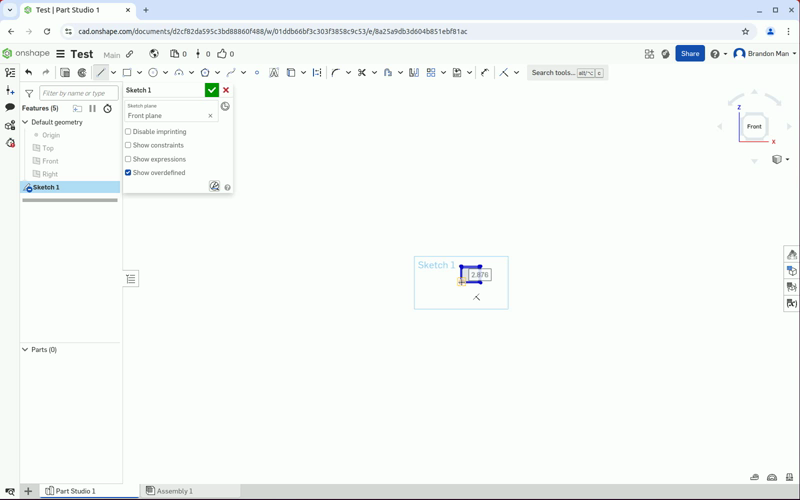
key(esc)
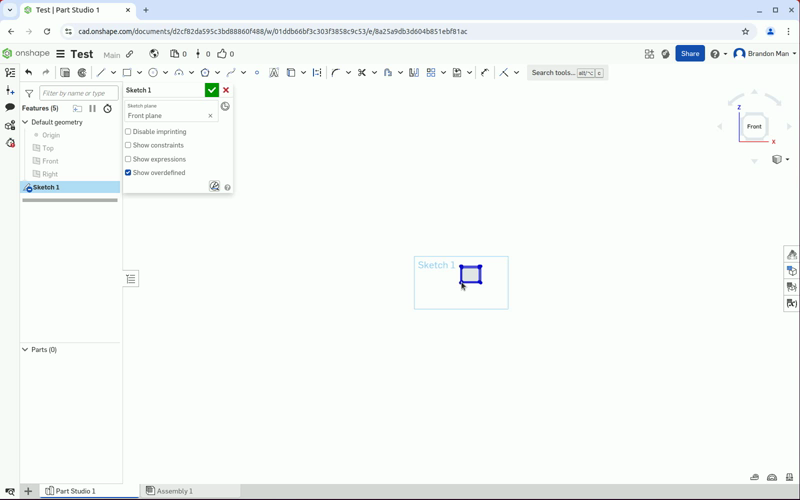
mouse_move(461, 266)
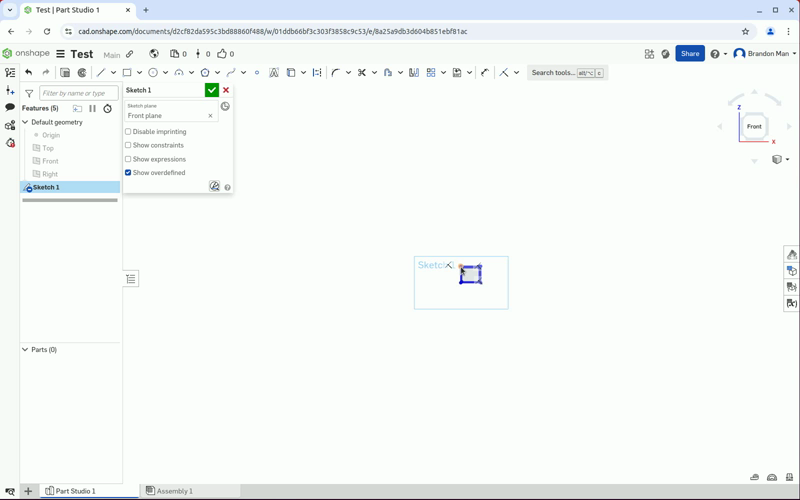
scroll(6)
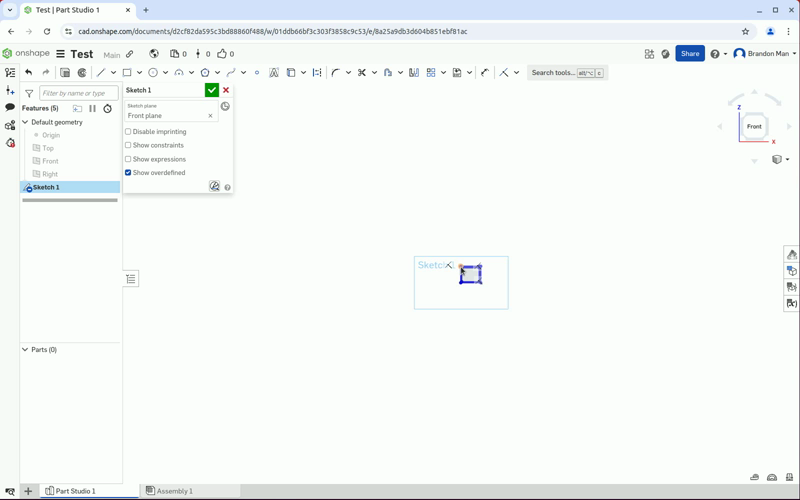
scroll(6)
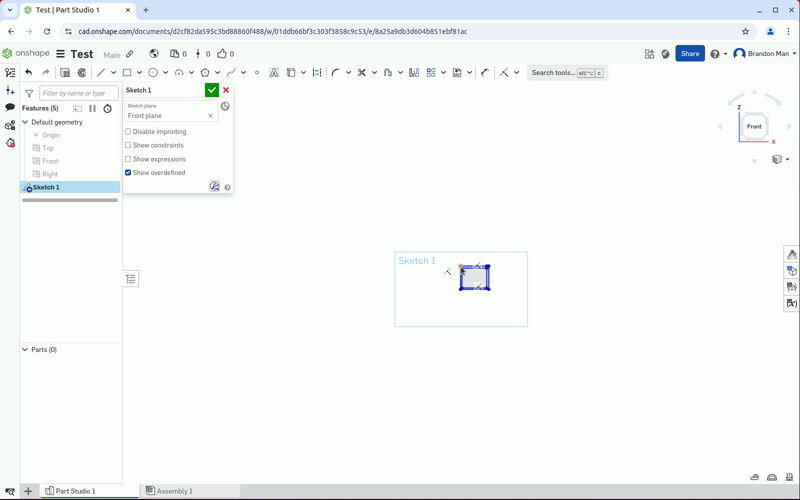
scroll(6)
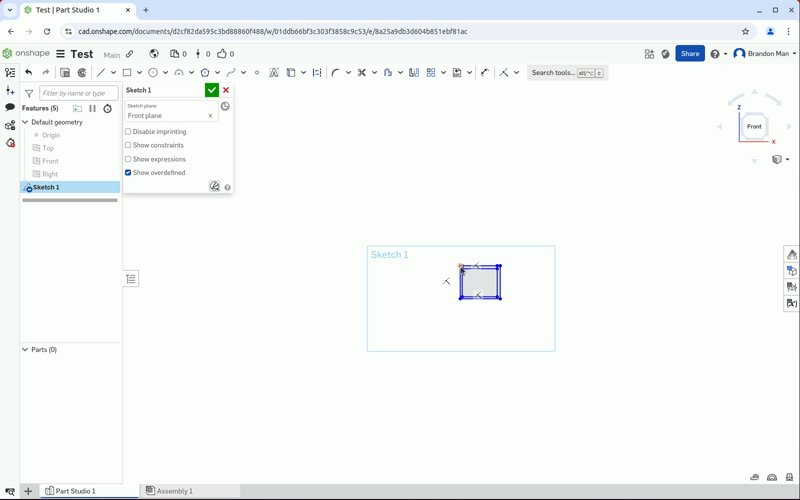
scroll(6)
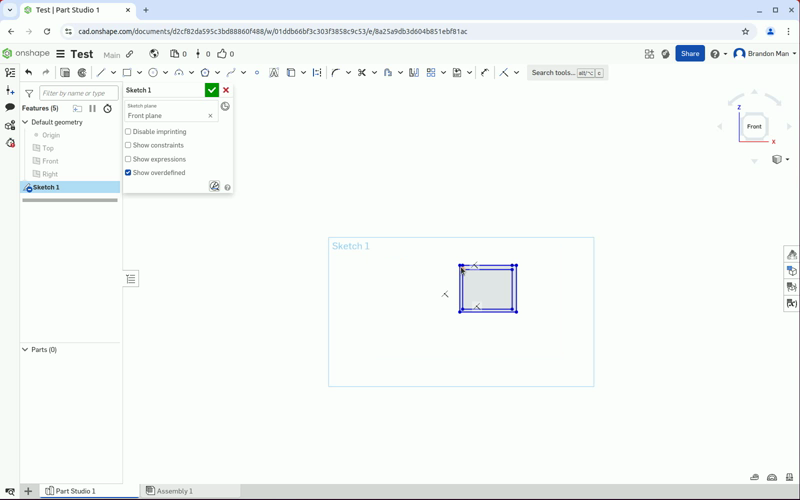
scroll(6)
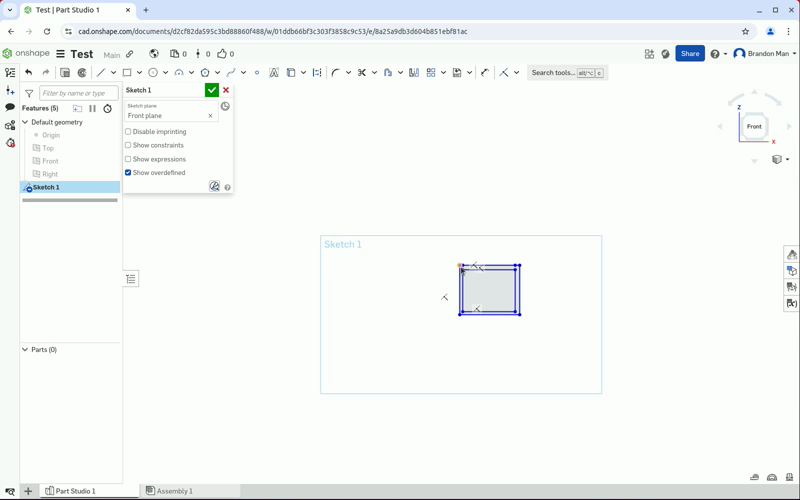
scroll(6)
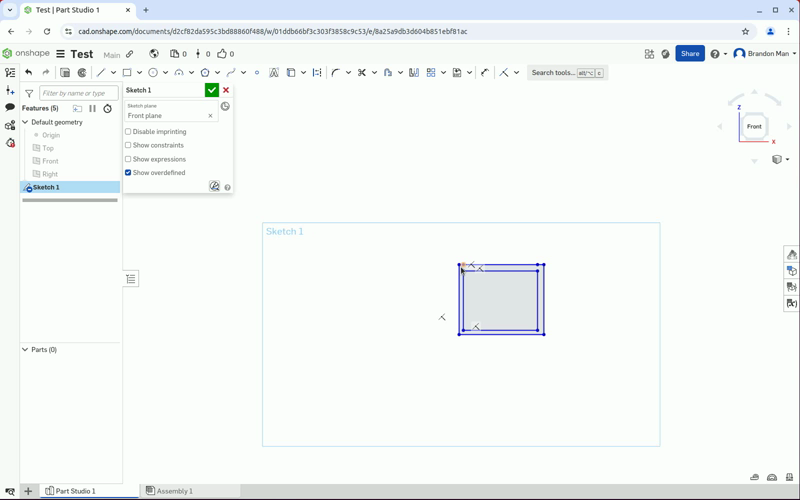
scroll(6)
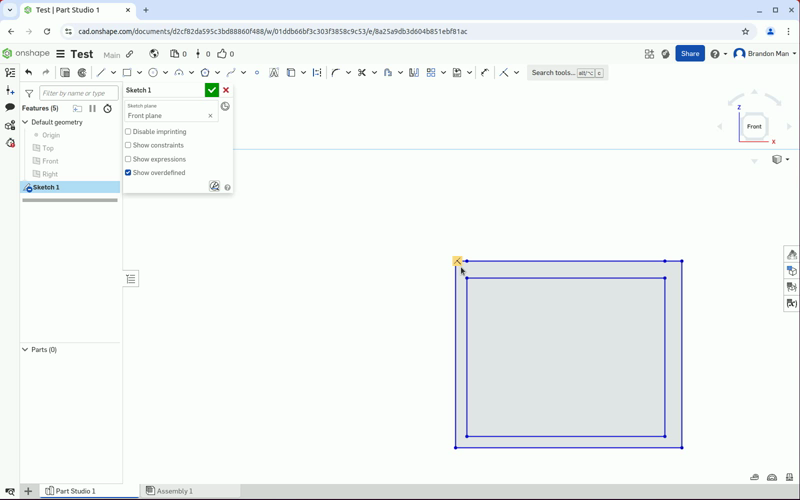
click(461, 266)
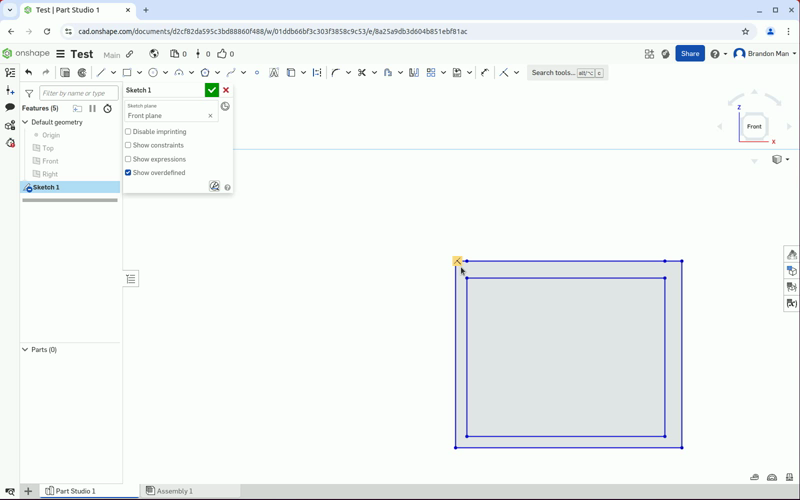
scroll(-6)
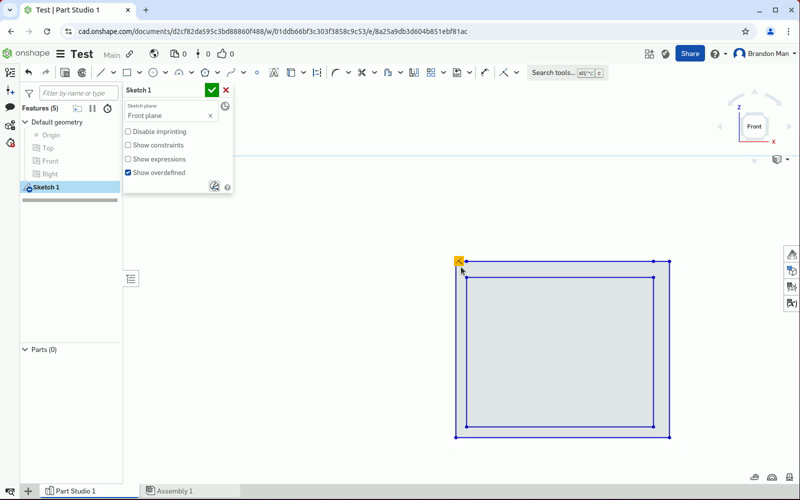
scroll(-6)
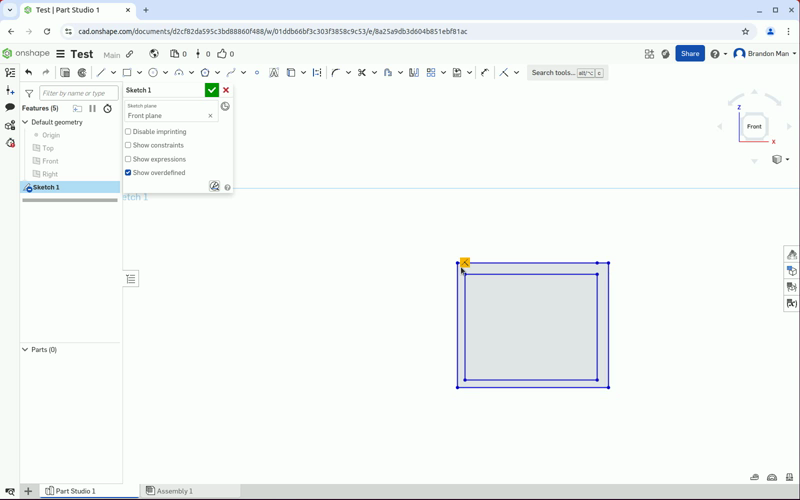
scroll(-6)
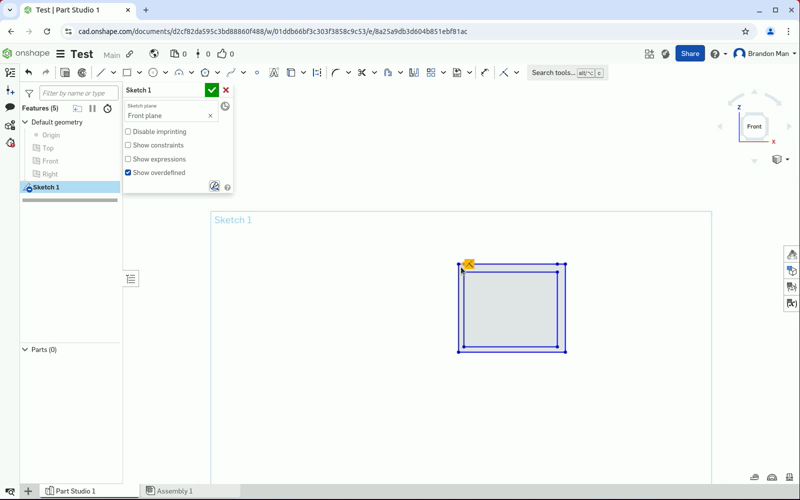
scroll(-6)
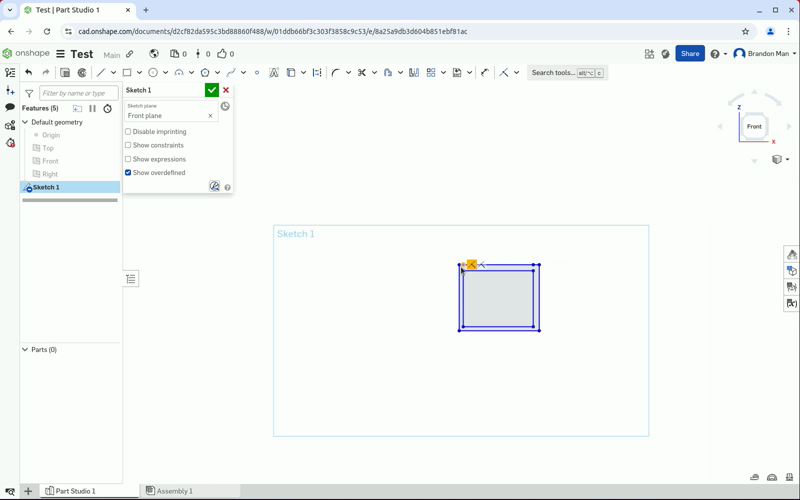
scroll(-6)
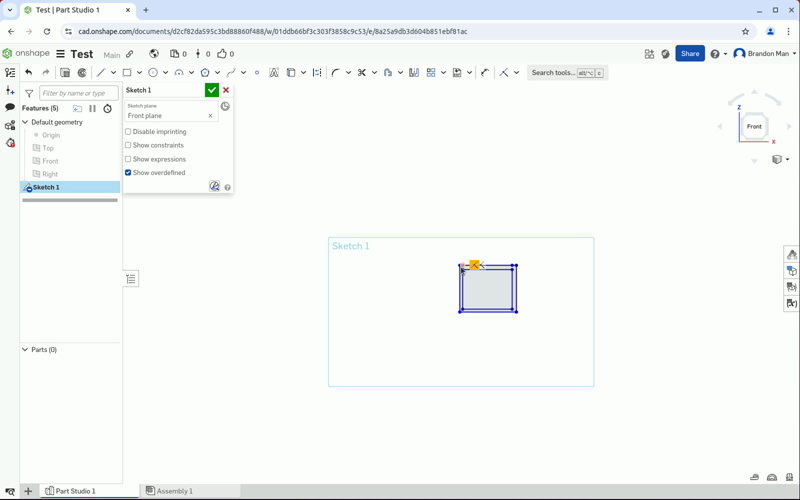
scroll(-6)
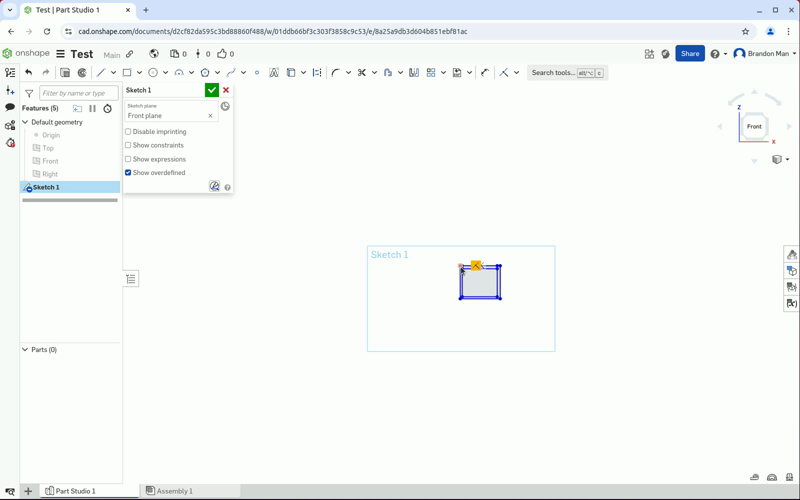
scroll(-6)
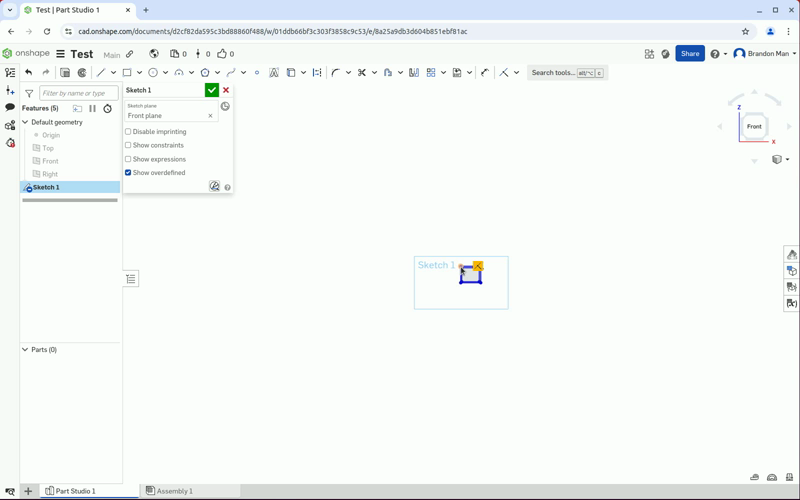
mouse_move(73, 352)
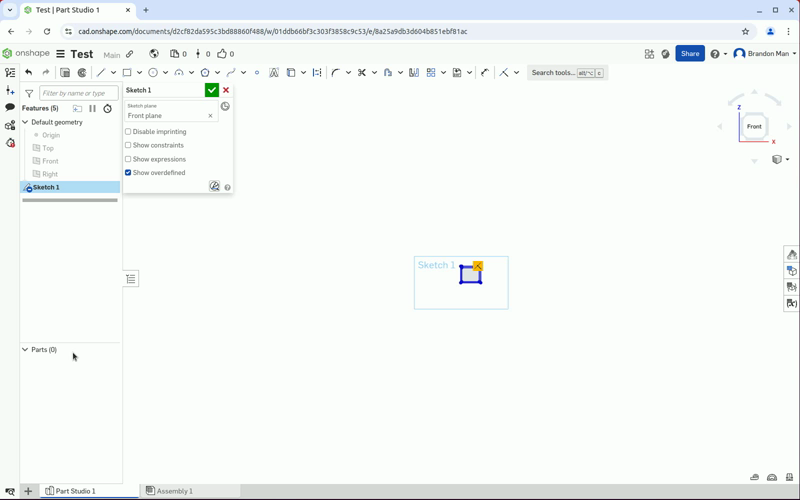
key(shift+y)
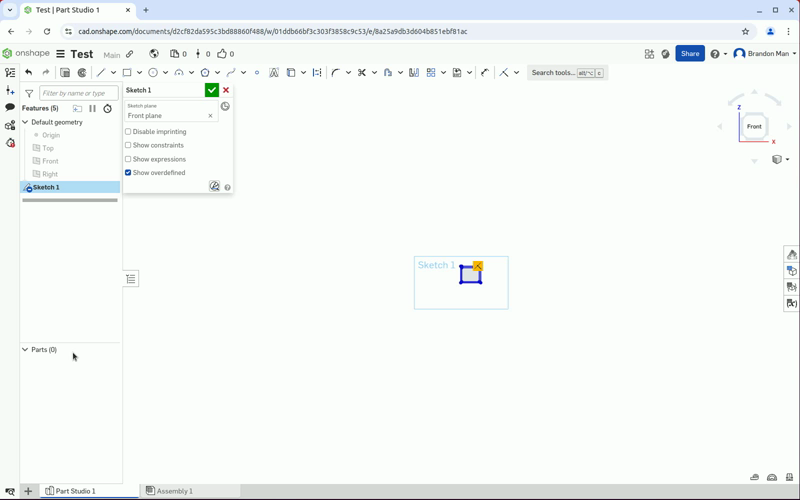
key(shift+e)
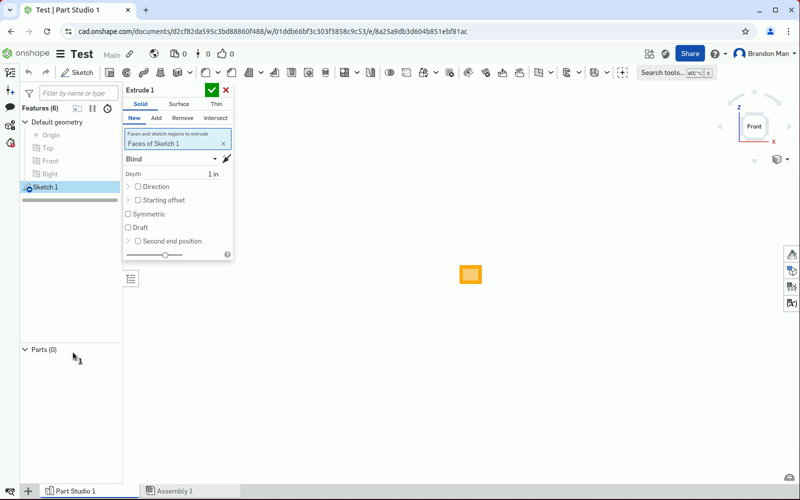
mouse_move(143, 106)
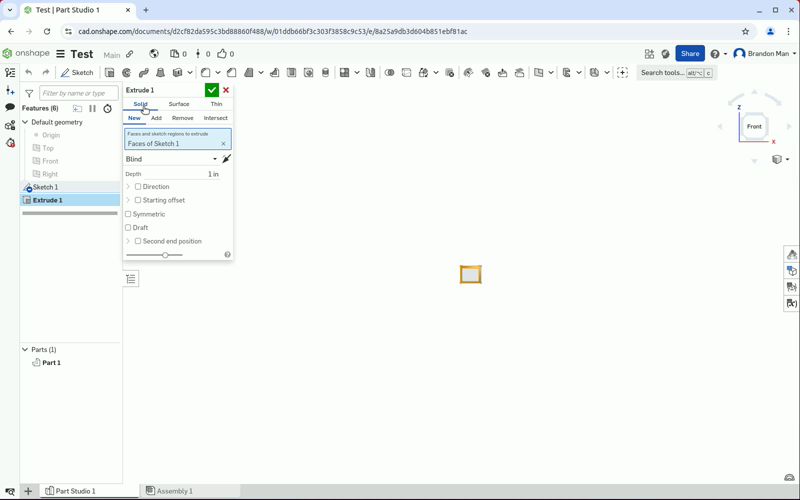
click(143, 106)
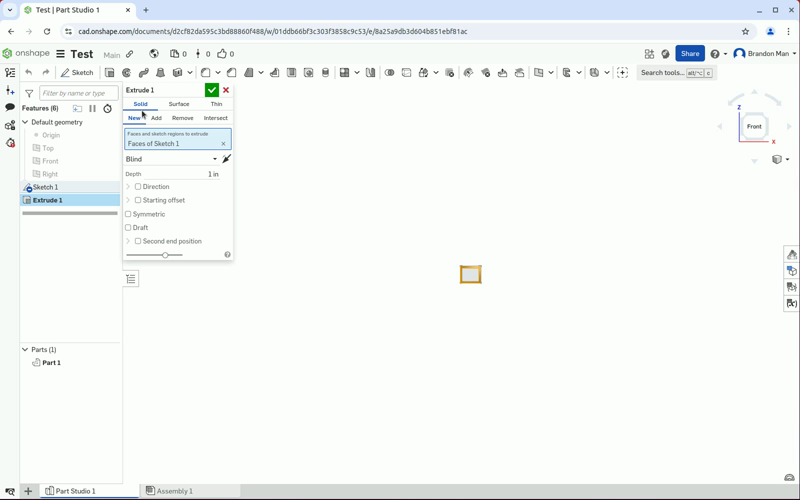
mouse_move(137, 120)
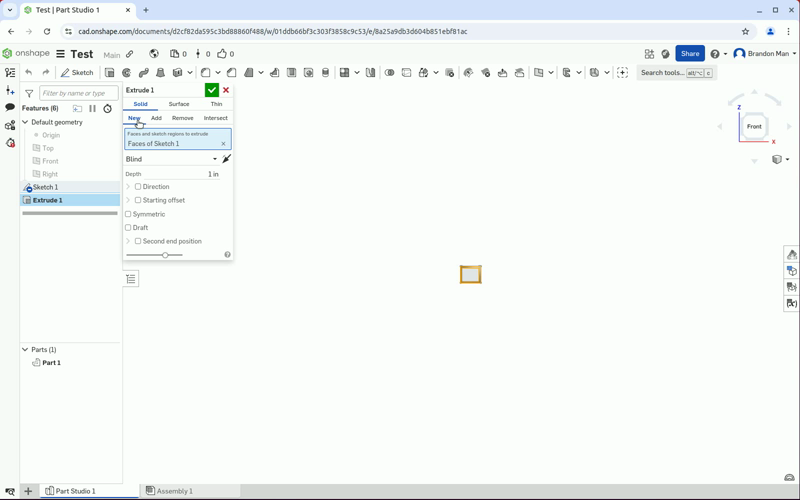
click(137, 120)
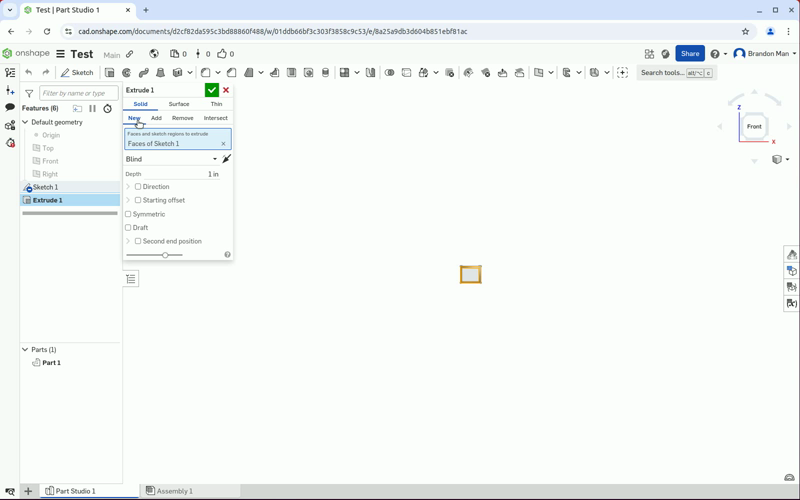
key(tab, 4)
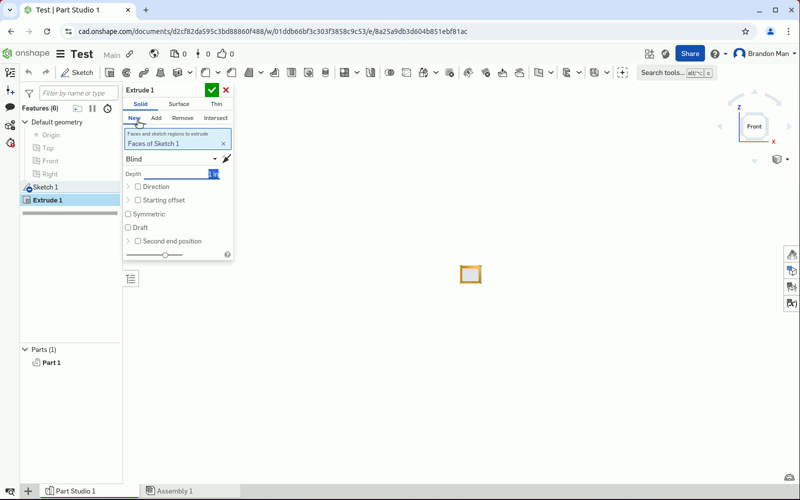
text(8.906)
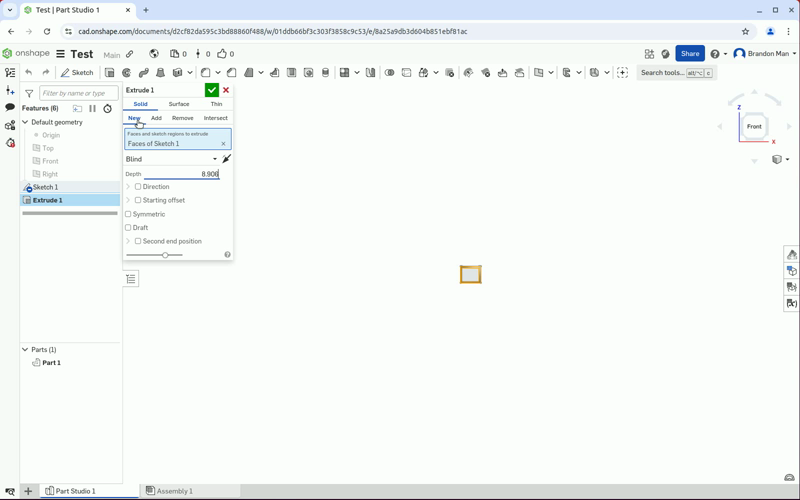
key(enter)
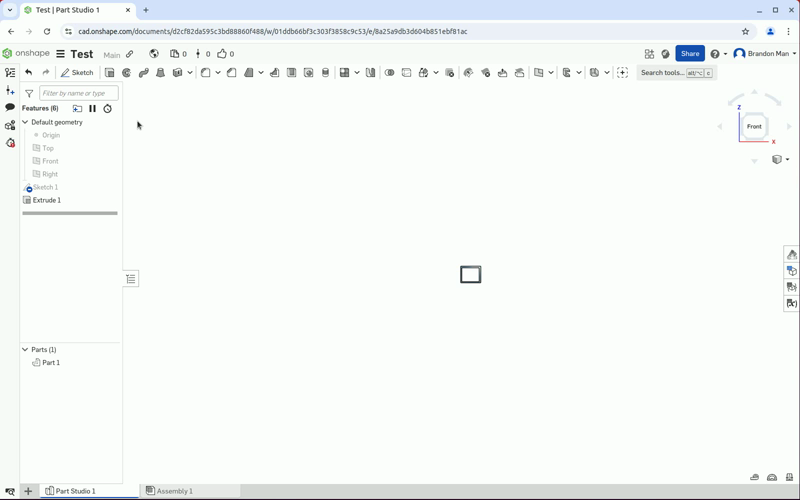
key(shift+h)
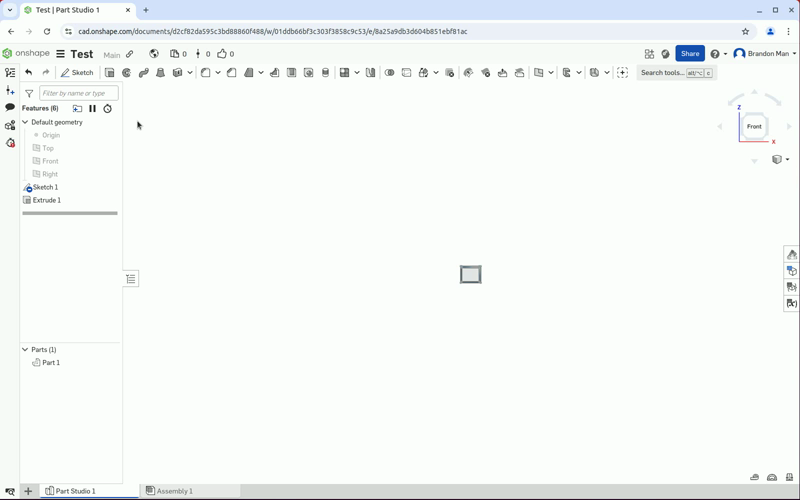
key(shift+h)
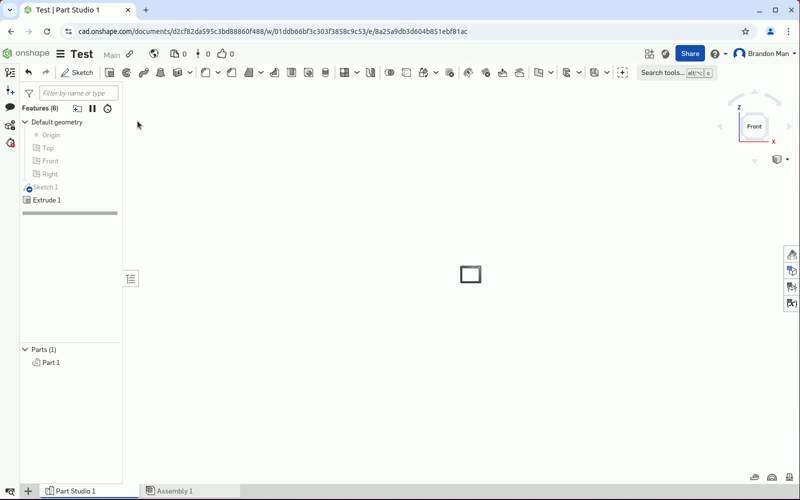
mouse_move(73, 189)
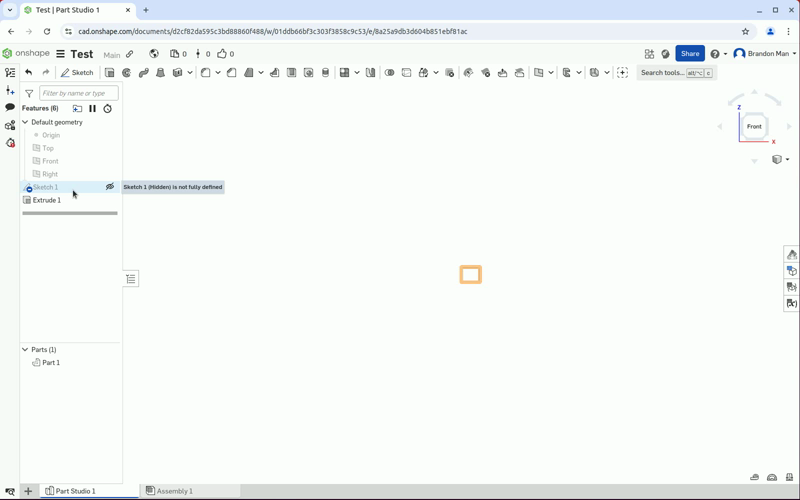
click(73, 189)
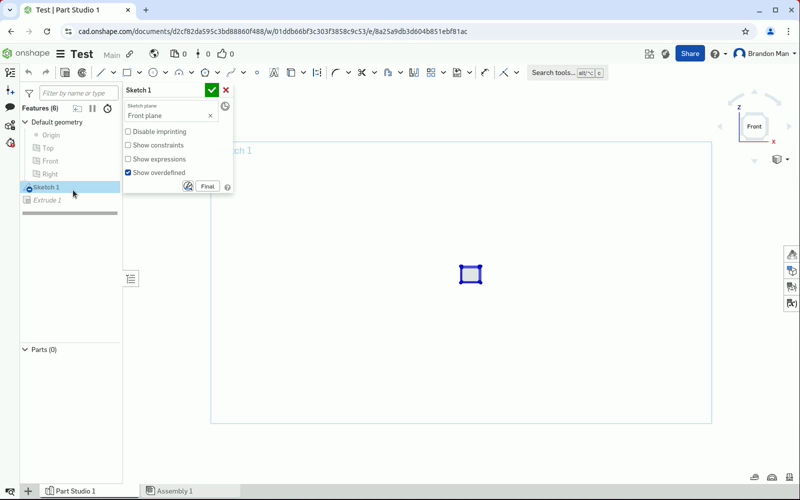
mouse_move(229, 92)
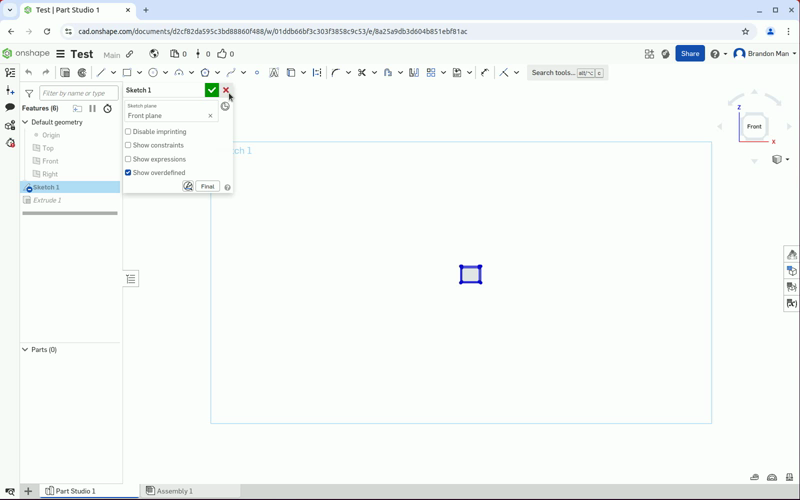
click(229, 92)
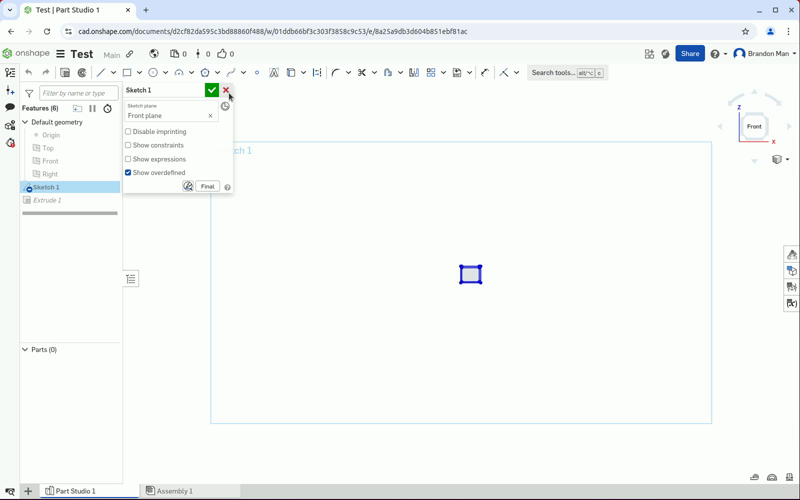
key(shift+s)
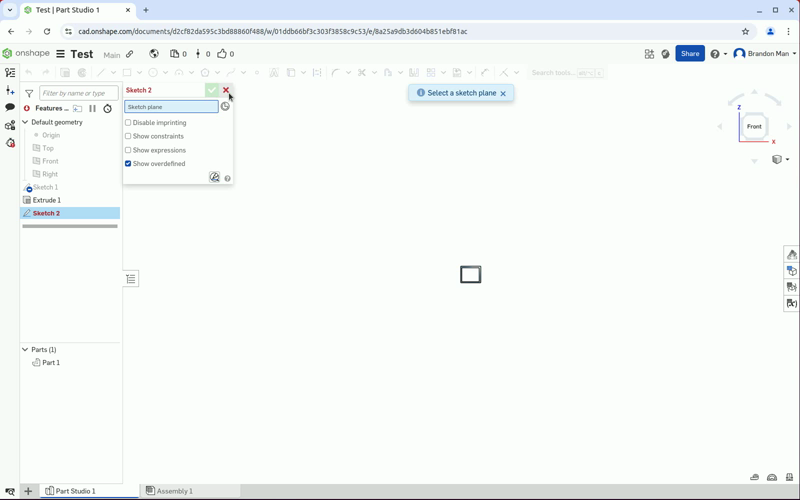
mouse_move(73, 163)
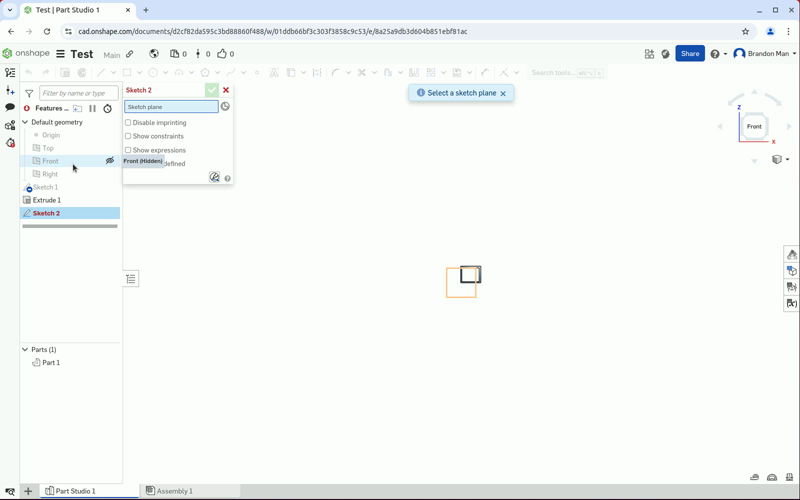
click(73, 163)
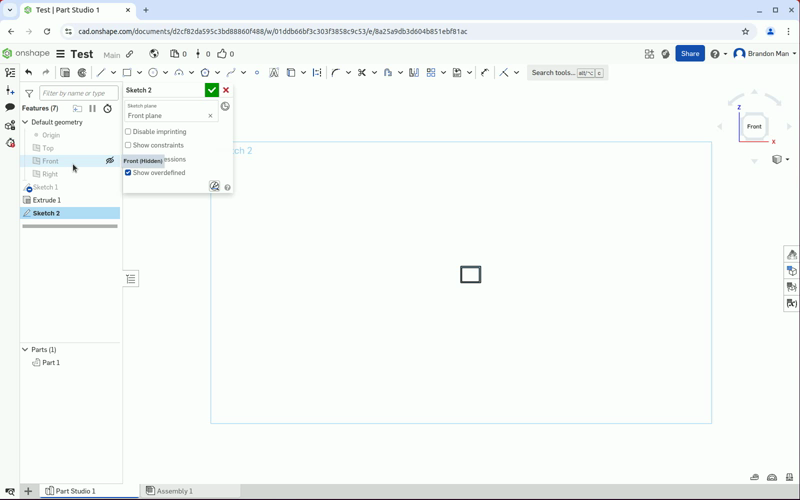
mouse_move(73, 352)
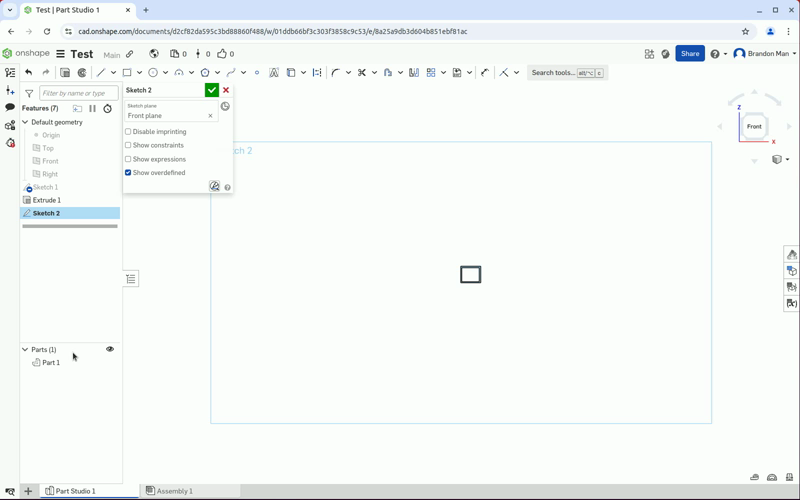
key(y)
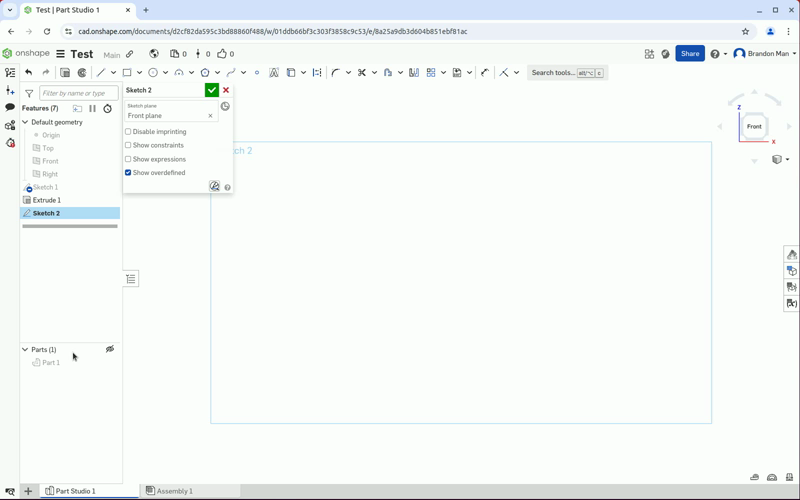
key(l)
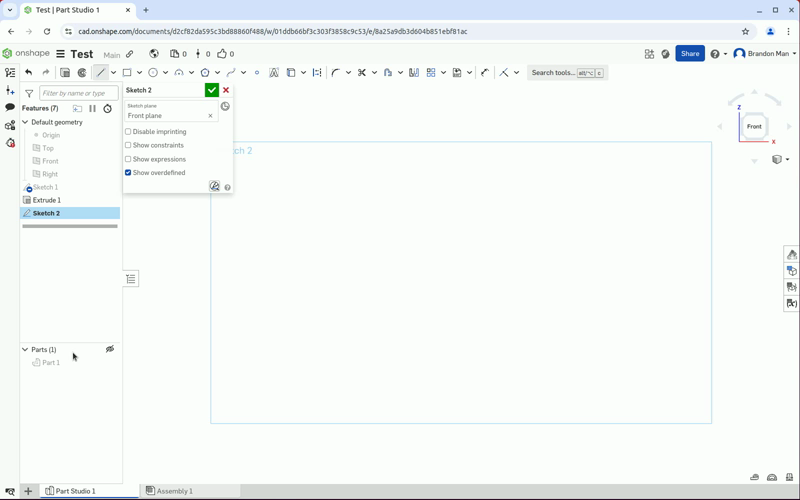
key_down(shift)
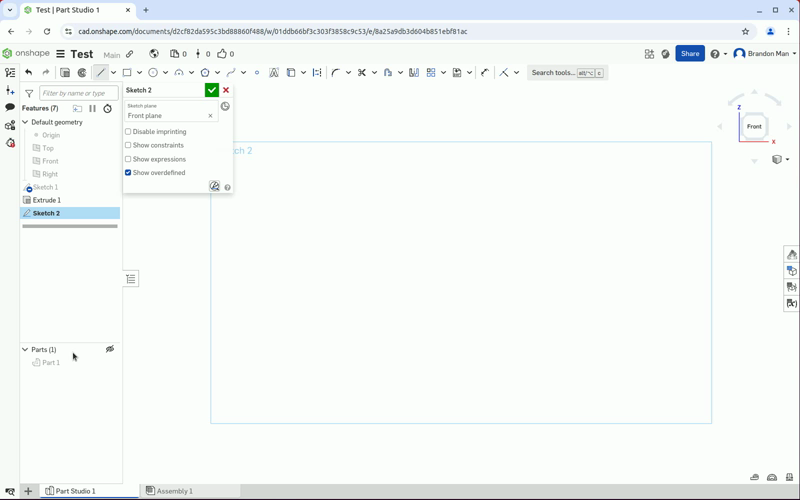
mouse_move(460, 267)
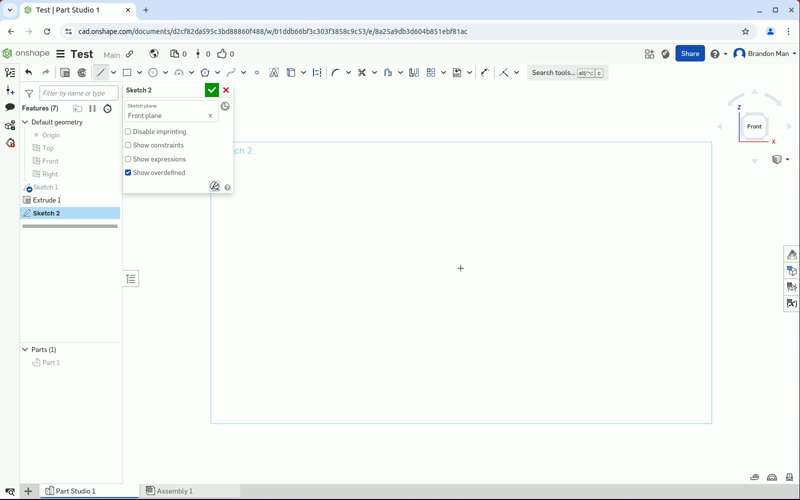
click(460, 267)
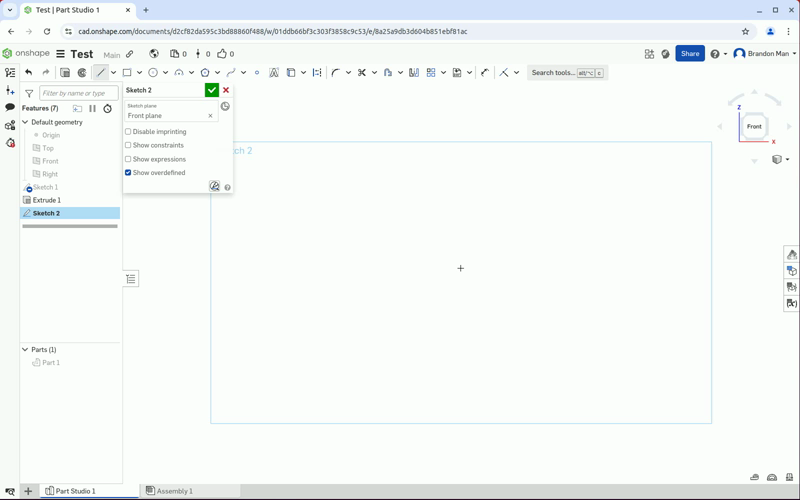
key_up(shift)
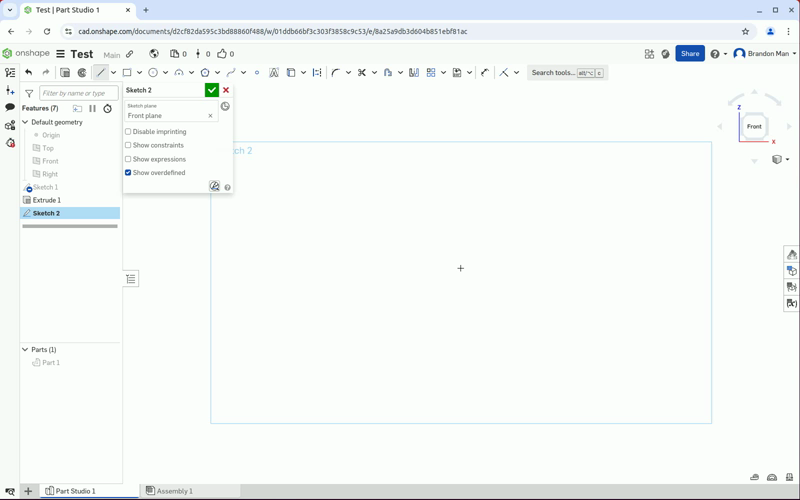
key_down(shift)
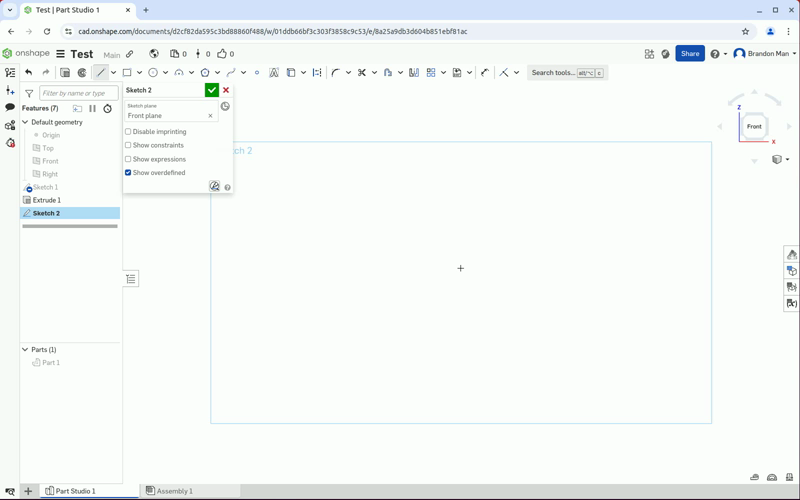
mouse_move(490, 267)
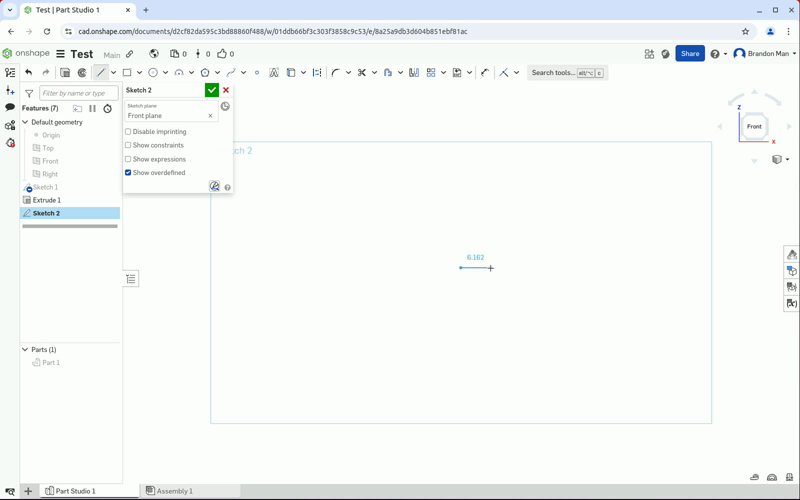
mouse_move(461, 267)
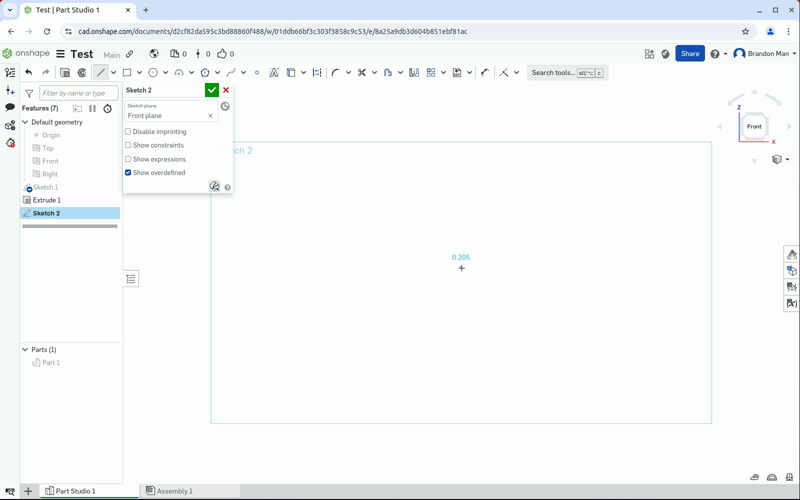
scroll(6)
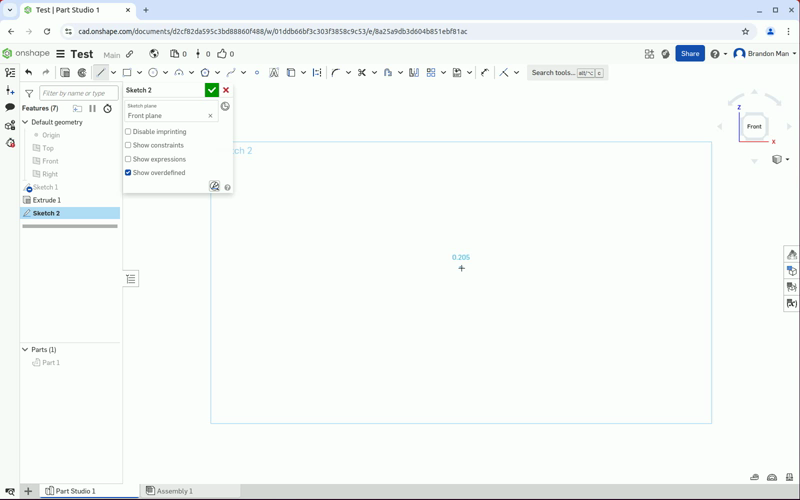
scroll(6)
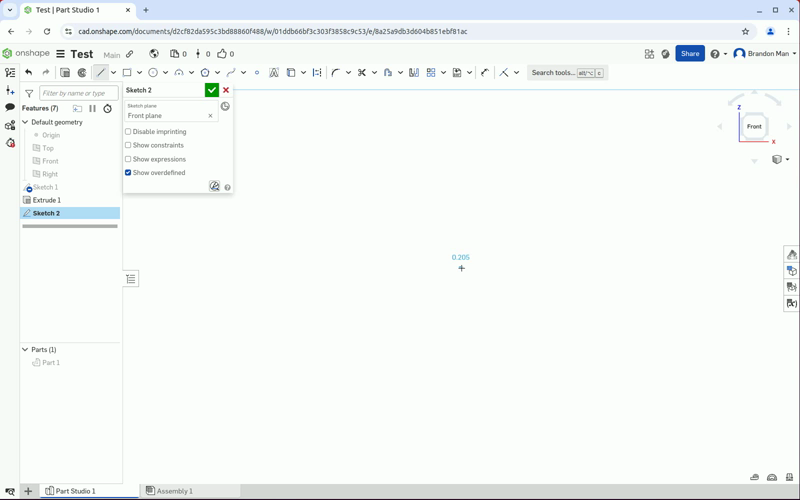
scroll(6)
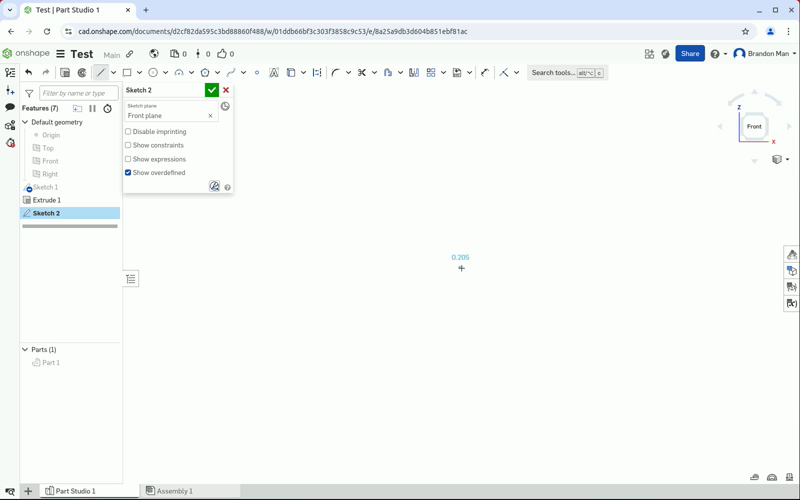
scroll(6)
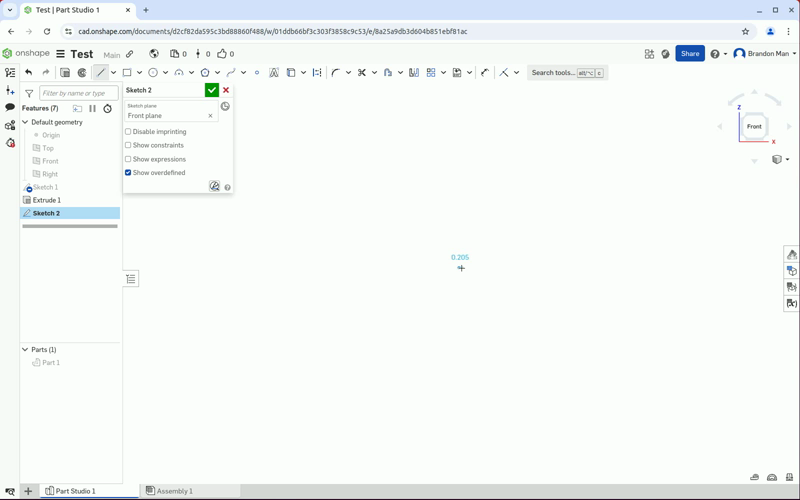
scroll(6)
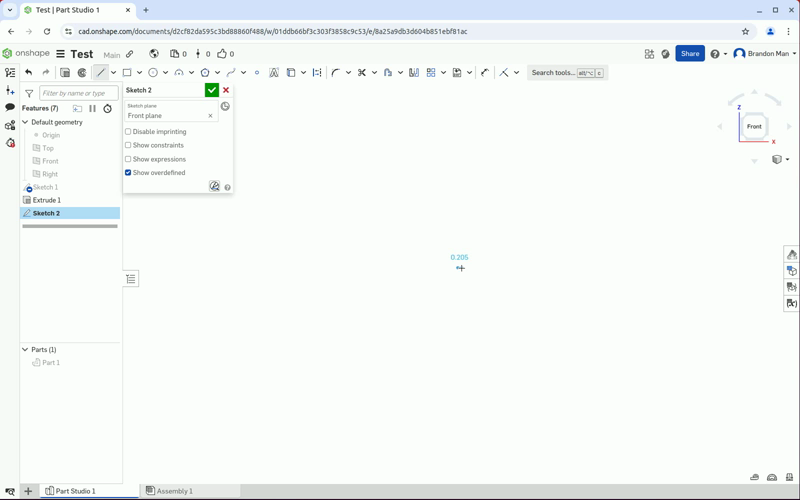
scroll(6)
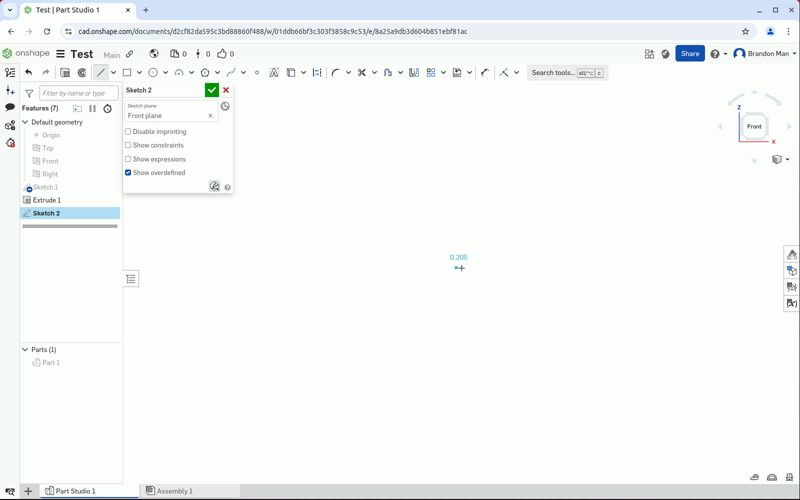
scroll(6)
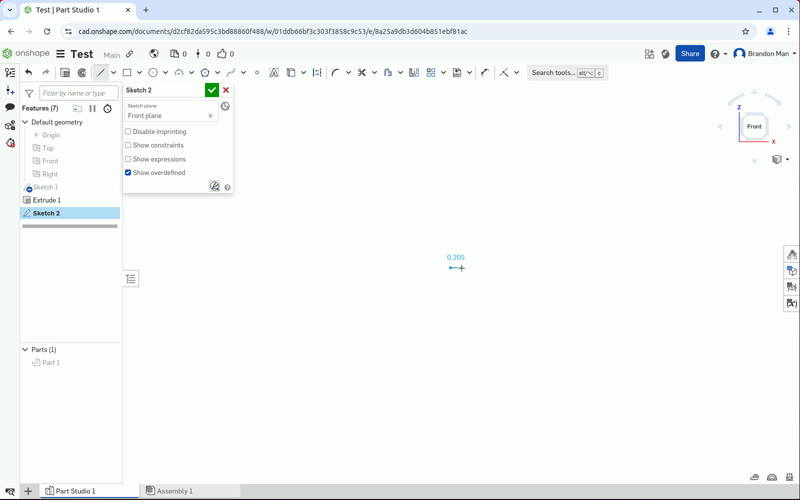
click(461, 267)
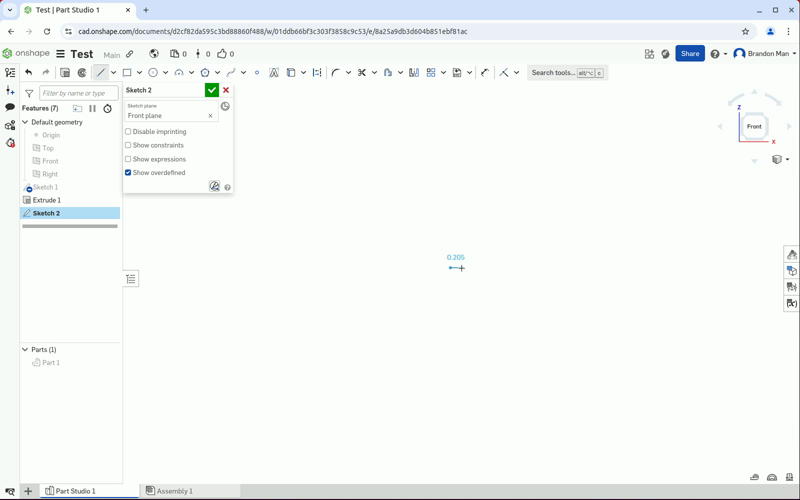
scroll(-6)
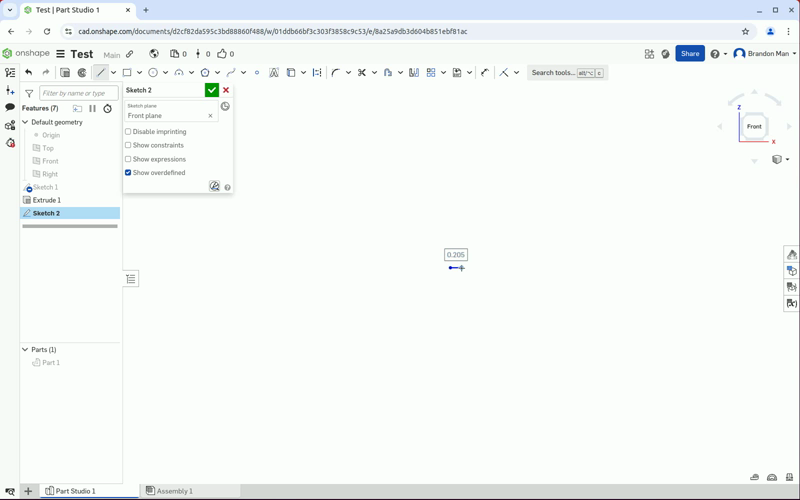
scroll(-6)
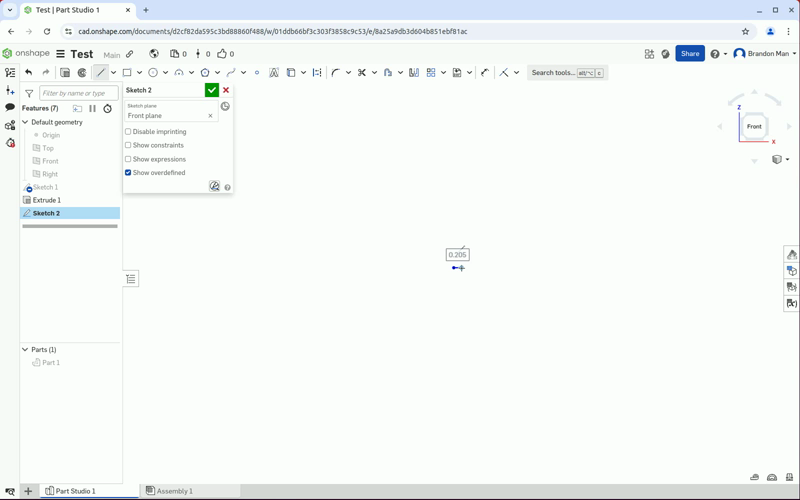
scroll(-6)
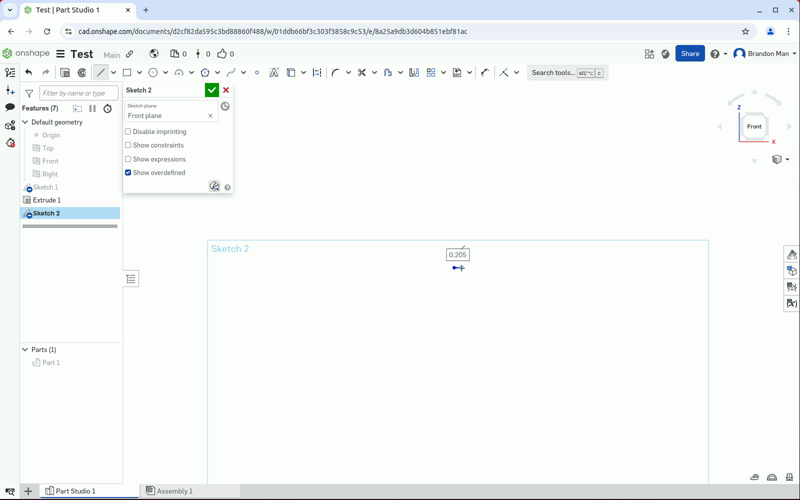
scroll(-6)
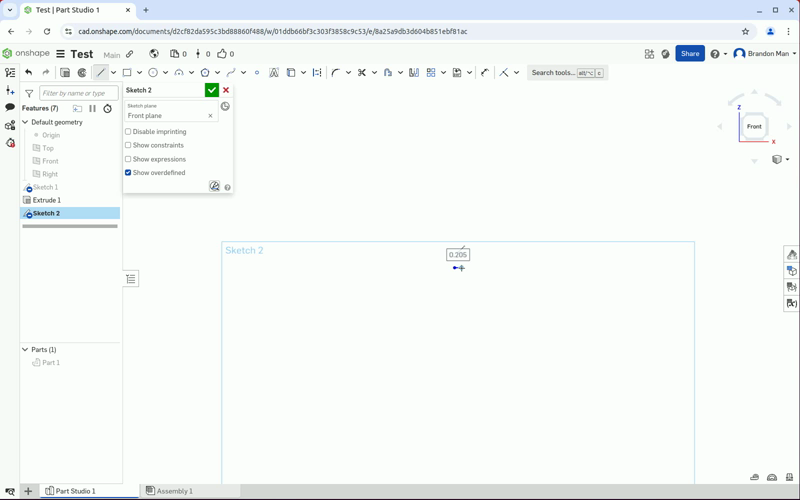
scroll(-6)
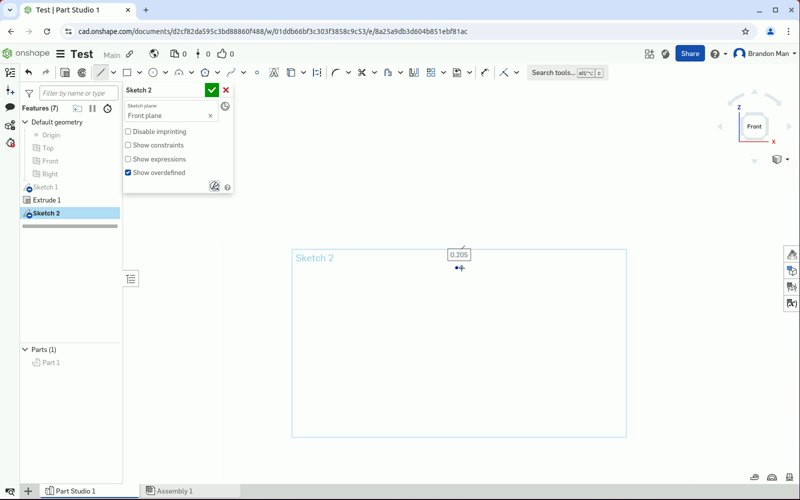
scroll(-6)
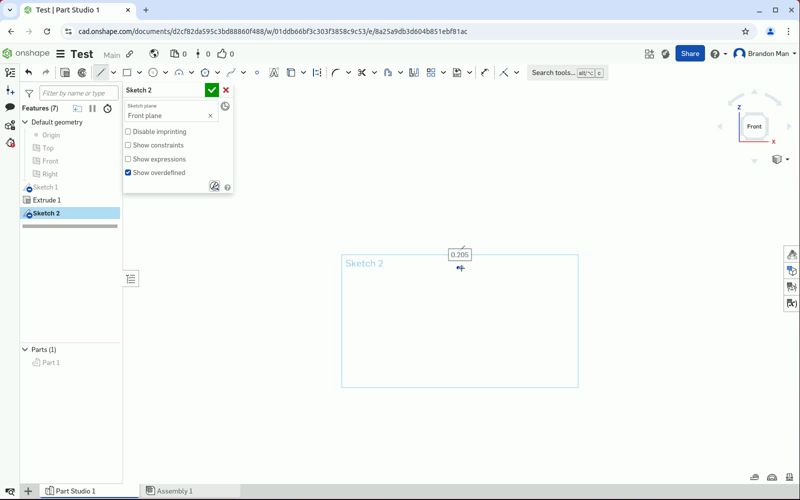
scroll(-6)
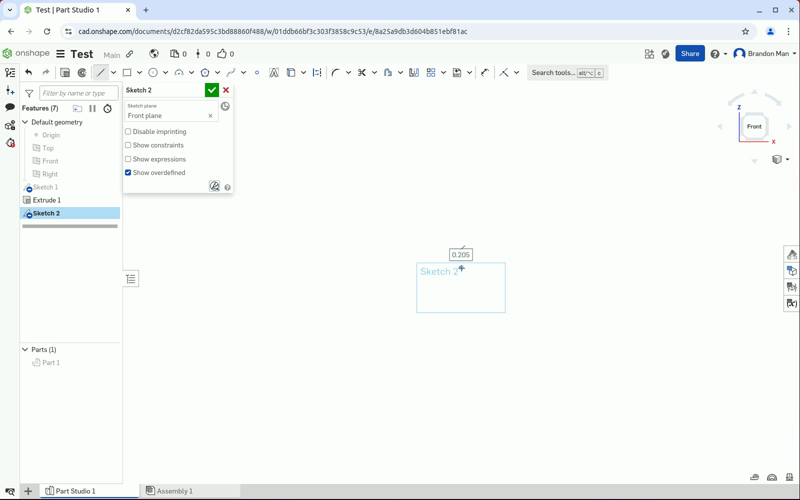
key_up(shift)
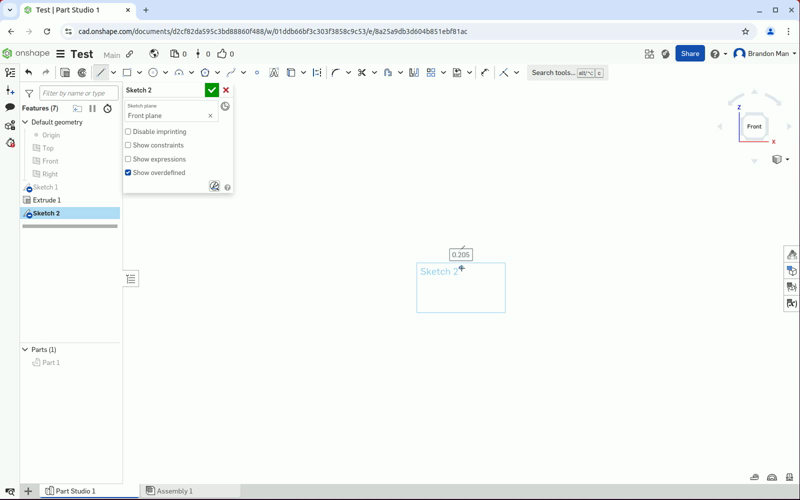
key_down(shift)
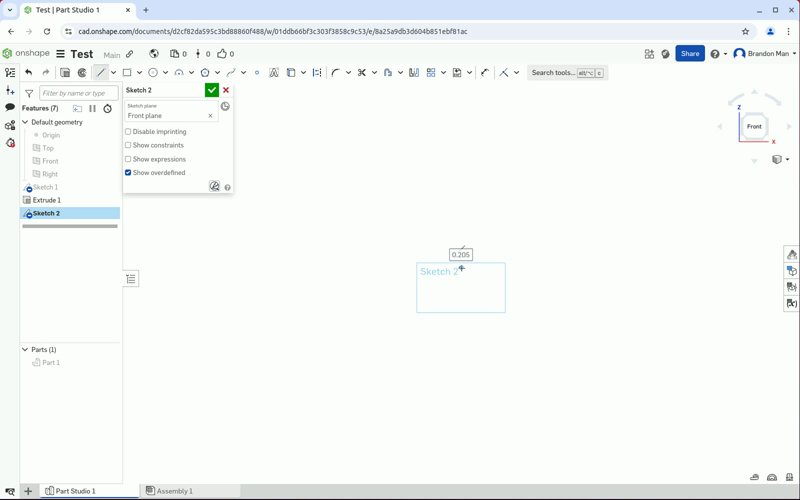
mouse_move(492, 267)
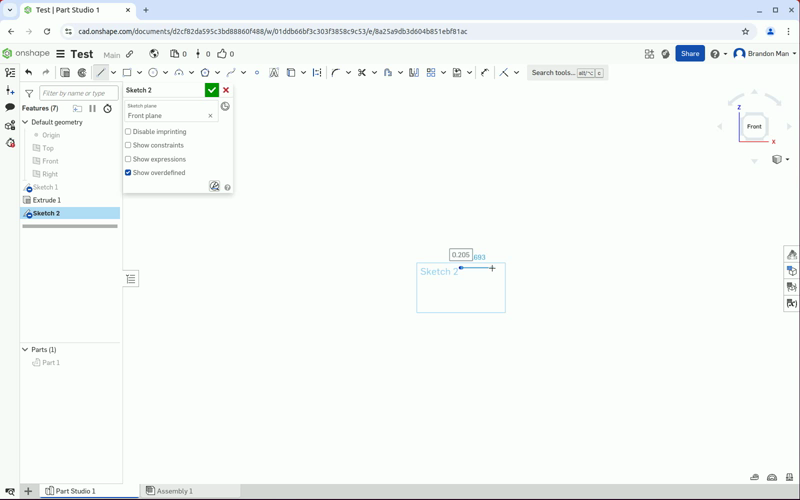
mouse_move(461, 252)
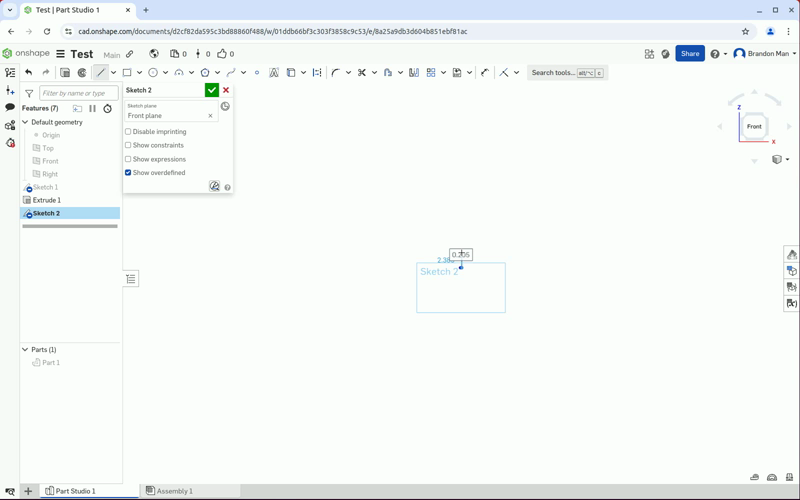
click(461, 252)
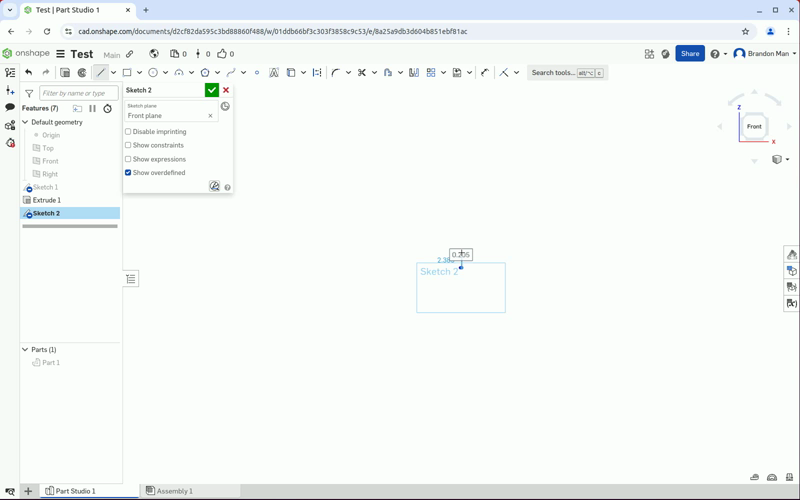
key_up(shift)
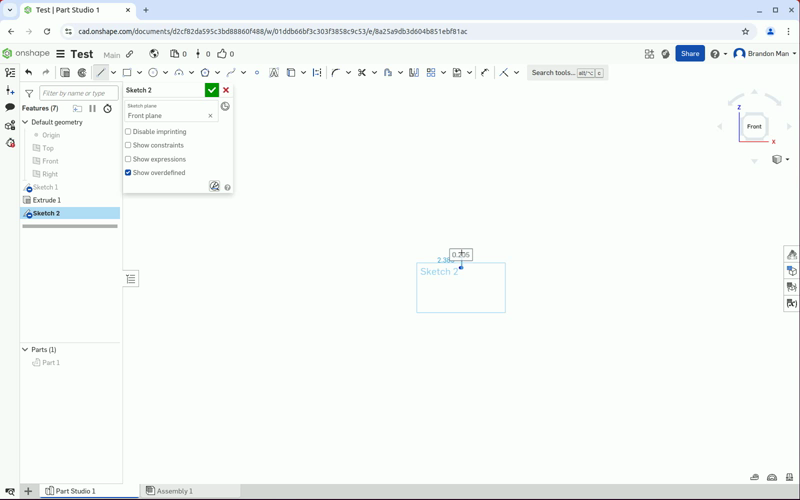
key_down(shift)
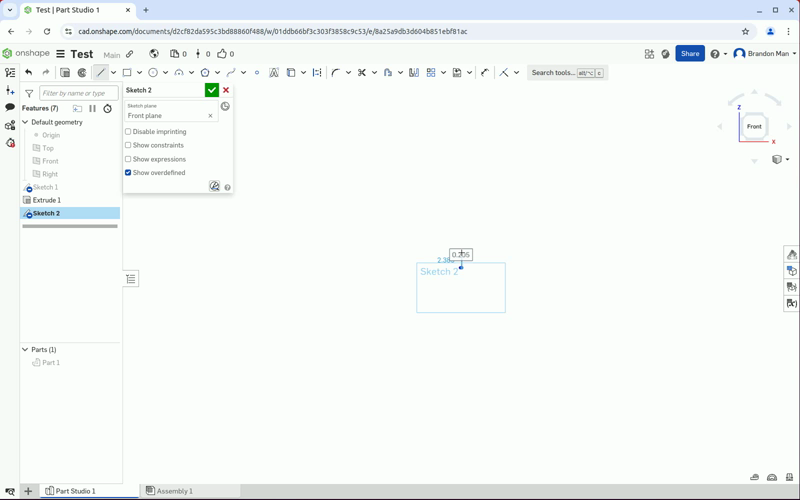
mouse_move(492, 252)
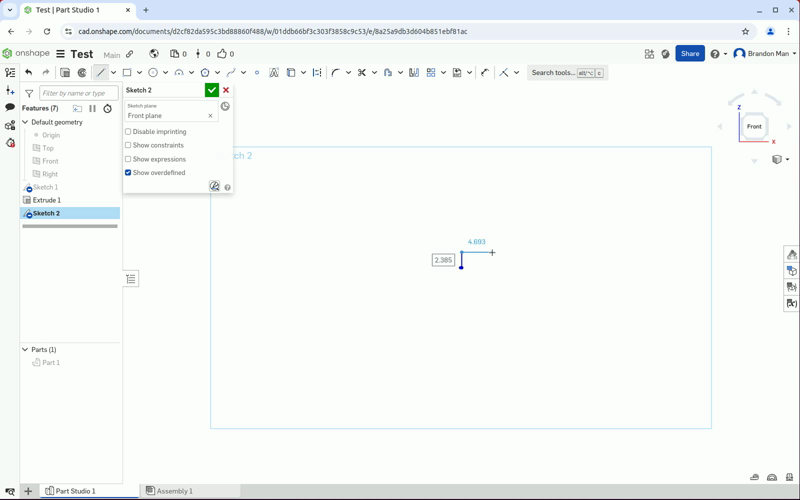
mouse_move(479, 252)
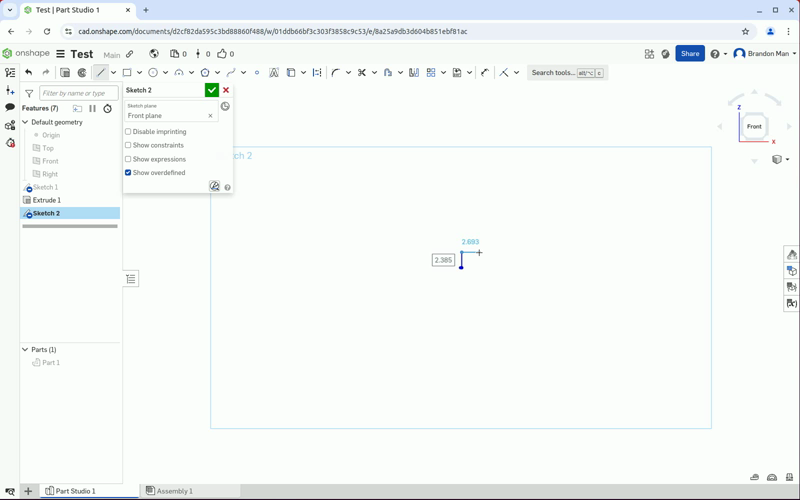
click(479, 252)
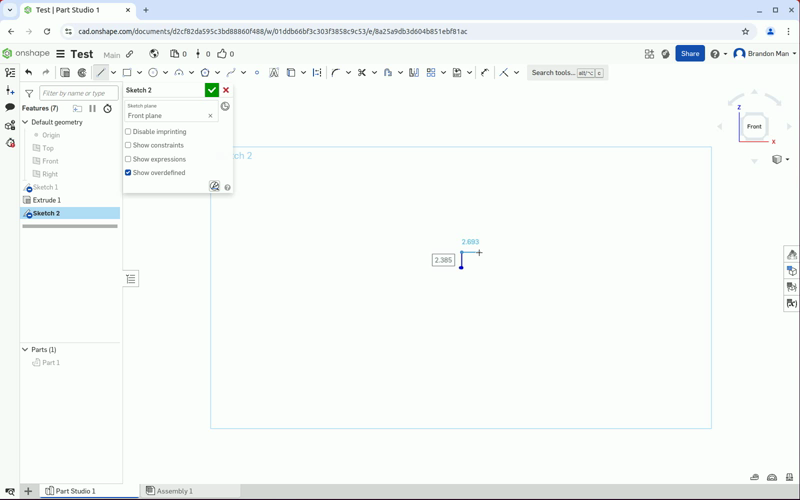
key_up(shift)
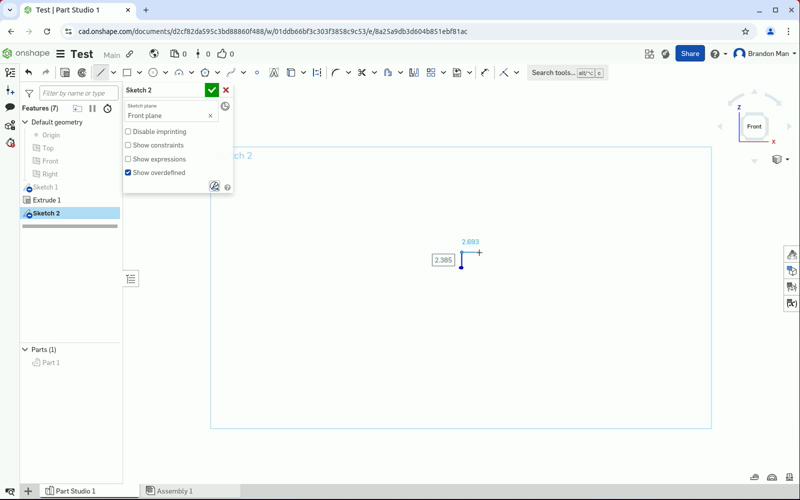
key_down(shift)
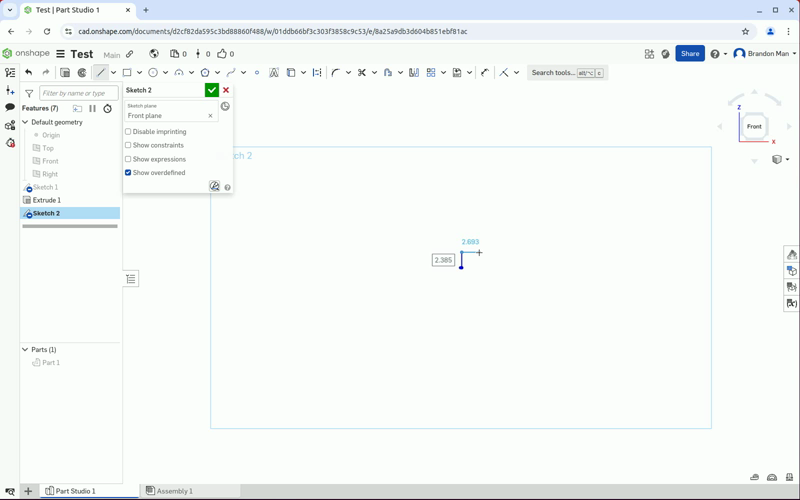
mouse_move(509, 252)
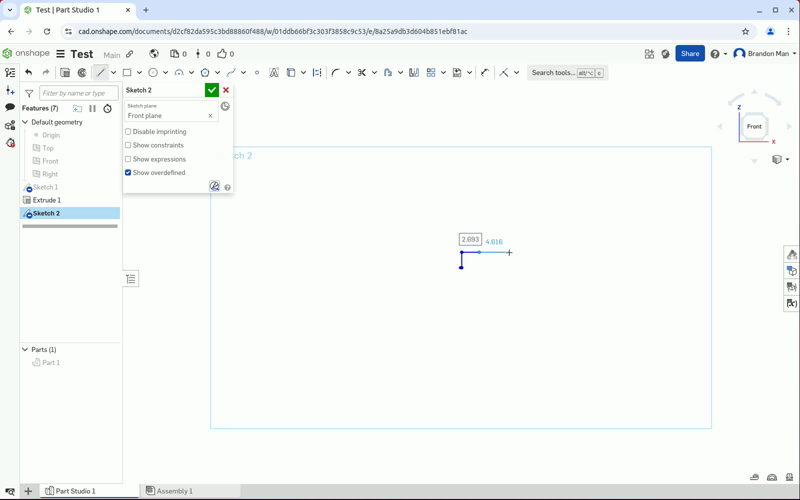
mouse_move(479, 267)
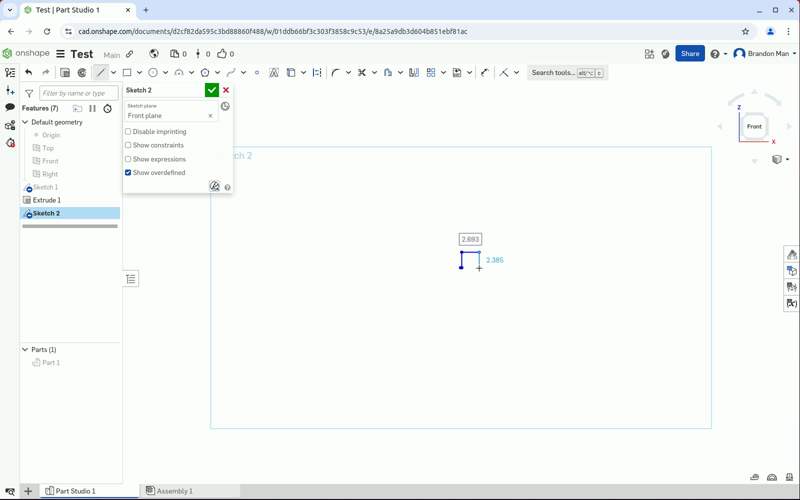
click(479, 267)
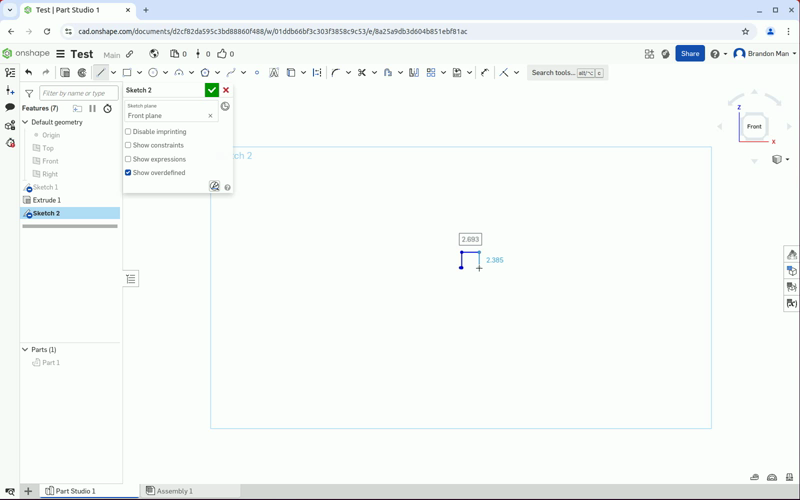
key_up(shift)
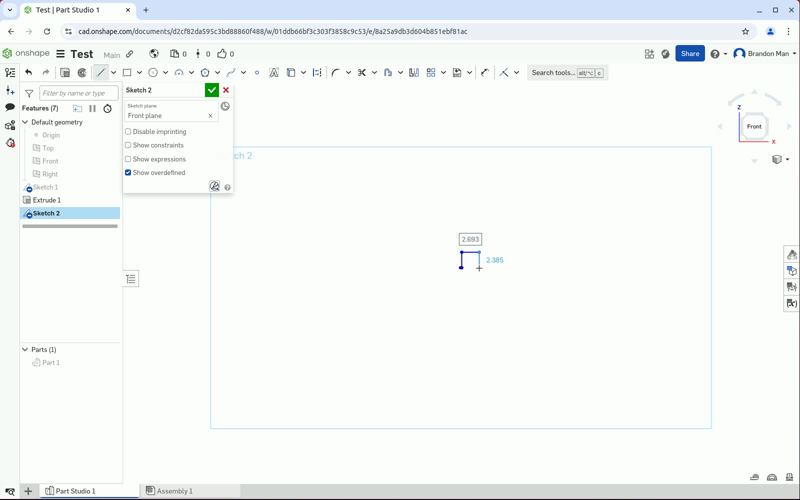
key_down(shift)
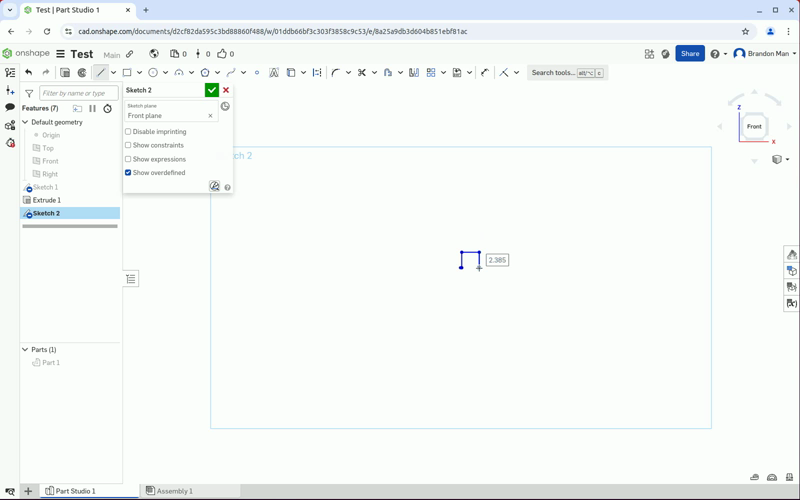
mouse_move(509, 267)
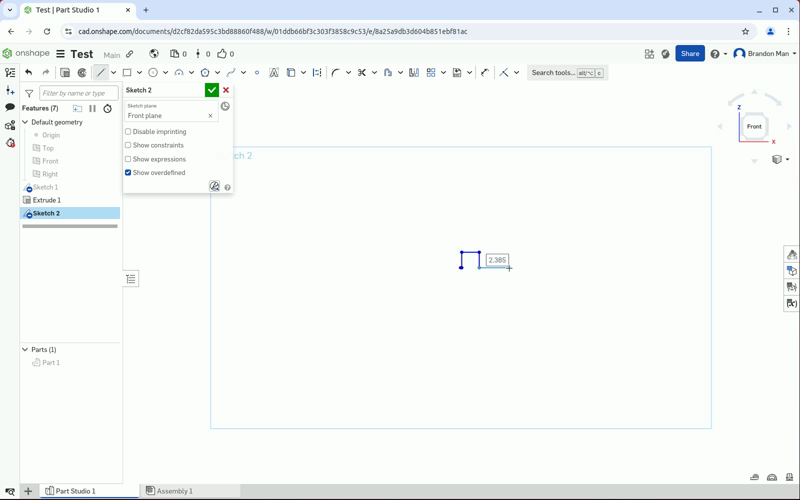
mouse_move(480, 267)
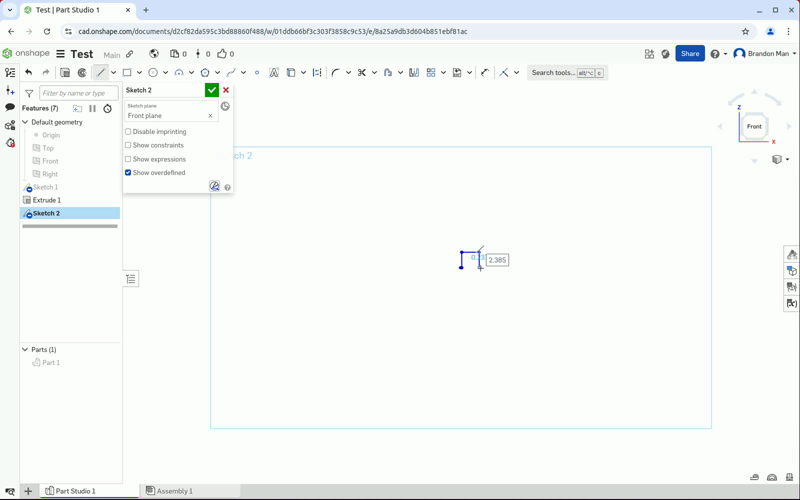
scroll(6)
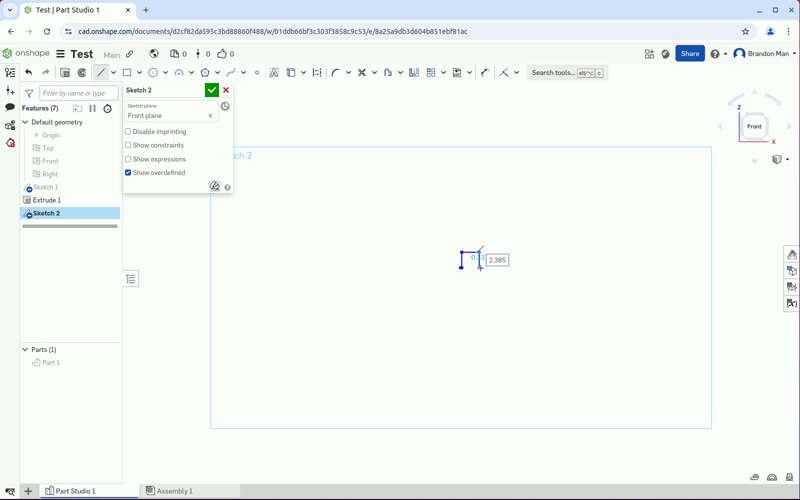
scroll(6)
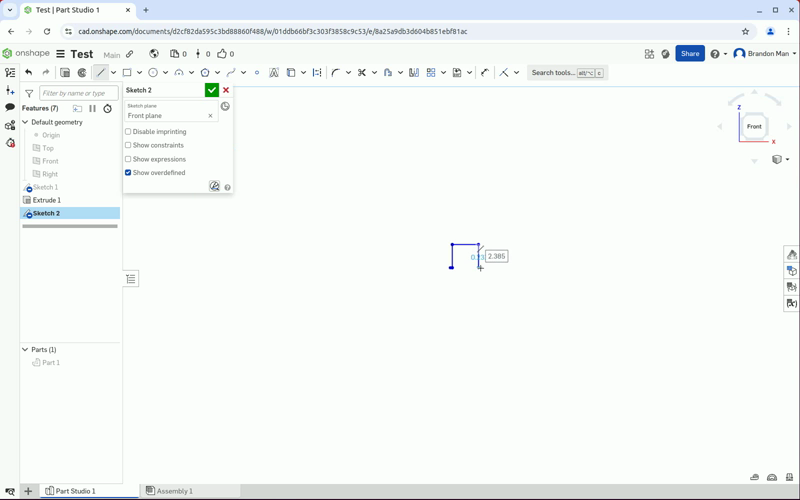
scroll(6)
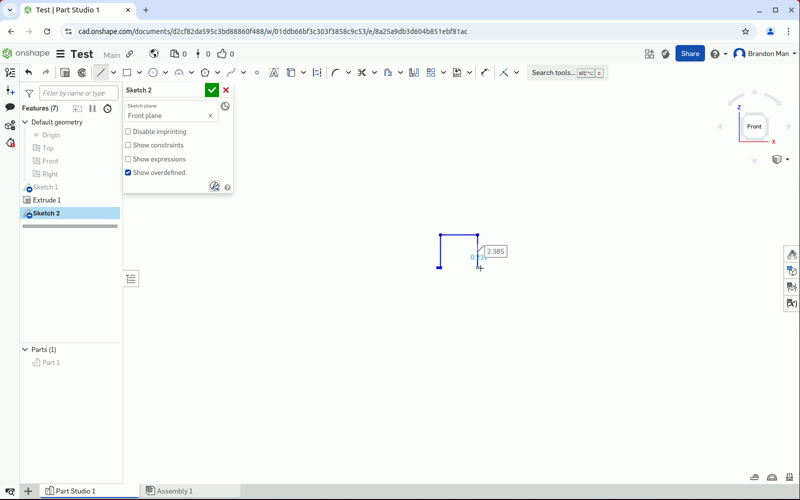
scroll(6)
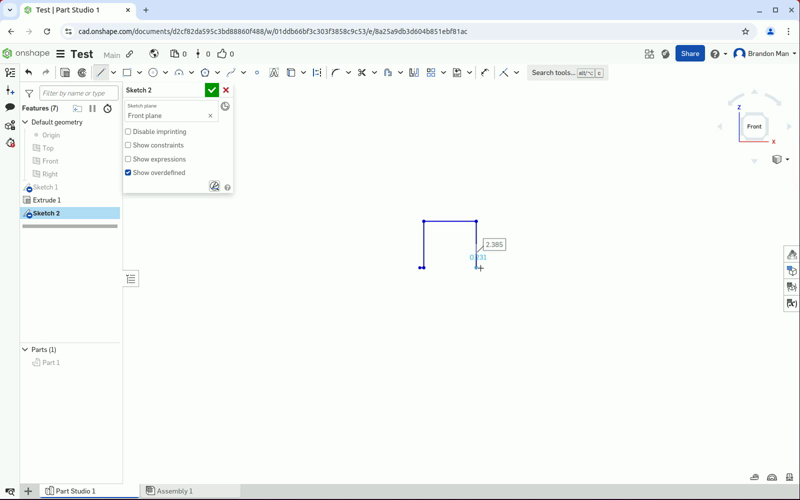
scroll(6)
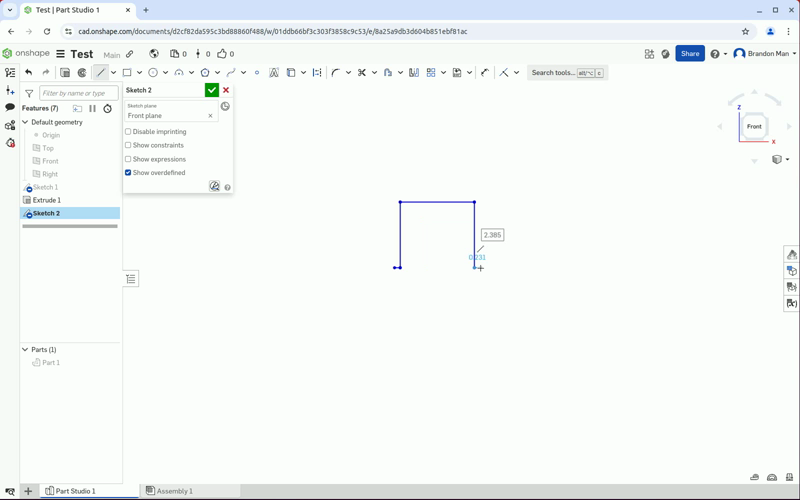
scroll(6)
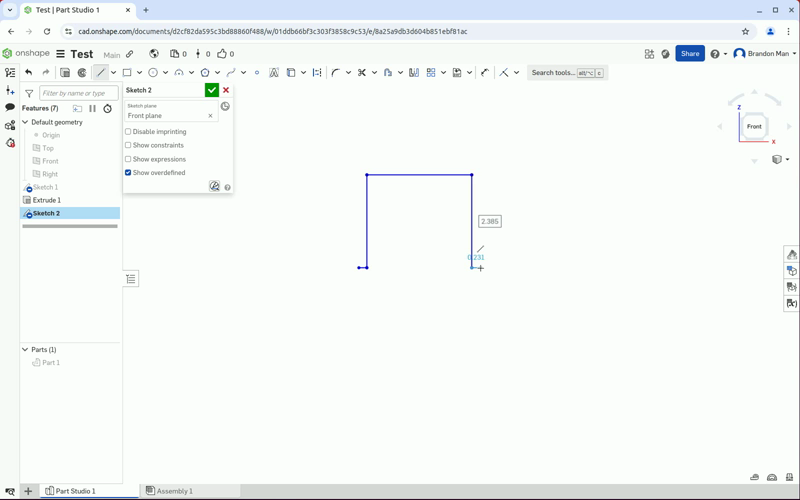
scroll(6)
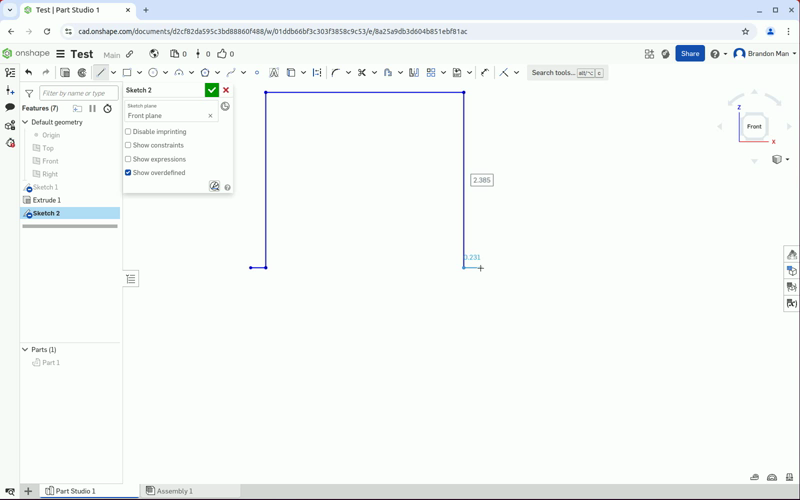
click(480, 267)
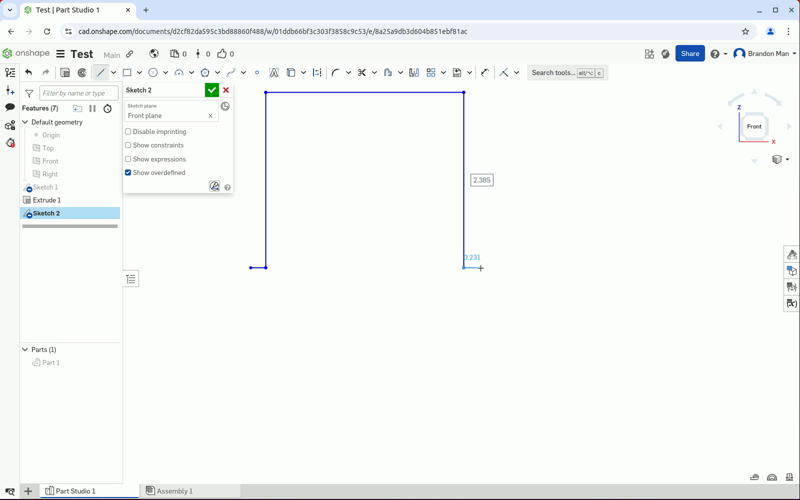
scroll(-6)
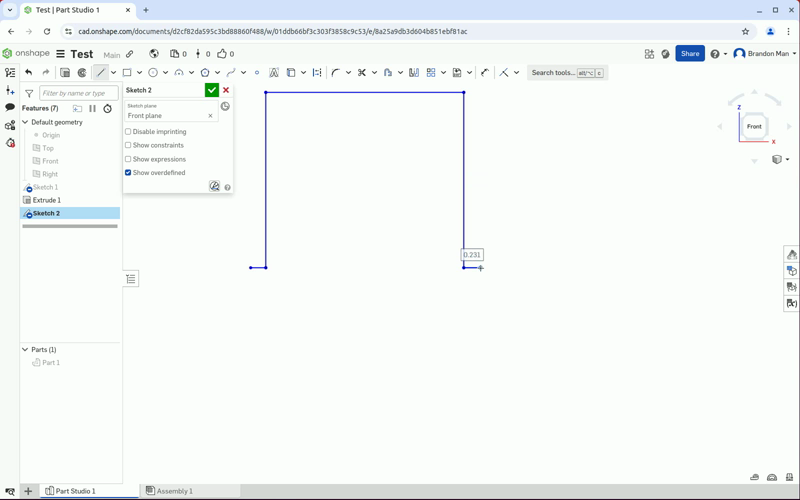
scroll(-6)
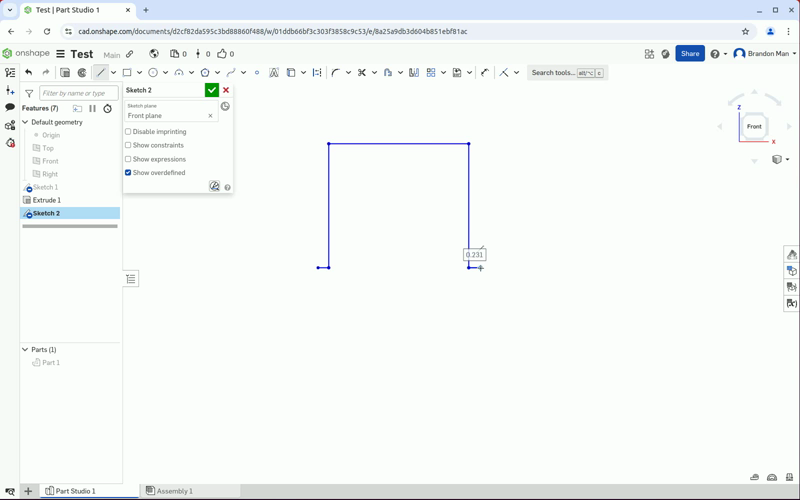
scroll(-6)
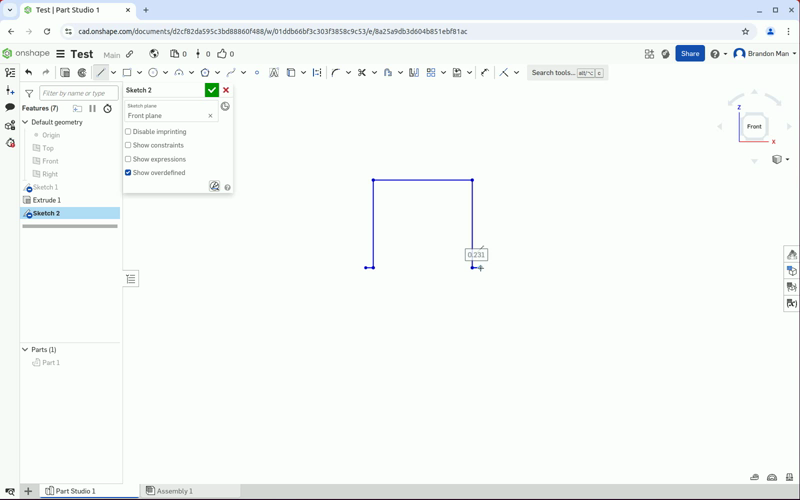
scroll(-6)
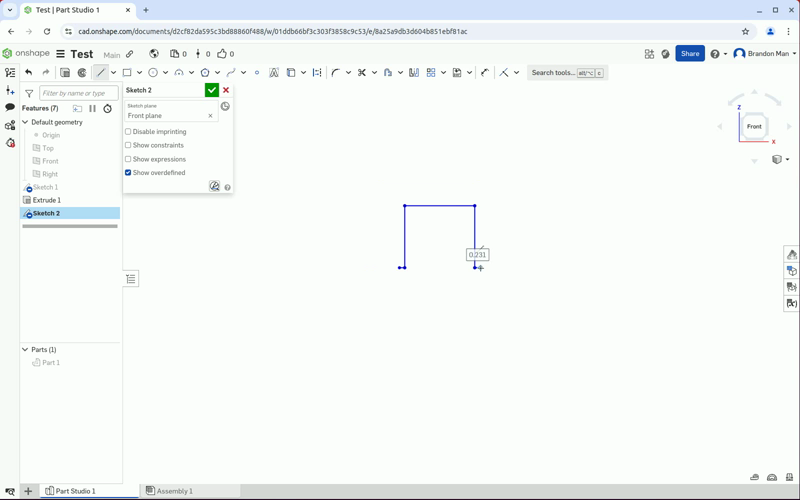
scroll(-6)
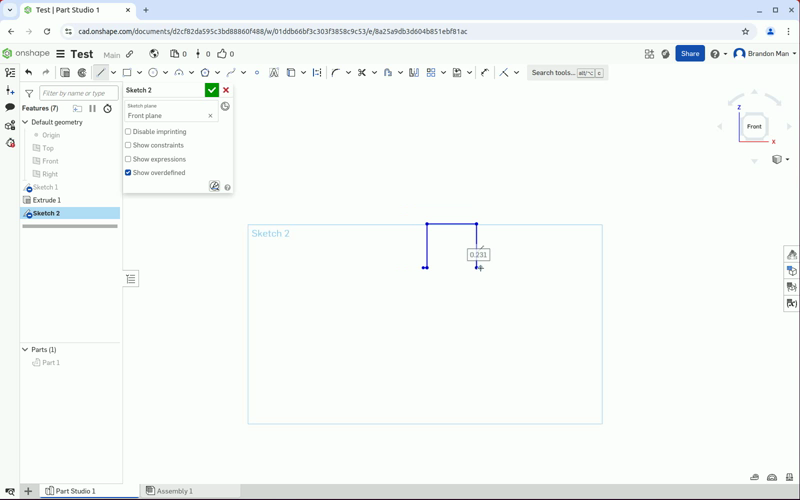
scroll(-6)
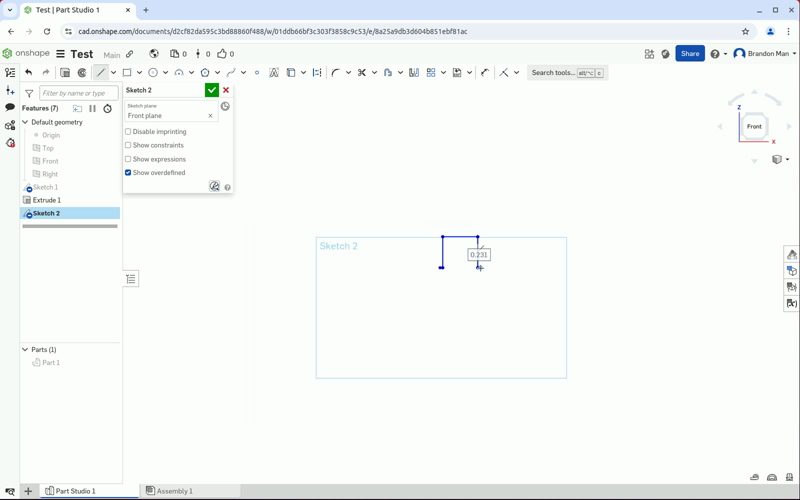
scroll(-6)
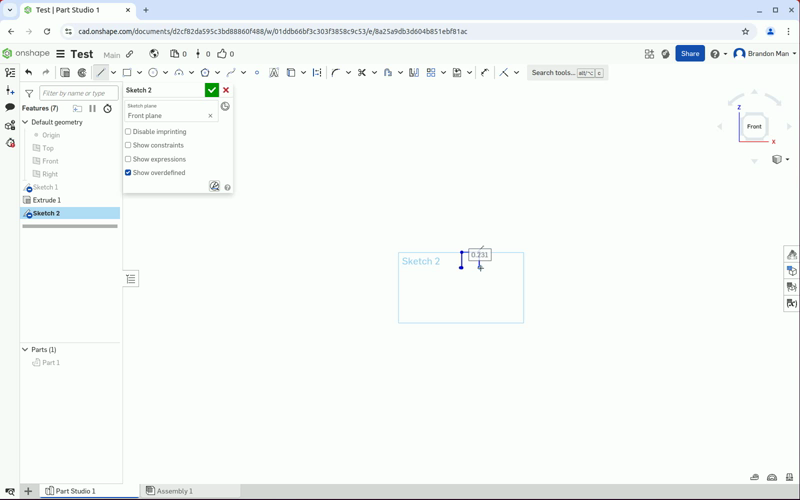
key_up(shift)
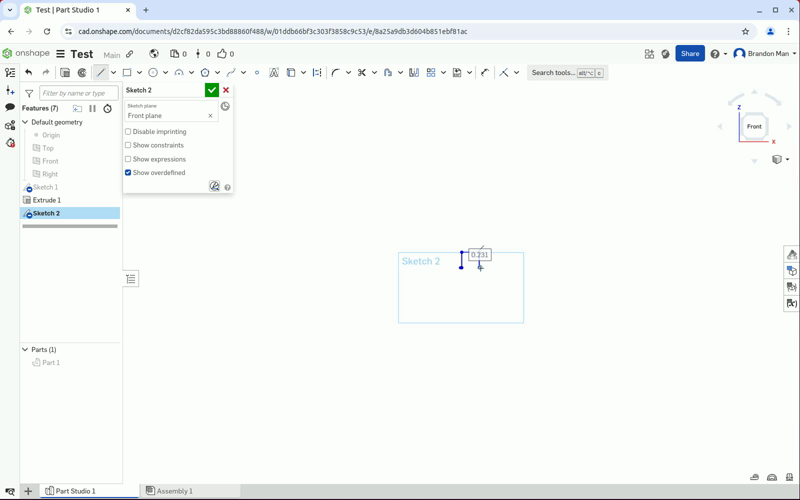
key_down(shift)
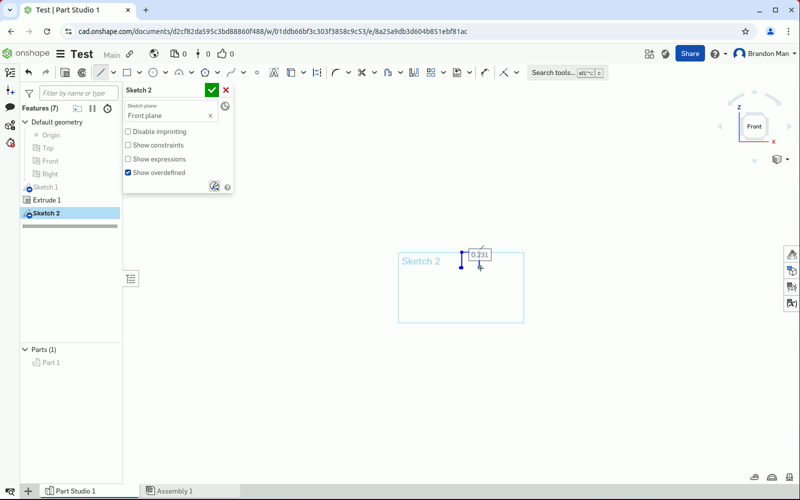
mouse_move(510, 267)
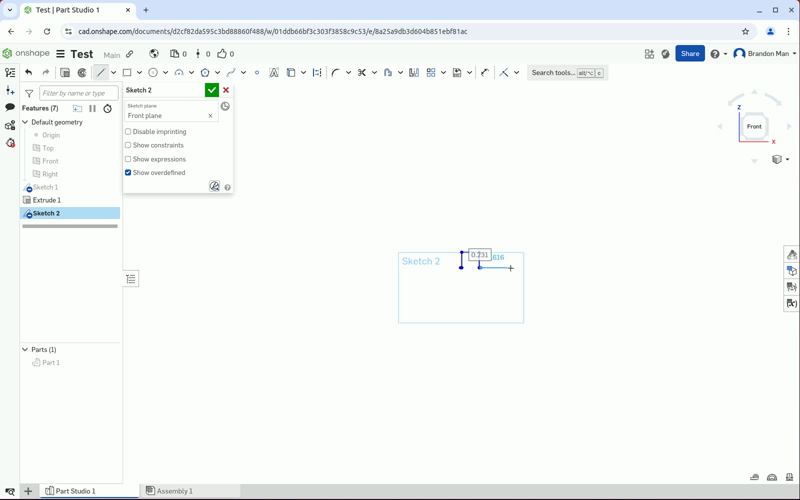
mouse_move(480, 251)
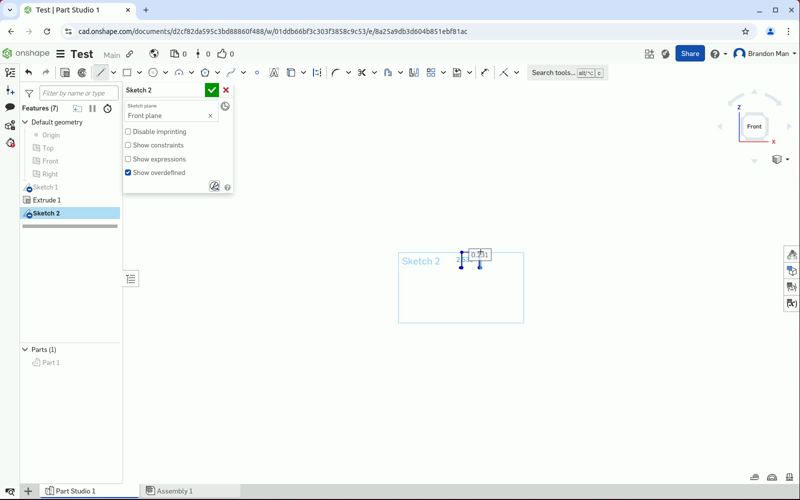
scroll(6)
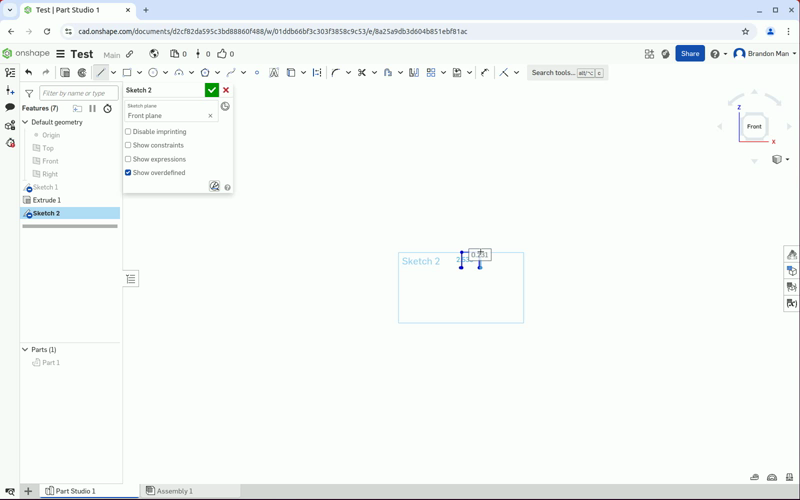
scroll(6)
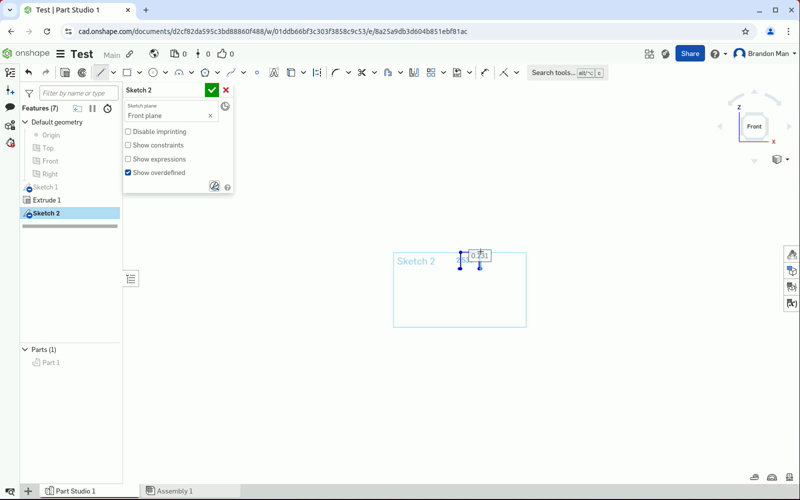
scroll(6)
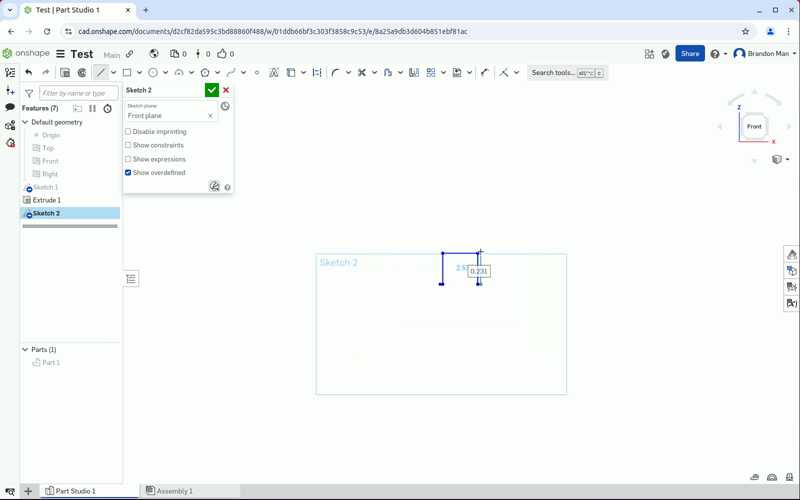
scroll(6)
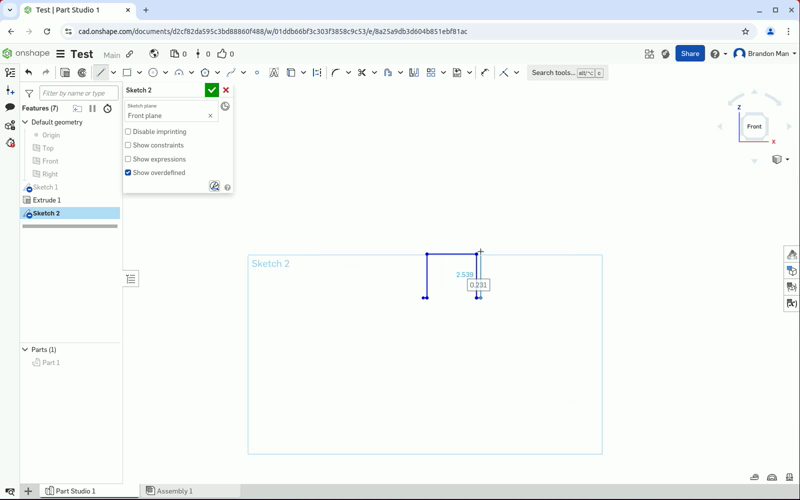
scroll(6)
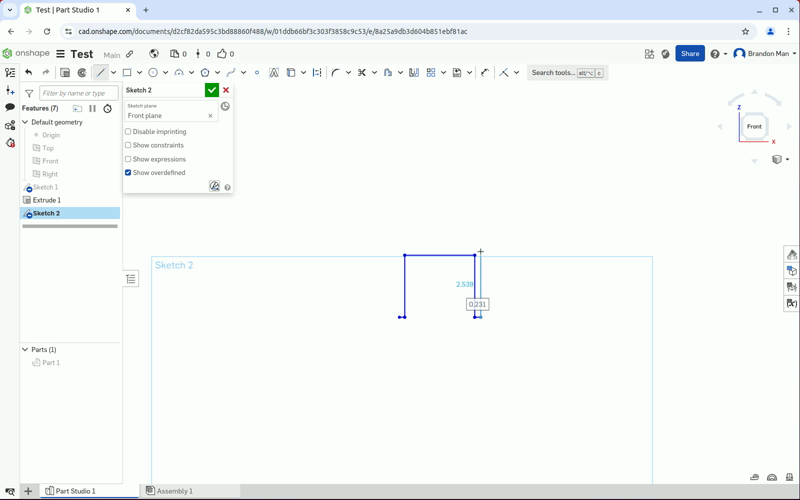
scroll(6)
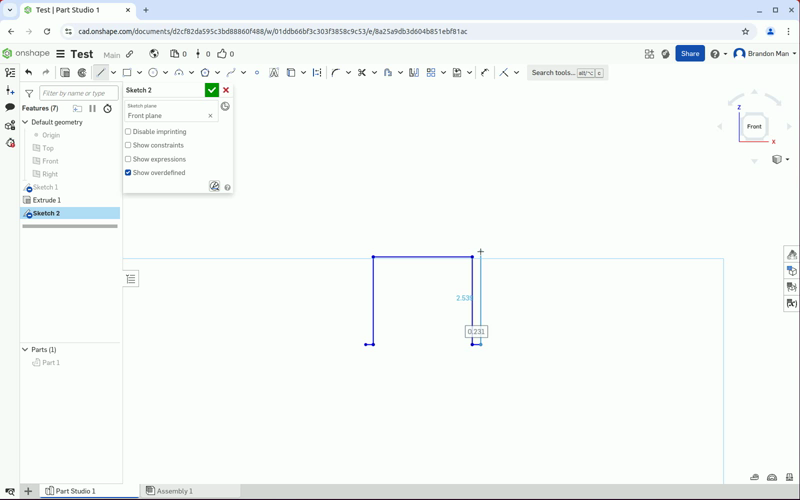
scroll(6)
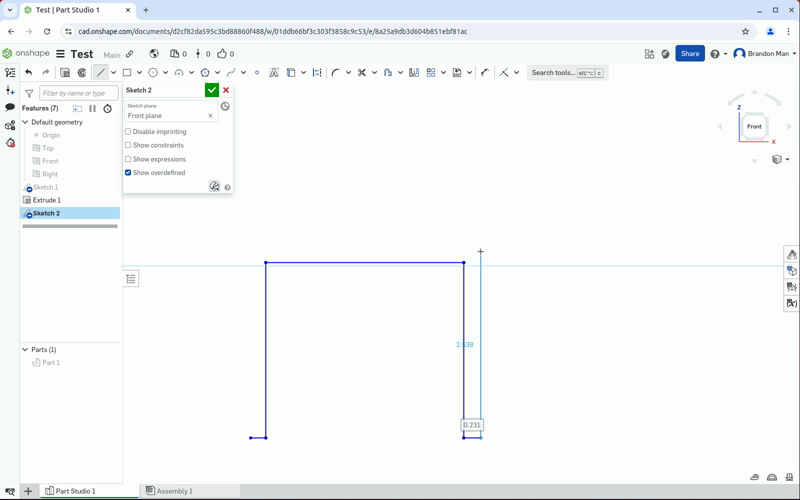
click(480, 251)
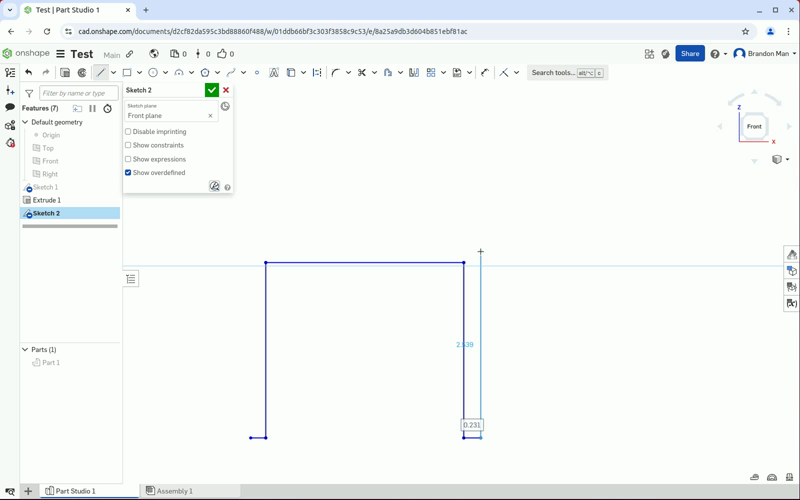
scroll(-6)
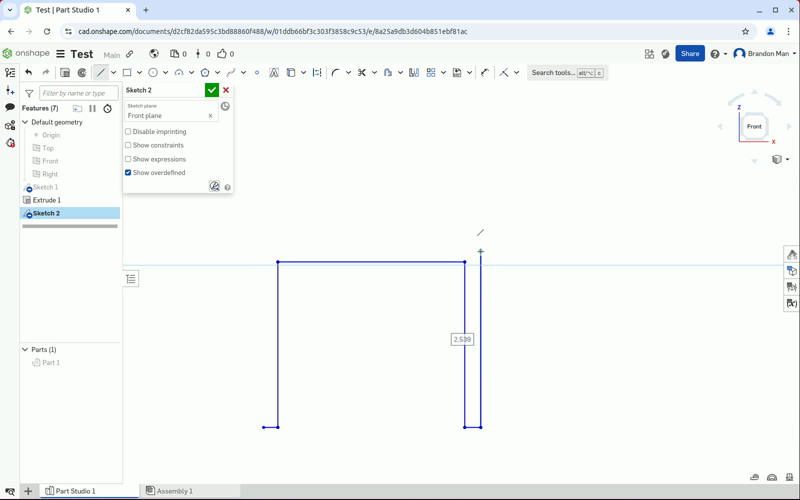
scroll(-6)
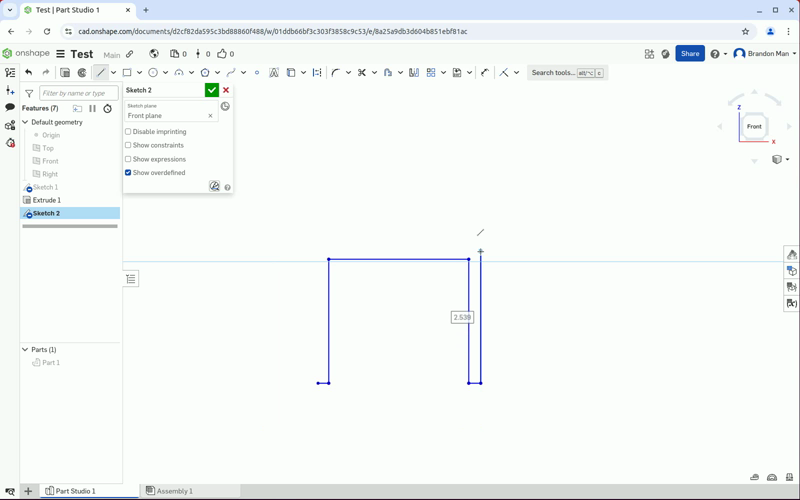
scroll(-6)
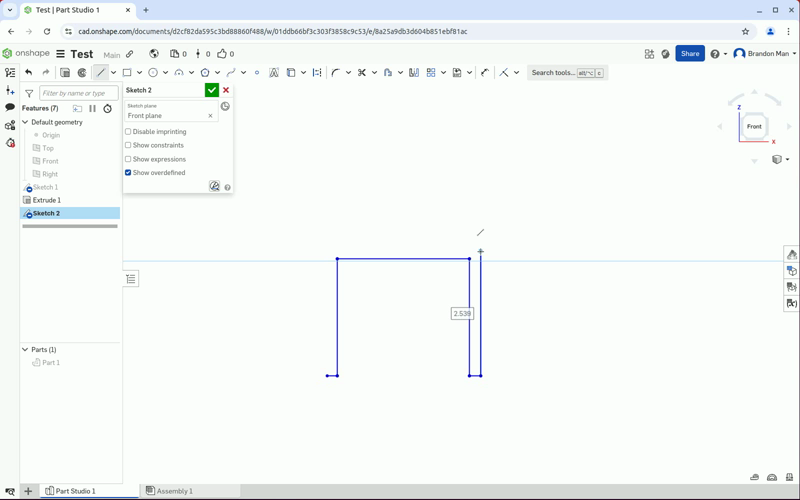
scroll(-6)
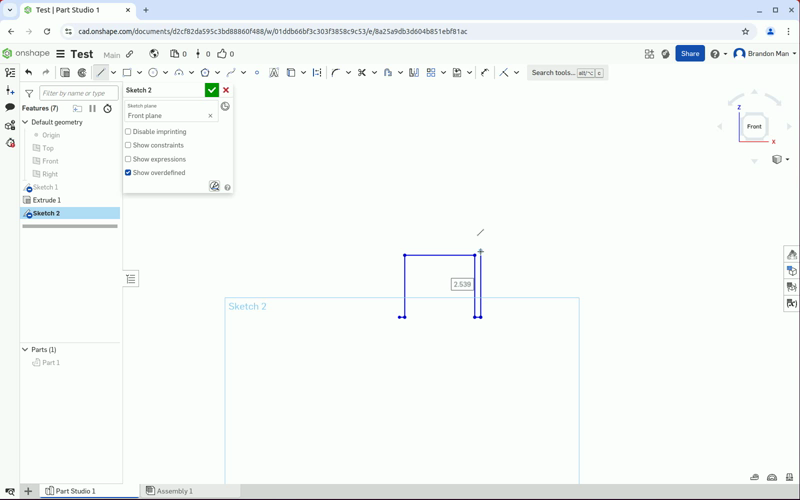
scroll(-6)
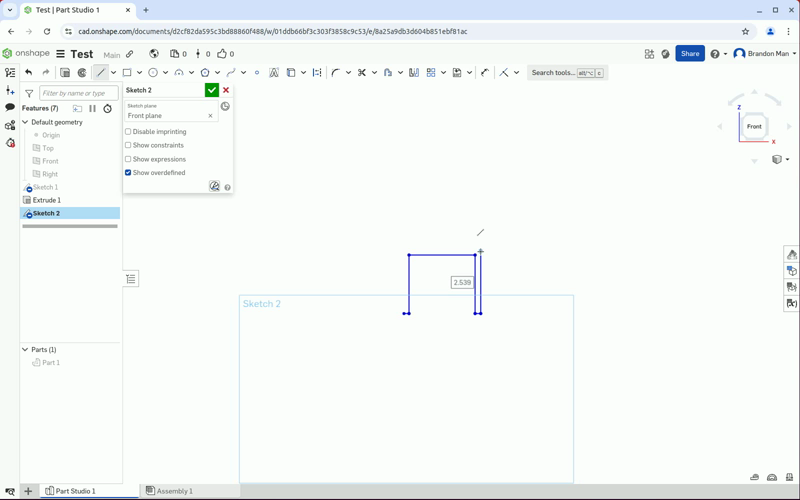
scroll(-6)
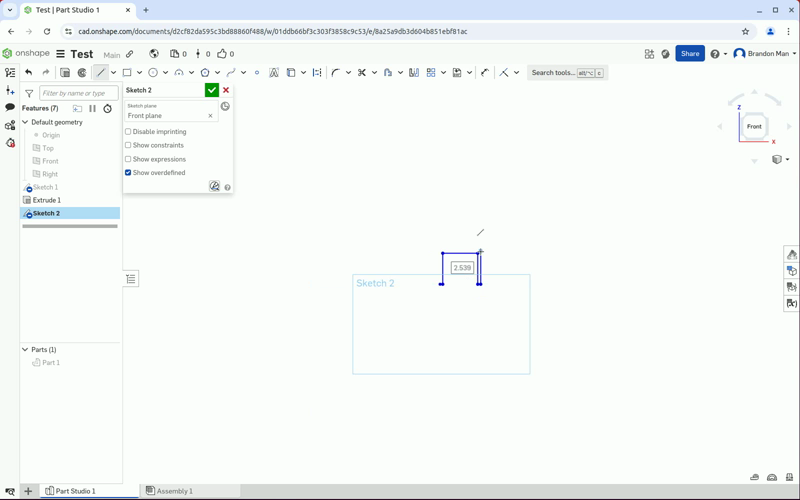
scroll(-6)
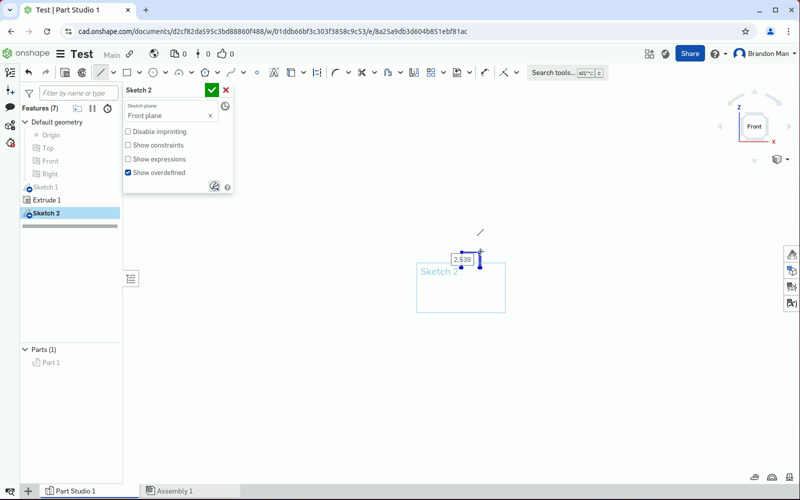
key_up(shift)
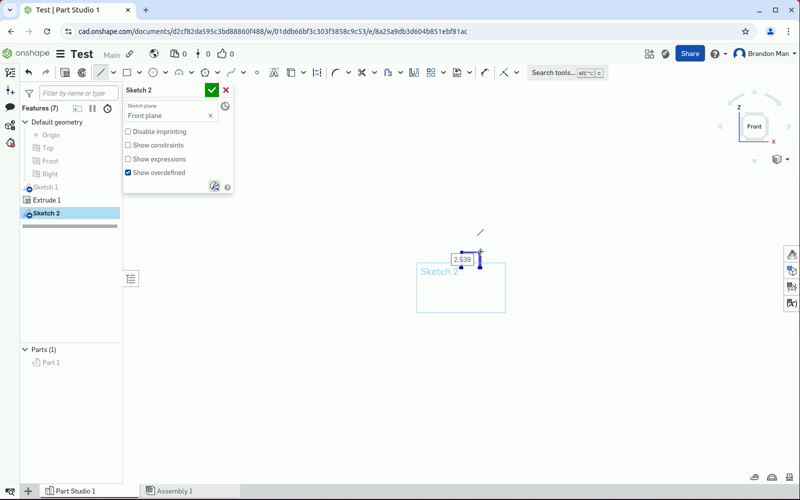
key_down(shift)
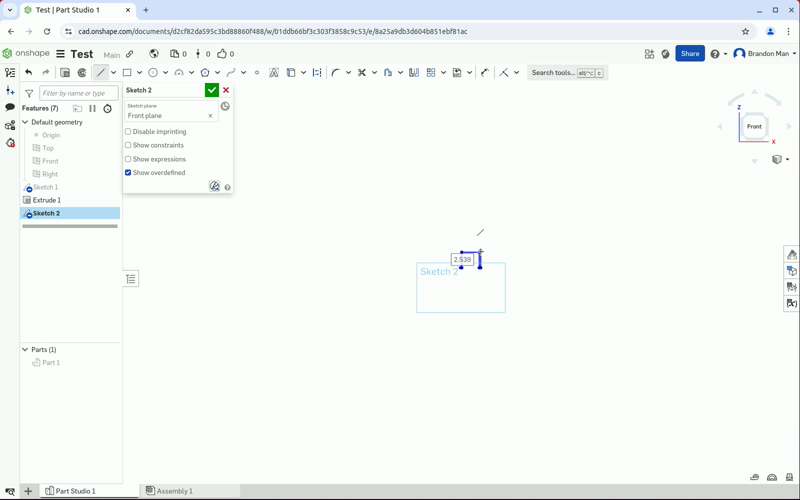
mouse_move(510, 251)
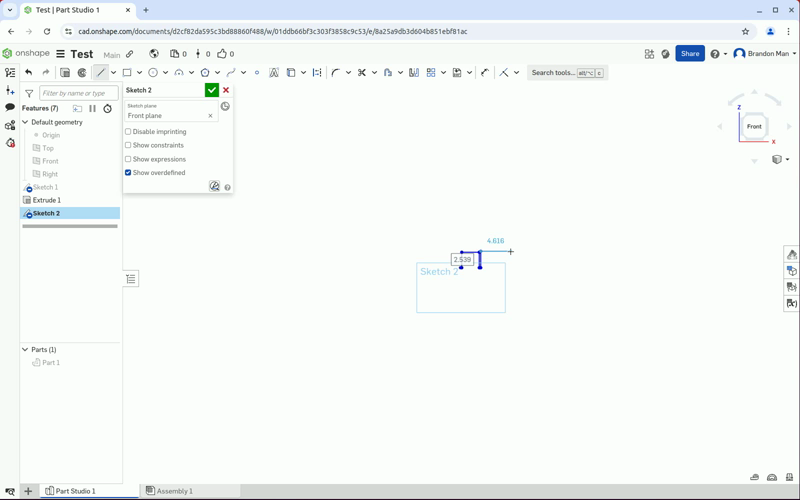
mouse_move(479, 251)
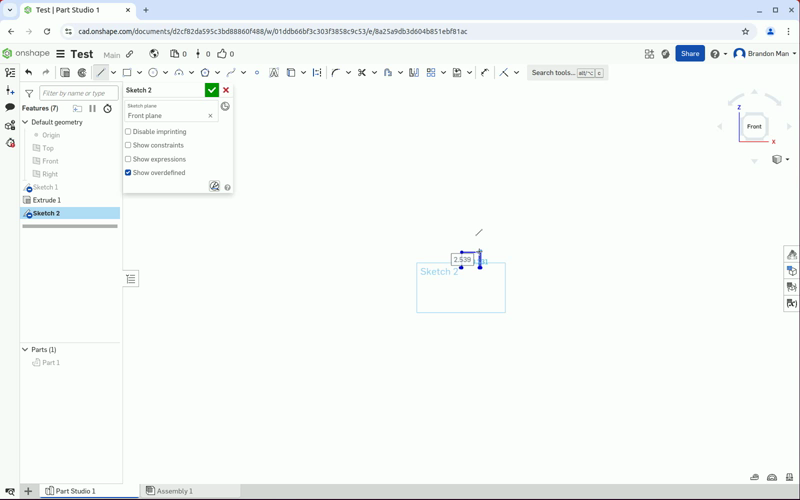
scroll(6)
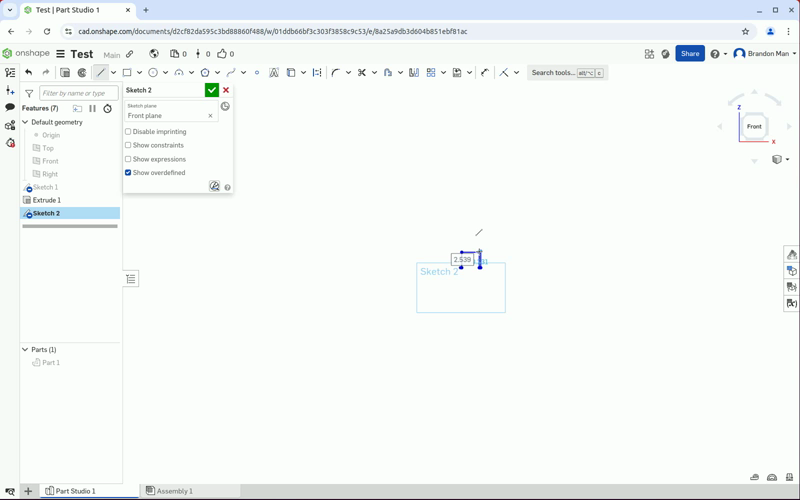
scroll(6)
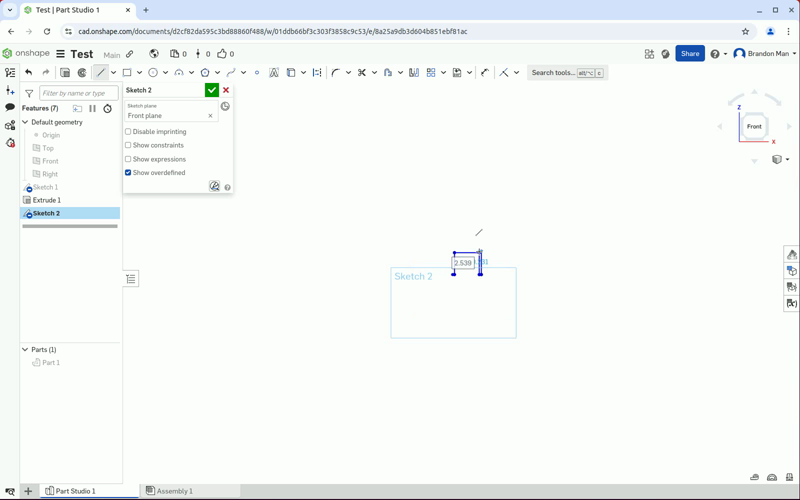
scroll(6)
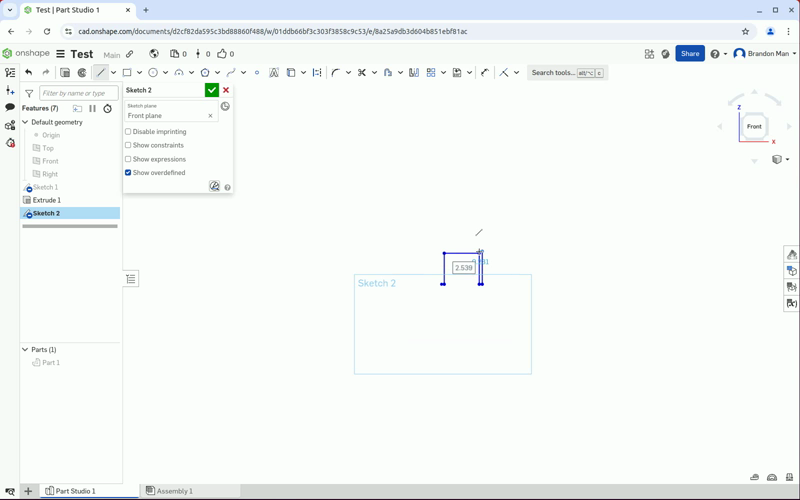
scroll(6)
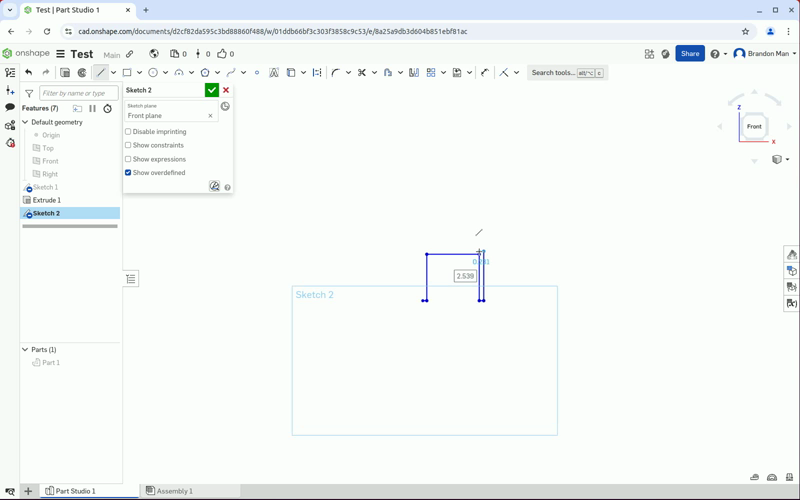
scroll(6)
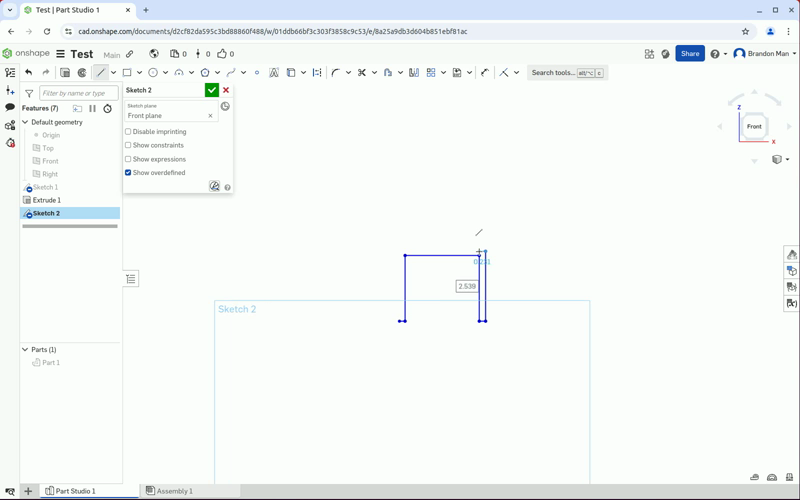
scroll(6)
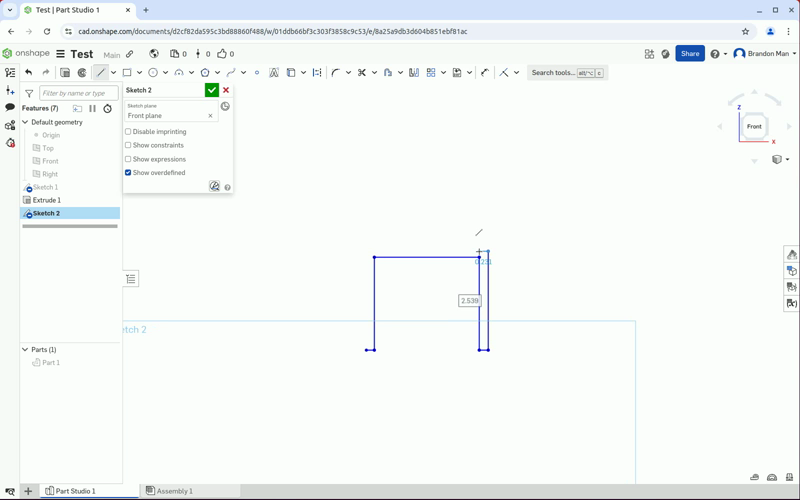
scroll(6)
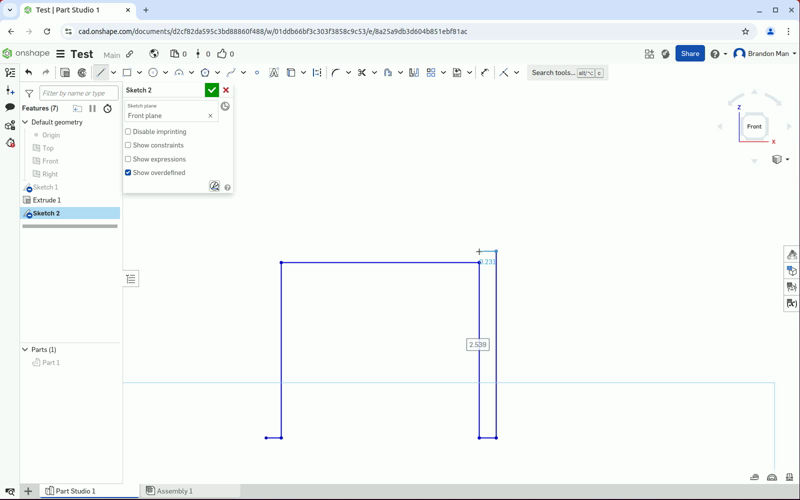
click(479, 251)
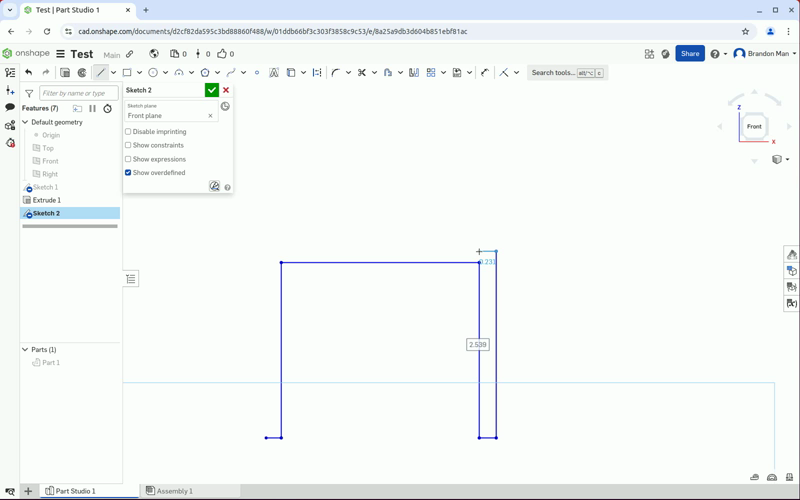
scroll(-6)
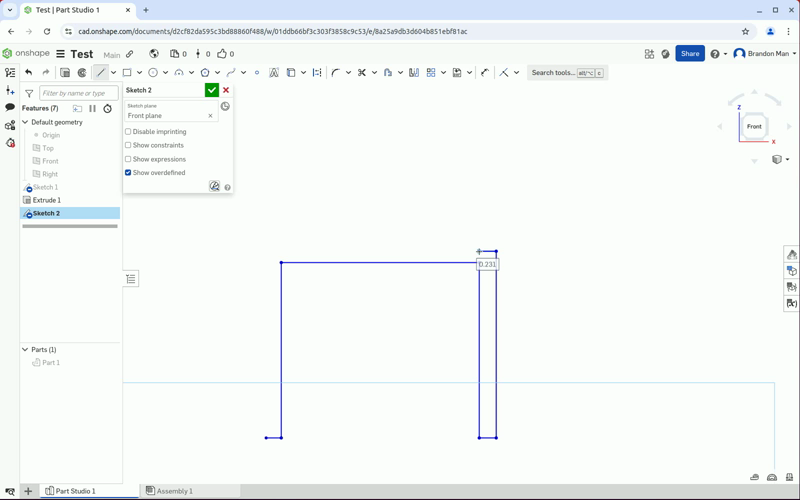
scroll(-6)
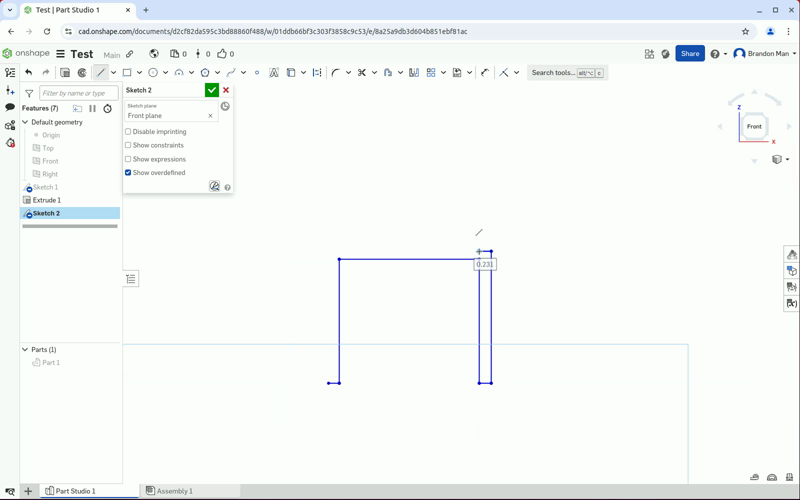
scroll(-6)
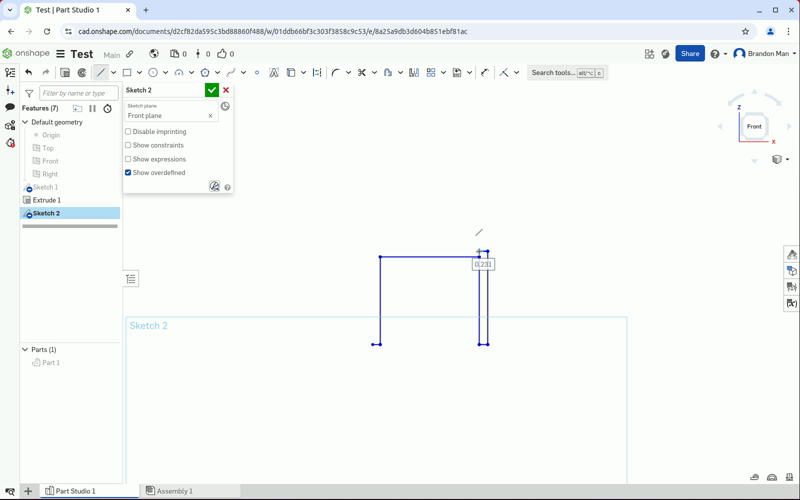
scroll(-6)
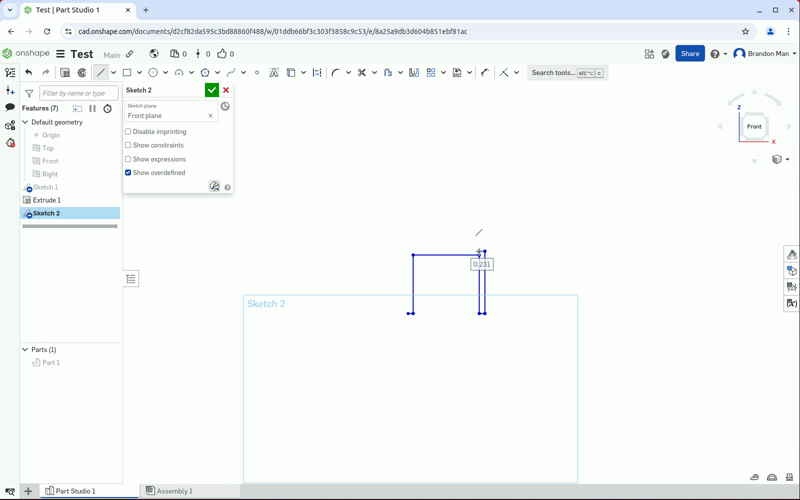
scroll(-6)
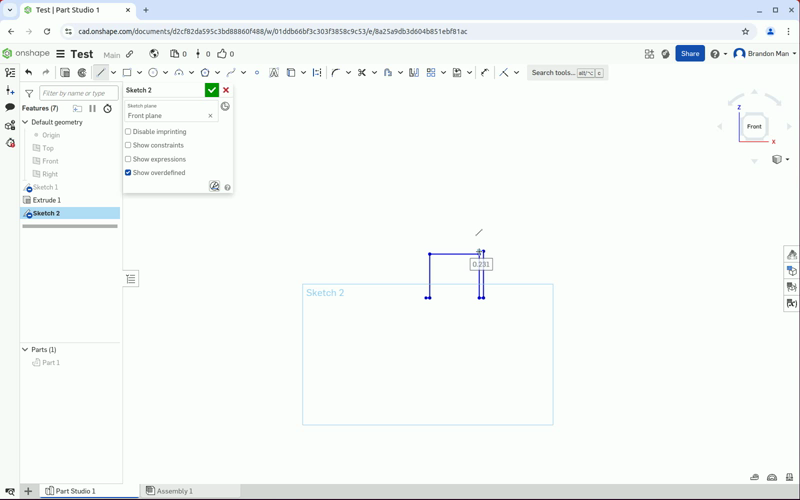
scroll(-6)
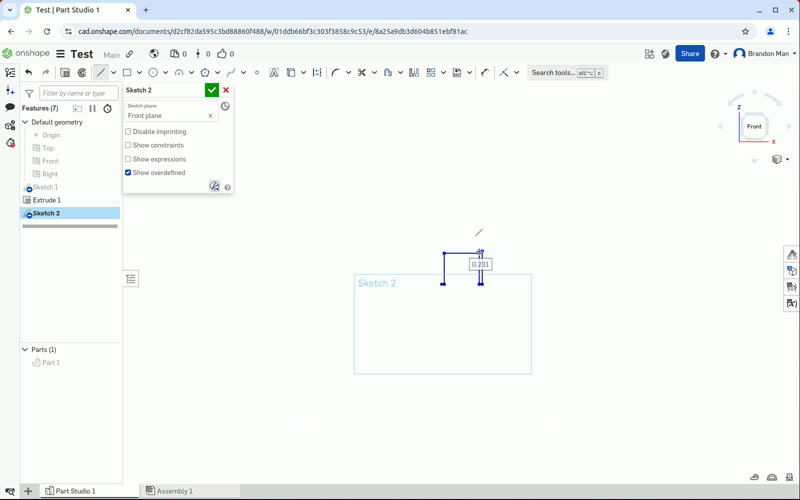
scroll(-6)
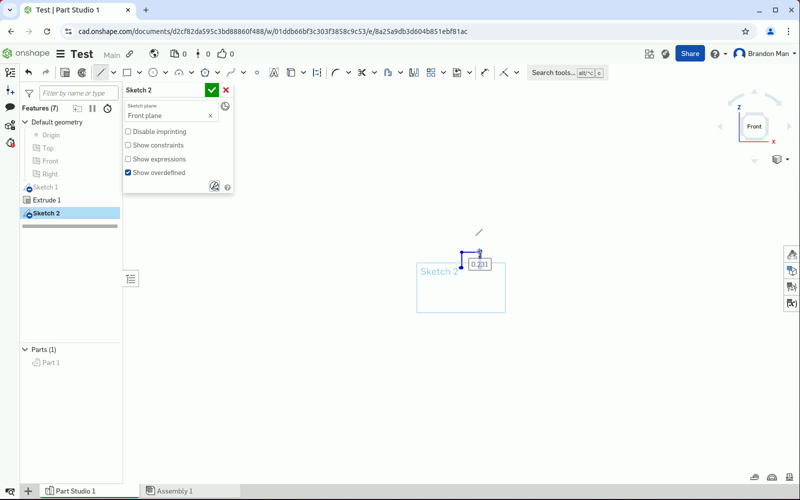
key_up(shift)
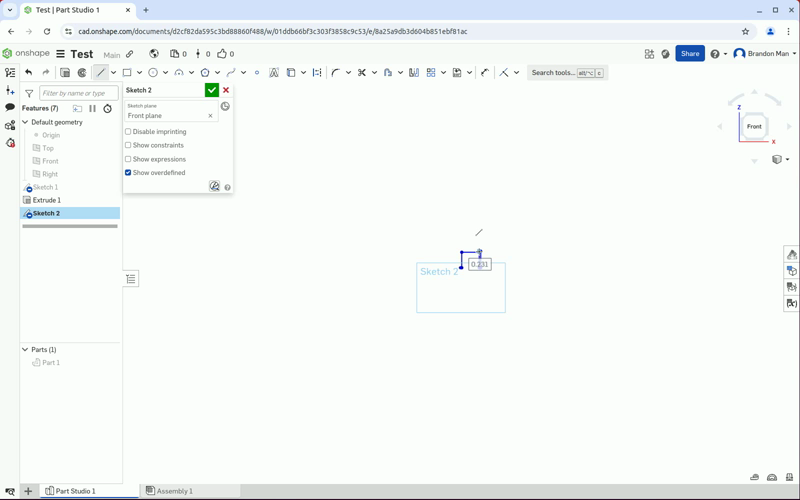
key_down(shift)
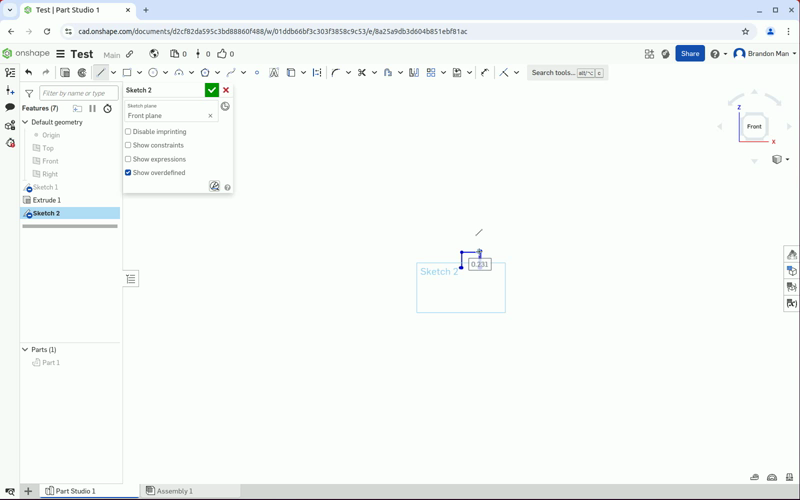
mouse_move(509, 251)
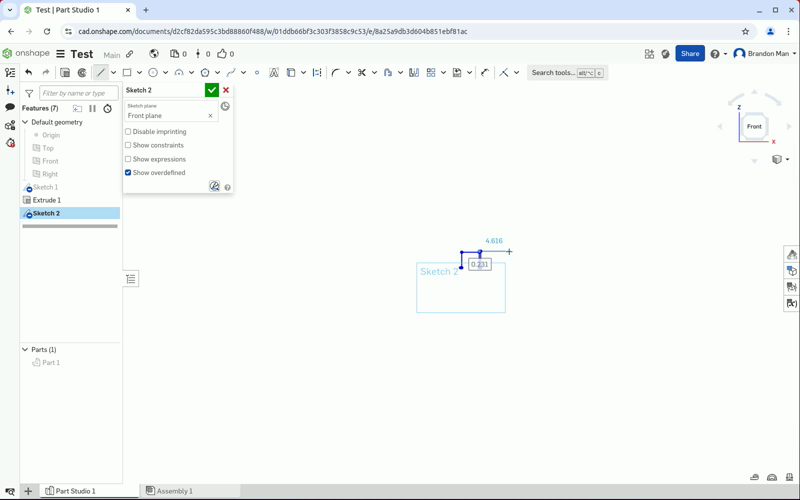
mouse_move(461, 251)
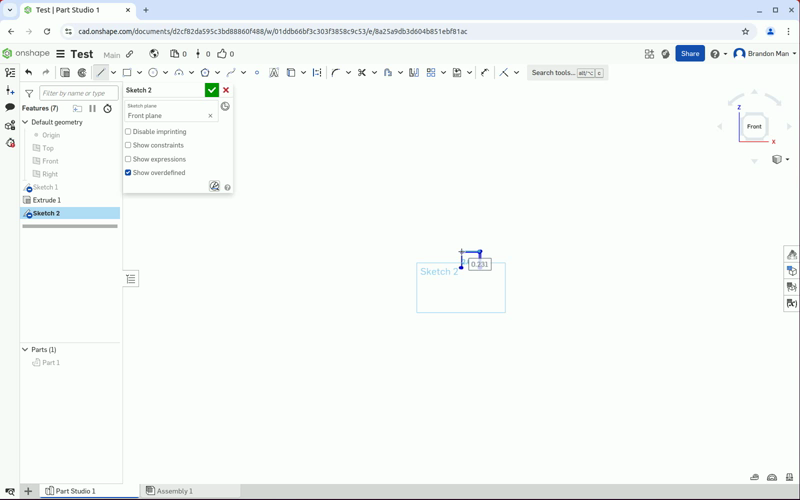
scroll(6)
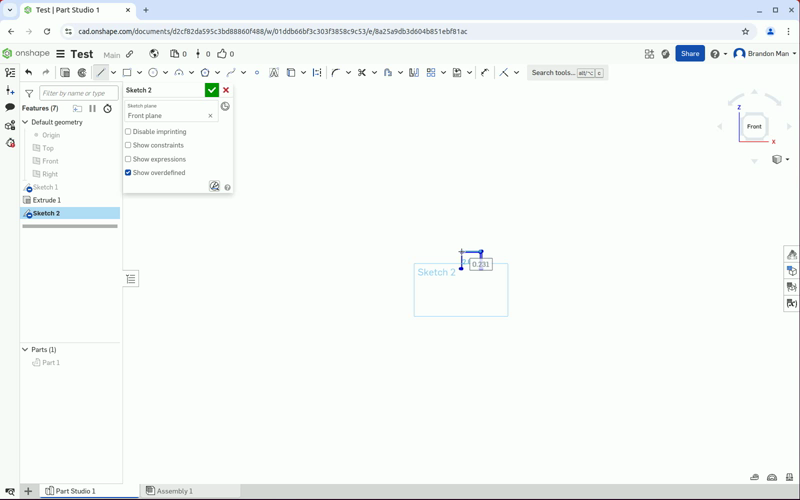
scroll(6)
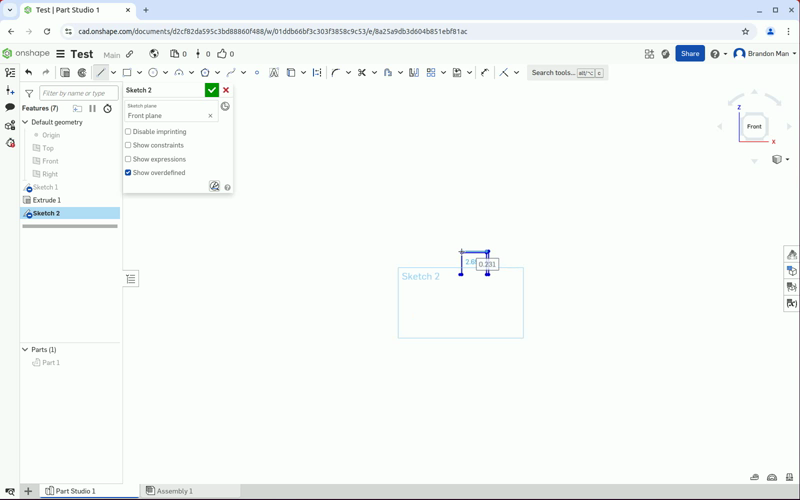
scroll(6)
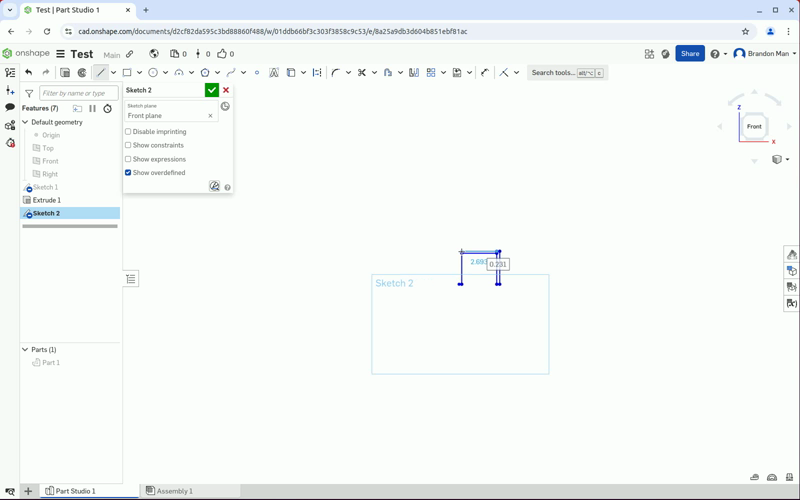
scroll(6)
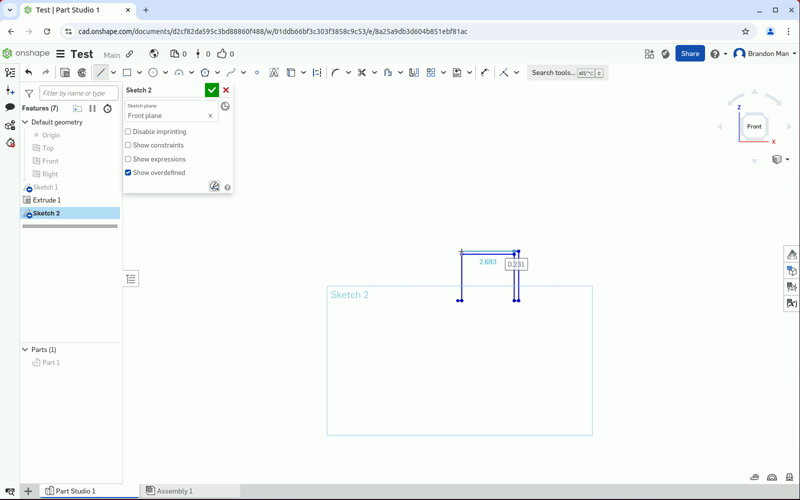
scroll(6)
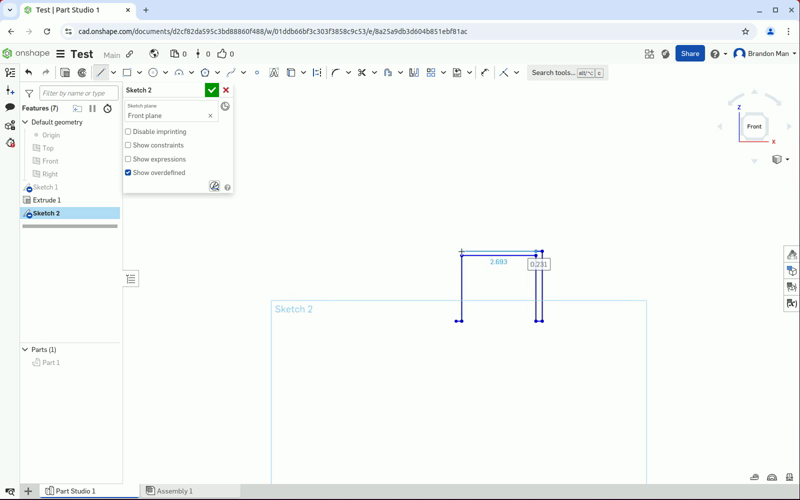
scroll(6)
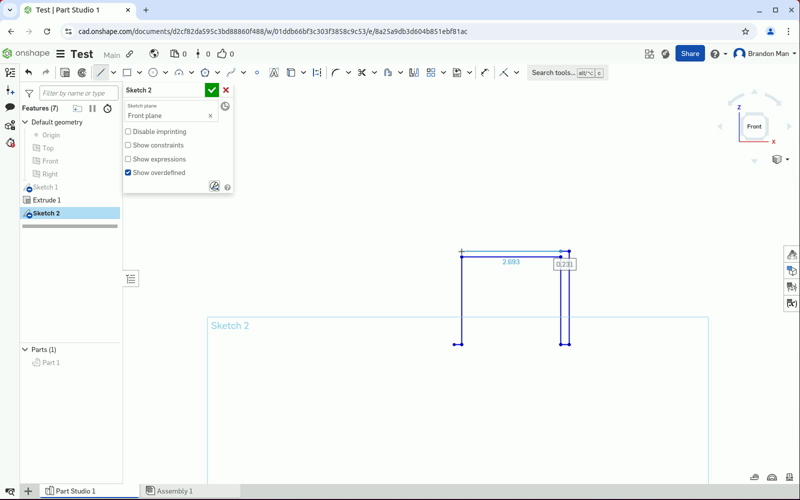
scroll(6)
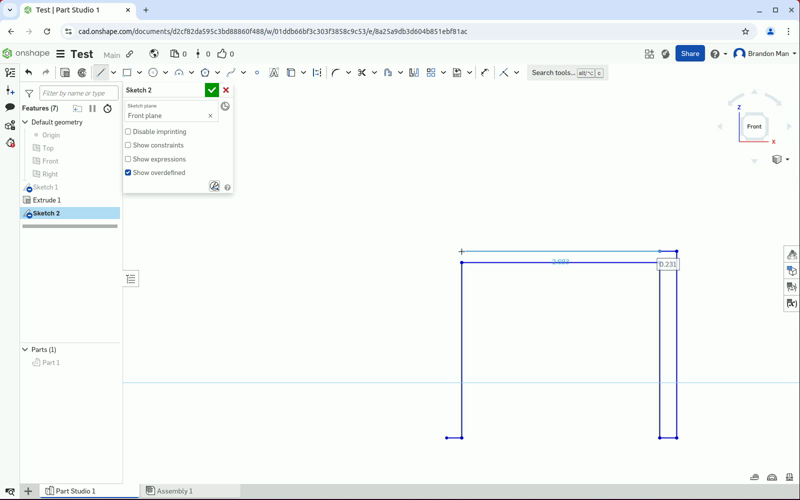
click(461, 251)
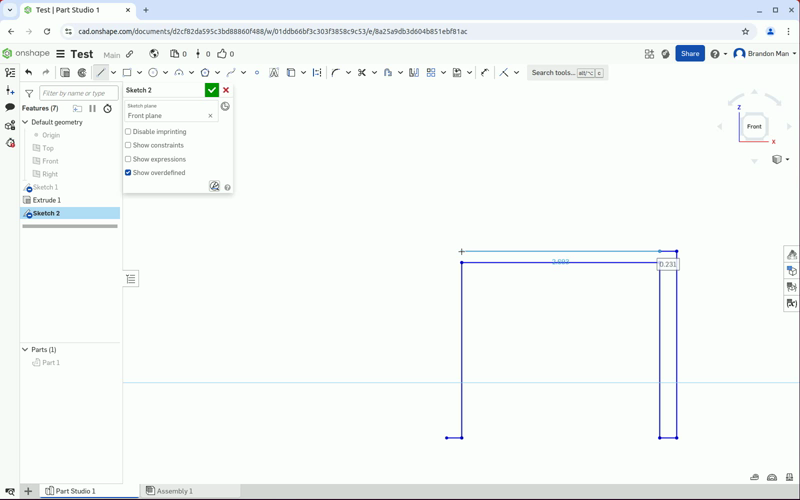
scroll(-6)
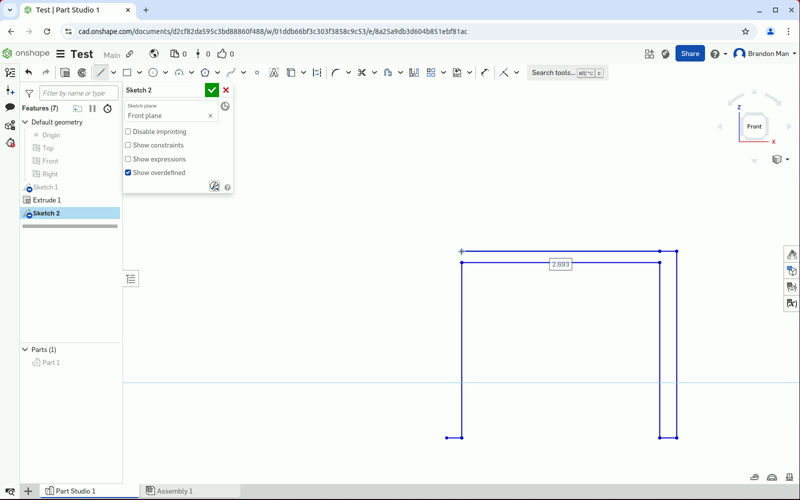
scroll(-6)
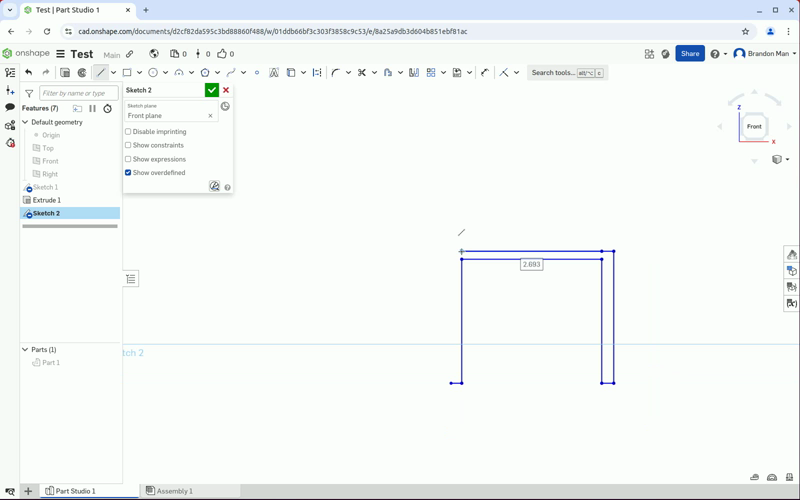
scroll(-6)
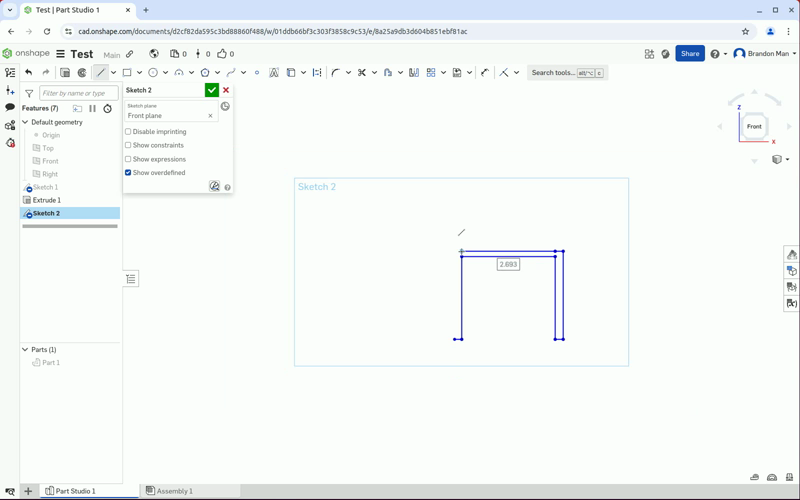
scroll(-6)
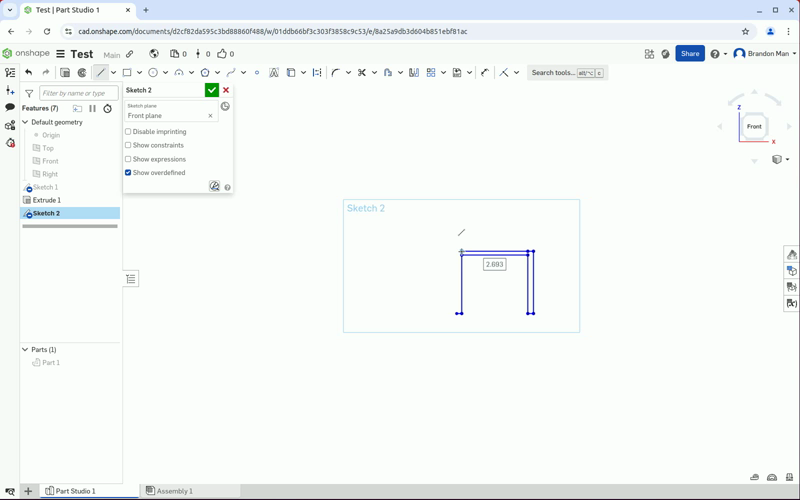
scroll(-6)
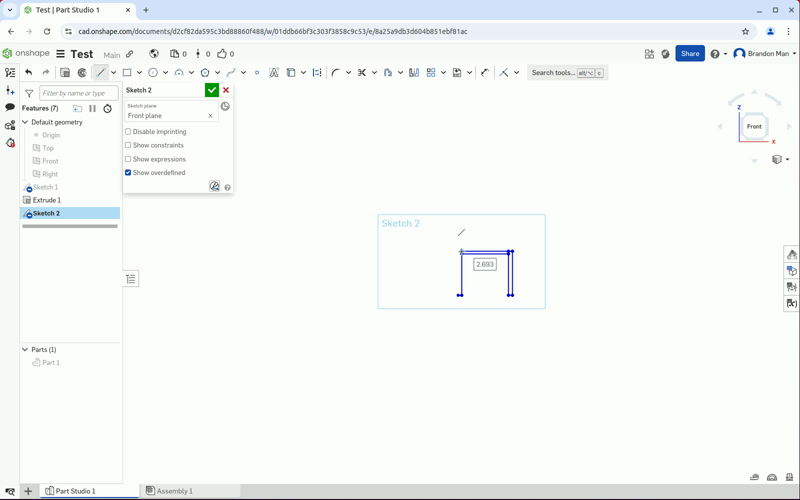
scroll(-6)
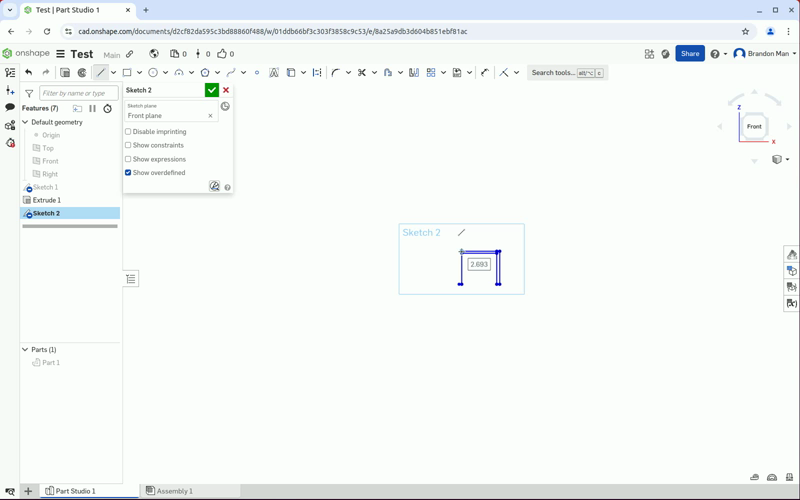
scroll(-6)
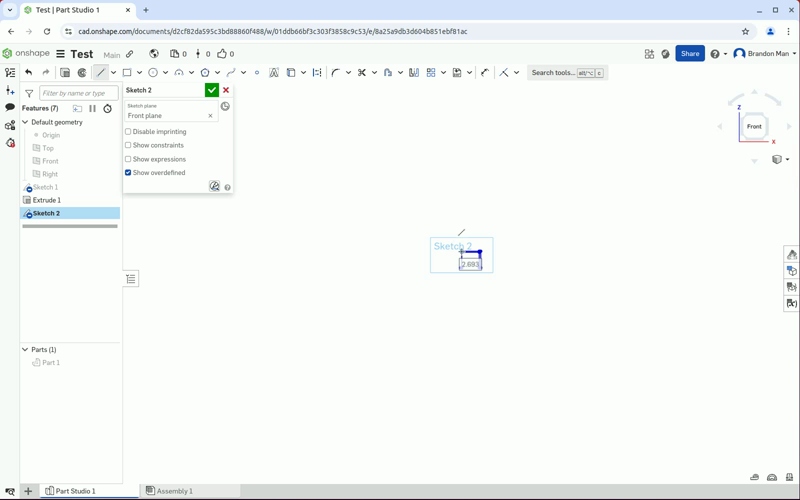
key_up(shift)
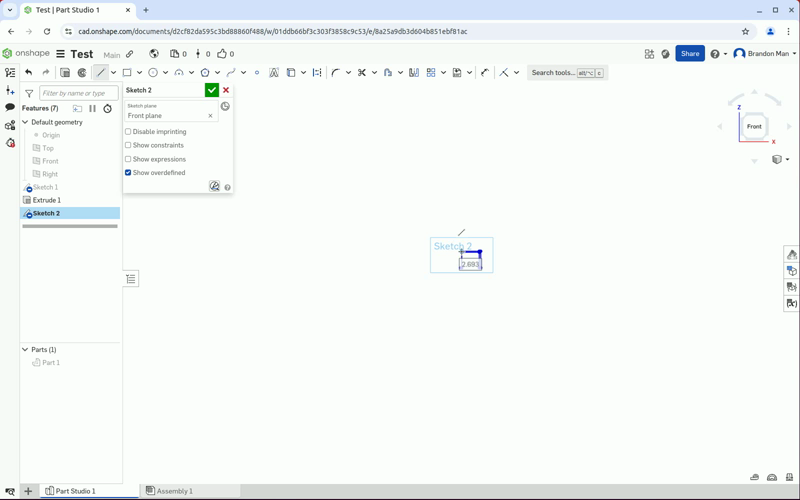
key_down(shift)
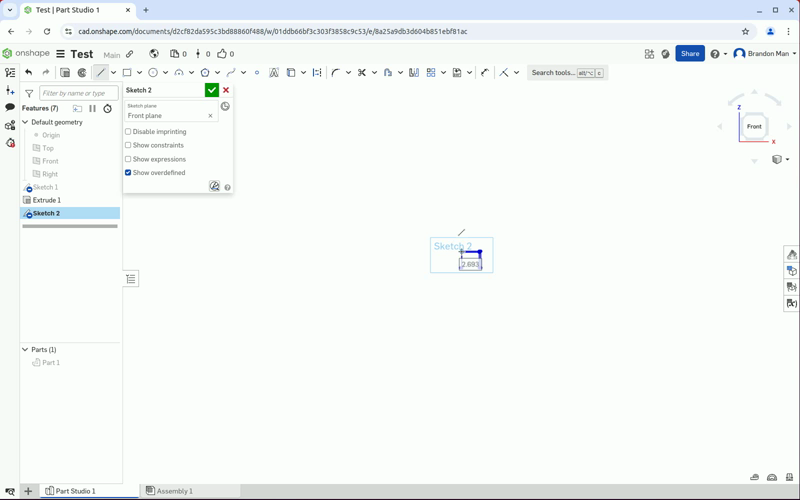
mouse_move(492, 251)
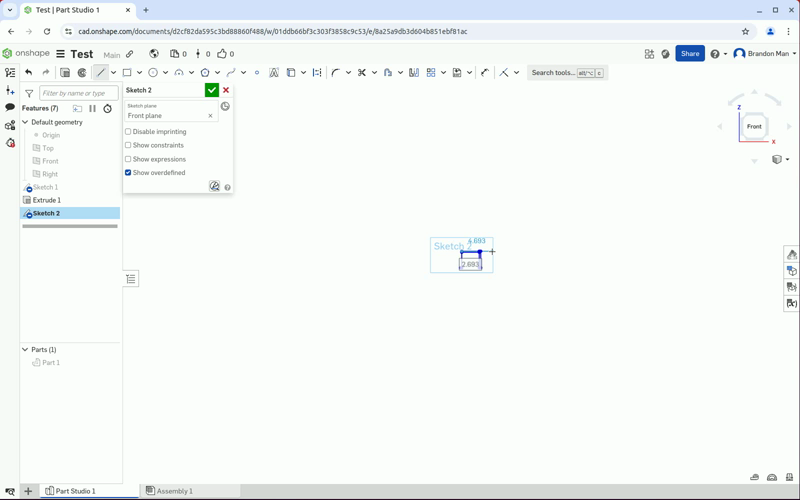
mouse_move(460, 251)
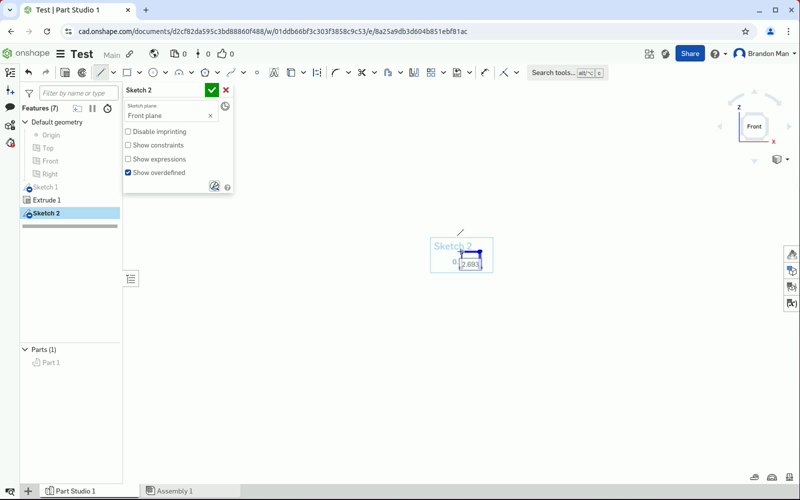
scroll(6)
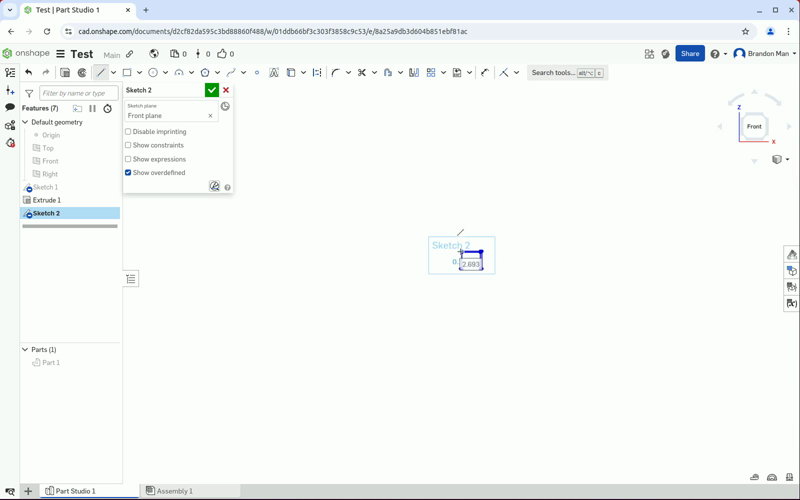
scroll(6)
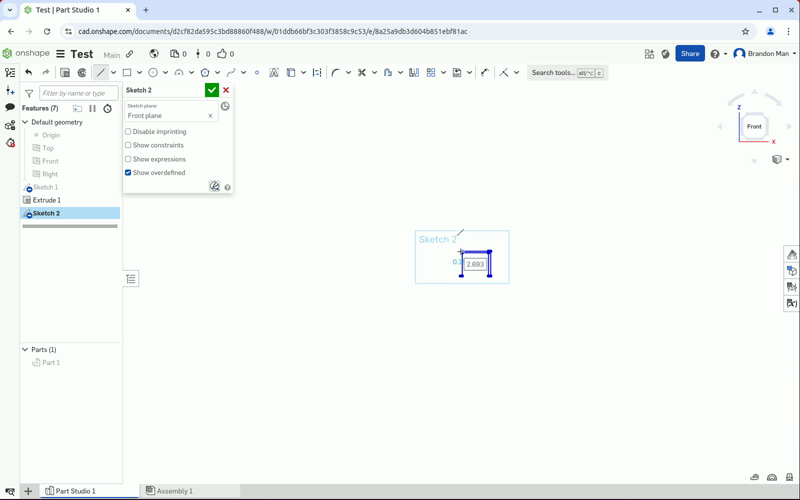
scroll(6)
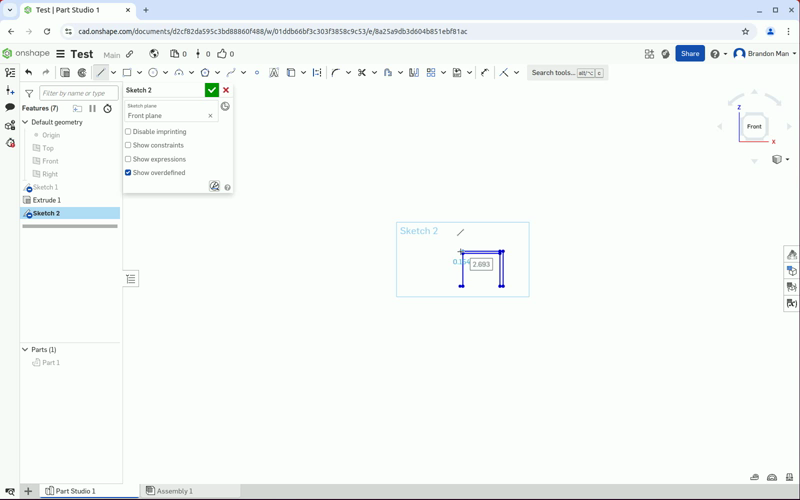
scroll(6)
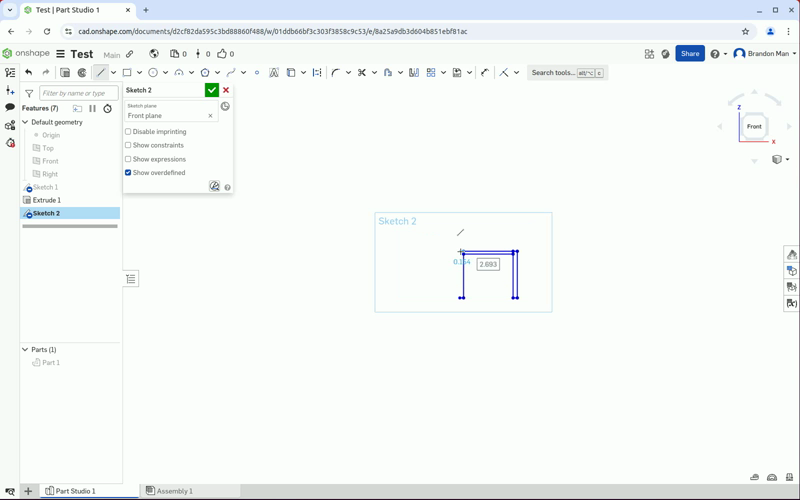
scroll(6)
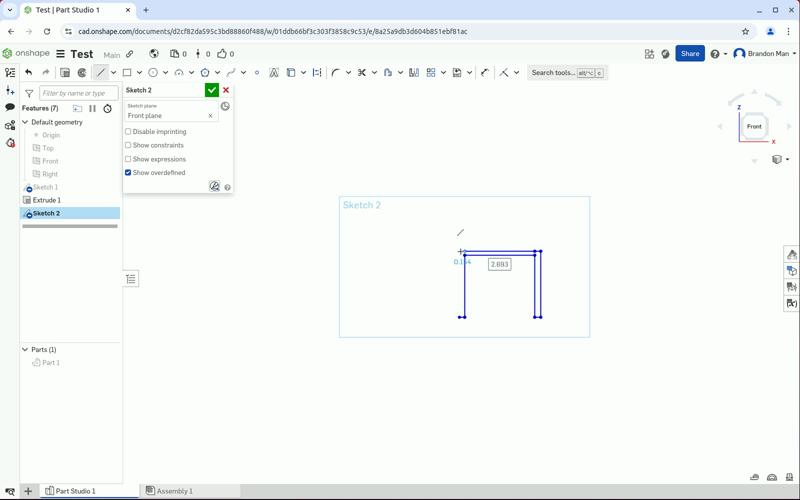
scroll(6)
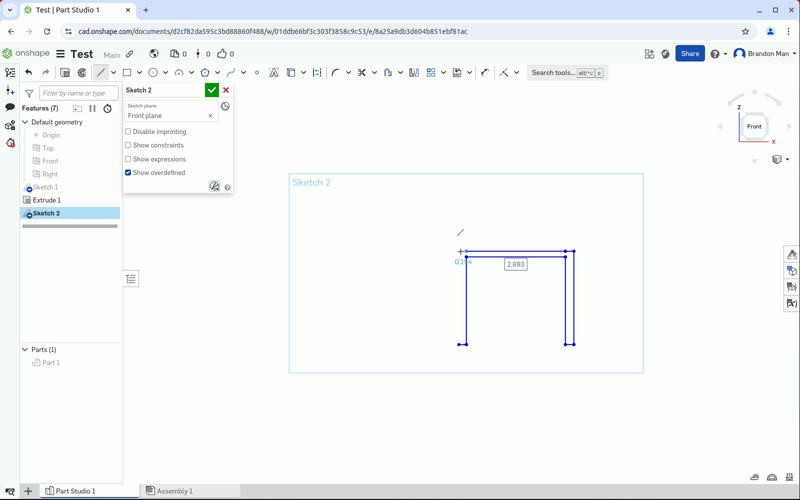
scroll(6)
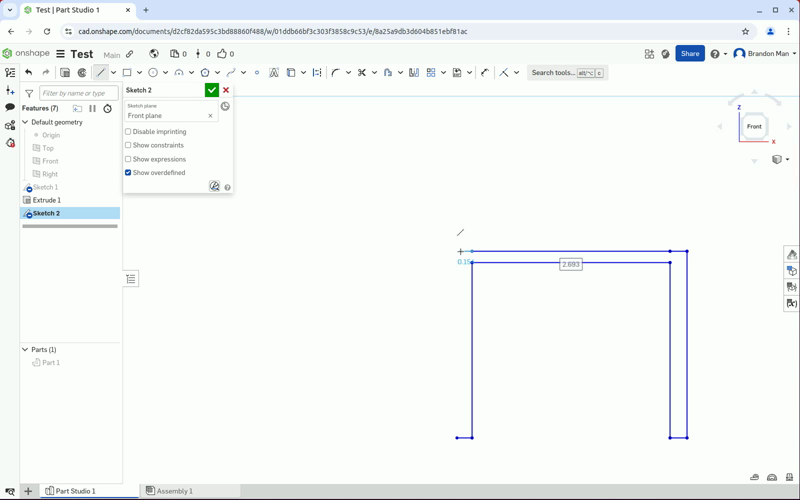
click(460, 251)
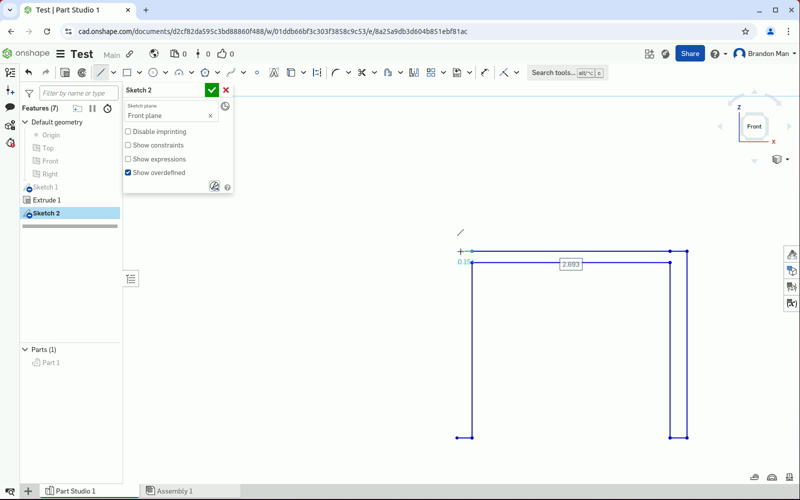
scroll(-6)
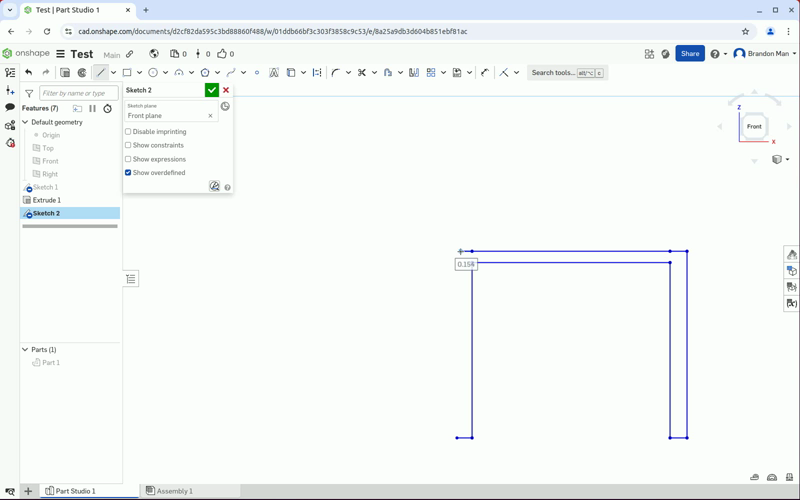
scroll(-6)
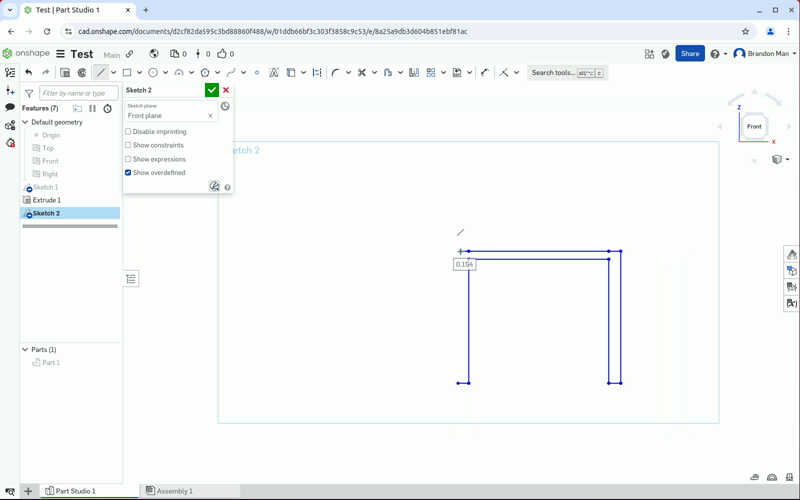
scroll(-6)
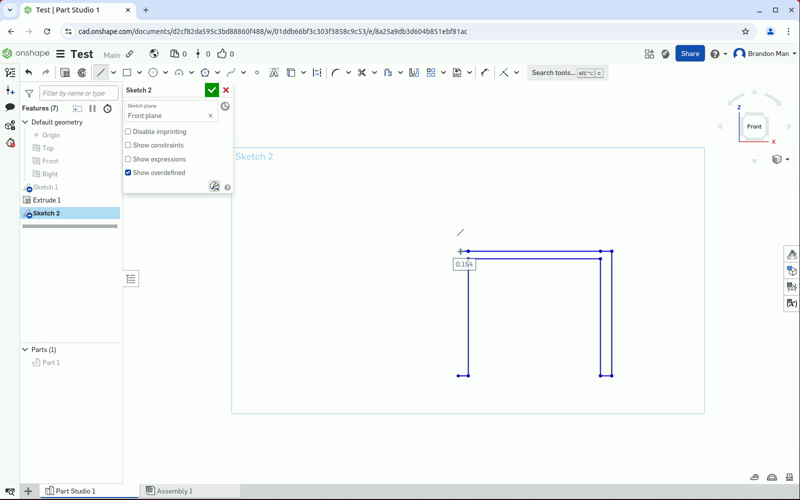
scroll(-6)
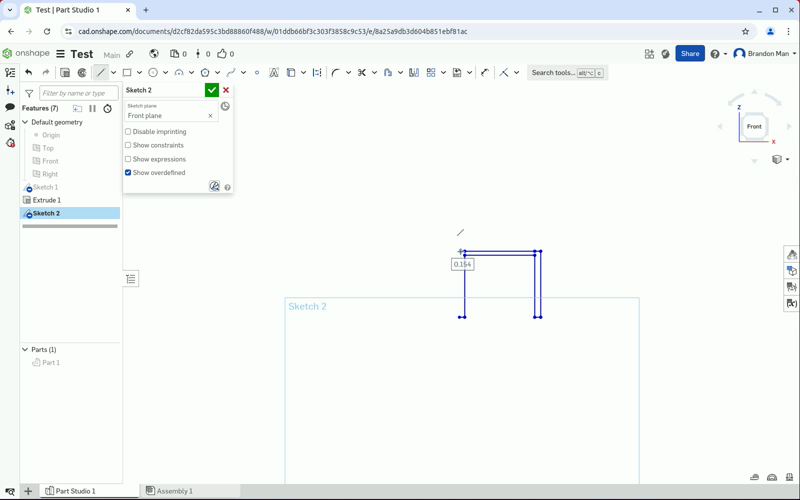
scroll(-6)
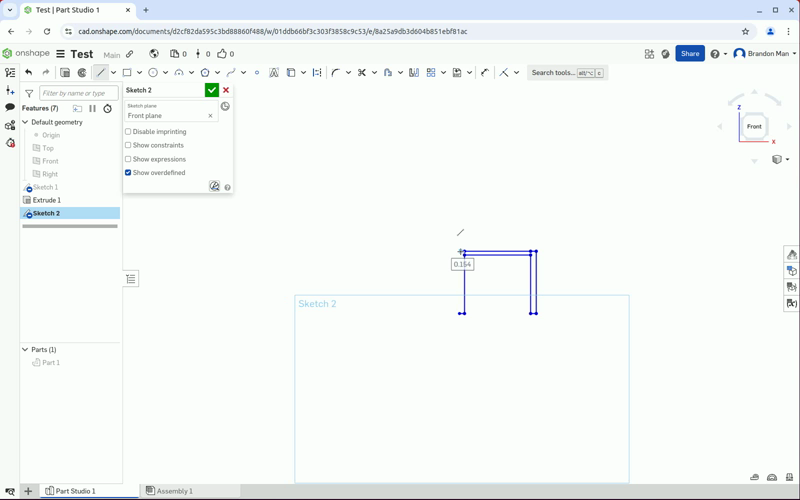
scroll(-6)
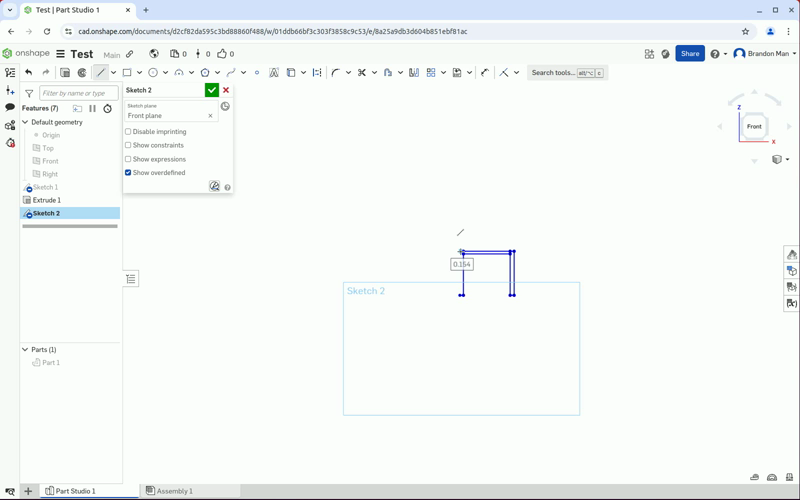
scroll(-6)
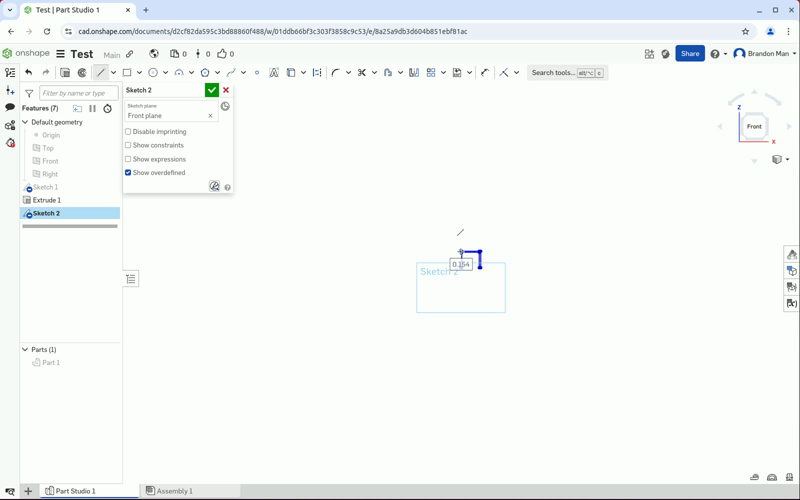
key_up(shift)
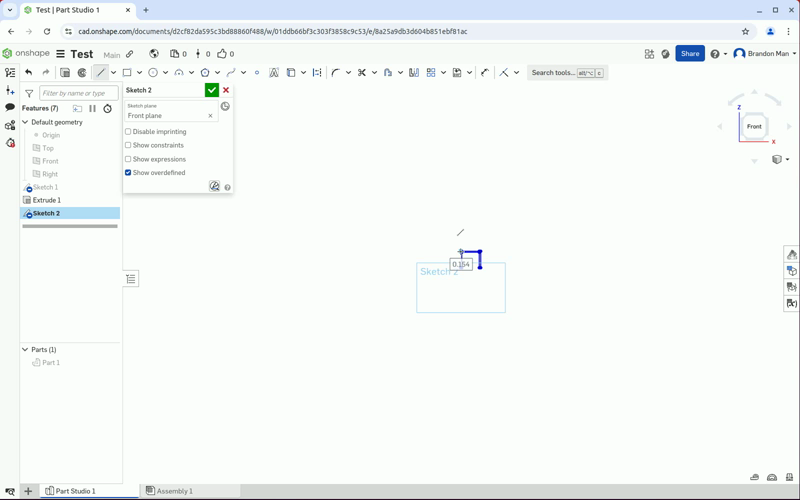
mouse_move(490, 251)
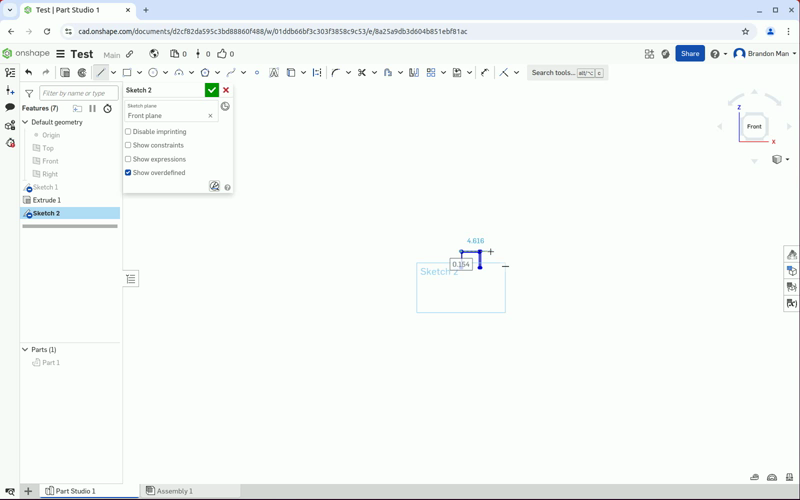
key_down(shift)
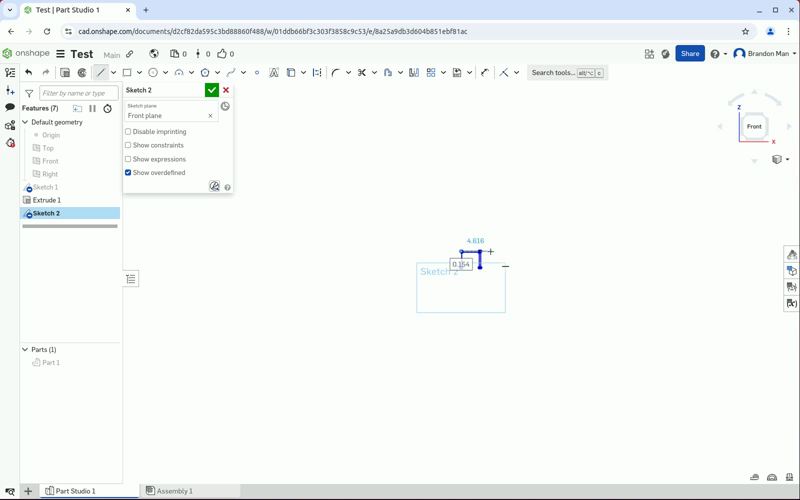
mouse_move(460, 267)
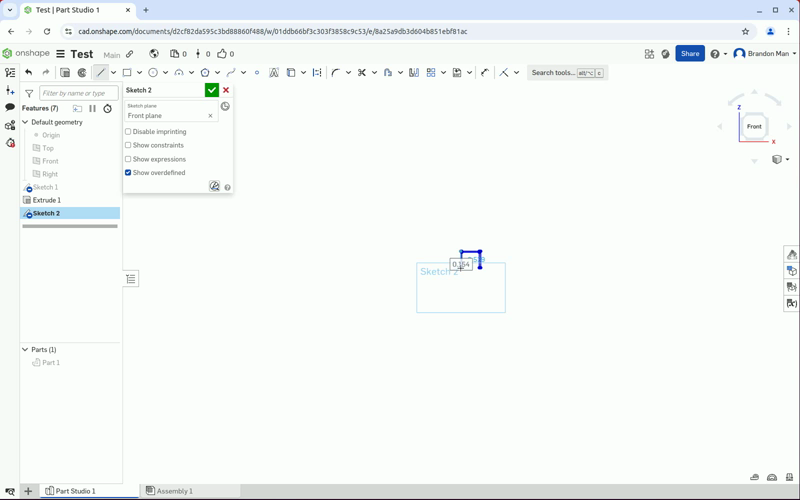
scroll(6)
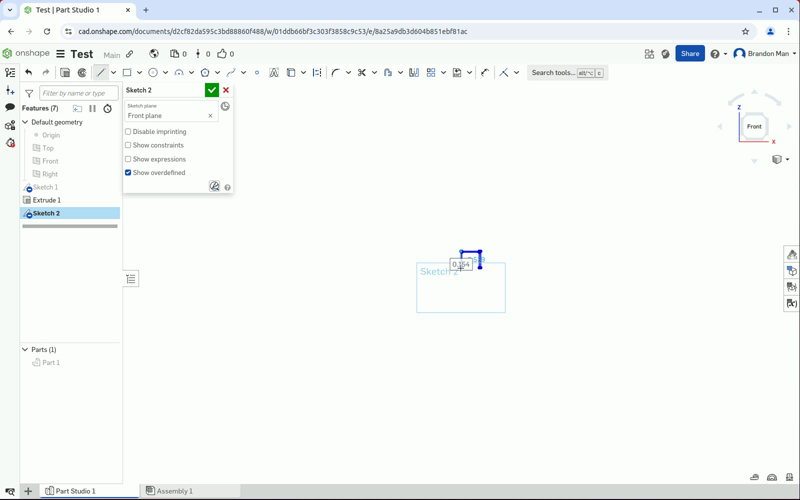
scroll(6)
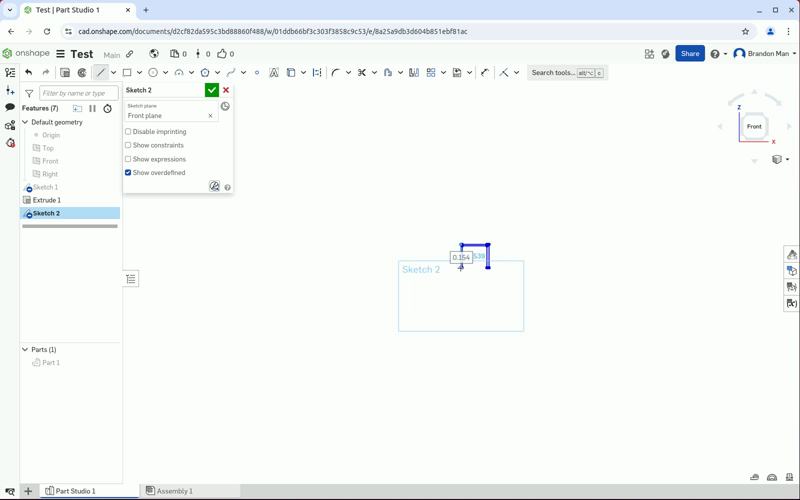
scroll(6)
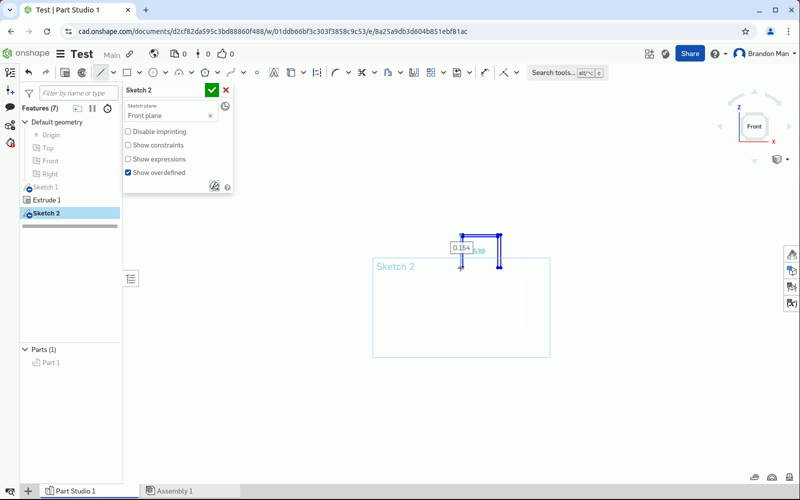
scroll(6)
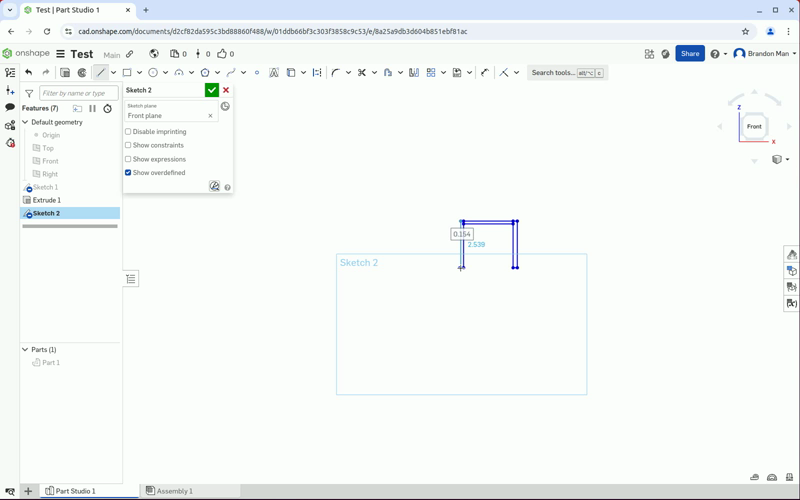
scroll(6)
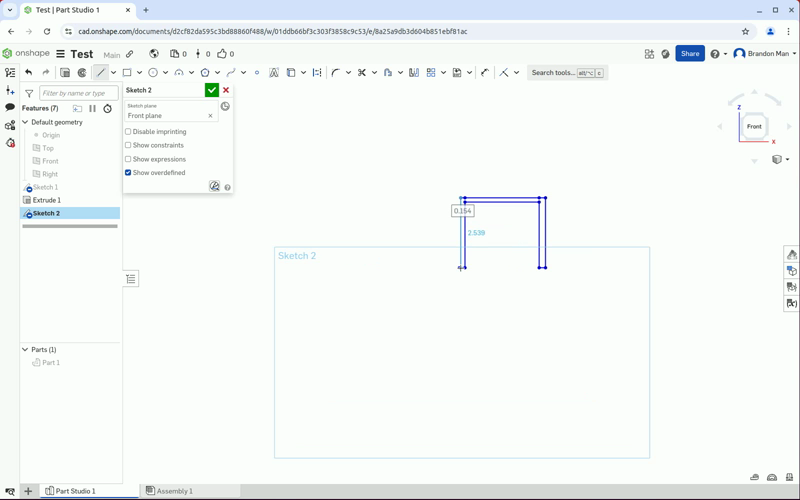
scroll(6)
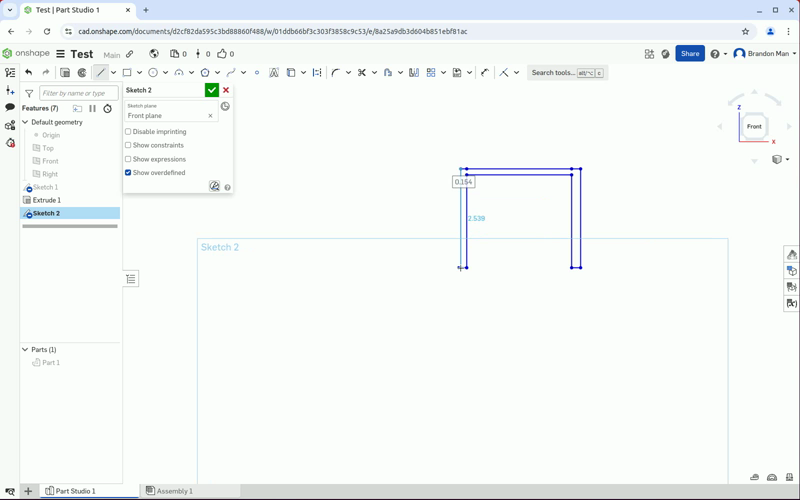
scroll(6)
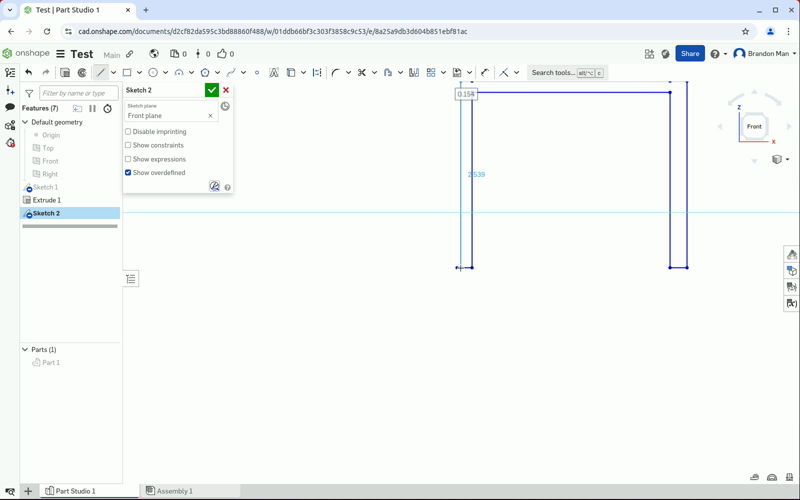
key_up(shift)
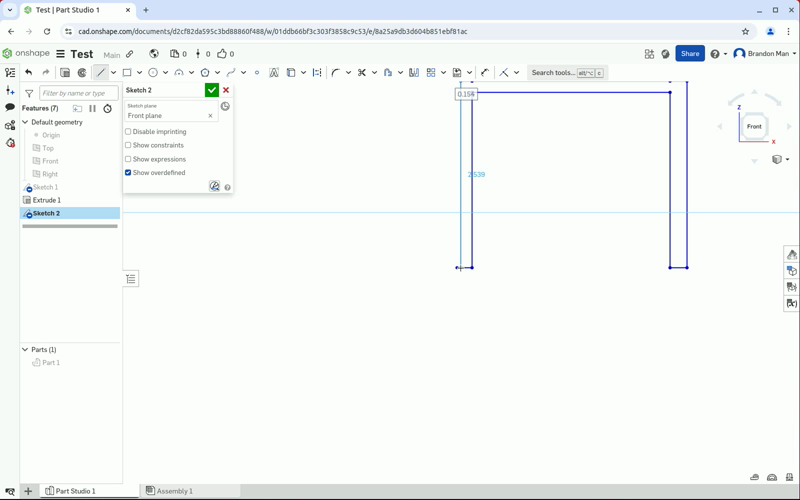
click(460, 267)
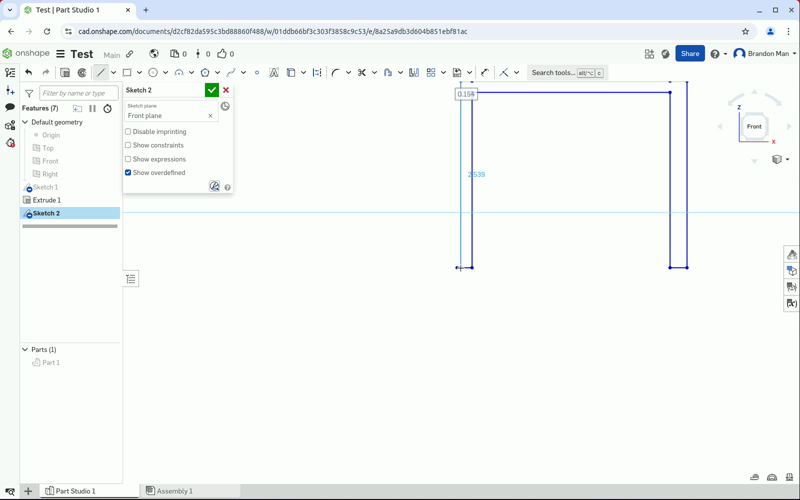
scroll(-6)
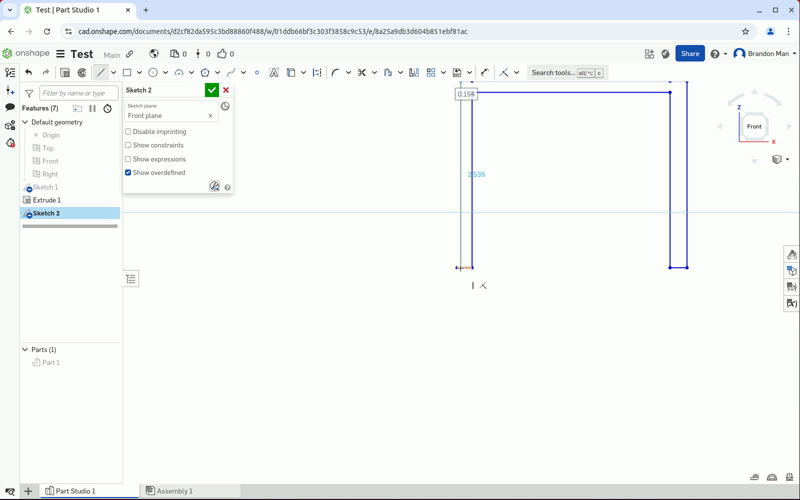
scroll(-6)
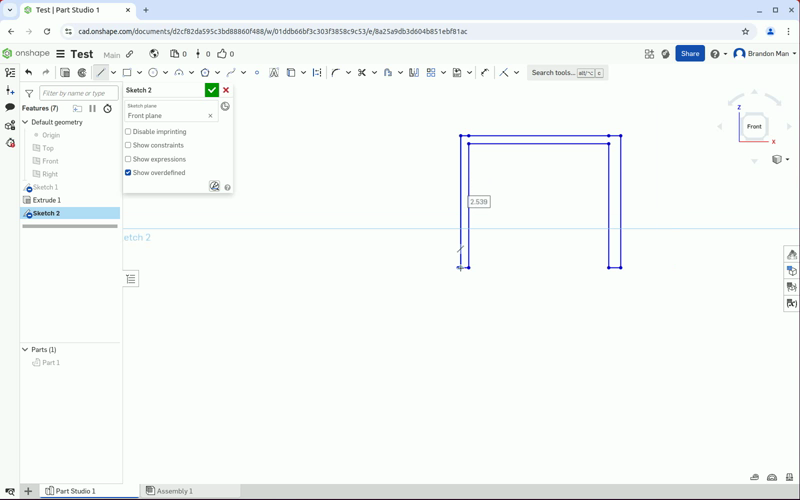
scroll(-6)
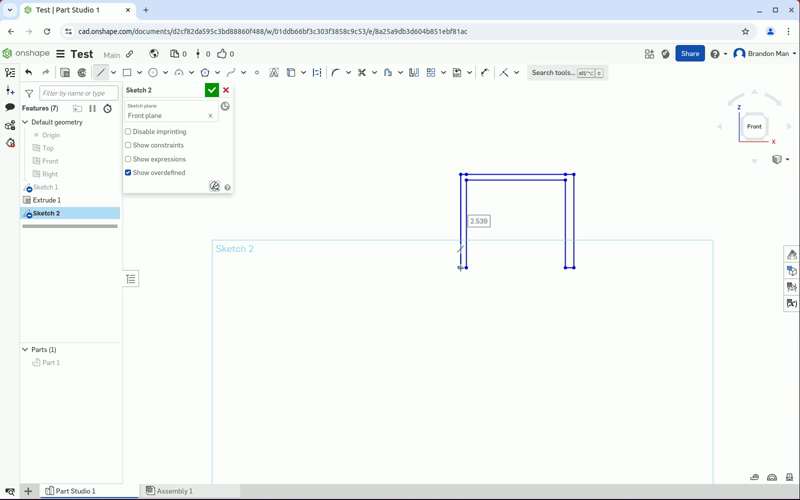
scroll(-6)
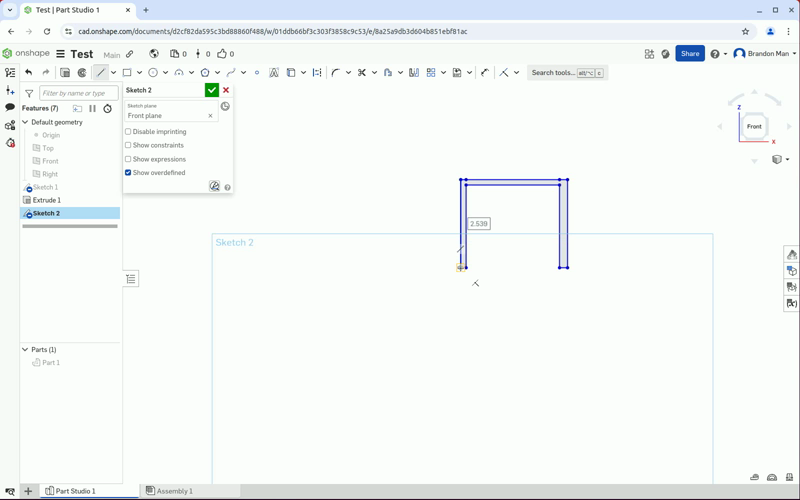
scroll(-6)
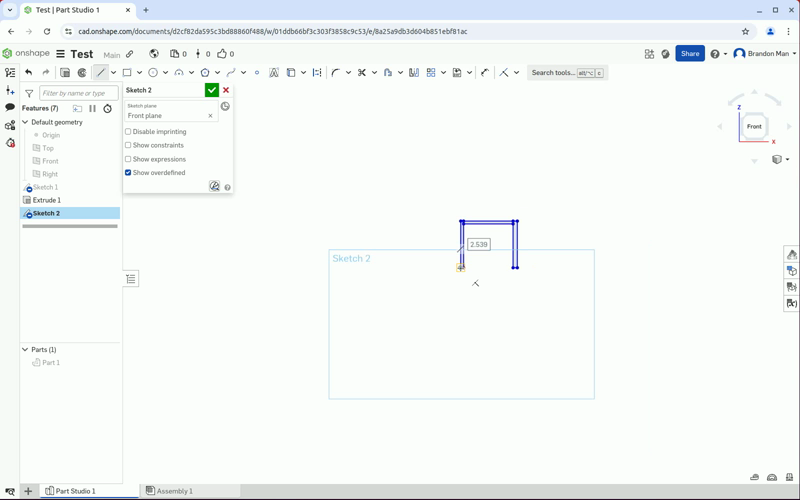
scroll(-6)
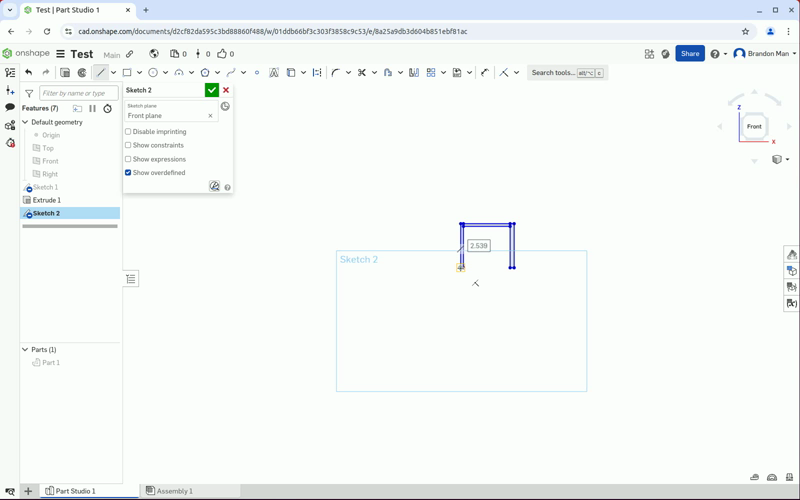
scroll(-6)
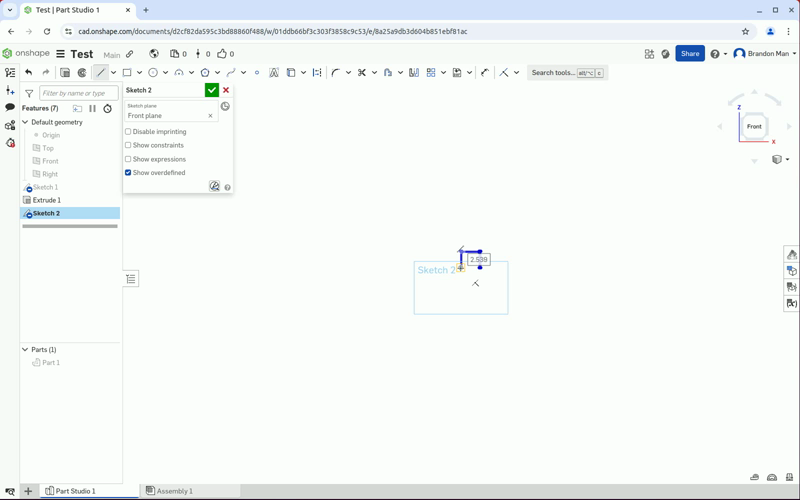
key(esc)
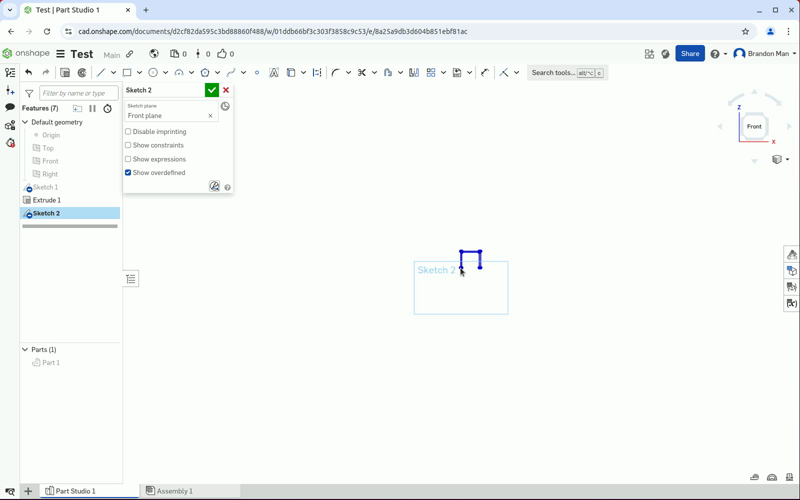
mouse_move(480, 254)
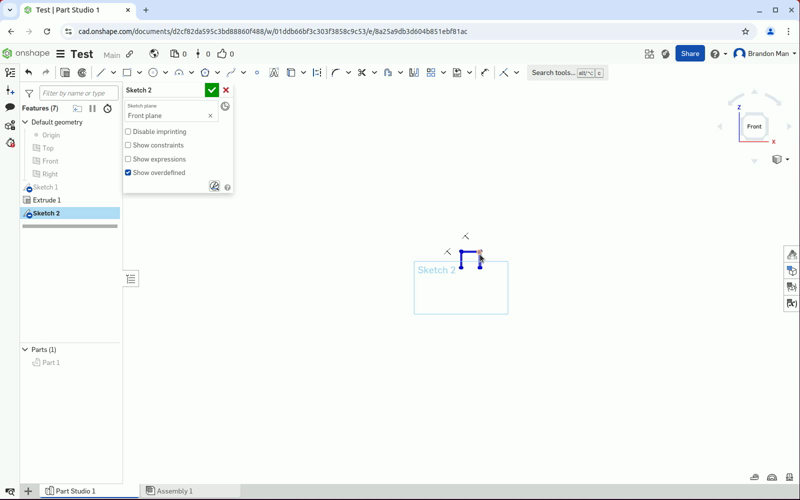
scroll(6)
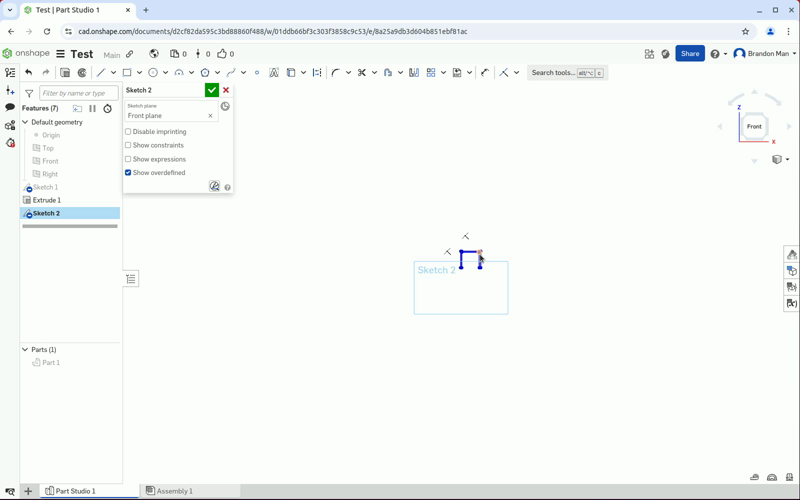
scroll(6)
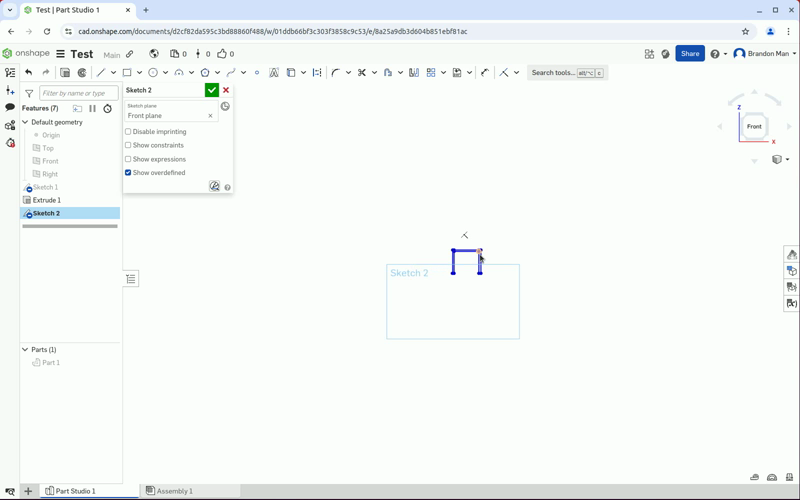
scroll(6)
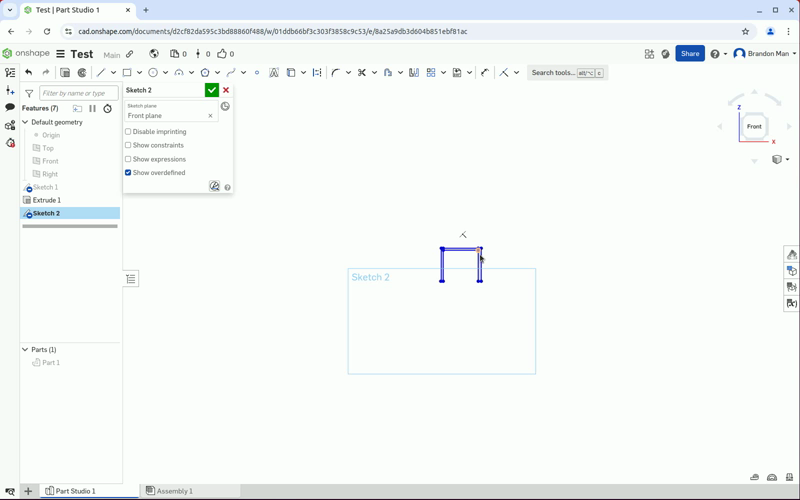
scroll(6)
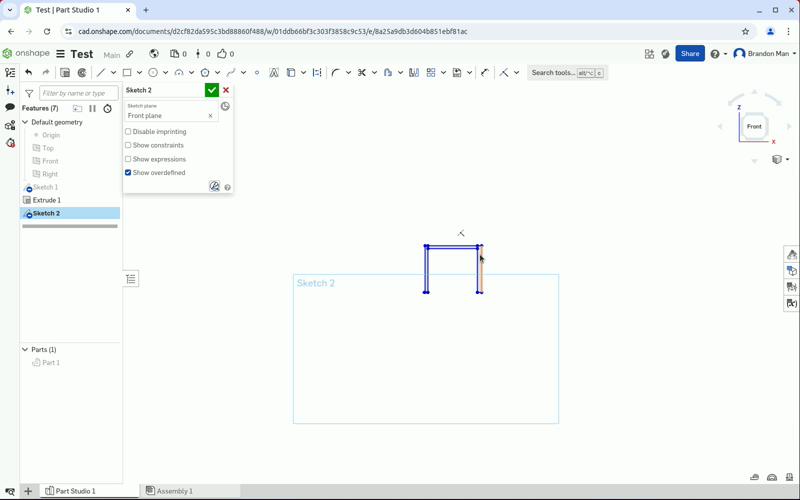
scroll(6)
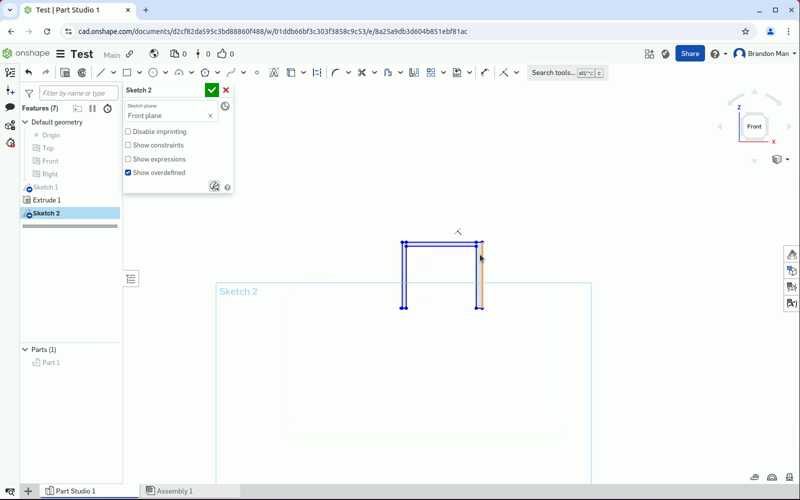
scroll(6)
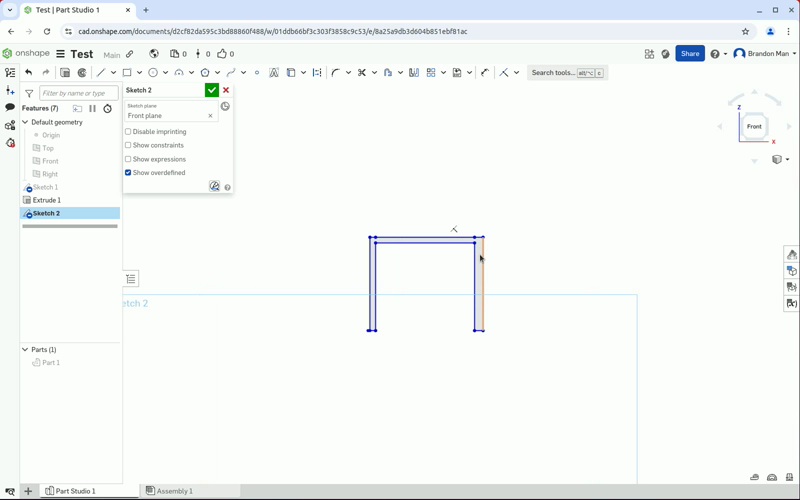
scroll(6)
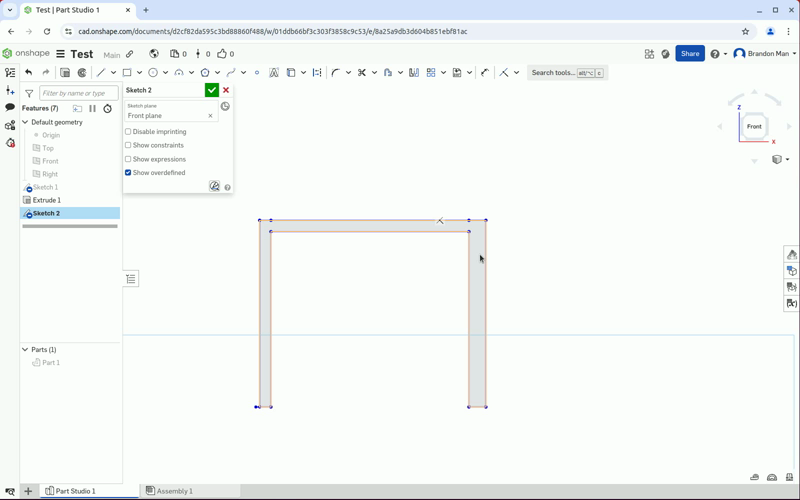
click(480, 254)
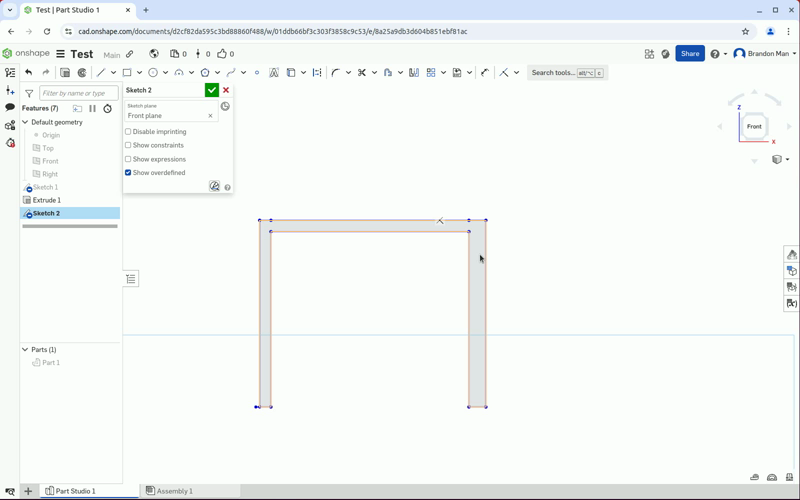
scroll(-6)
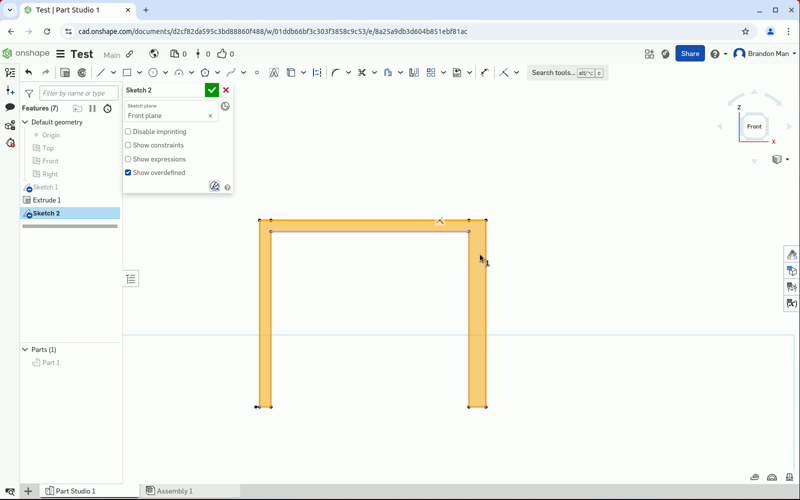
scroll(-6)
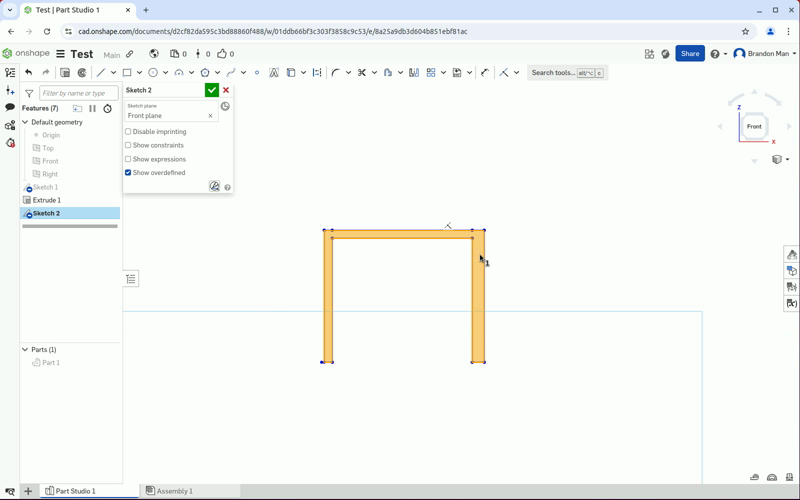
scroll(-6)
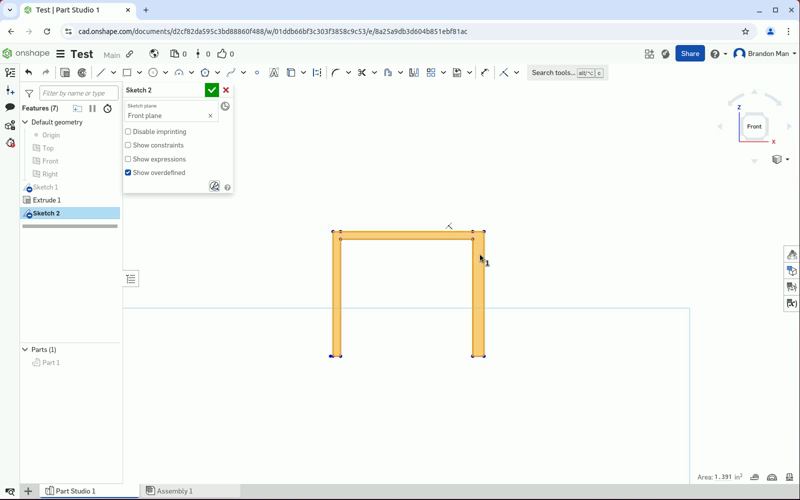
scroll(-6)
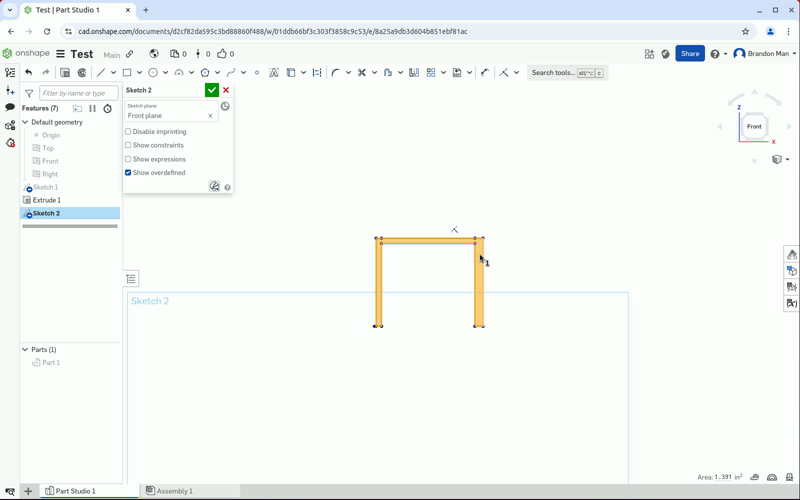
scroll(-6)
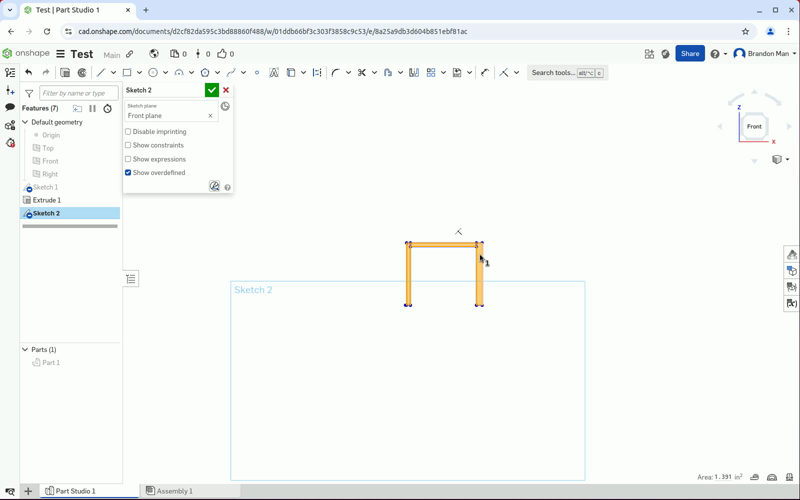
scroll(-6)
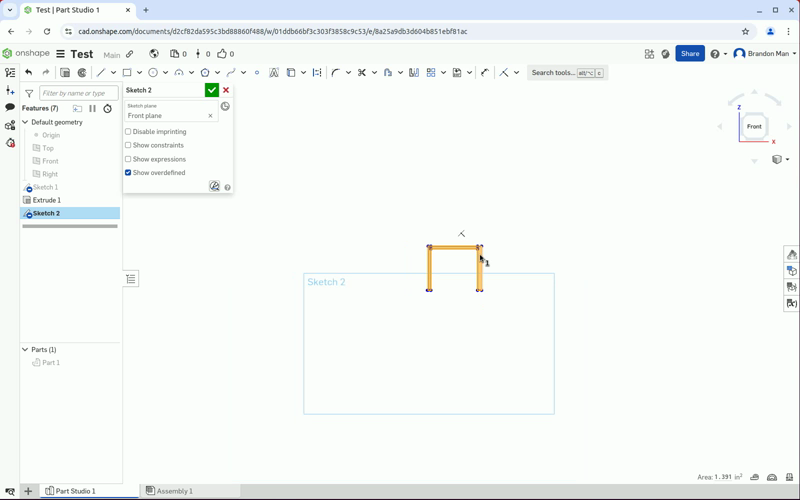
scroll(-6)
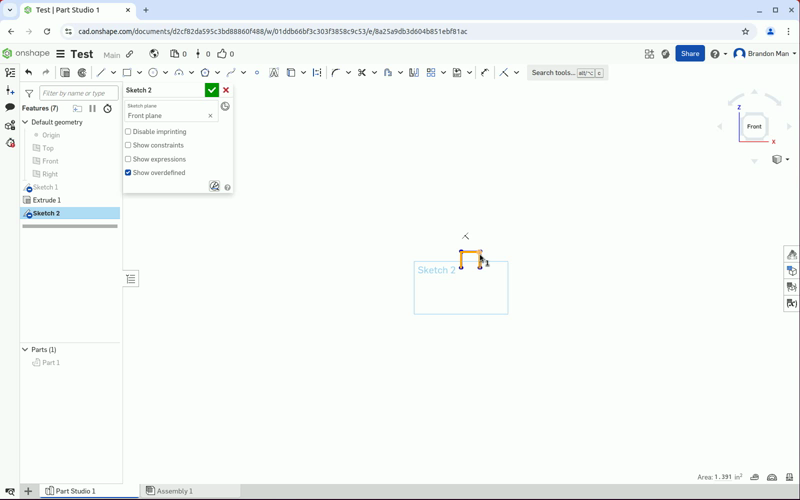
mouse_move(73, 352)
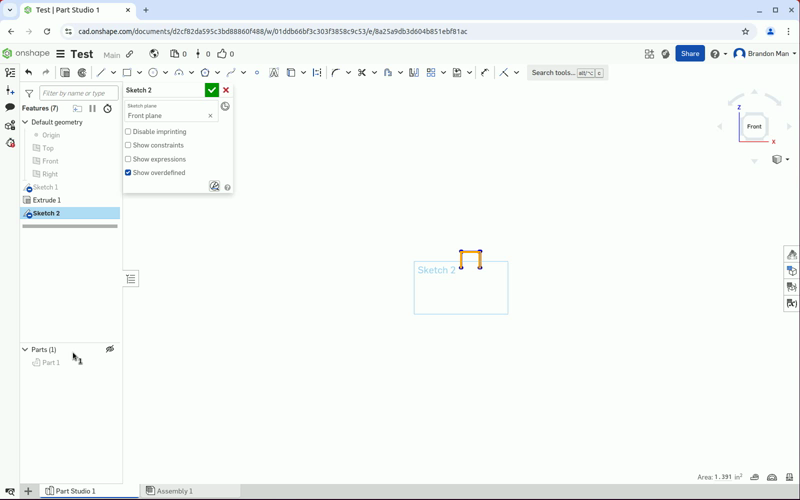
key(shift+y)
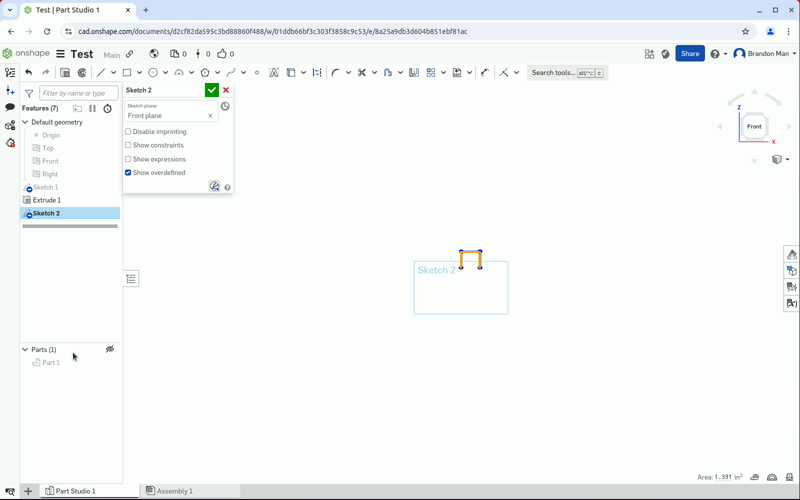
key(shift+e)
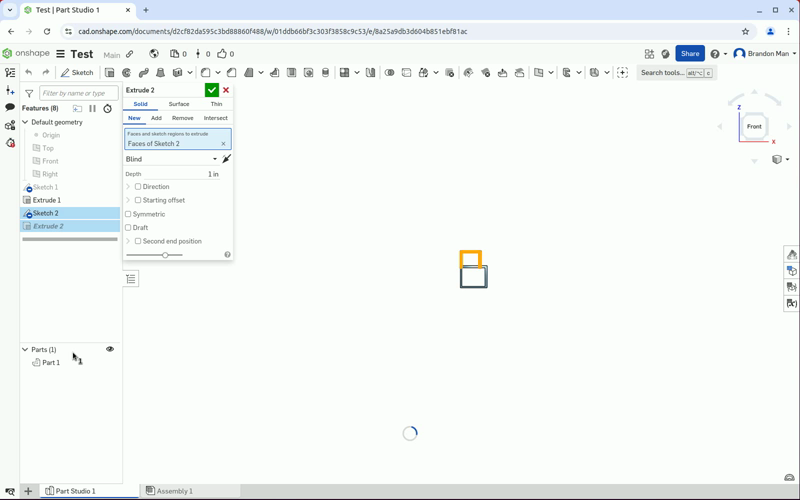
mouse_move(143, 106)
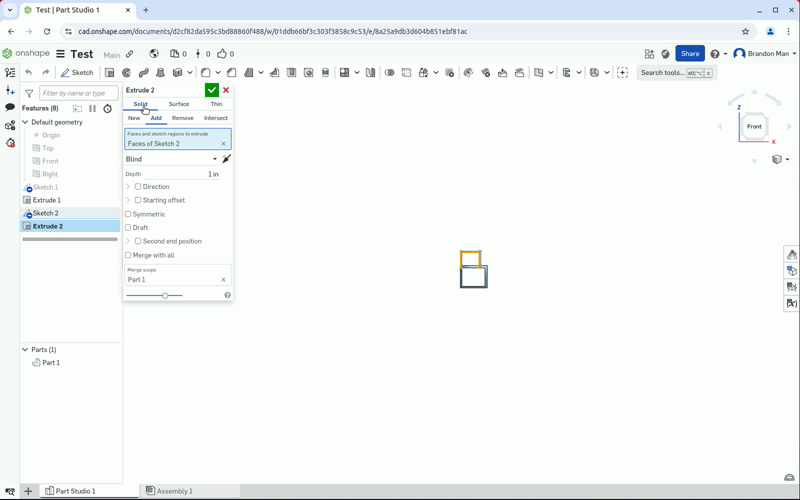
click(143, 106)
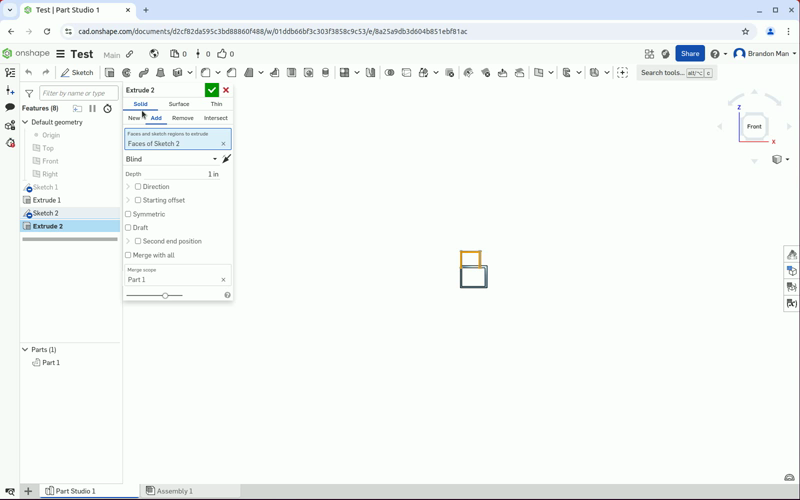
mouse_move(137, 120)
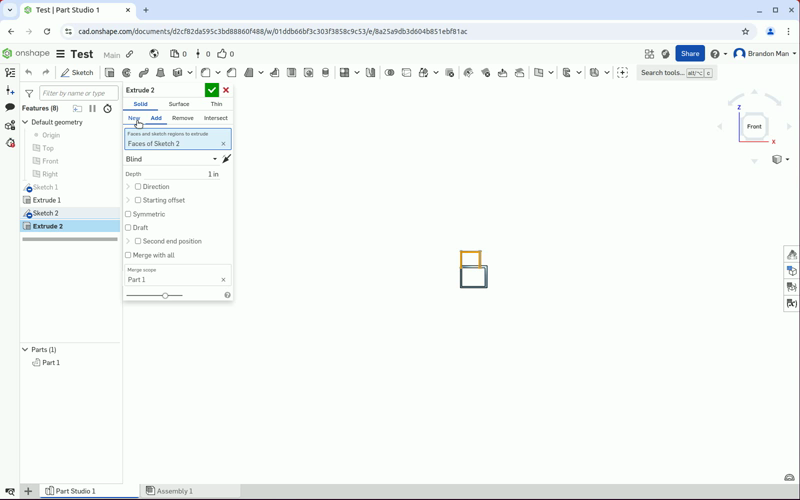
click(137, 120)
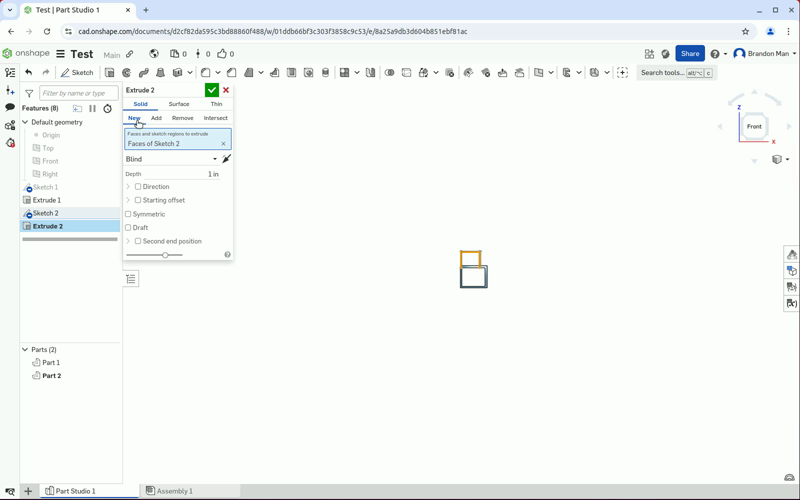
key(tab, 4)
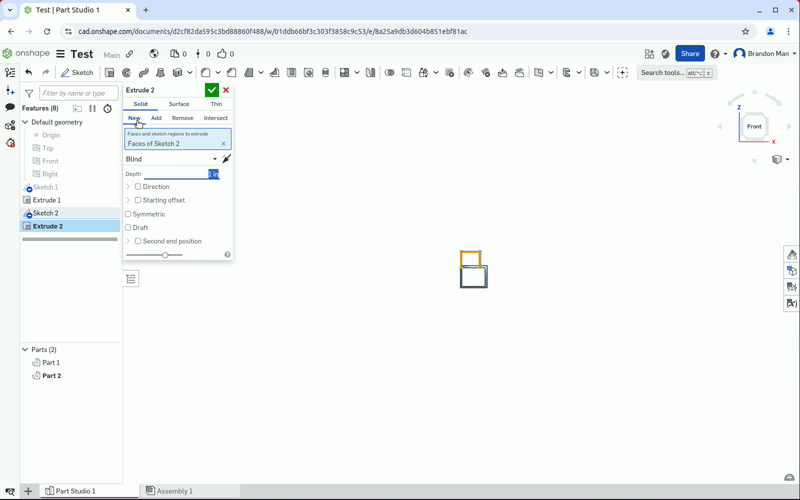
text(5.055)
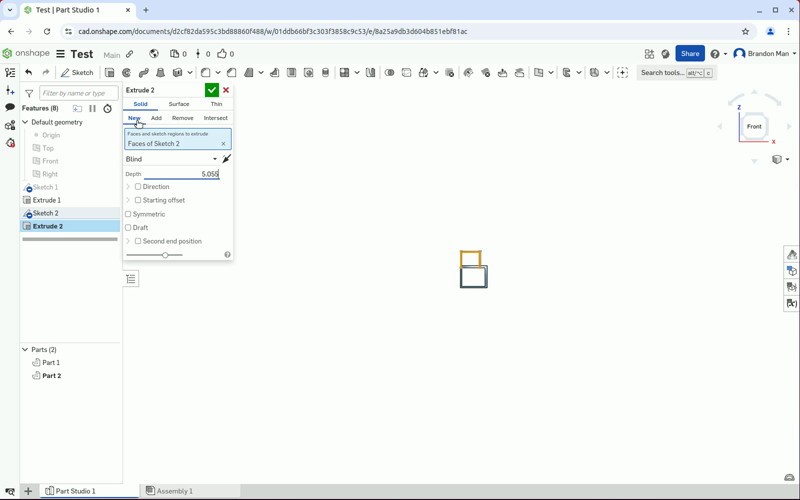
key(enter)
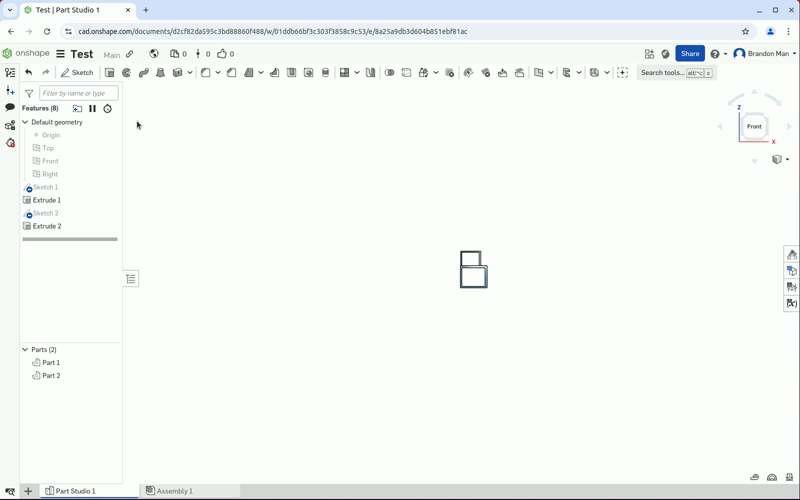
key(shift+h)
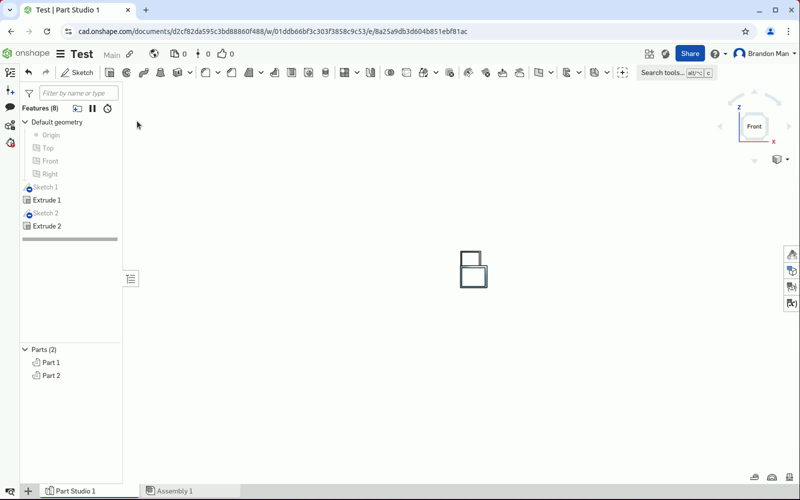
key(shift+h)
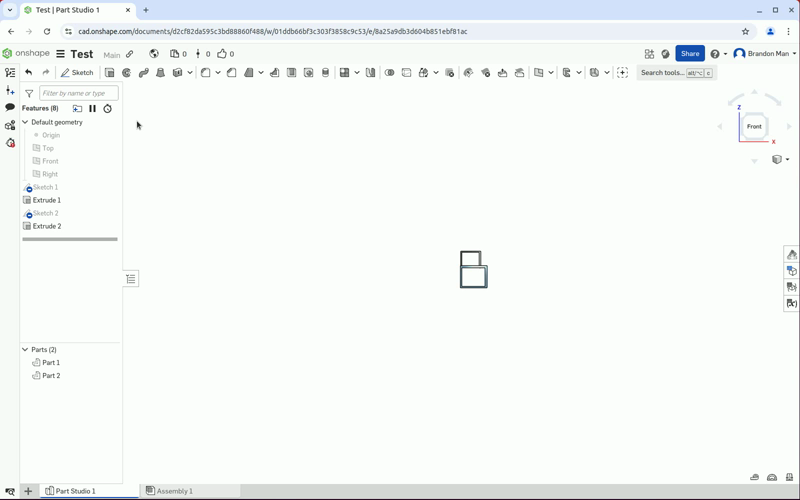
mouse_move(73, 189)
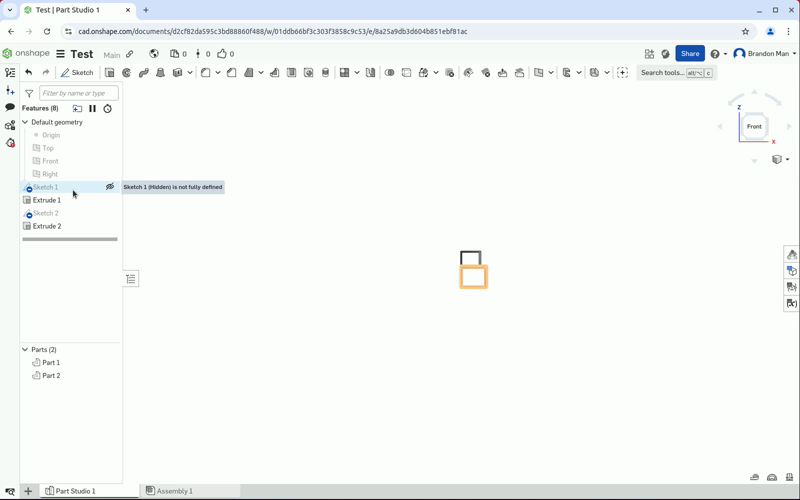
click(73, 189)
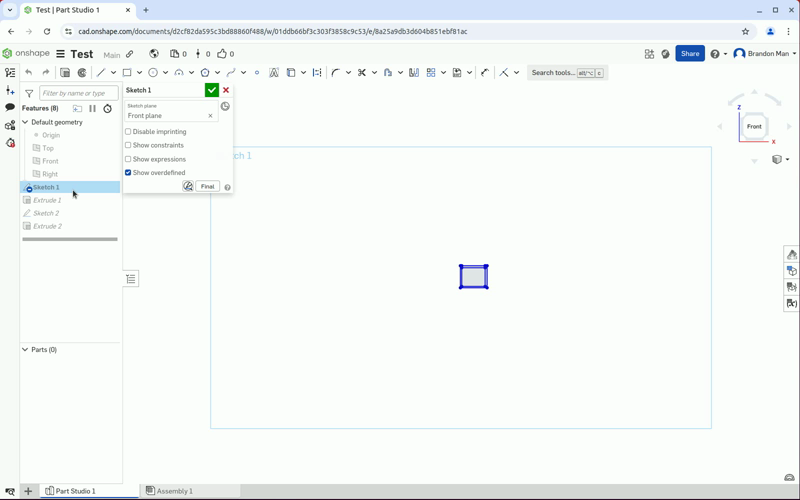
mouse_move(229, 92)
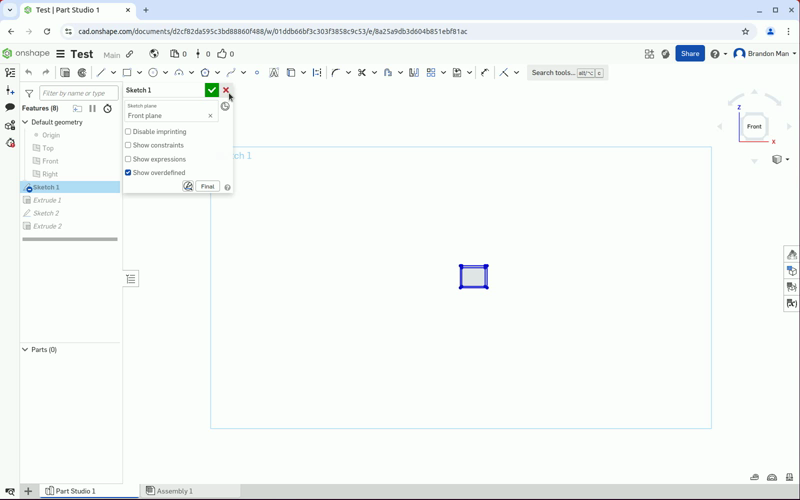
click(229, 92)
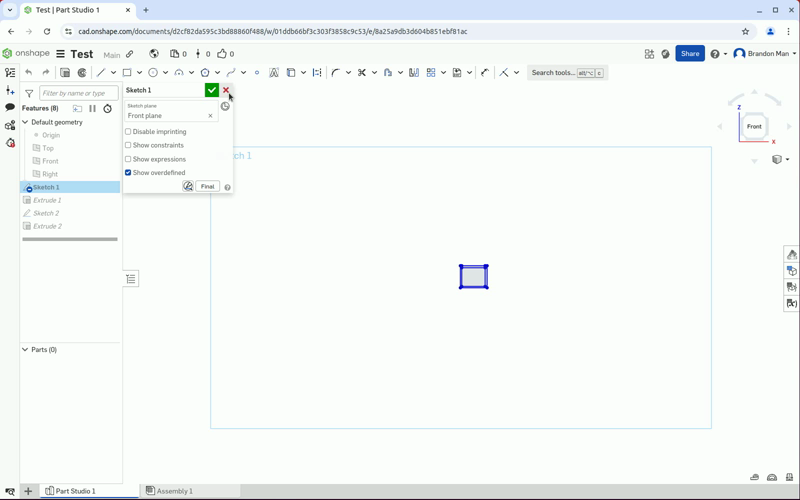
key(shift+s)
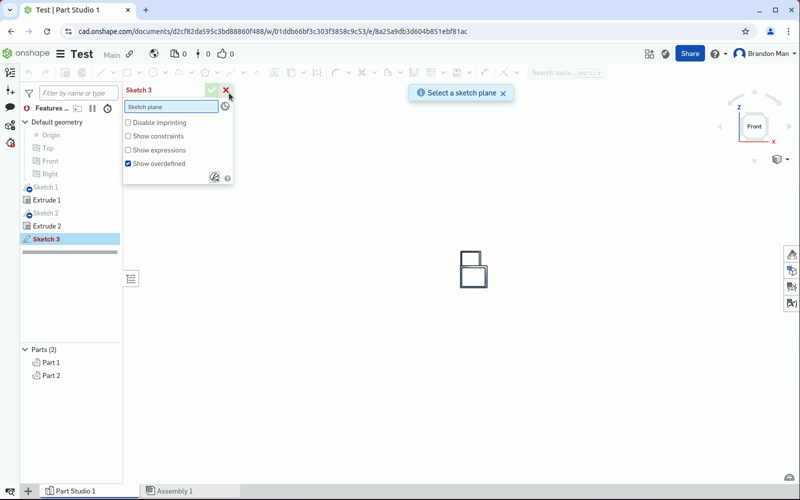
mouse_move(73, 163)
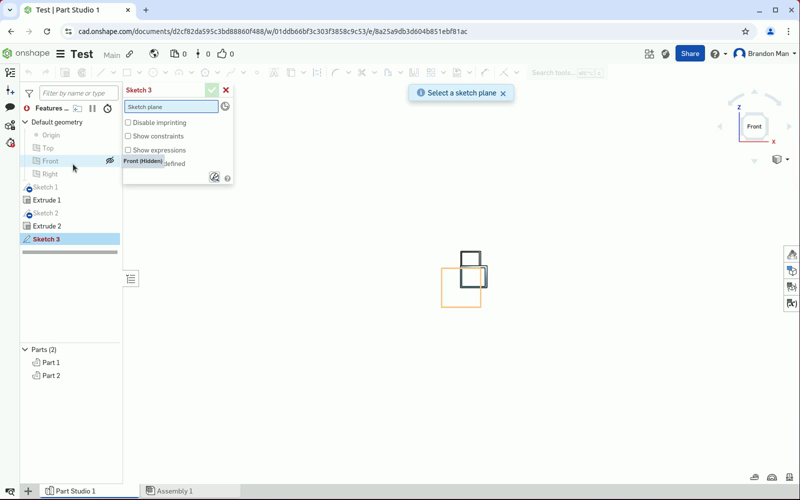
click(73, 163)
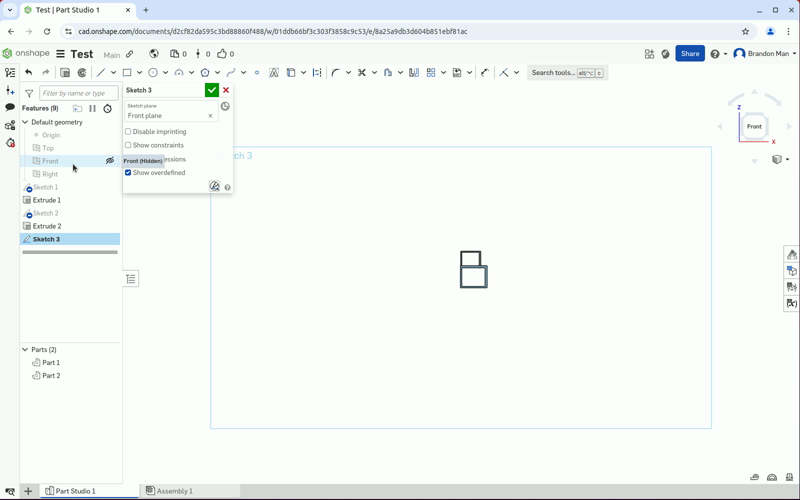
mouse_move(73, 352)
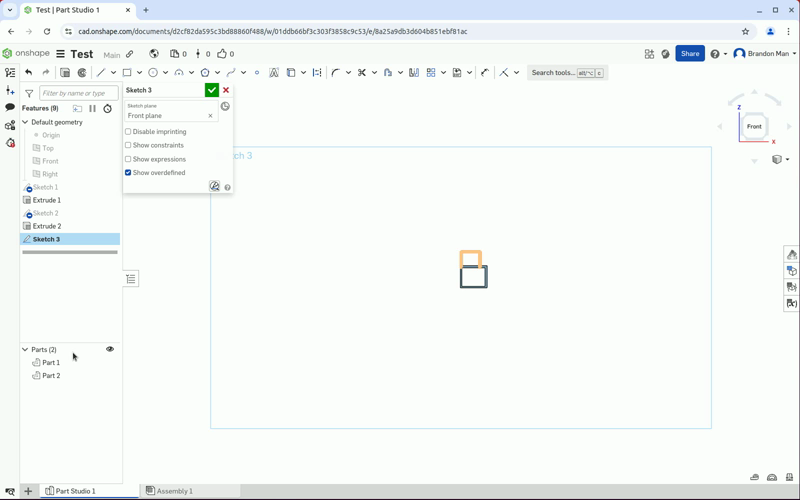
key(y)
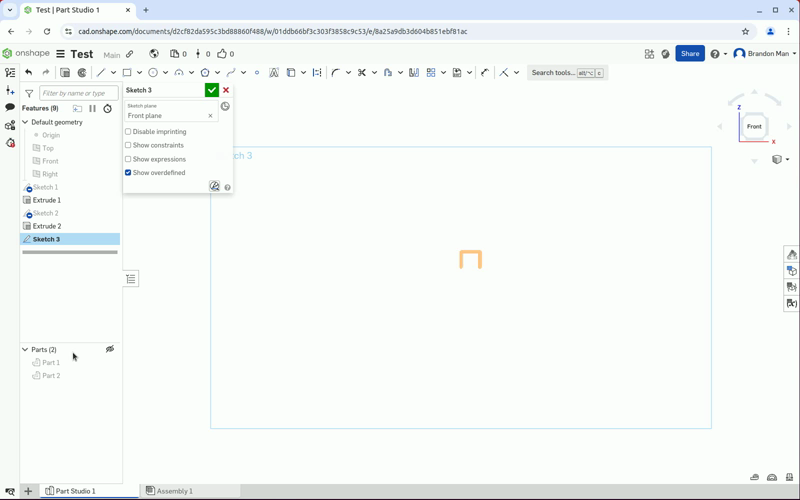
key(l)
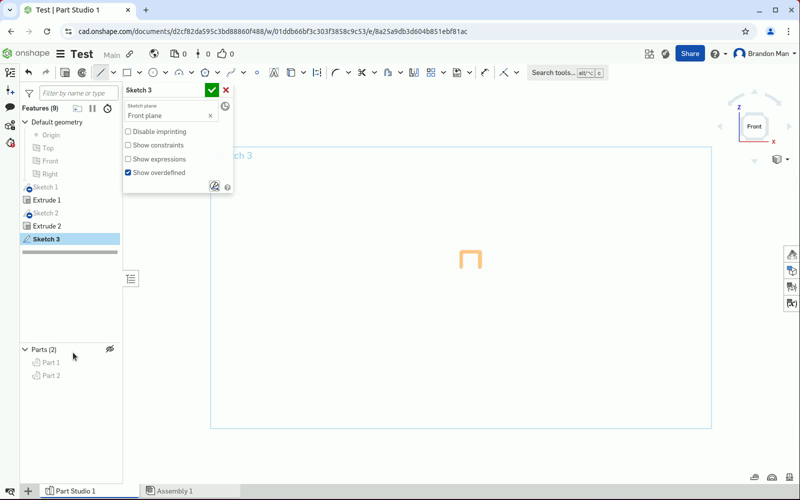
key_down(shift)
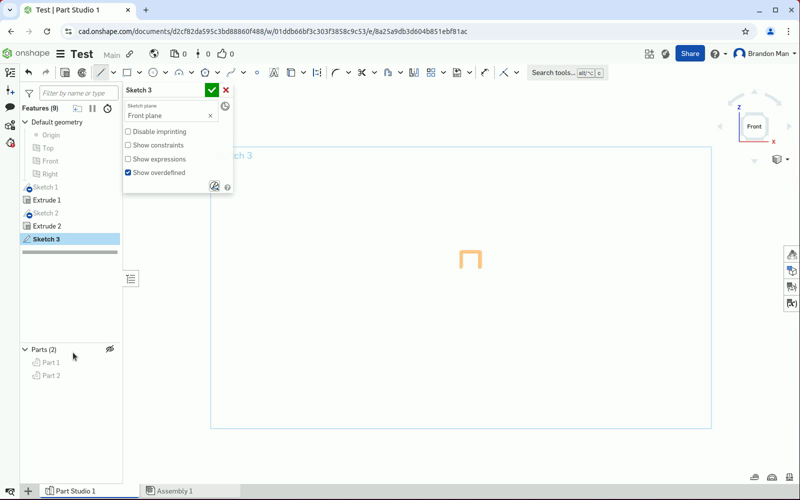
mouse_move(460, 189)
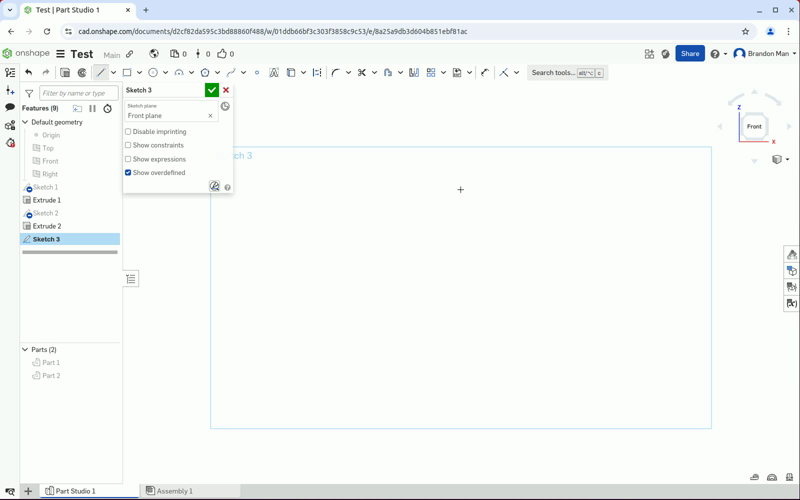
click(460, 189)
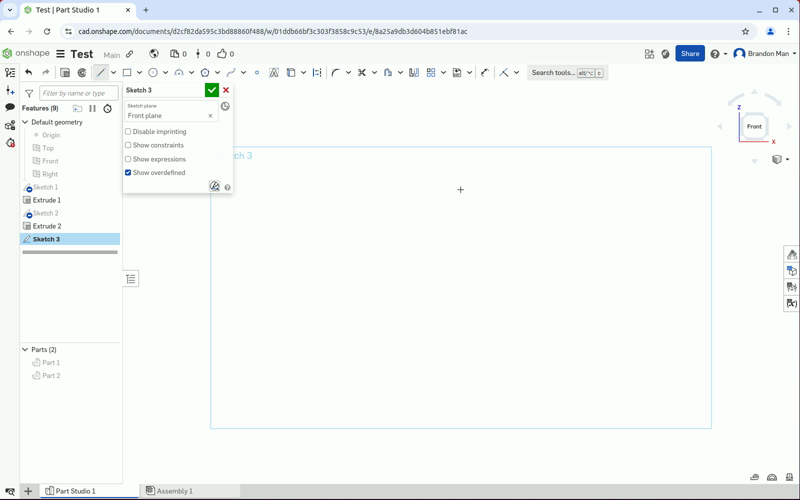
key_up(shift)
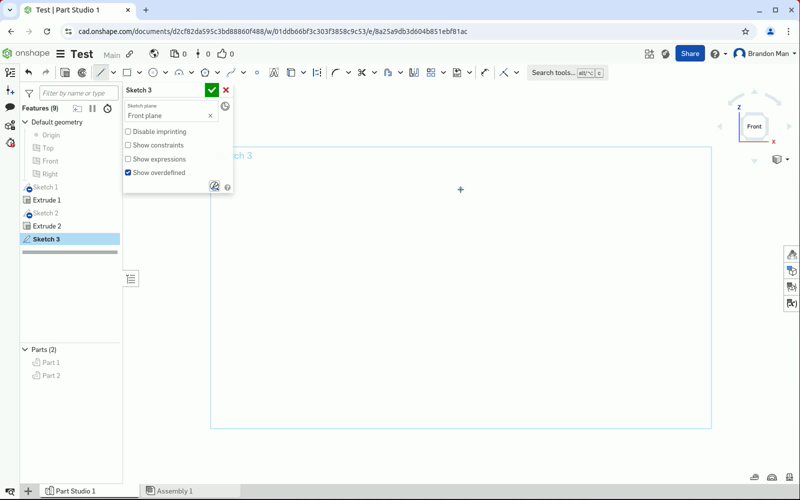
key_down(shift)
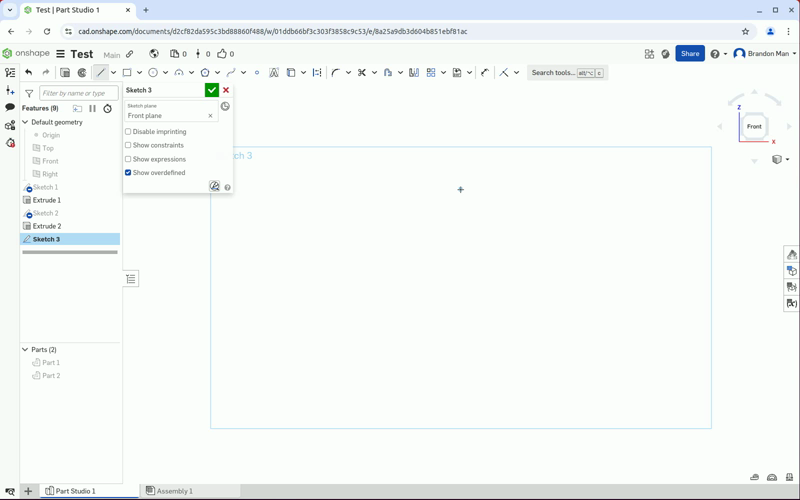
mouse_move(490, 189)
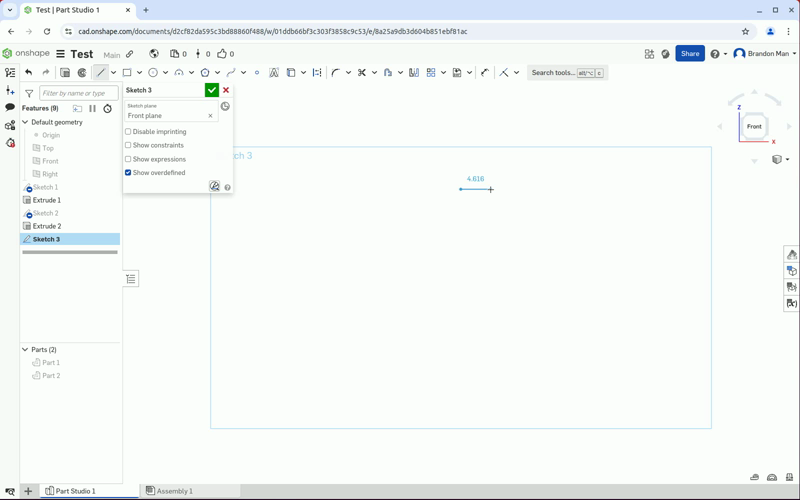
mouse_move(461, 189)
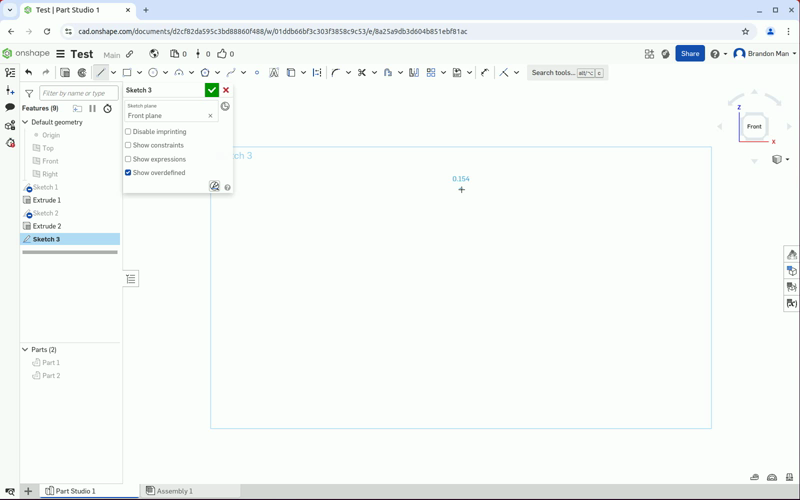
scroll(6)
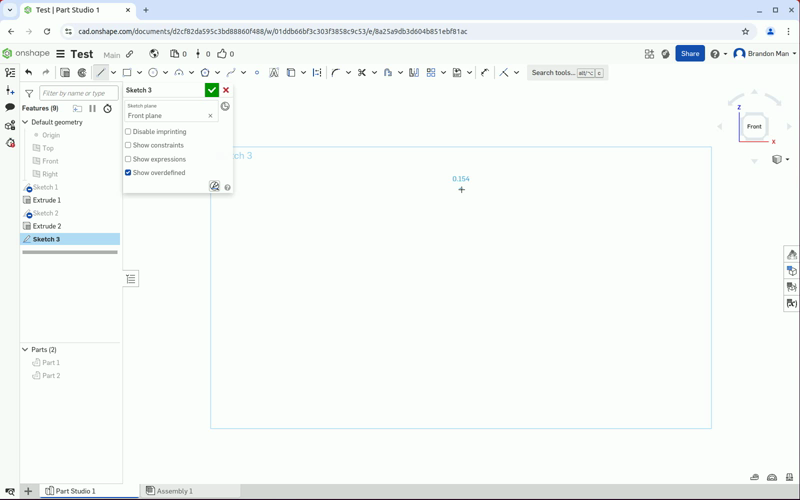
scroll(6)
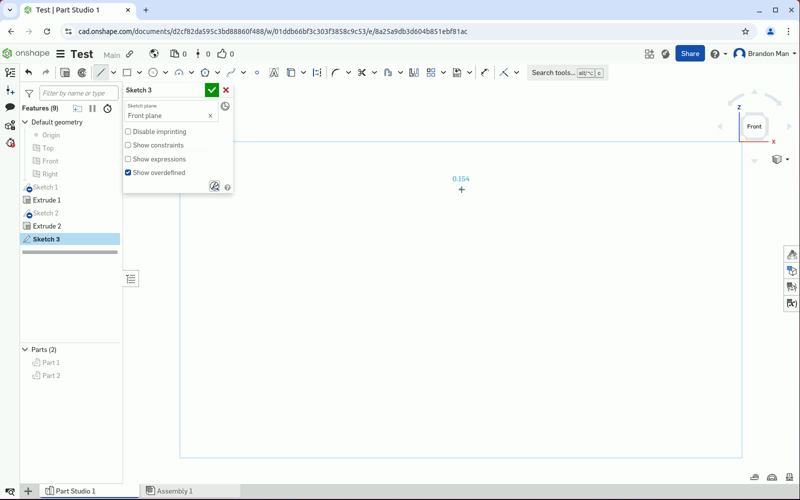
scroll(6)
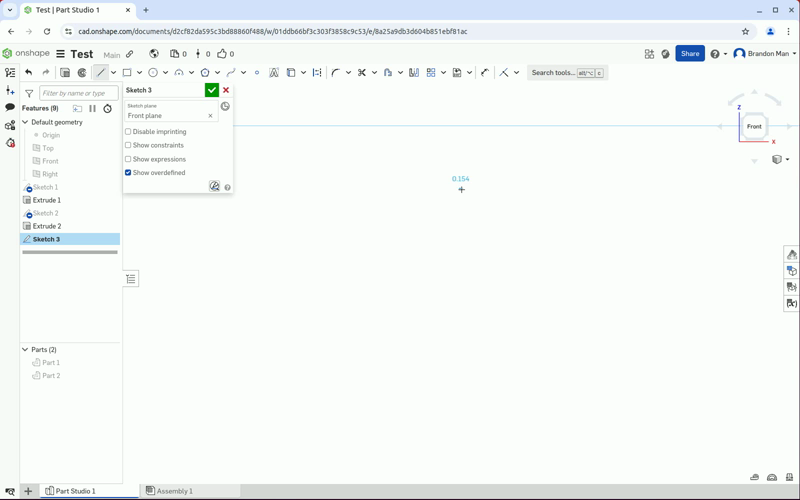
scroll(6)
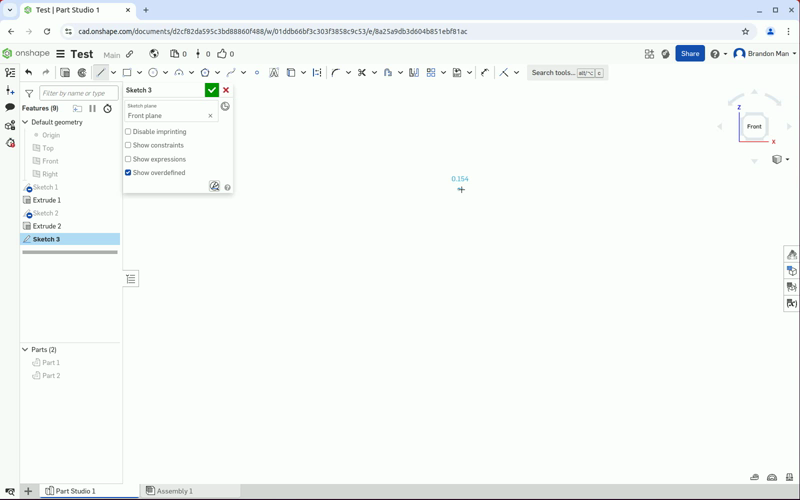
scroll(6)
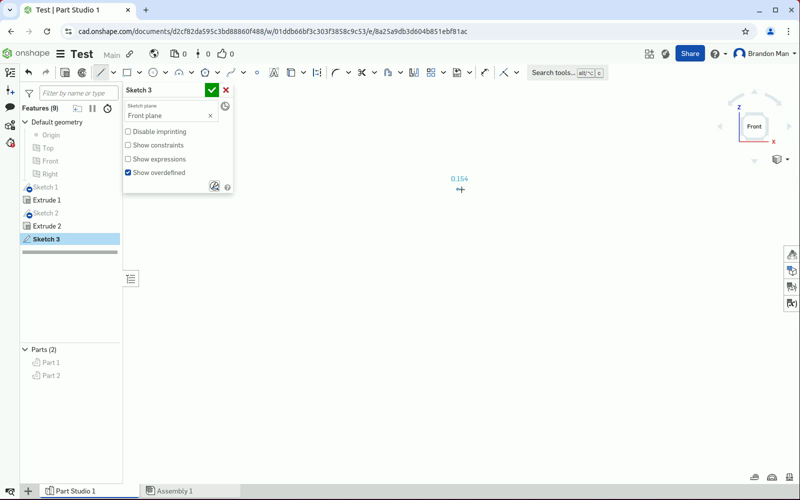
scroll(6)
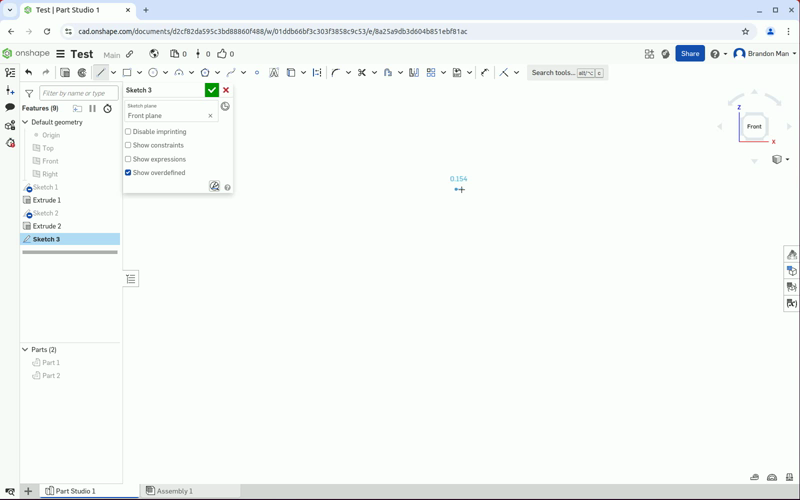
scroll(6)
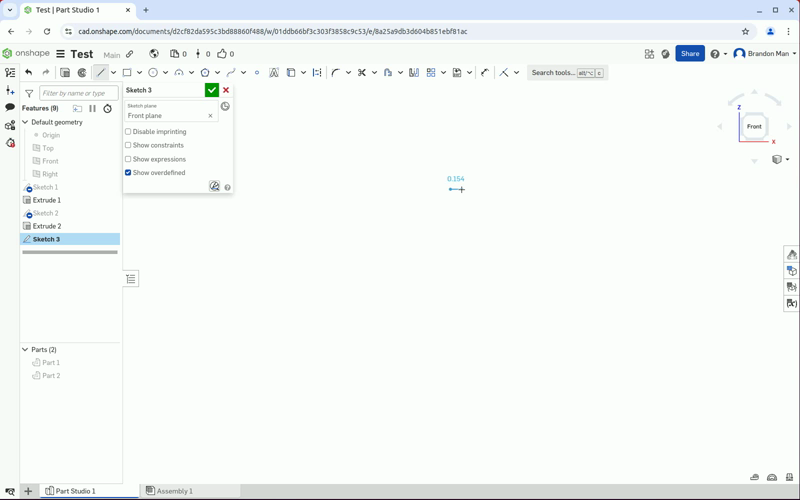
click(461, 189)
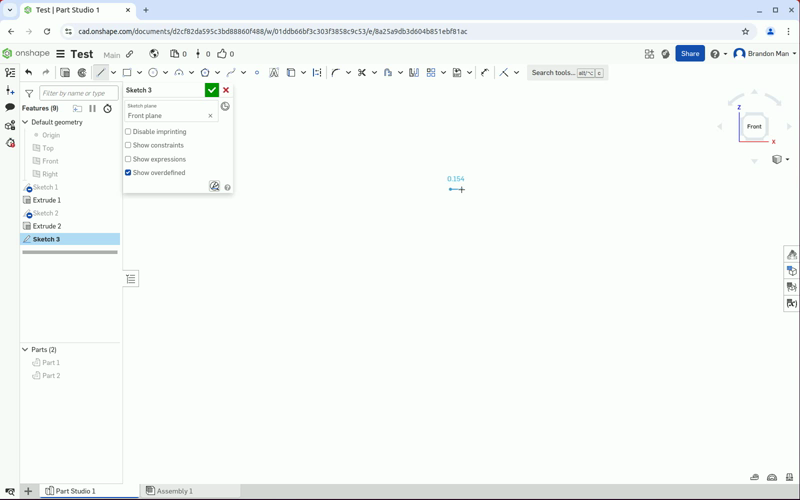
scroll(-6)
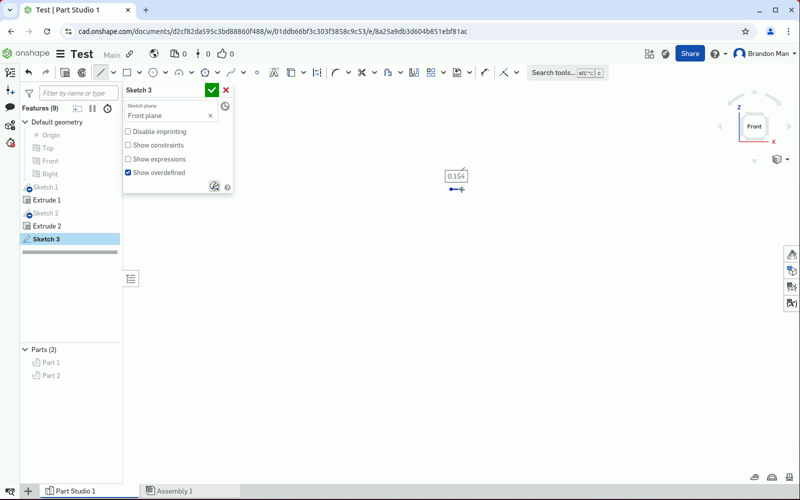
scroll(-6)
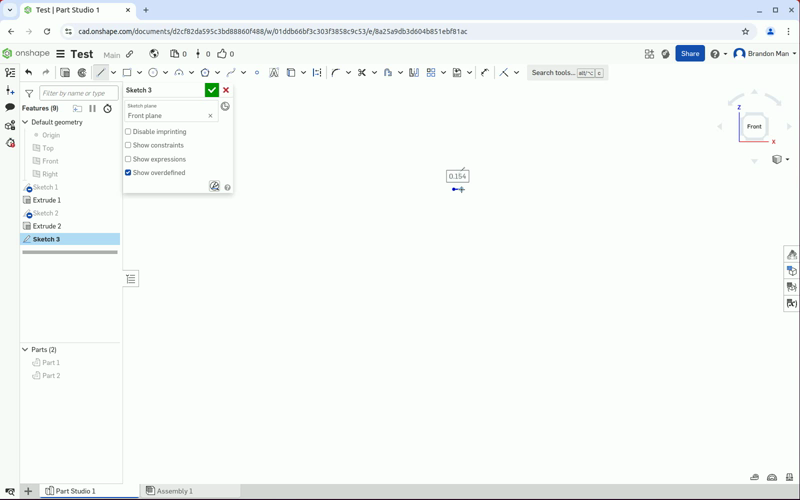
scroll(-6)
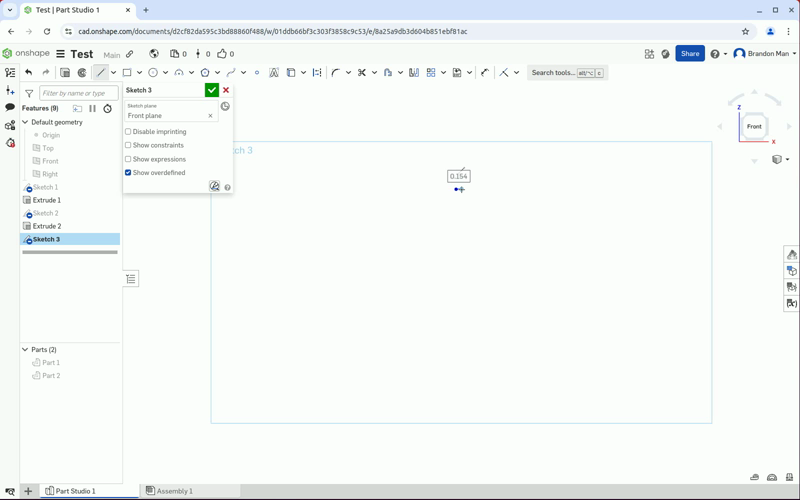
scroll(-6)
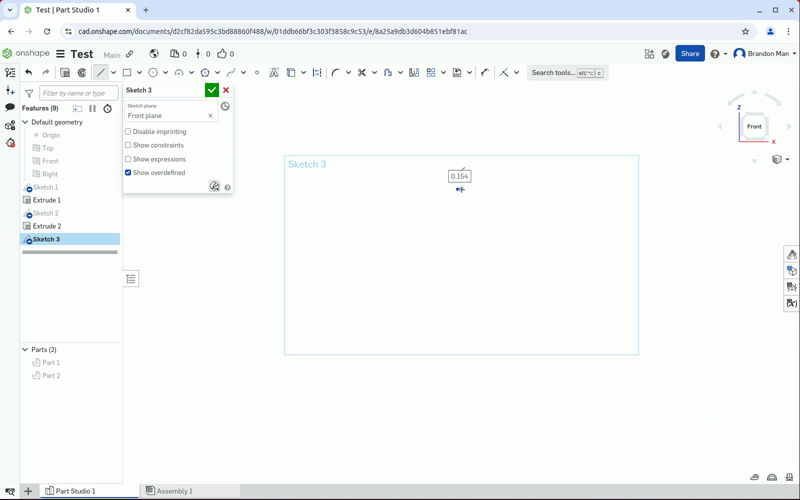
scroll(-6)
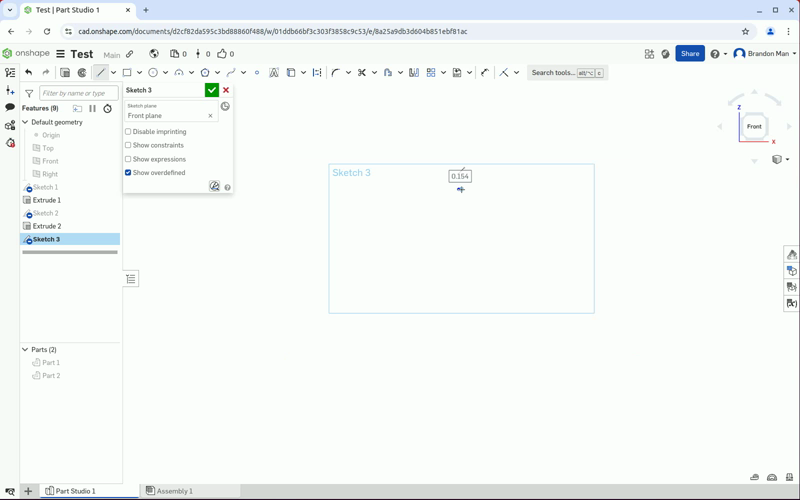
scroll(-6)
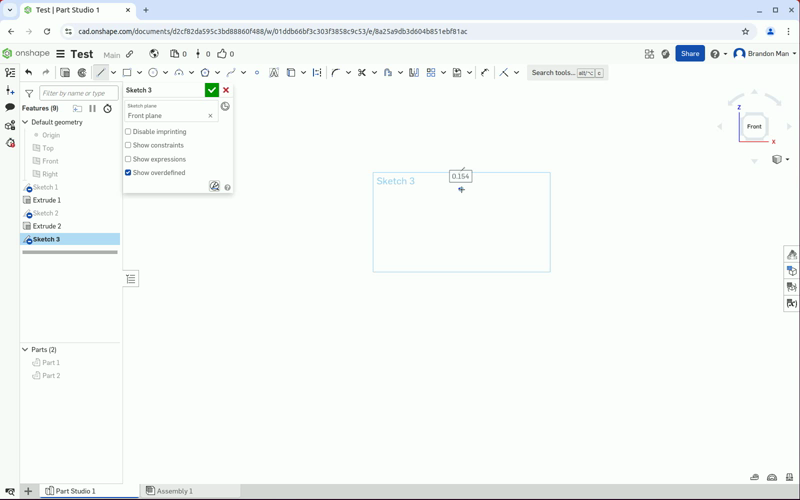
scroll(-6)
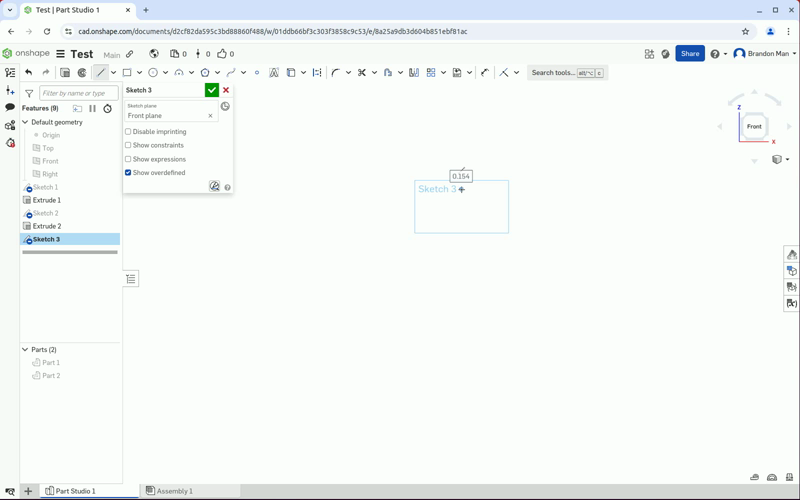
key_up(shift)
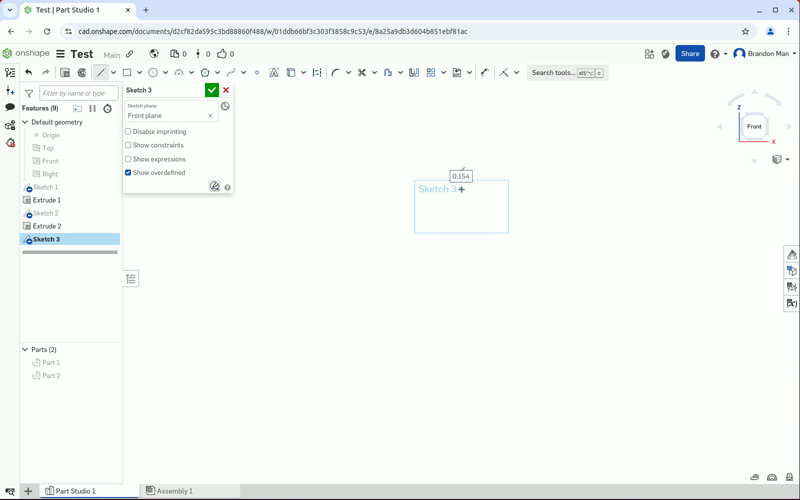
key_down(shift)
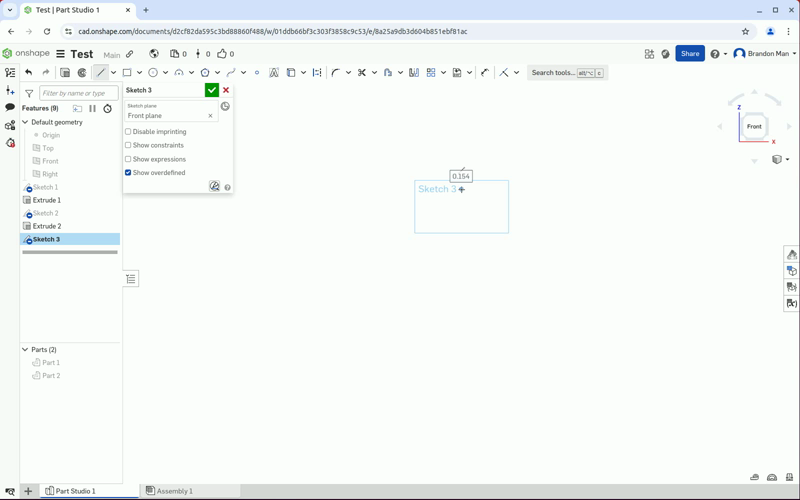
mouse_move(492, 189)
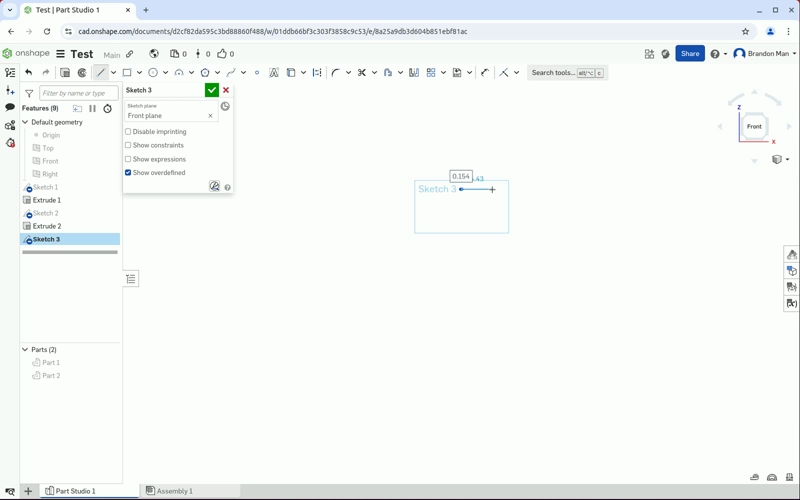
mouse_move(479, 189)
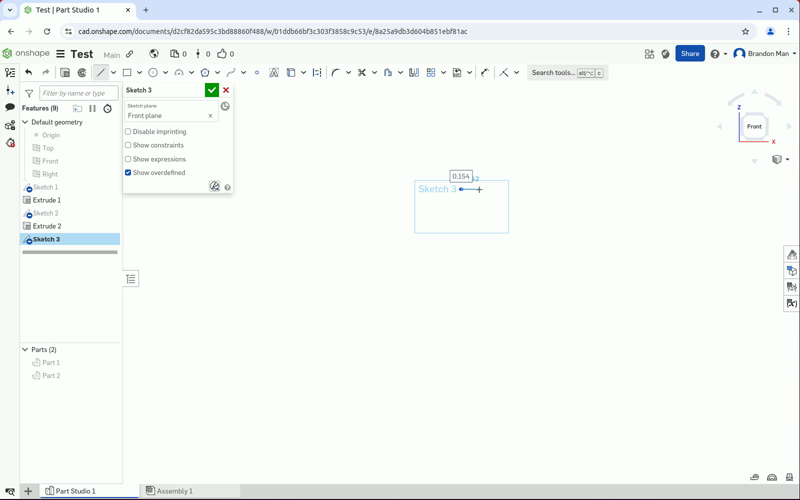
click(479, 189)
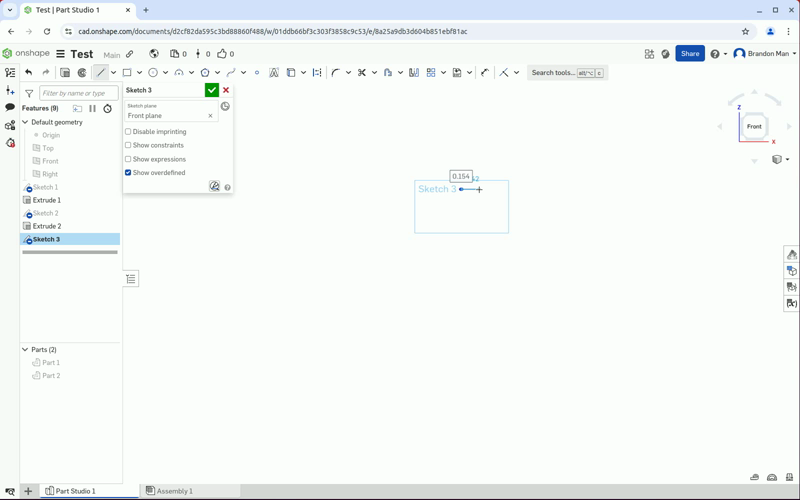
key_up(shift)
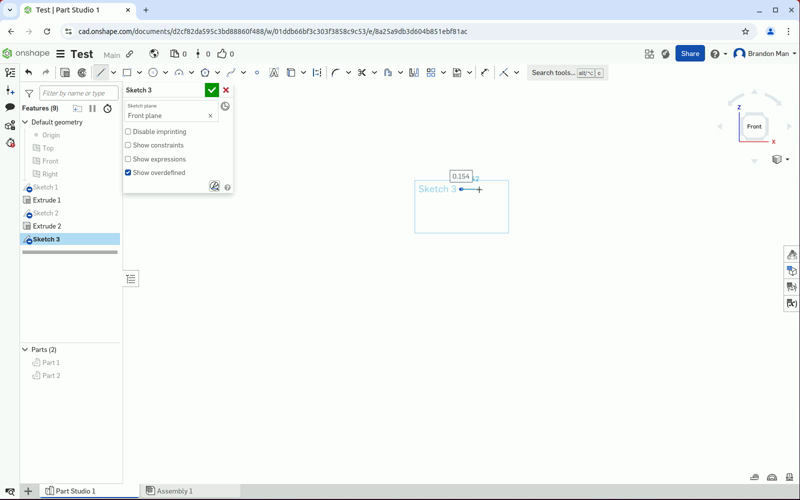
key_down(shift)
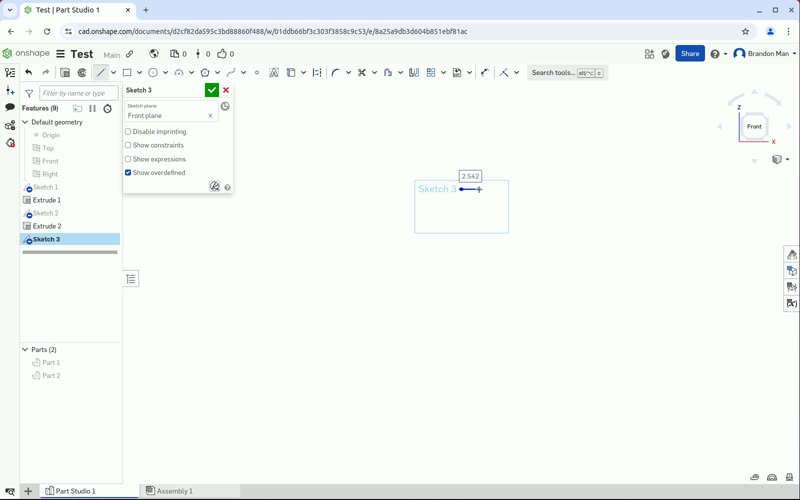
mouse_move(509, 189)
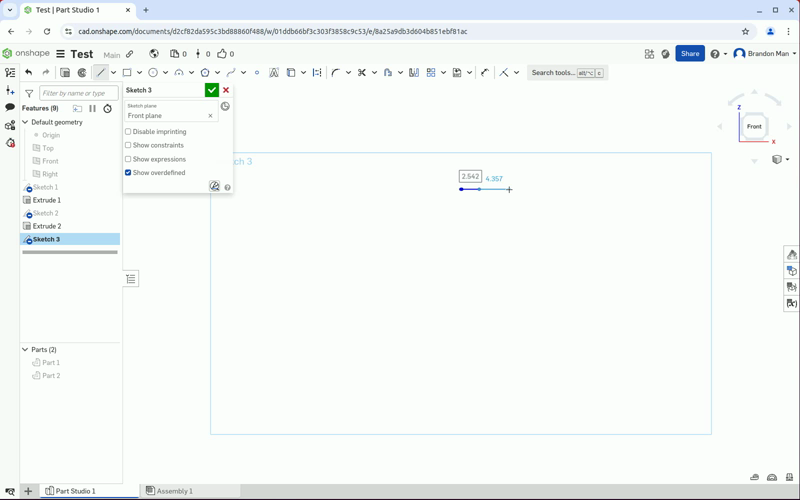
mouse_move(480, 189)
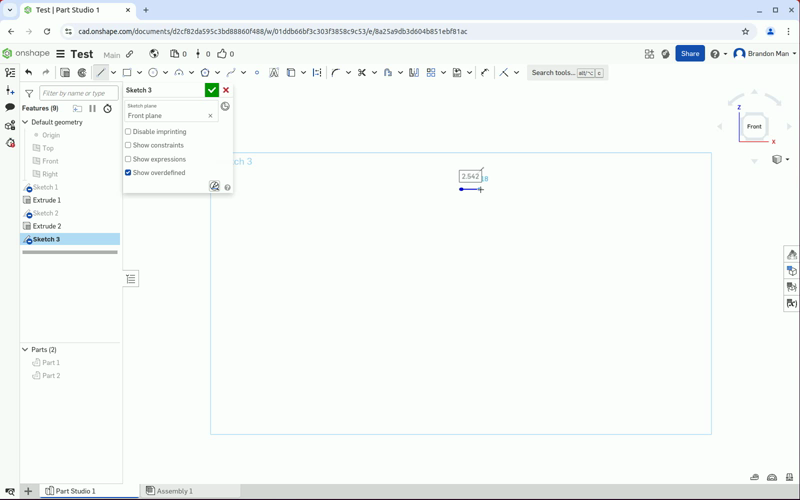
scroll(6)
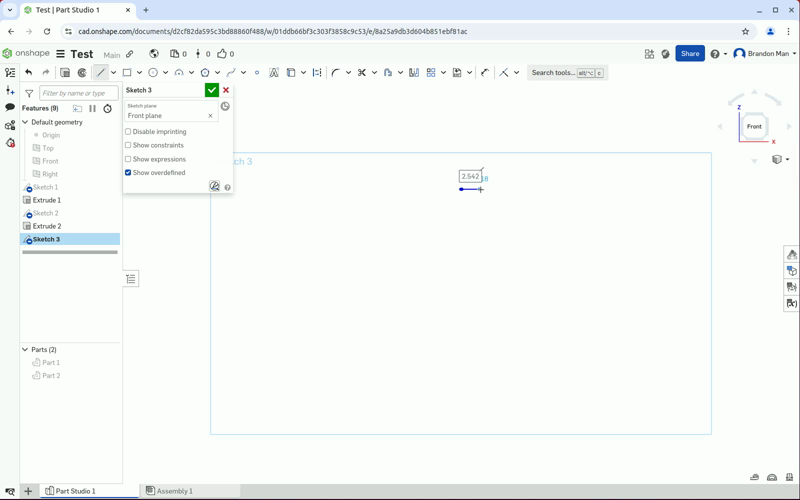
scroll(6)
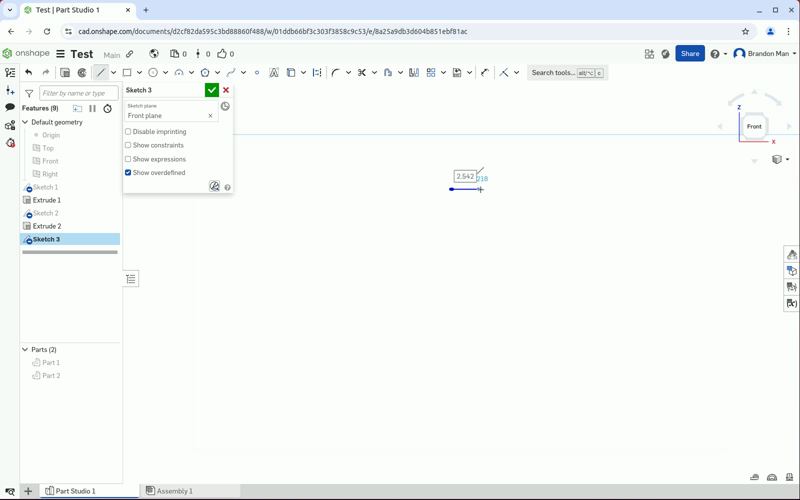
scroll(6)
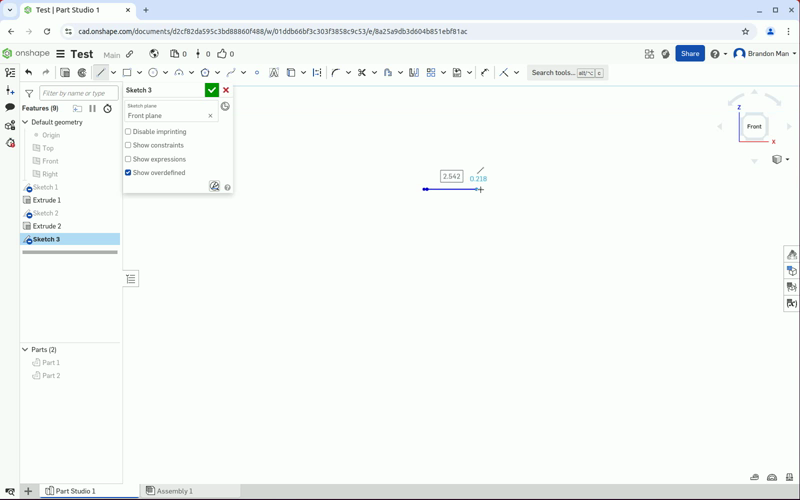
scroll(6)
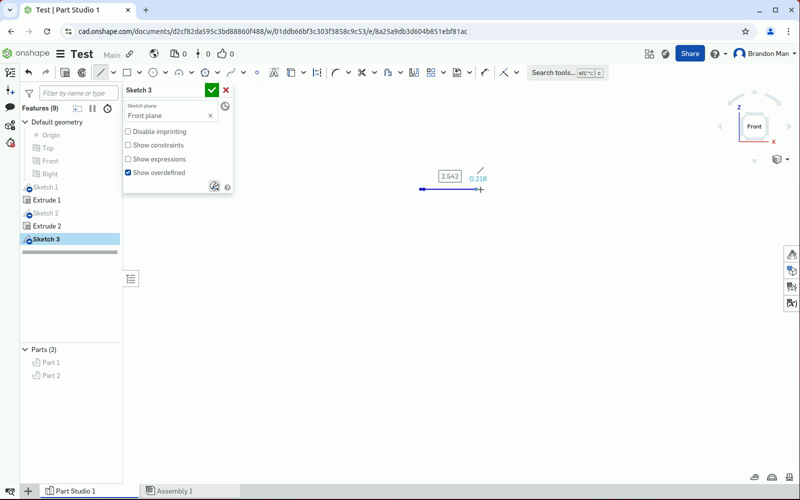
scroll(6)
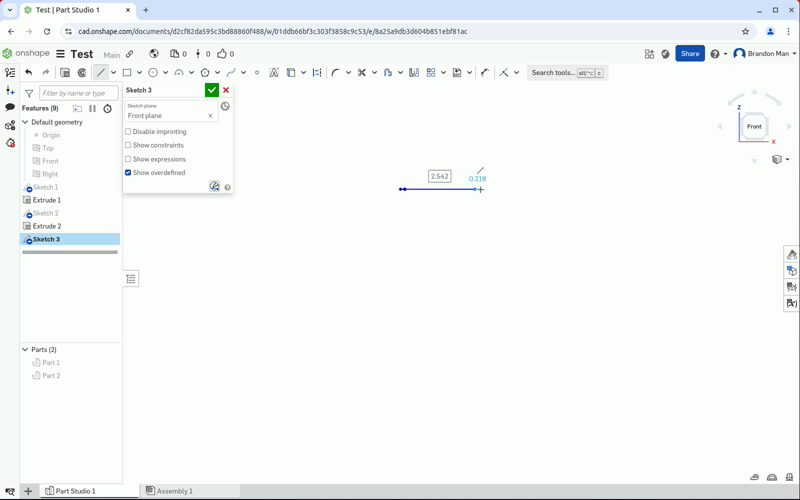
scroll(6)
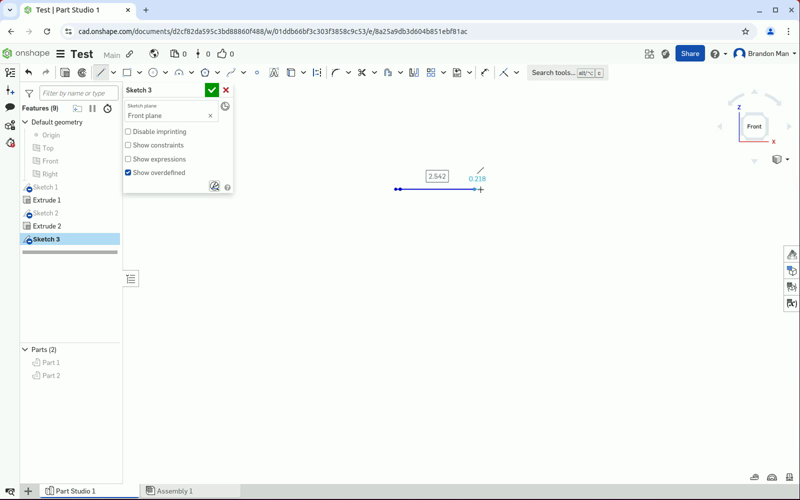
scroll(6)
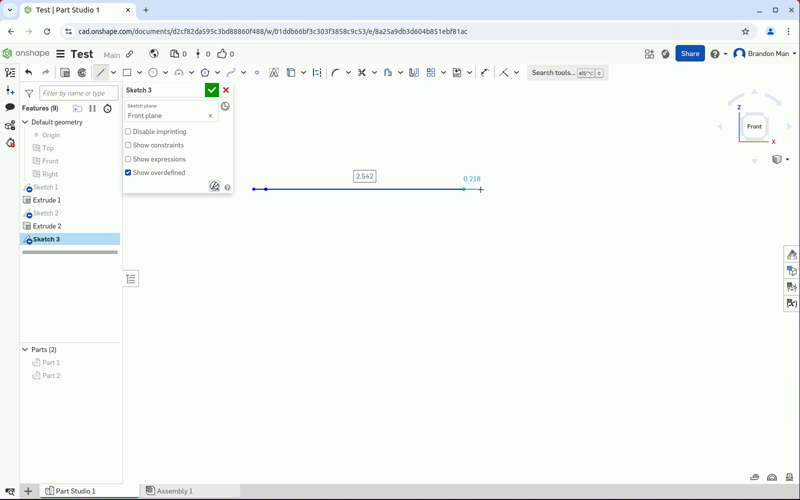
click(480, 189)
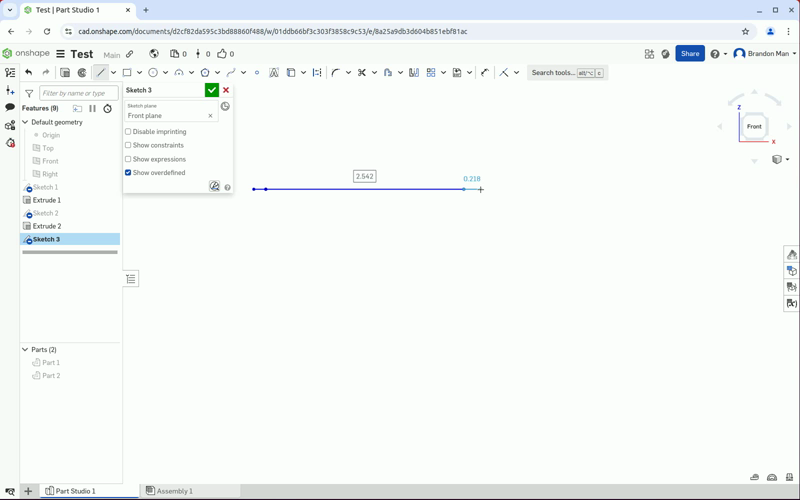
scroll(-6)
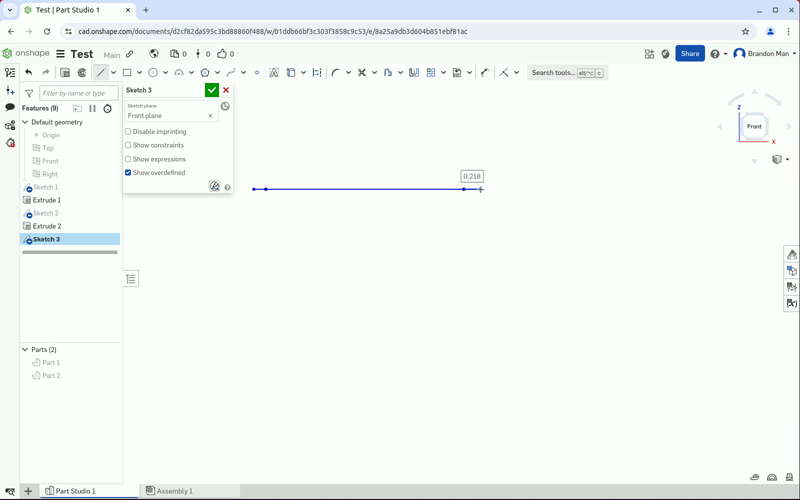
scroll(-6)
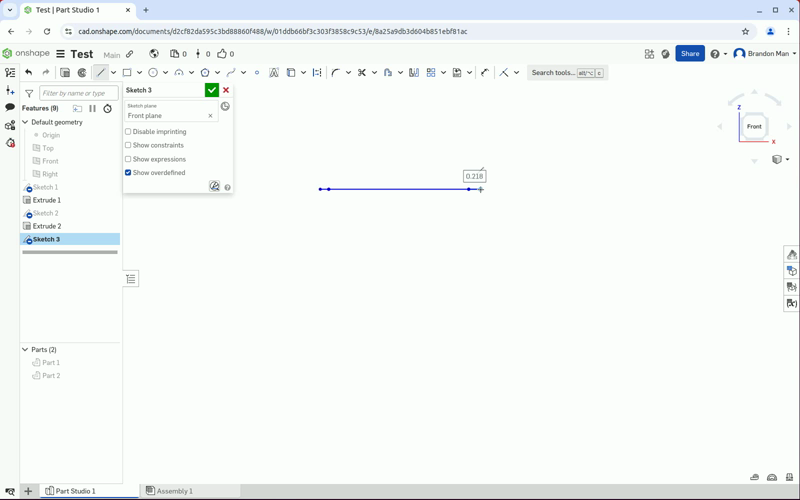
scroll(-6)
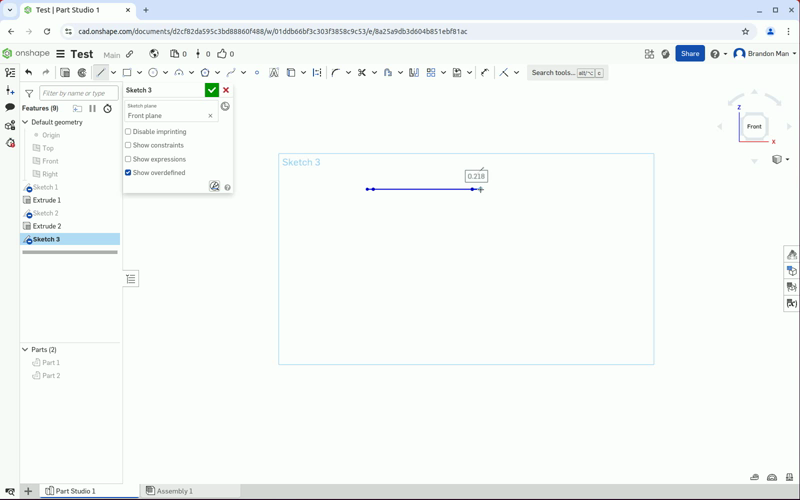
scroll(-6)
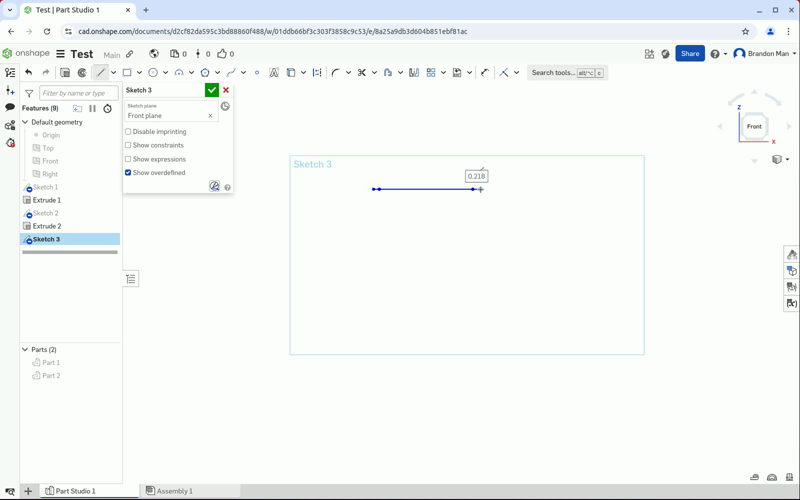
scroll(-6)
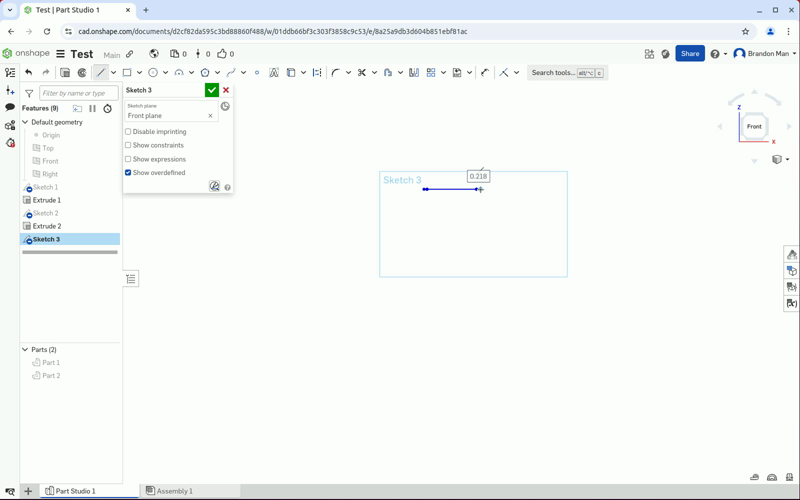
scroll(-6)
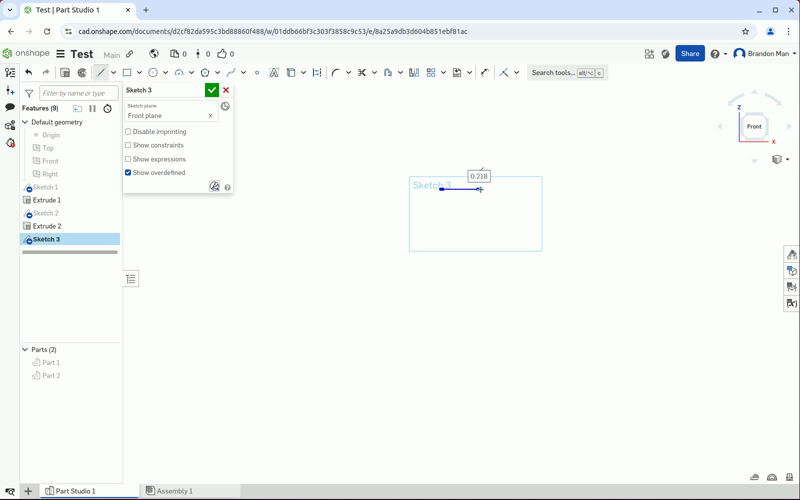
scroll(-6)
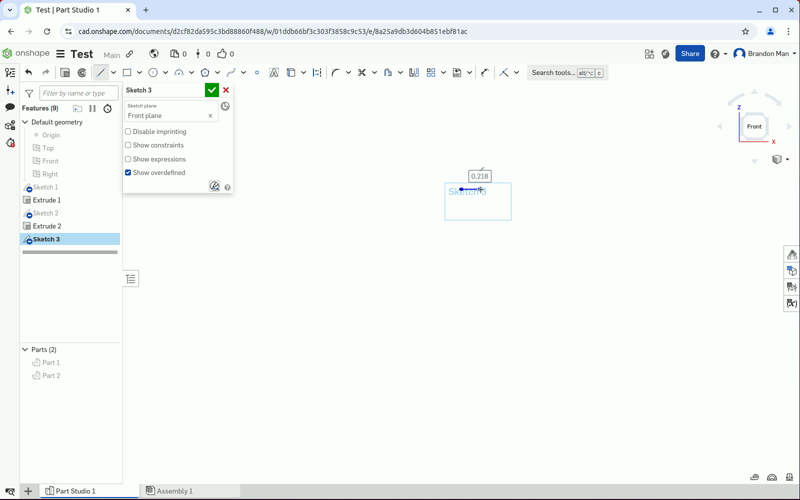
key_up(shift)
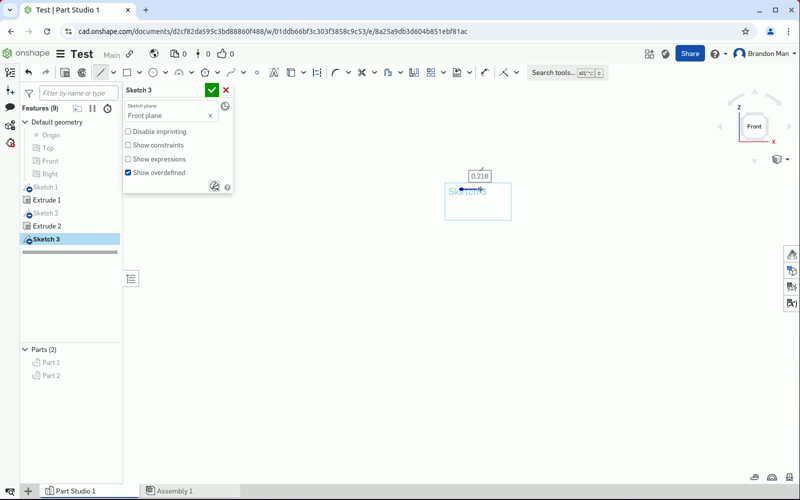
key_down(shift)
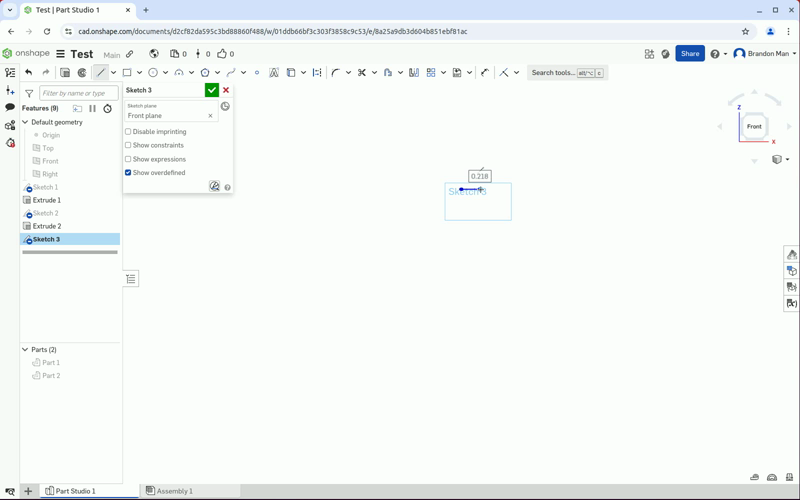
mouse_move(510, 189)
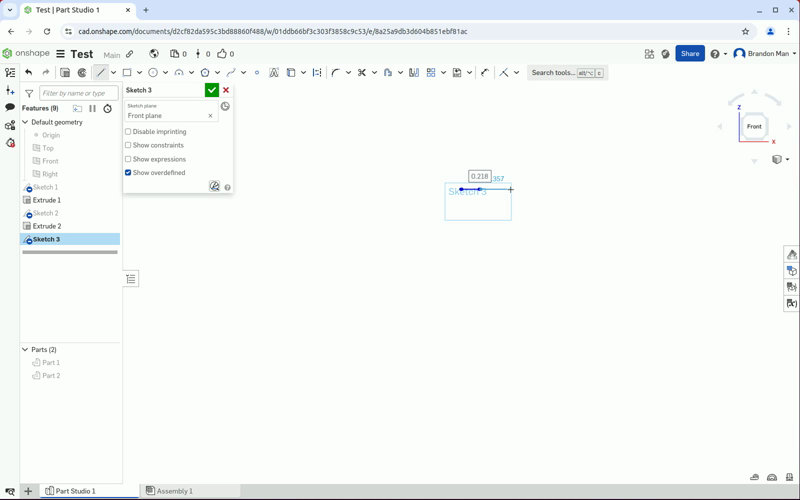
mouse_move(480, 169)
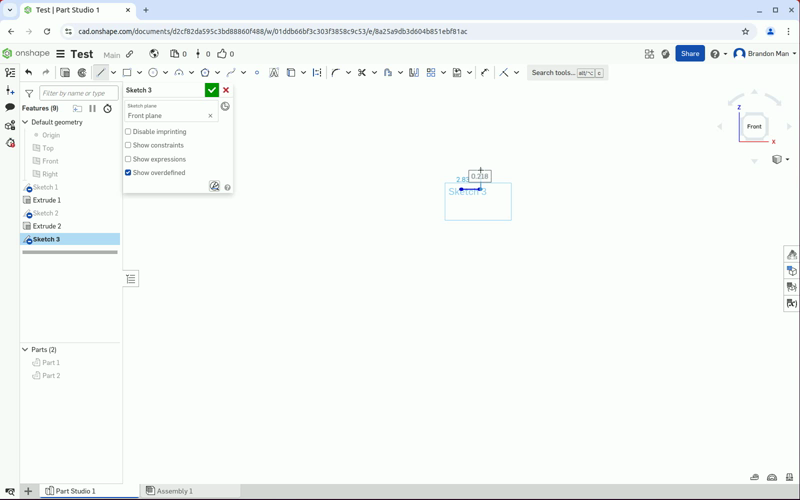
click(480, 169)
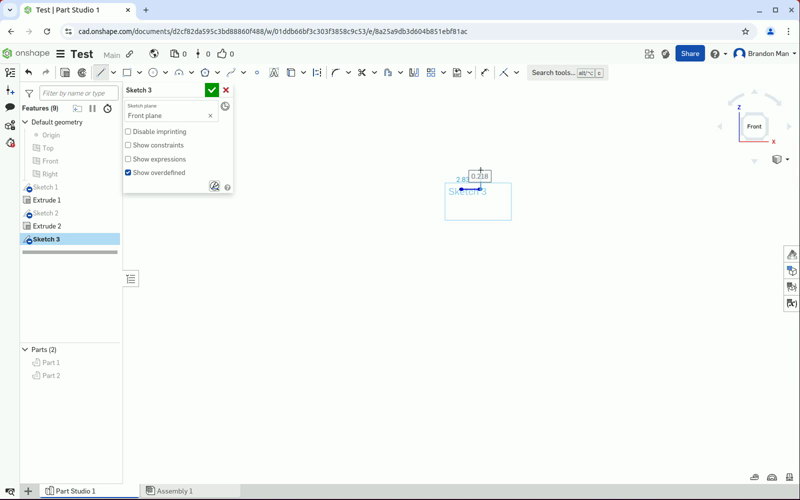
key_up(shift)
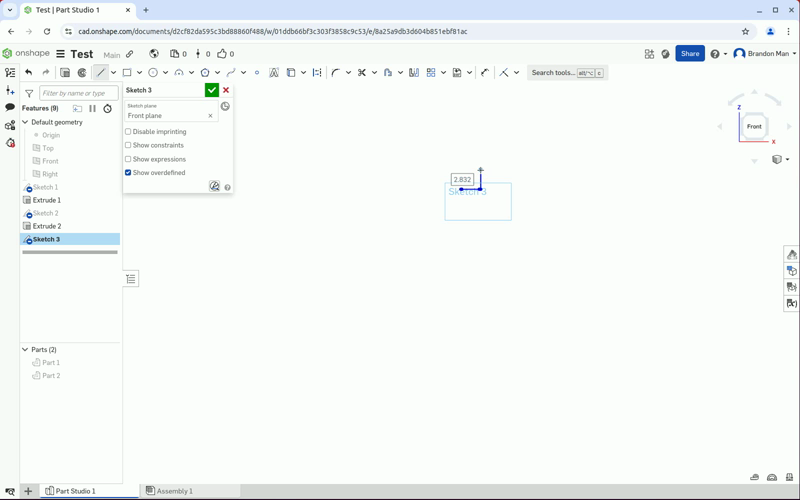
key_down(shift)
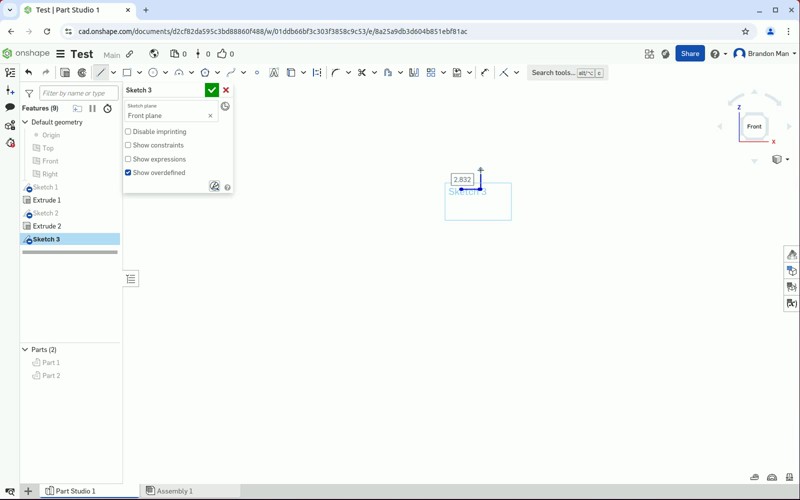
mouse_move(510, 169)
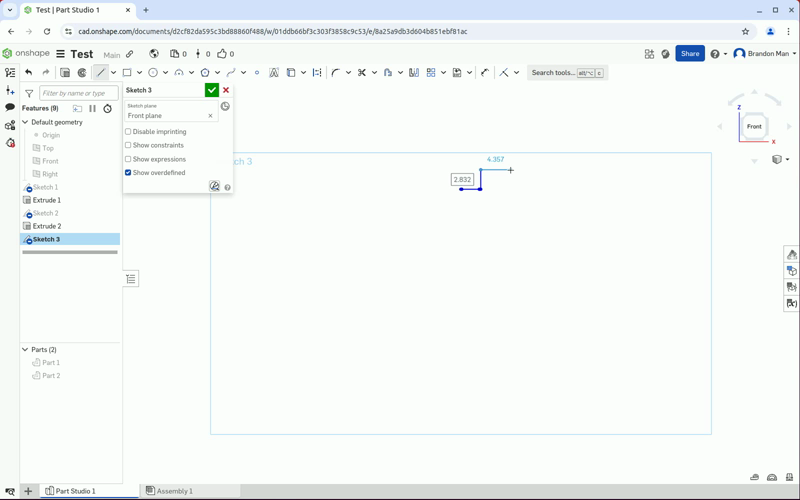
mouse_move(460, 169)
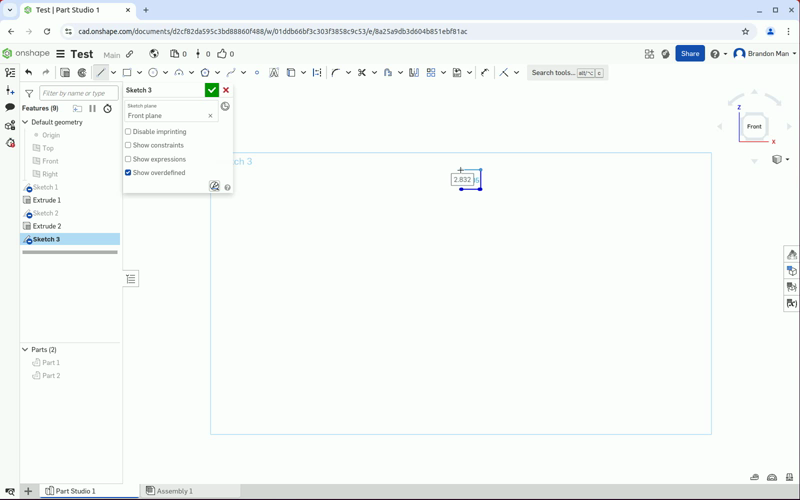
click(460, 169)
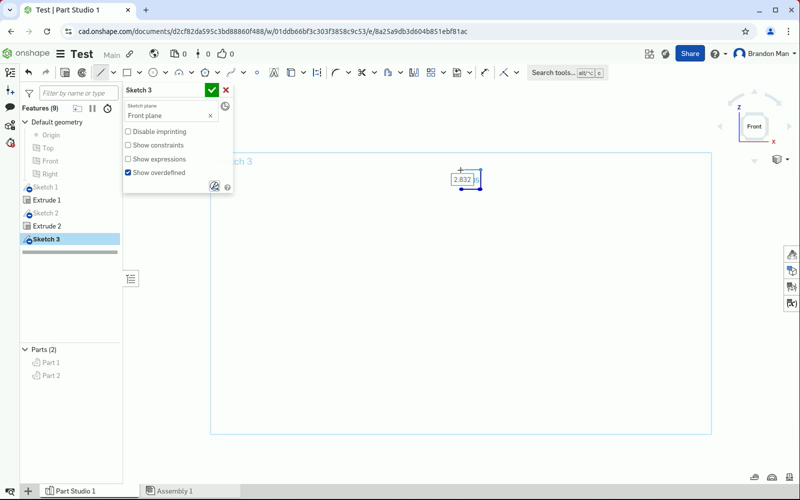
key_up(shift)
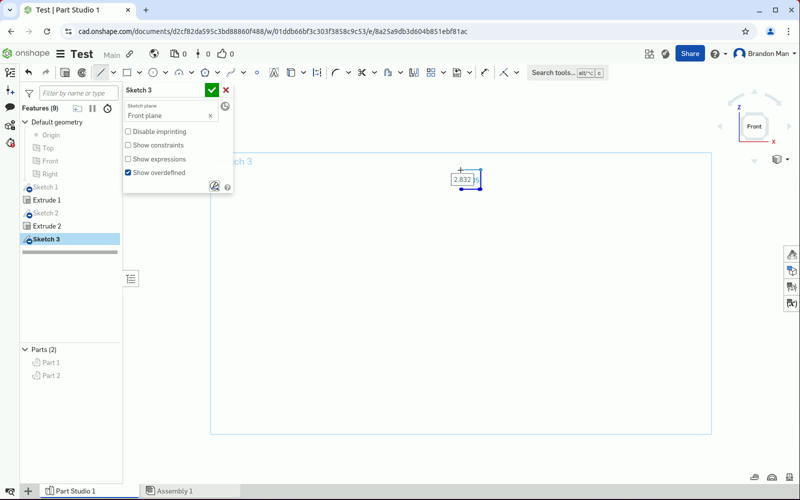
mouse_move(490, 169)
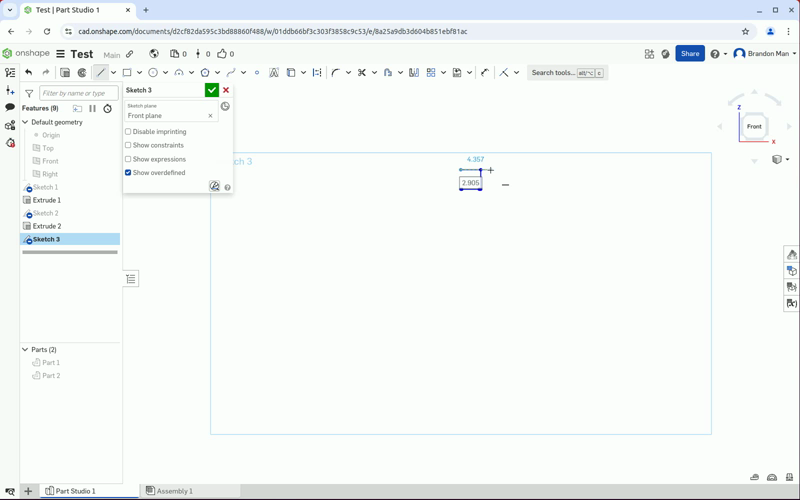
key_down(shift)
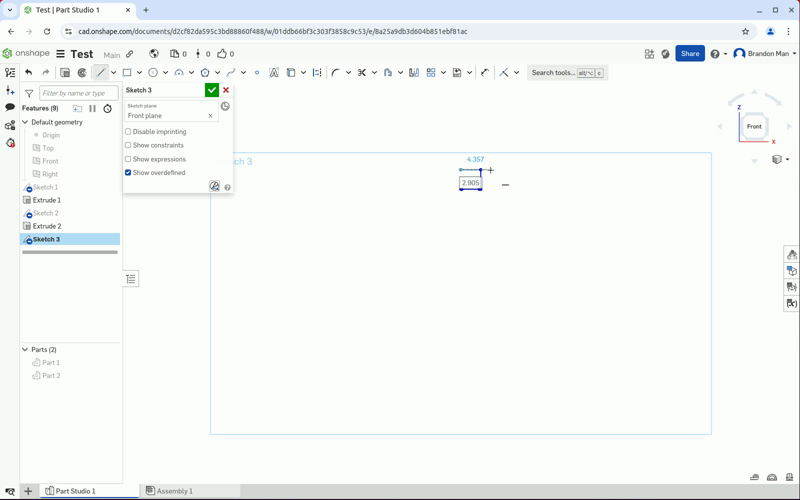
mouse_move(460, 189)
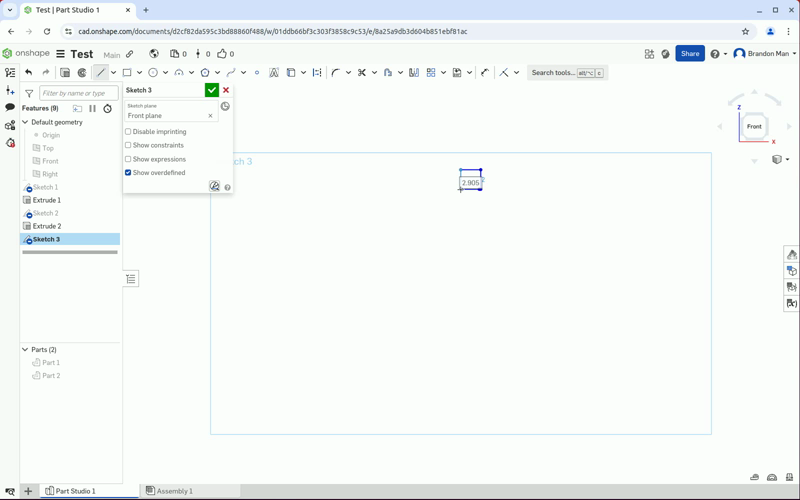
scroll(6)
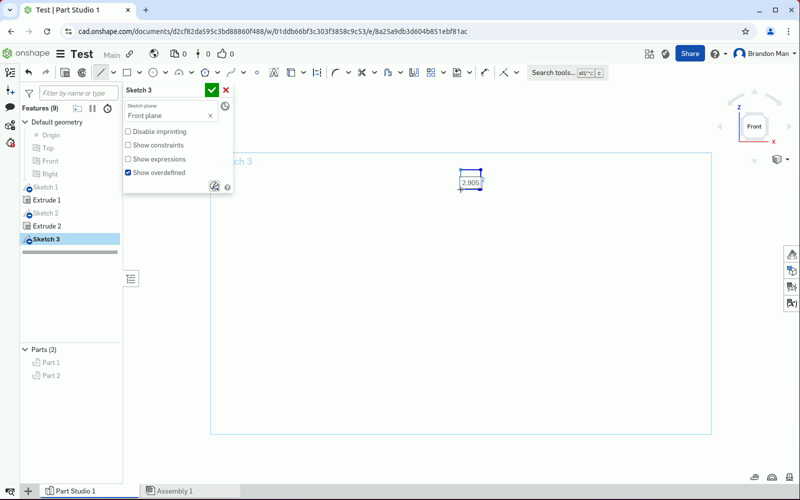
scroll(6)
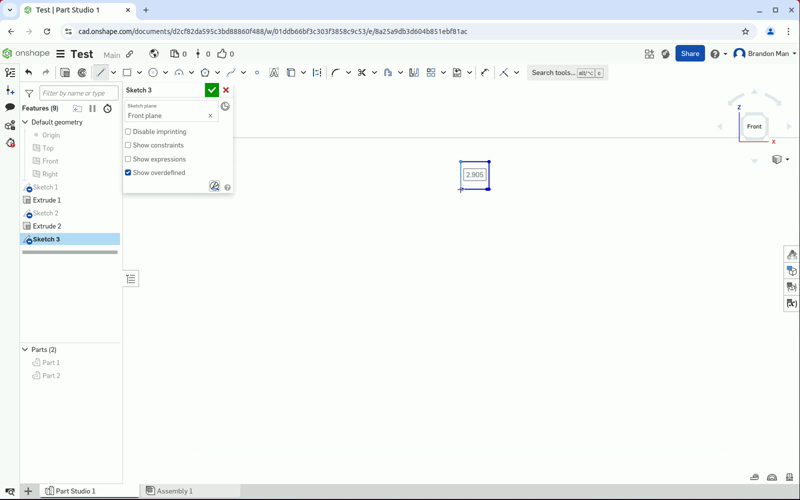
scroll(6)
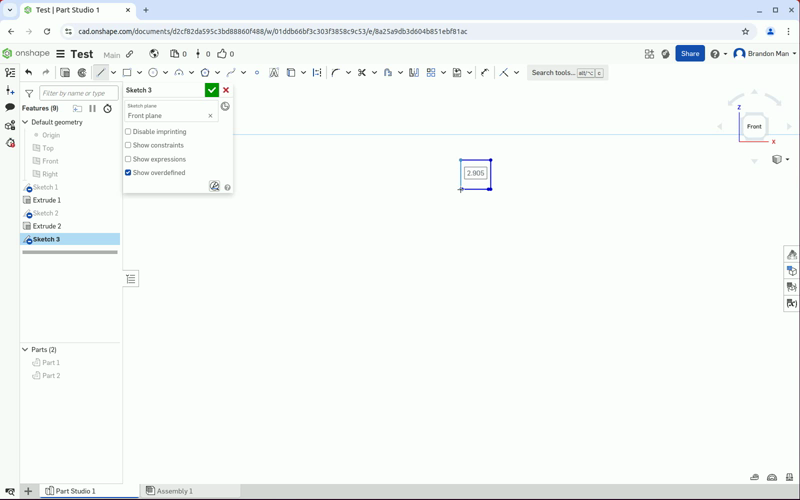
scroll(6)
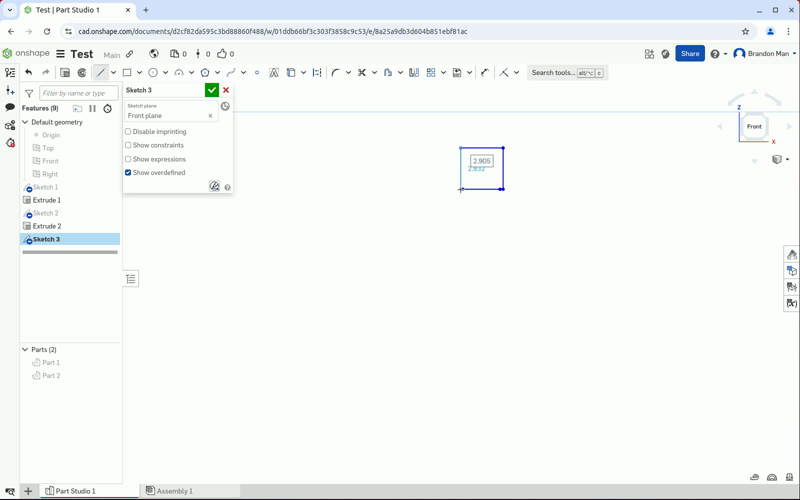
scroll(6)
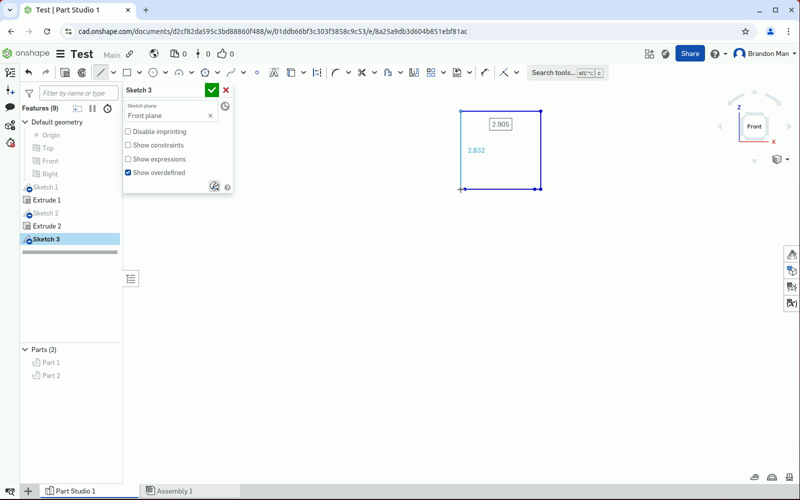
scroll(6)
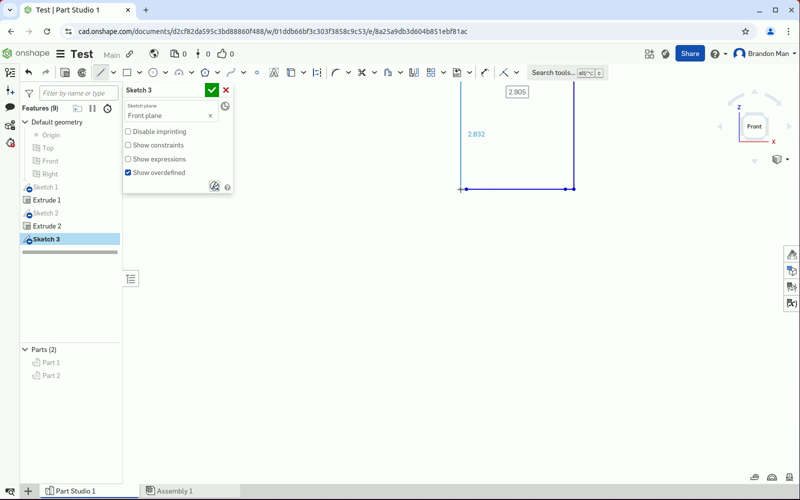
scroll(6)
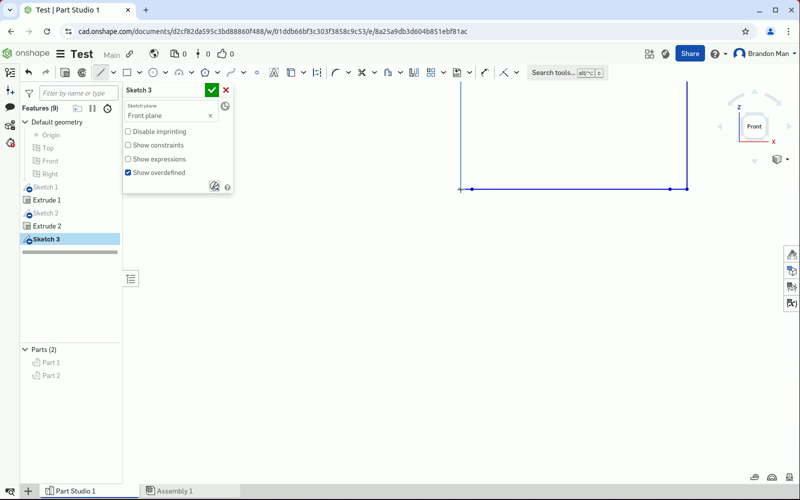
key_up(shift)
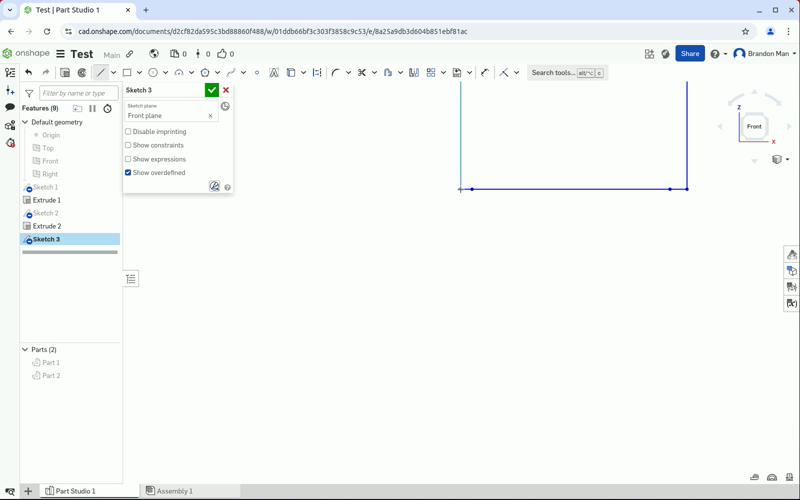
click(460, 189)
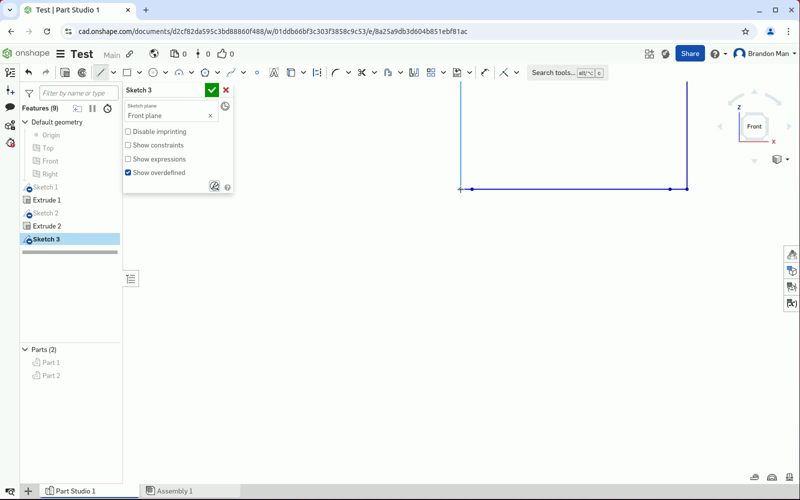
scroll(-6)
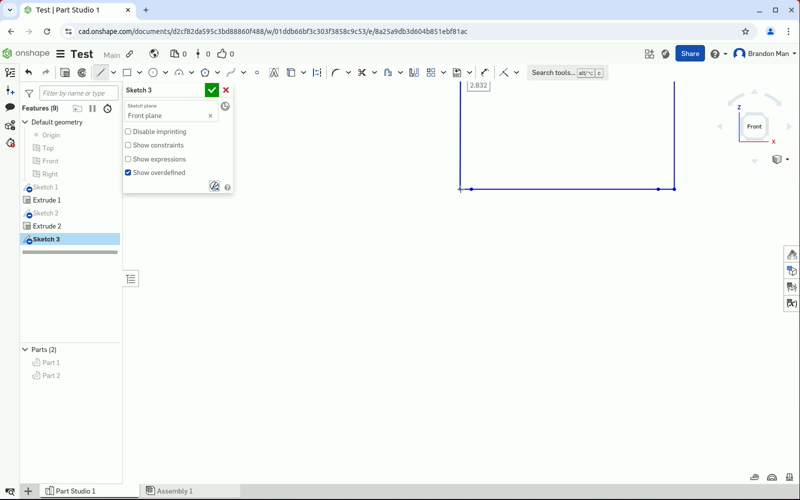
scroll(-6)
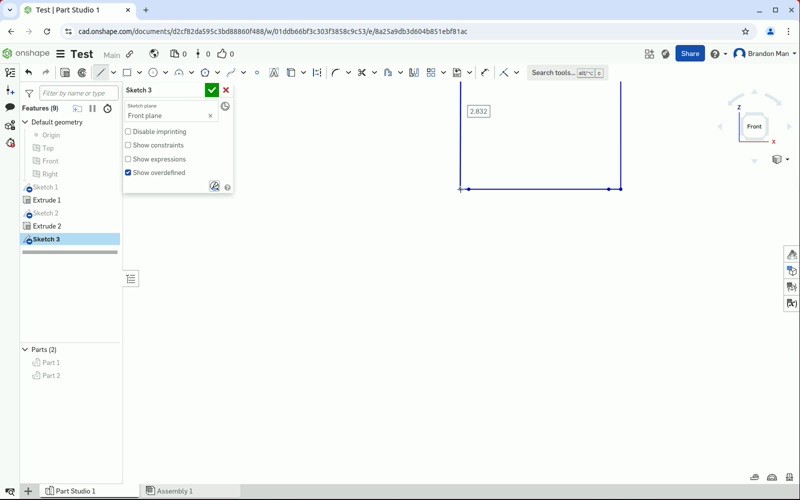
scroll(-6)
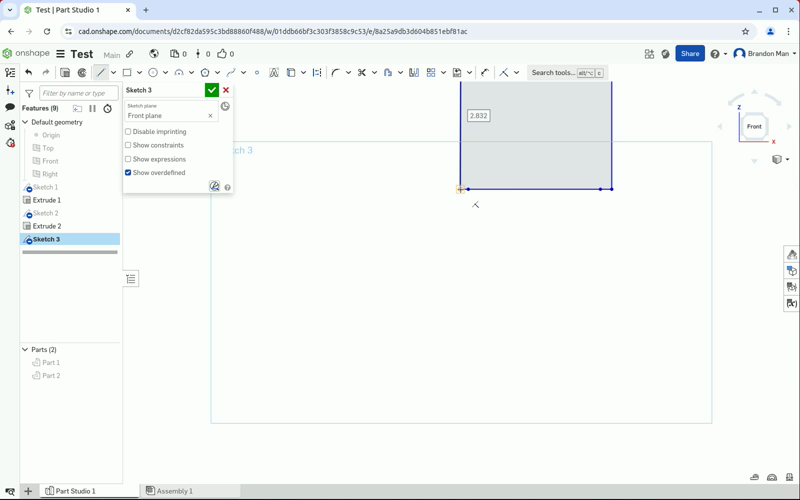
scroll(-6)
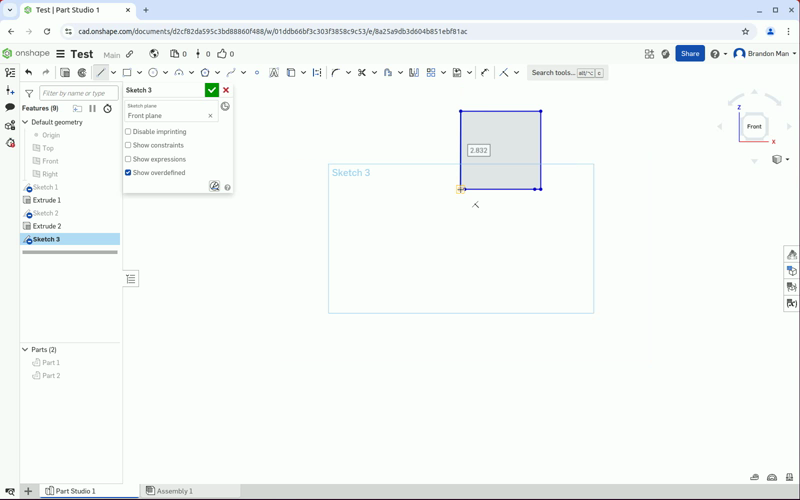
scroll(-6)
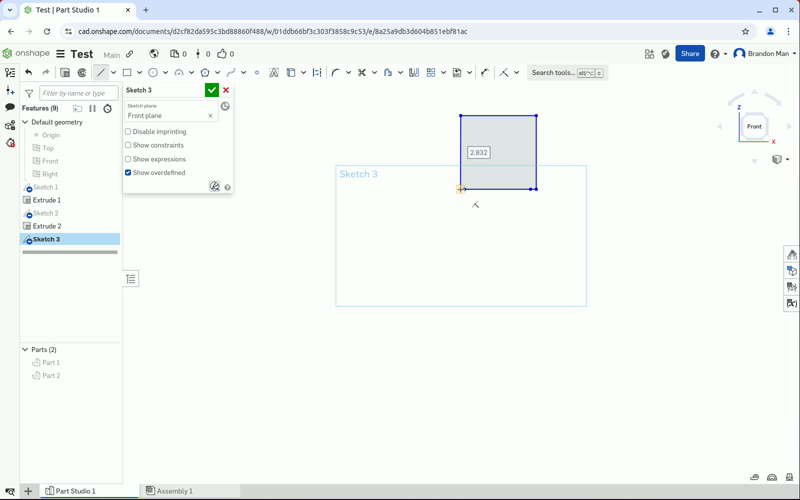
scroll(-6)
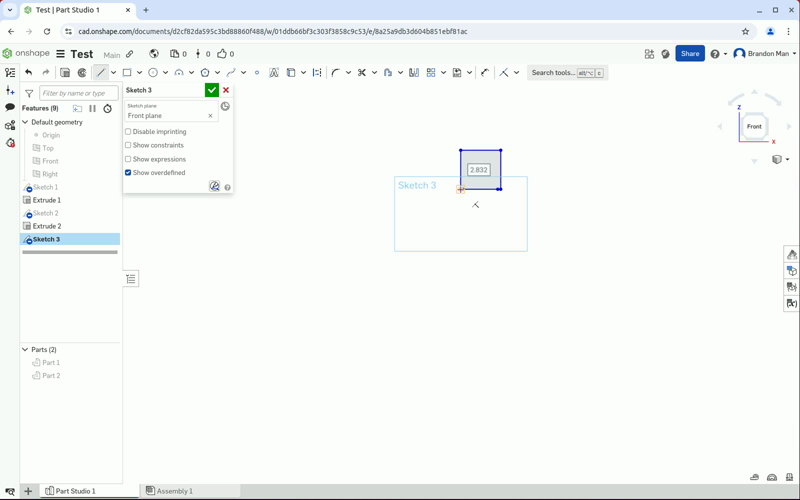
scroll(-6)
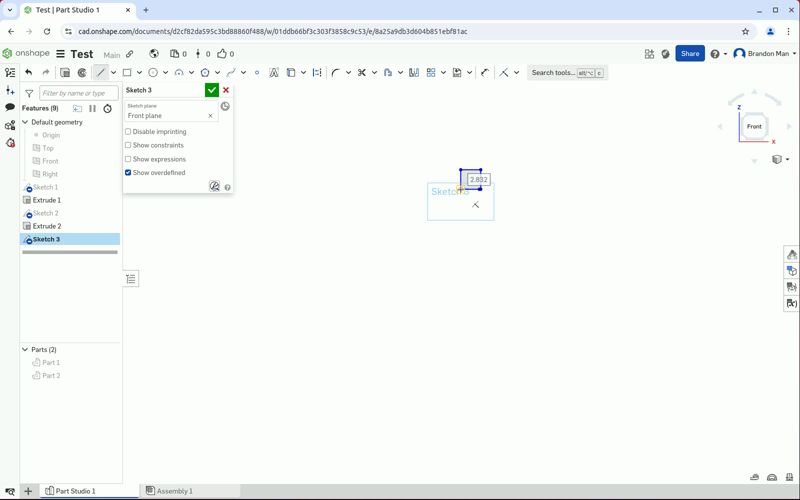
key(esc)
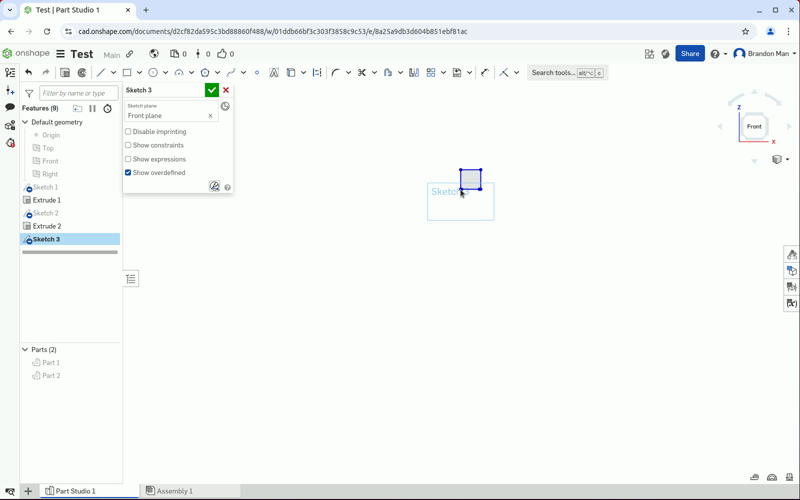
key(l)
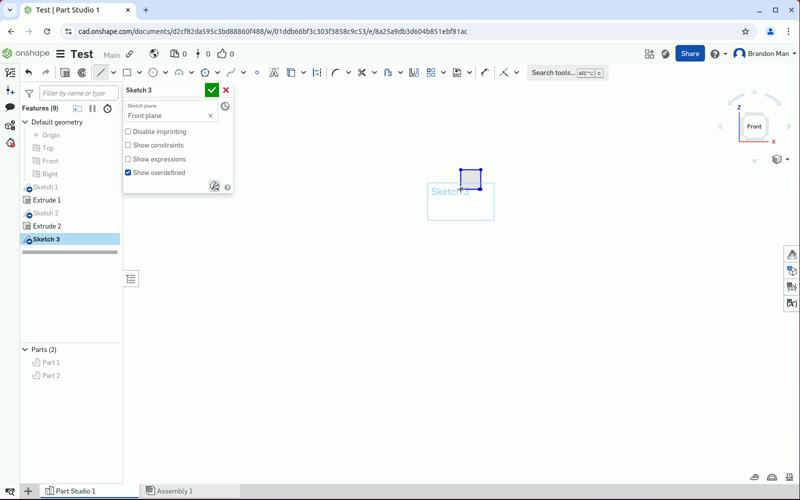
key_down(shift)
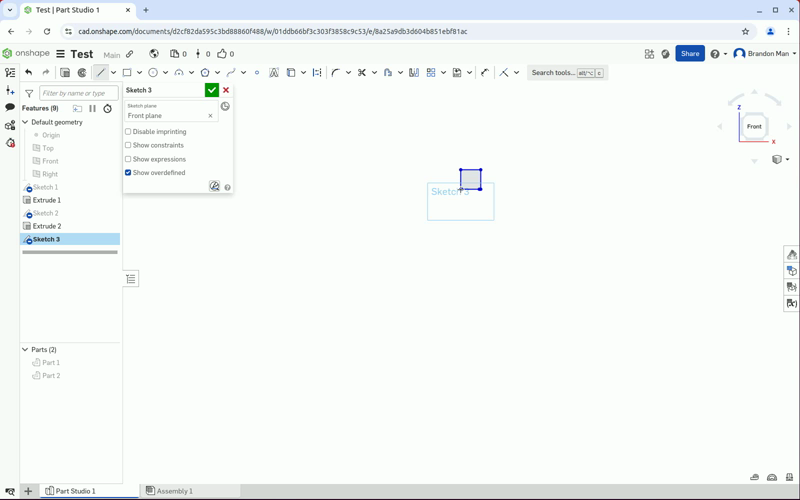
mouse_move(461, 187)
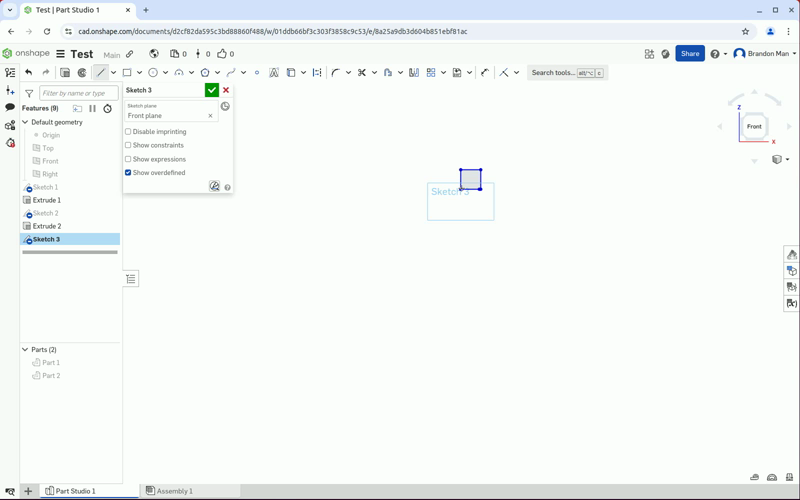
scroll(6)
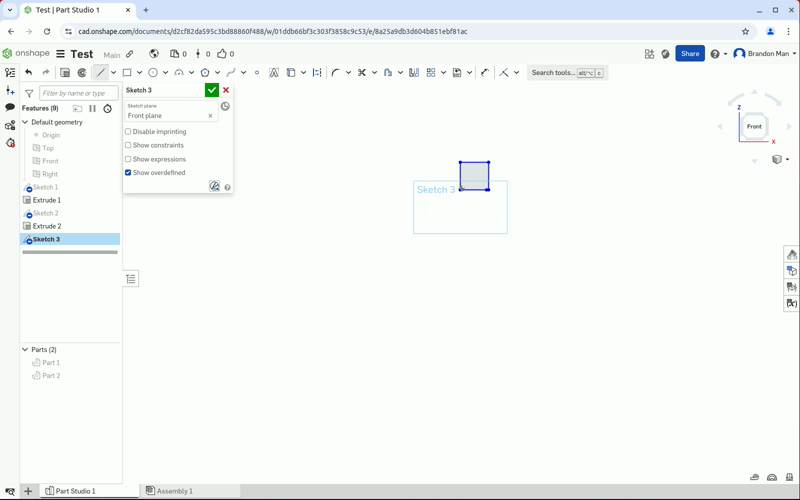
scroll(6)
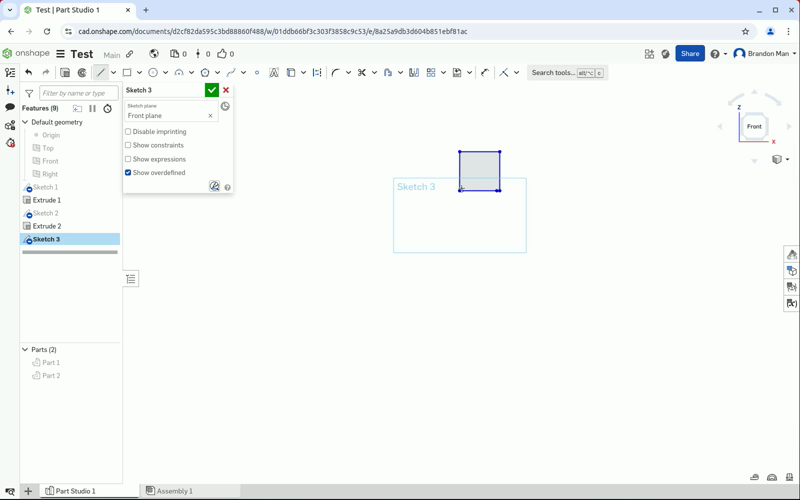
scroll(6)
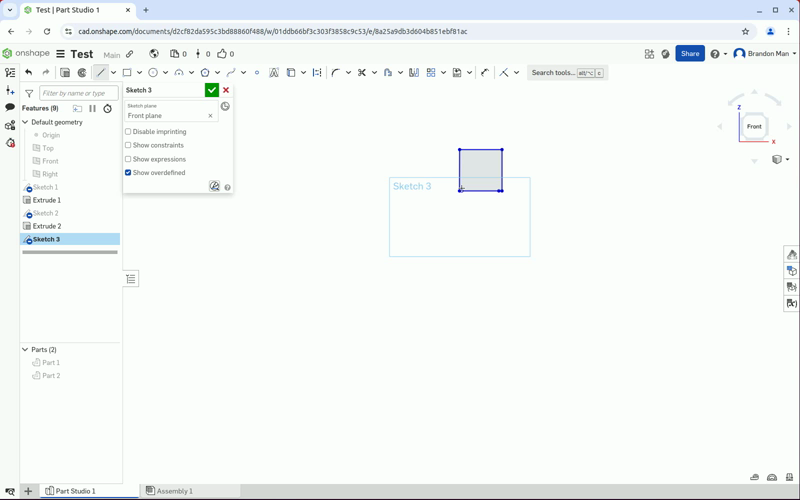
scroll(6)
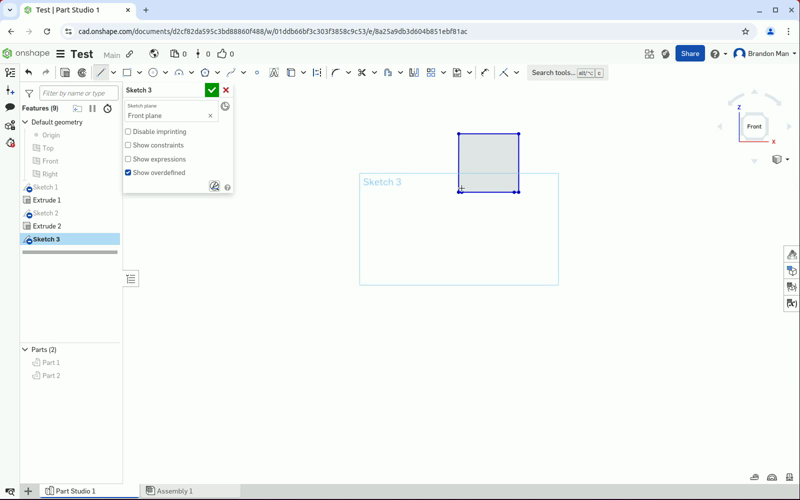
scroll(6)
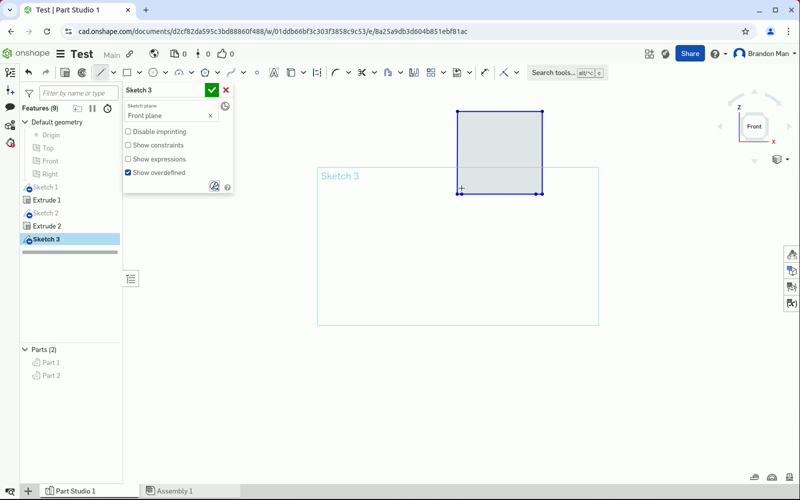
scroll(6)
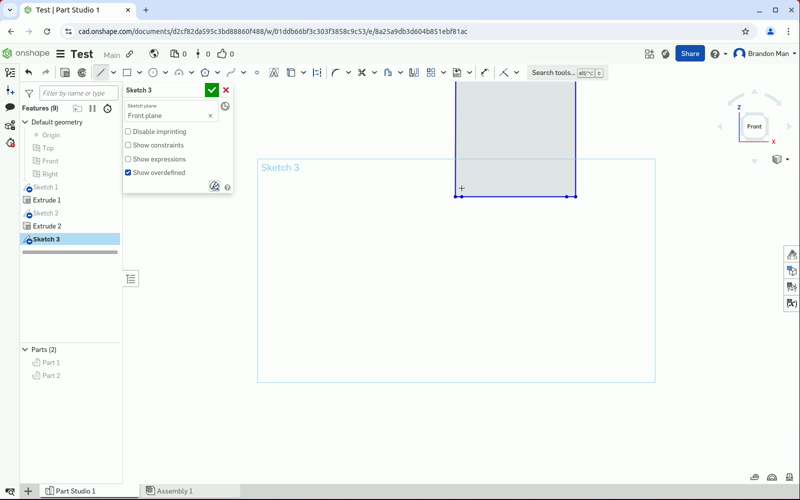
scroll(6)
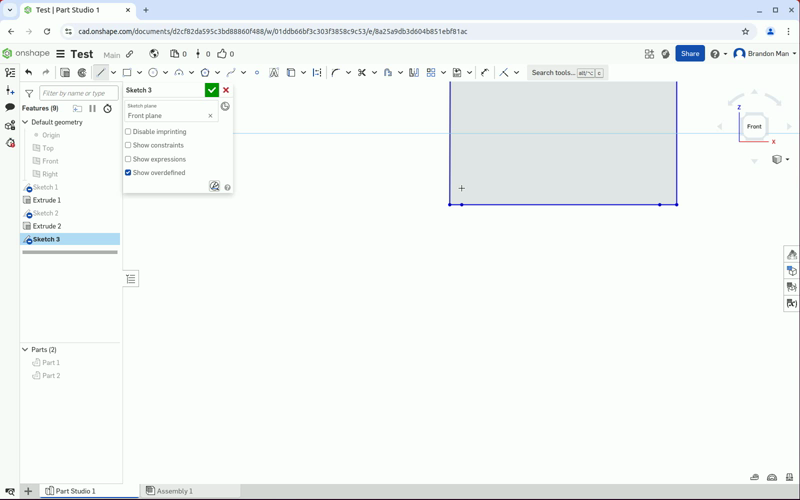
click(461, 187)
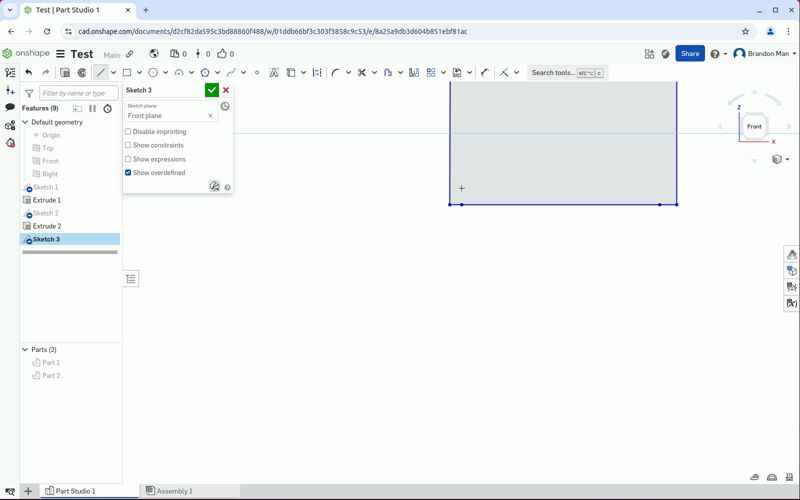
scroll(-6)
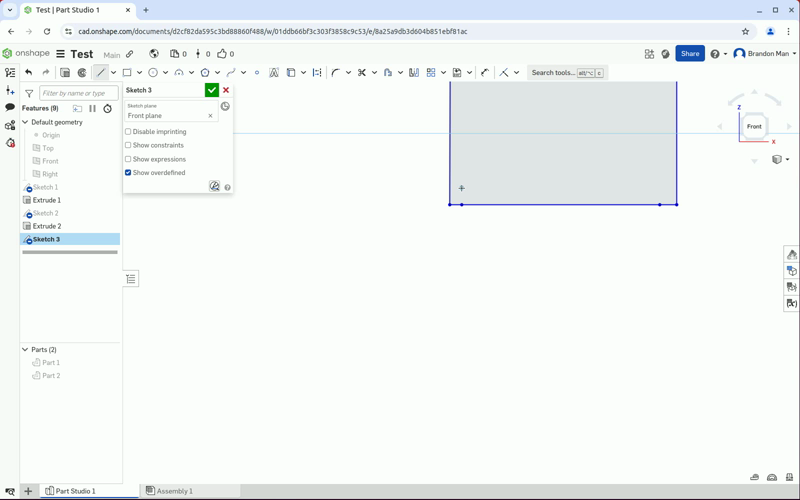
scroll(-6)
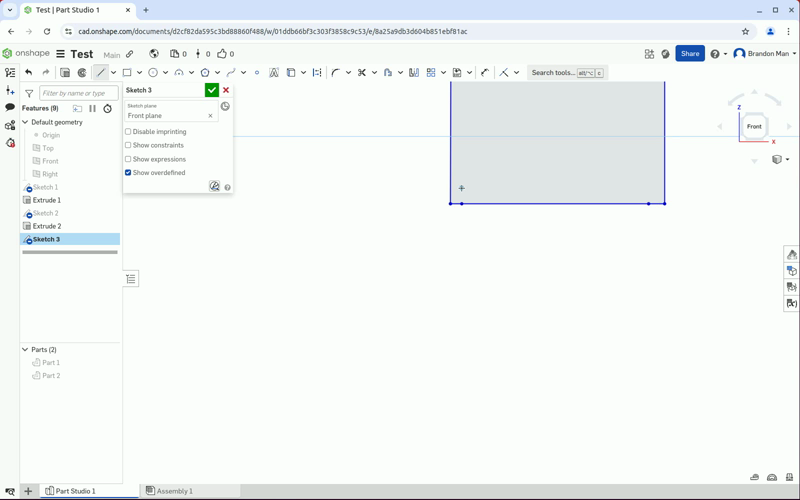
scroll(-6)
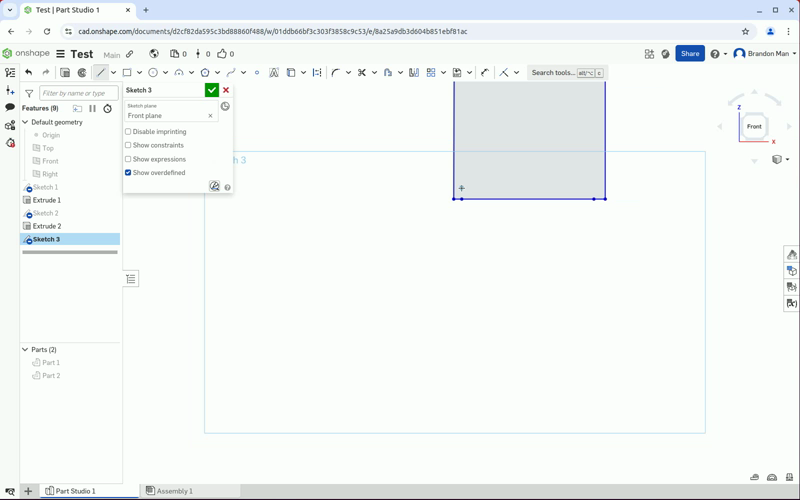
scroll(-6)
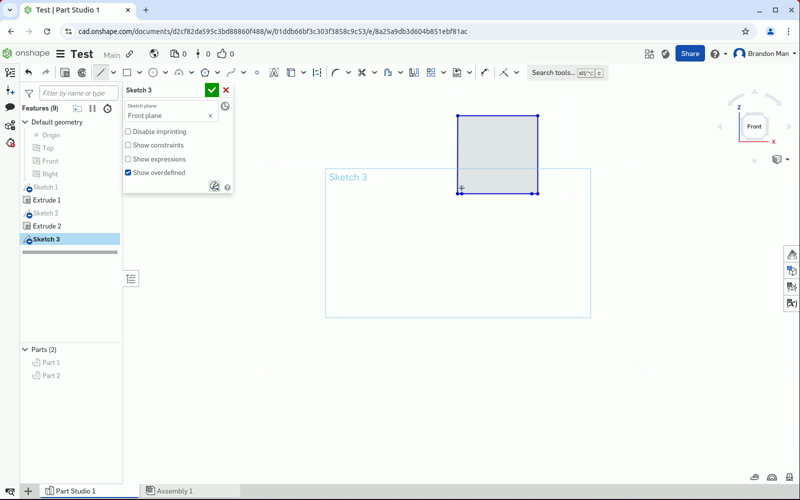
scroll(-6)
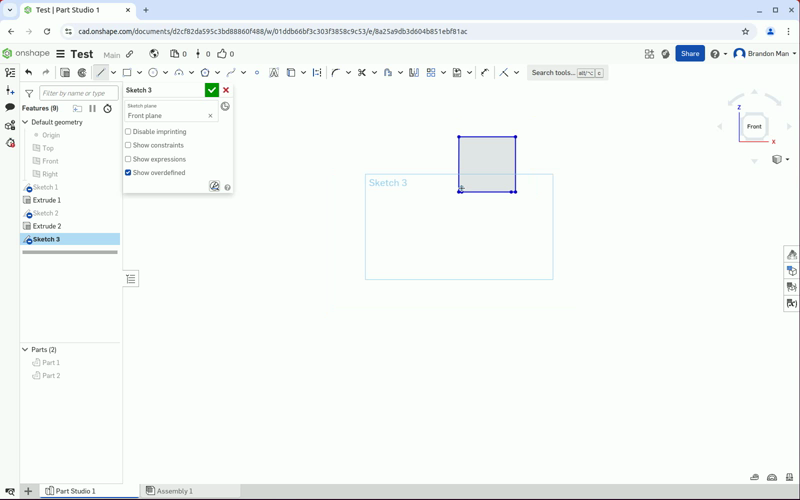
scroll(-6)
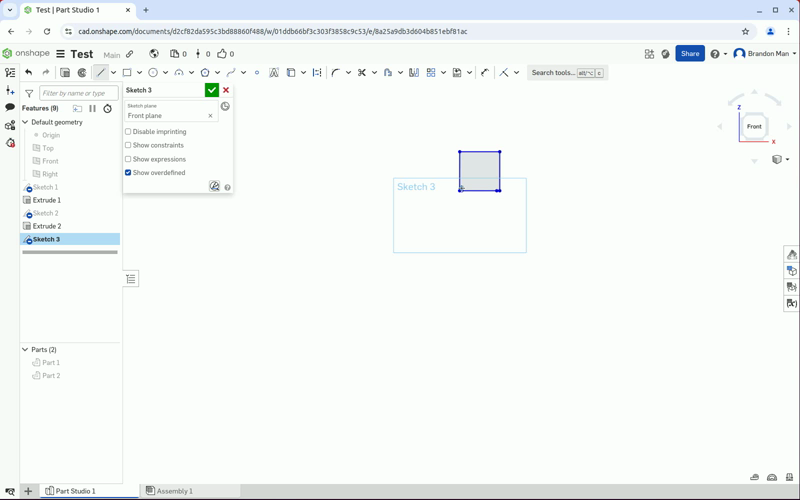
scroll(-6)
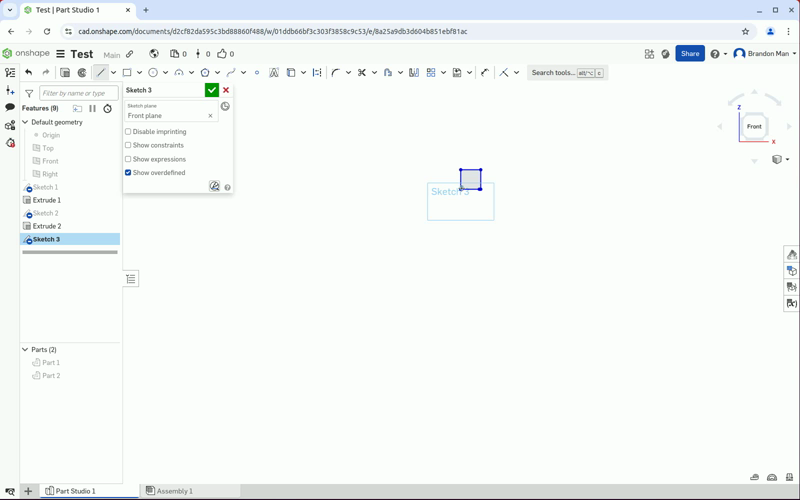
key_up(shift)
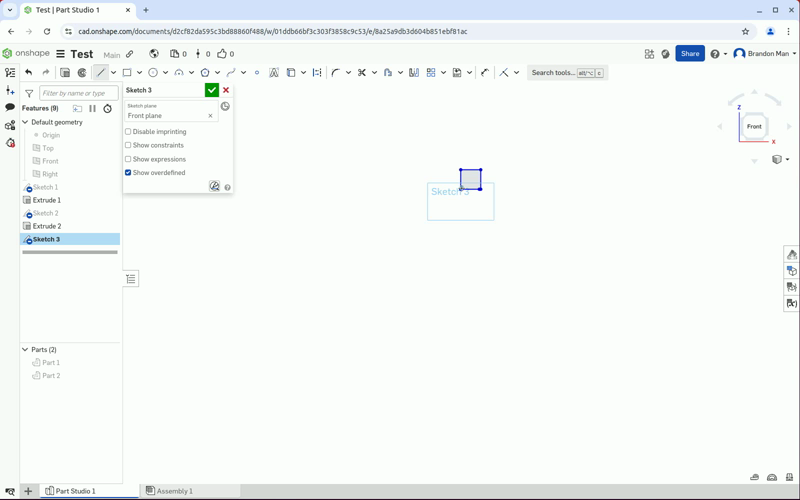
key_down(shift)
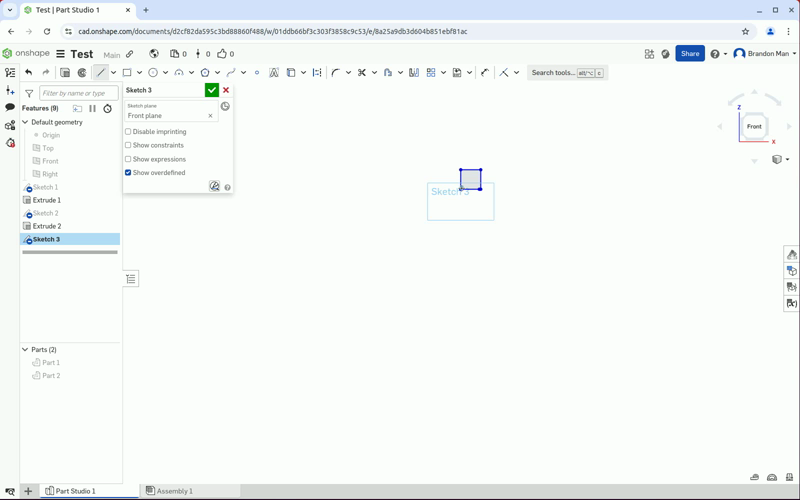
mouse_move(492, 187)
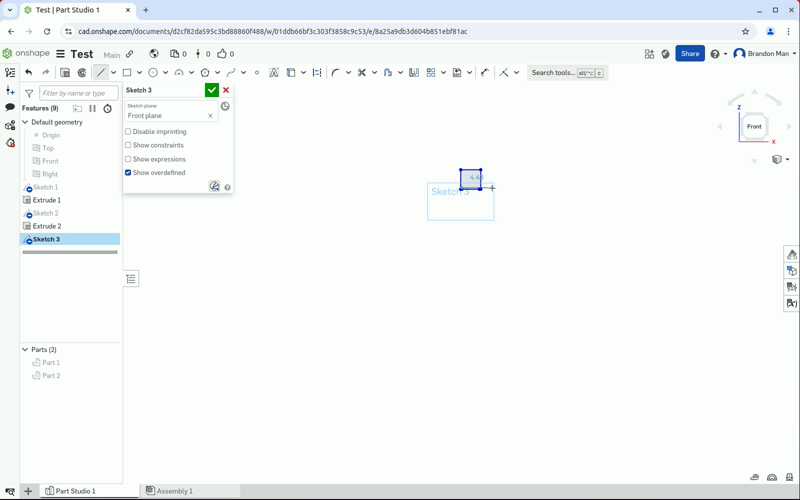
mouse_move(479, 187)
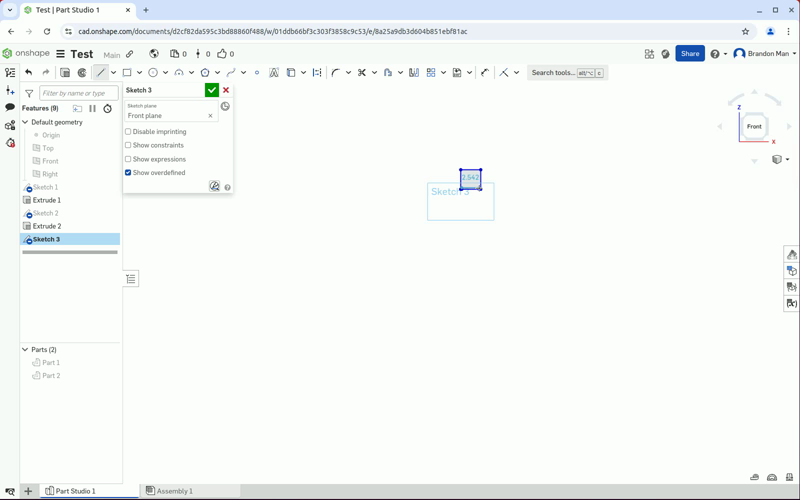
scroll(6)
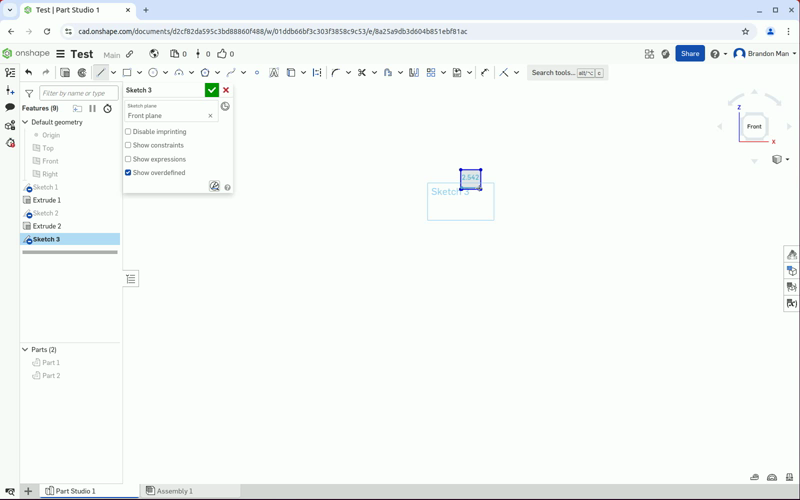
scroll(6)
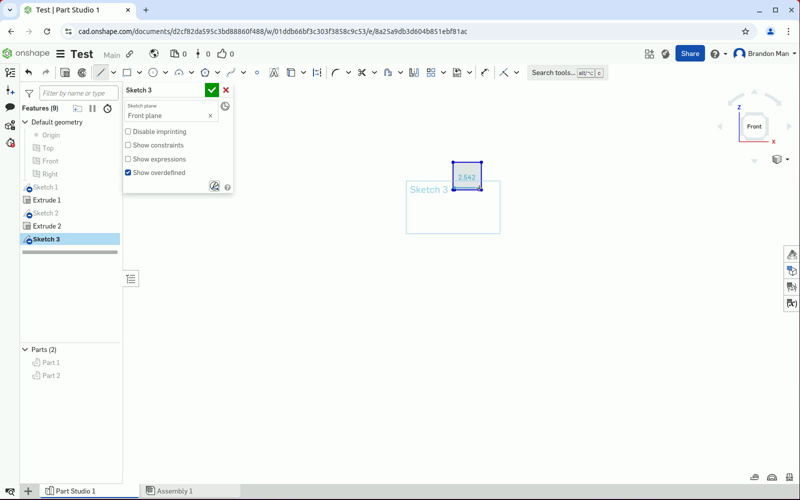
scroll(6)
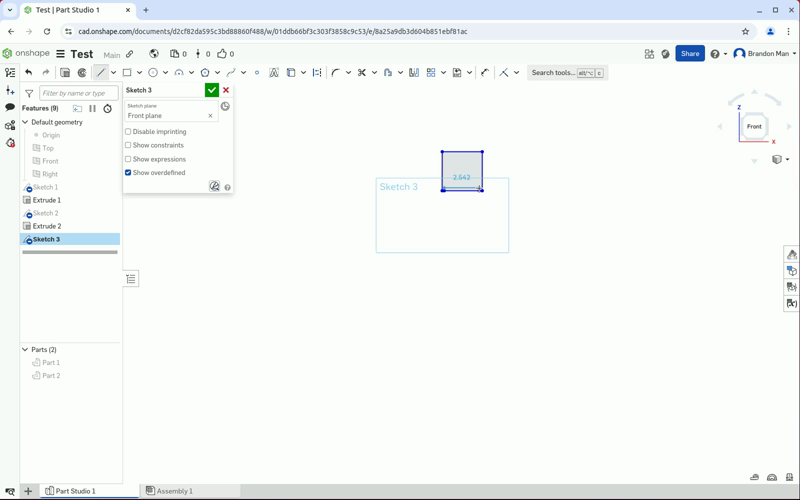
scroll(6)
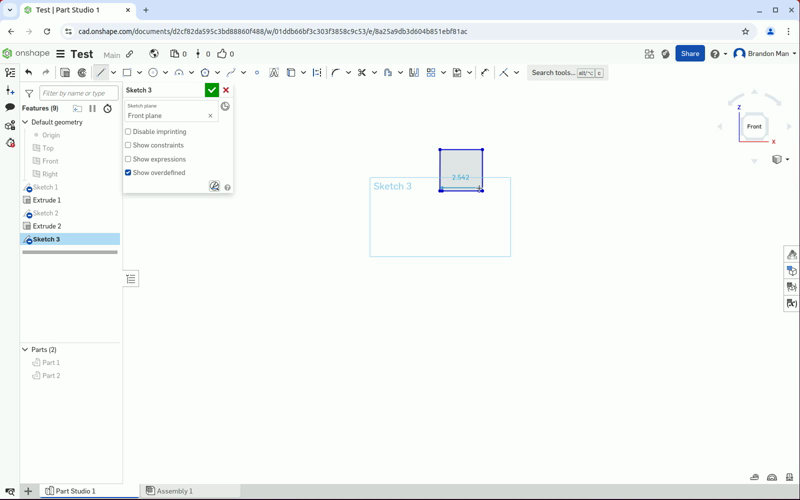
scroll(6)
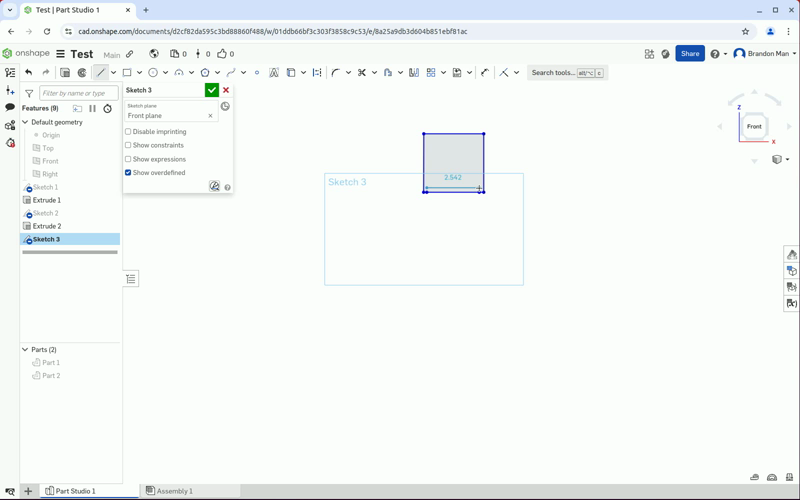
scroll(6)
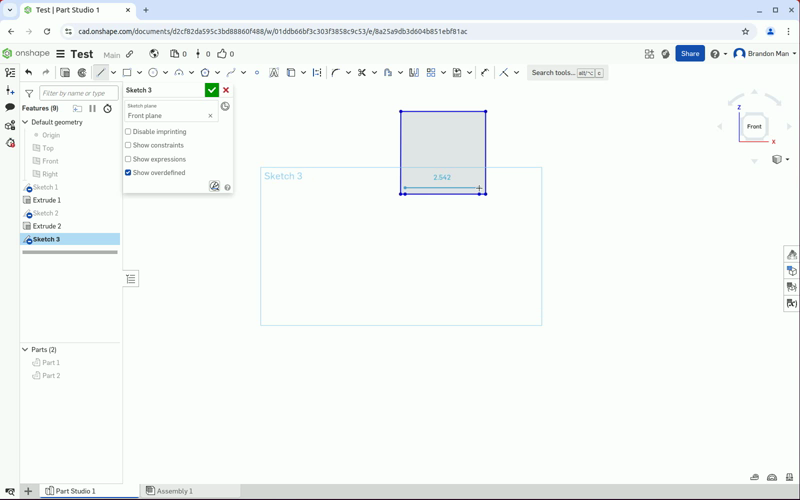
scroll(6)
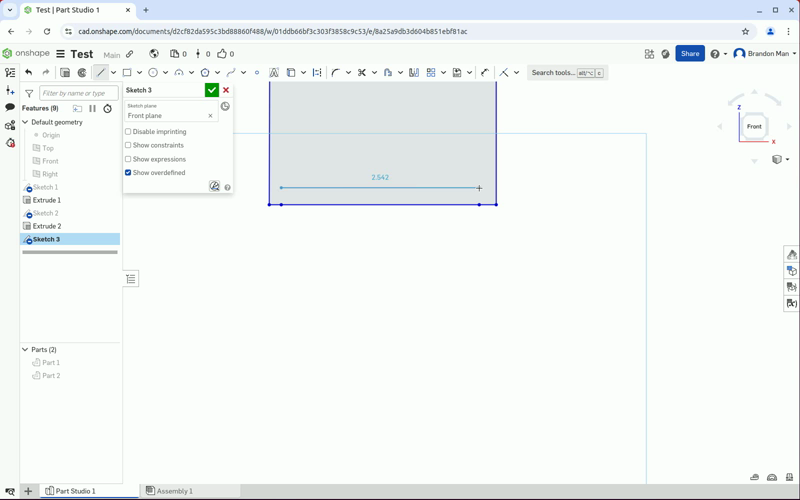
click(479, 187)
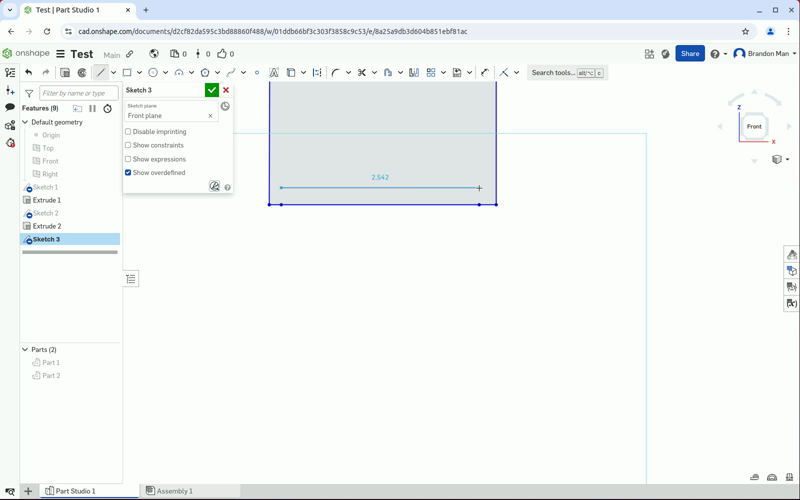
scroll(-6)
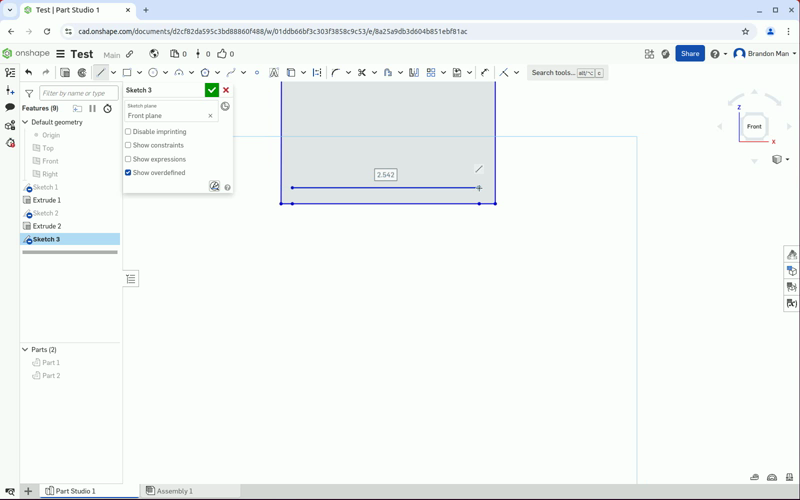
scroll(-6)
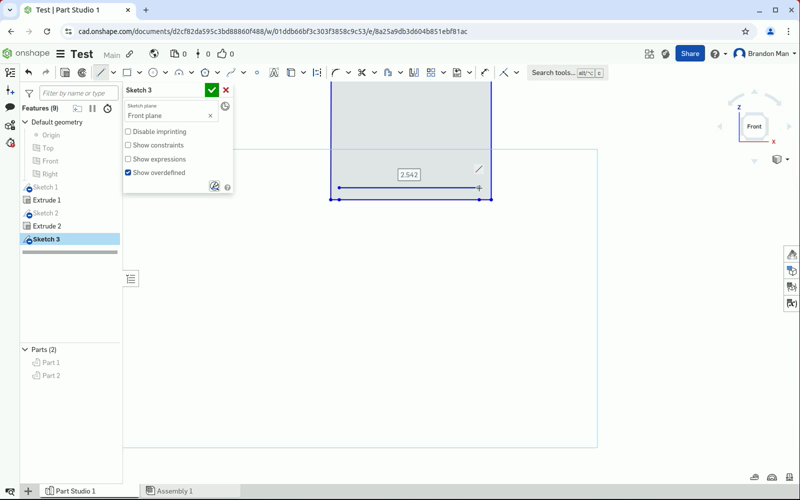
scroll(-6)
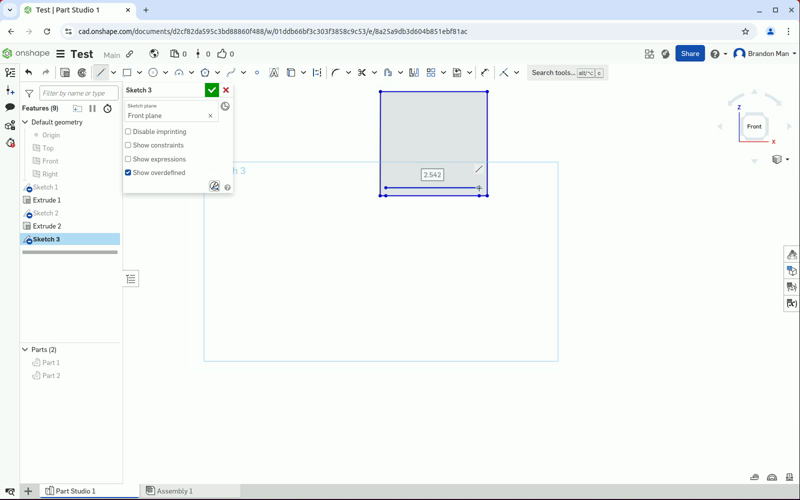
scroll(-6)
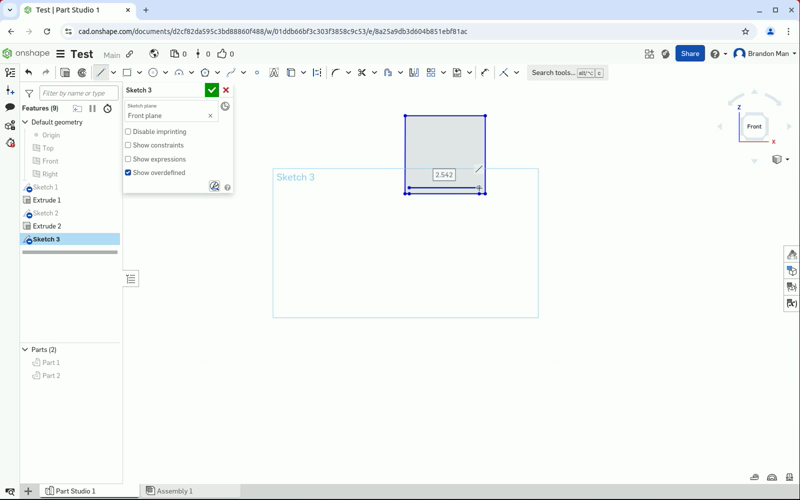
scroll(-6)
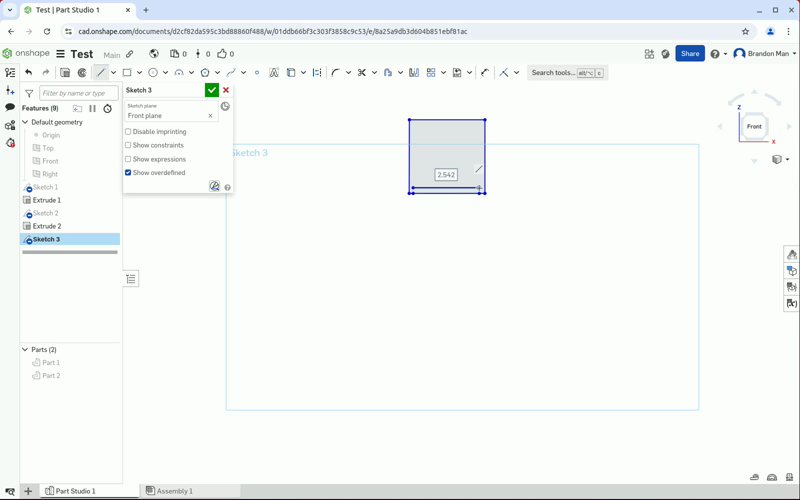
scroll(-6)
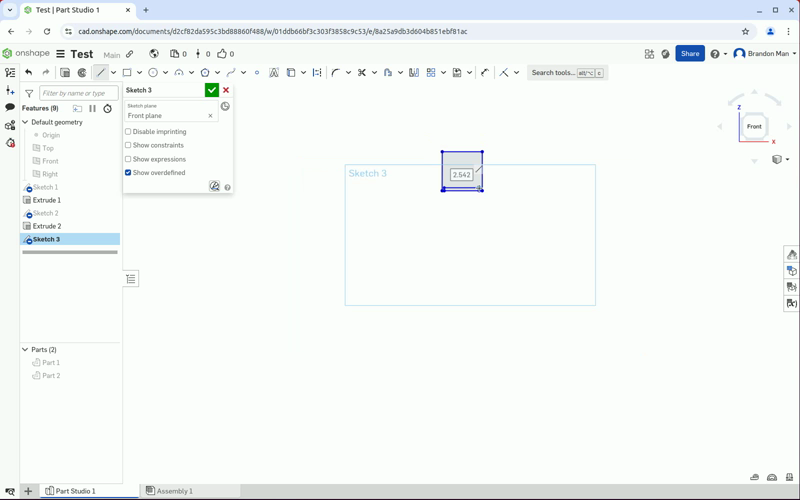
scroll(-6)
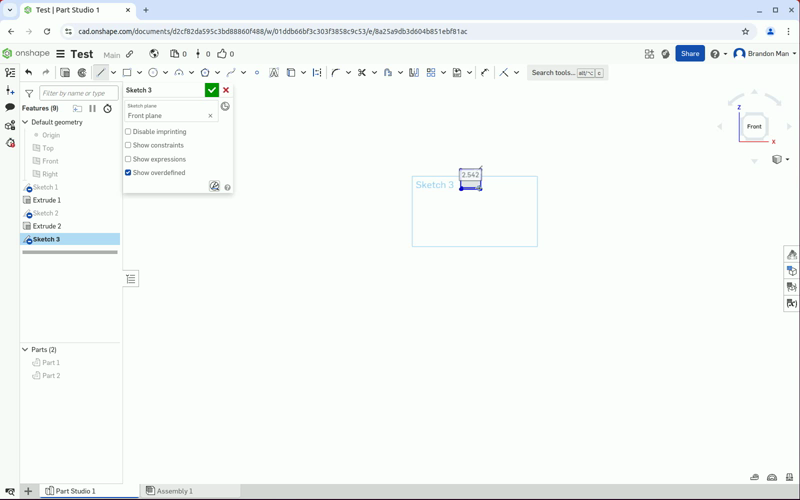
key_up(shift)
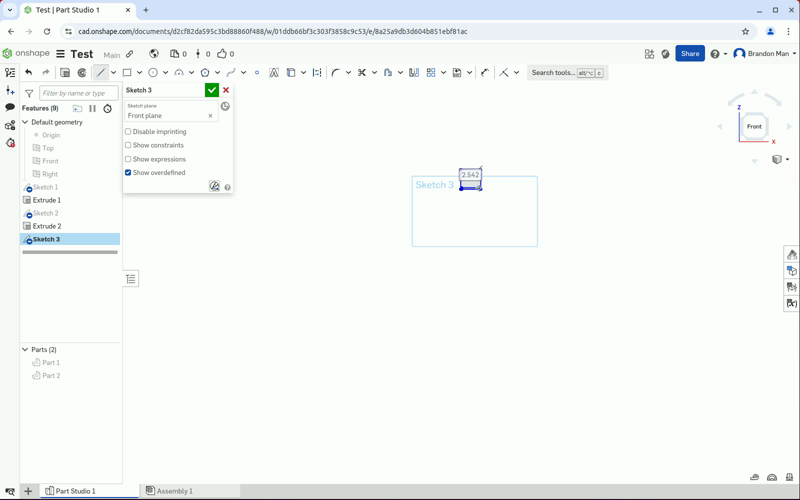
key_down(shift)
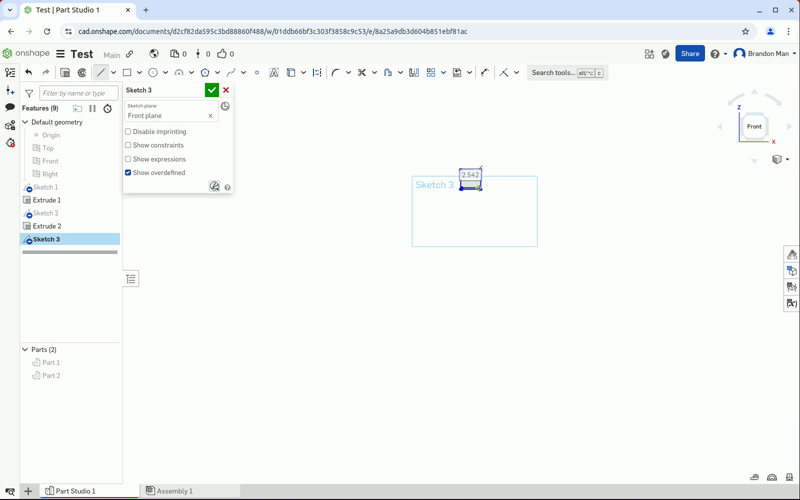
mouse_move(509, 187)
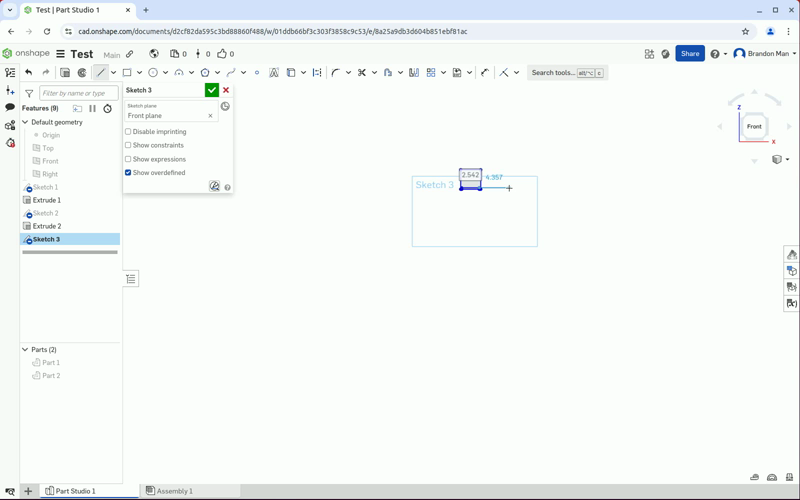
mouse_move(479, 170)
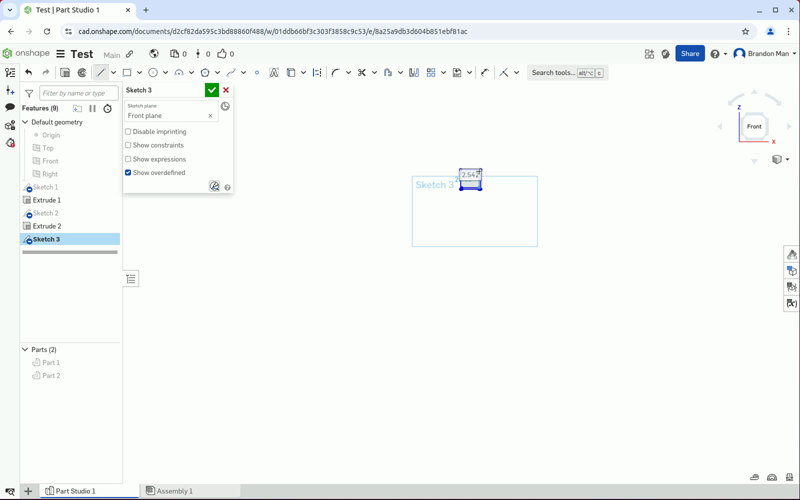
scroll(6)
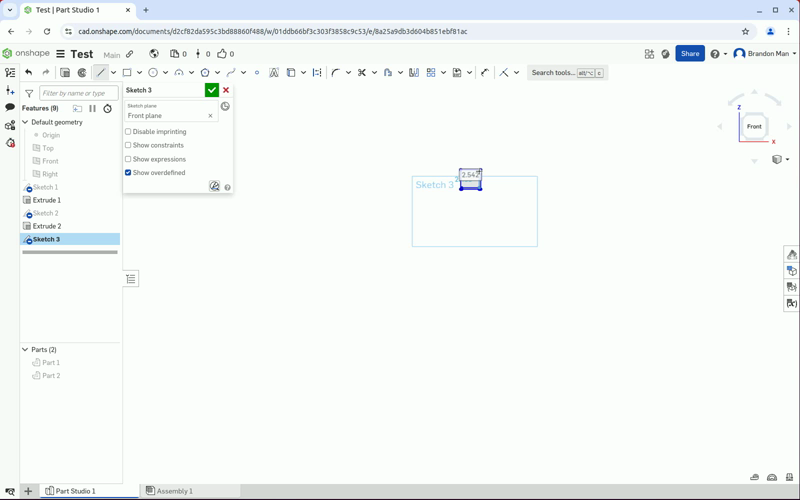
scroll(6)
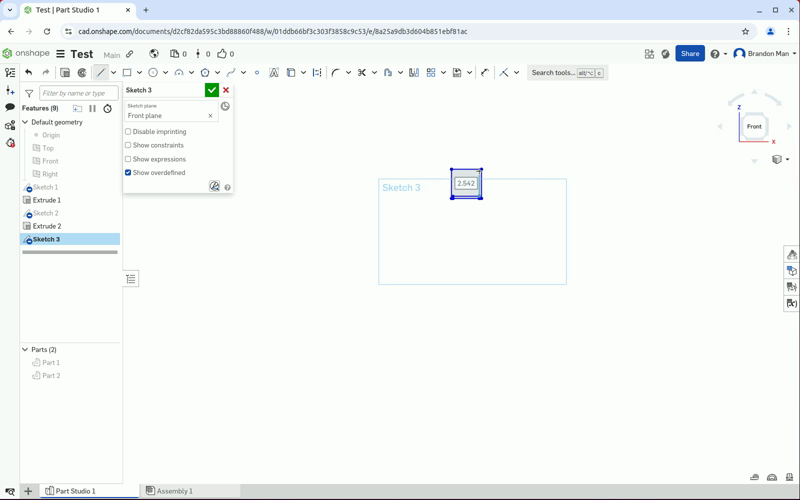
scroll(6)
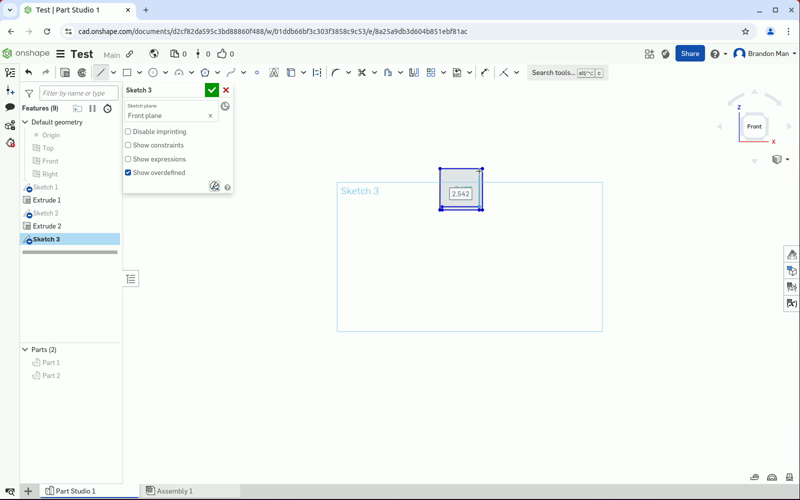
scroll(6)
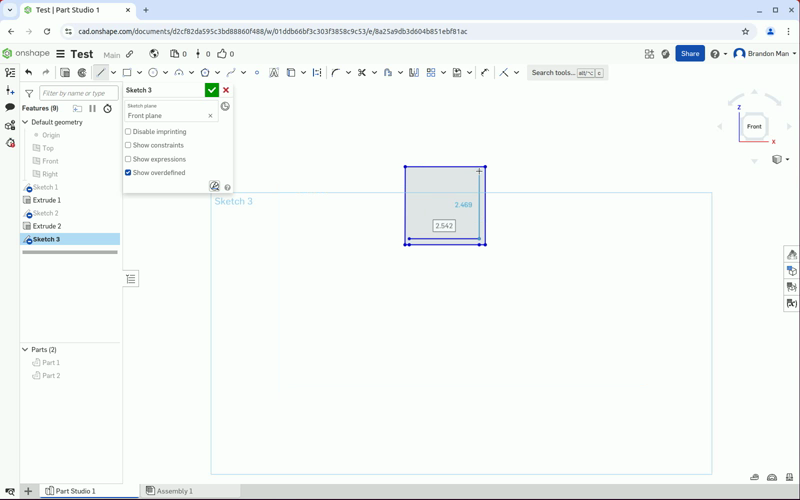
scroll(6)
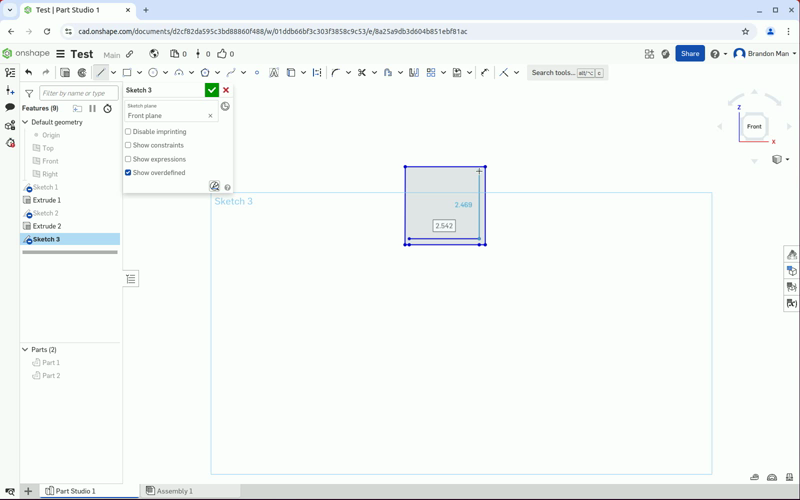
scroll(6)
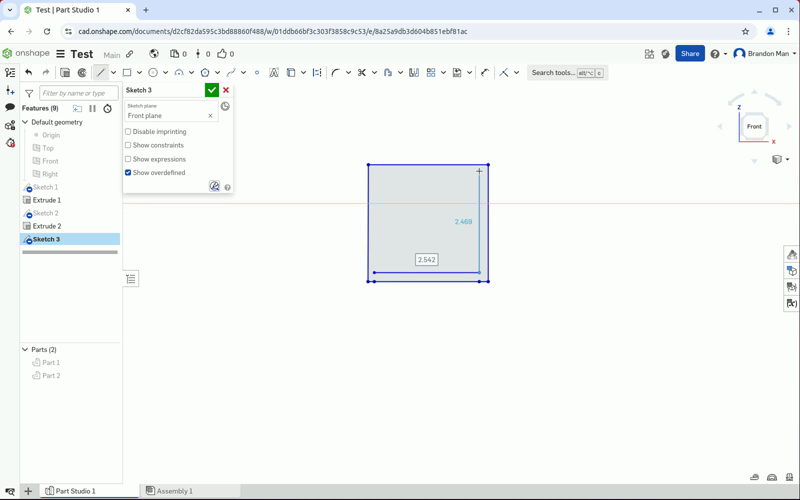
scroll(6)
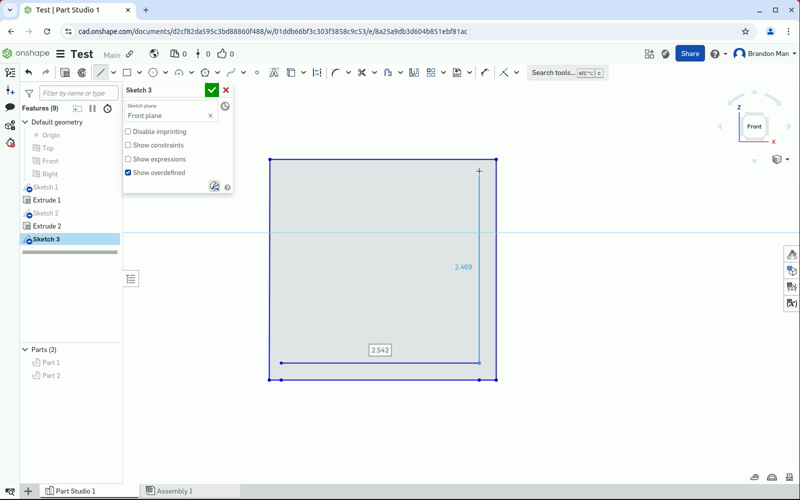
click(479, 170)
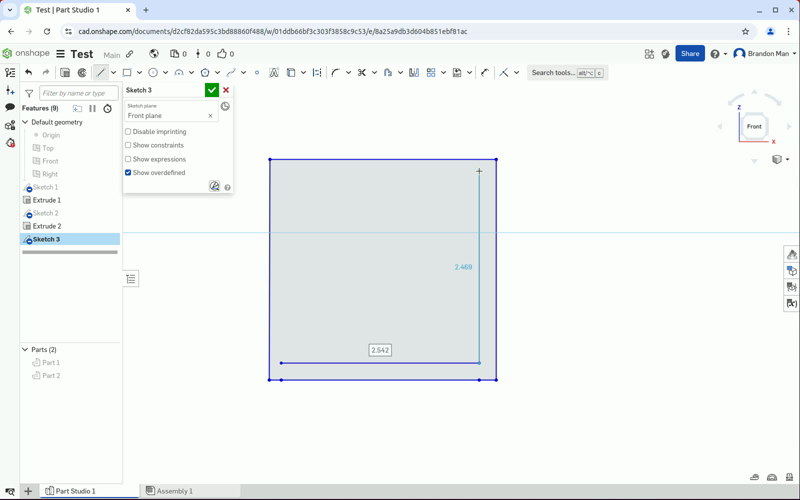
scroll(-6)
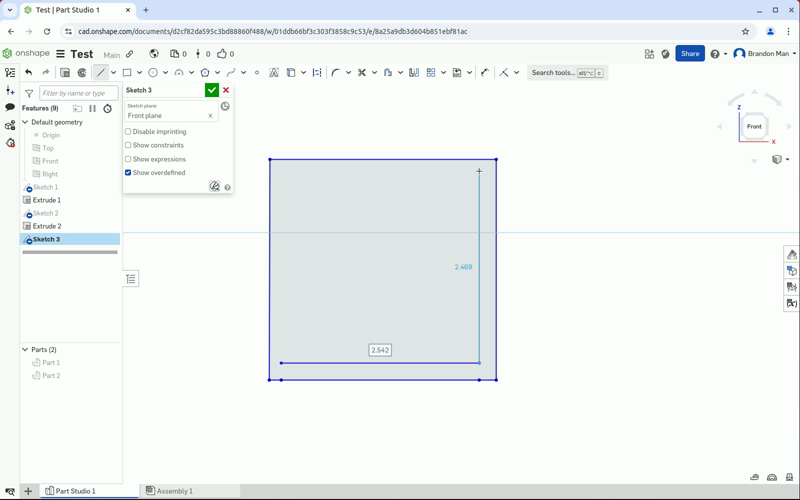
scroll(-6)
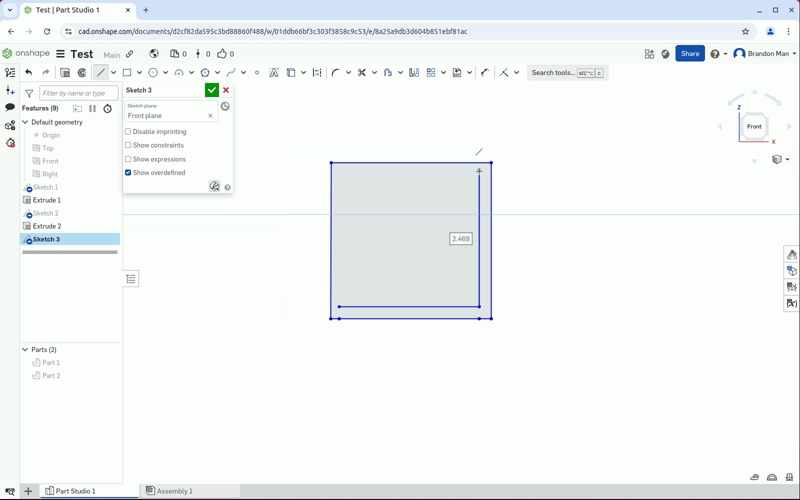
scroll(-6)
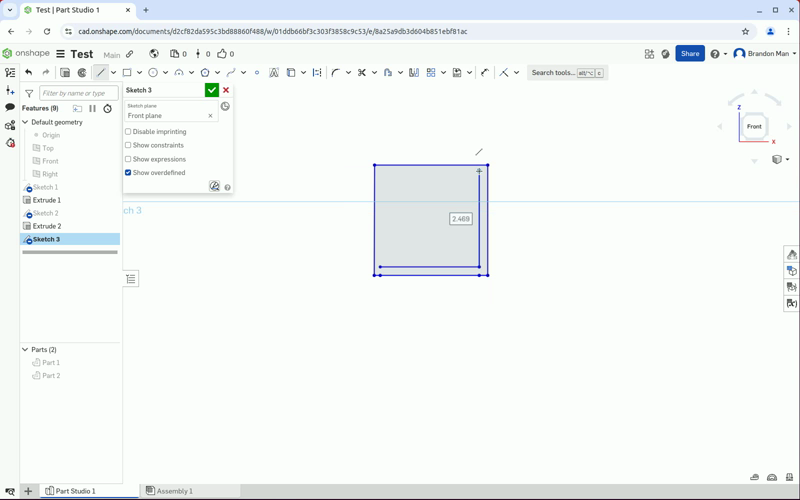
scroll(-6)
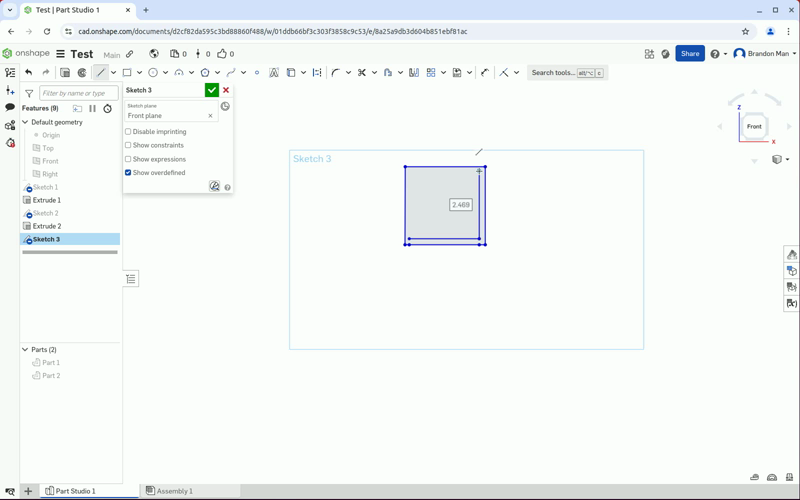
scroll(-6)
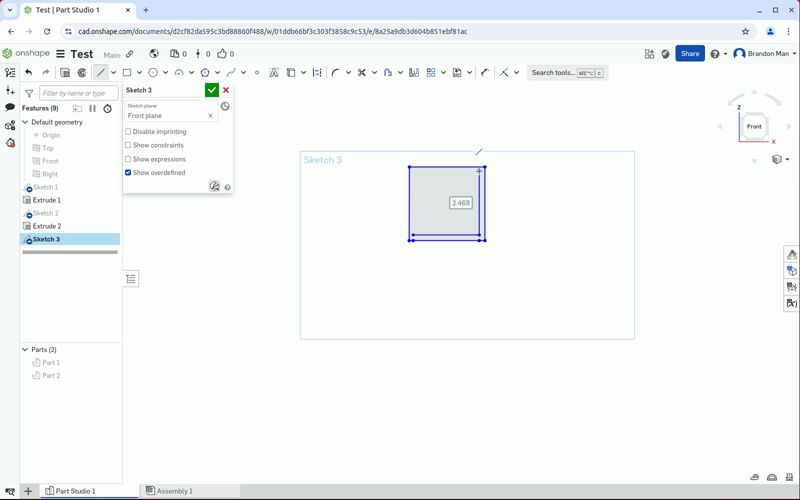
scroll(-6)
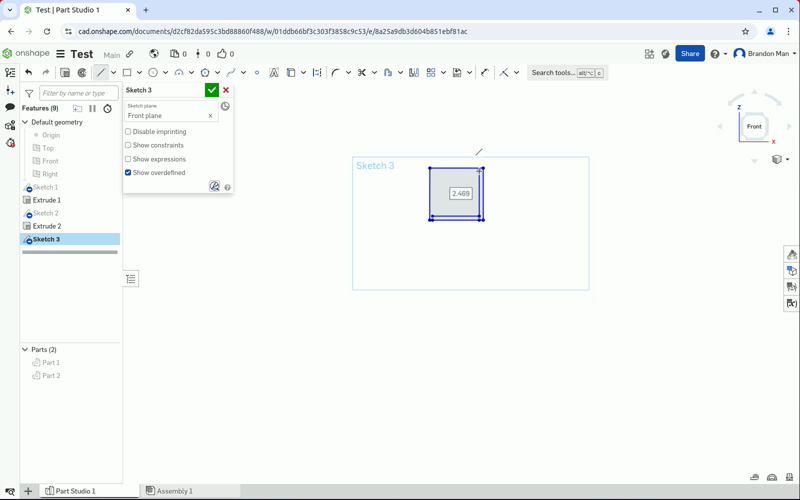
scroll(-6)
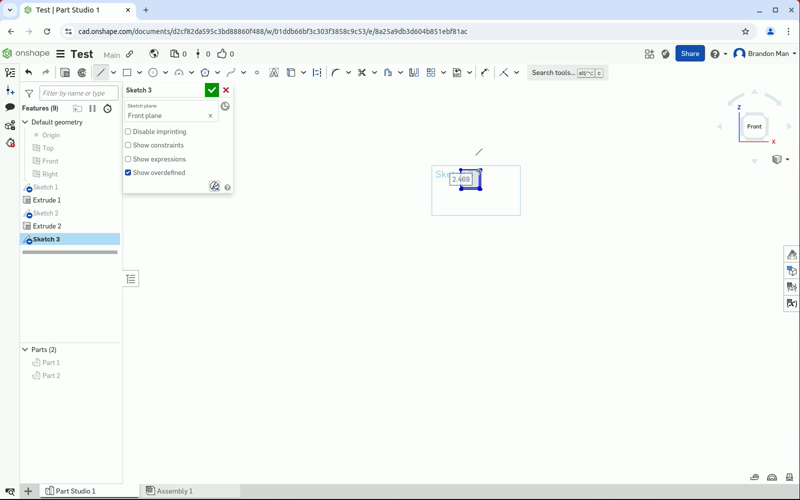
key_up(shift)
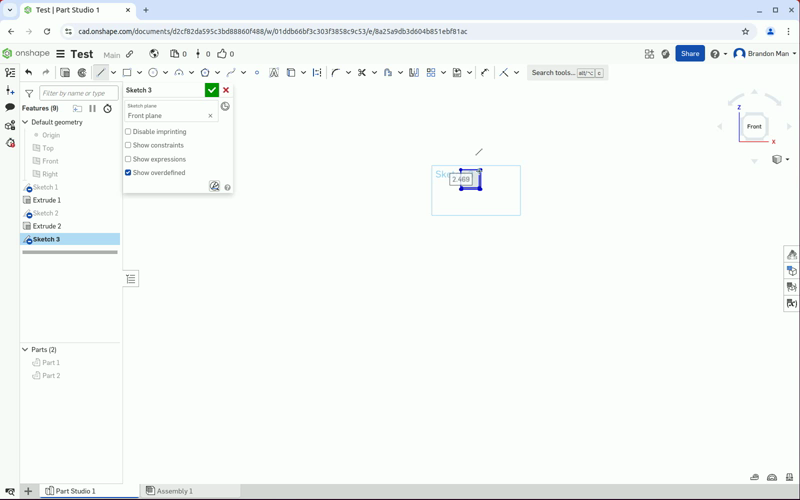
key_down(shift)
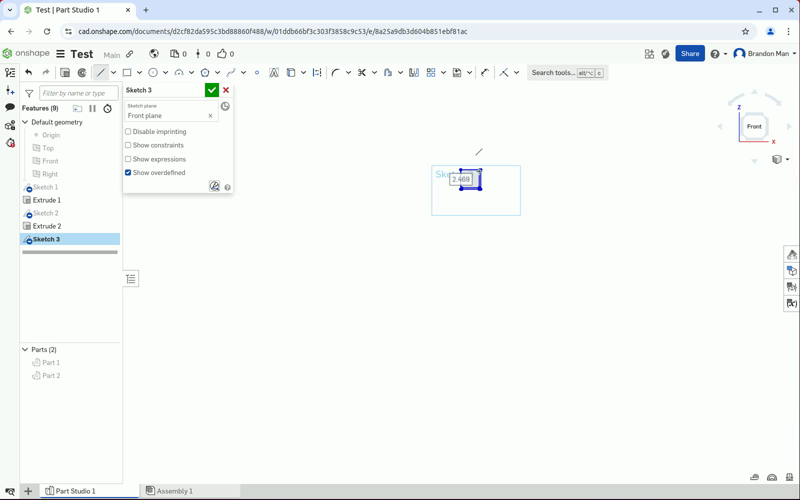
mouse_move(509, 170)
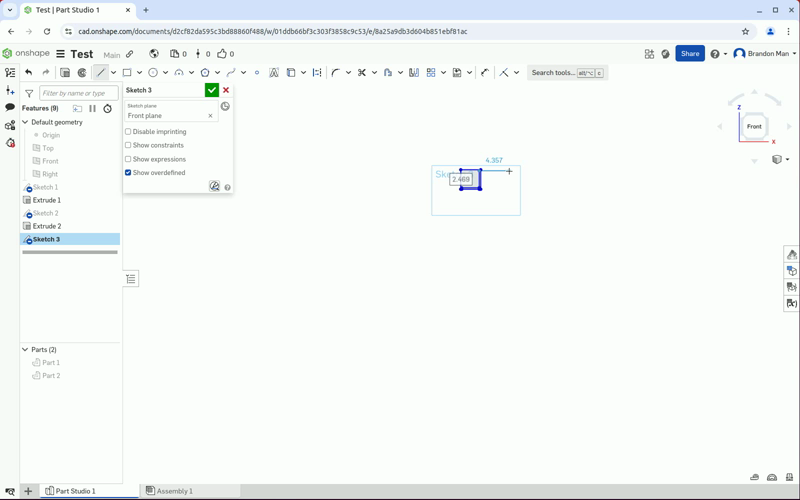
mouse_move(461, 170)
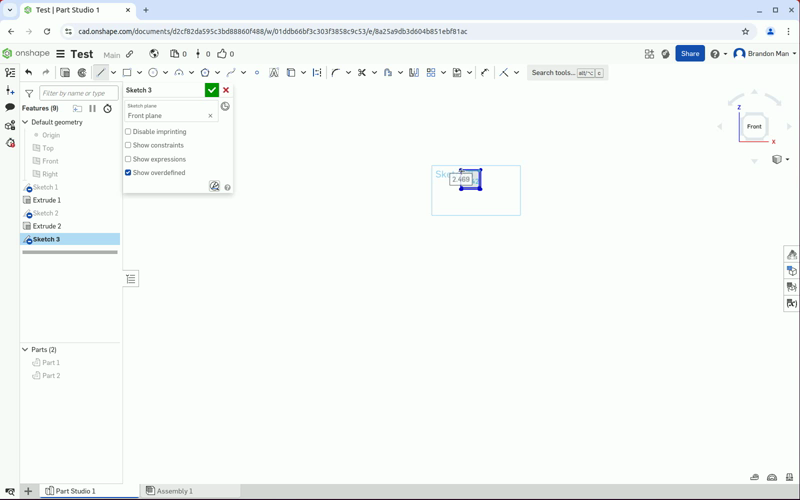
scroll(6)
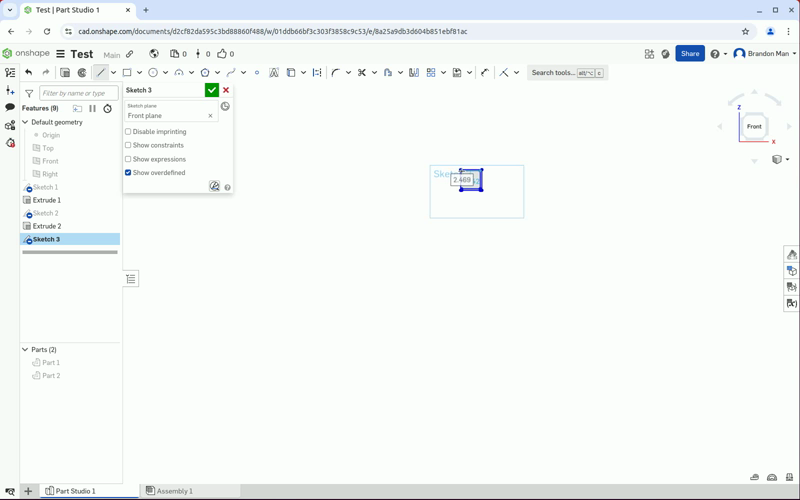
scroll(6)
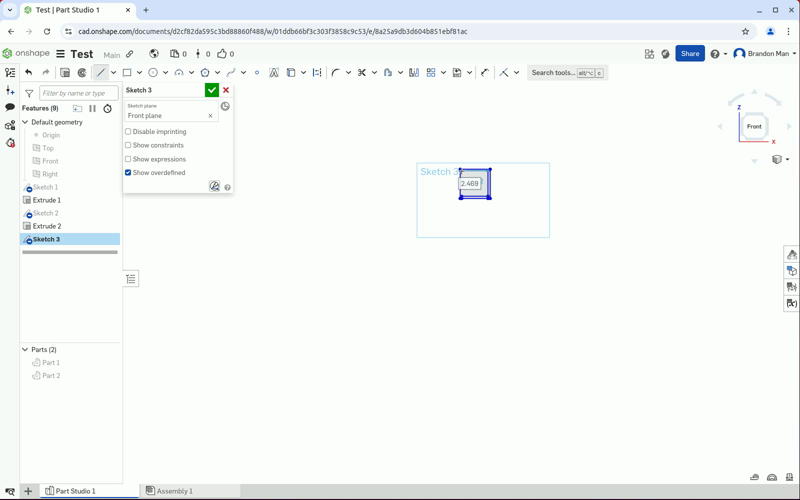
scroll(6)
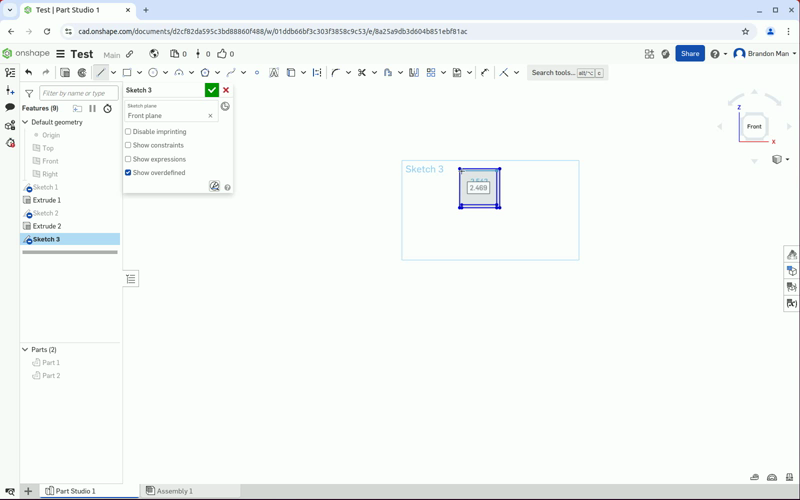
scroll(6)
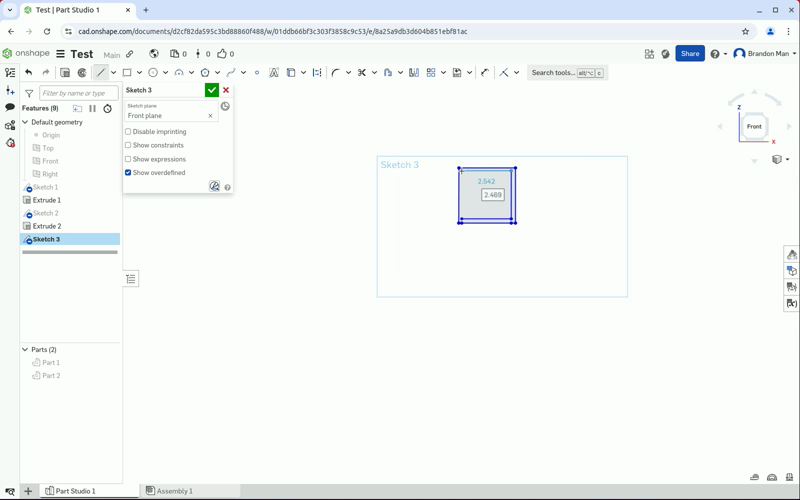
scroll(6)
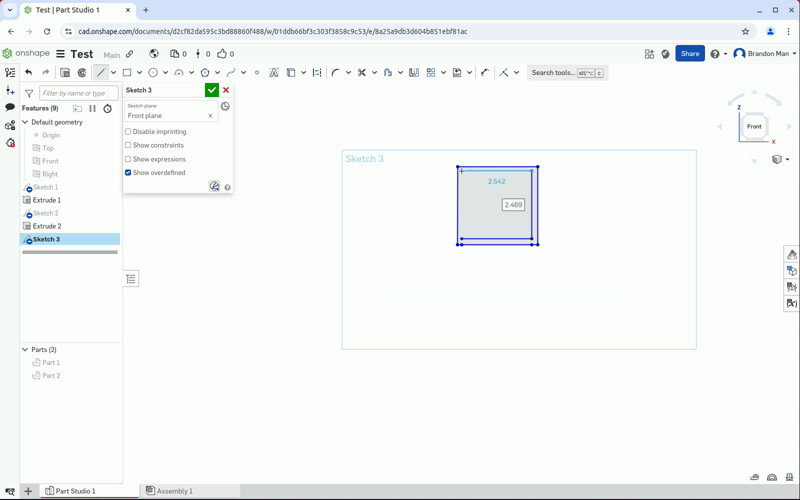
scroll(6)
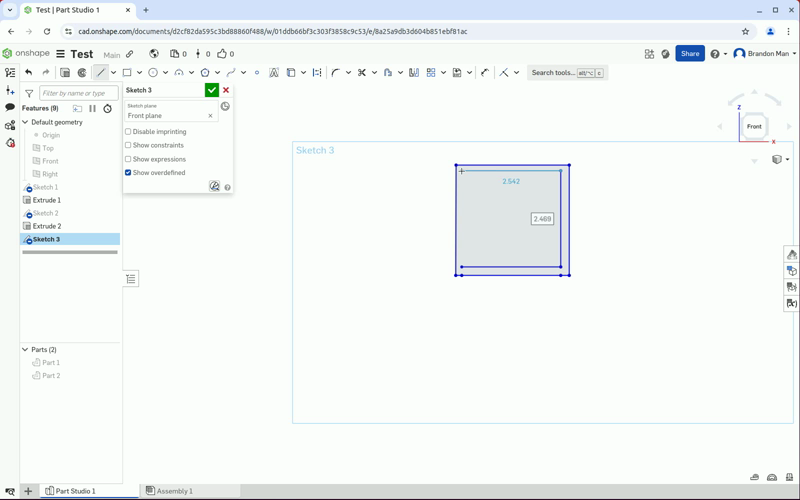
scroll(6)
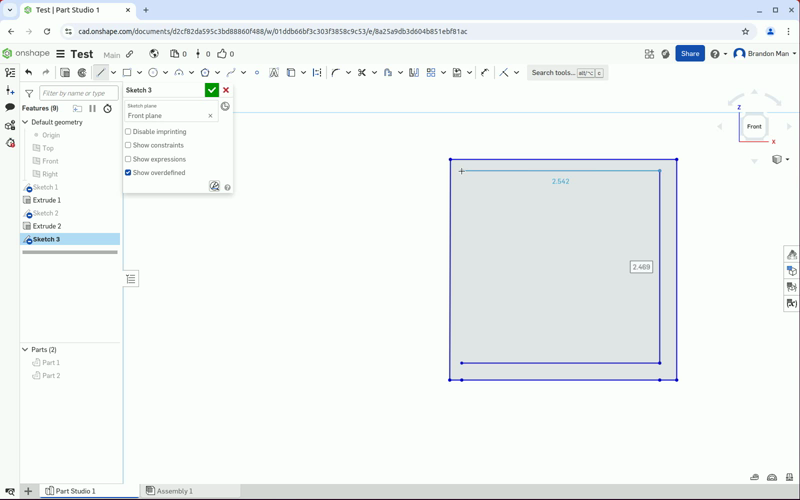
click(461, 170)
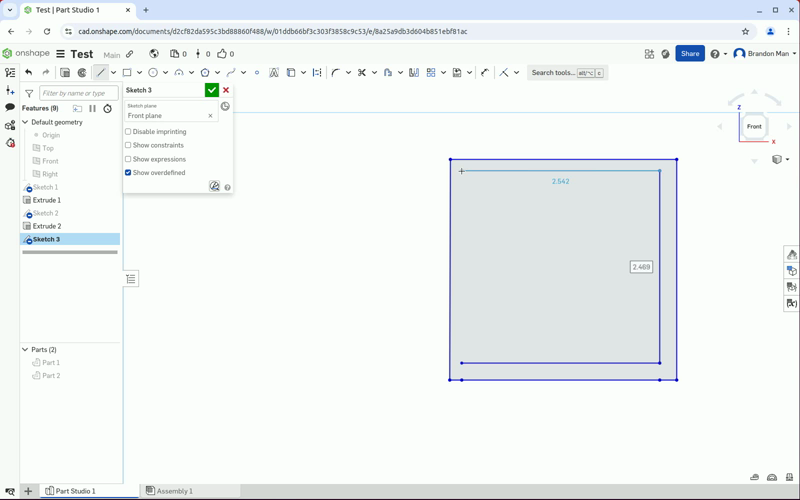
scroll(-6)
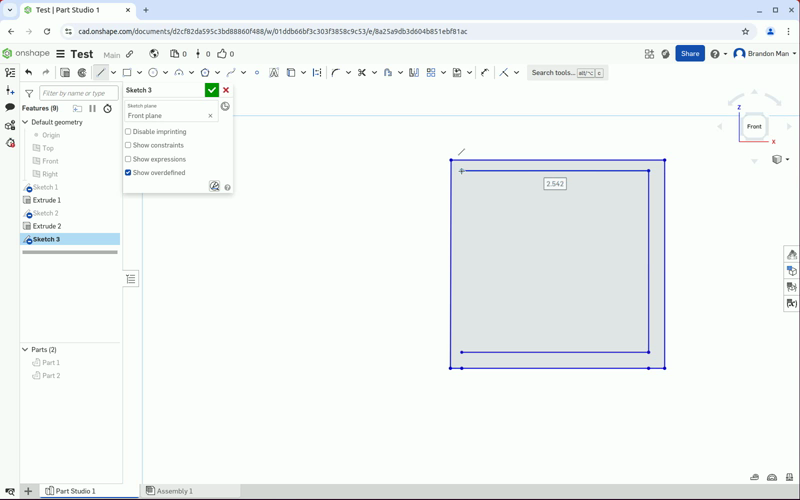
scroll(-6)
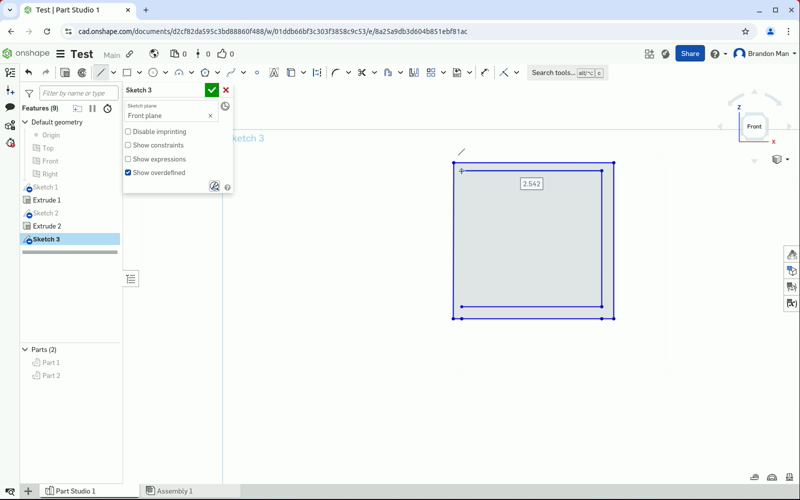
scroll(-6)
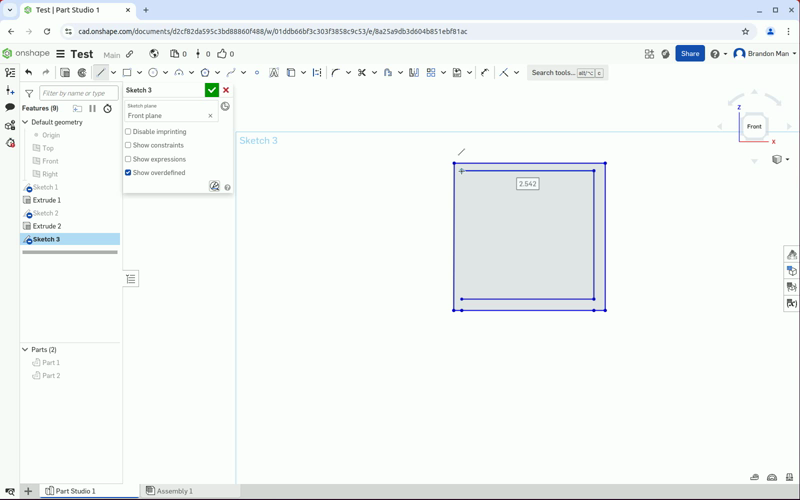
scroll(-6)
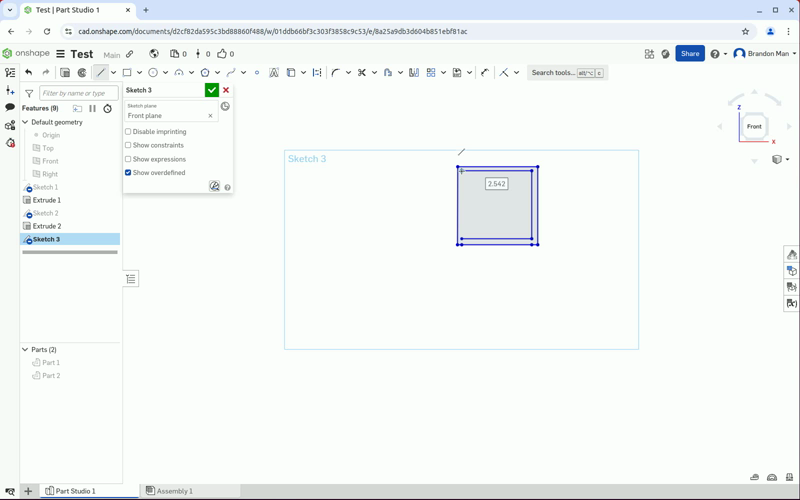
scroll(-6)
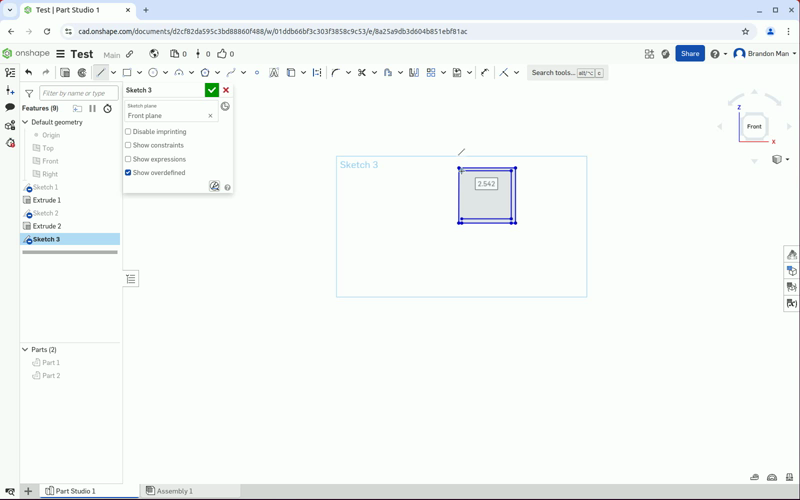
scroll(-6)
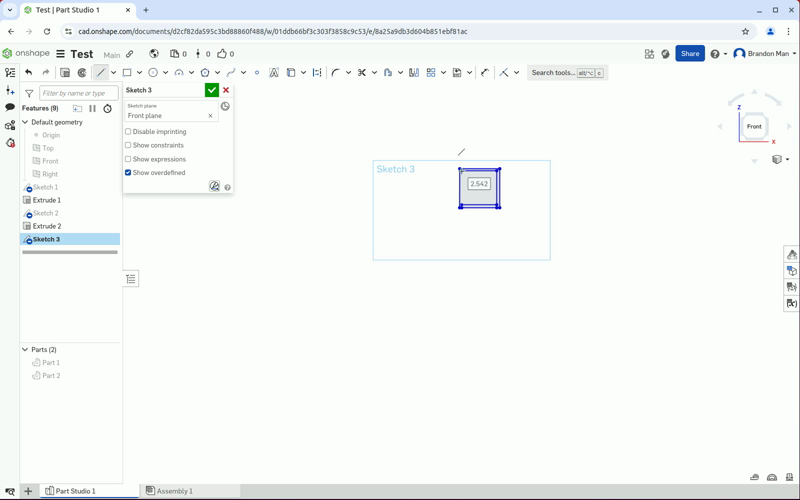
scroll(-6)
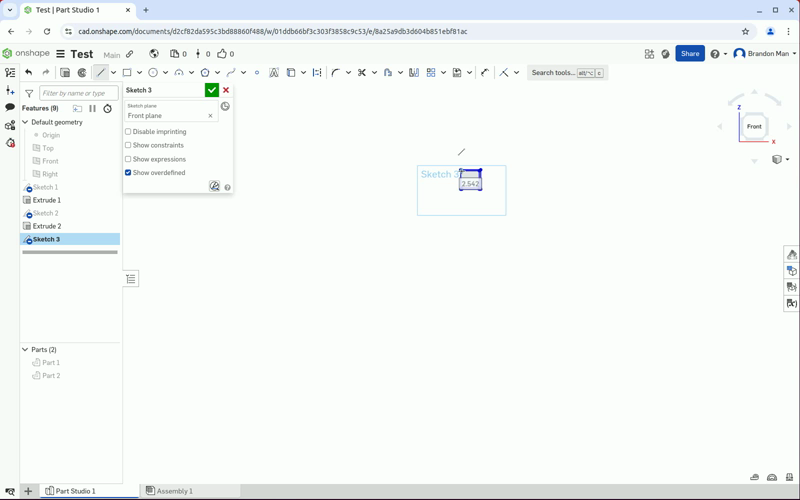
key_up(shift)
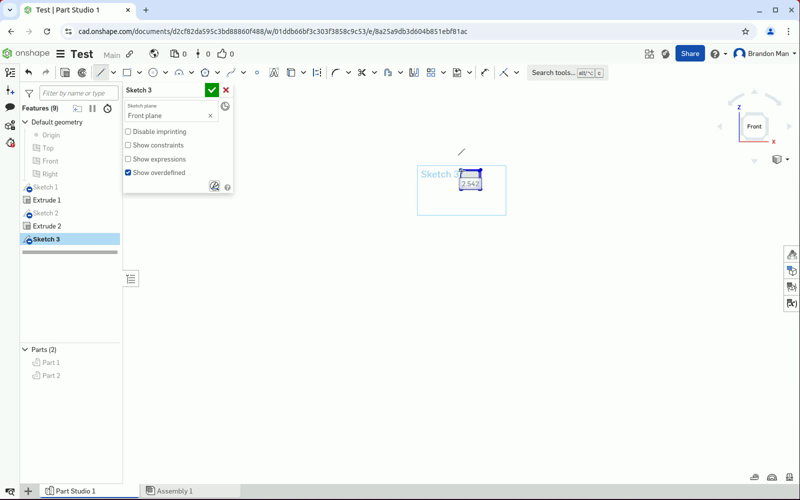
mouse_move(492, 170)
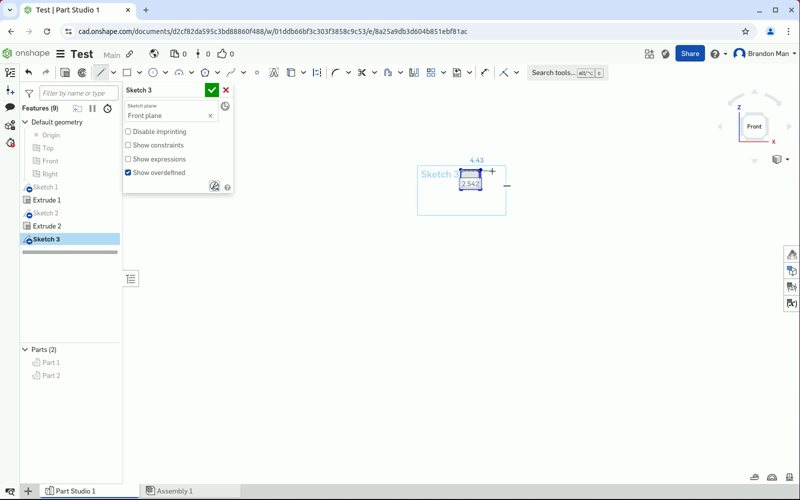
key_down(shift)
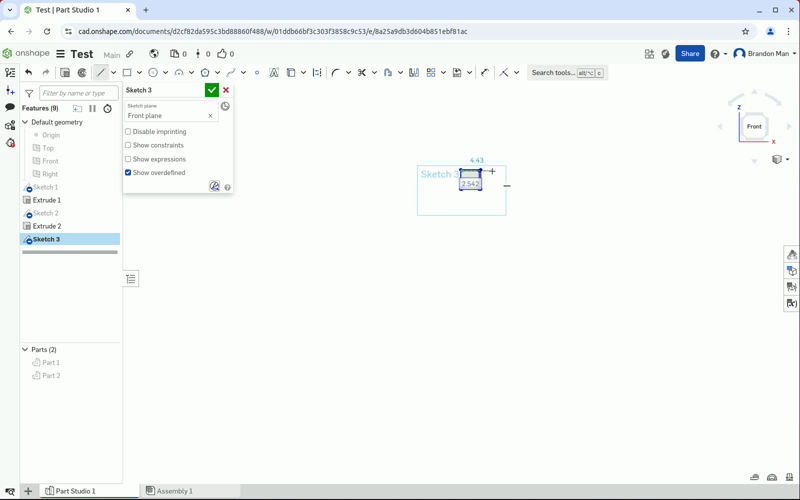
mouse_move(461, 187)
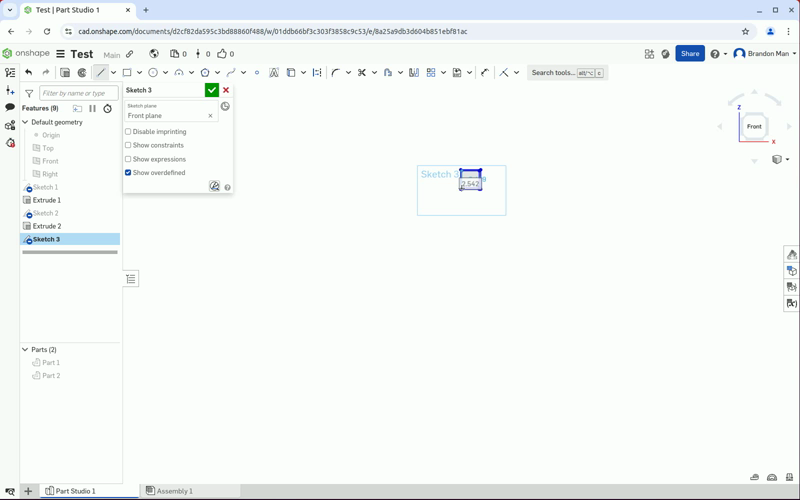
scroll(6)
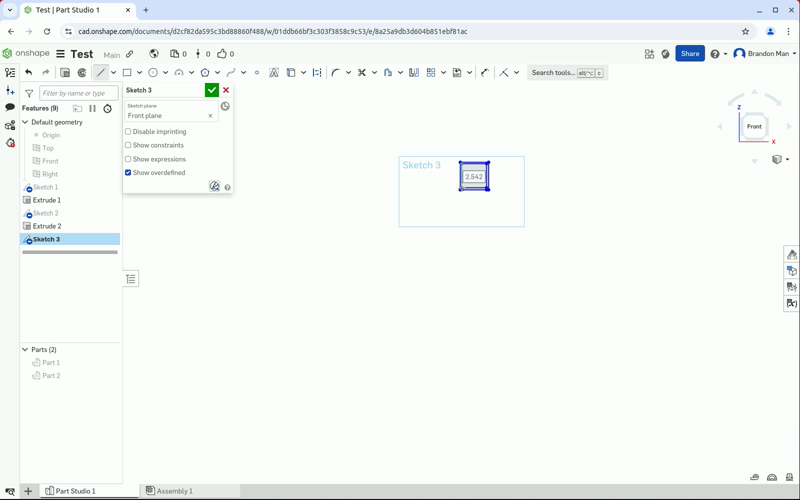
scroll(6)
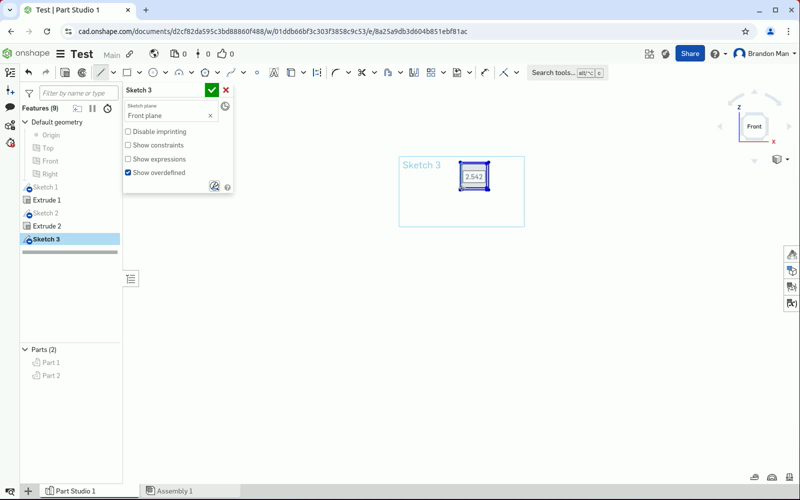
scroll(6)
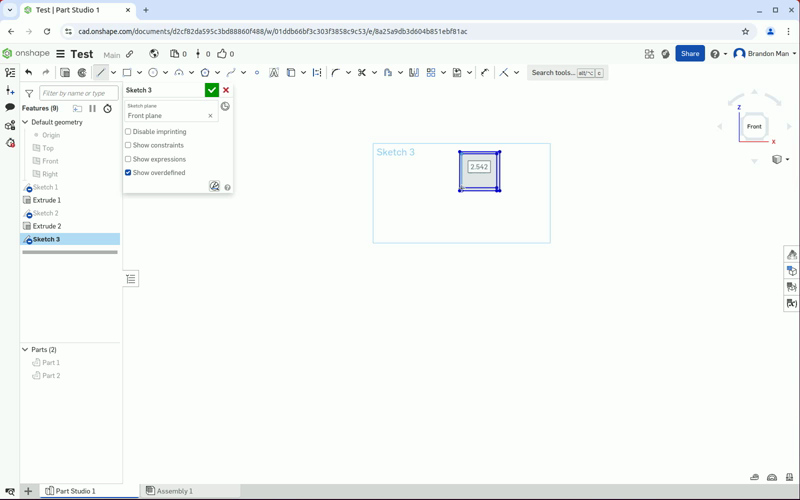
scroll(6)
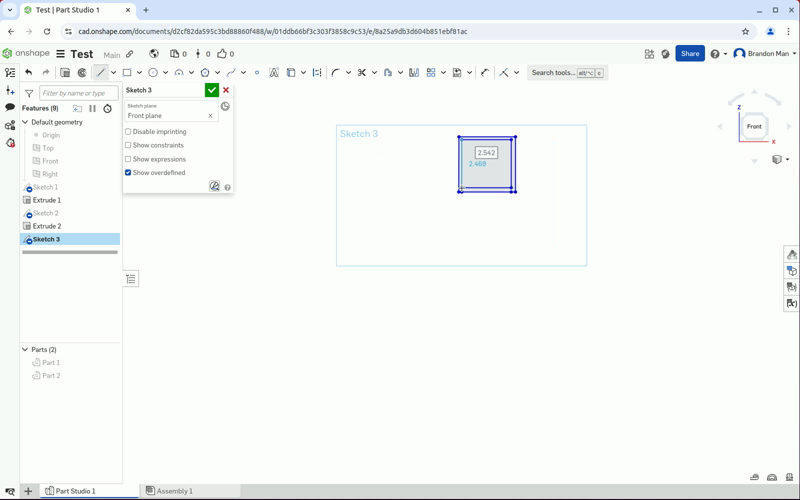
scroll(6)
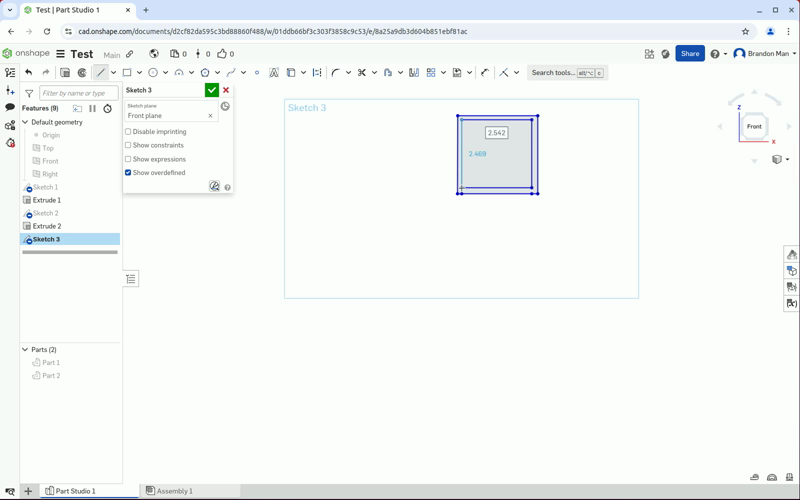
scroll(6)
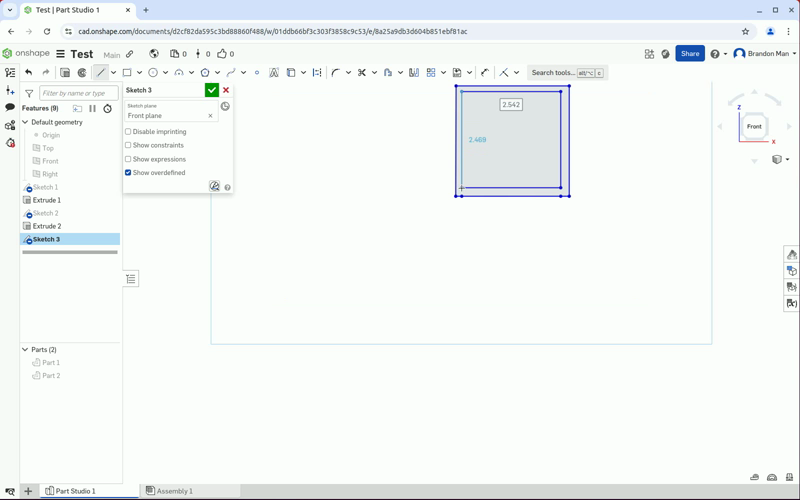
scroll(6)
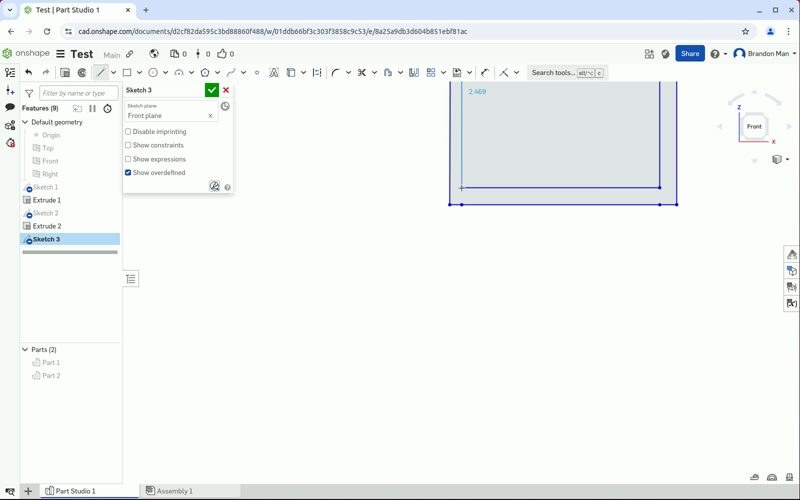
key_up(shift)
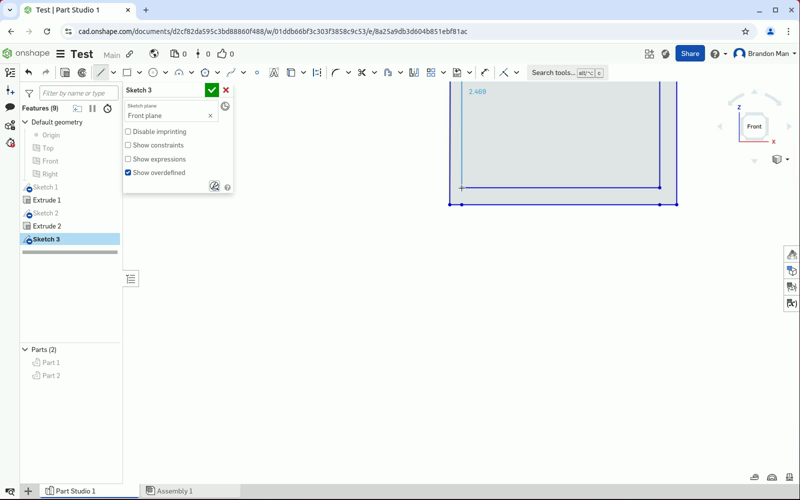
click(461, 187)
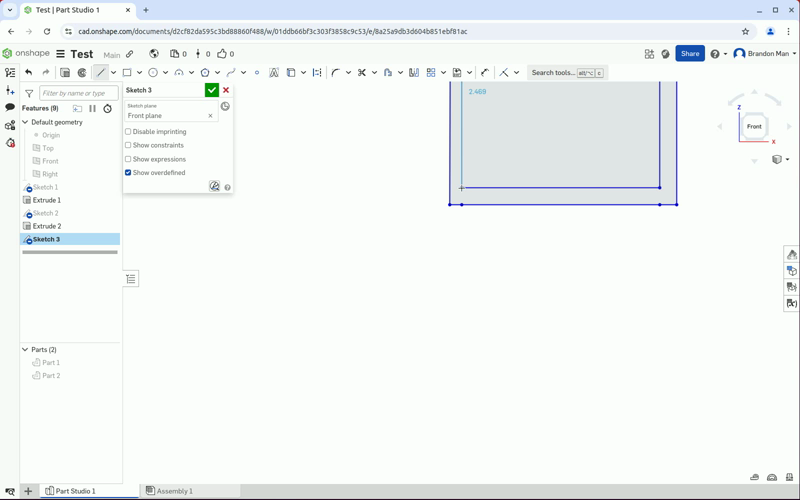
scroll(-6)
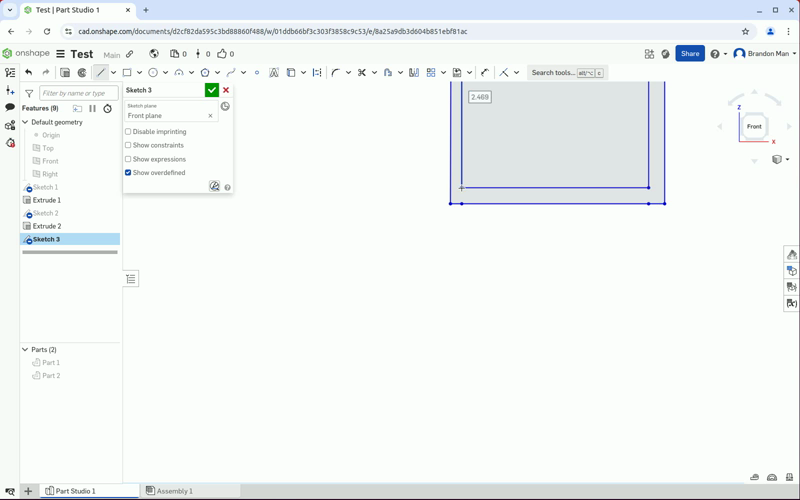
scroll(-6)
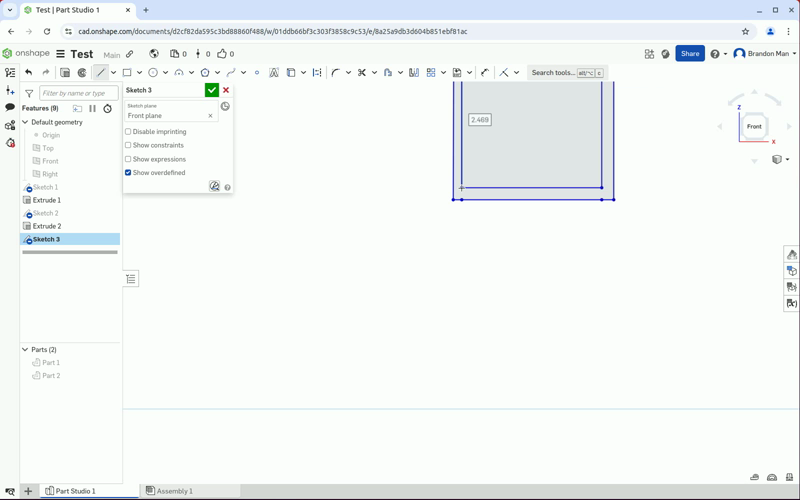
scroll(-6)
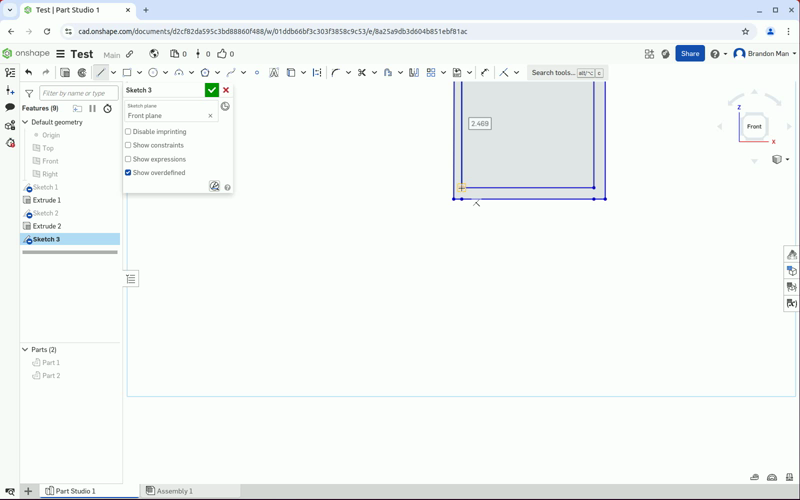
scroll(-6)
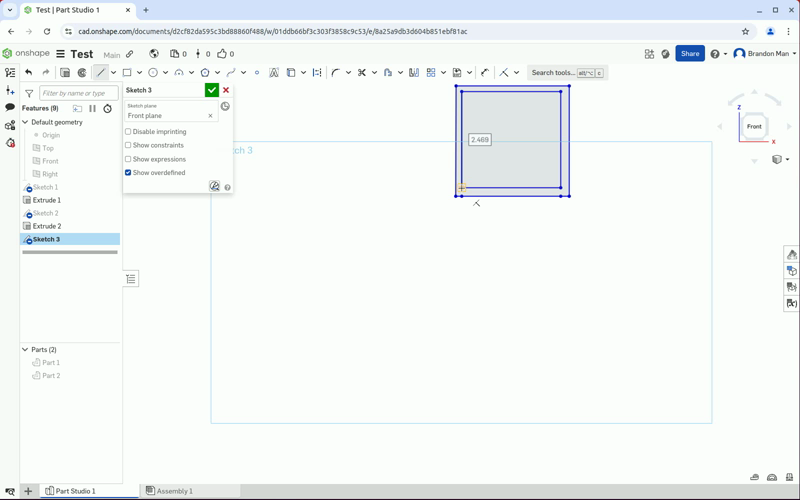
scroll(-6)
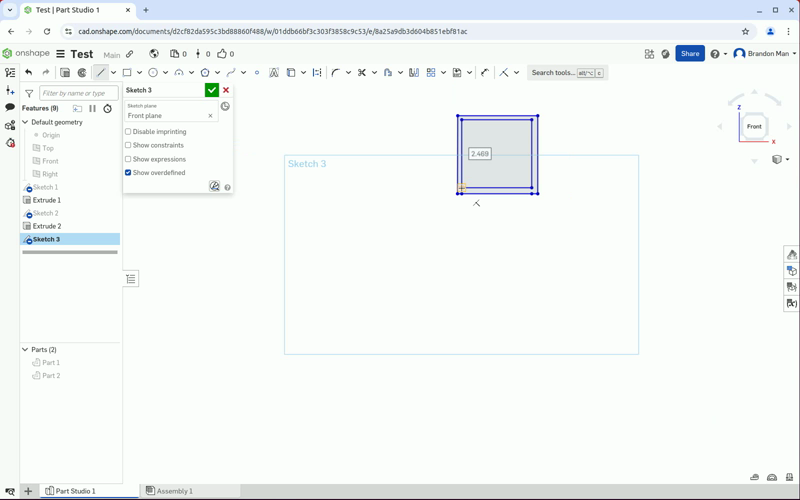
scroll(-6)
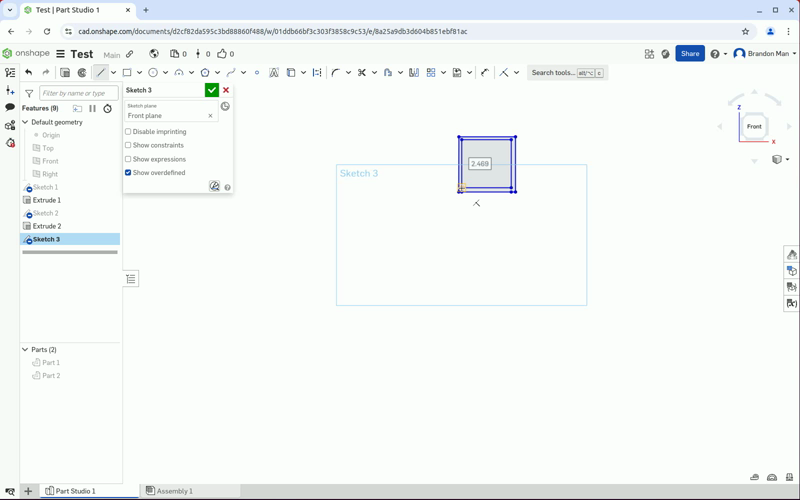
scroll(-6)
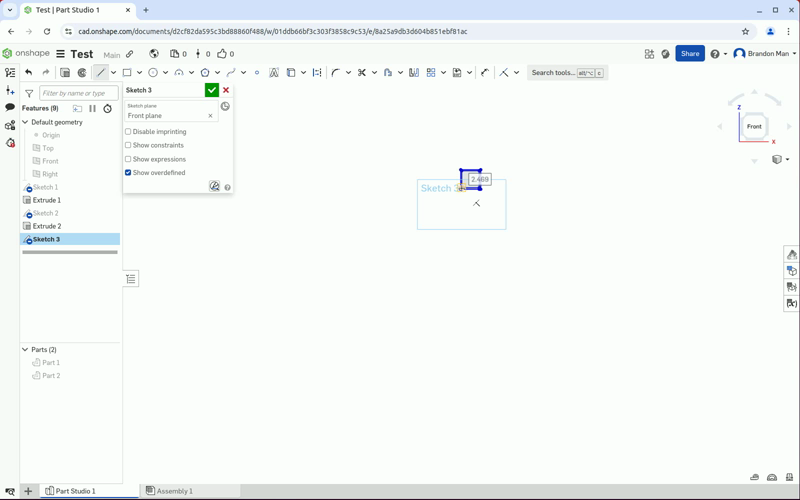
key(esc)
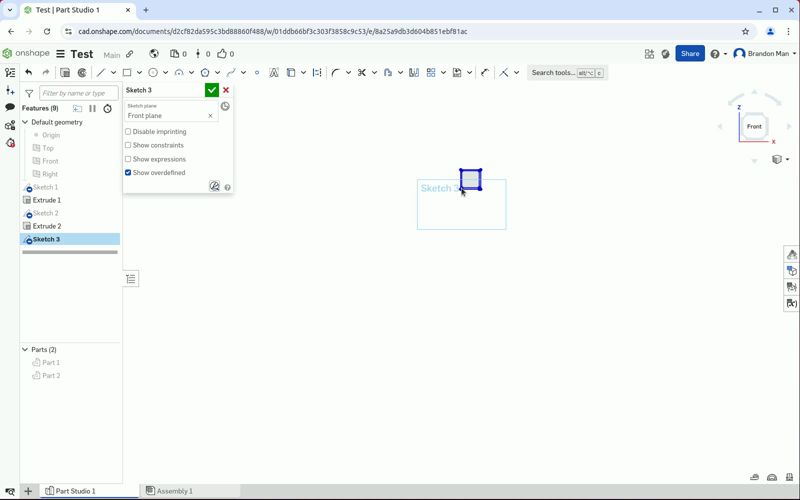
mouse_move(480, 183)
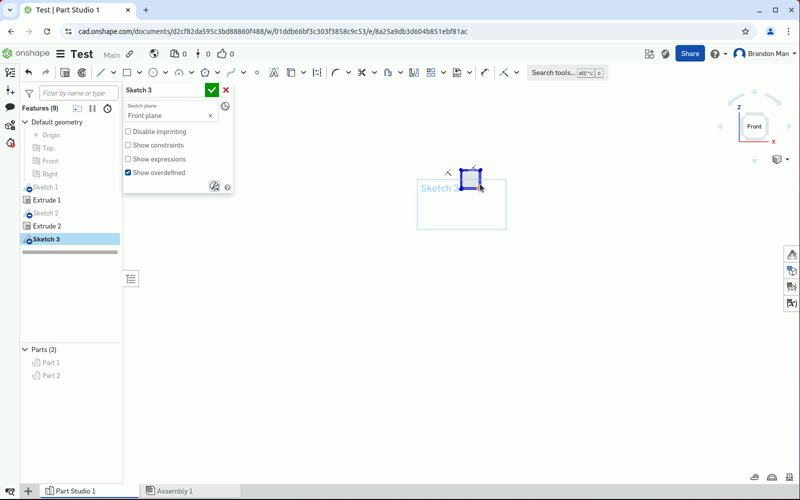
scroll(6)
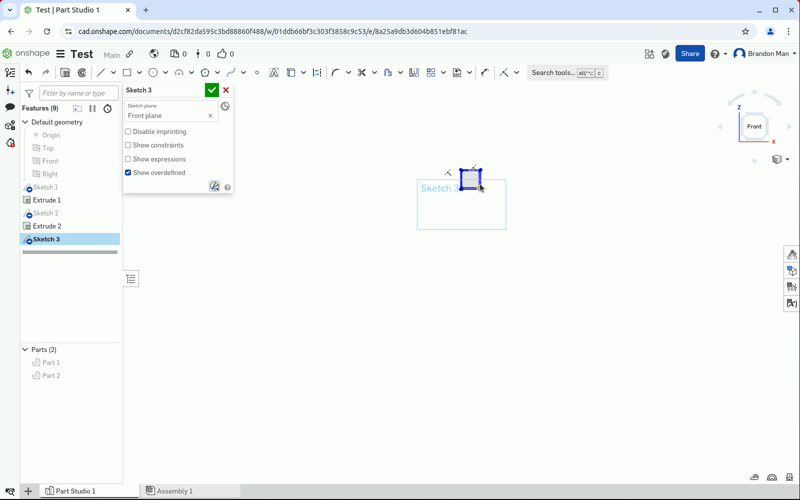
scroll(6)
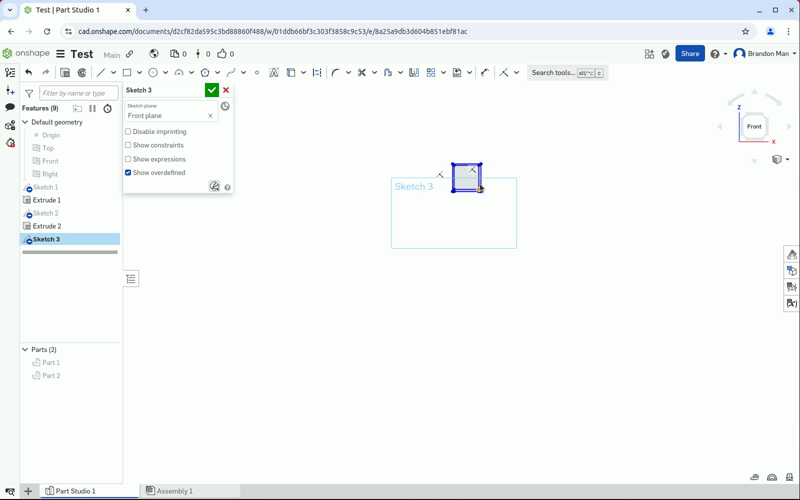
scroll(6)
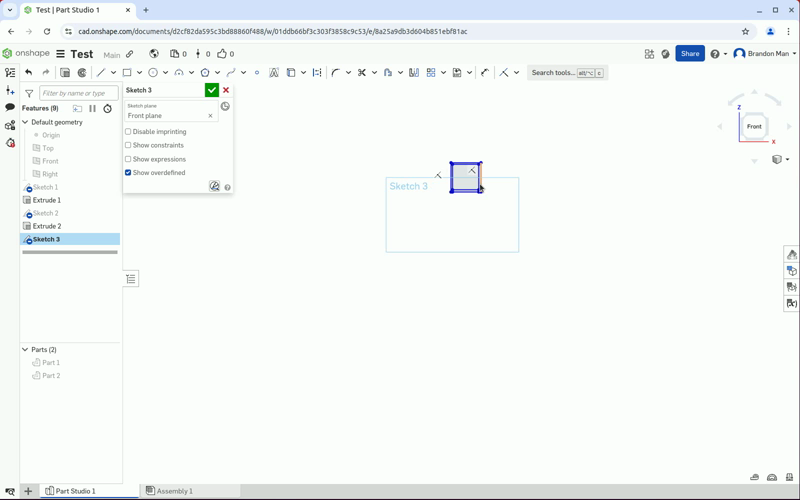
scroll(6)
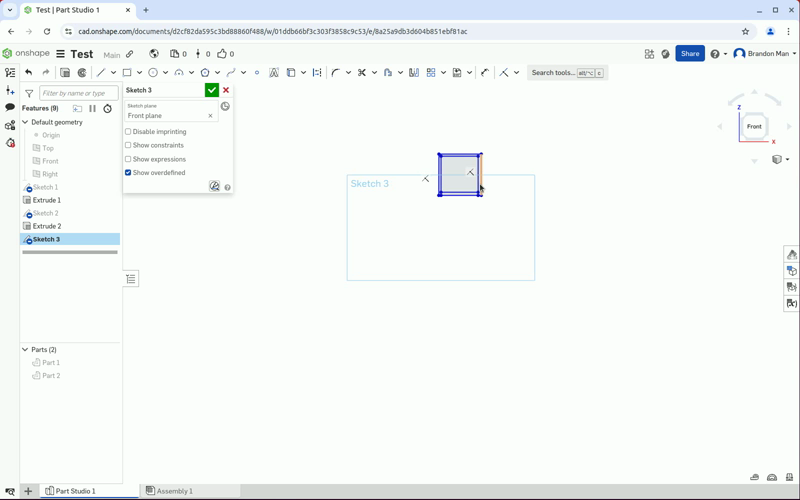
scroll(6)
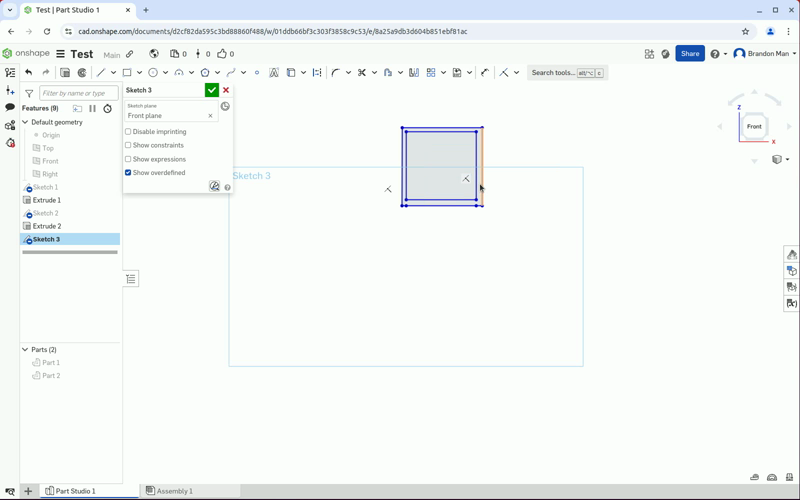
scroll(6)
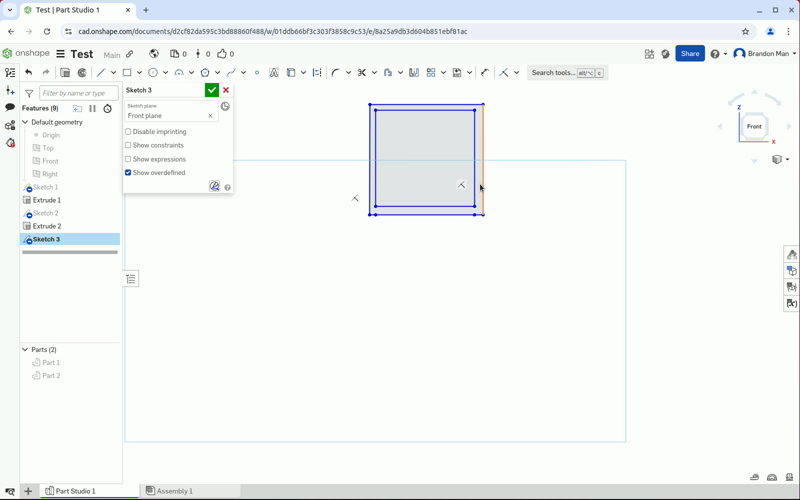
scroll(6)
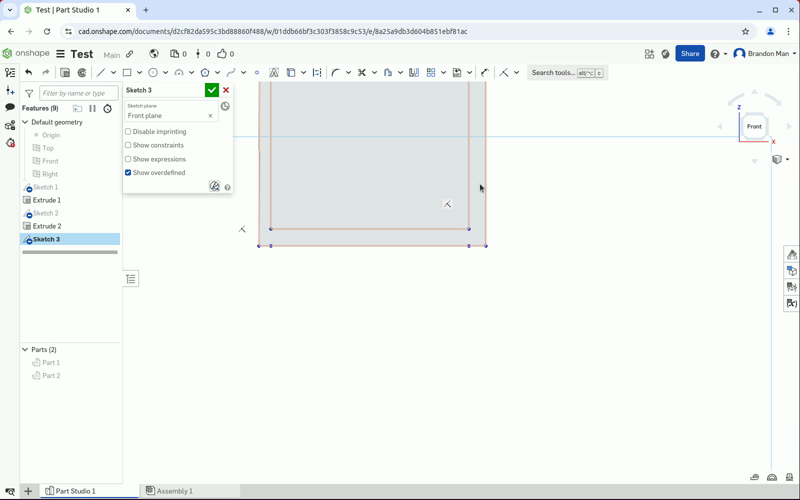
click(480, 183)
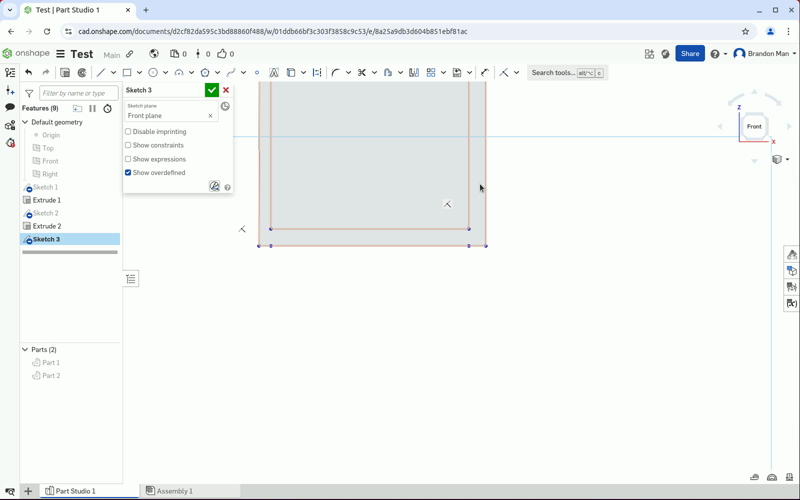
scroll(-6)
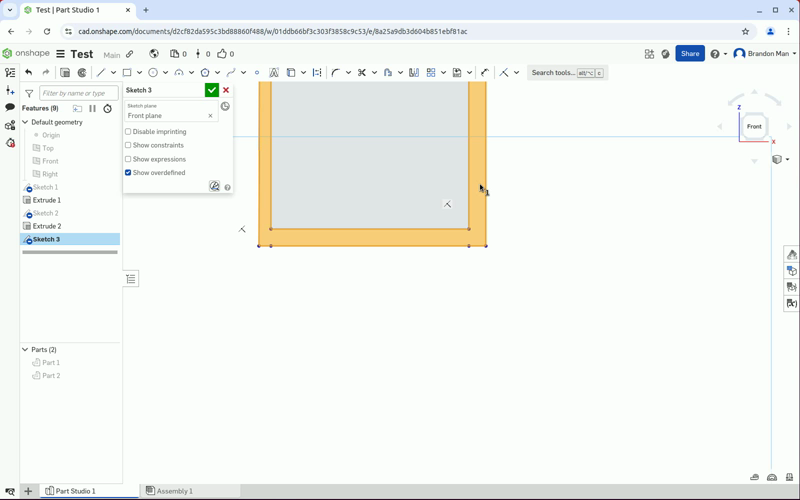
scroll(-6)
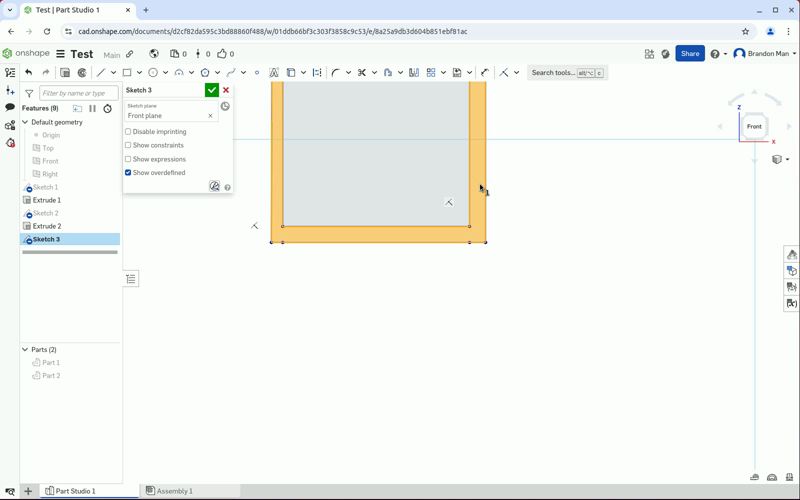
scroll(-6)
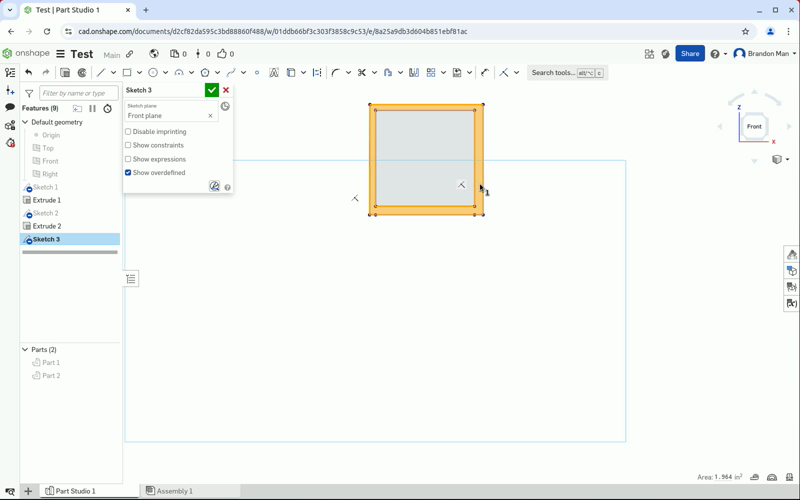
scroll(-6)
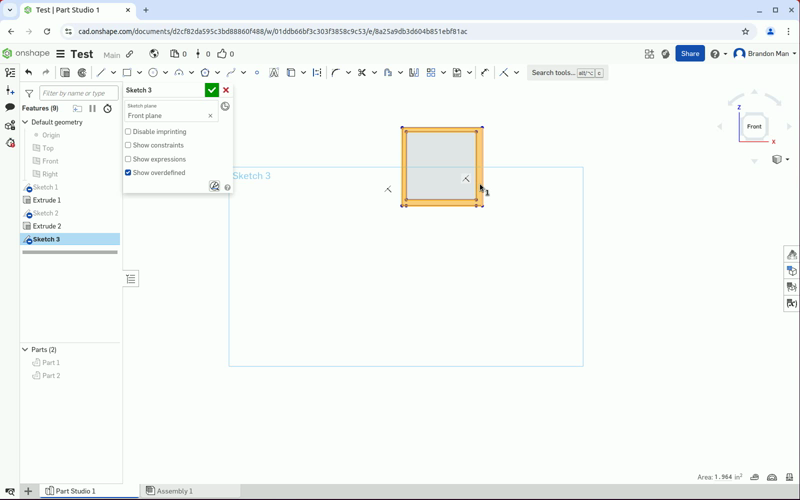
scroll(-6)
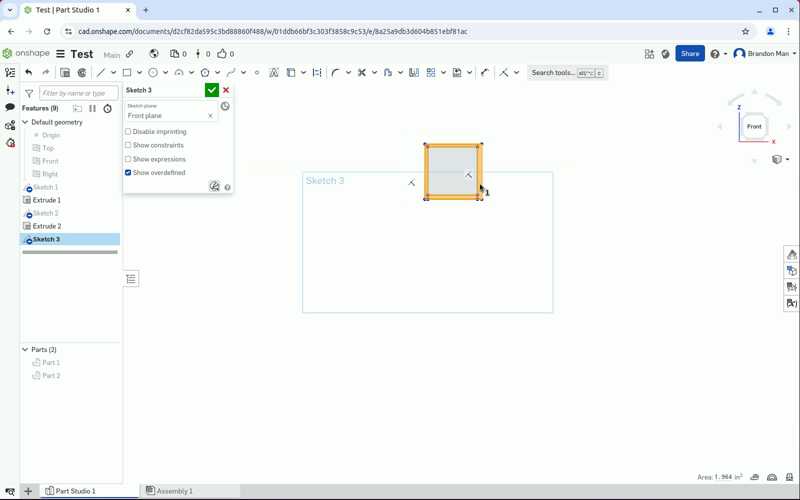
scroll(-6)
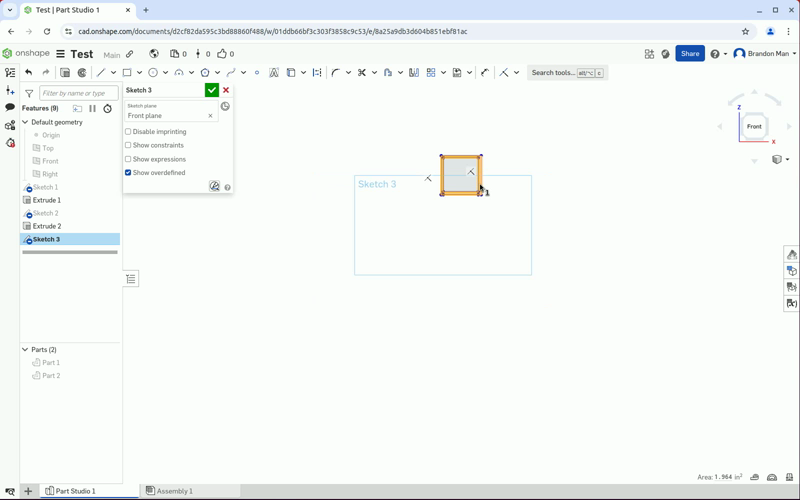
scroll(-6)
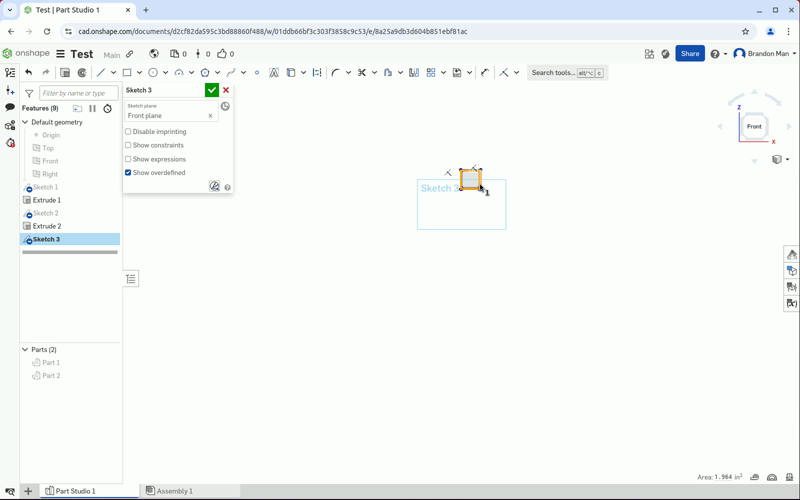
mouse_move(73, 352)
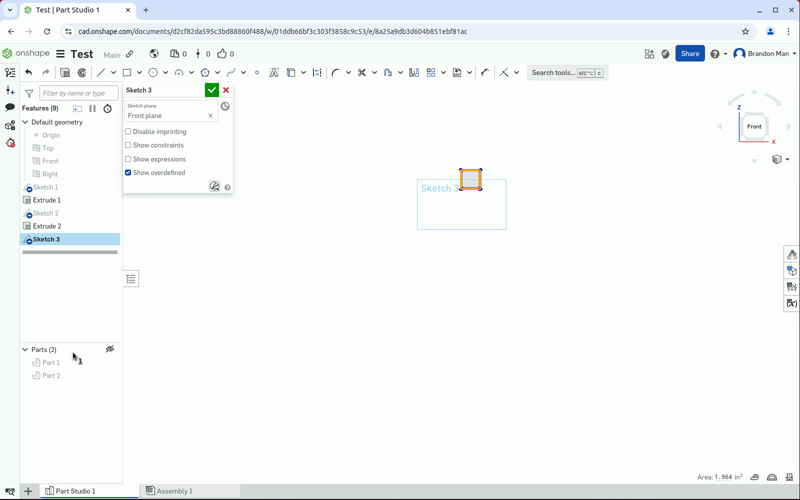
key(shift+y)
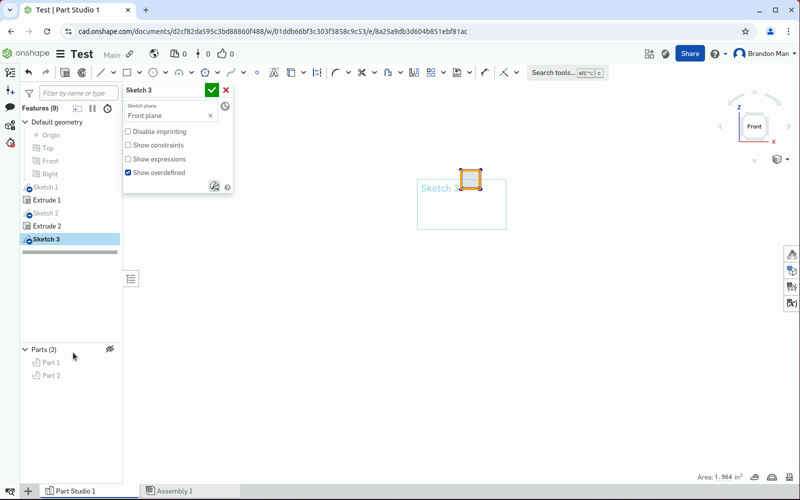
key(shift+e)
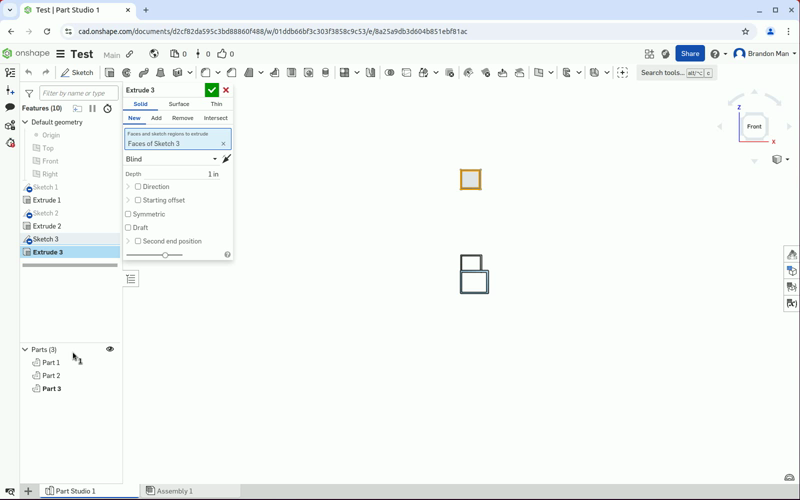
mouse_move(143, 106)
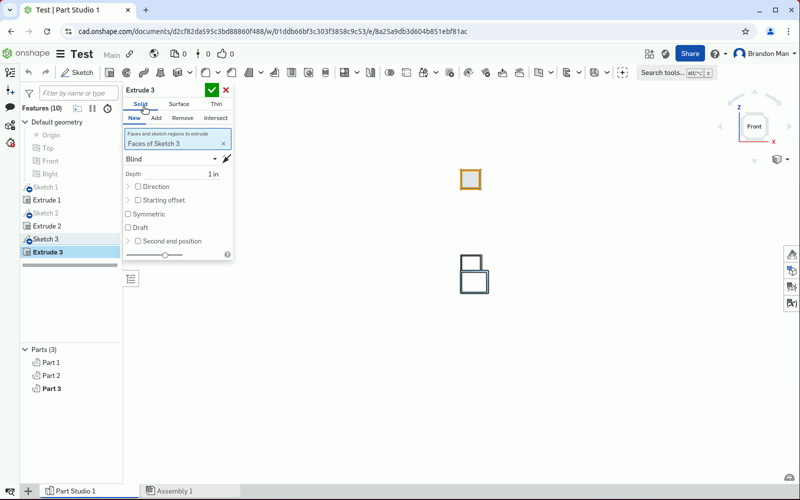
click(143, 106)
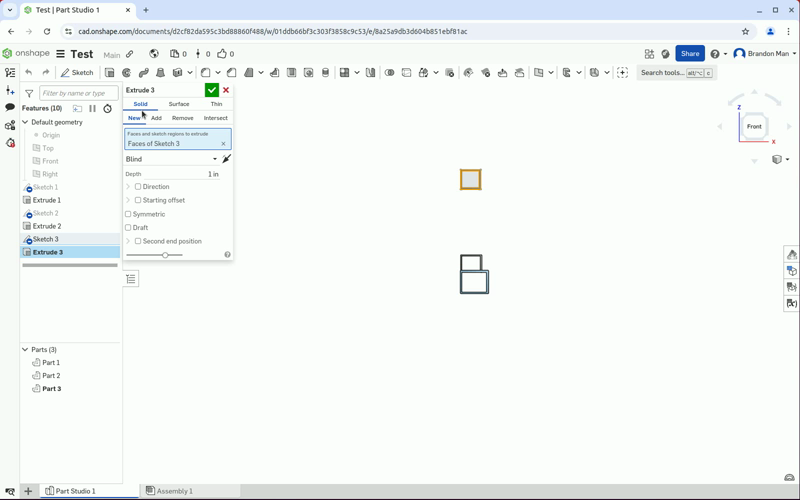
mouse_move(137, 120)
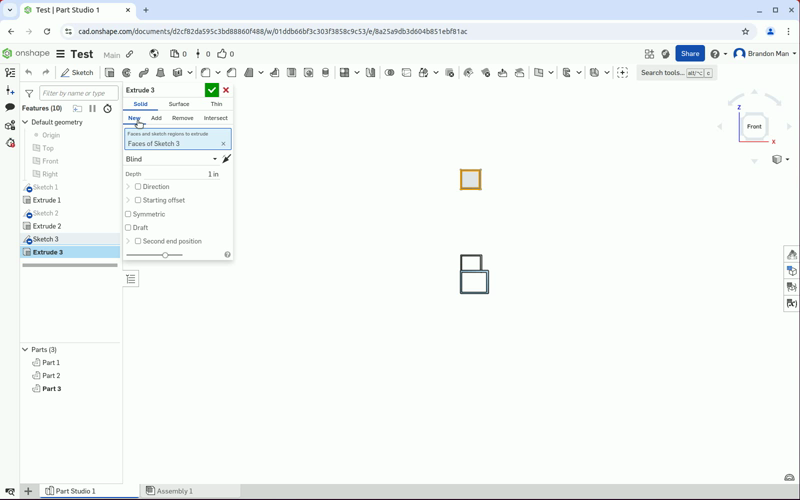
click(137, 120)
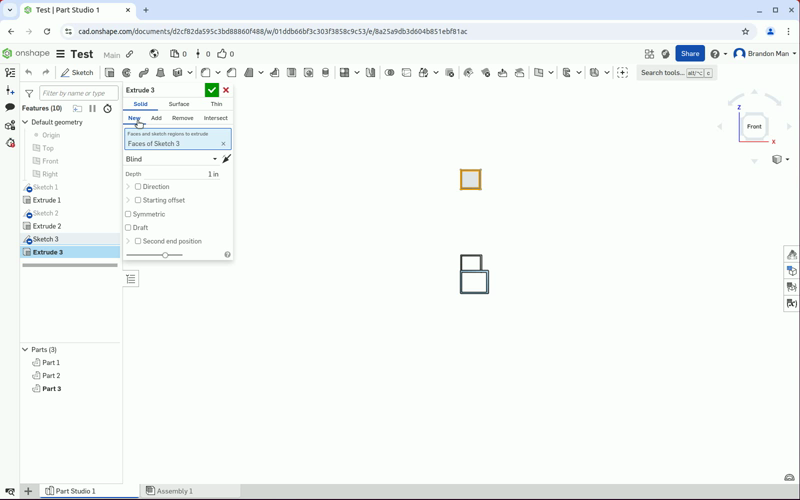
key(tab, 4)
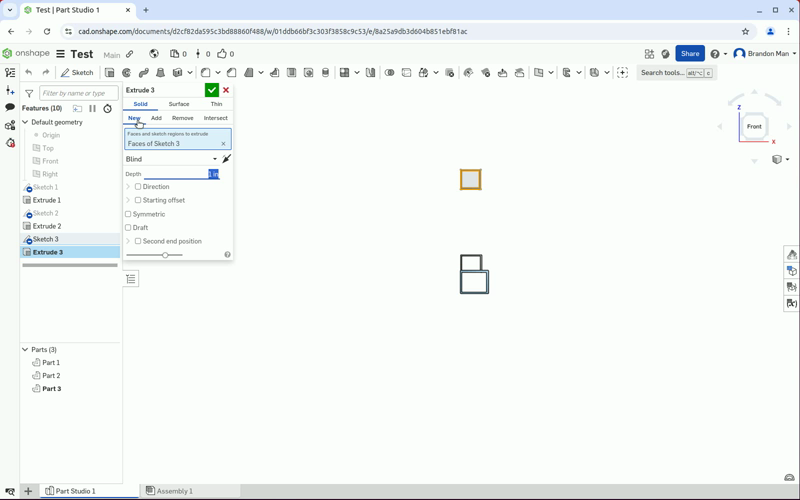
text(3.851)
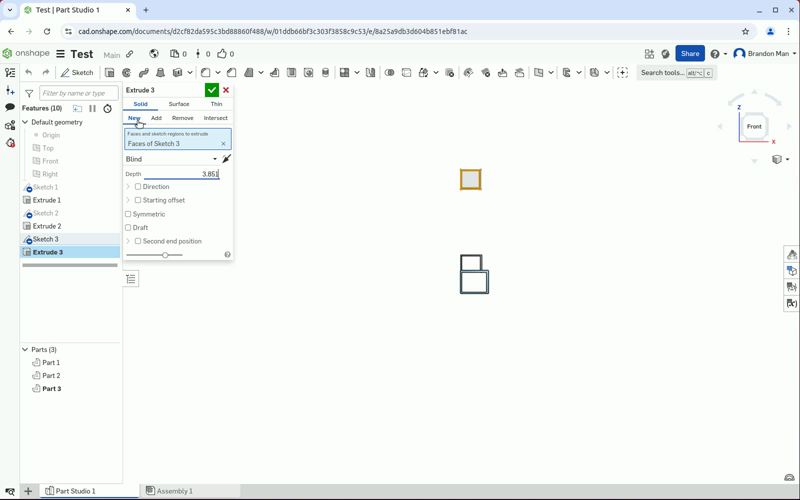
key(enter)
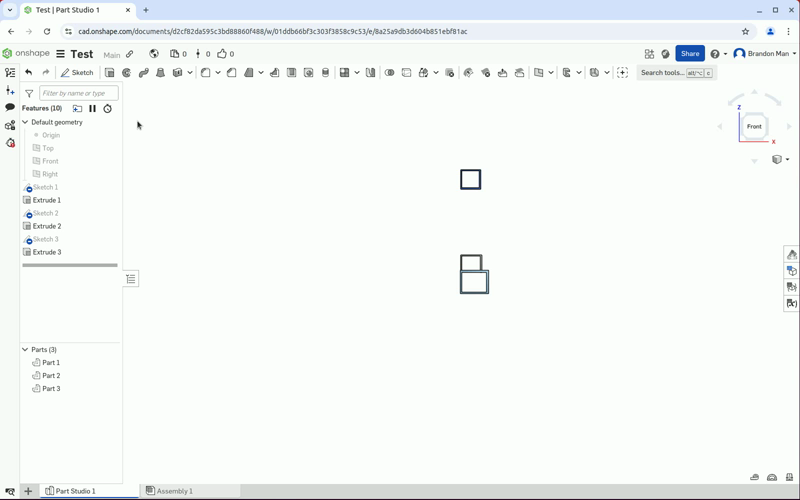
key(shift+h)
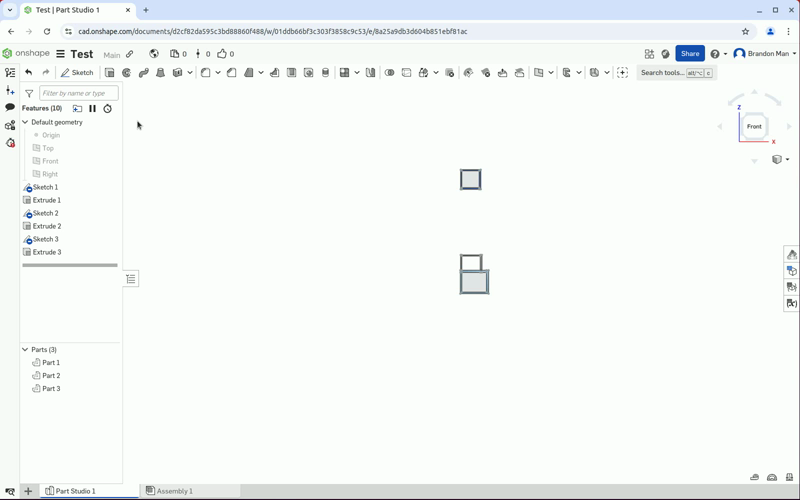
key(shift+h)
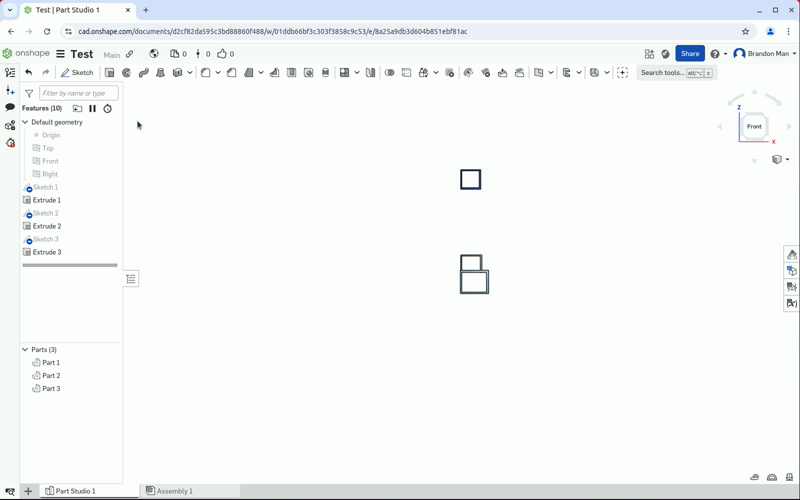
mouse_move(73, 189)
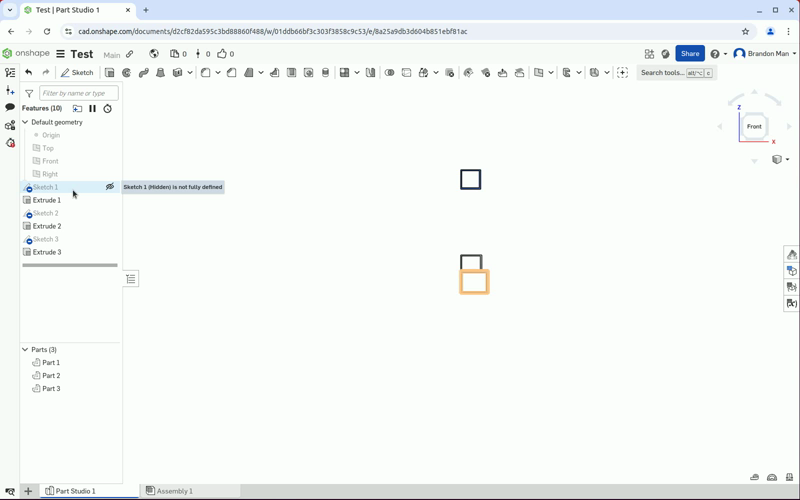
click(73, 189)
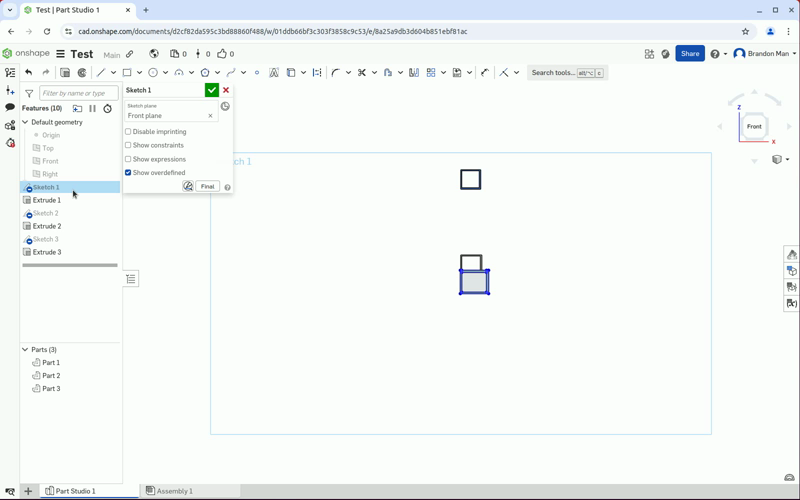
mouse_move(229, 92)
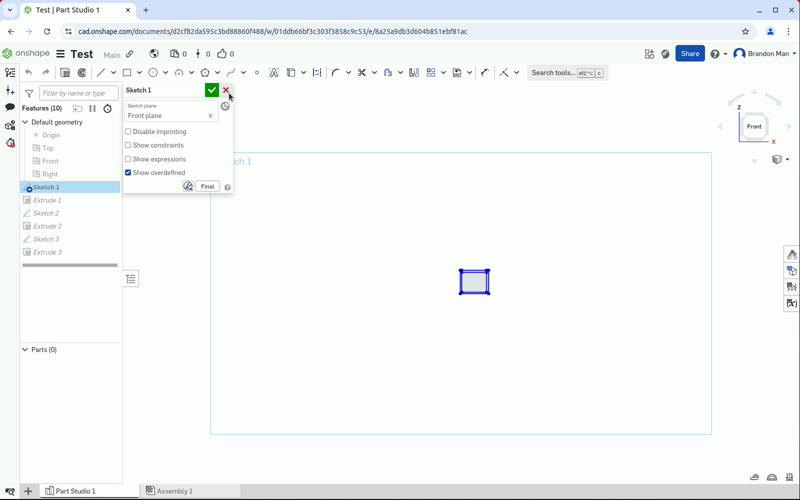
click(229, 92)
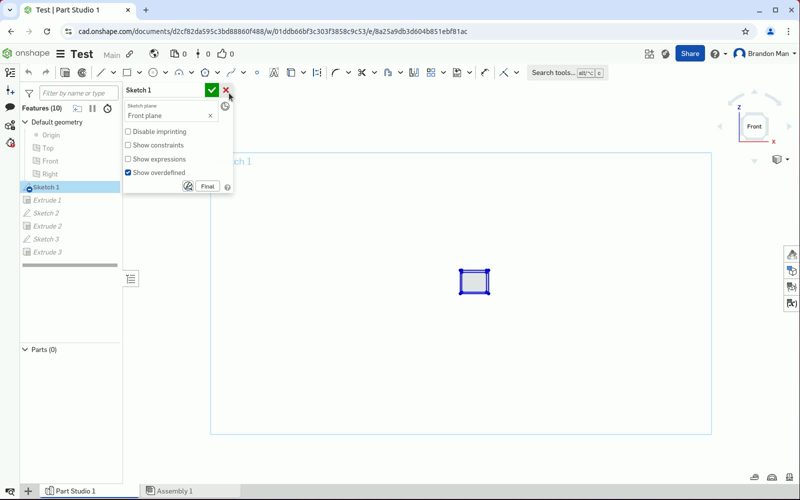
key(shift+s)
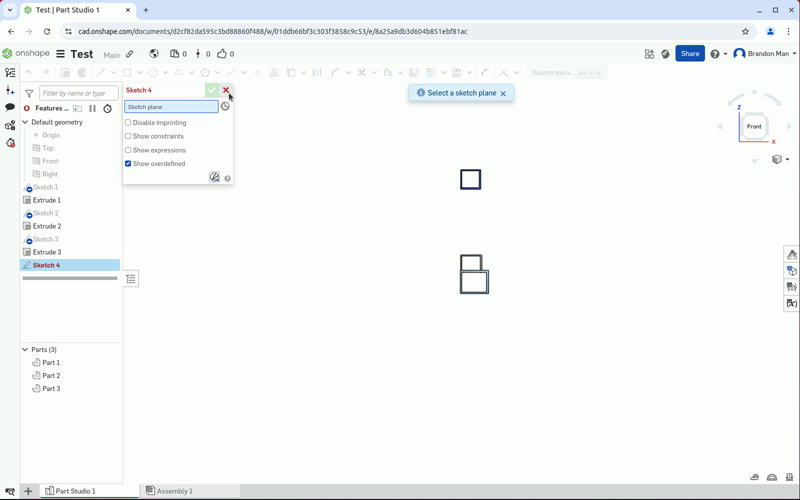
mouse_move(73, 163)
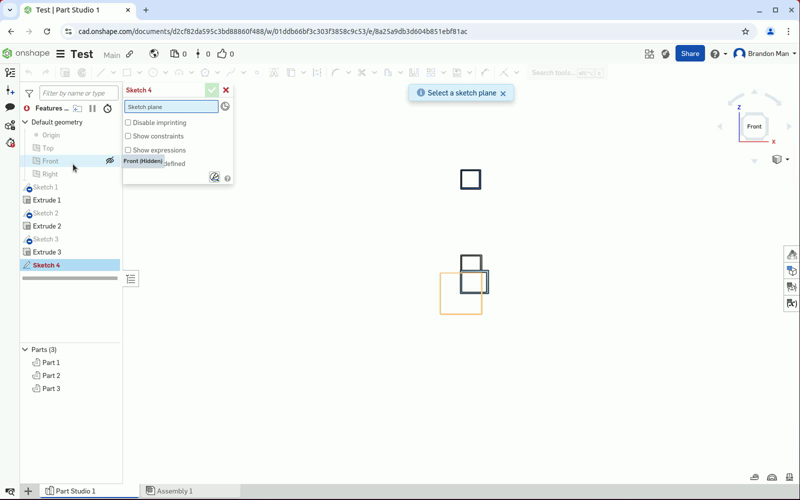
click(73, 163)
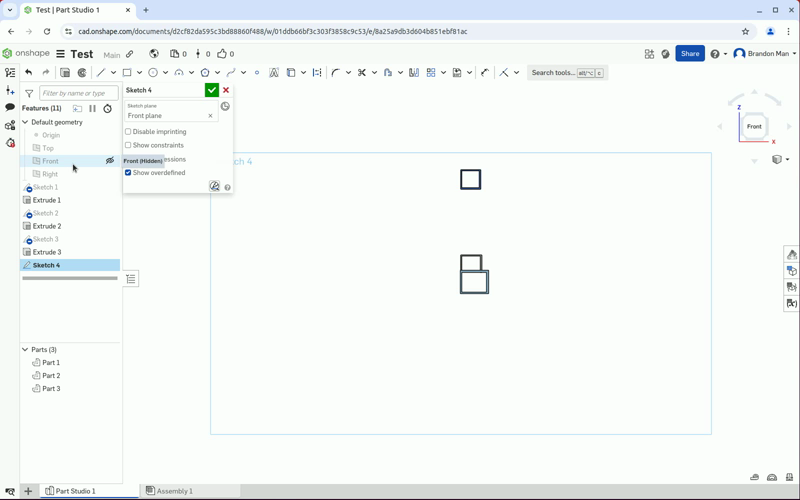
mouse_move(73, 352)
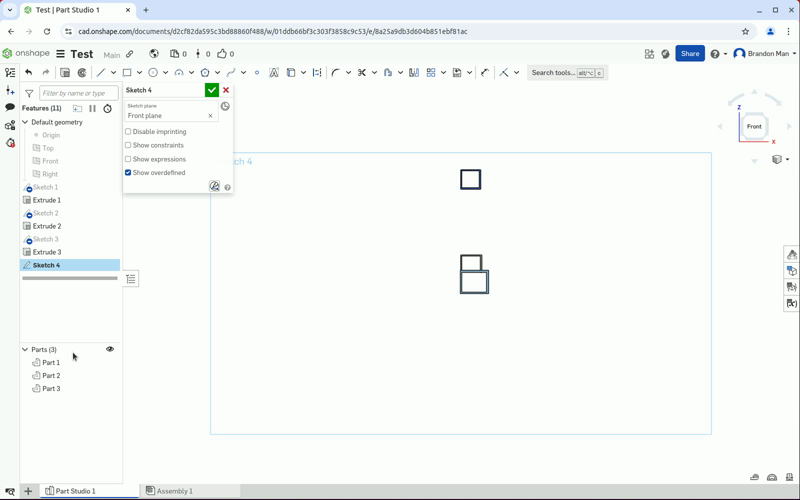
key(y)
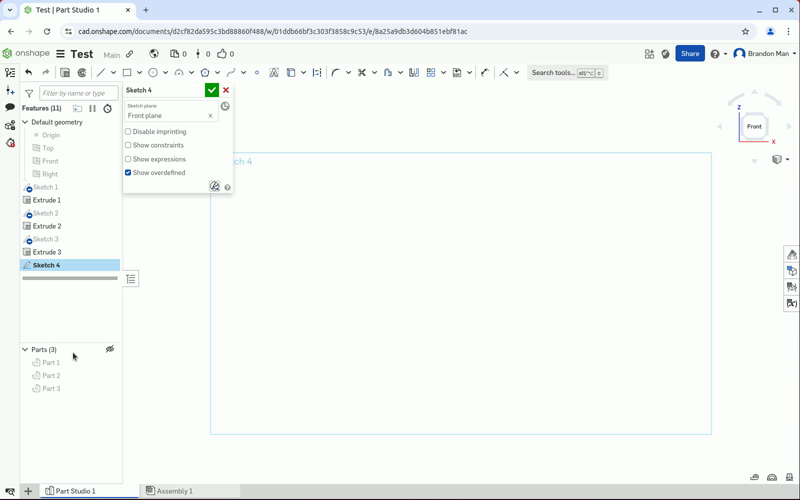
key(l)
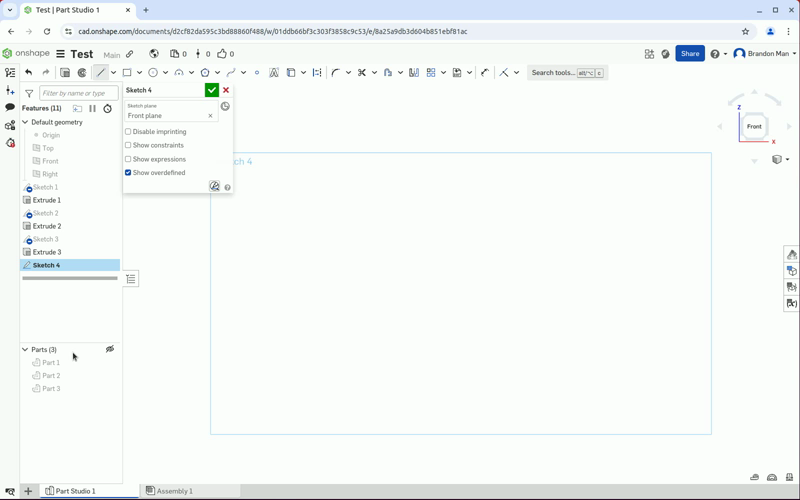
key_down(shift)
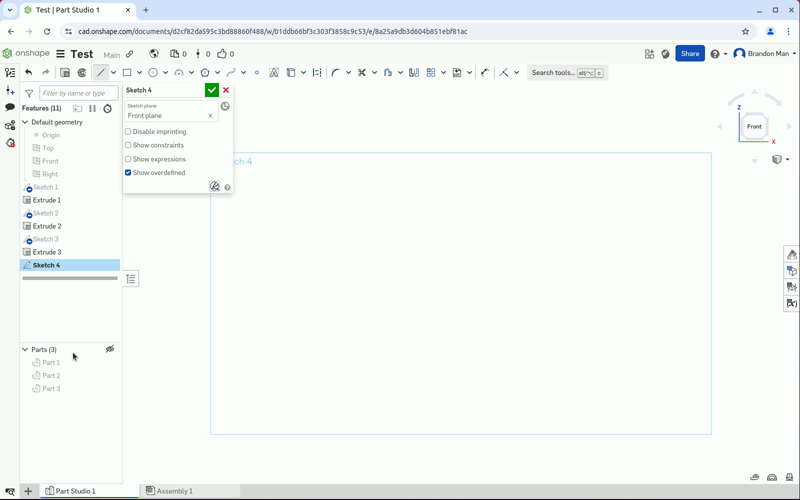
mouse_move(460, 251)
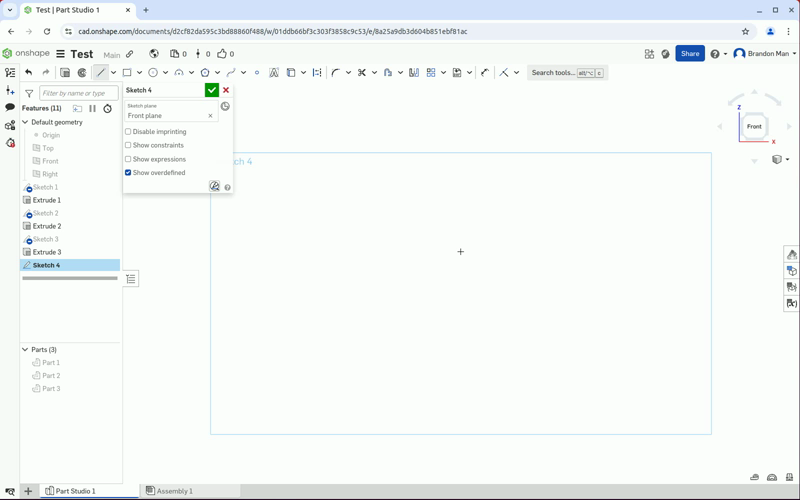
click(460, 251)
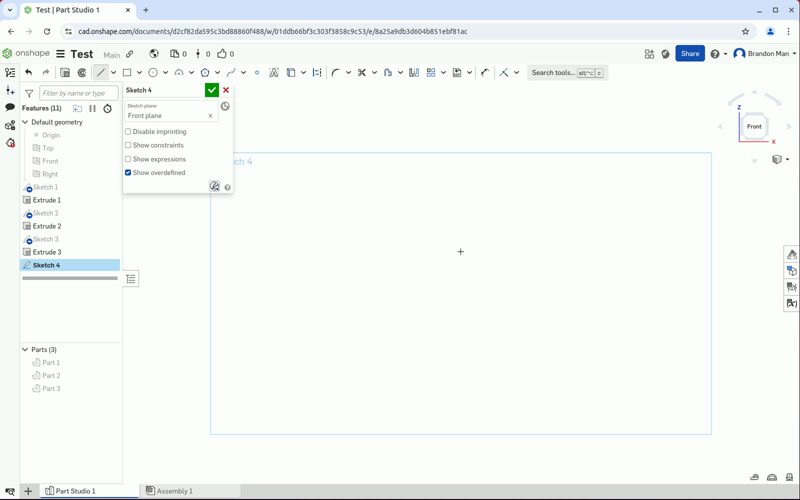
key_up(shift)
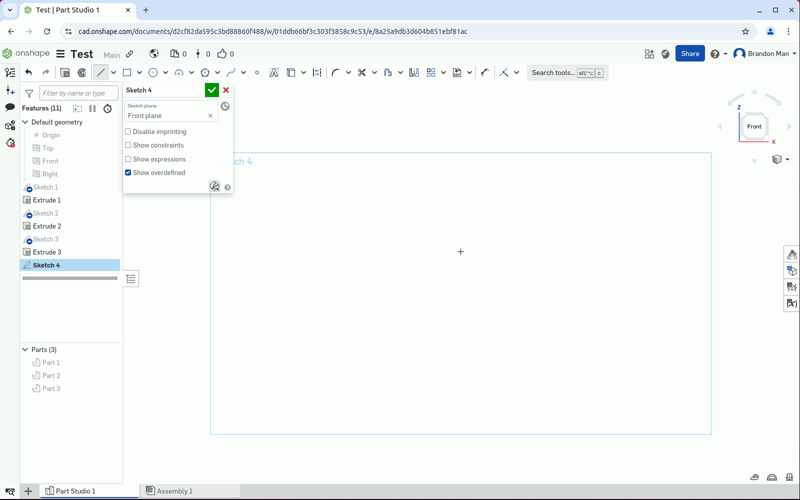
key_down(shift)
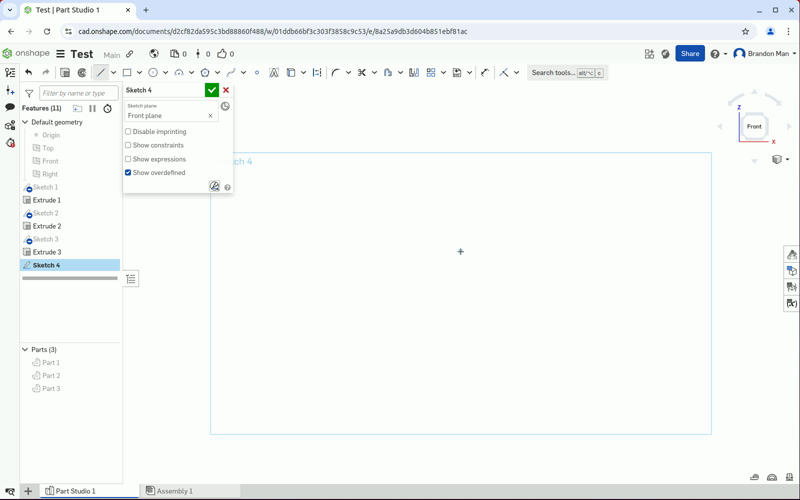
mouse_move(490, 251)
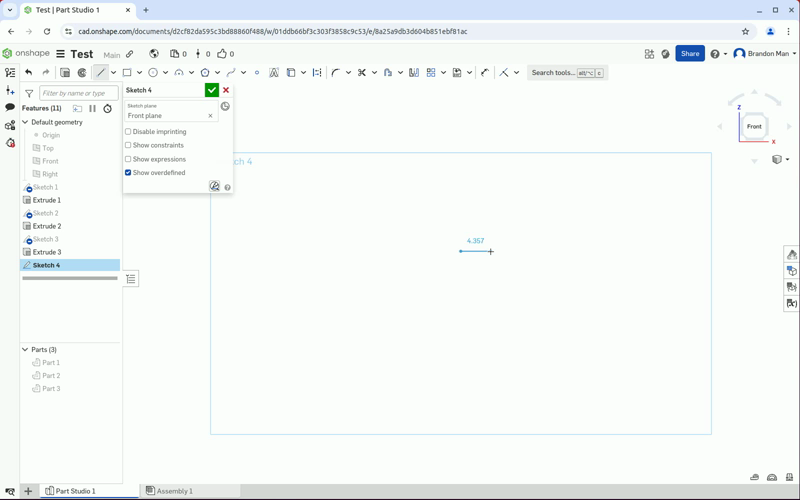
mouse_move(461, 251)
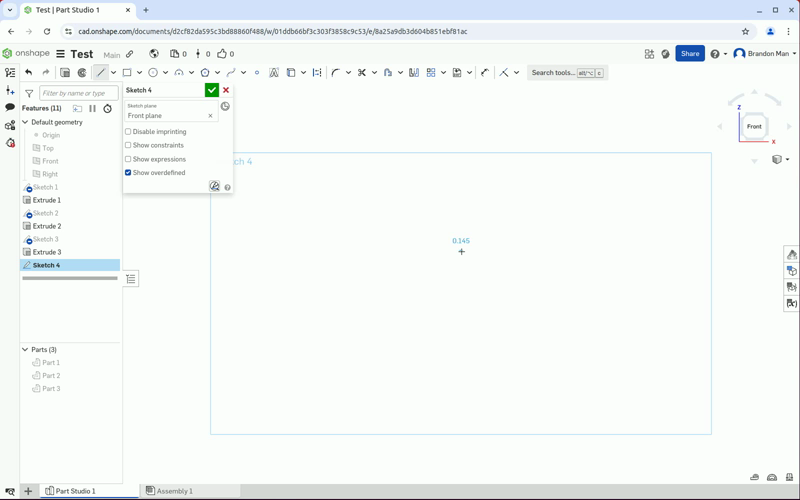
scroll(6)
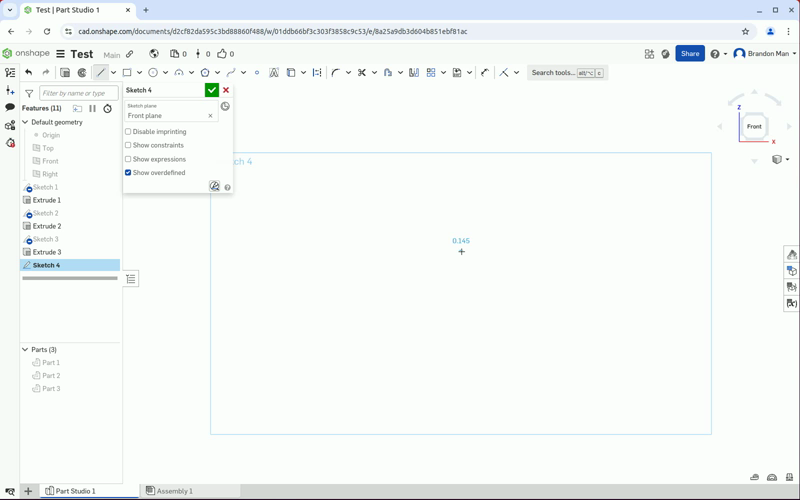
scroll(6)
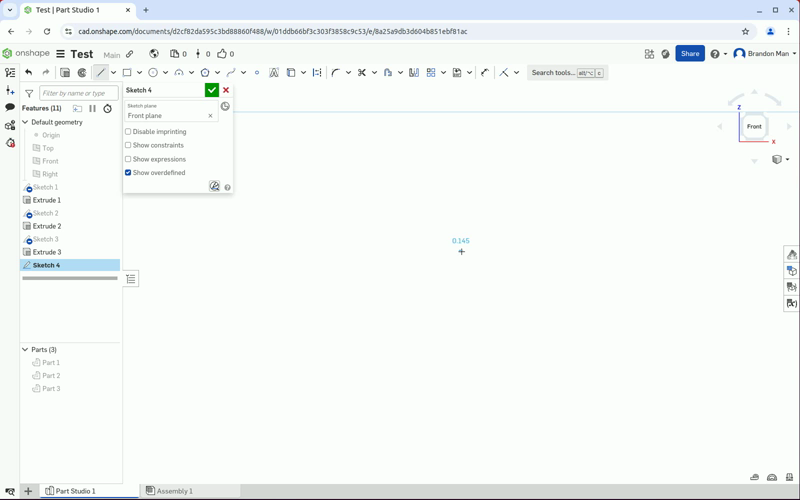
scroll(6)
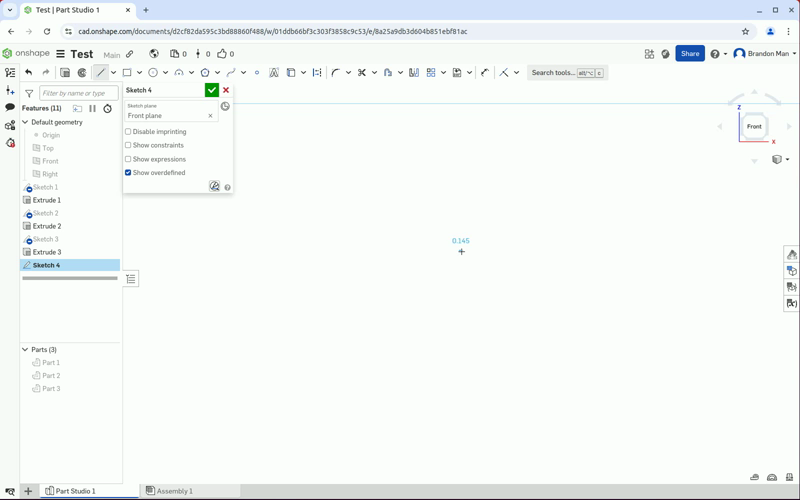
scroll(6)
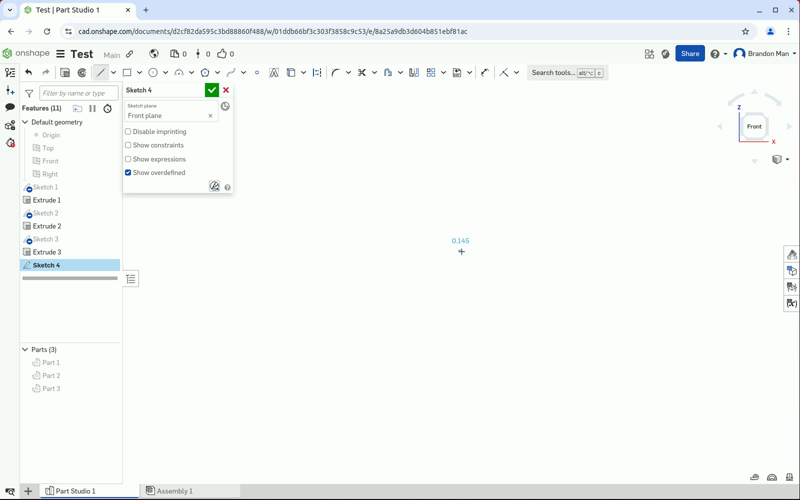
scroll(6)
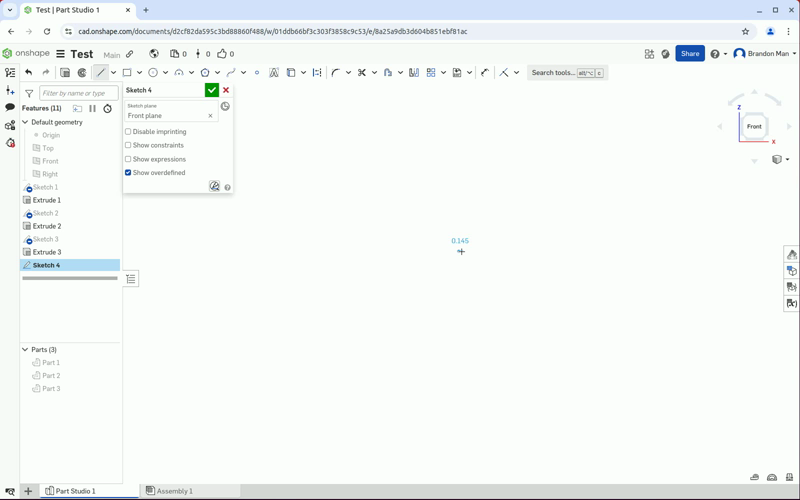
scroll(6)
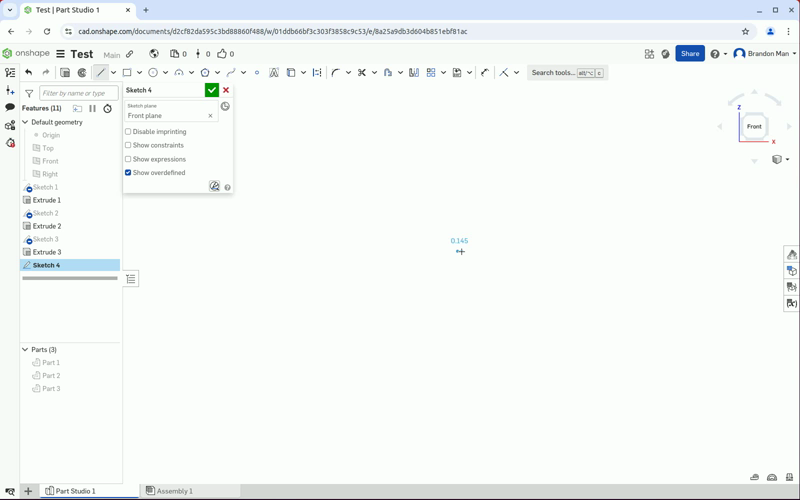
scroll(6)
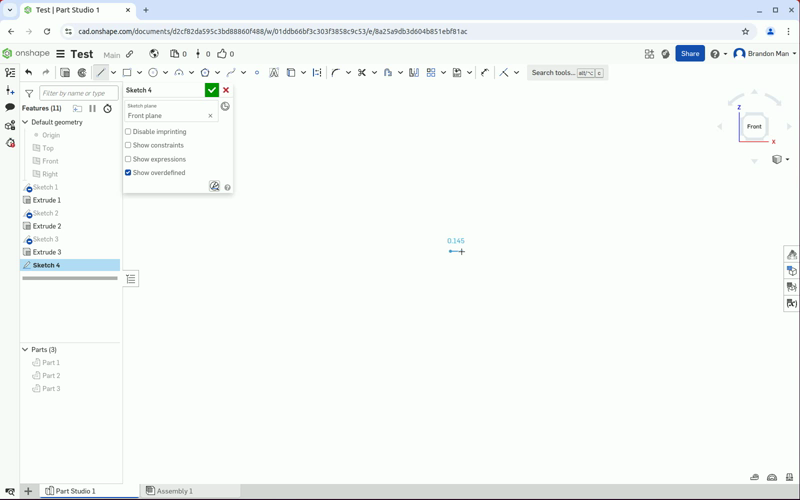
click(461, 251)
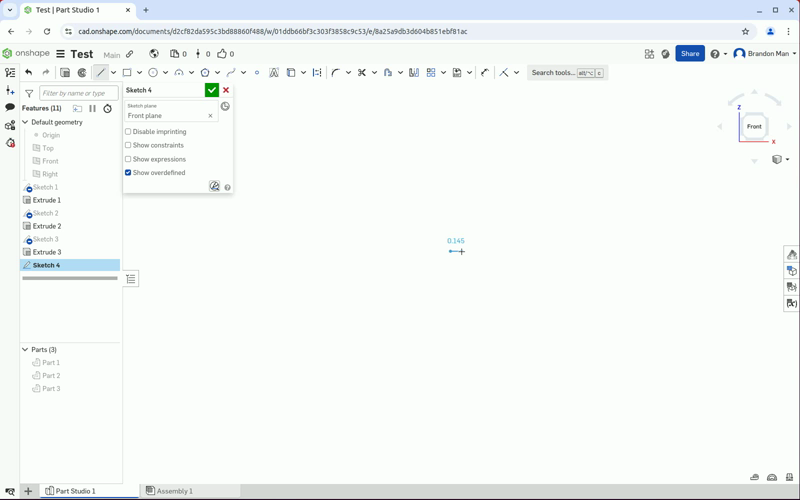
scroll(-6)
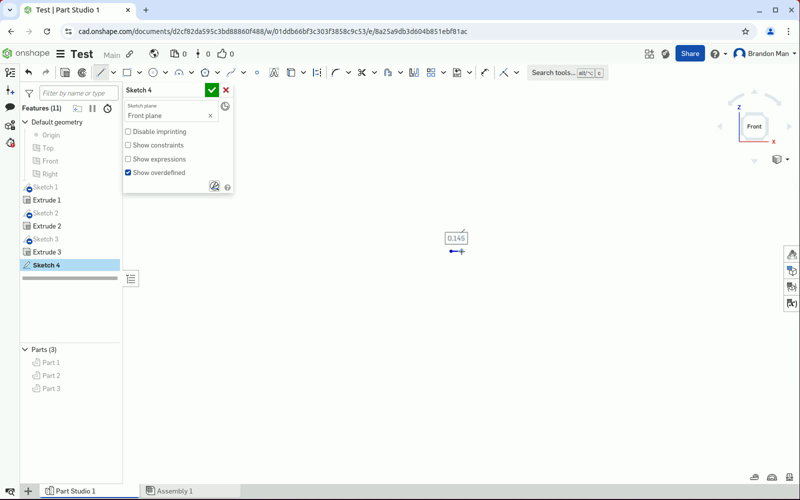
scroll(-6)
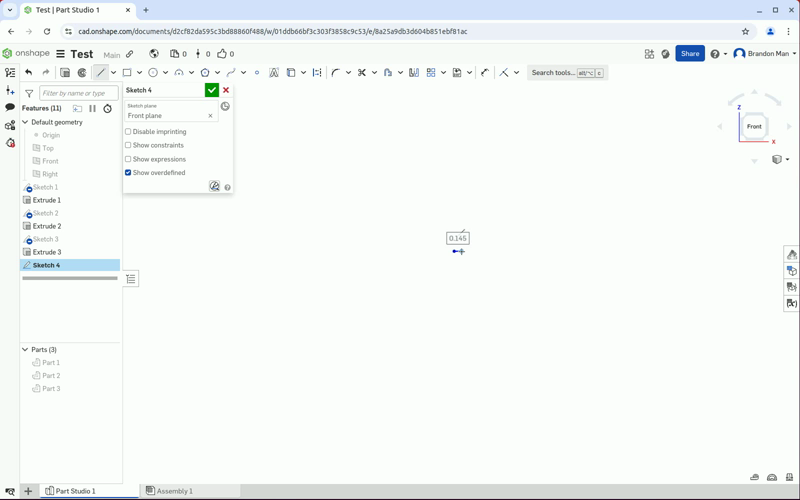
scroll(-6)
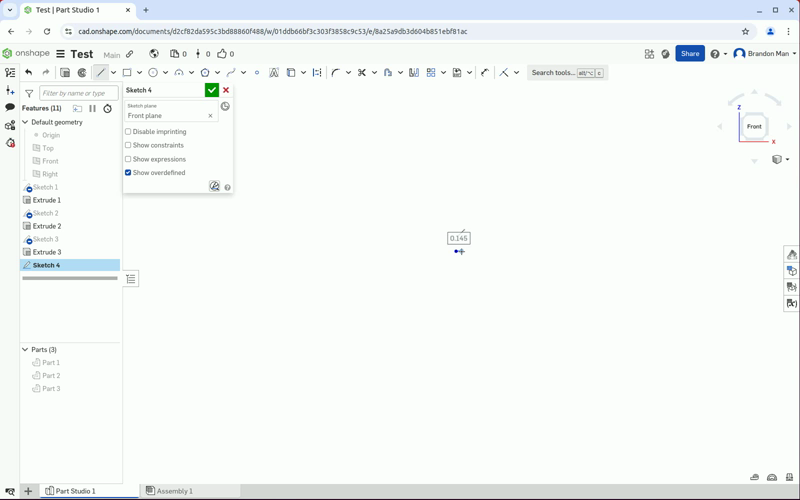
scroll(-6)
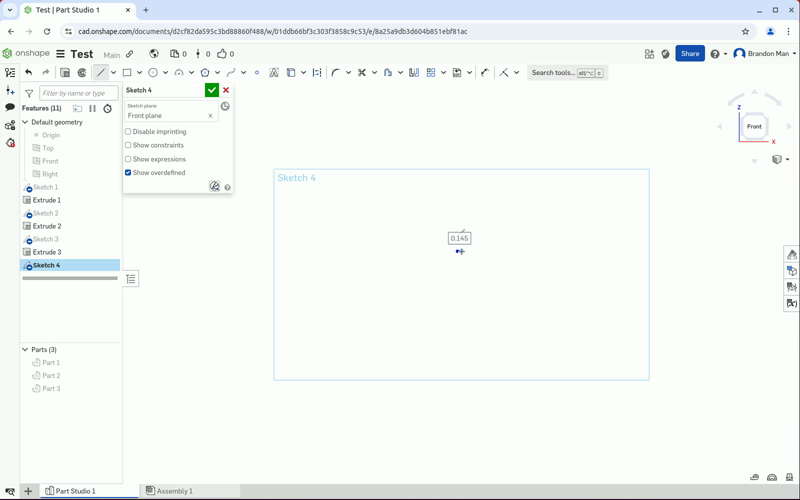
scroll(-6)
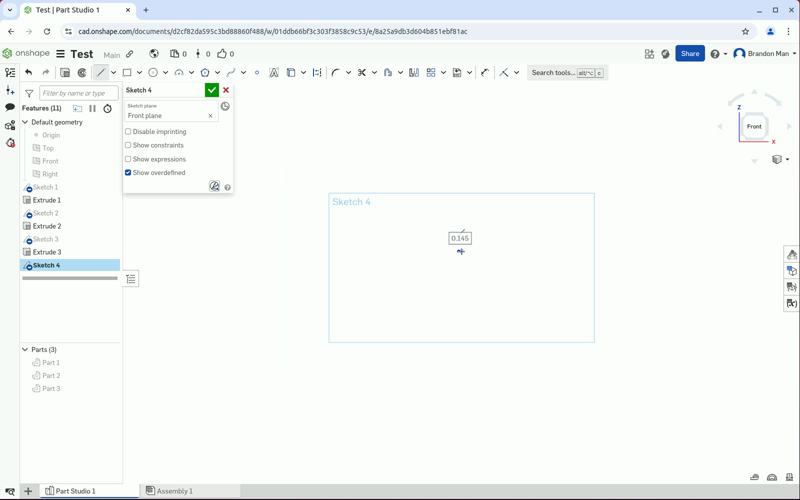
scroll(-6)
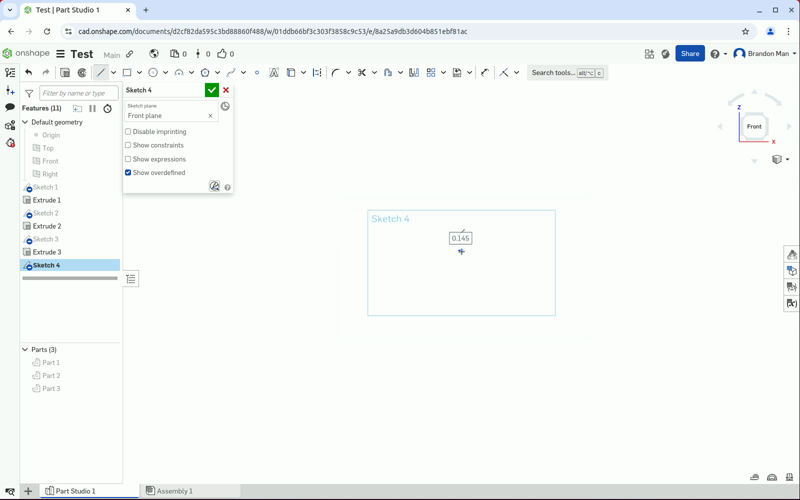
scroll(-6)
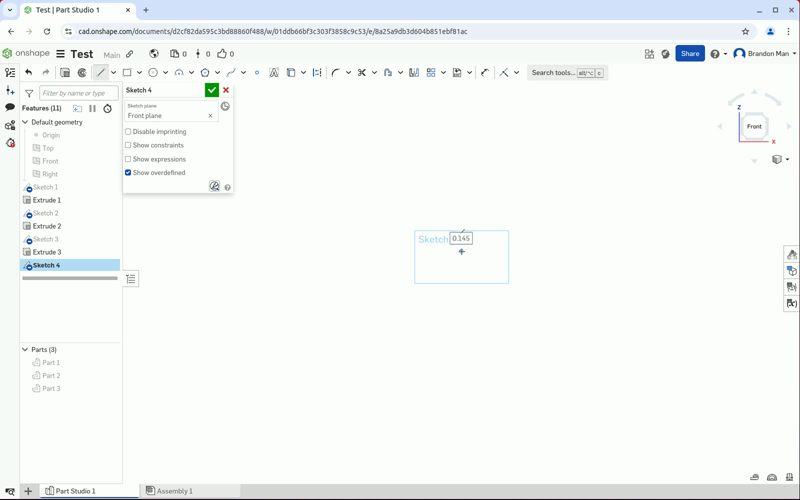
key_up(shift)
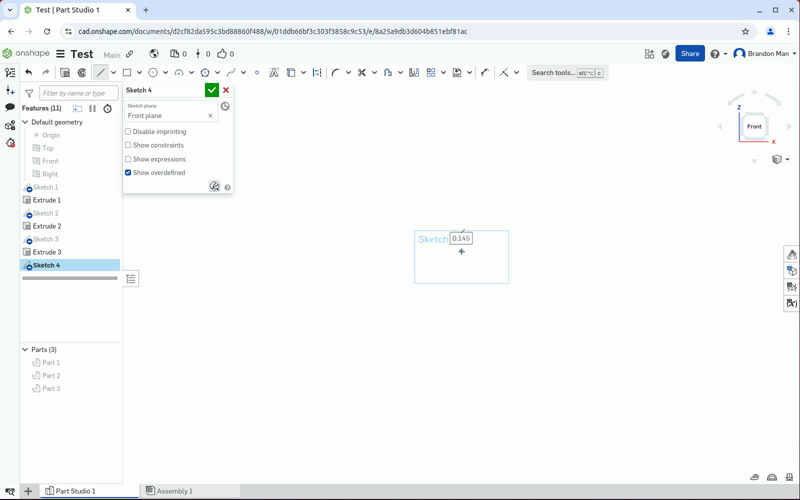
key_down(shift)
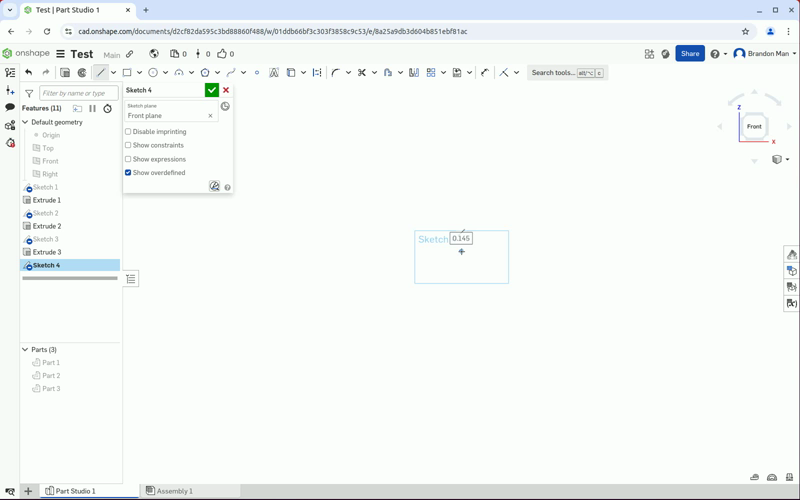
mouse_move(461, 188)
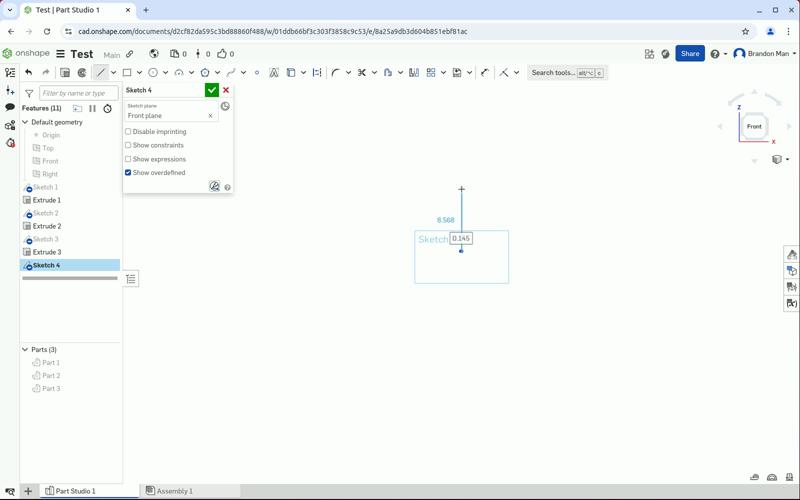
click(461, 188)
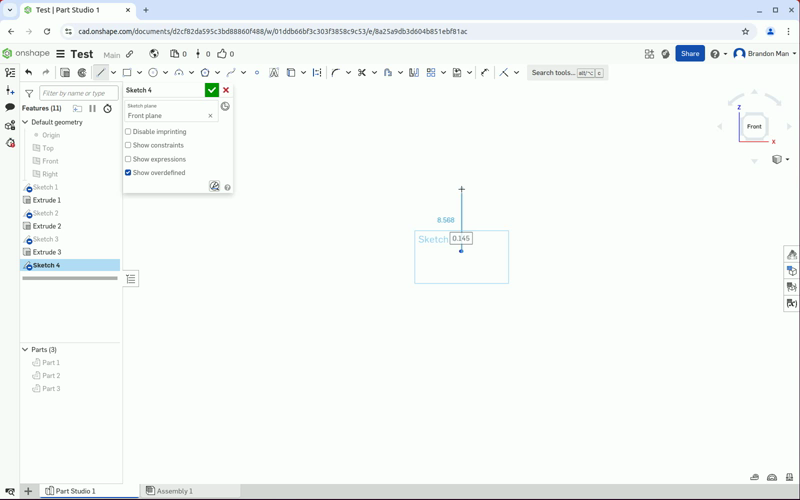
key_up(shift)
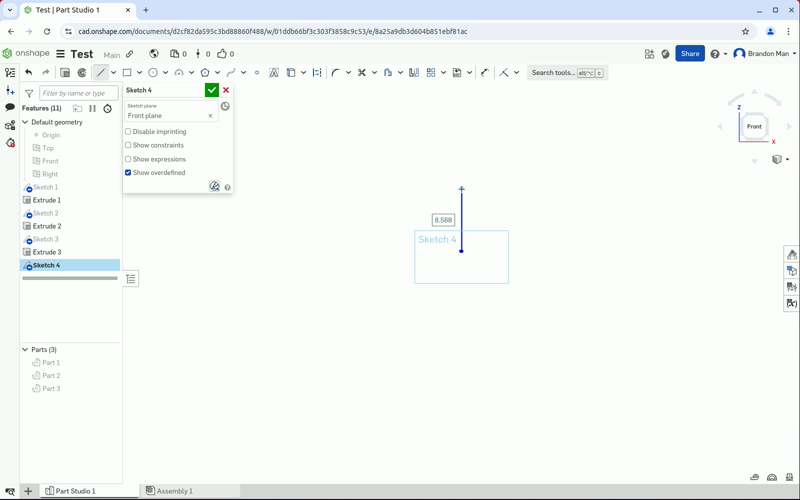
key_down(shift)
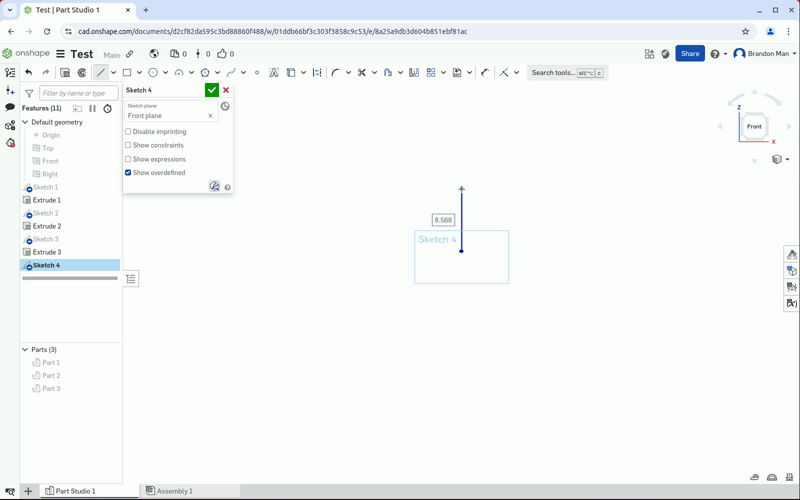
mouse_move(492, 188)
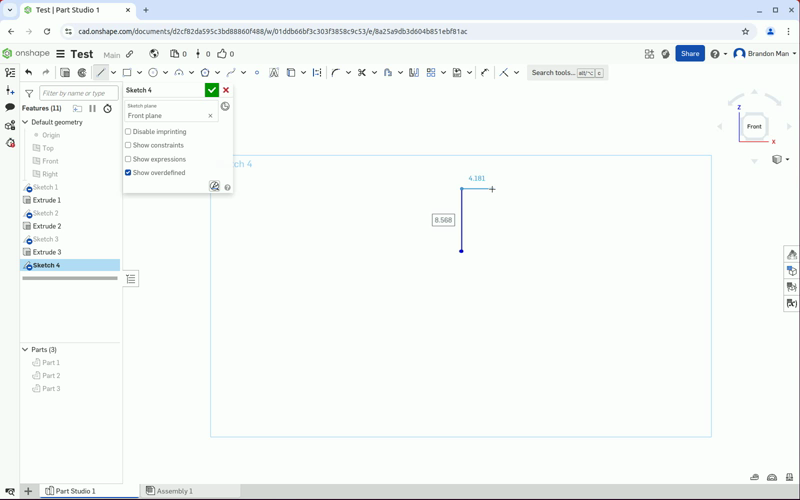
mouse_move(460, 188)
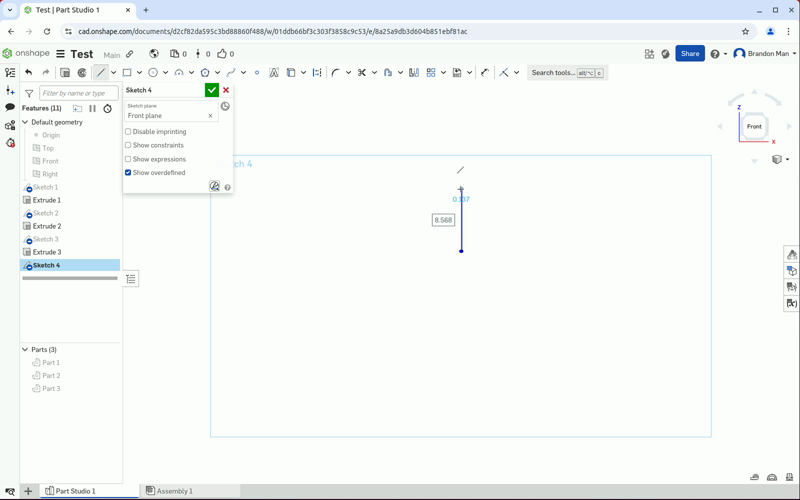
scroll(6)
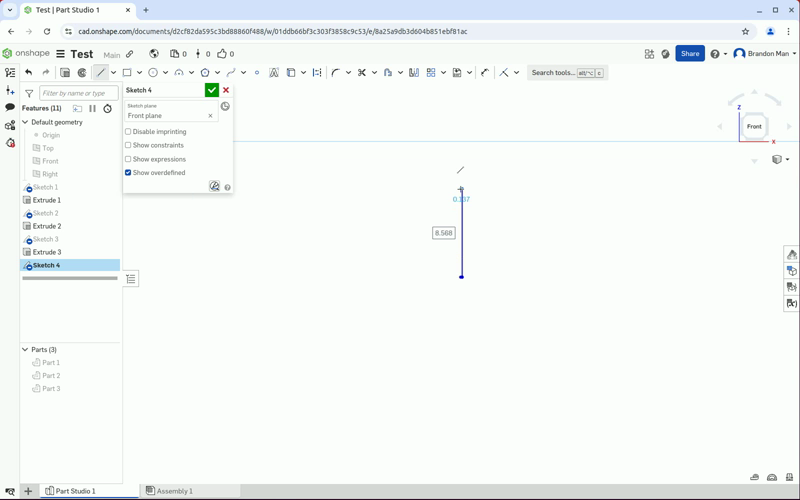
scroll(6)
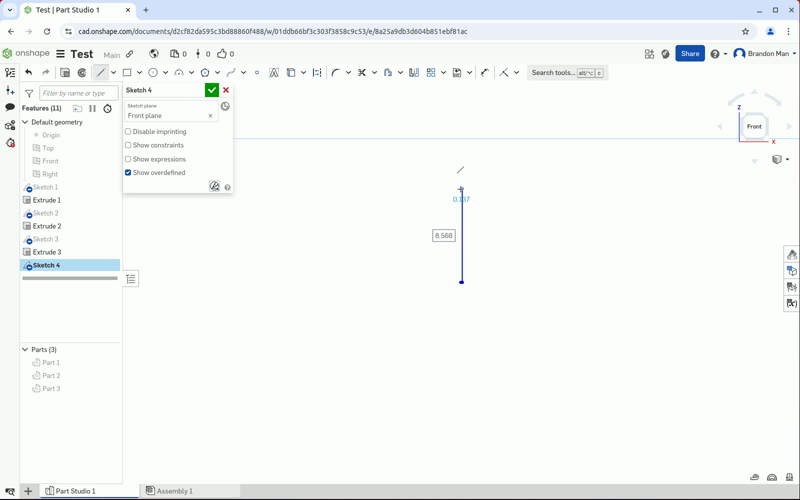
scroll(6)
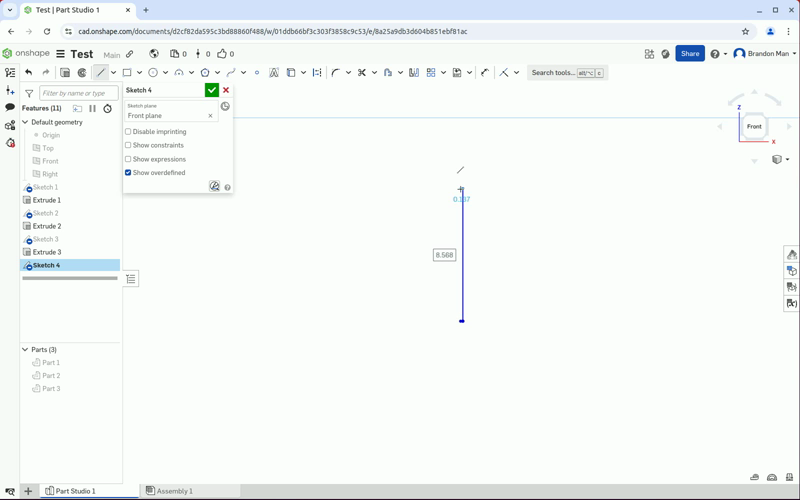
scroll(6)
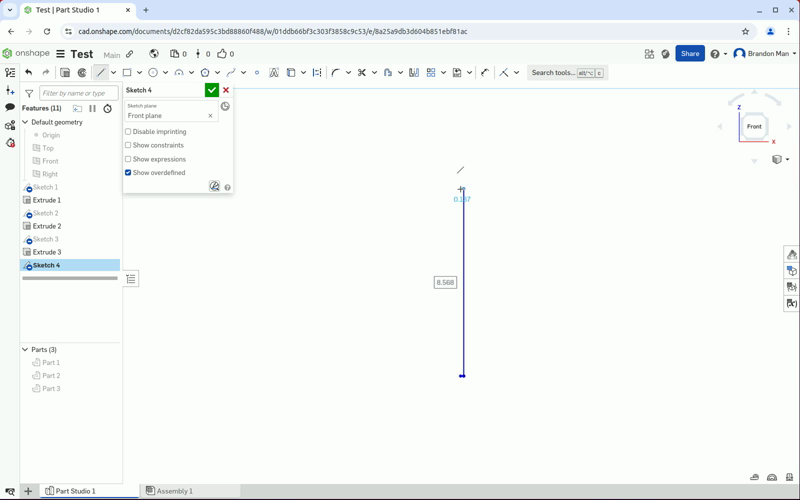
scroll(6)
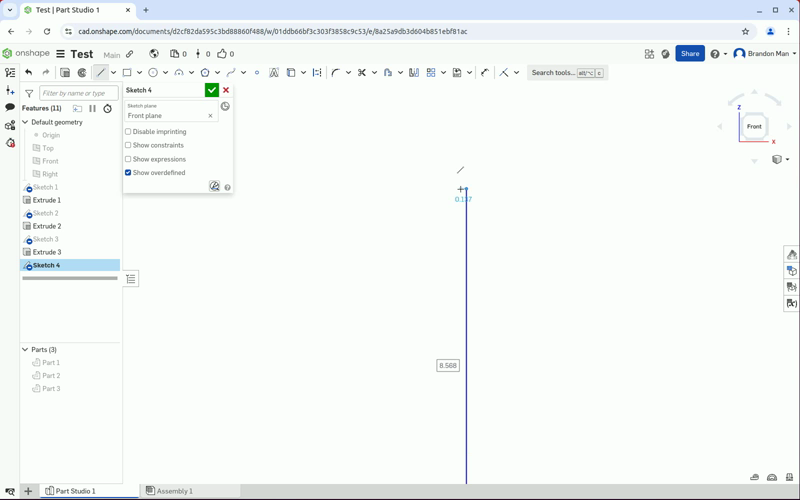
scroll(6)
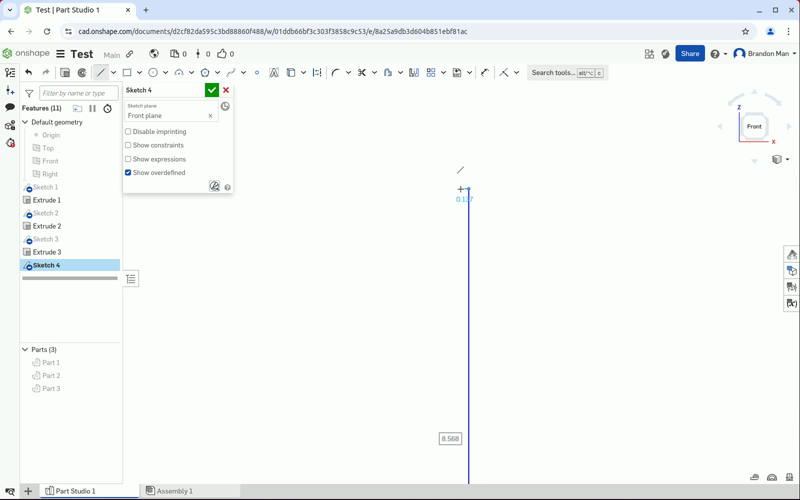
scroll(6)
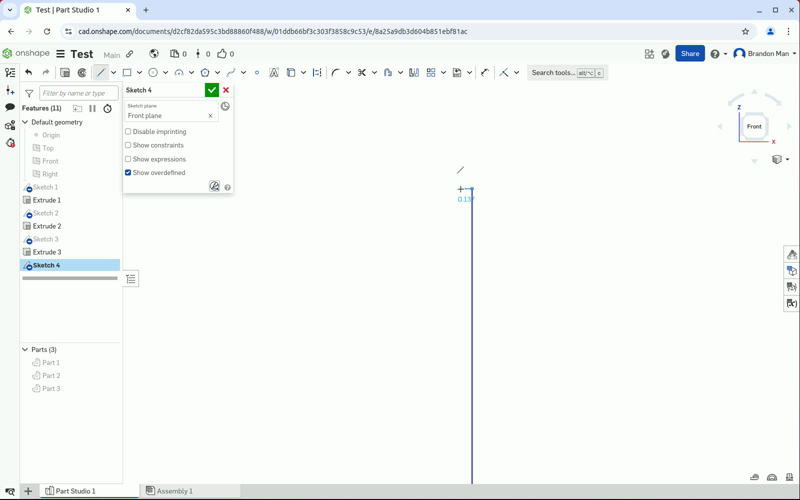
click(460, 188)
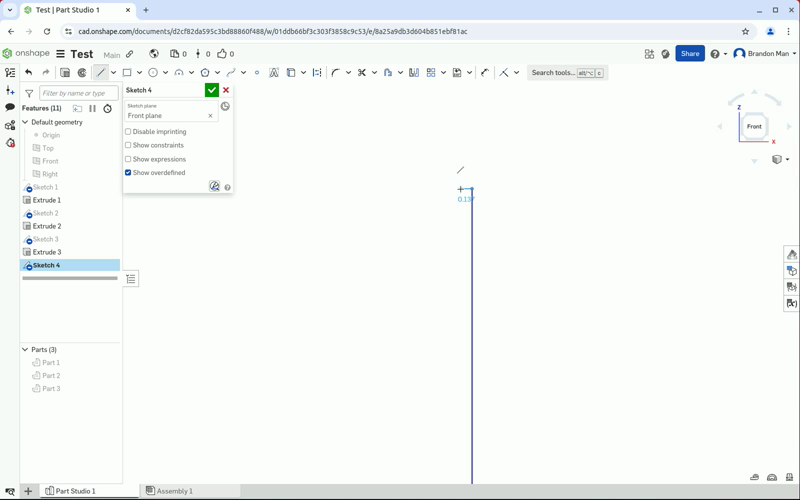
scroll(-6)
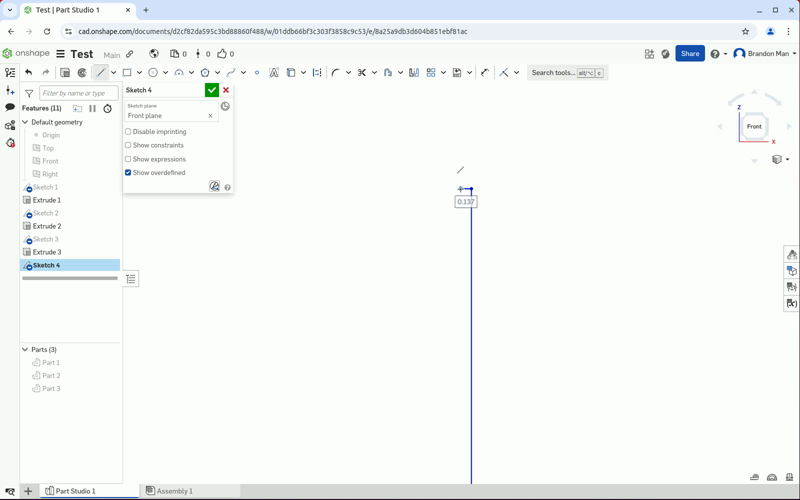
scroll(-6)
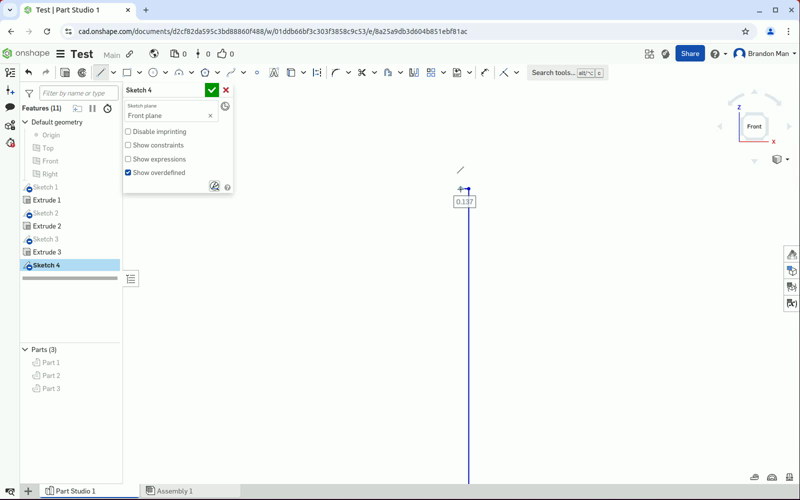
scroll(-6)
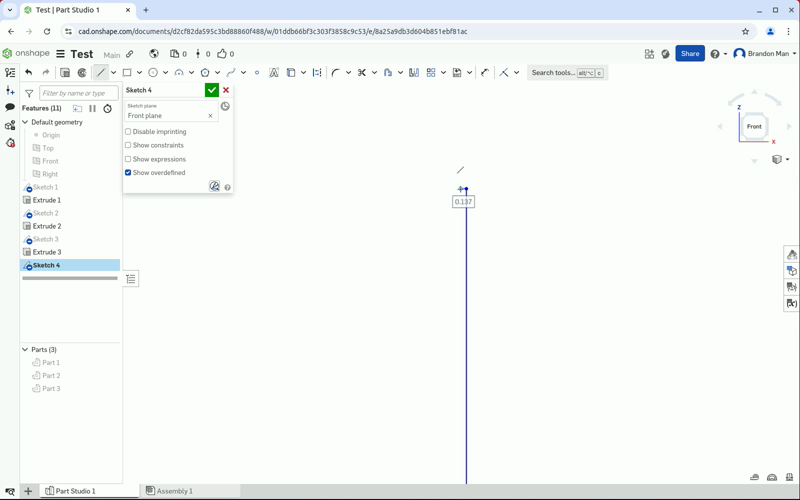
scroll(-6)
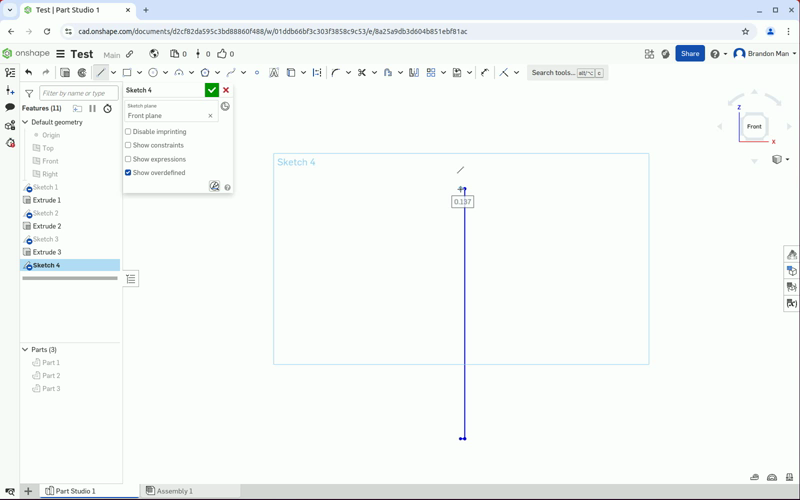
scroll(-6)
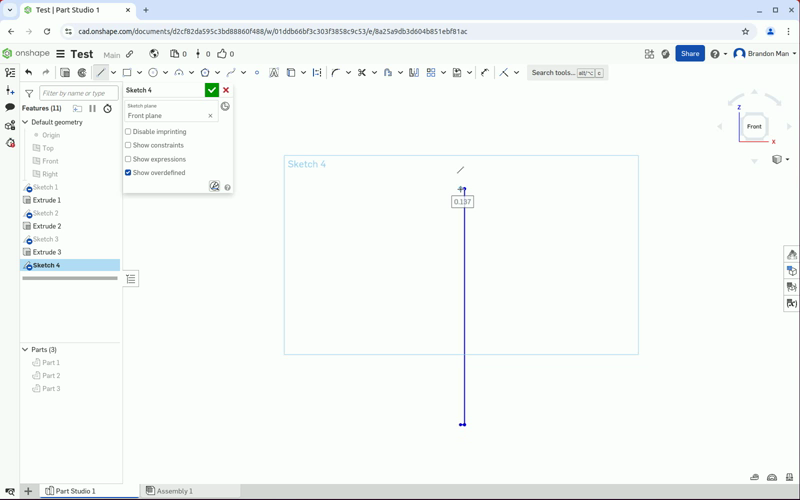
scroll(-6)
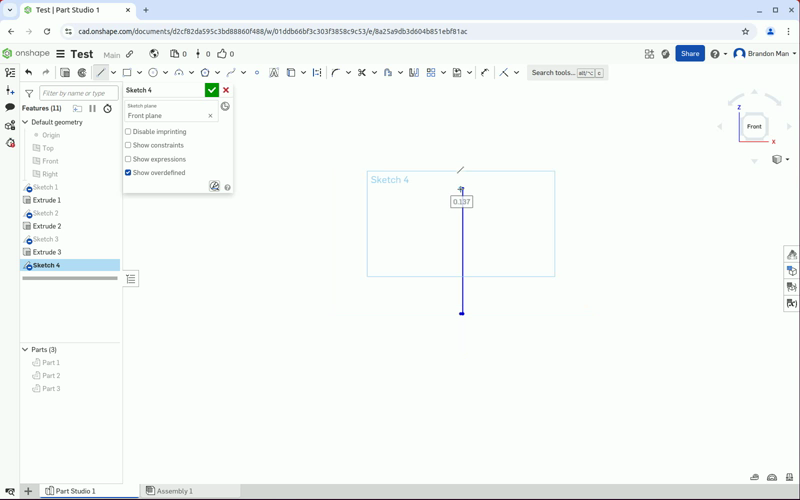
scroll(-6)
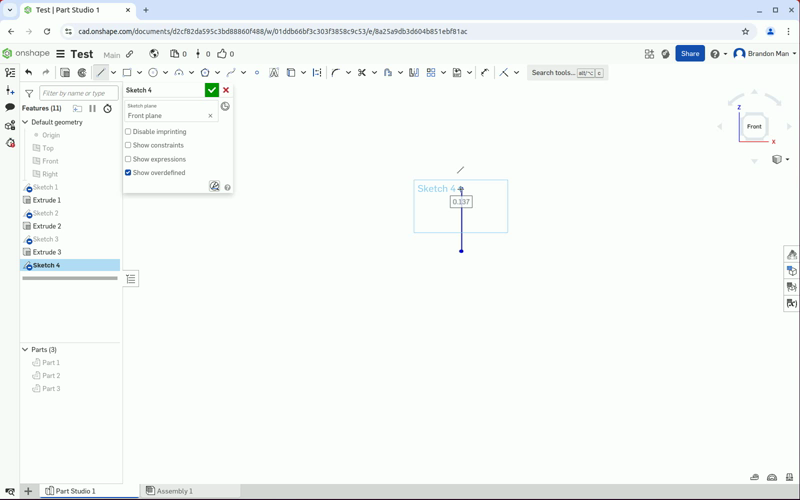
key_up(shift)
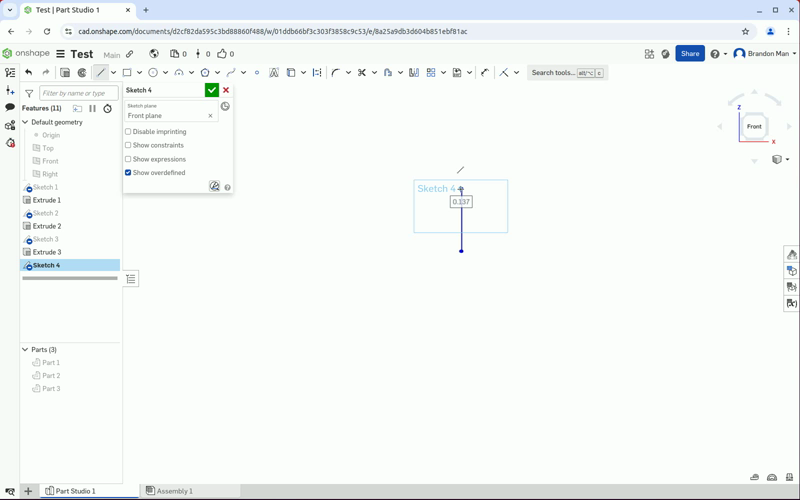
key_down(shift)
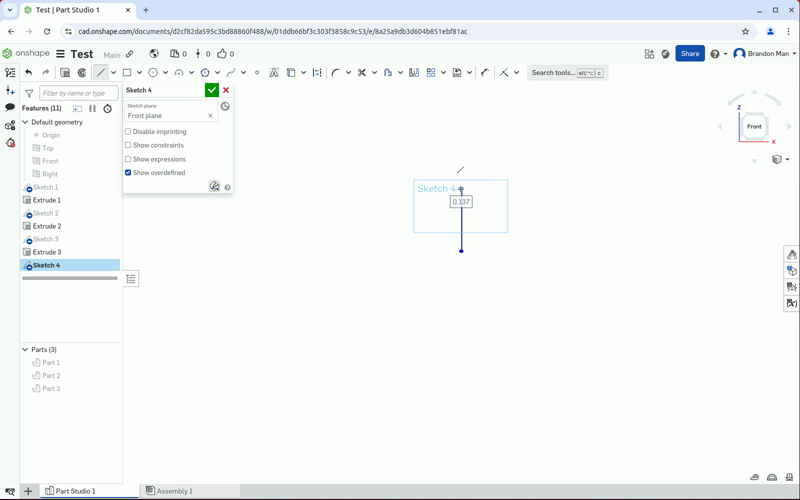
mouse_move(460, 251)
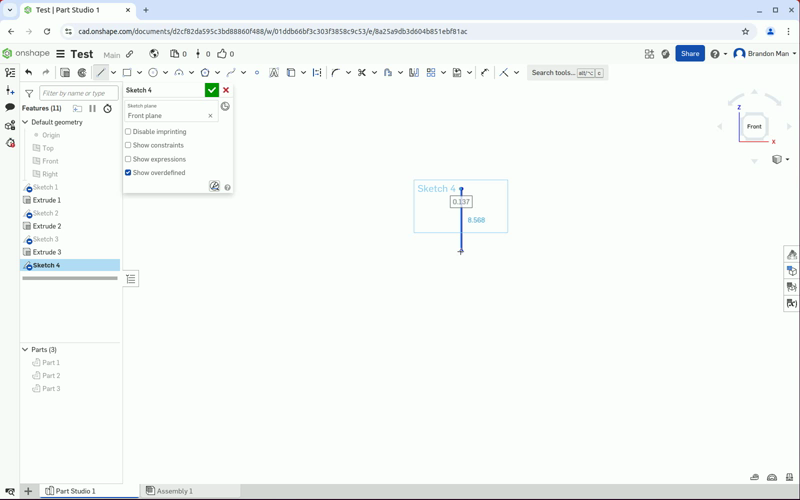
scroll(6)
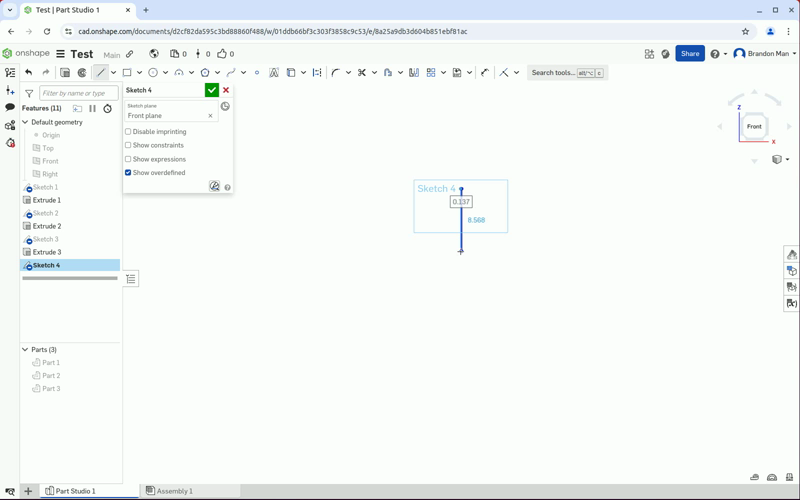
scroll(6)
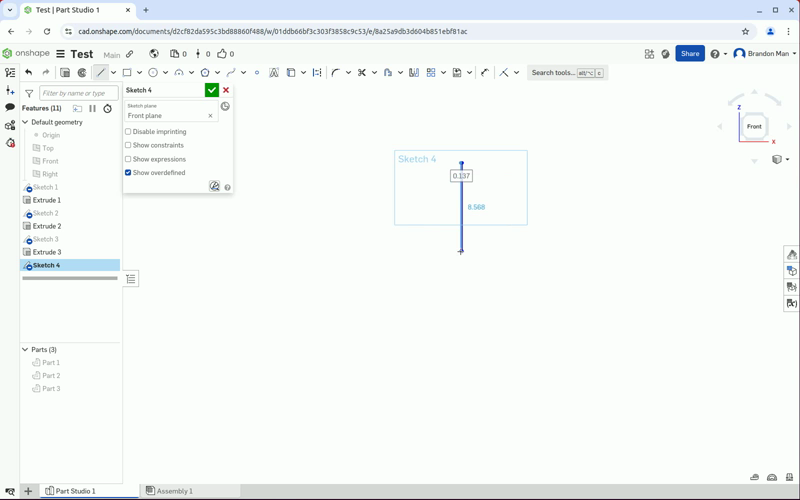
scroll(6)
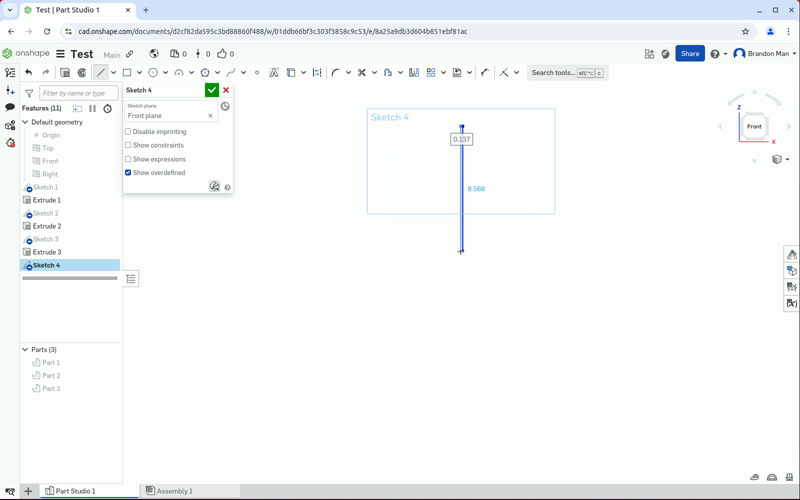
scroll(6)
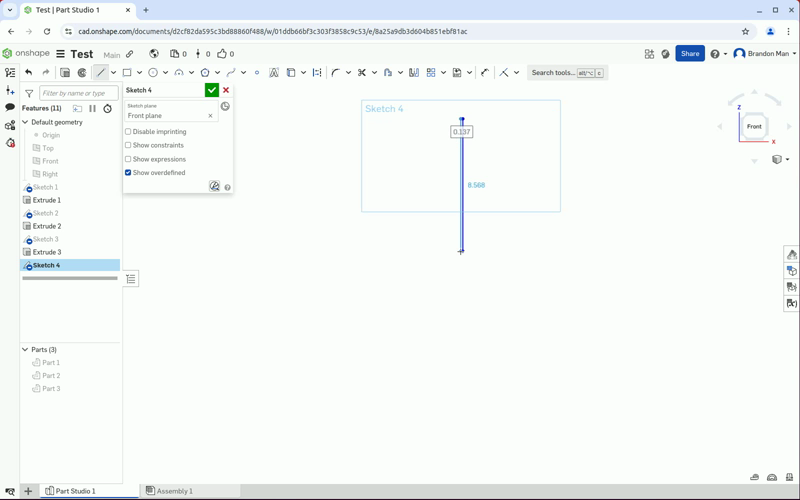
scroll(6)
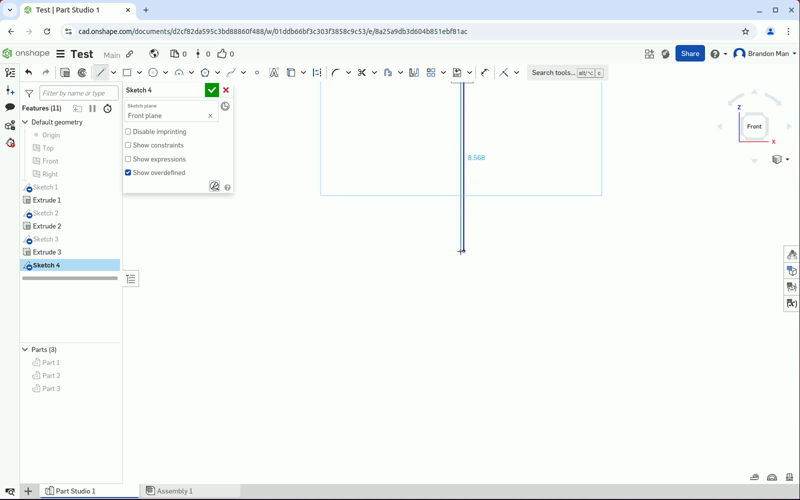
scroll(6)
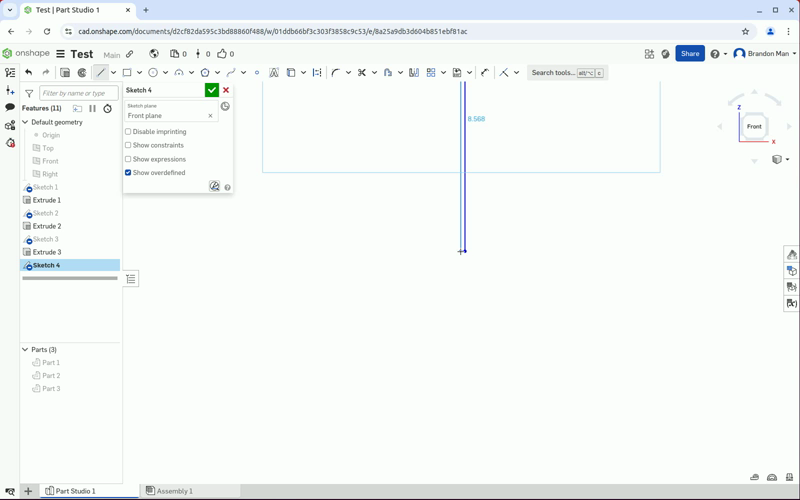
scroll(6)
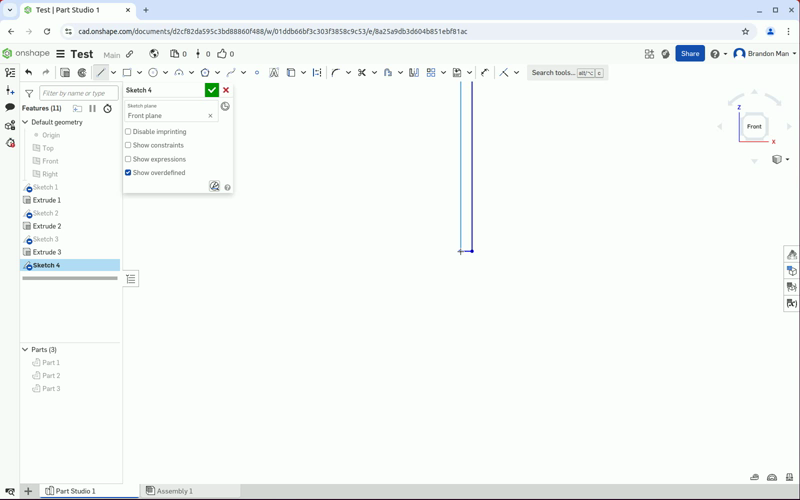
key_up(shift)
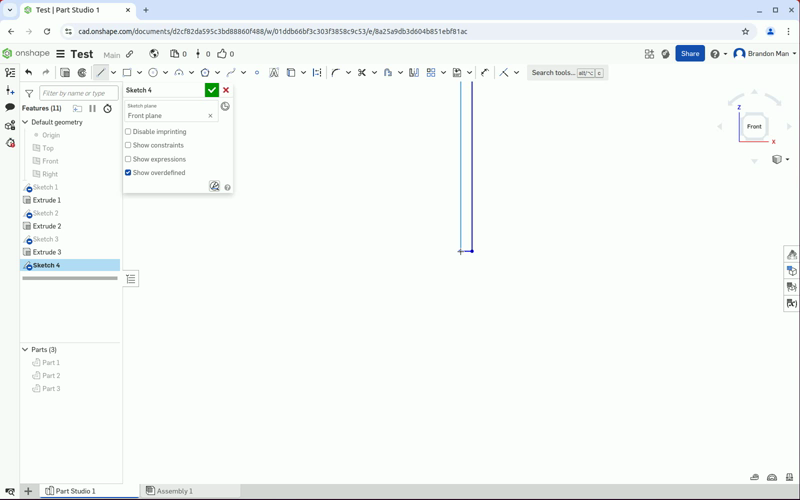
click(460, 251)
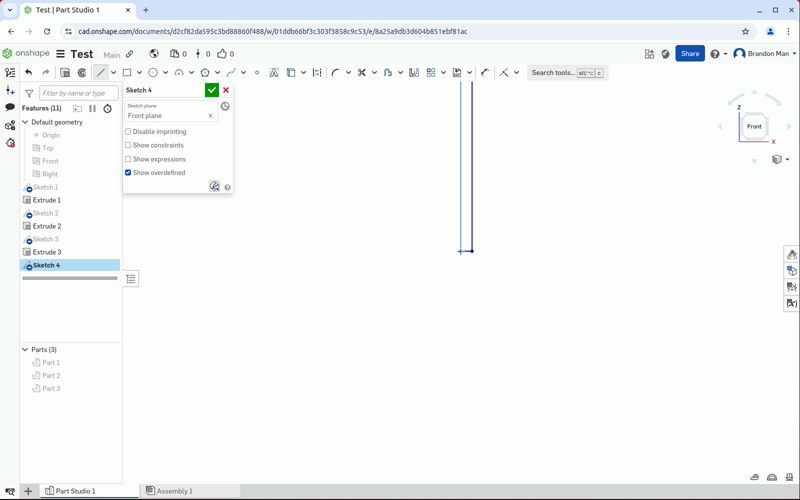
scroll(-6)
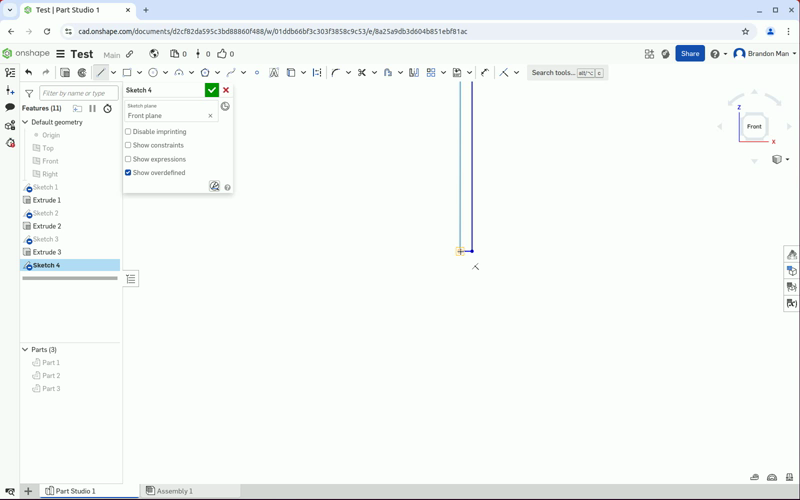
scroll(-6)
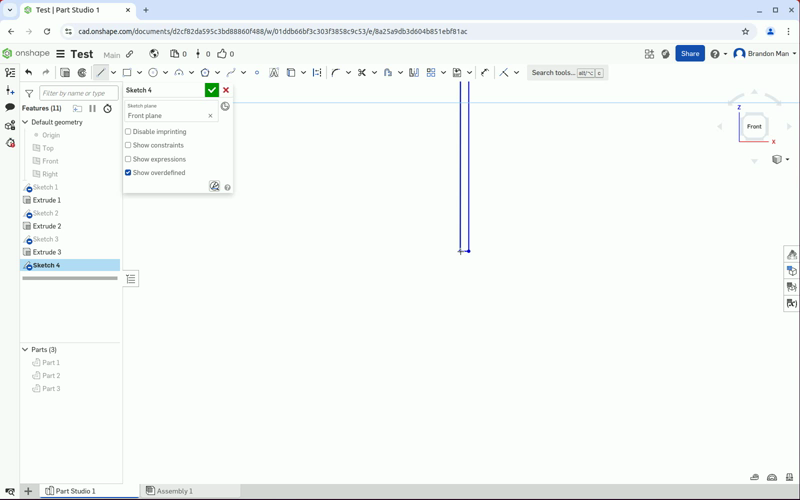
scroll(-6)
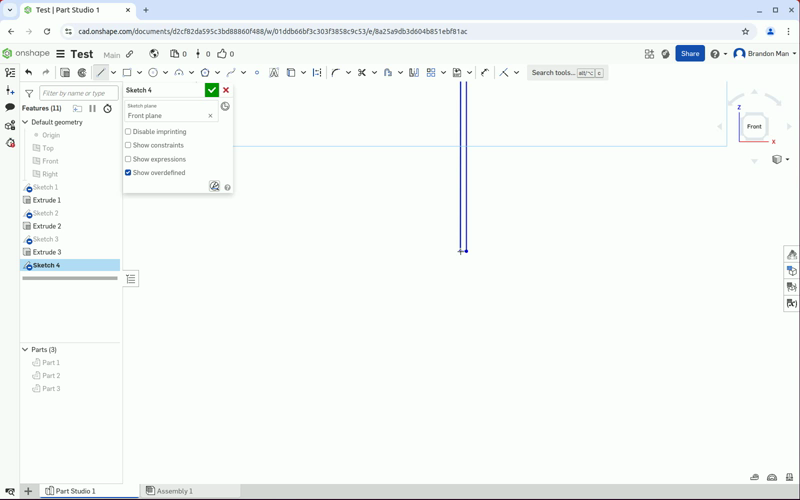
scroll(-6)
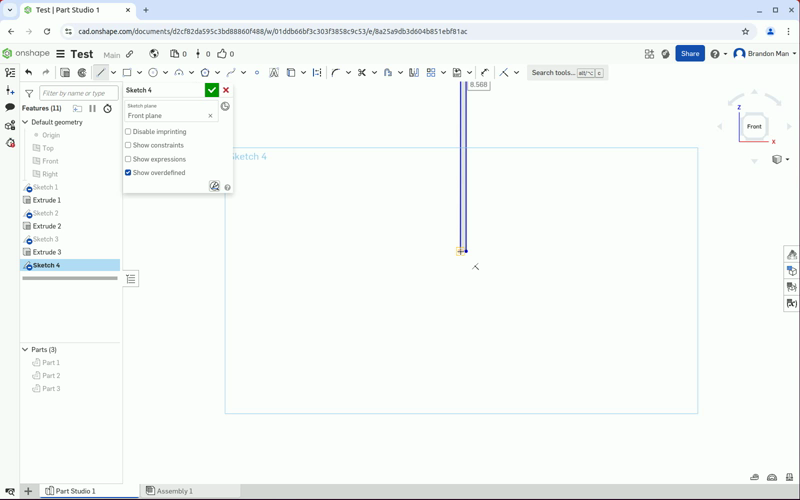
scroll(-6)
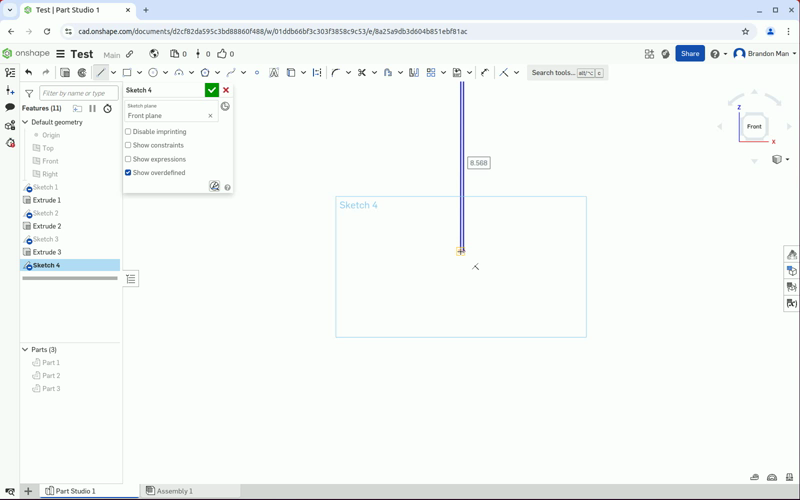
scroll(-6)
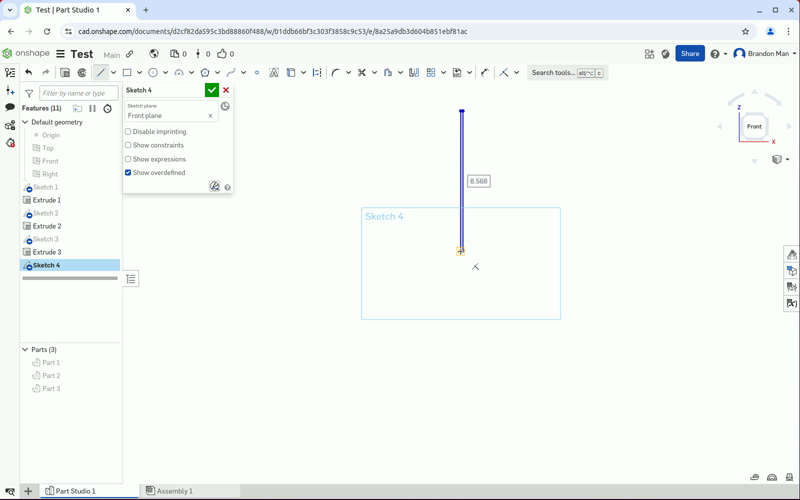
scroll(-6)
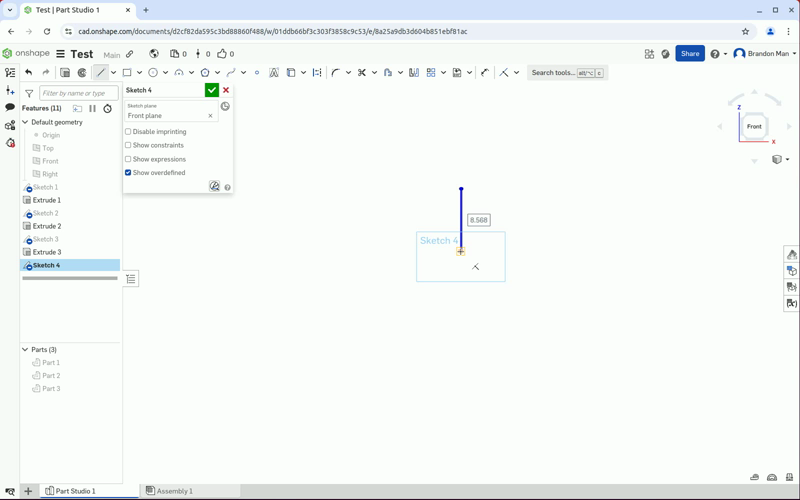
key(esc)
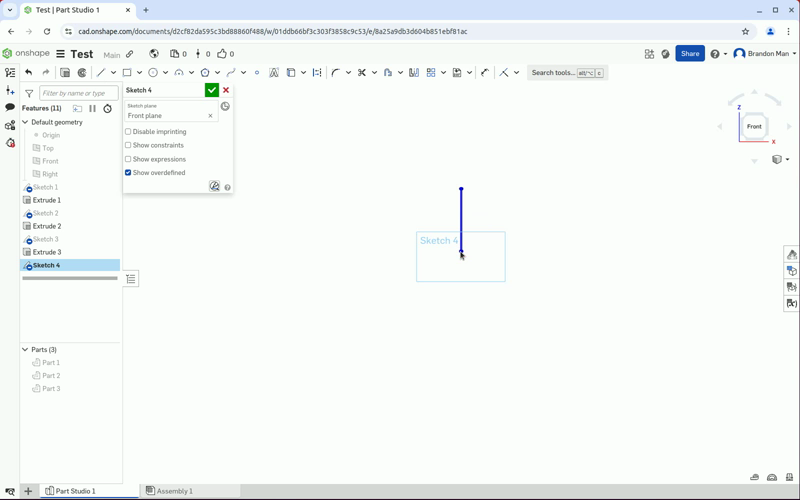
mouse_move(461, 200)
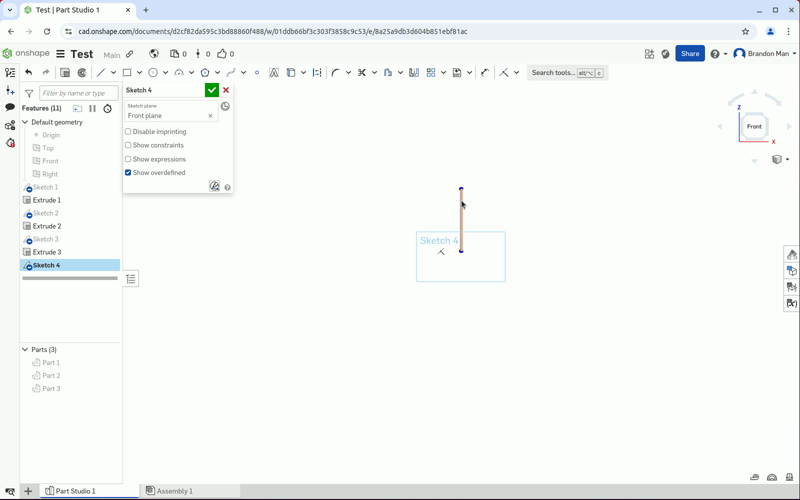
scroll(6)
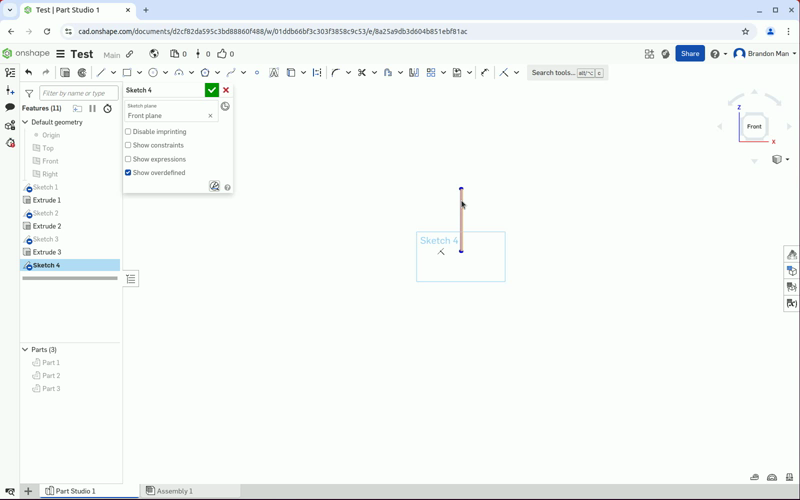
scroll(6)
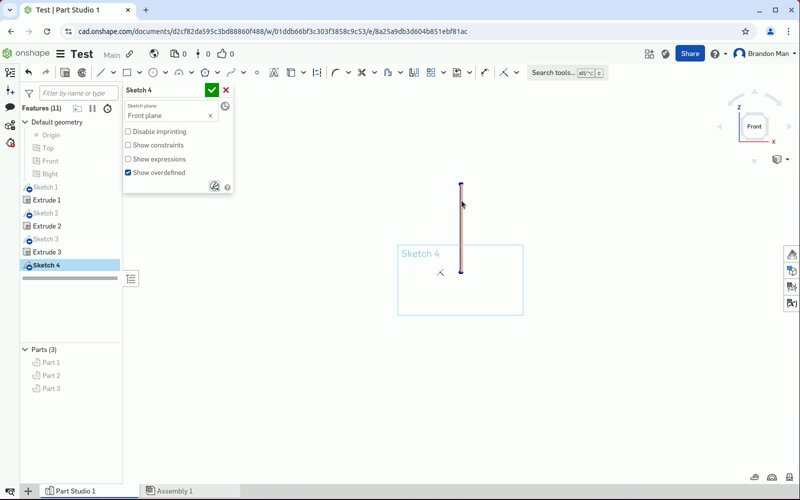
scroll(6)
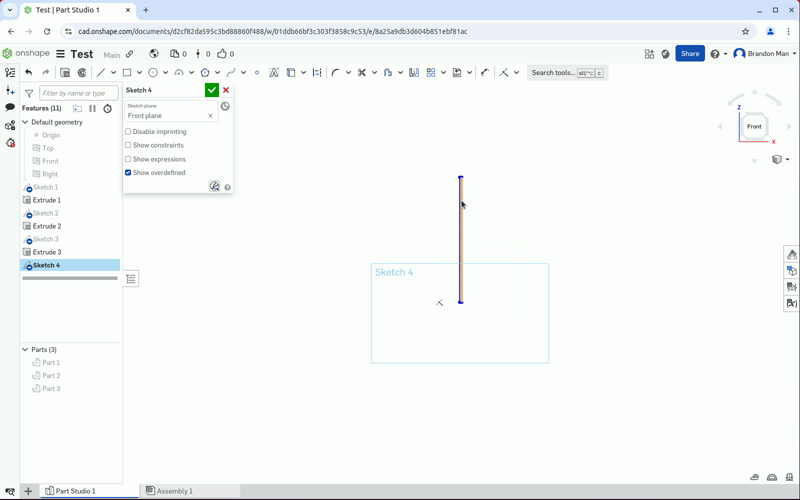
scroll(6)
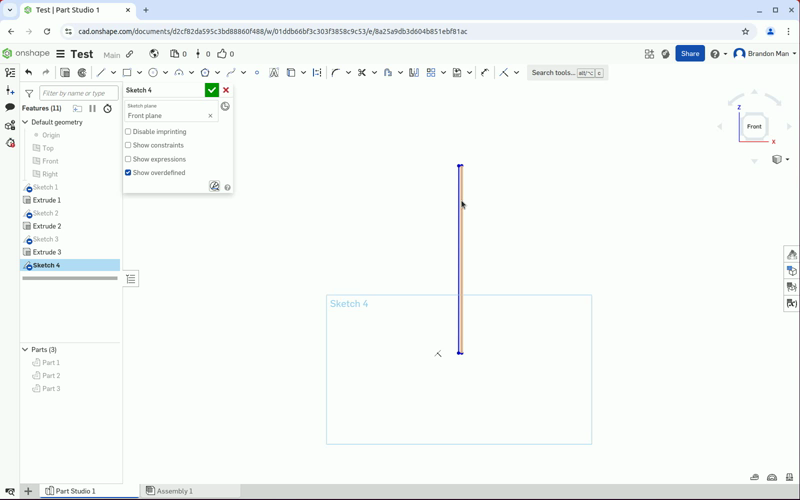
scroll(6)
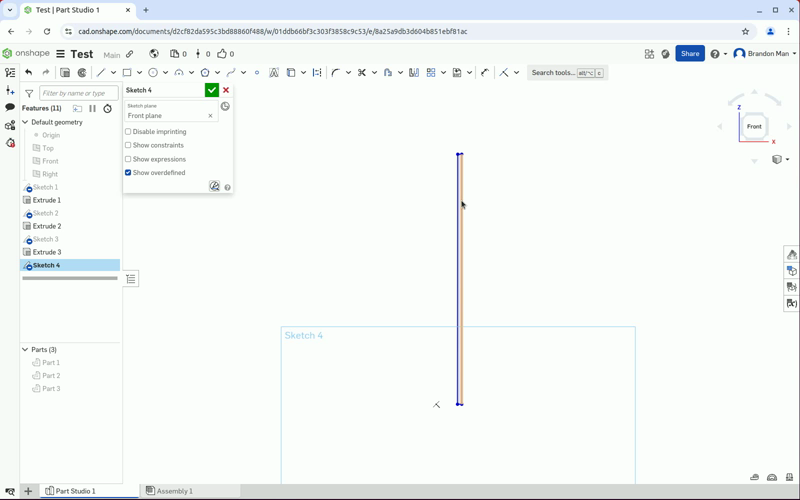
scroll(6)
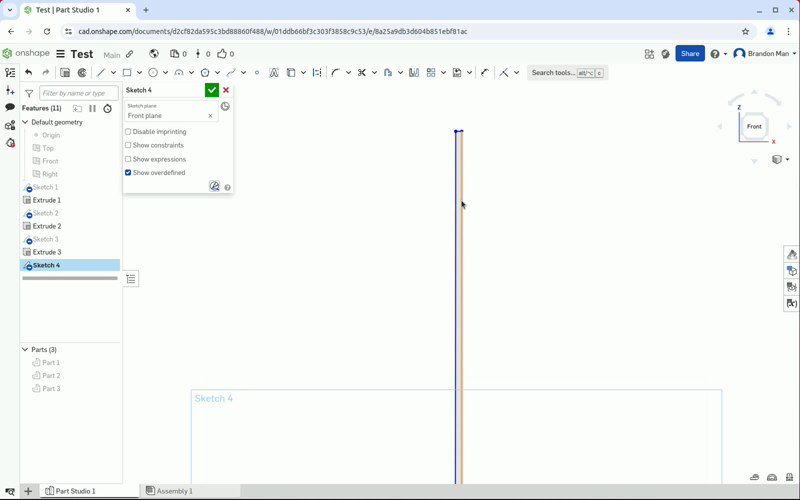
scroll(6)
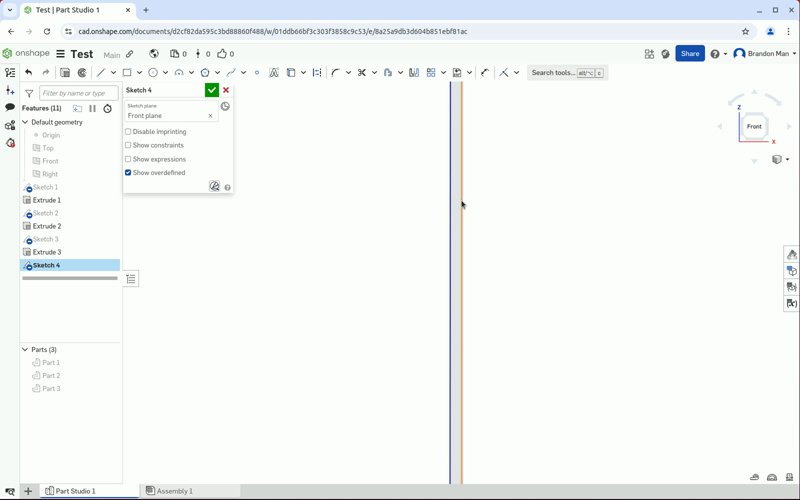
click(461, 200)
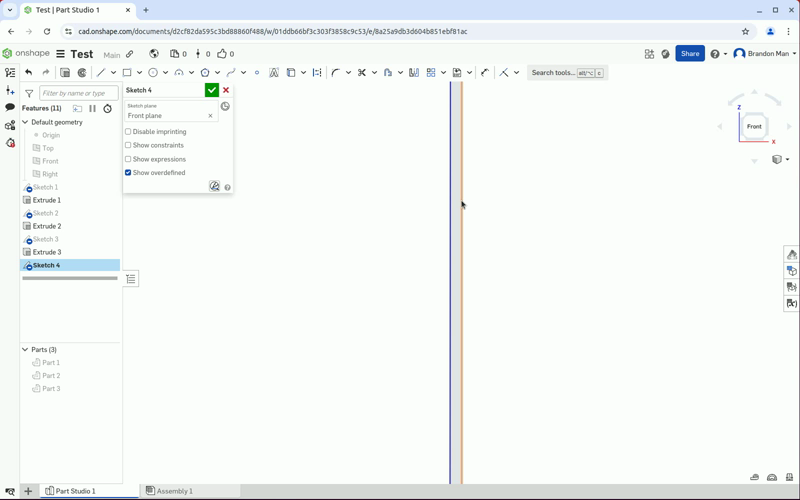
scroll(-6)
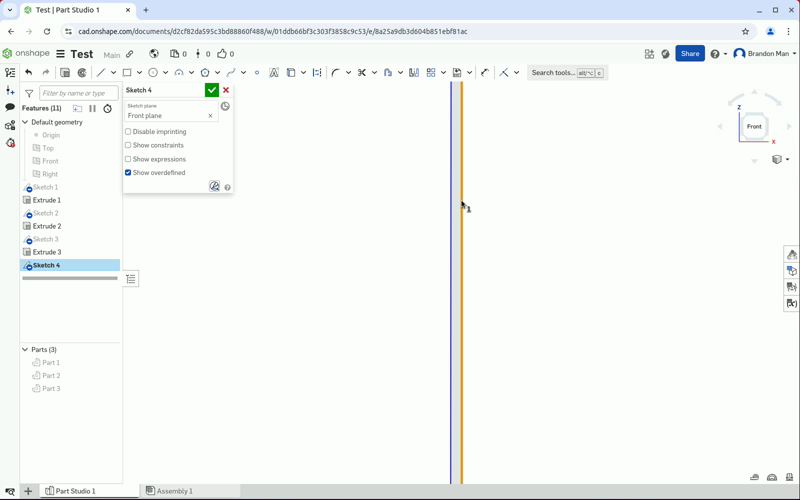
scroll(-6)
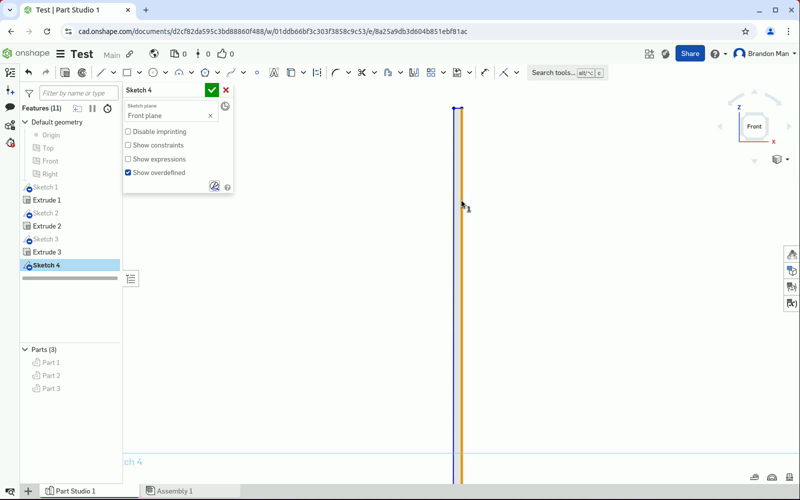
scroll(-6)
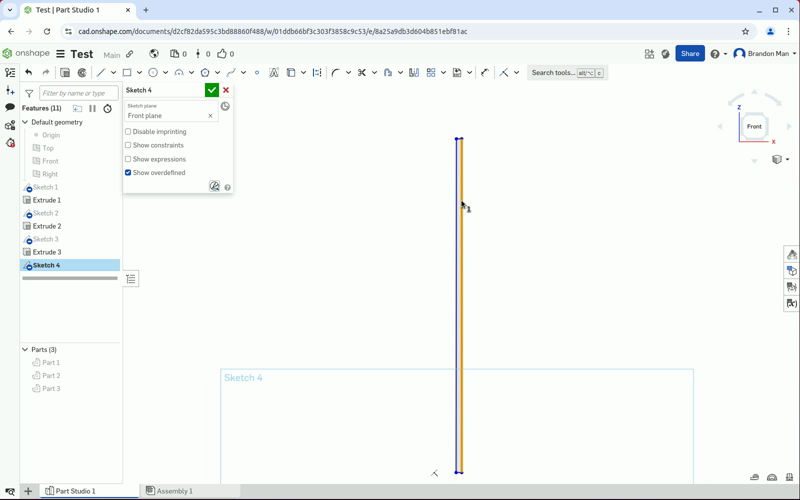
scroll(-6)
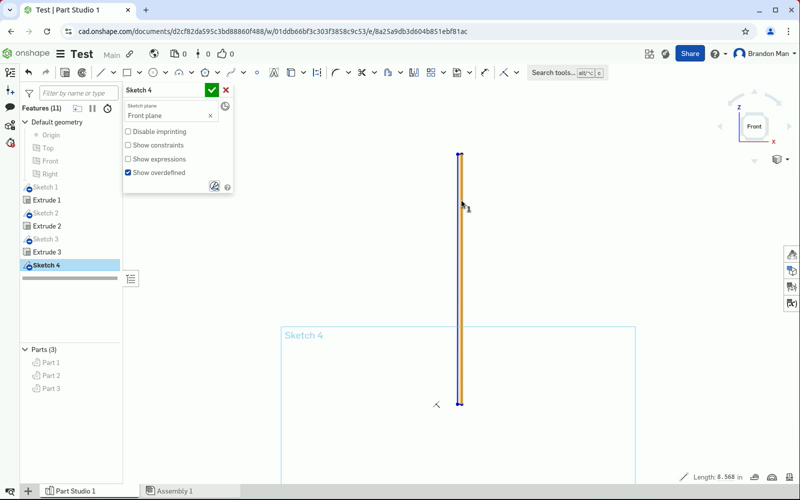
scroll(-6)
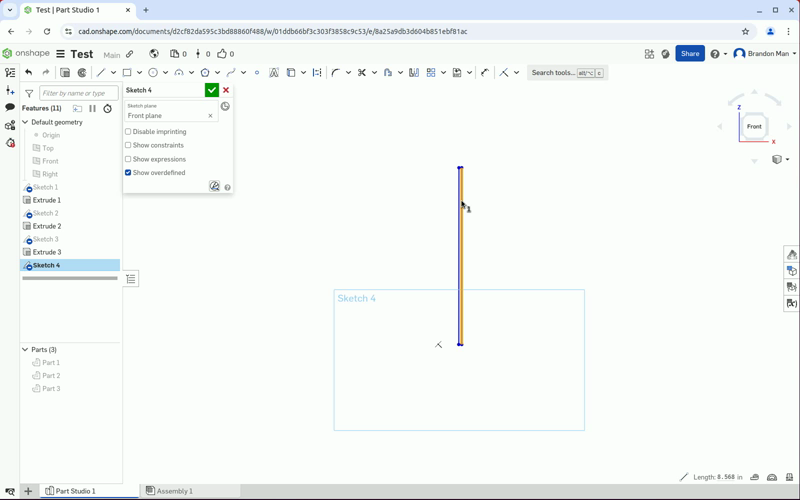
scroll(-6)
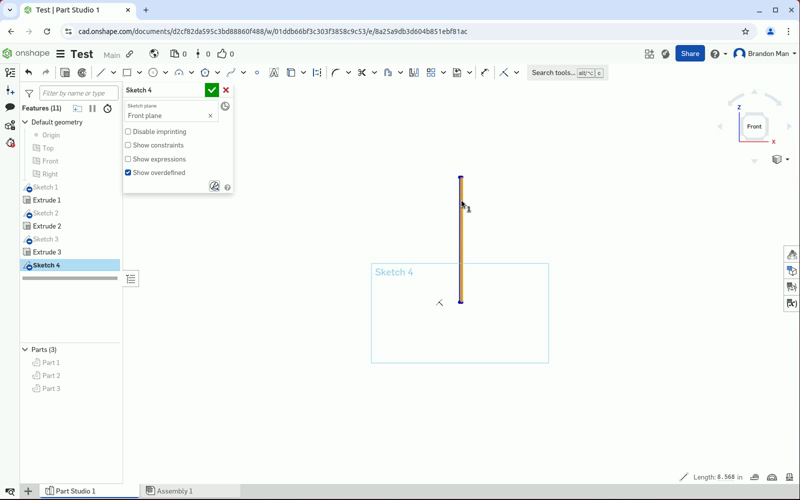
scroll(-6)
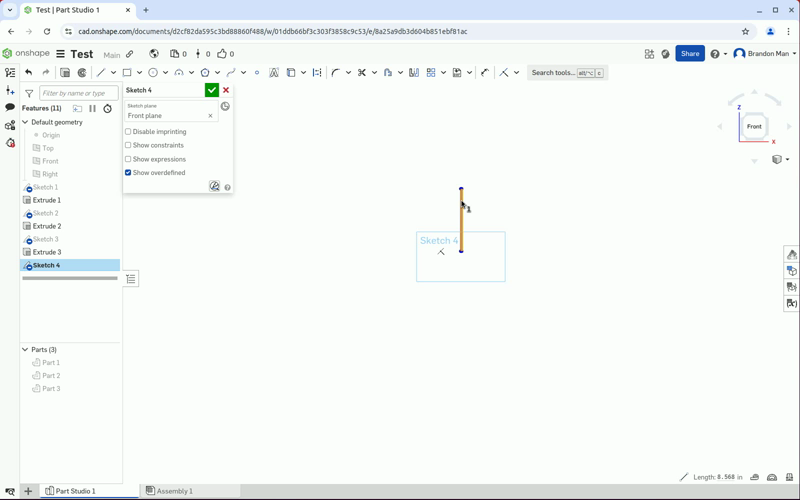
mouse_move(73, 352)
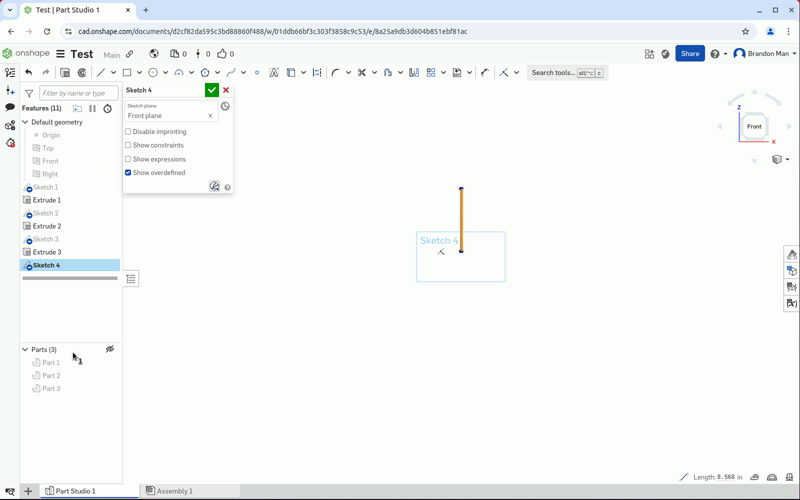
key(shift+y)
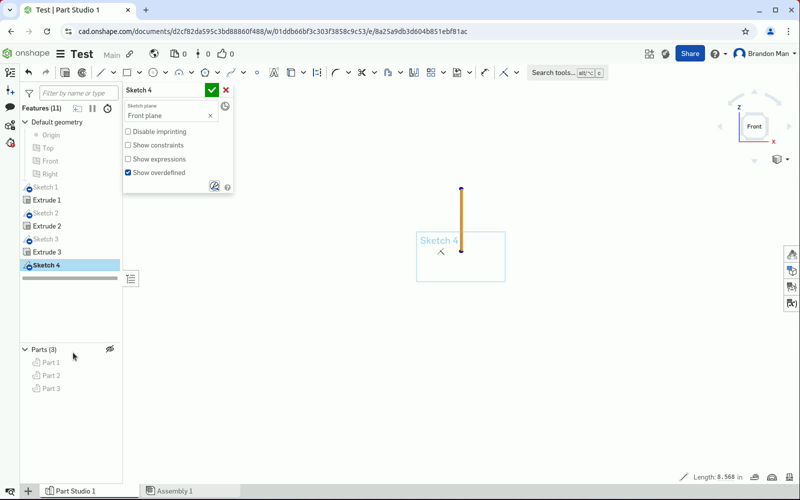
key(shift+e)
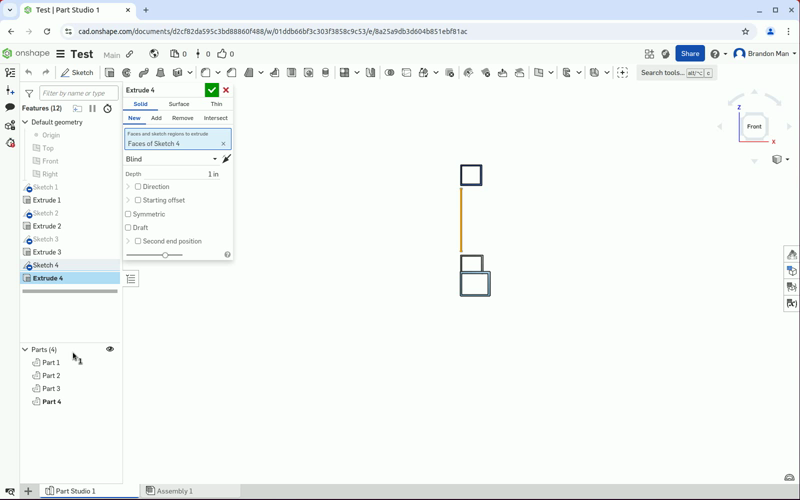
mouse_move(143, 106)
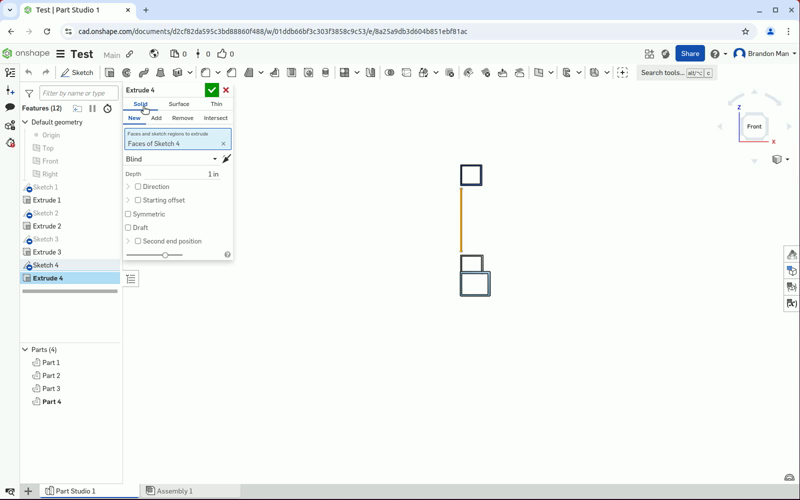
click(143, 106)
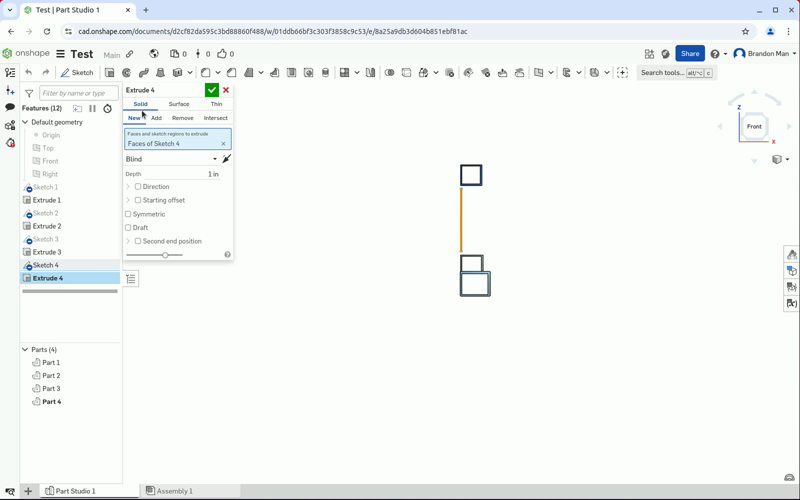
mouse_move(137, 120)
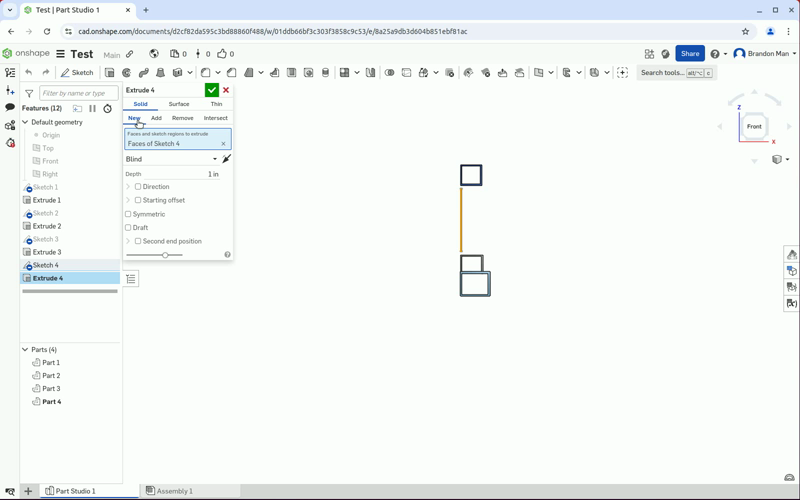
click(137, 120)
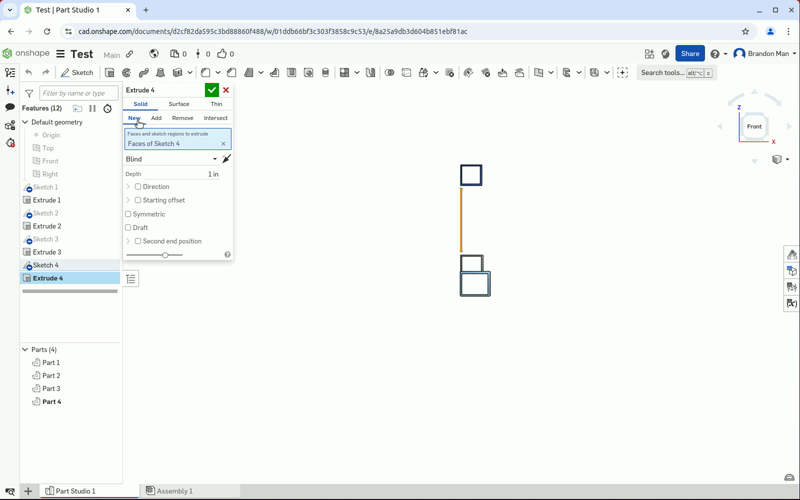
key(tab, 4)
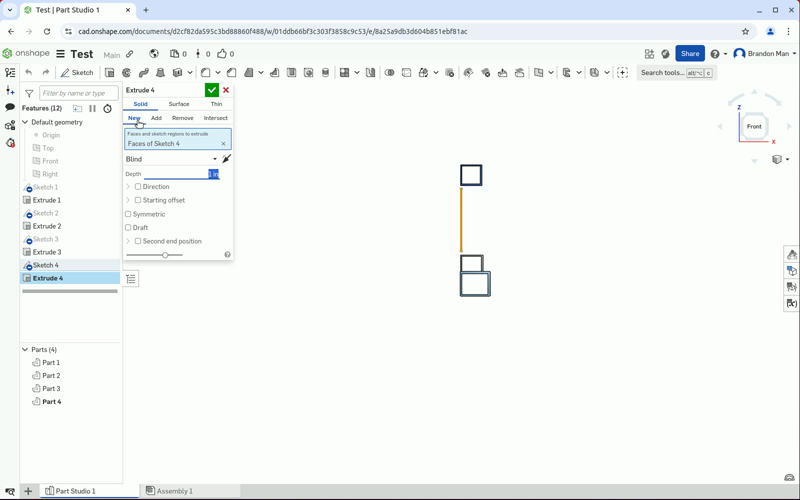
text(5.055)
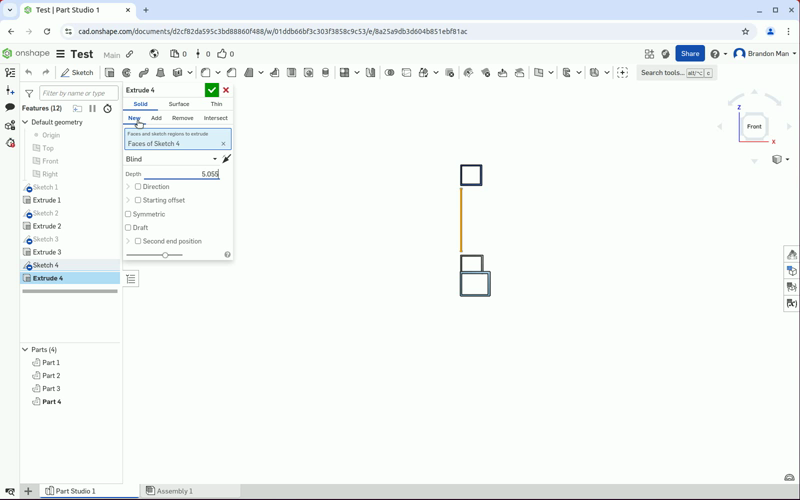
key(enter)
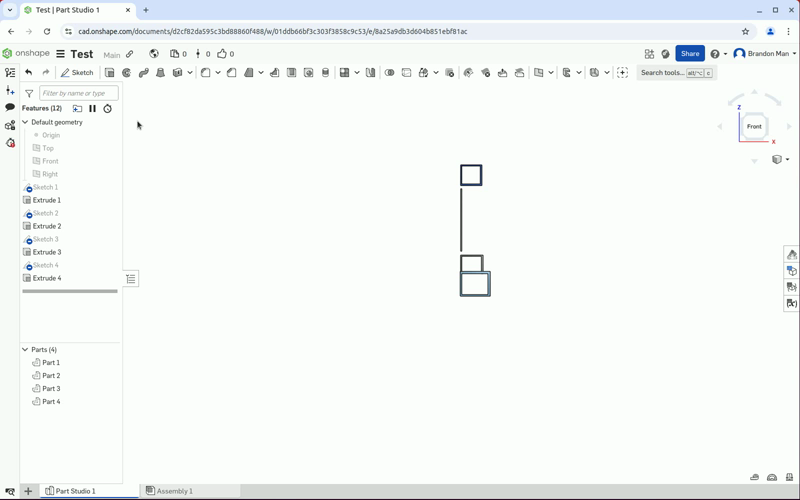
key(shift+h)
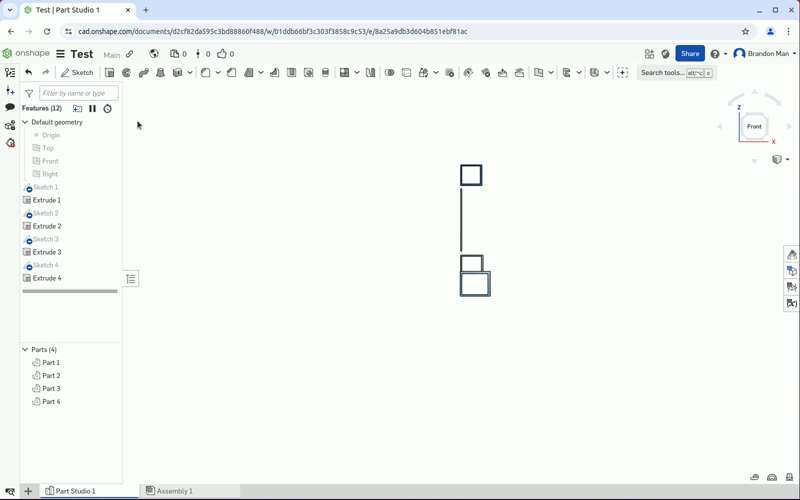
key(shift+h)
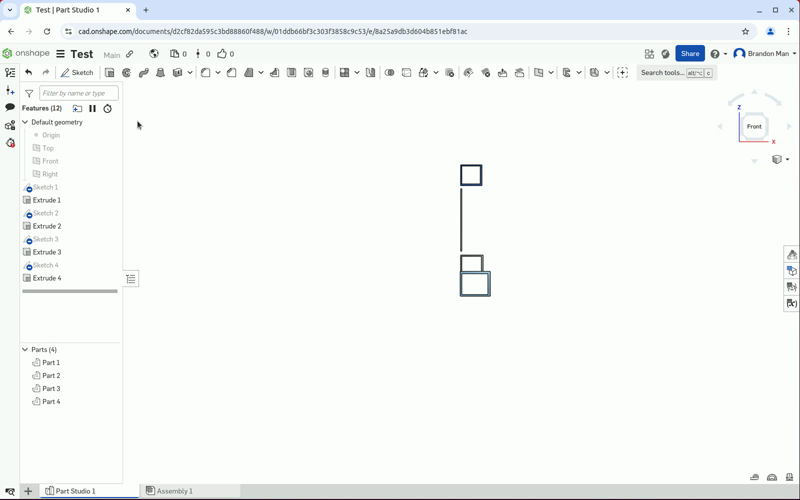
mouse_move(73, 189)
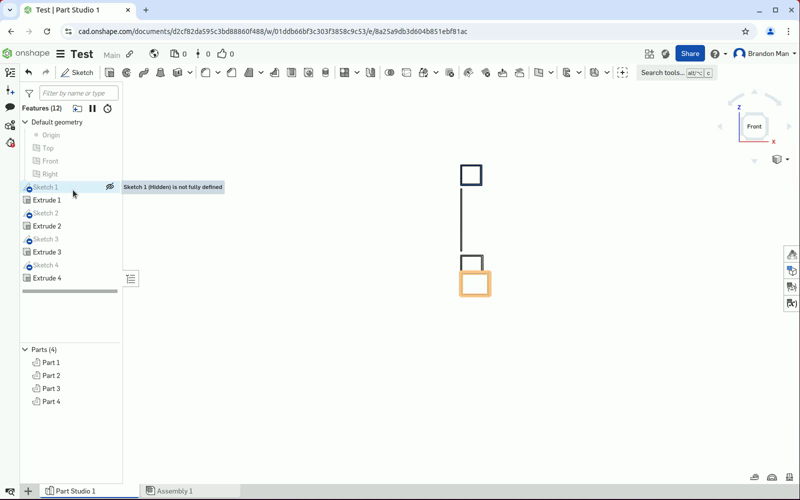
click(73, 189)
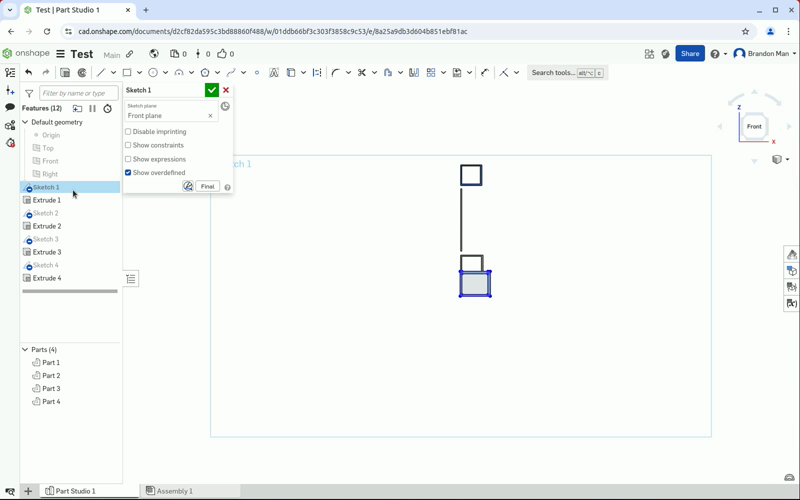
mouse_move(229, 92)
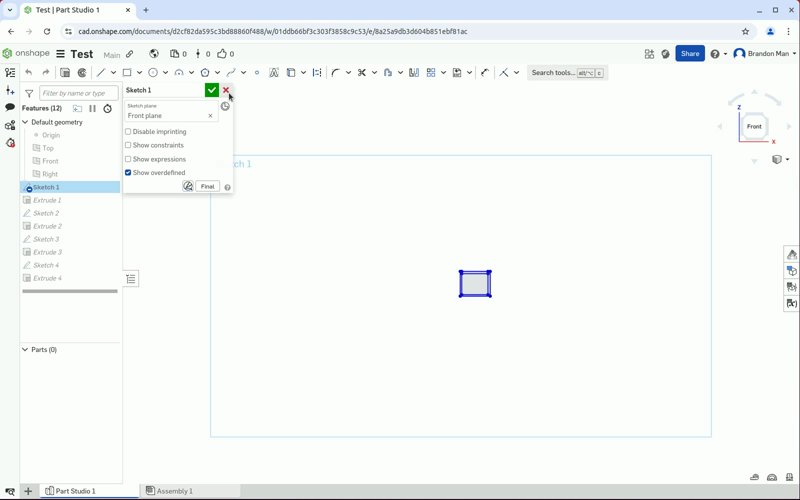
click(229, 92)
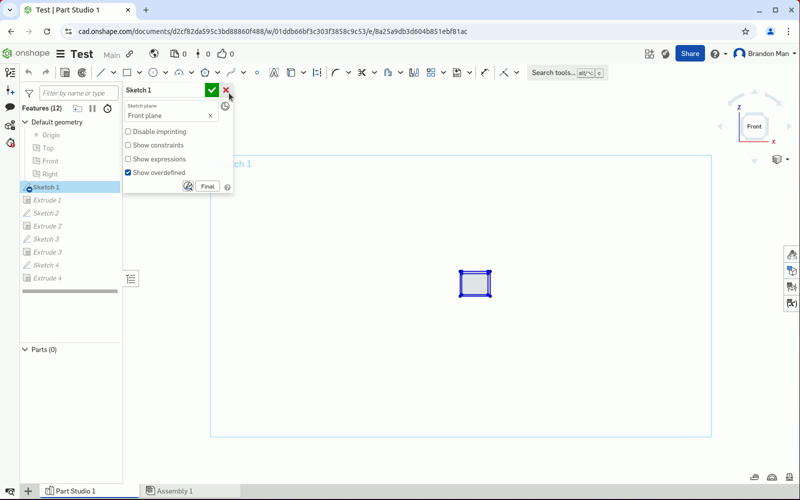
key(shift+s)
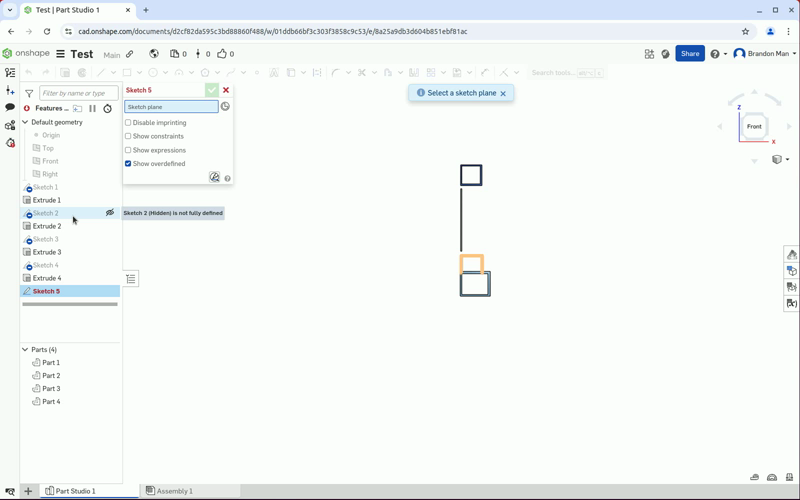
scroll(3)
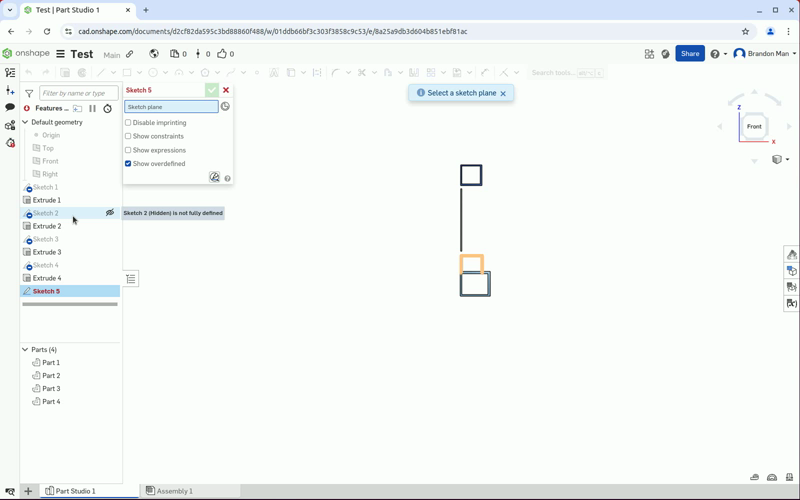
mouse_move(73, 163)
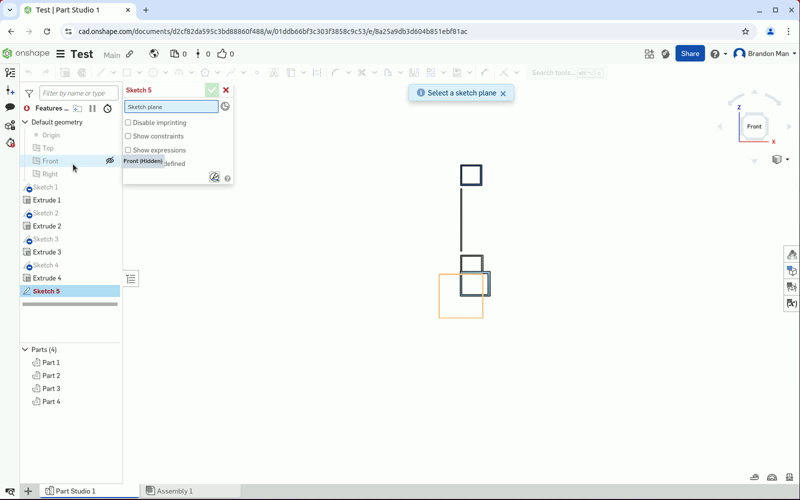
click(73, 163)
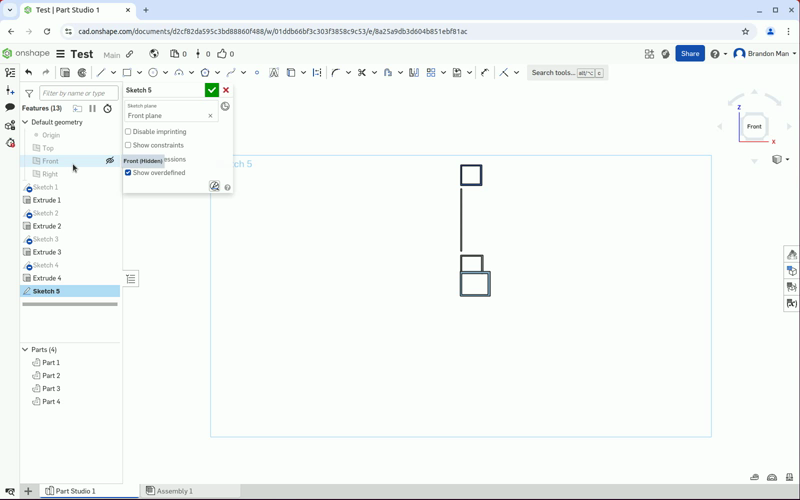
mouse_move(73, 352)
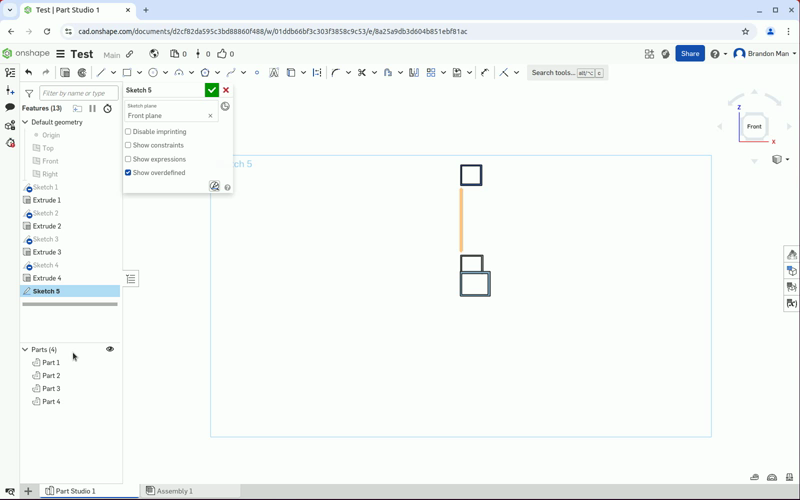
key(y)
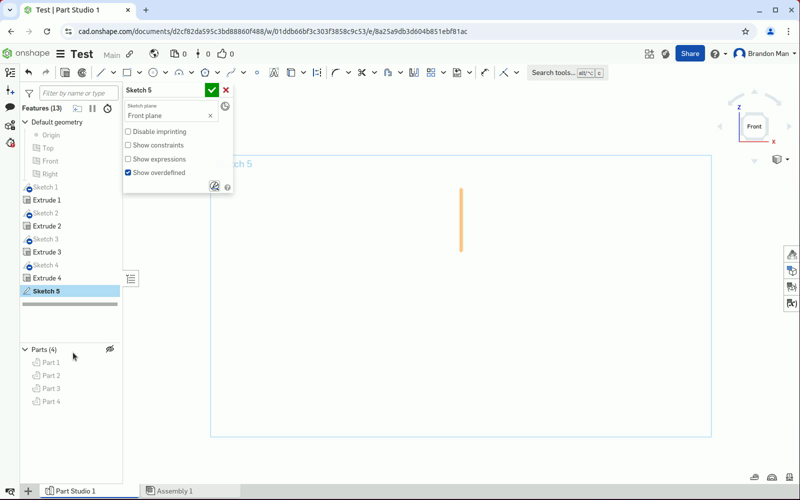
key(l)
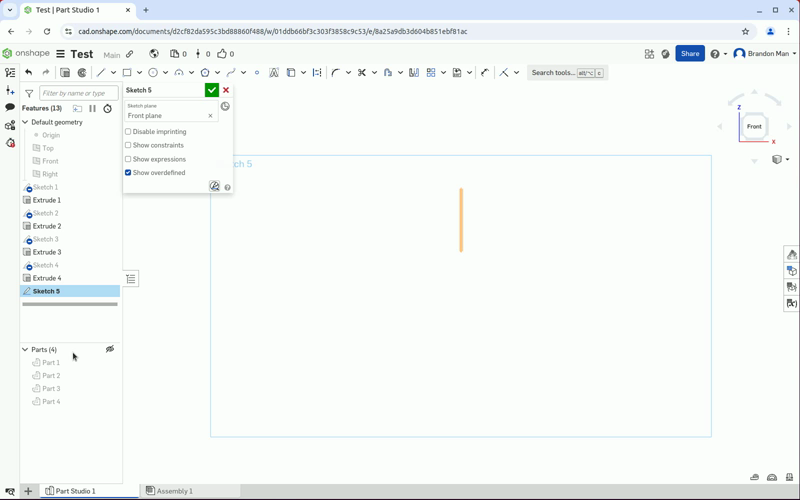
key_down(shift)
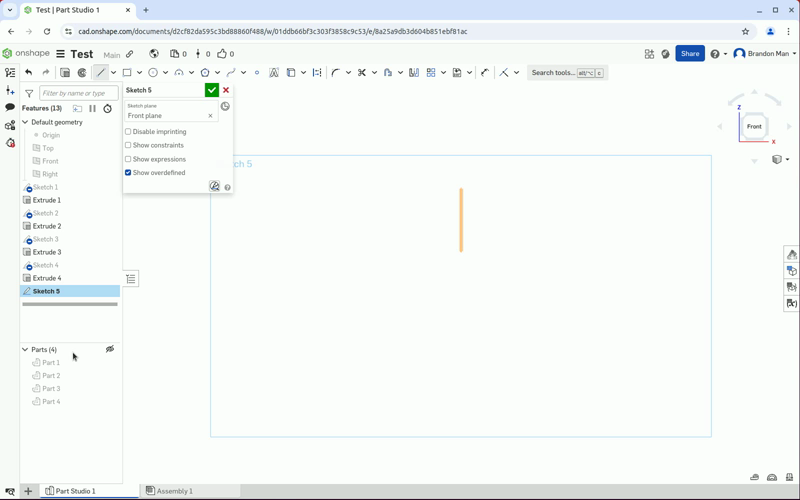
mouse_move(478, 251)
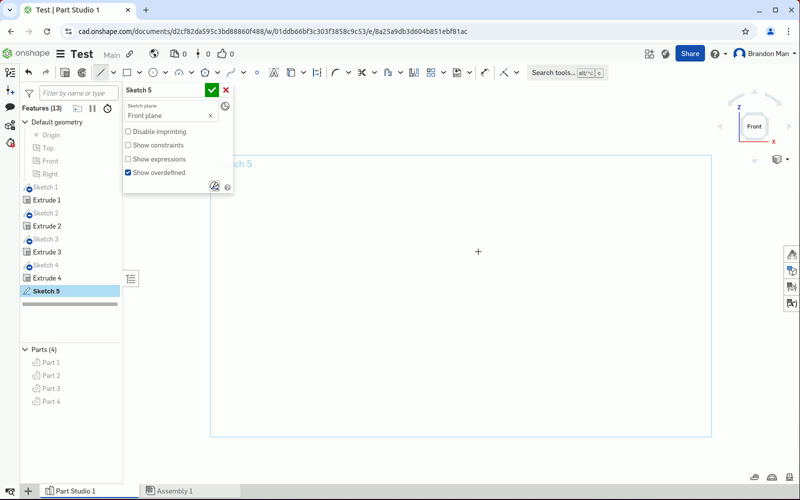
click(478, 251)
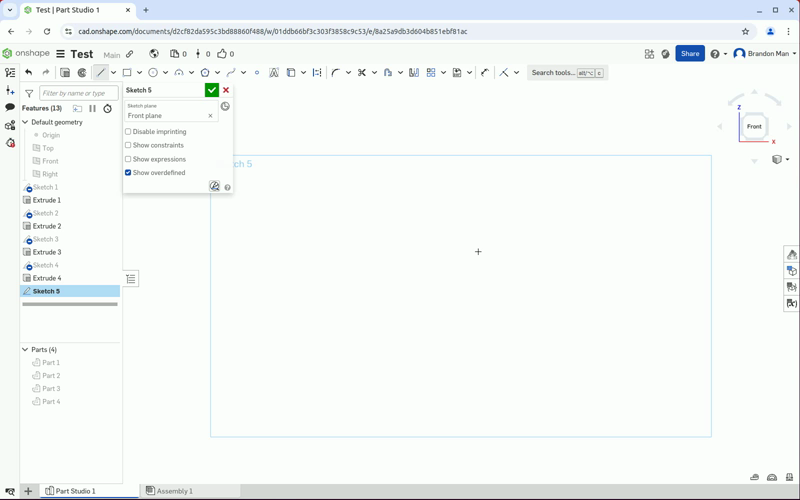
key_up(shift)
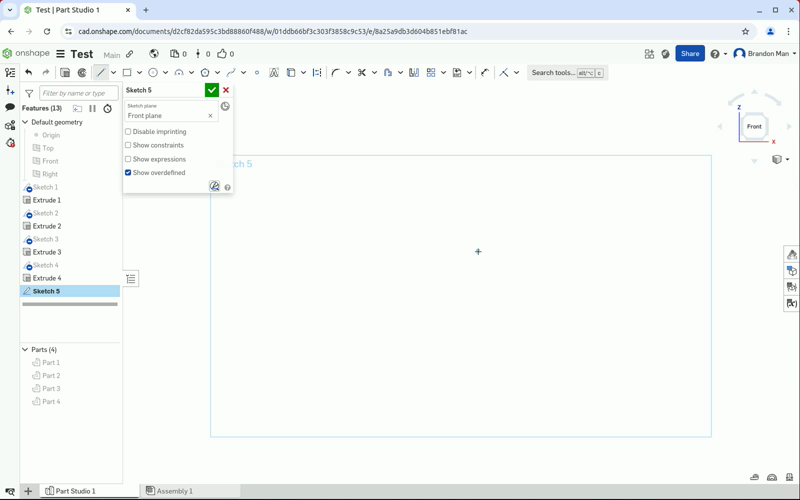
key_down(shift)
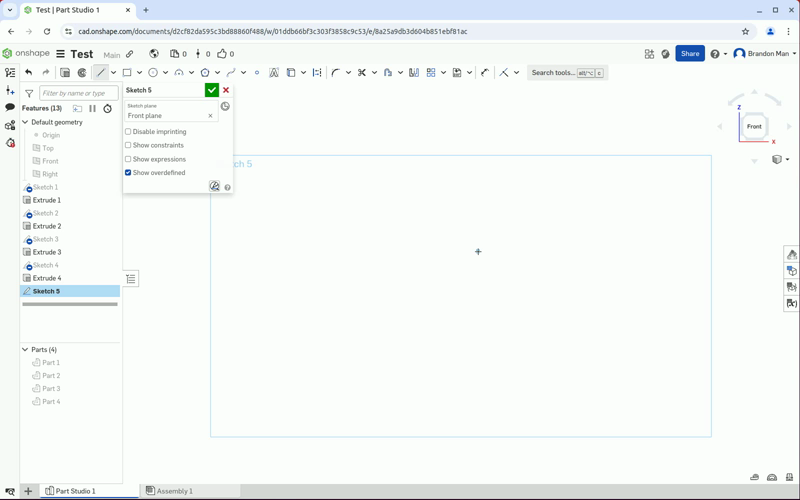
mouse_move(508, 251)
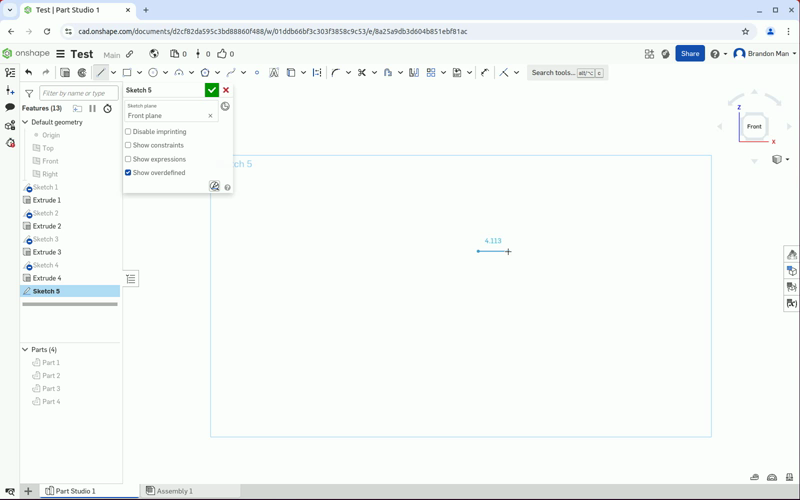
mouse_move(479, 251)
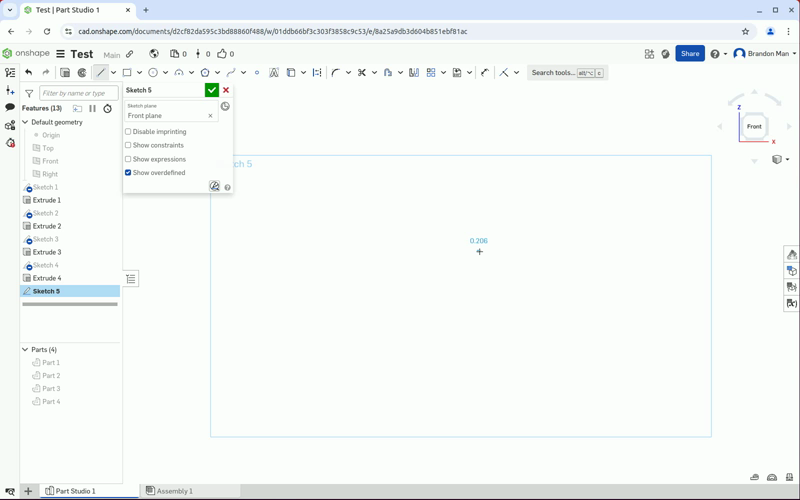
scroll(6)
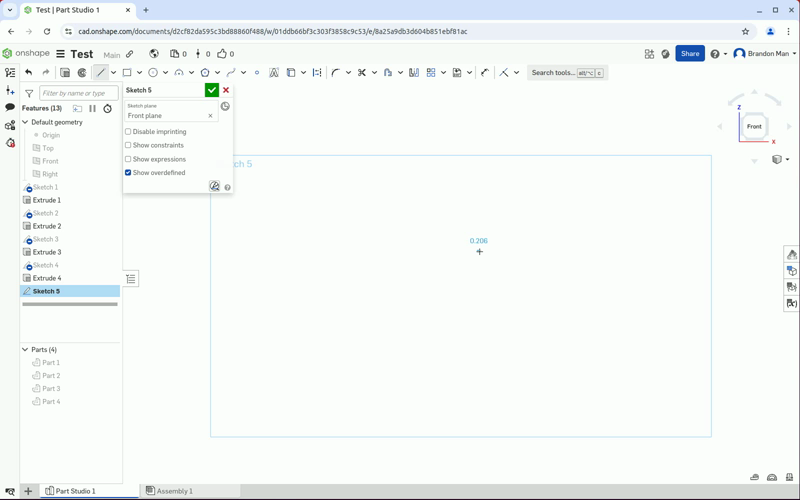
scroll(6)
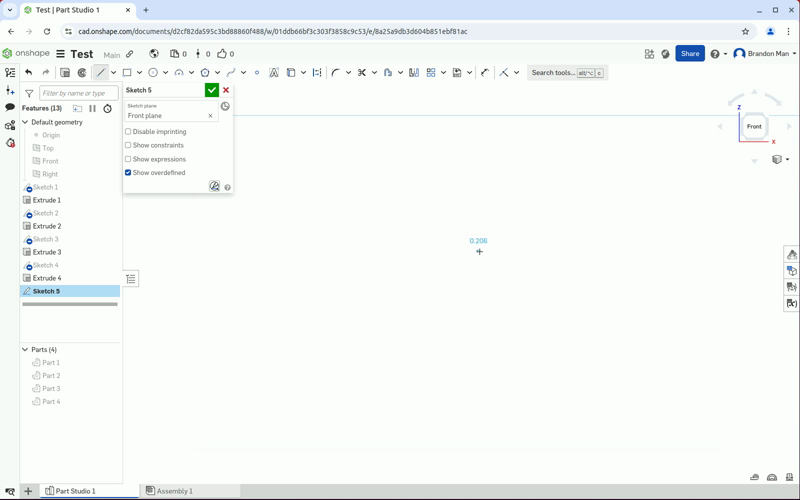
scroll(6)
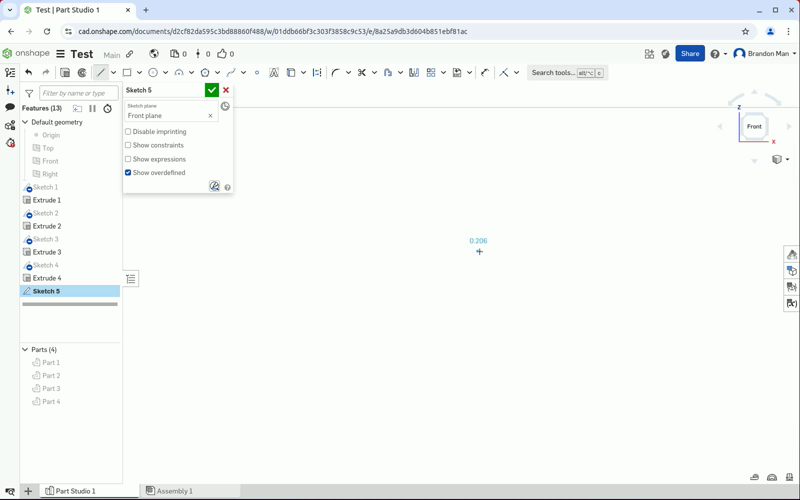
scroll(6)
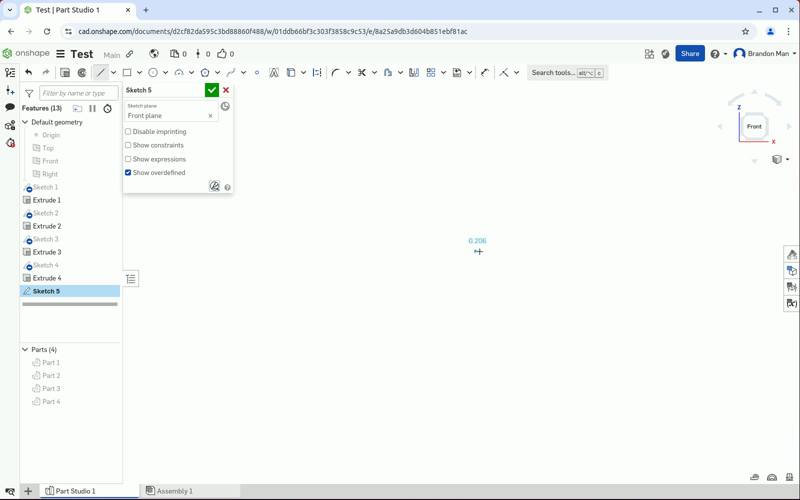
scroll(6)
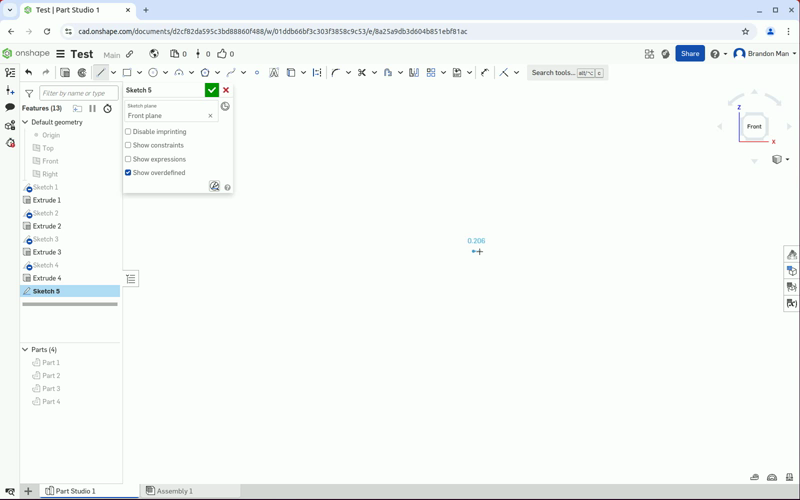
scroll(6)
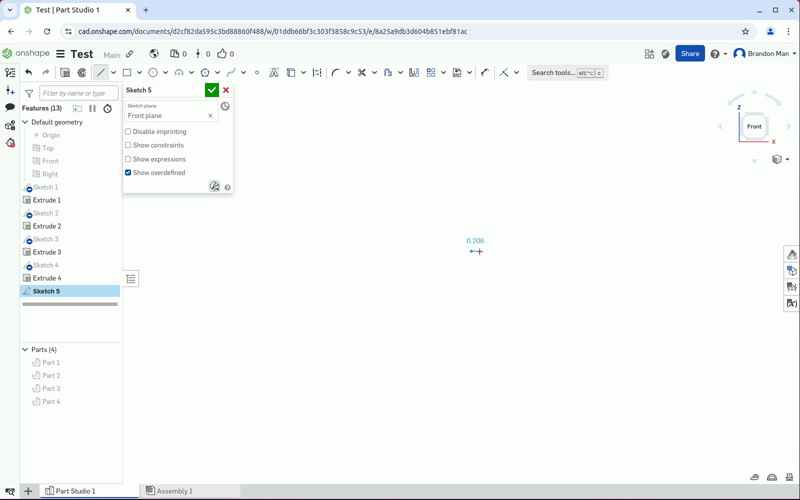
scroll(6)
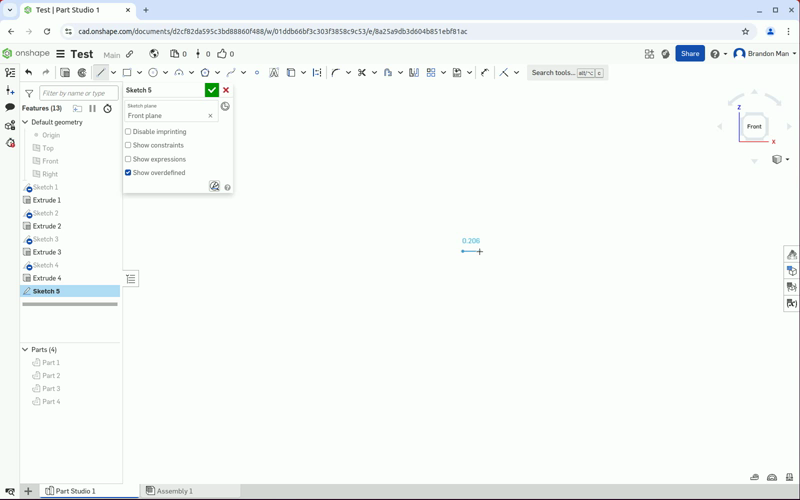
click(479, 251)
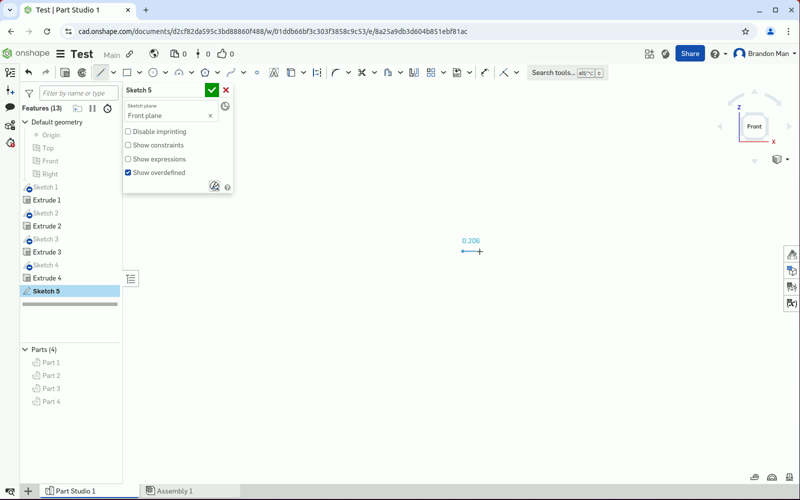
scroll(-6)
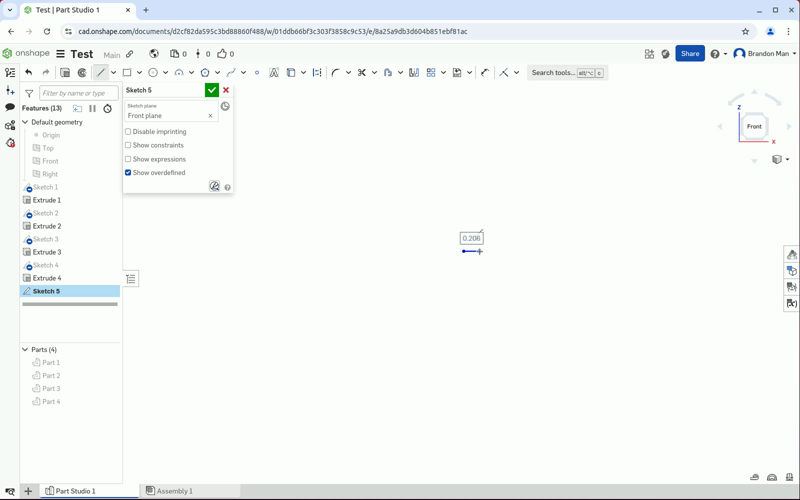
scroll(-6)
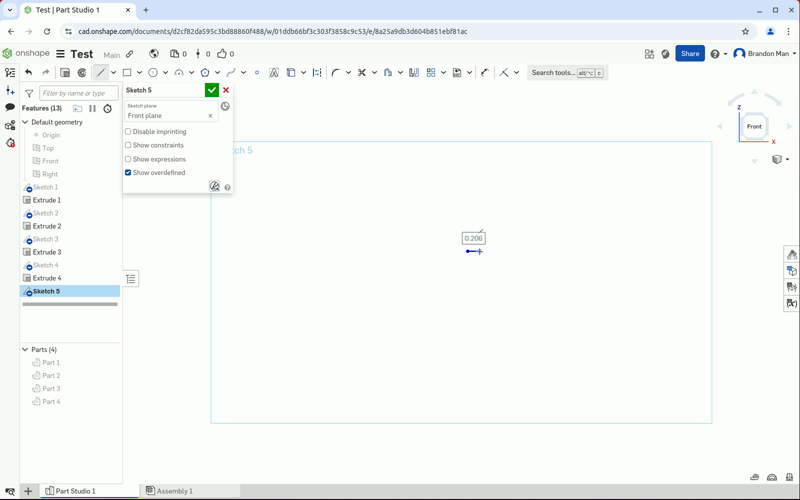
scroll(-6)
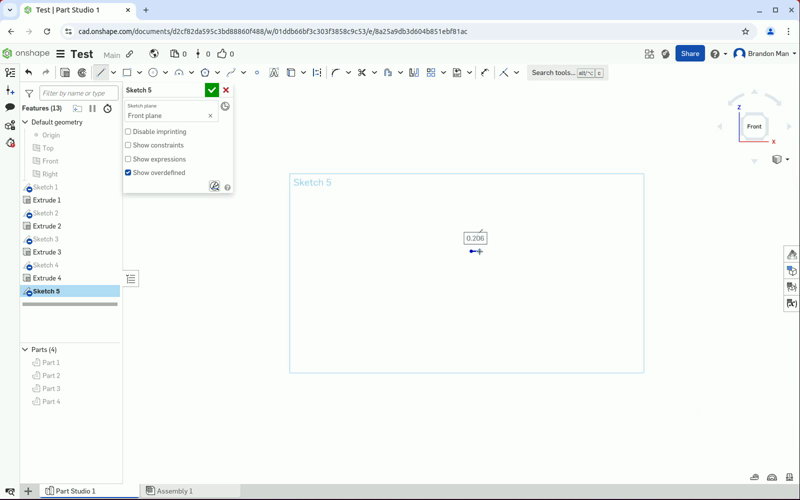
scroll(-6)
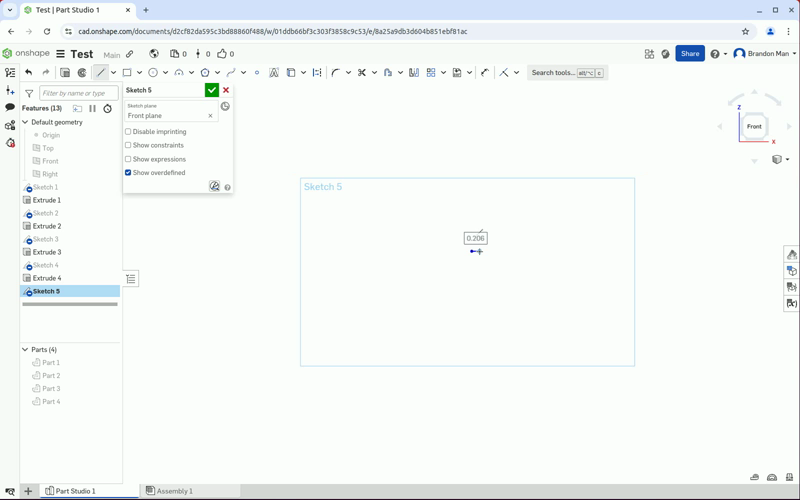
scroll(-6)
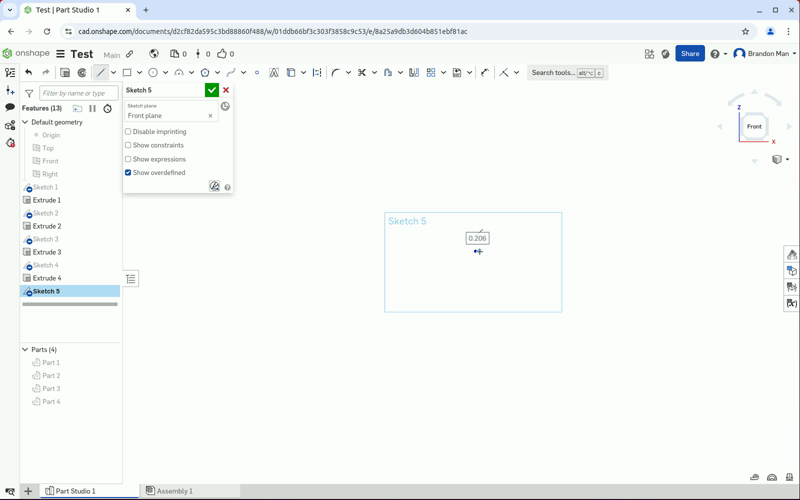
scroll(-6)
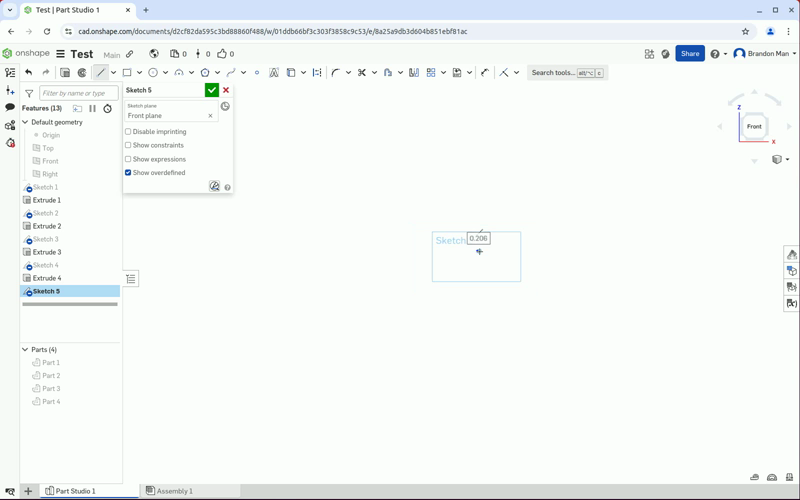
scroll(-6)
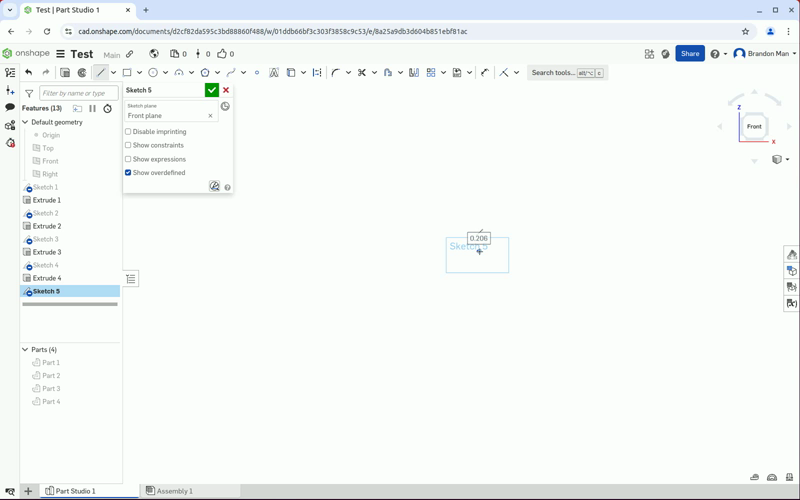
key_up(shift)
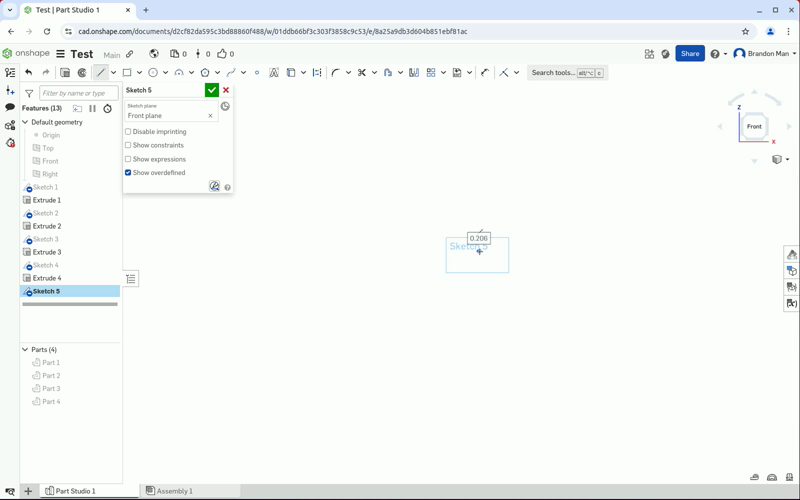
key_down(shift)
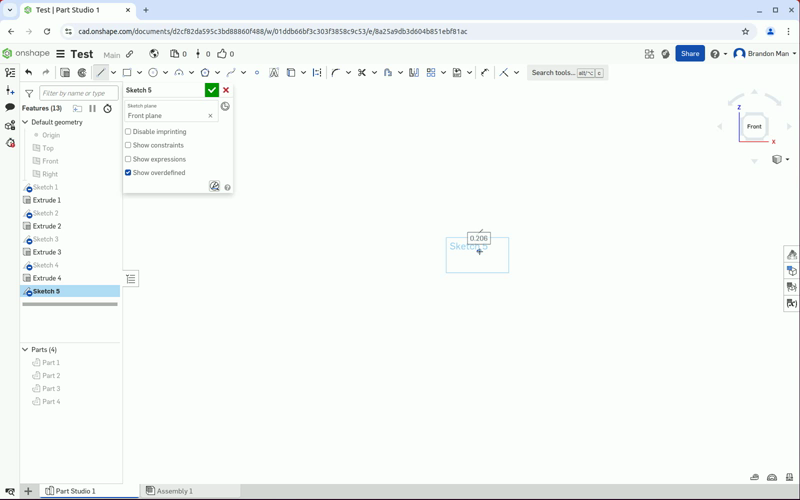
mouse_move(479, 188)
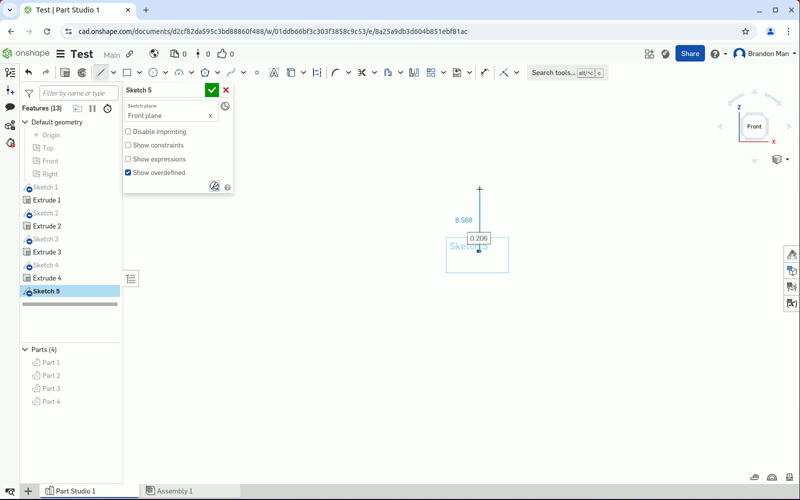
click(479, 188)
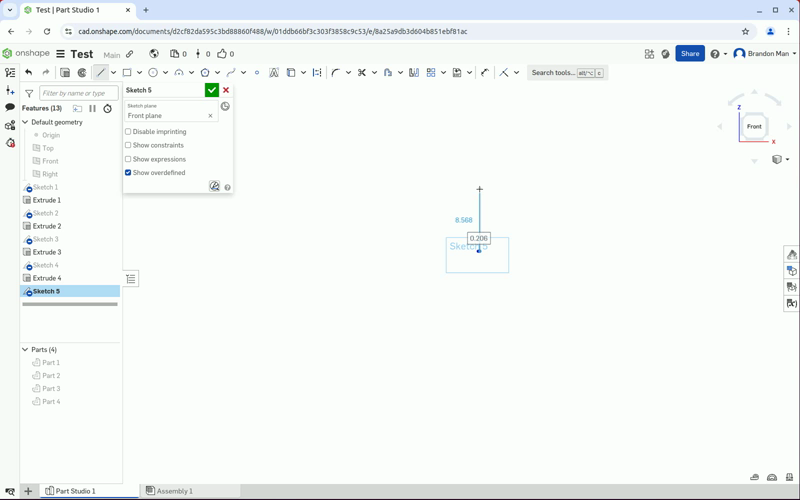
key_up(shift)
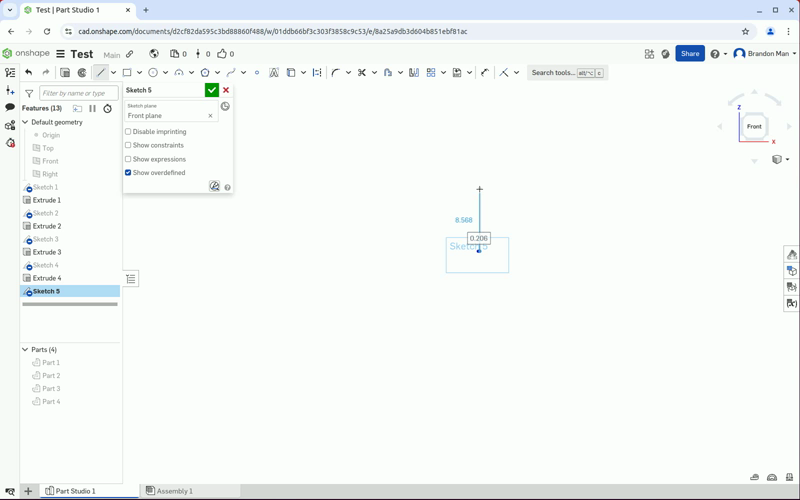
key_down(shift)
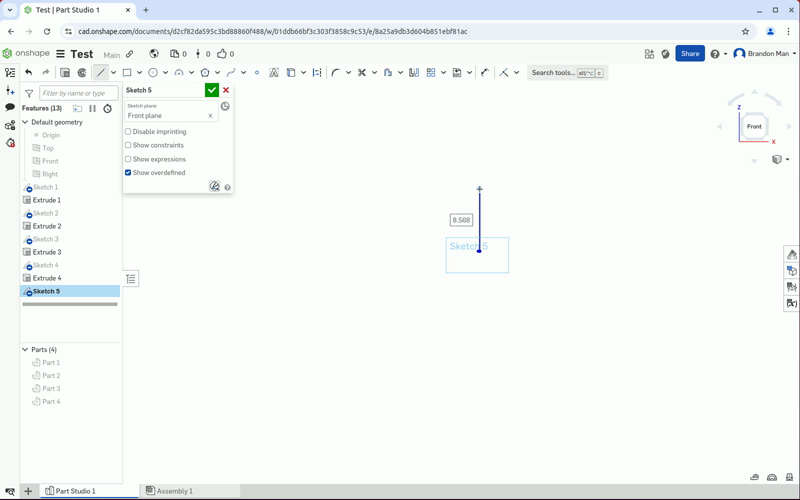
mouse_move(509, 188)
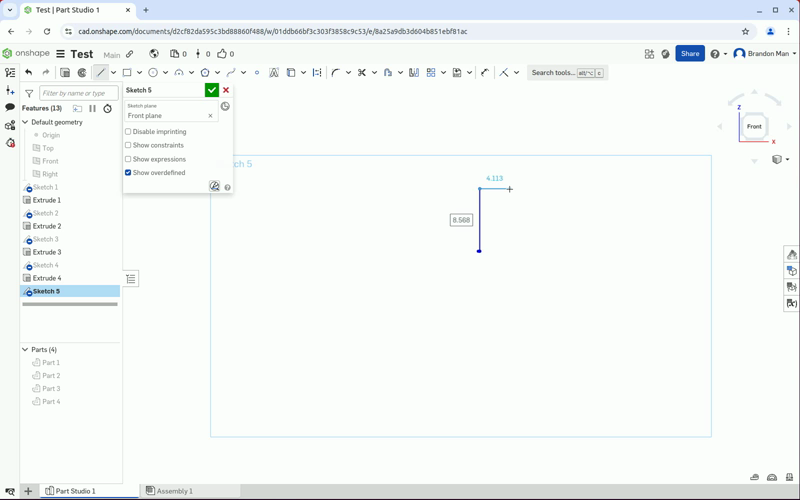
mouse_move(478, 188)
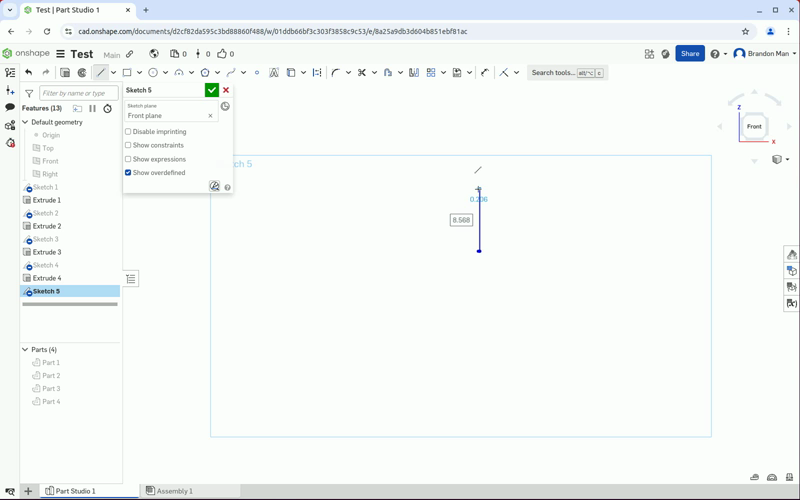
scroll(6)
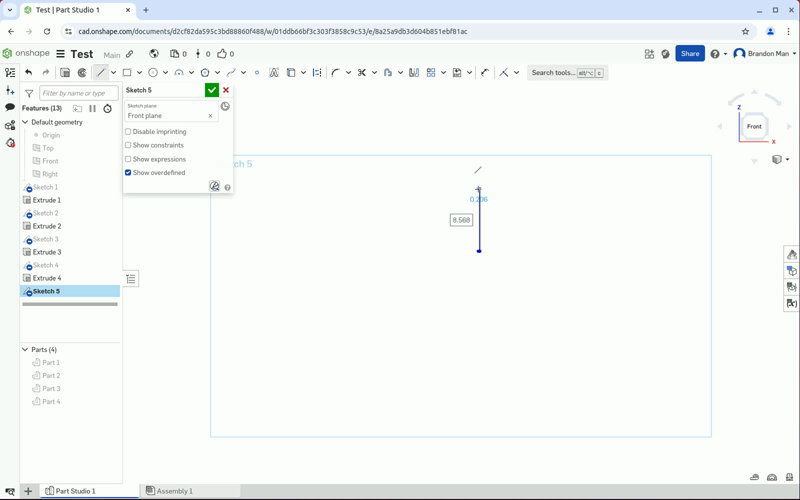
scroll(6)
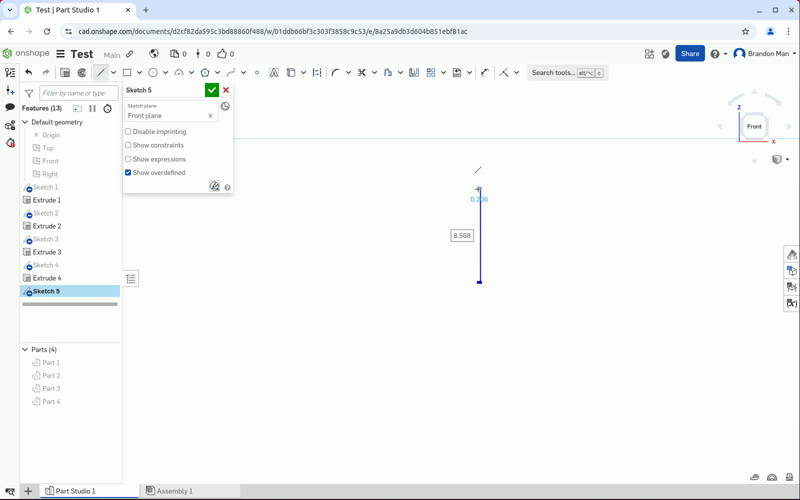
scroll(6)
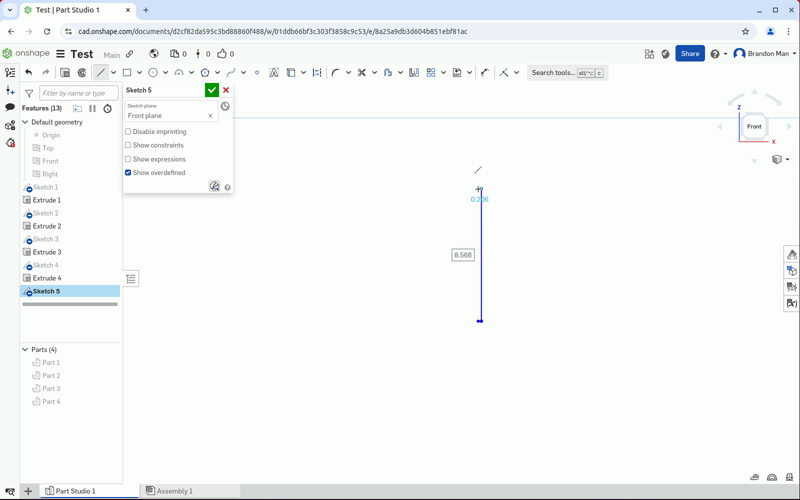
scroll(6)
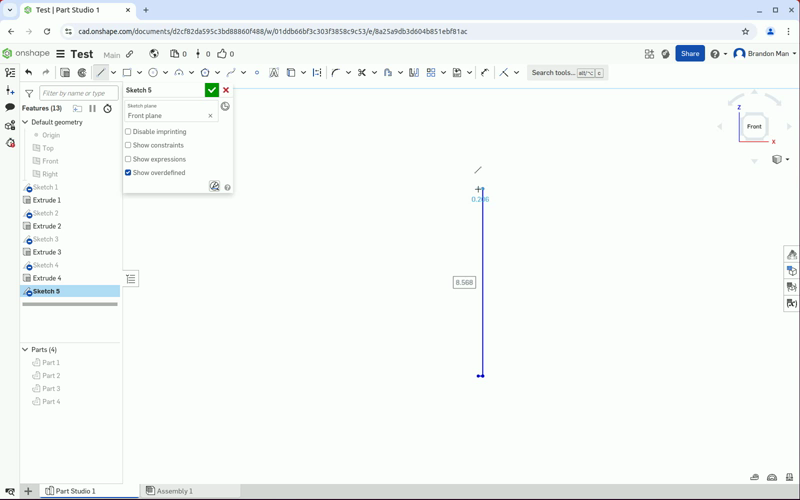
scroll(6)
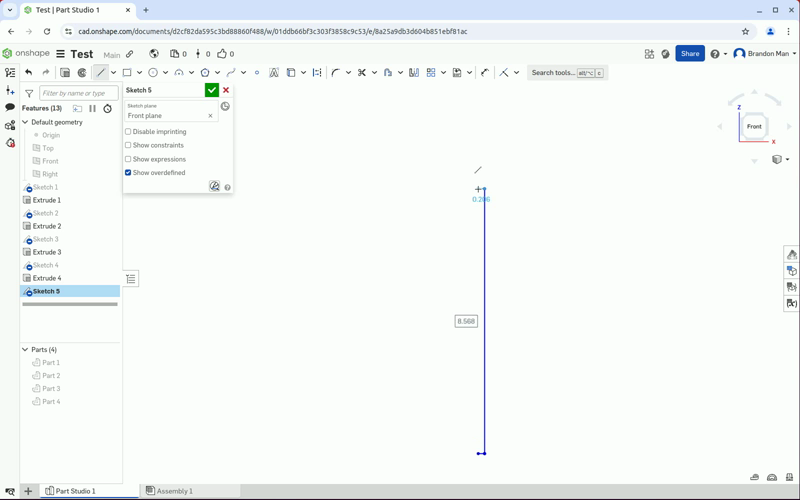
scroll(6)
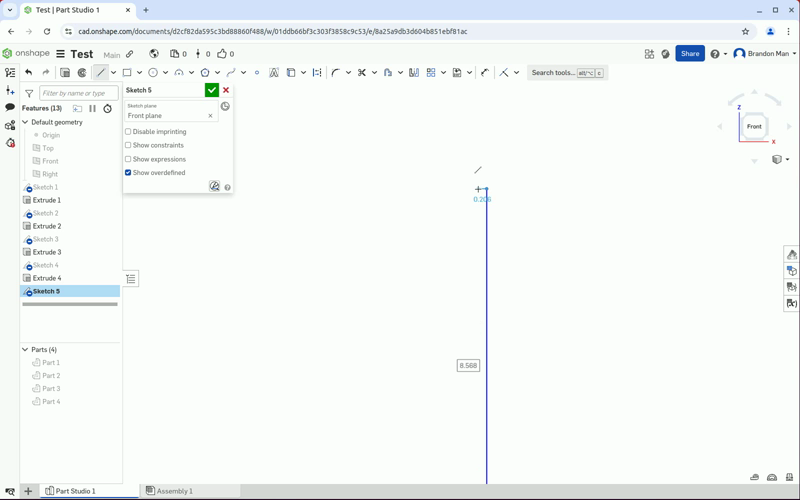
scroll(6)
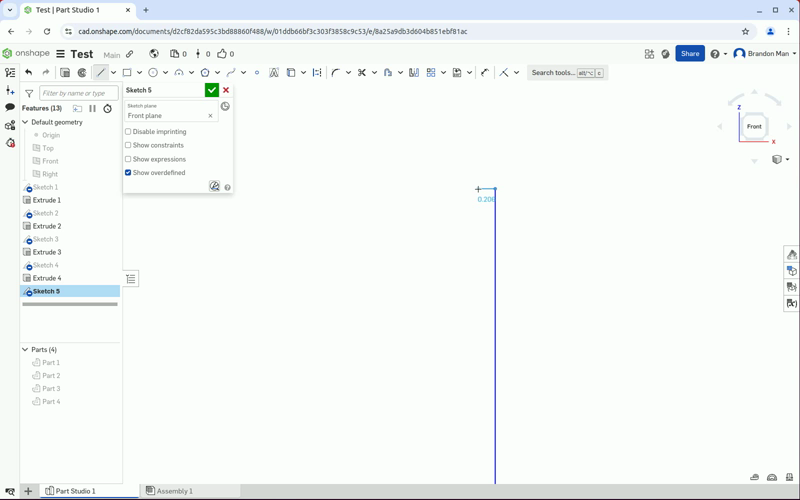
click(478, 188)
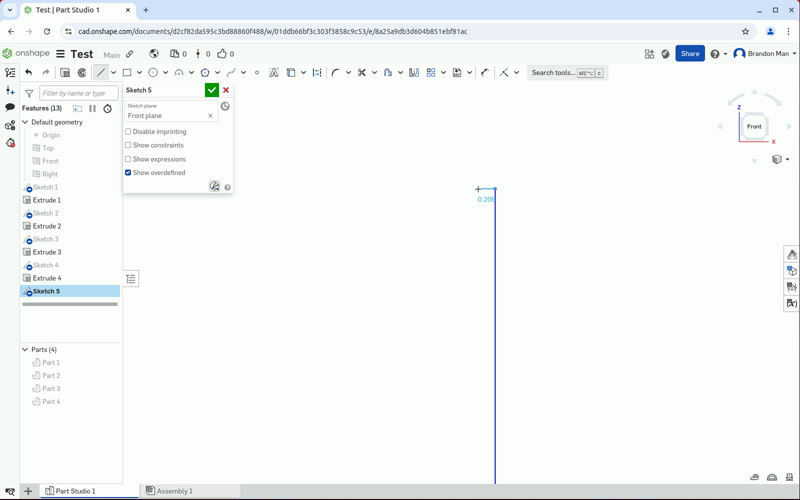
scroll(-6)
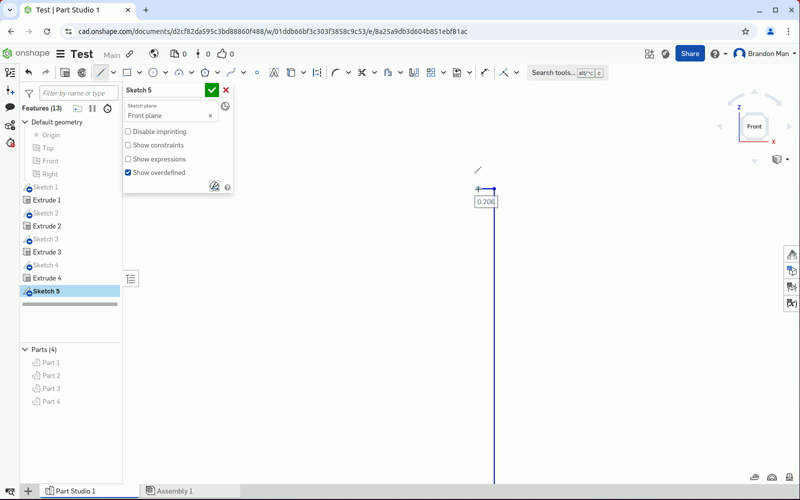
scroll(-6)
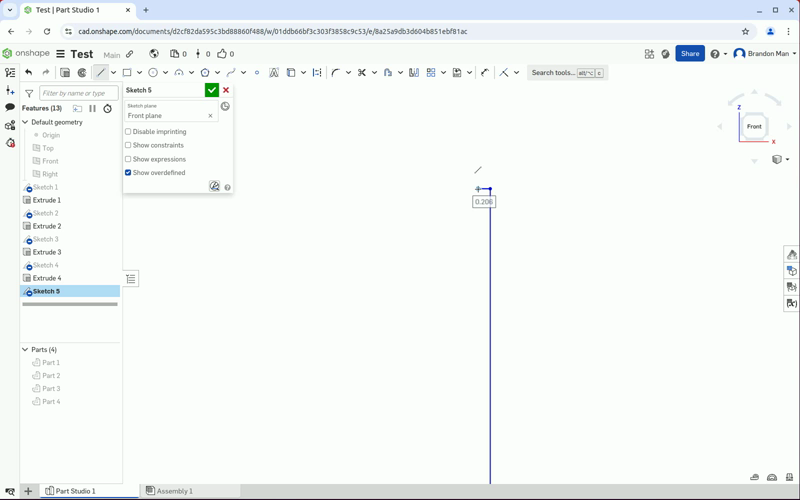
scroll(-6)
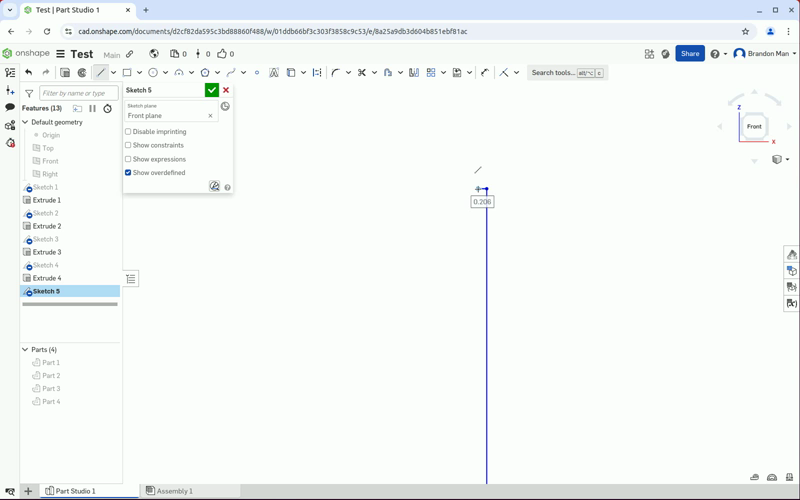
scroll(-6)
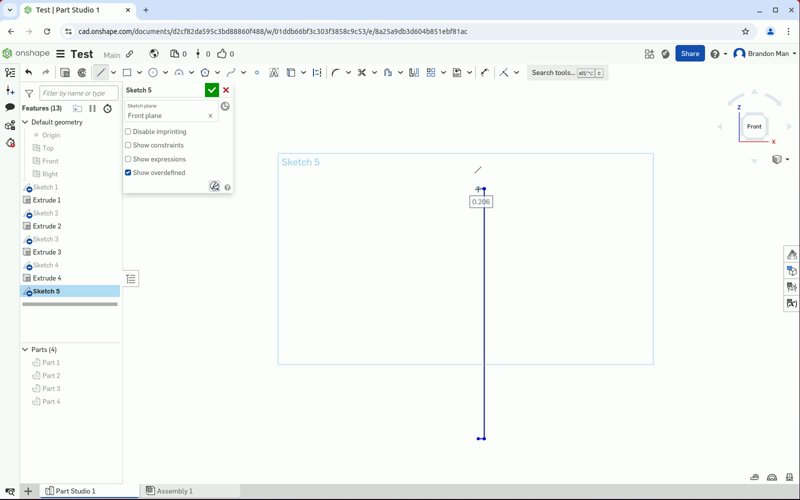
scroll(-6)
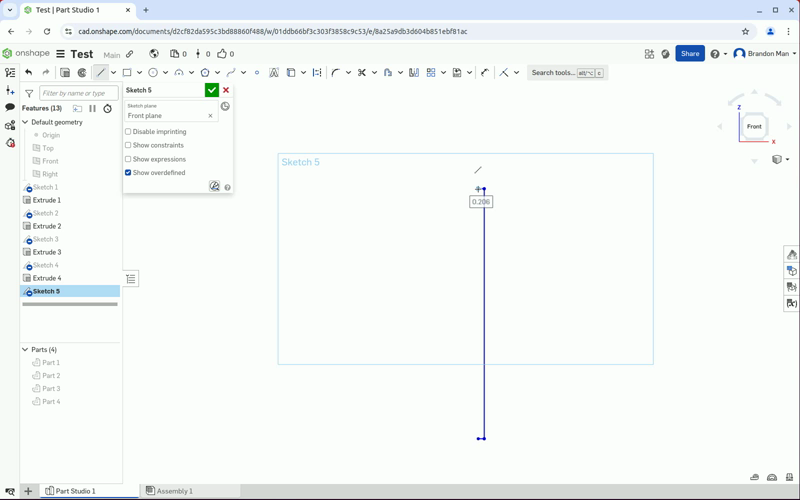
scroll(-6)
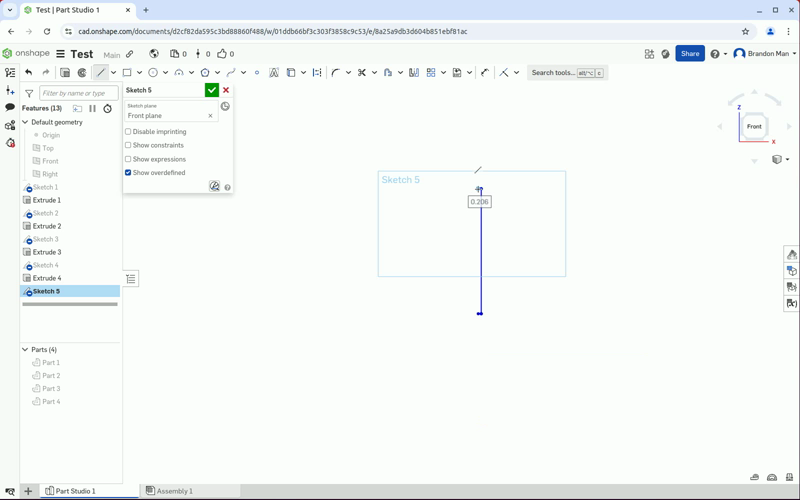
scroll(-6)
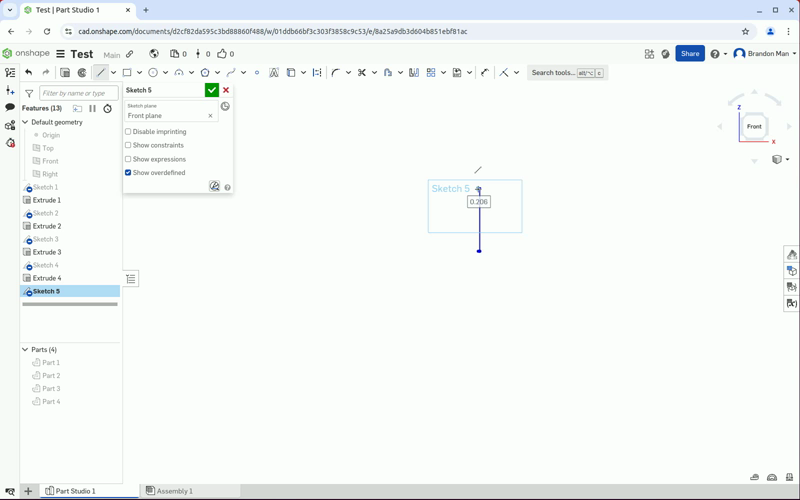
key_up(shift)
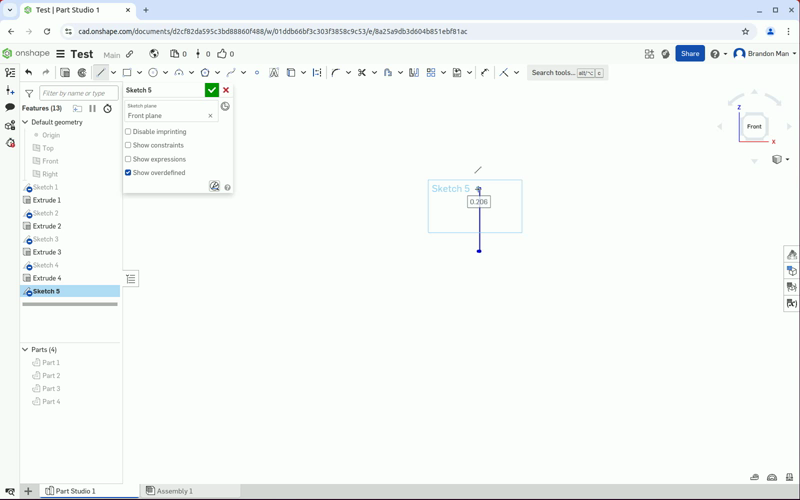
key_down(shift)
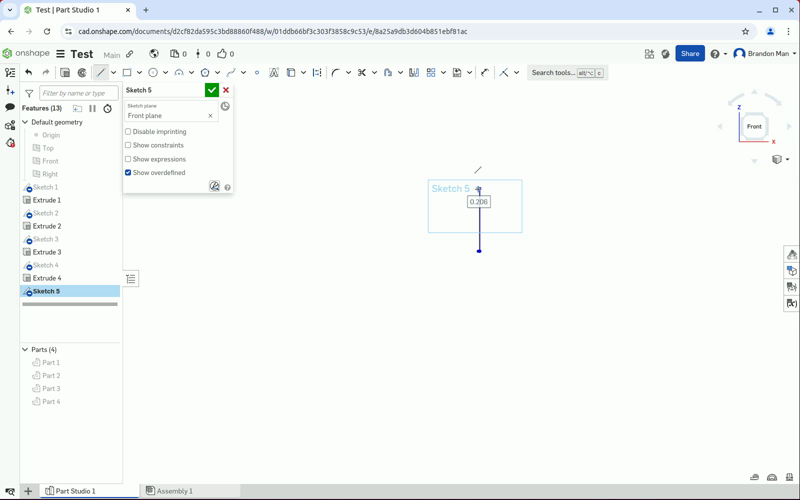
mouse_move(478, 251)
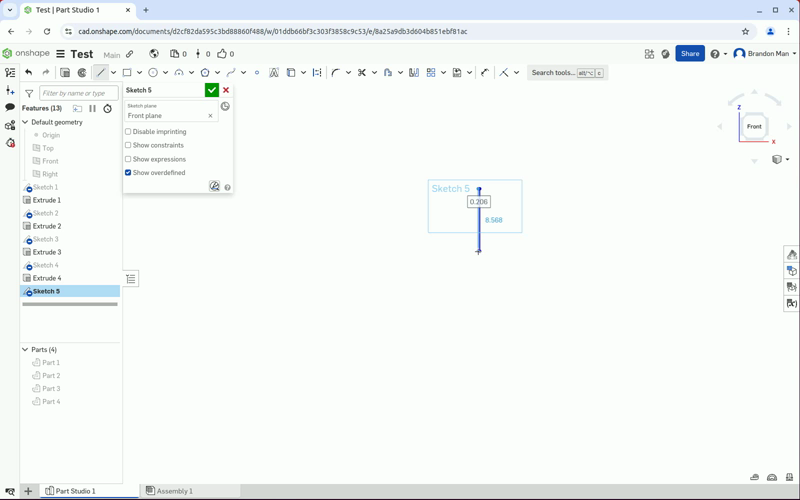
scroll(6)
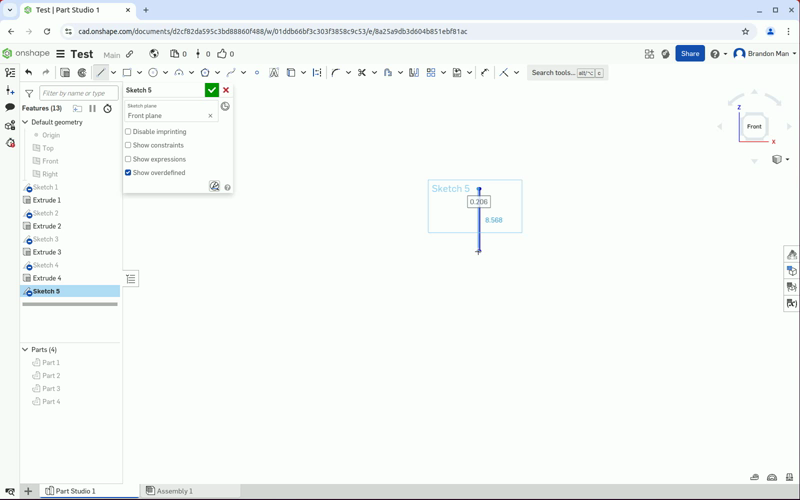
scroll(6)
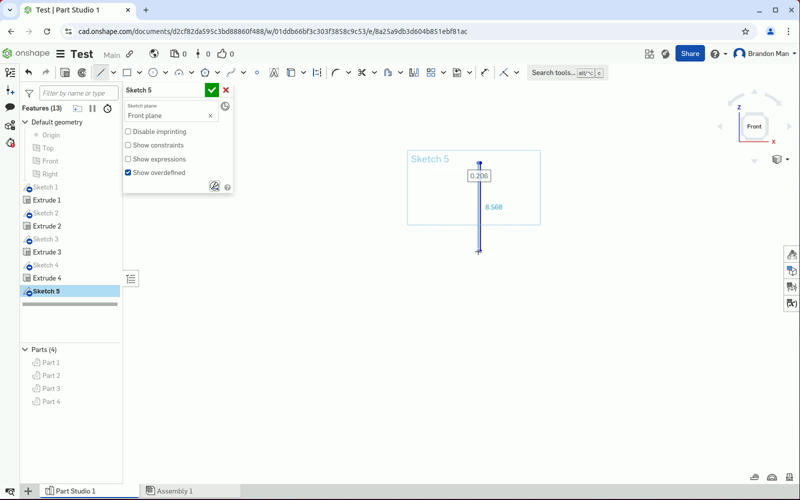
scroll(6)
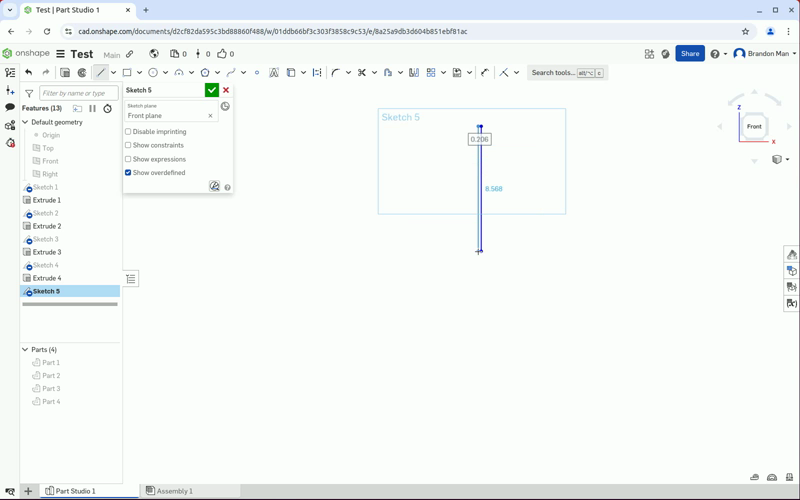
scroll(6)
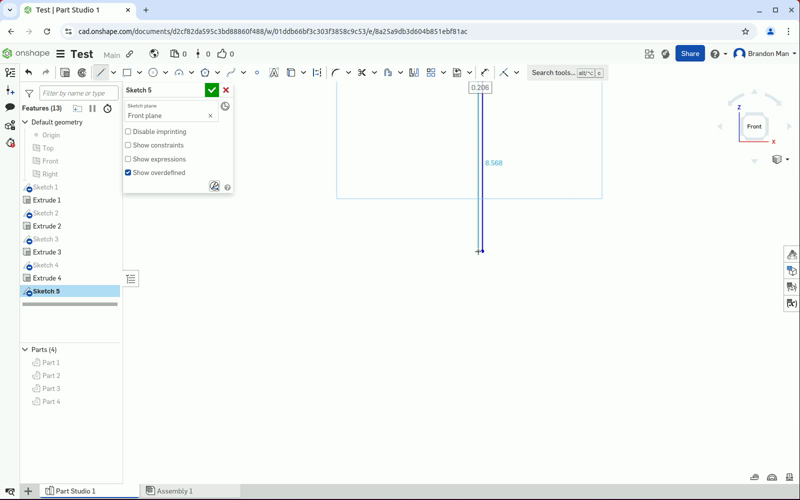
scroll(6)
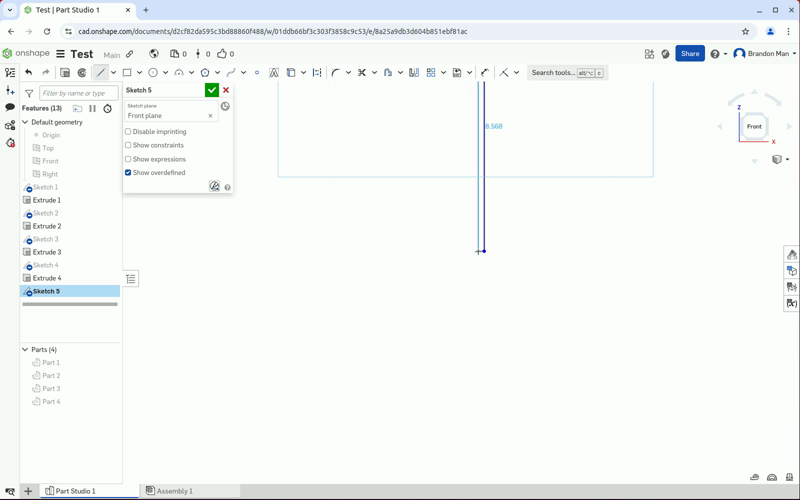
scroll(6)
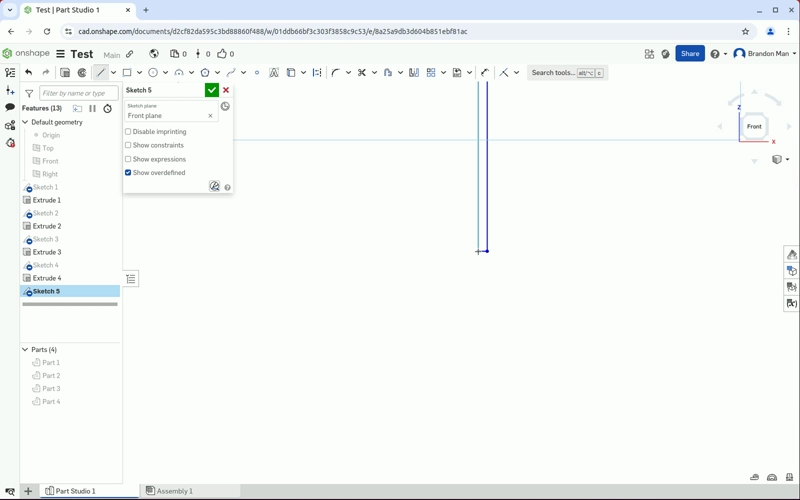
scroll(6)
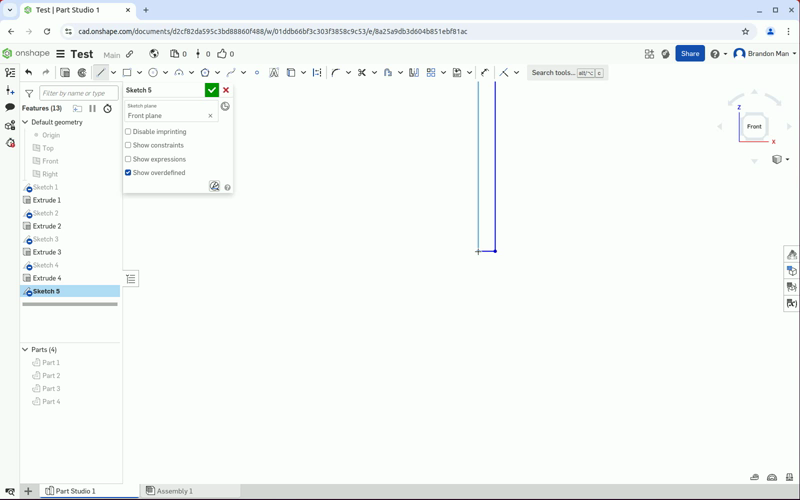
key_up(shift)
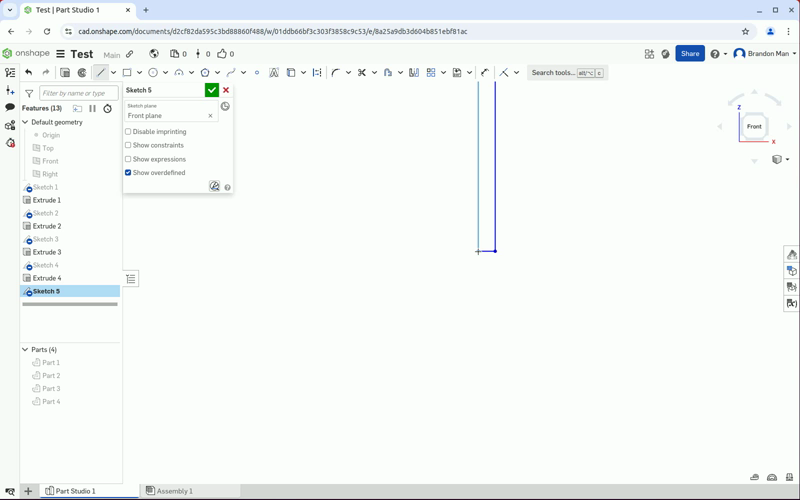
click(478, 251)
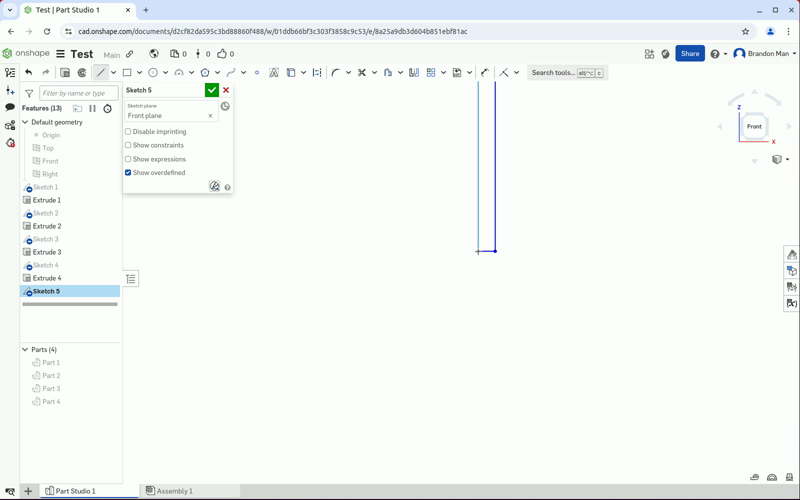
scroll(-6)
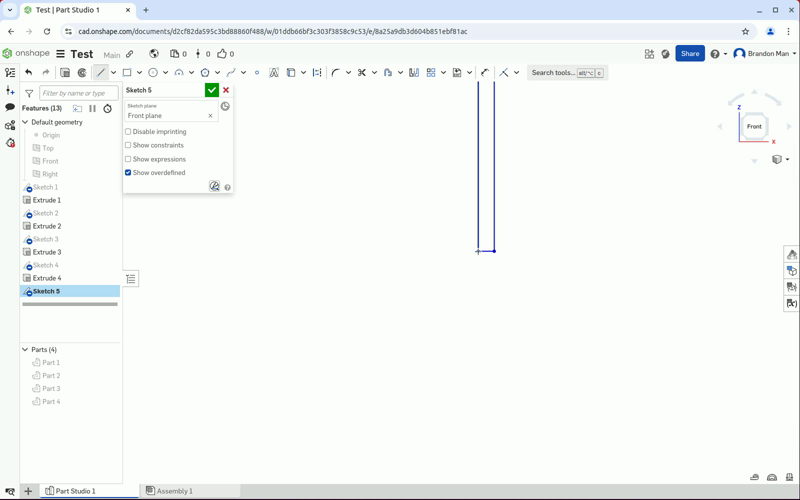
scroll(-6)
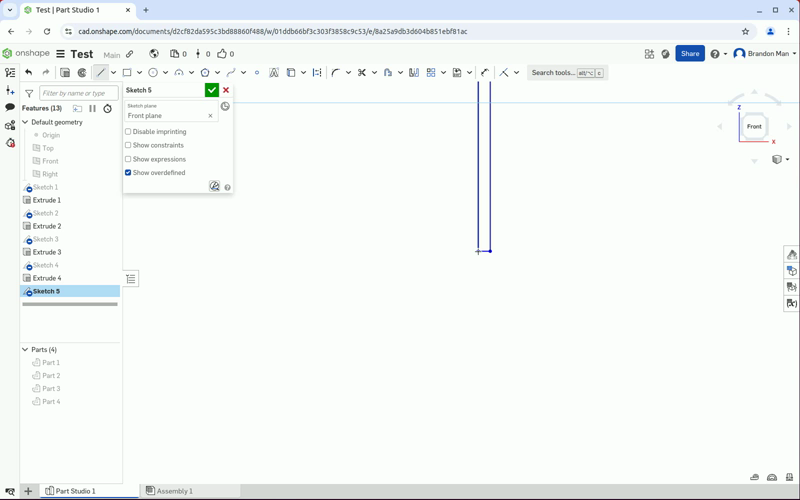
scroll(-6)
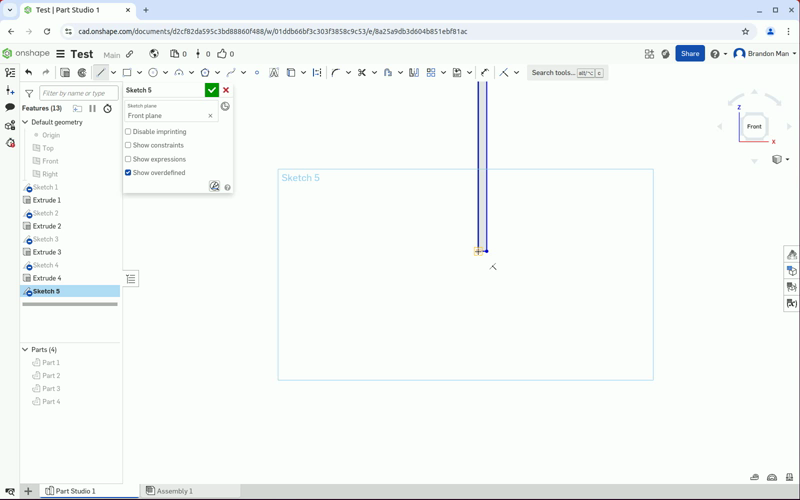
scroll(-6)
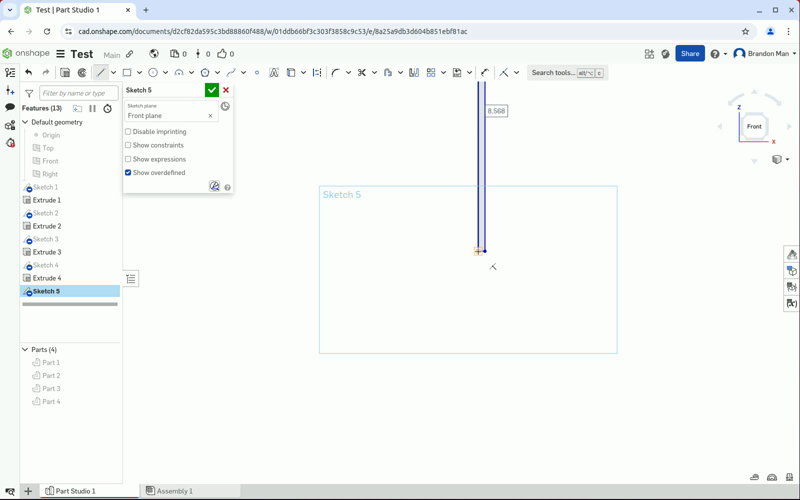
scroll(-6)
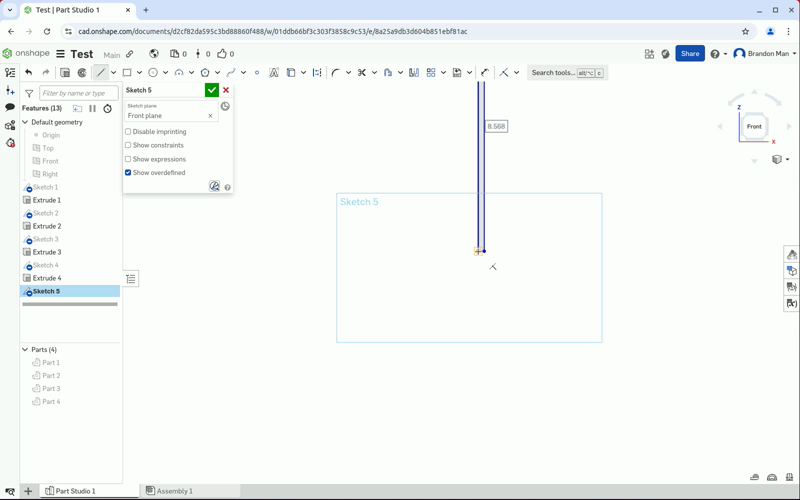
scroll(-6)
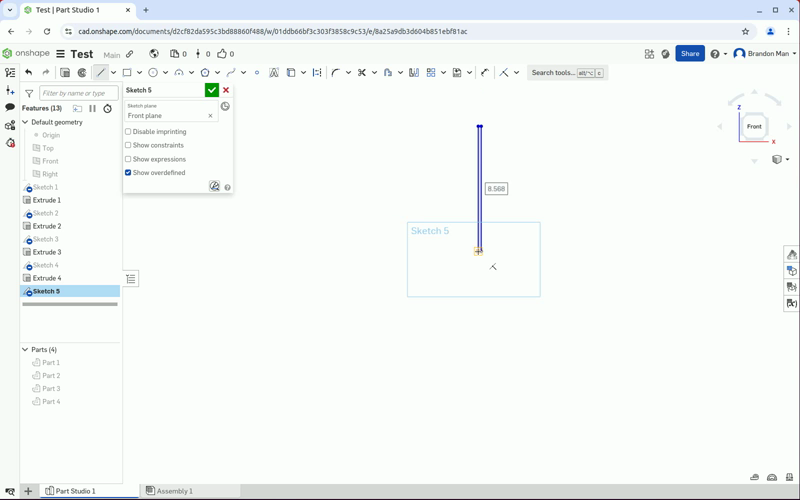
scroll(-6)
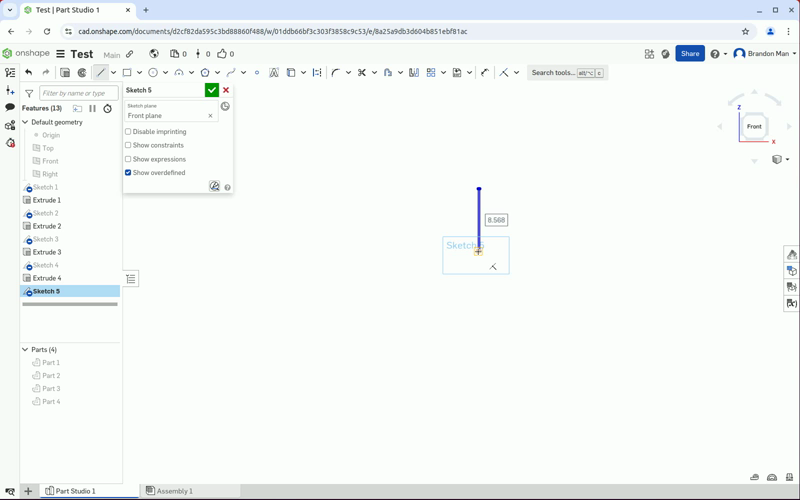
key(esc)
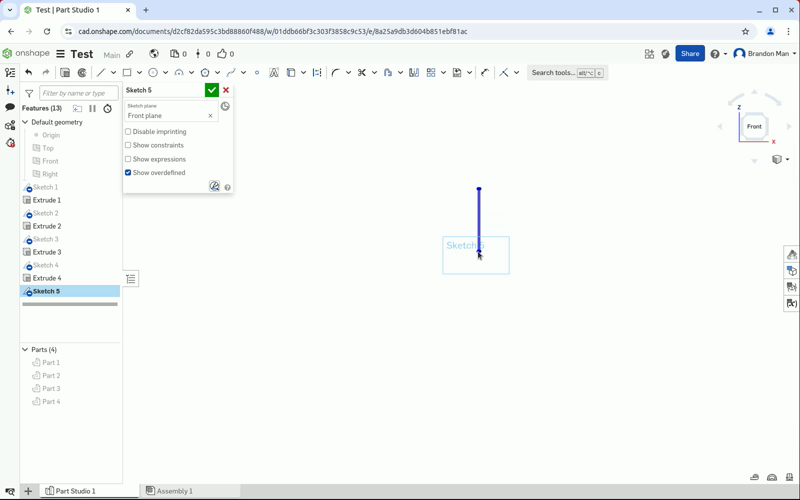
mouse_move(478, 249)
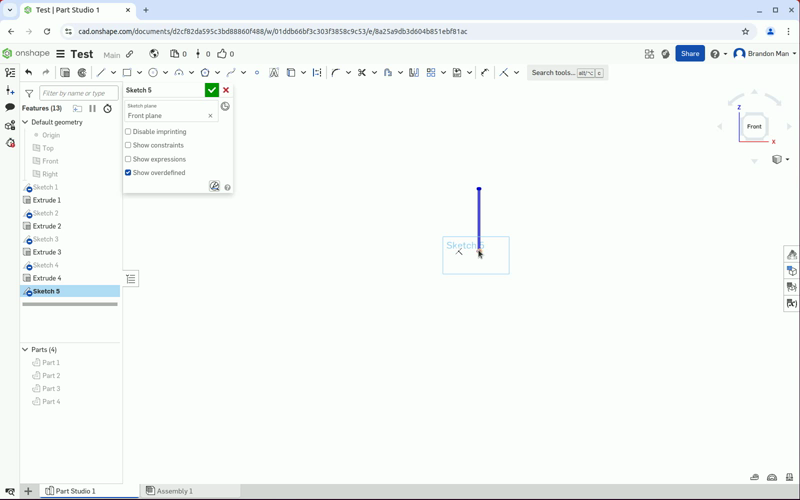
scroll(6)
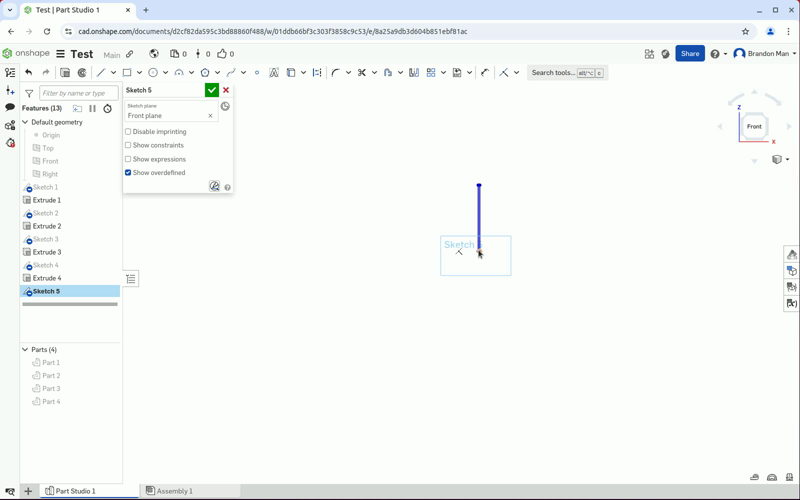
scroll(6)
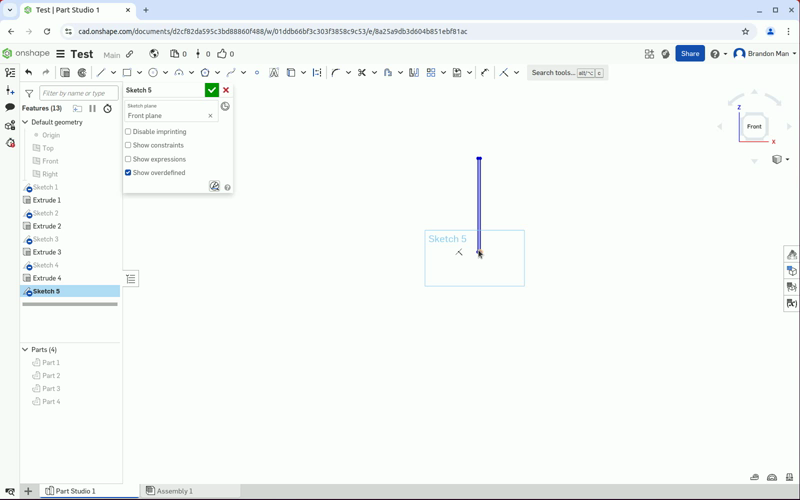
scroll(6)
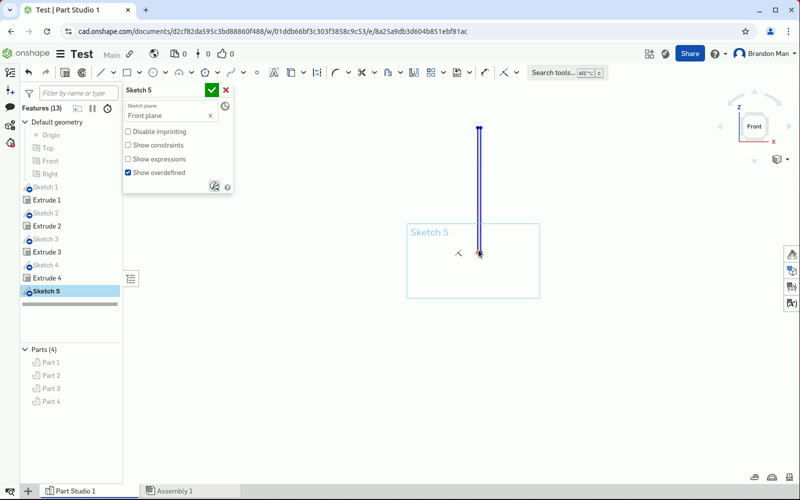
scroll(6)
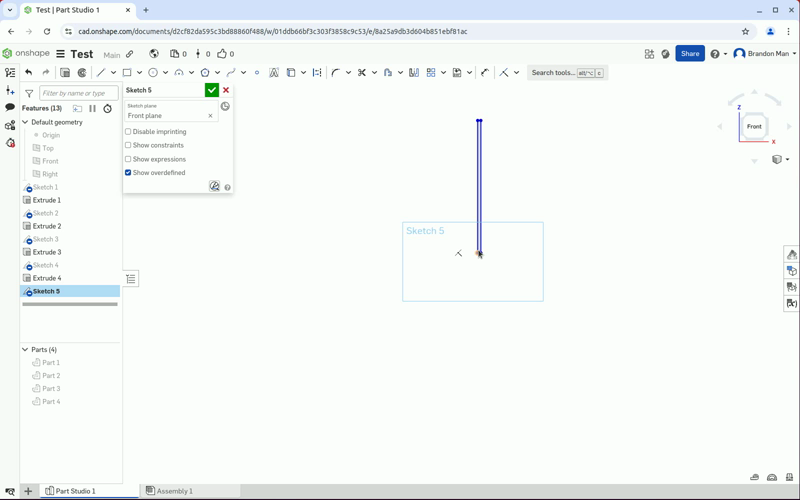
scroll(6)
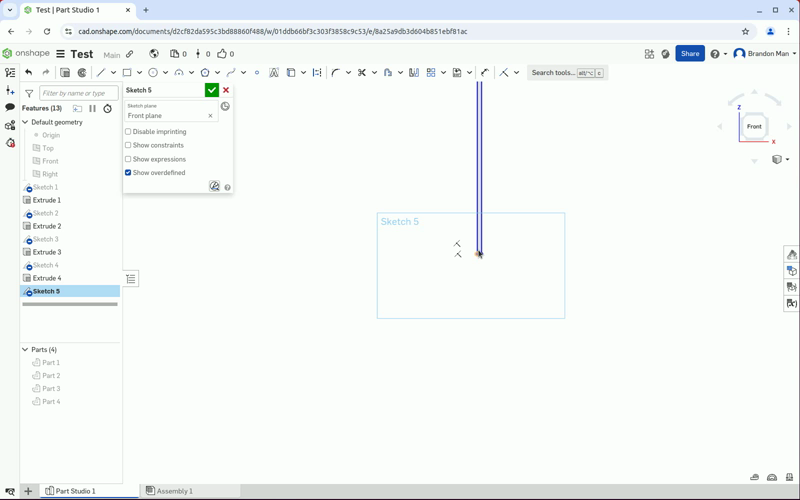
scroll(6)
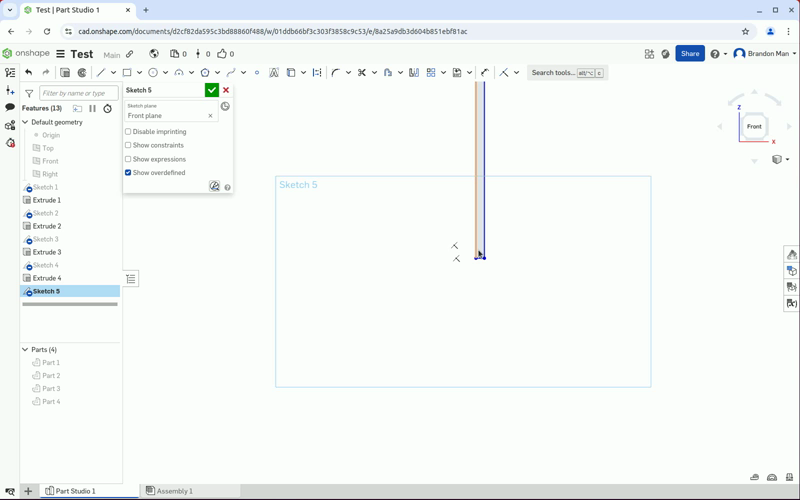
scroll(6)
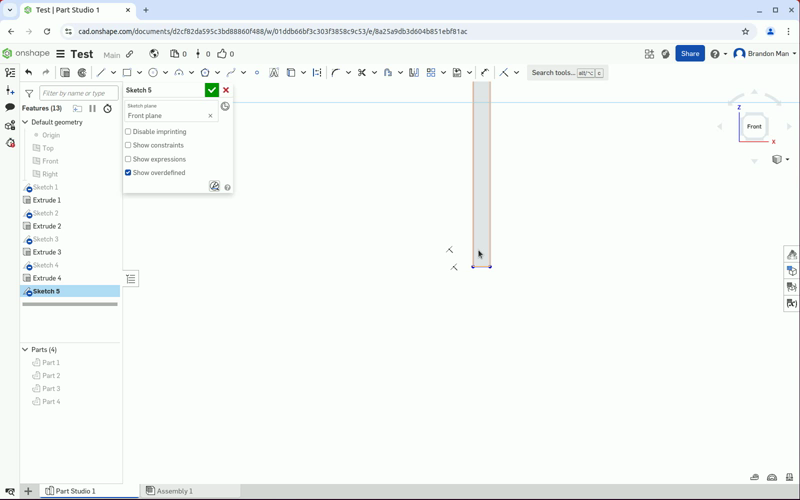
click(478, 249)
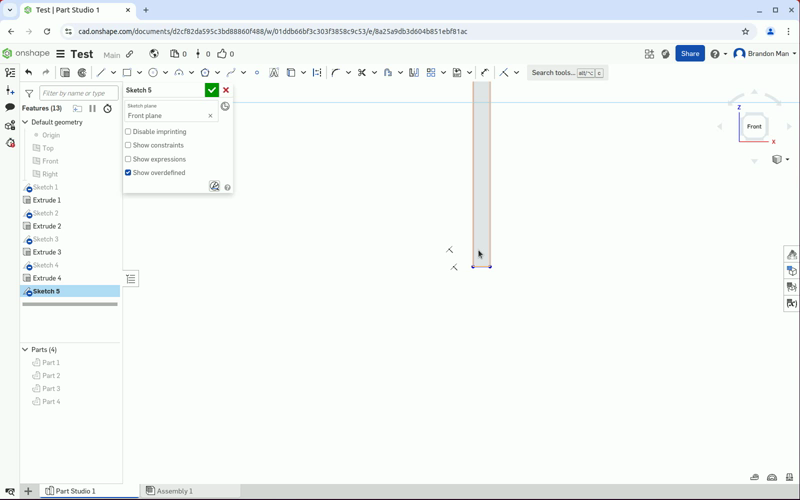
scroll(-6)
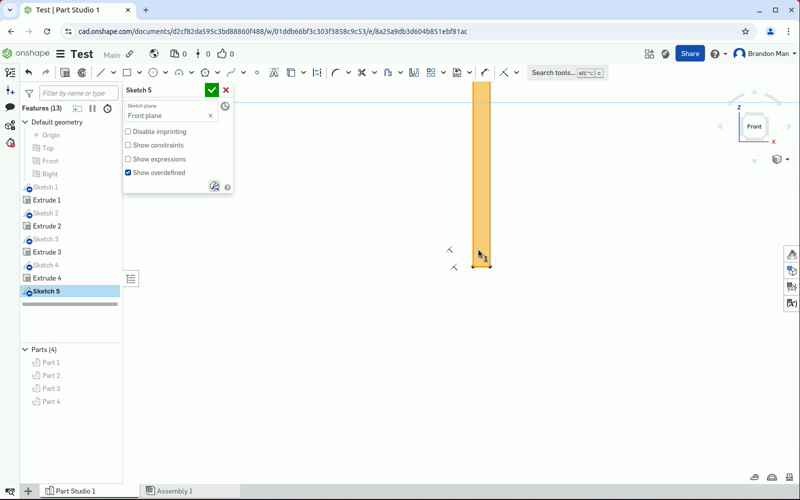
scroll(-6)
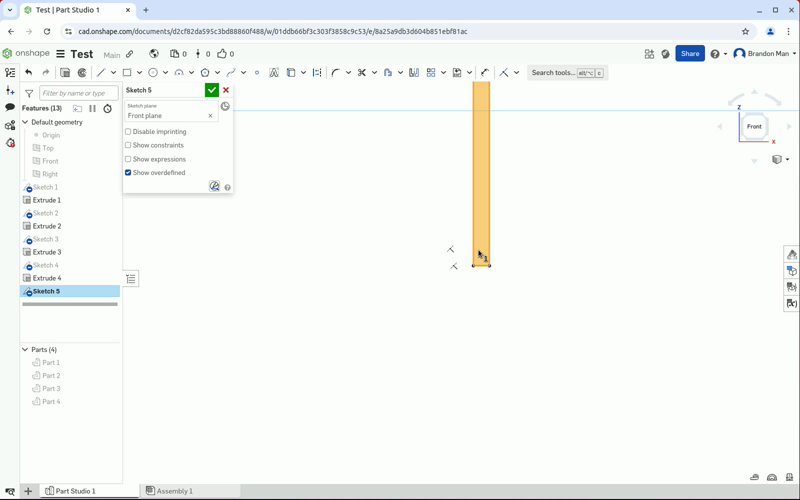
scroll(-6)
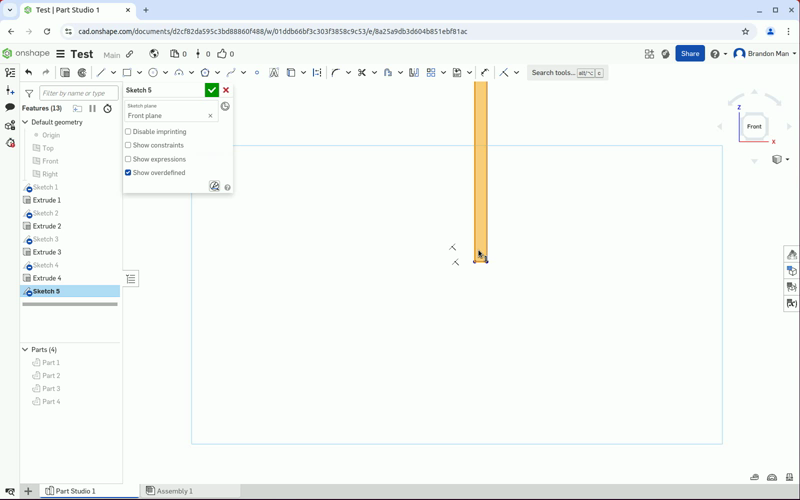
scroll(-6)
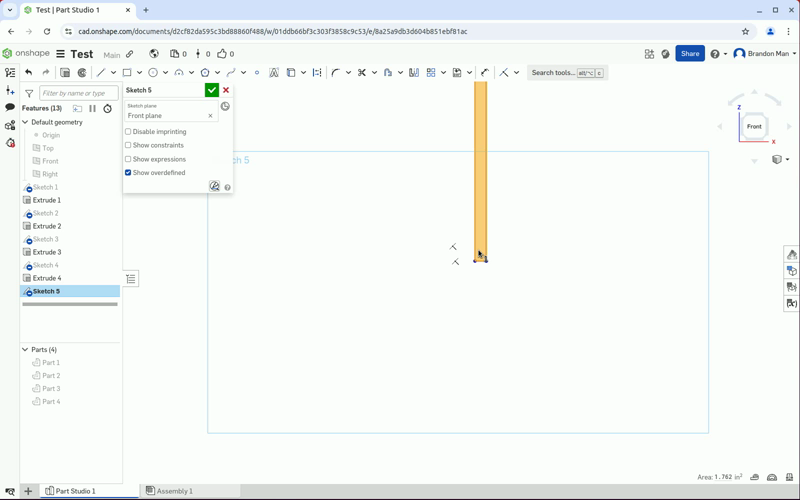
scroll(-6)
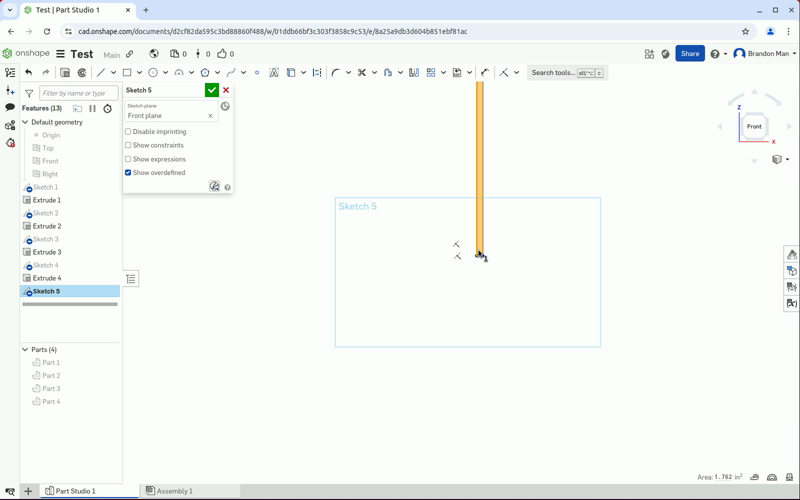
scroll(-6)
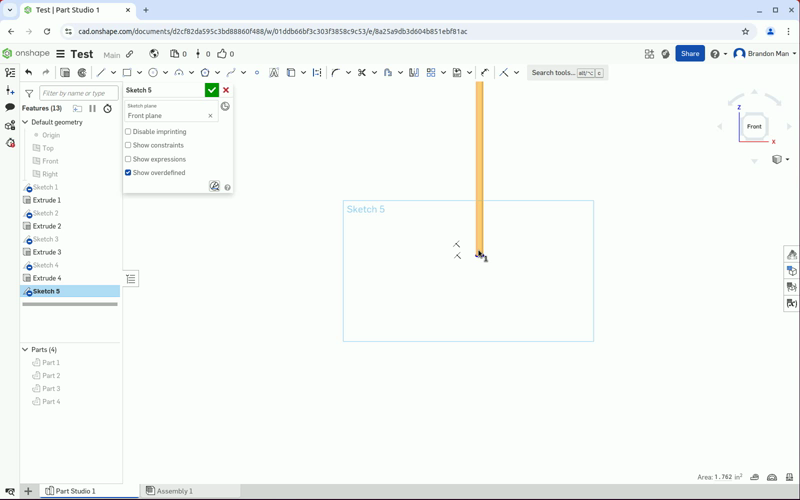
scroll(-6)
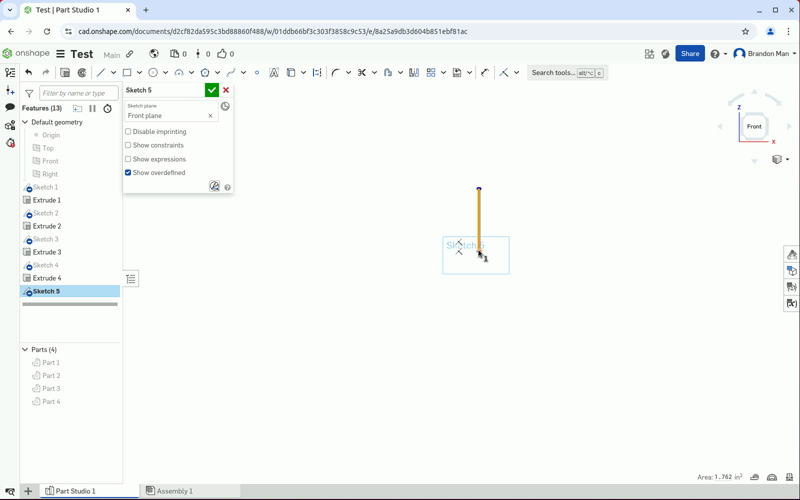
mouse_move(73, 352)
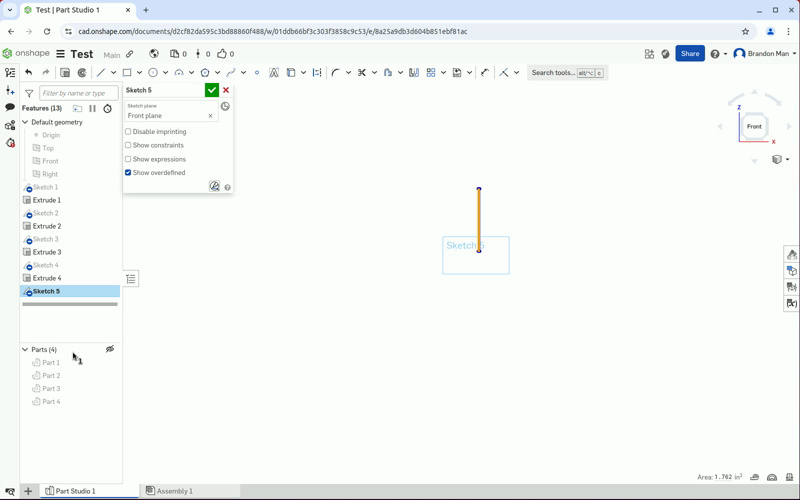
key(shift+y)
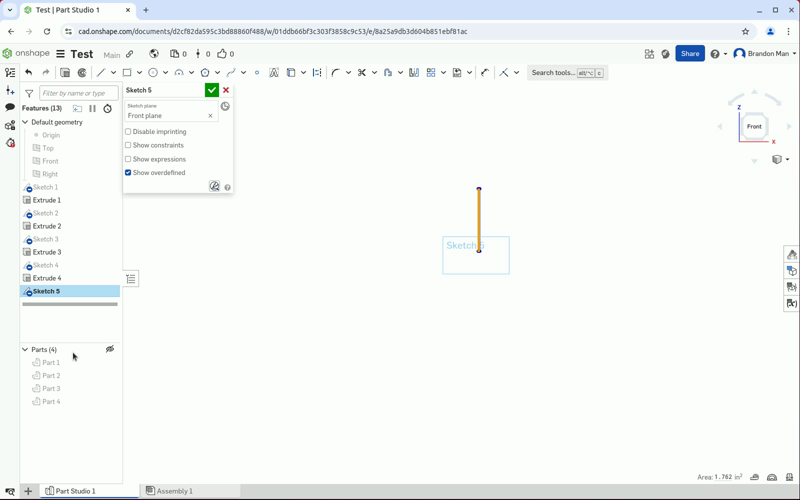
key(shift+e)
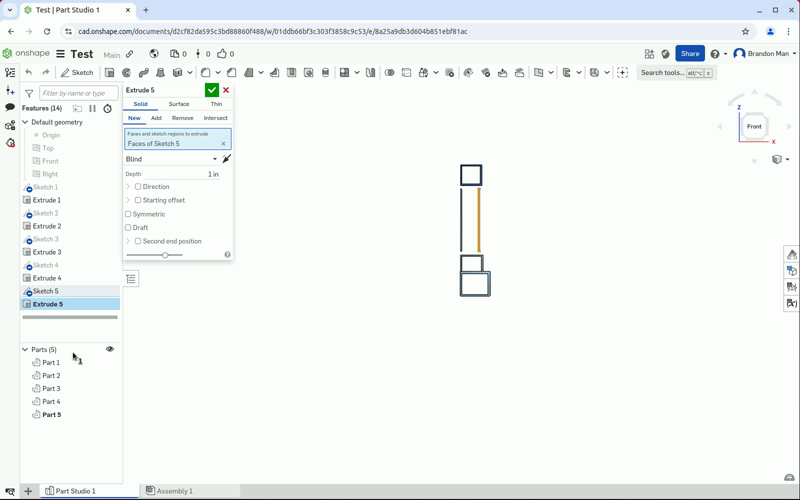
mouse_move(143, 106)
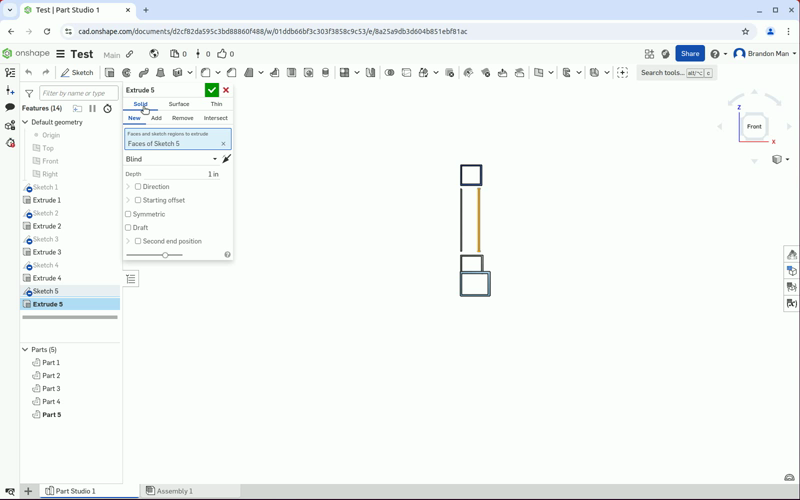
click(143, 106)
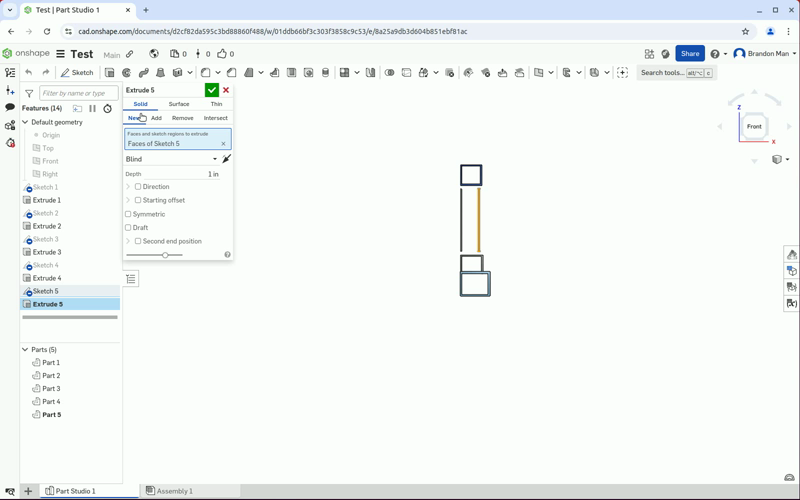
mouse_move(137, 120)
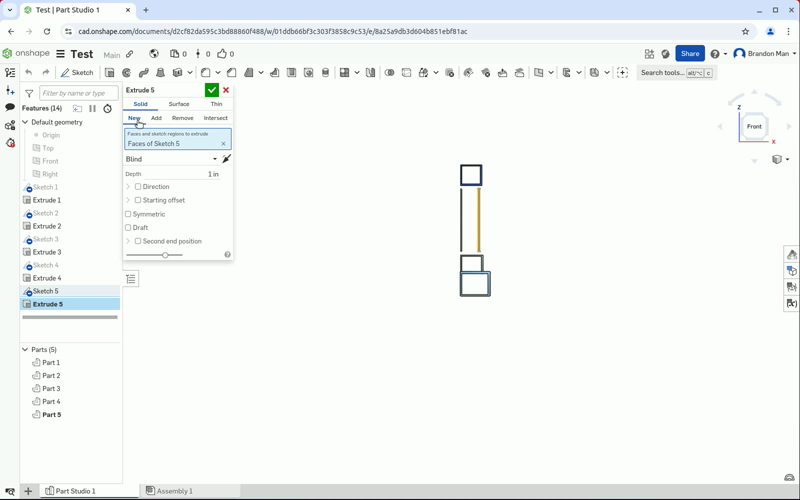
click(137, 120)
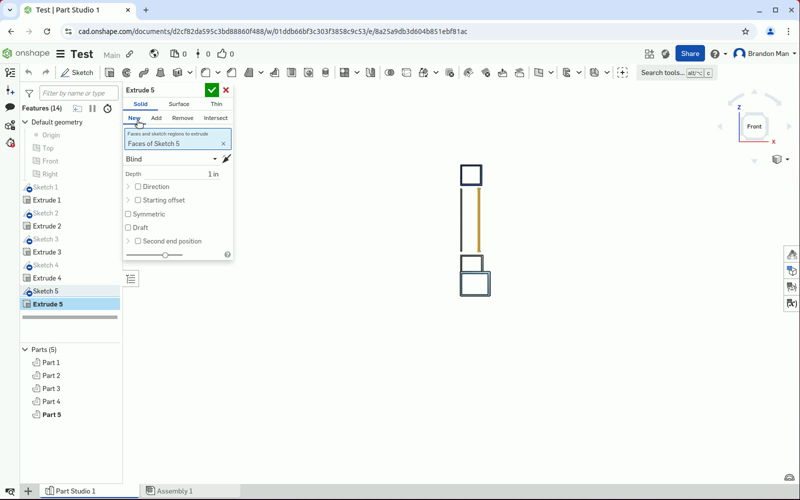
key(tab, 4)
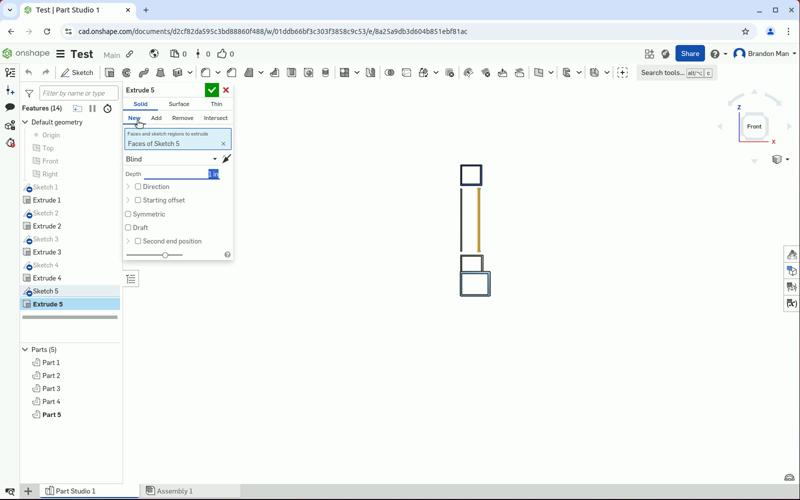
text(5.055)
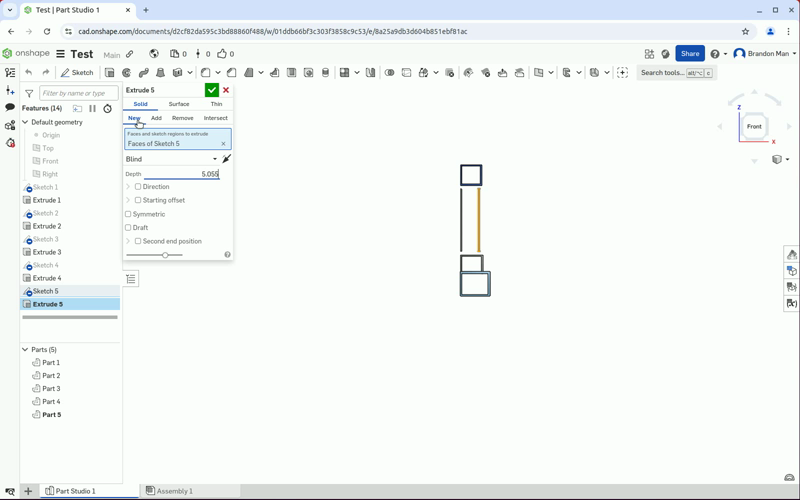
key(enter)
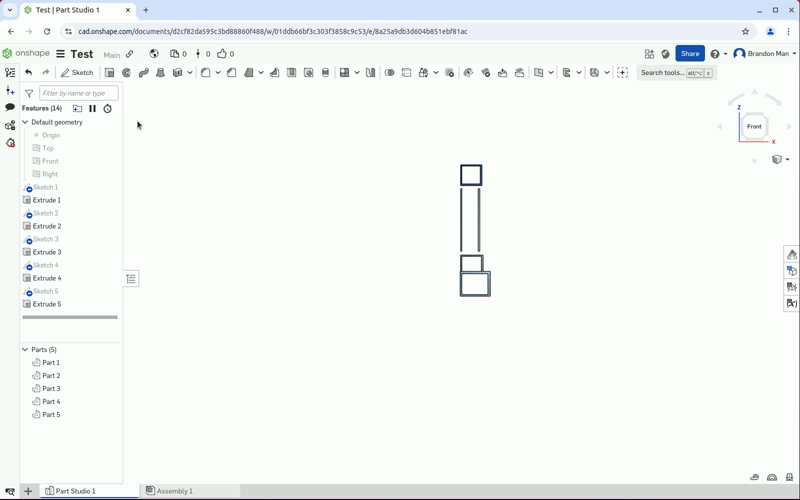
key(shift+h)
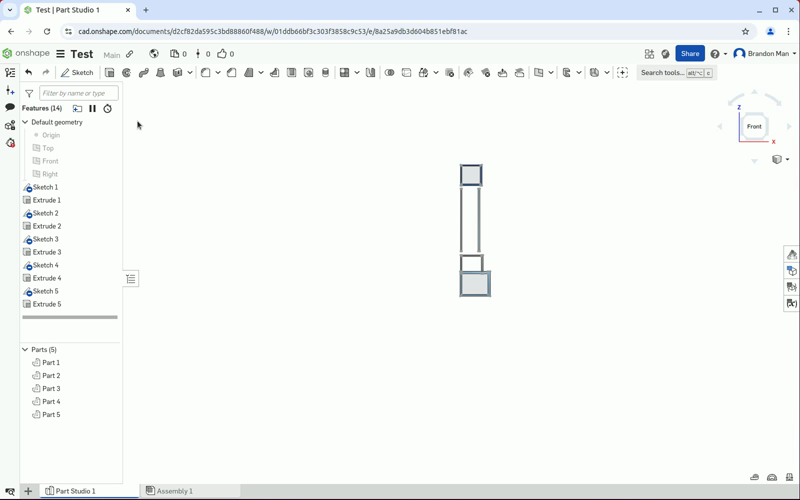
key(shift+h)
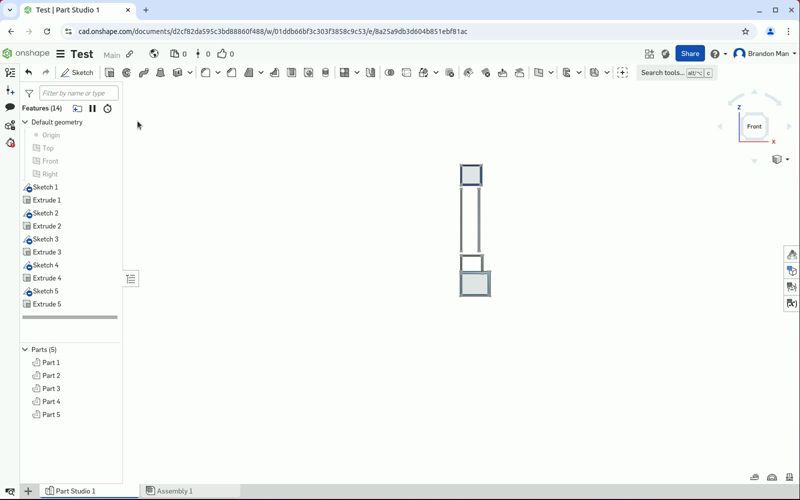
key(shift+7)
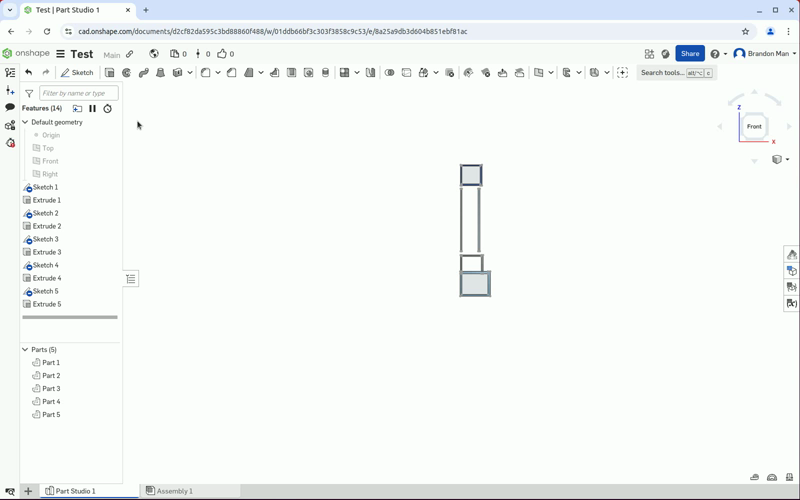
key(left, 2)
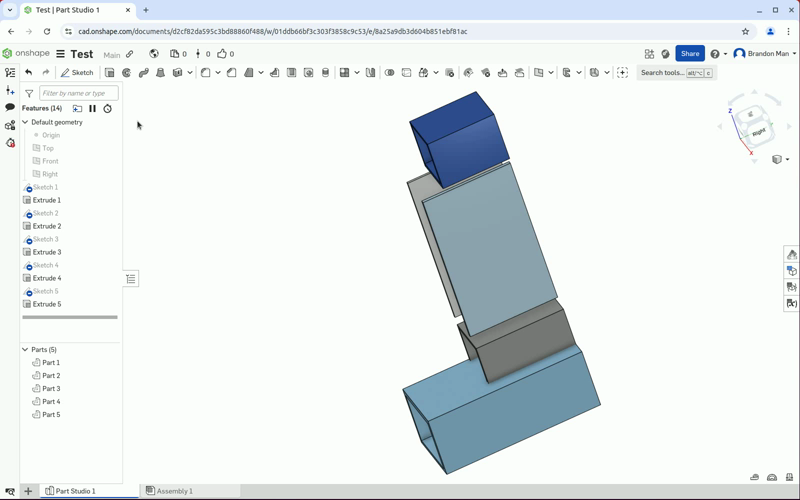
key(down, 2)
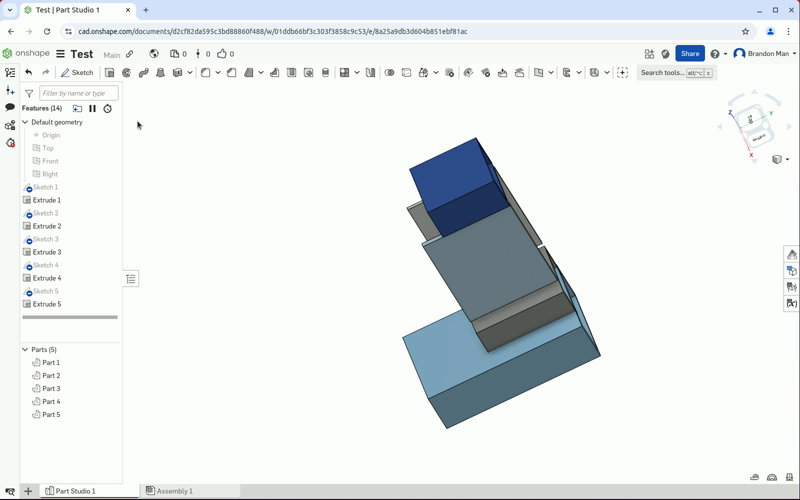
key(up, 2)
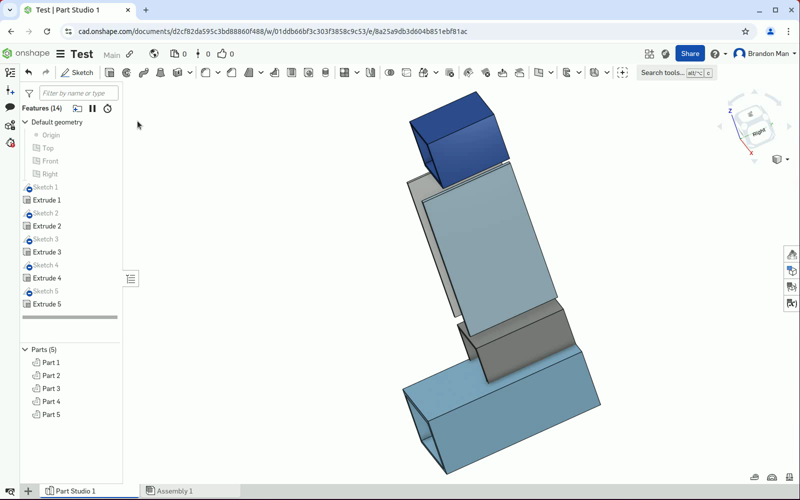
key(right, 2)
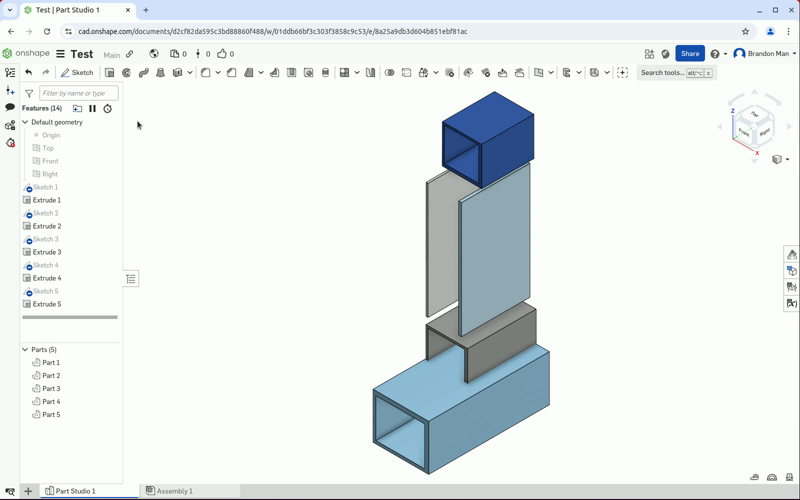
mouse_move(73, 189)
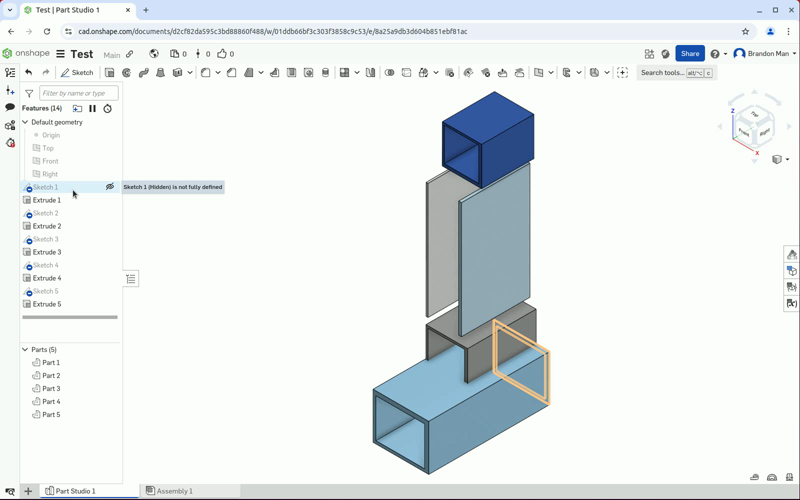
click(73, 189)